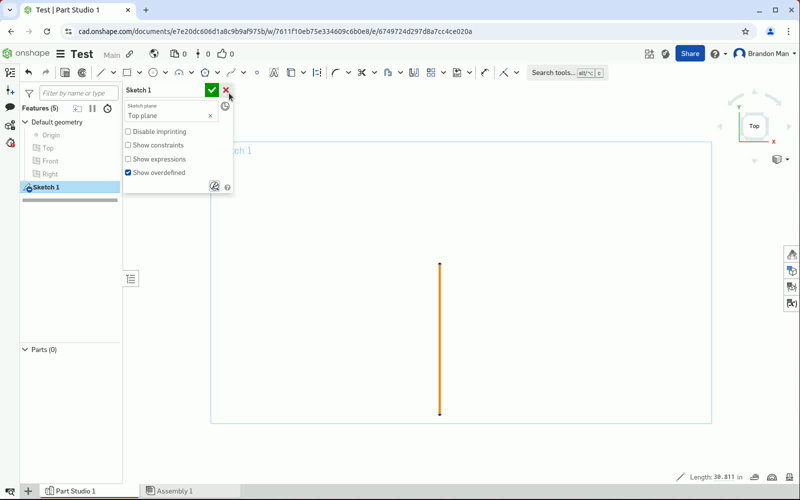
key(shift+h)
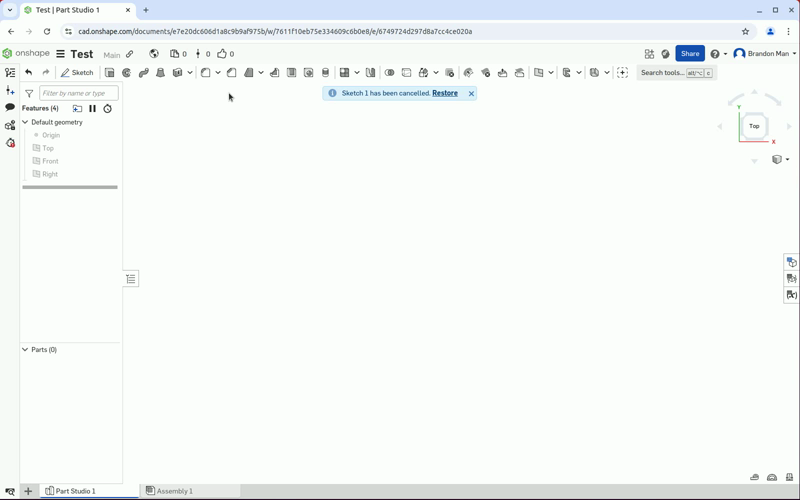
mouse_move(73, 352)
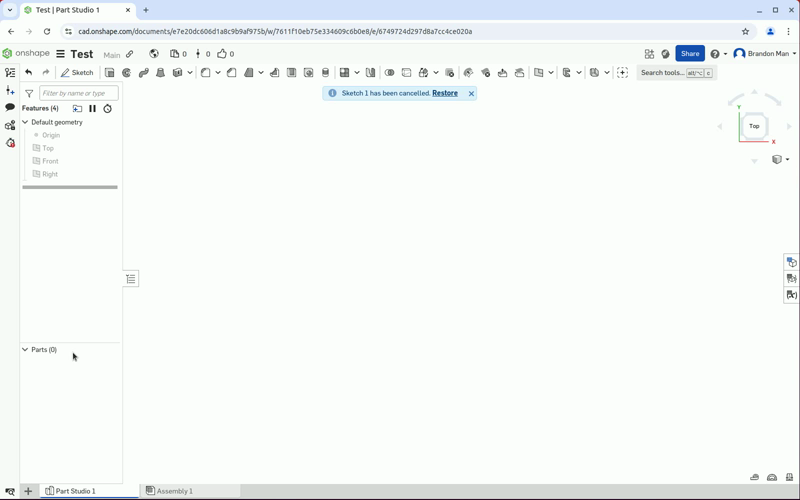
key(y)
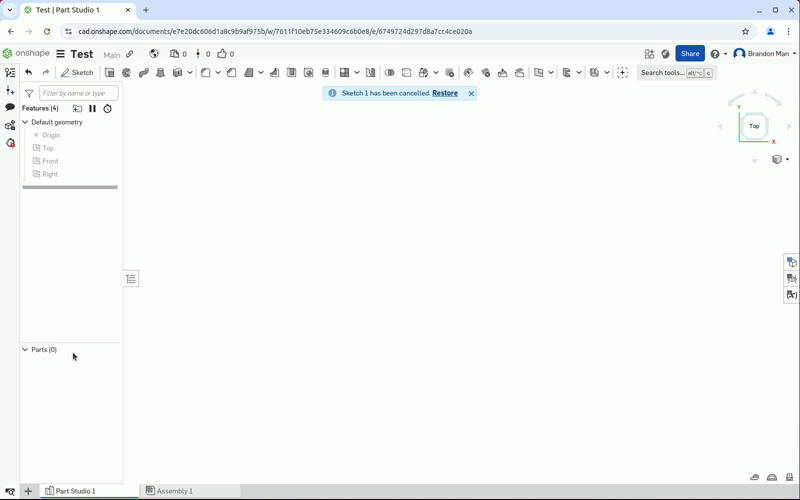
key(shift+p)
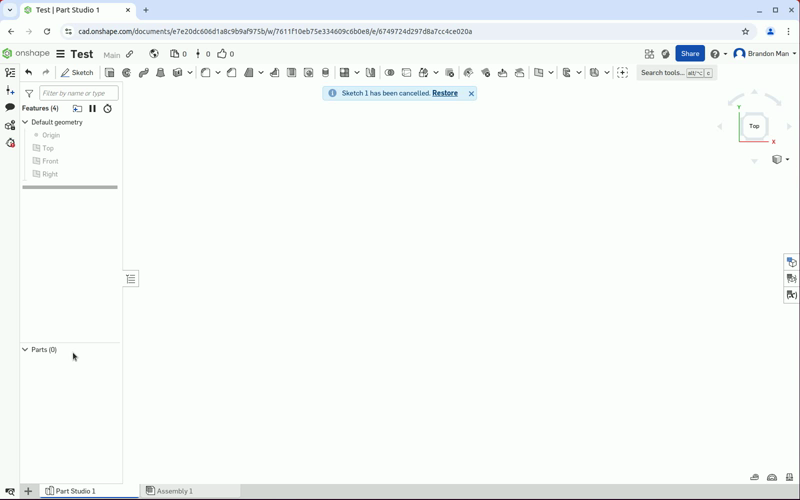
key(space)
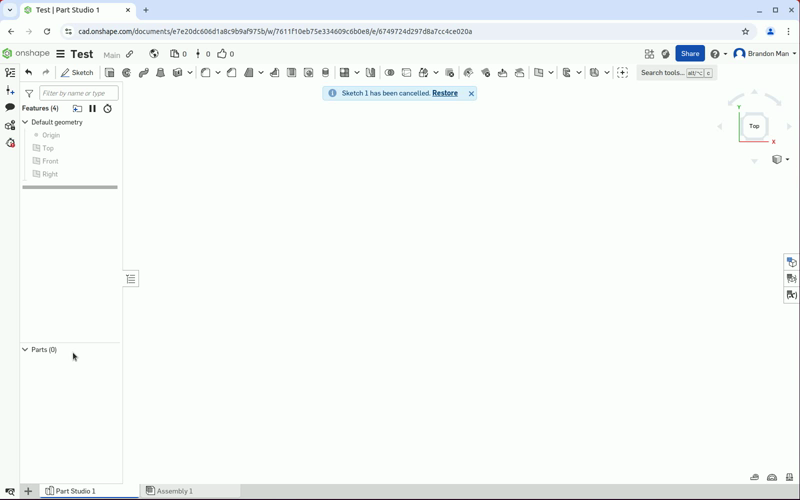
key_down(shift)
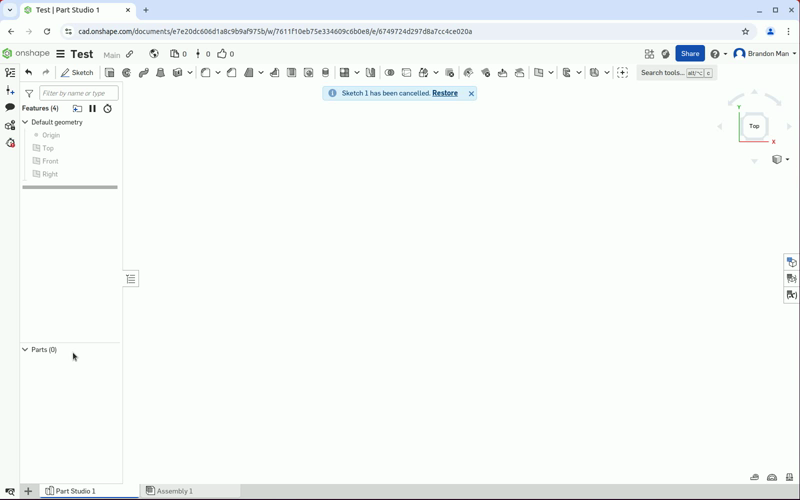
key(up)
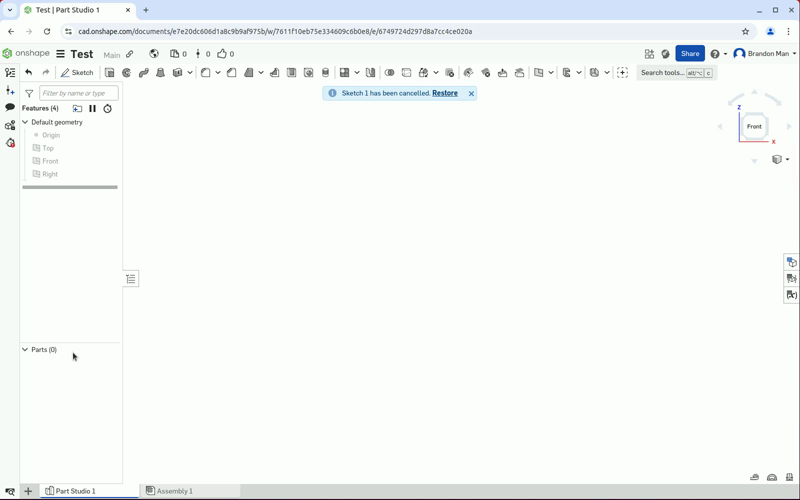
key_up(shift)
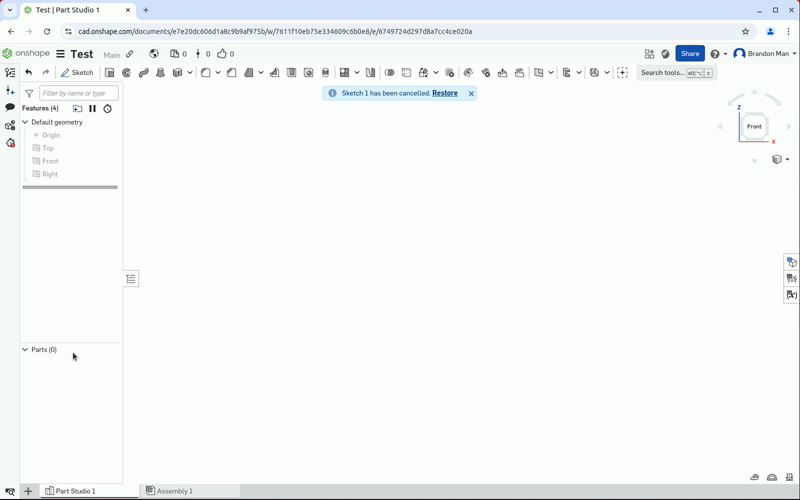
key(space)
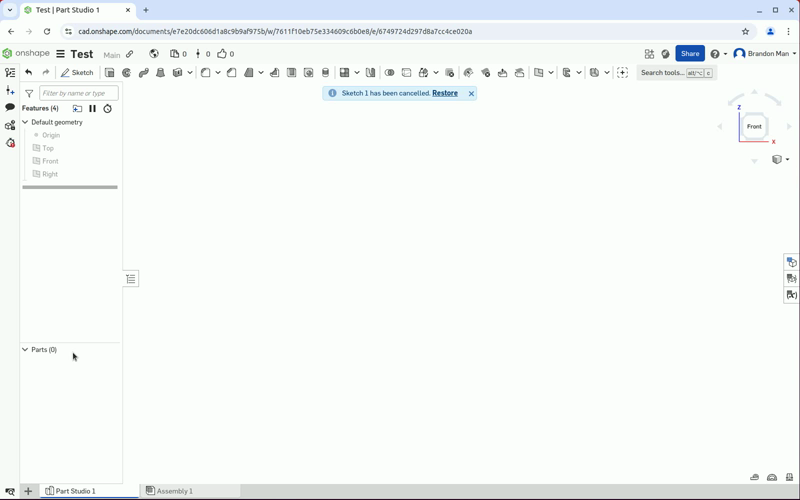
key_down(shift)
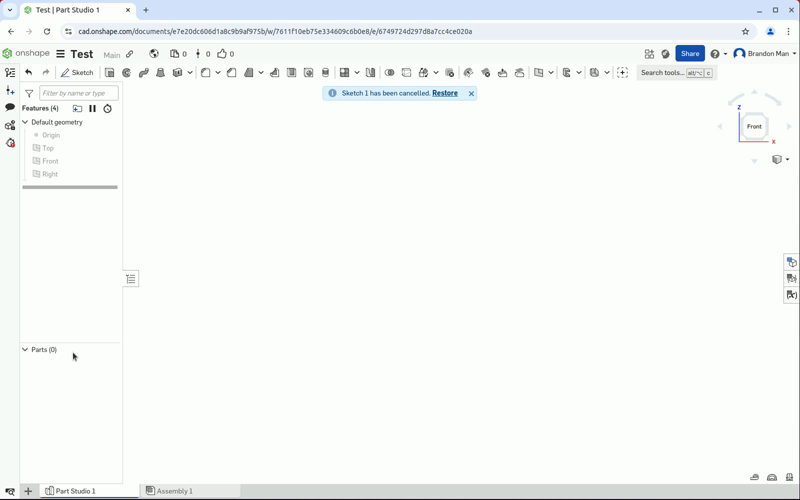
key(left)
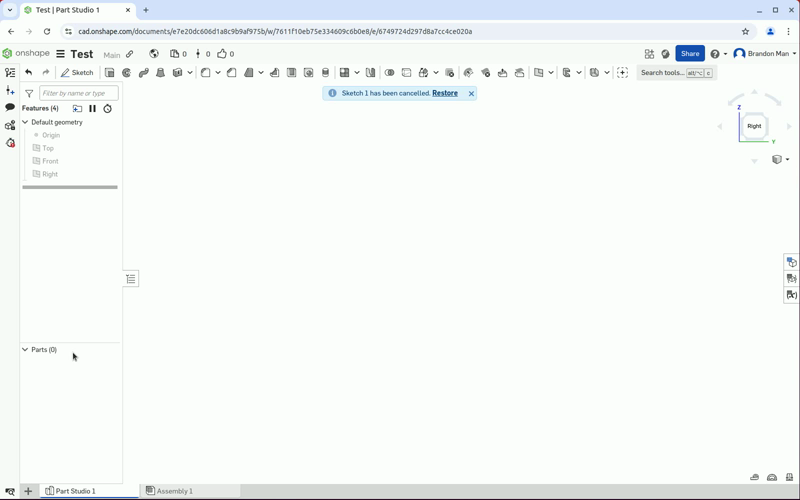
key_up(shift)
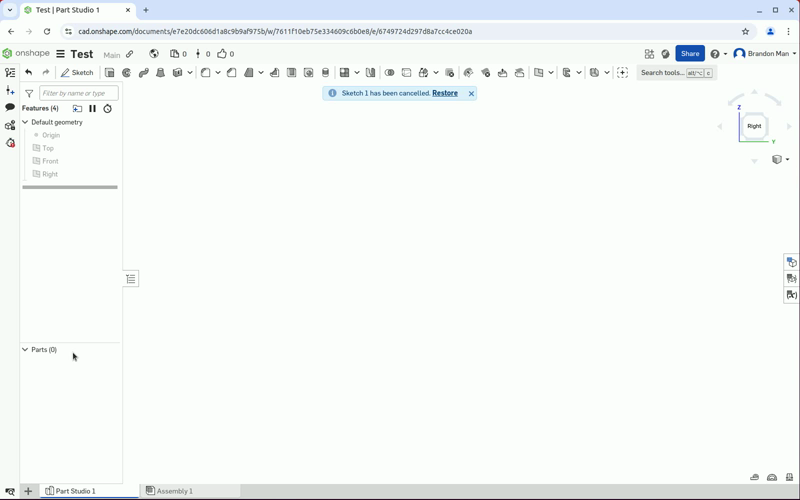
mouse_move(73, 352)
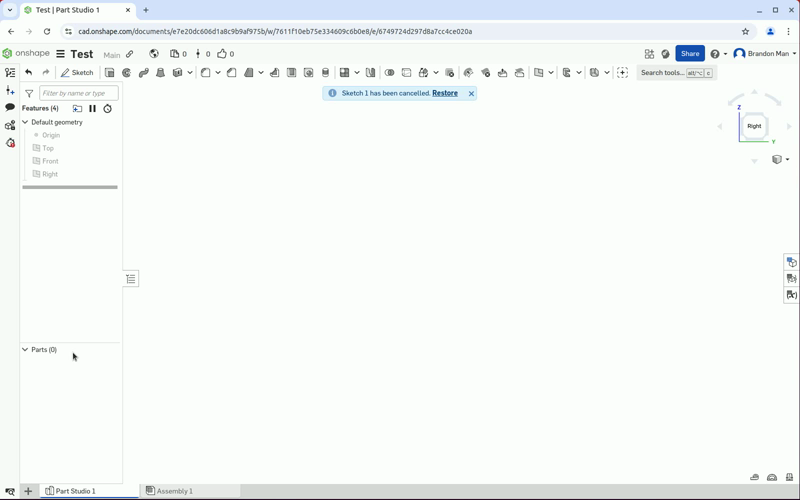
key(shift+y)
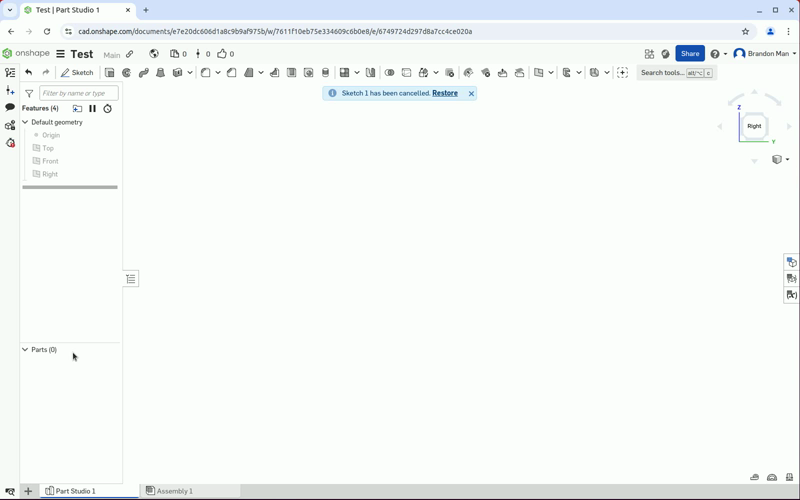
key(shift+s)
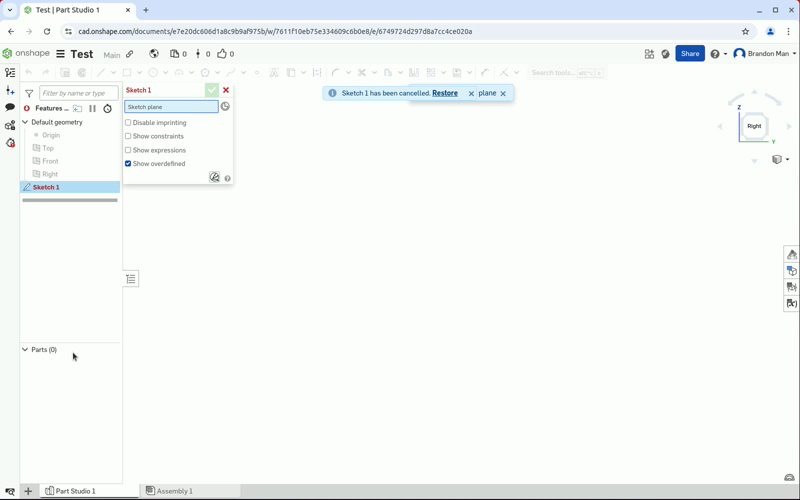
mouse_move(73, 176)
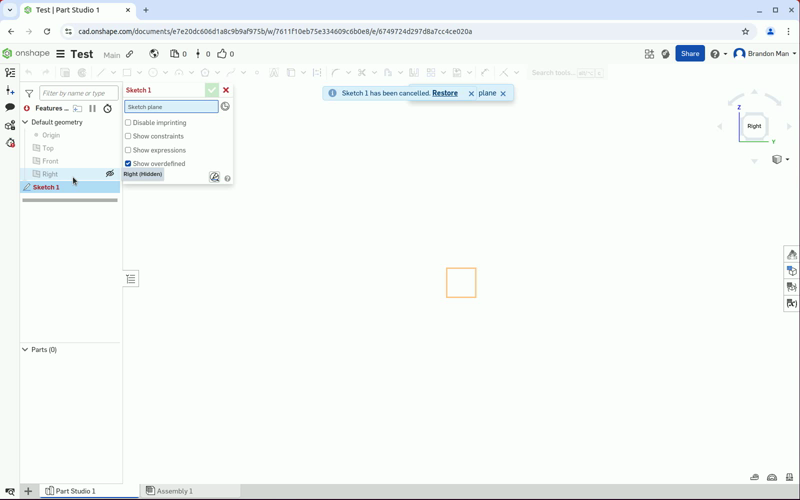
click(73, 176)
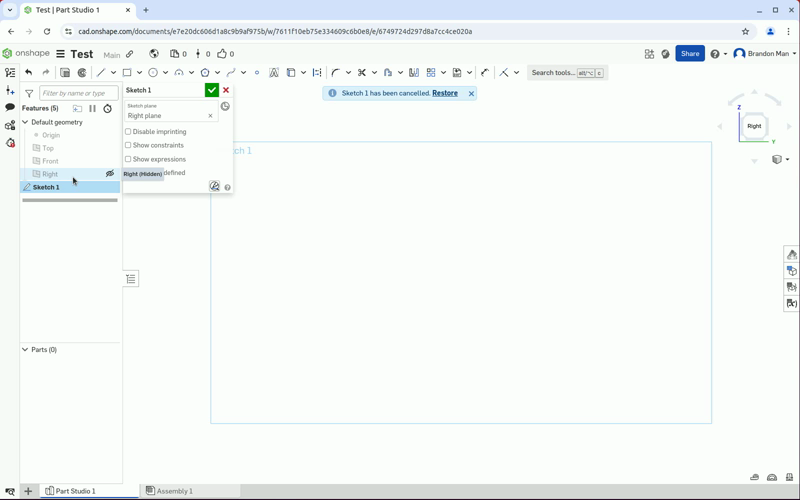
mouse_move(73, 352)
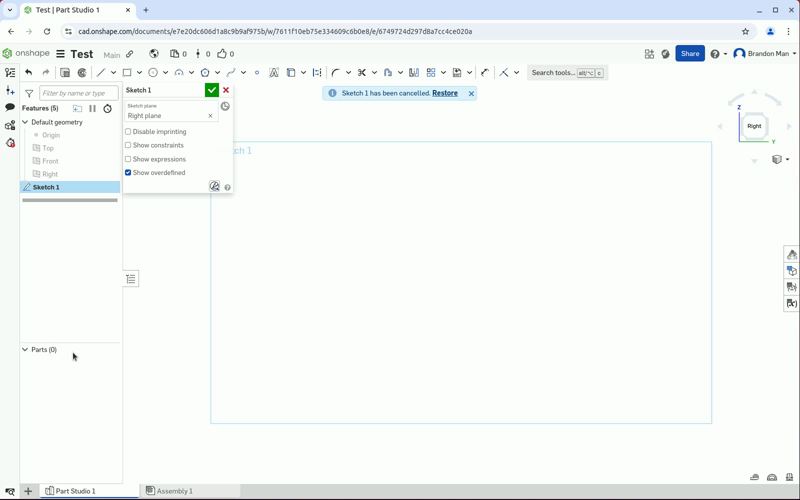
key(y)
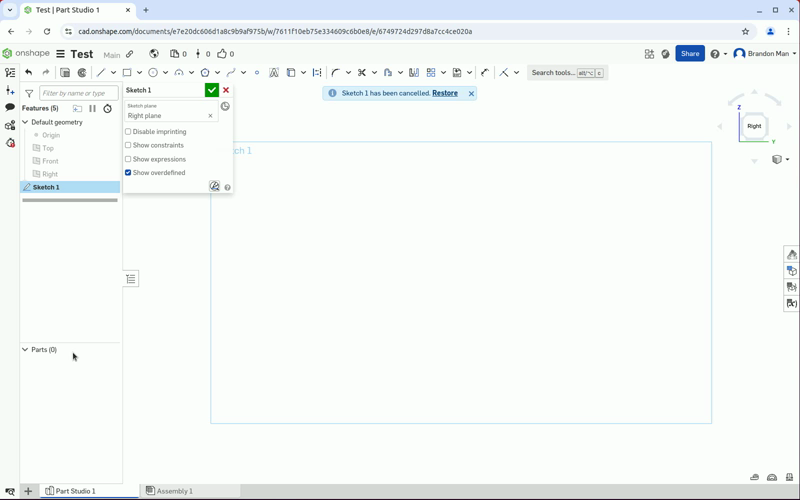
key(l)
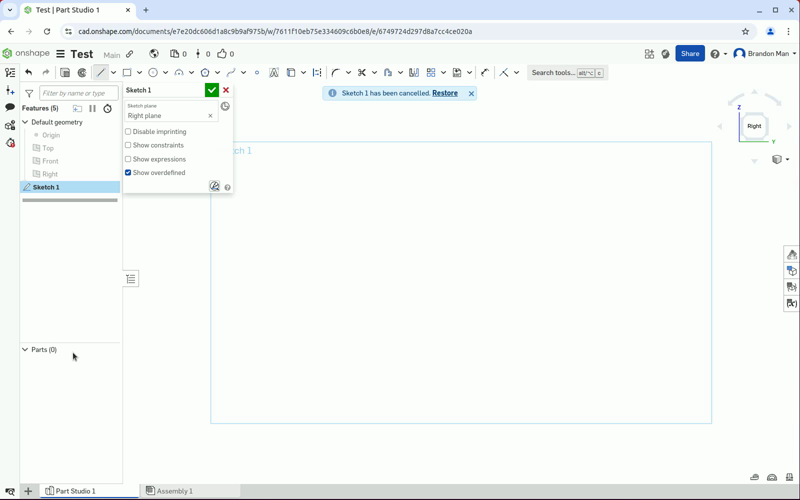
key_down(shift)
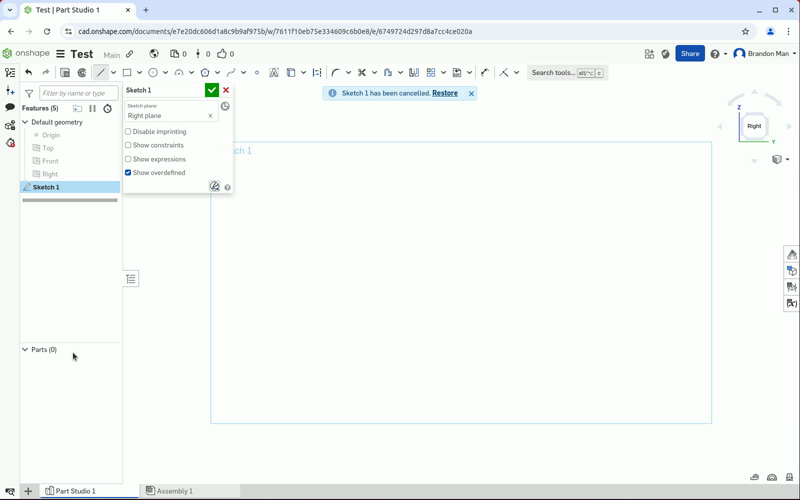
mouse_move(352, 254)
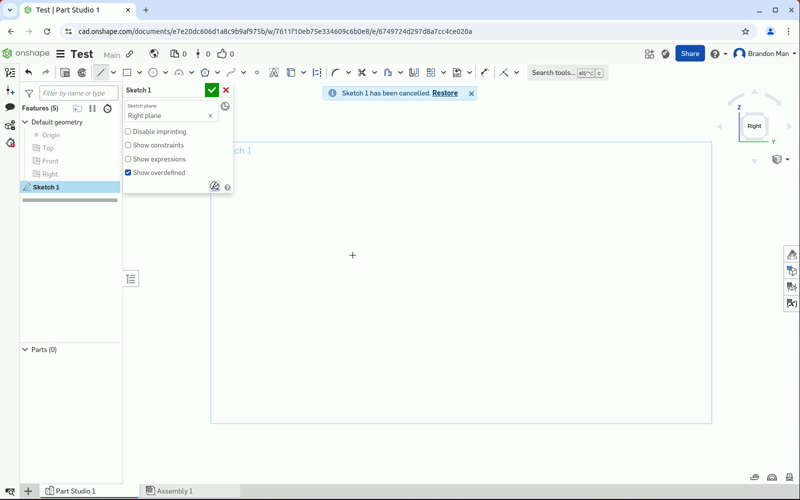
click(352, 254)
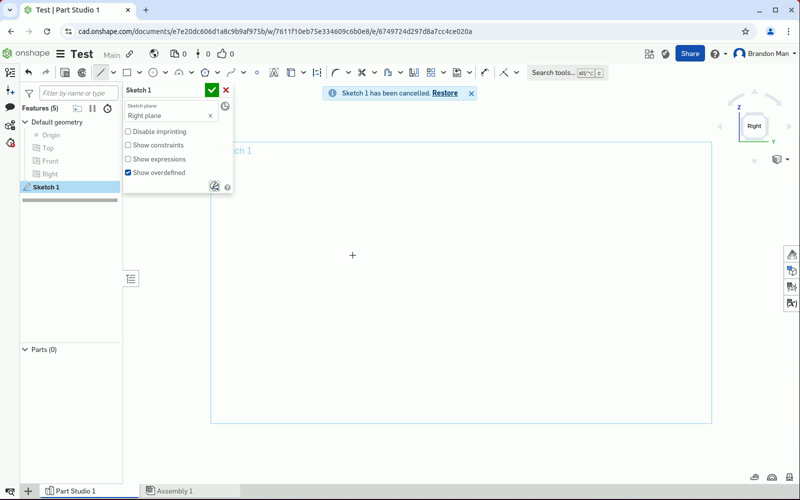
key_up(shift)
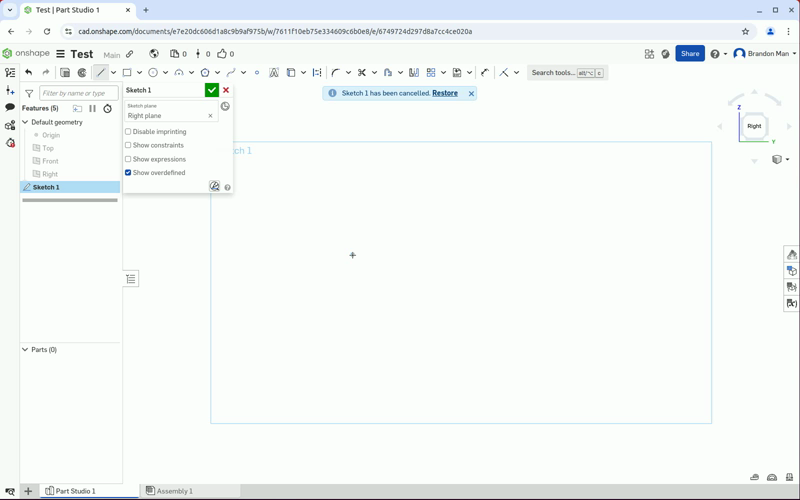
key_down(shift)
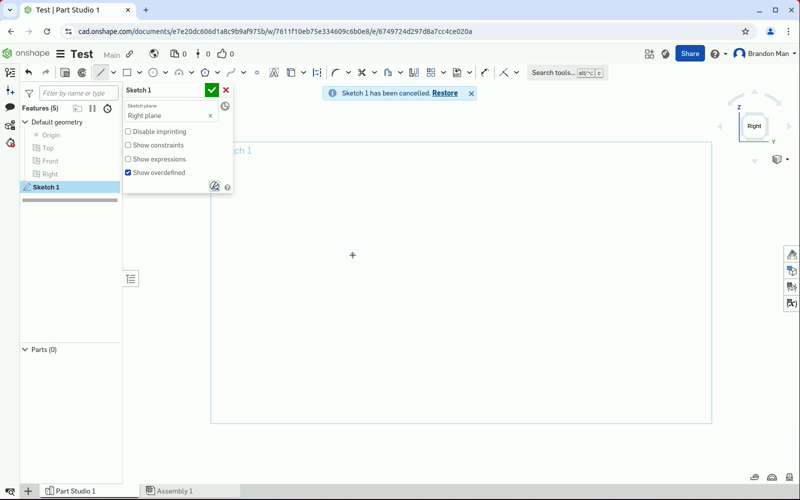
mouse_move(382, 254)
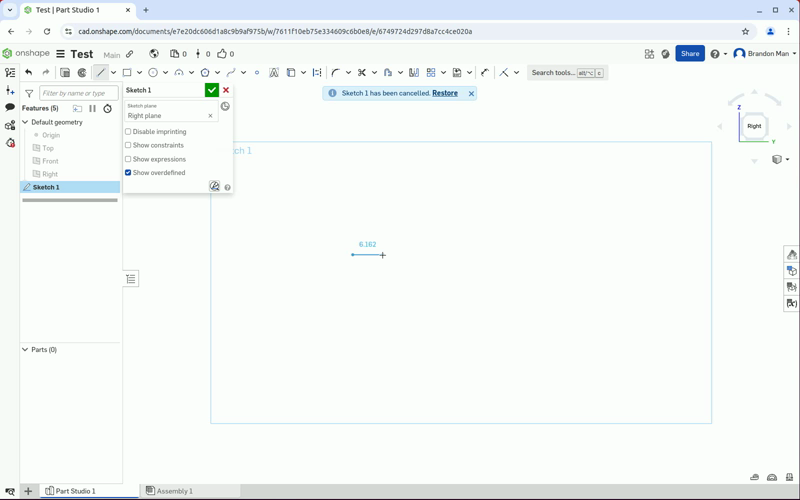
mouse_move(382, 283)
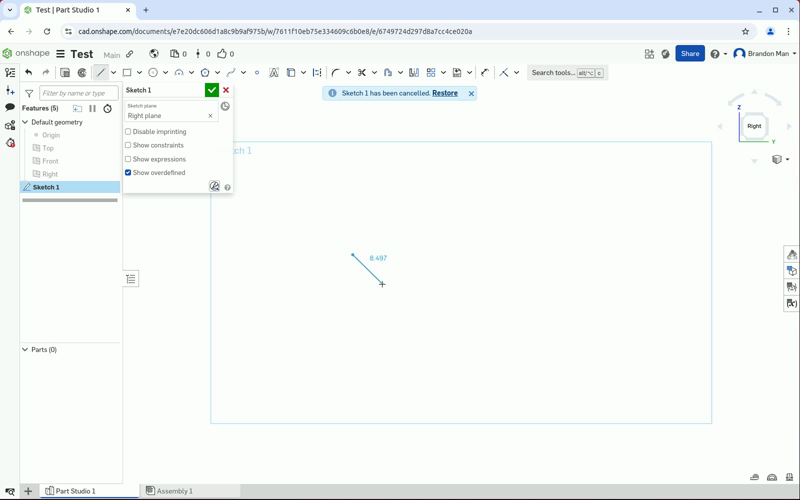
click(382, 283)
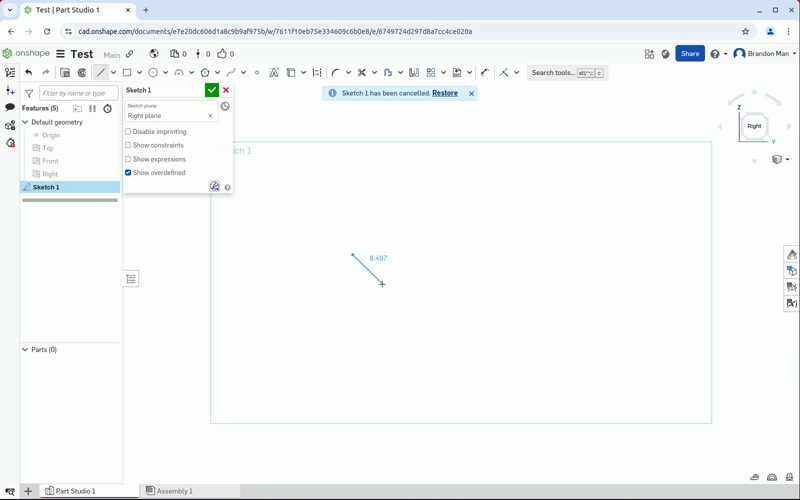
key_up(shift)
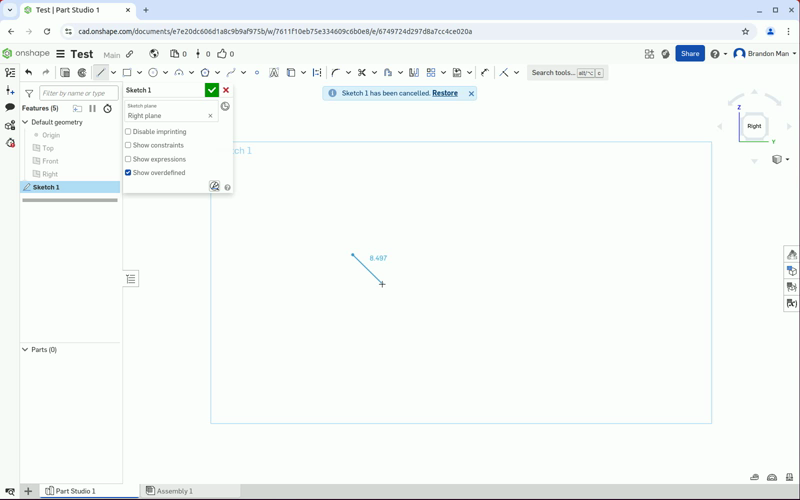
key_down(shift)
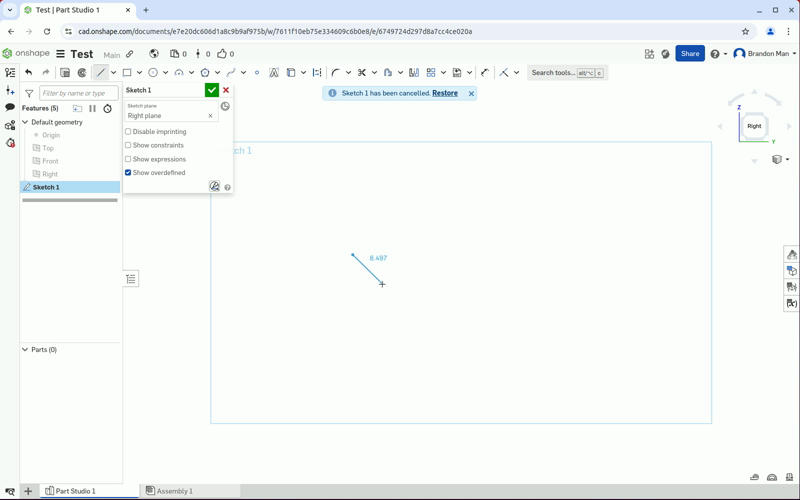
mouse_move(537, 283)
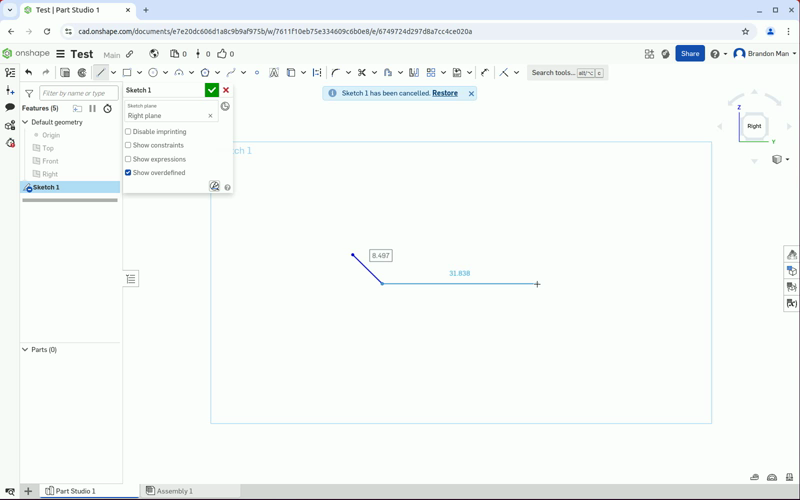
click(537, 283)
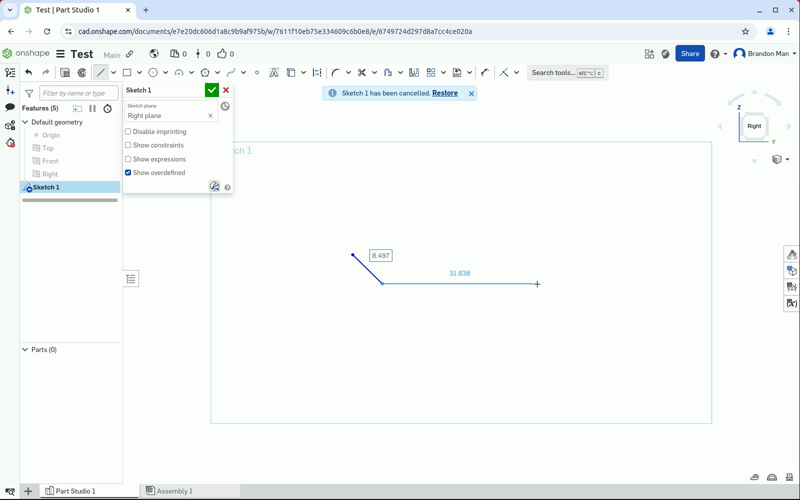
key_up(shift)
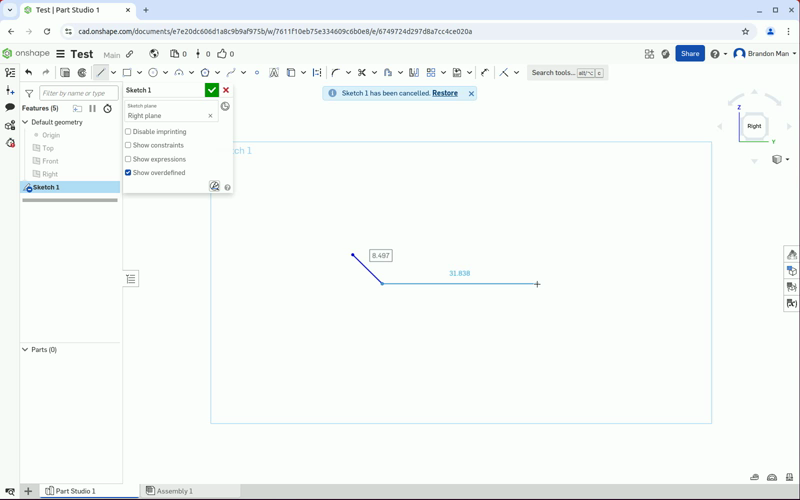
key_down(shift)
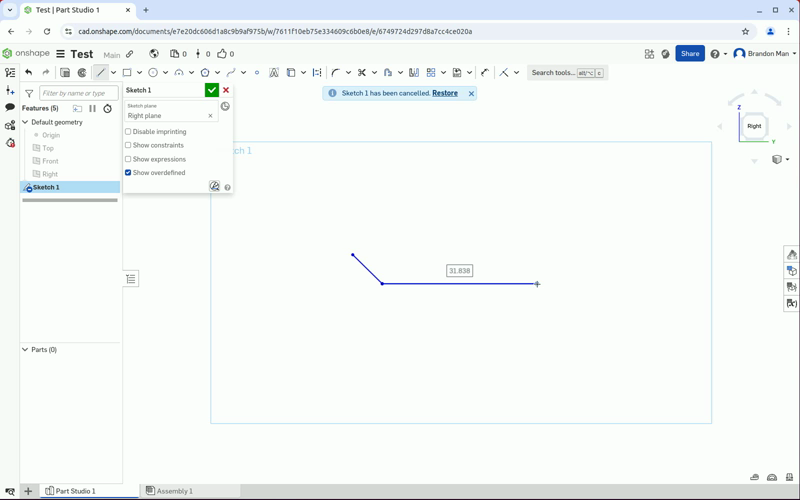
mouse_move(567, 283)
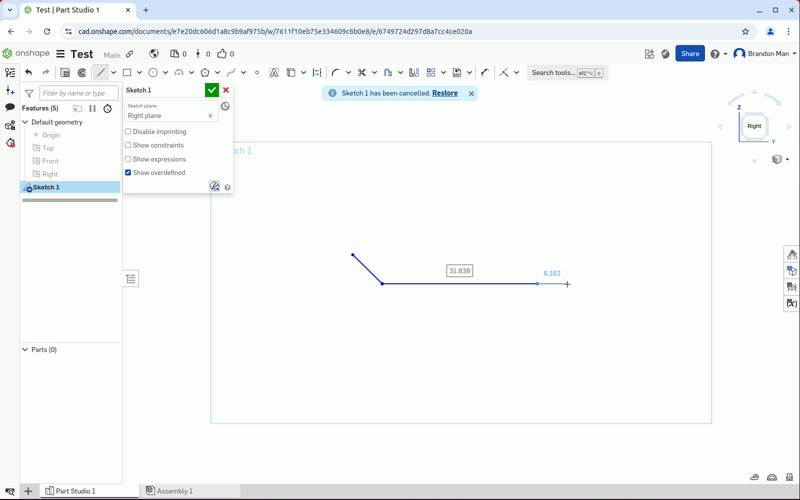
mouse_move(566, 254)
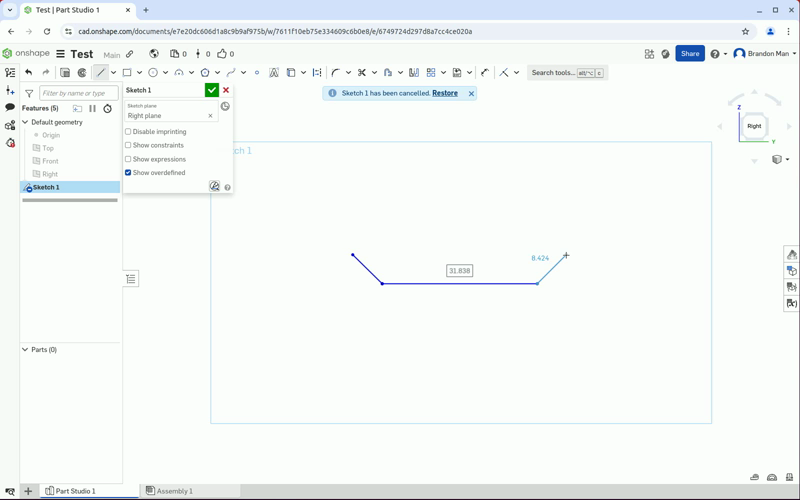
click(566, 254)
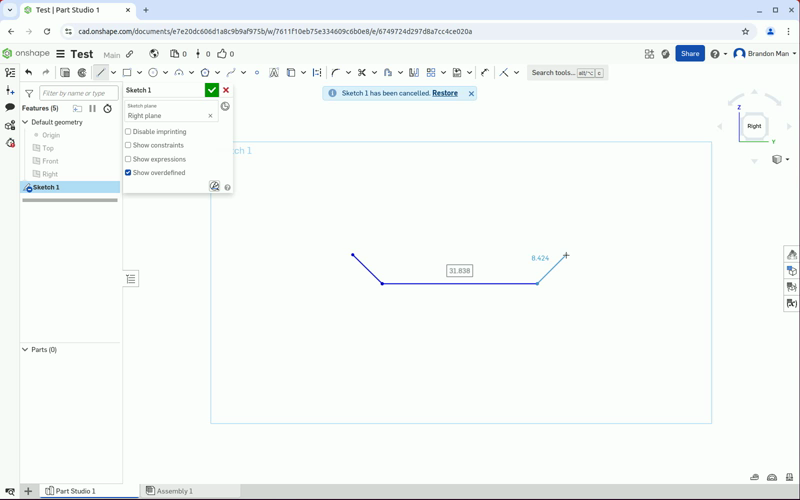
key_up(shift)
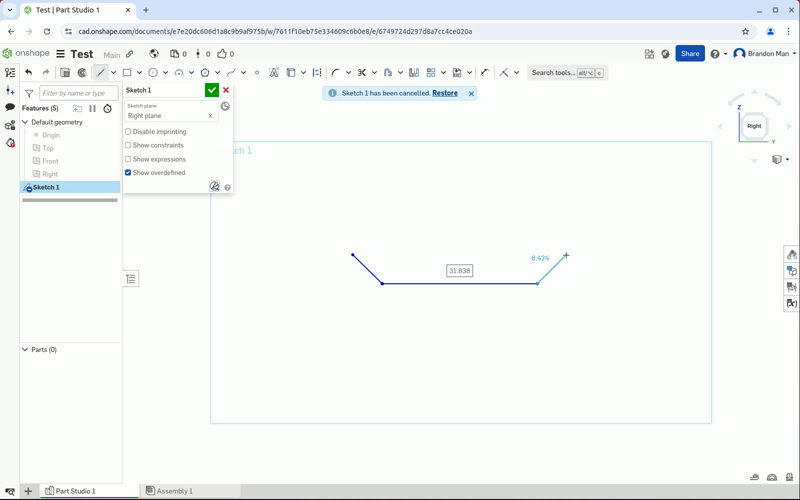
key_down(shift)
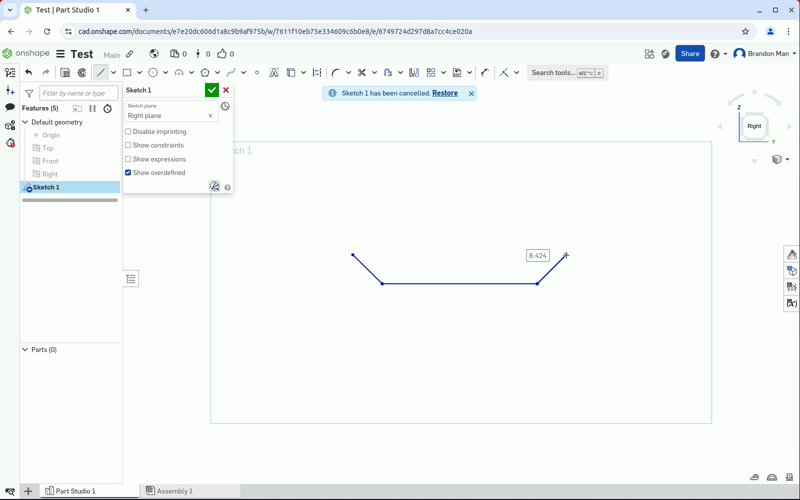
mouse_move(589, 254)
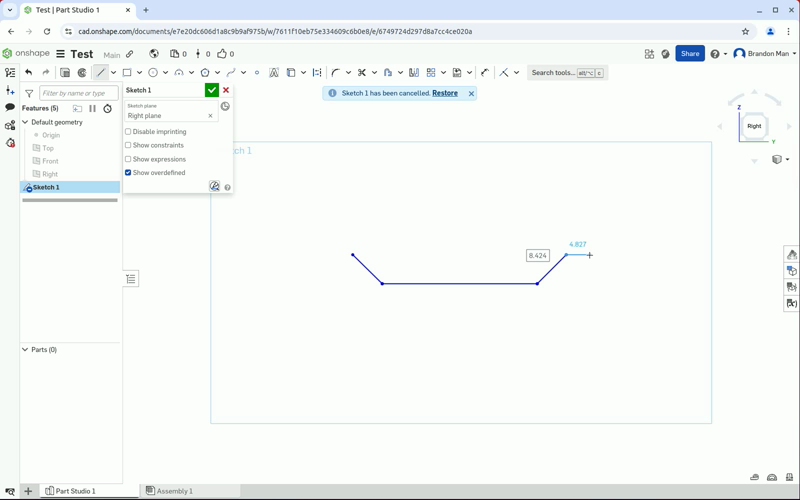
mouse_move(566, 250)
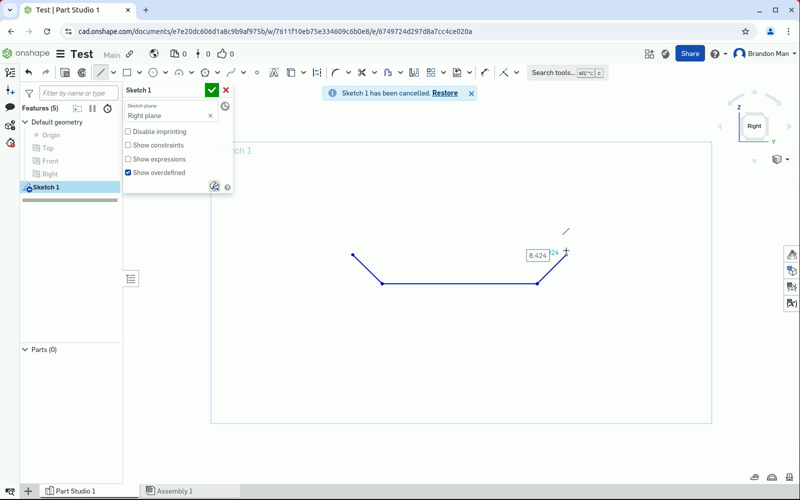
scroll(6)
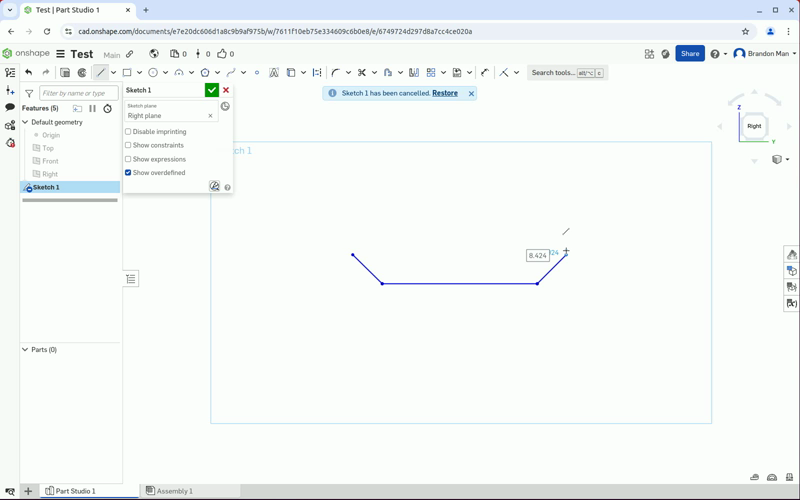
scroll(6)
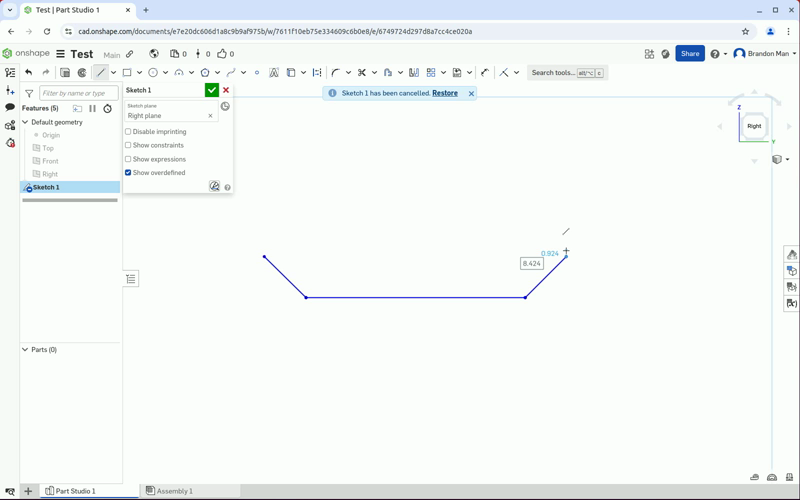
scroll(6)
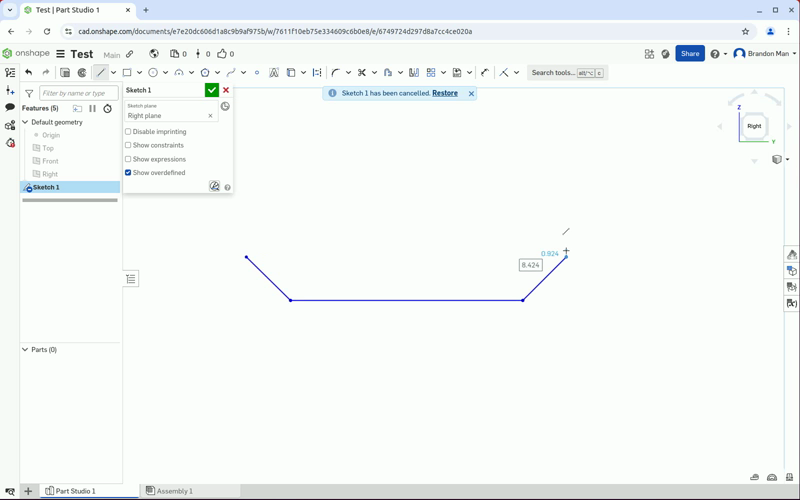
scroll(6)
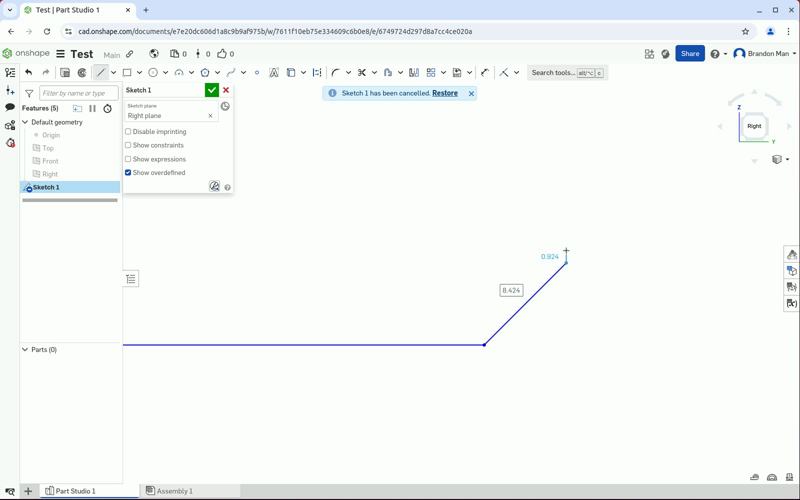
scroll(6)
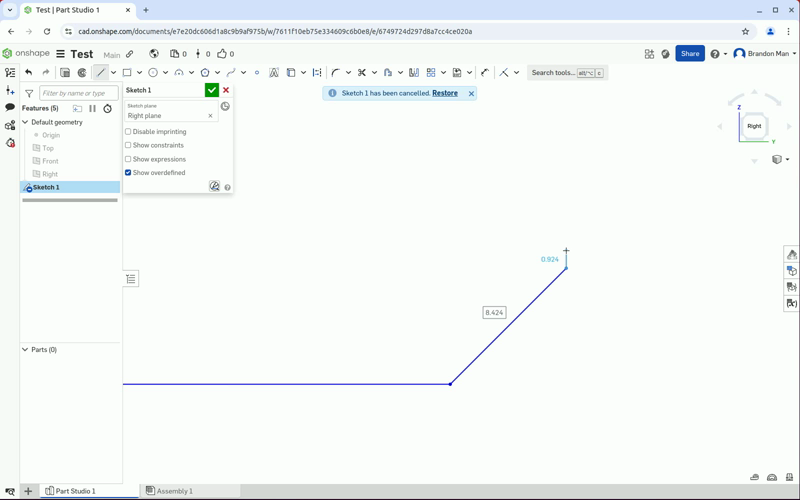
scroll(6)
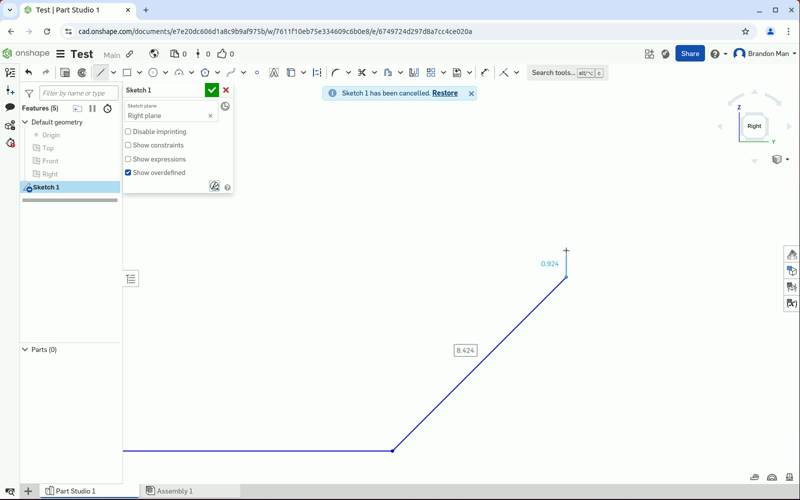
scroll(6)
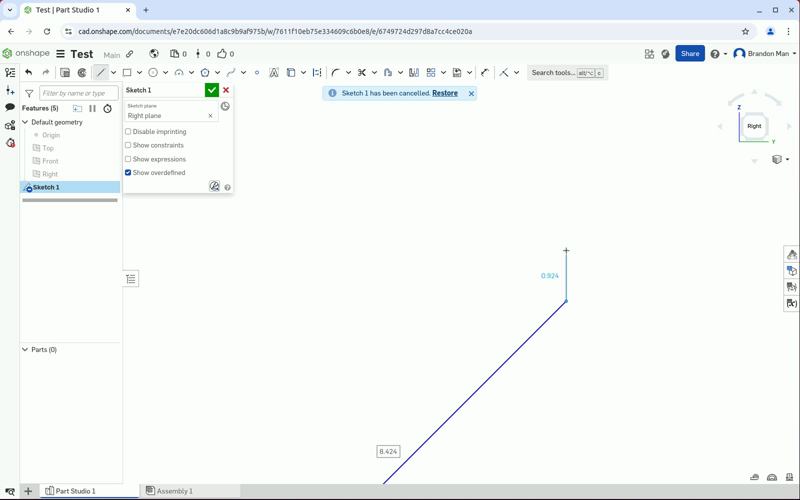
click(566, 250)
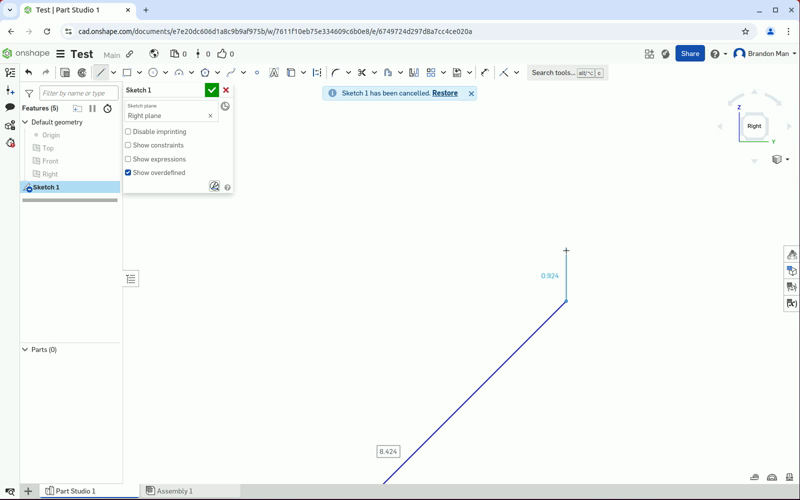
scroll(-6)
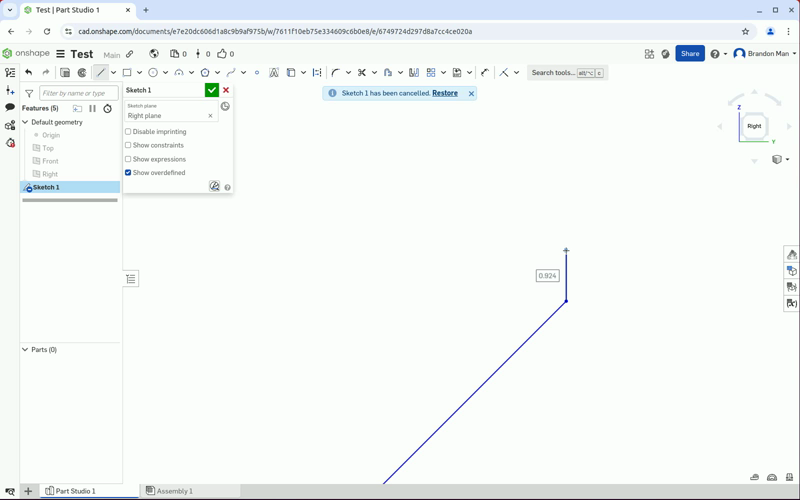
scroll(-6)
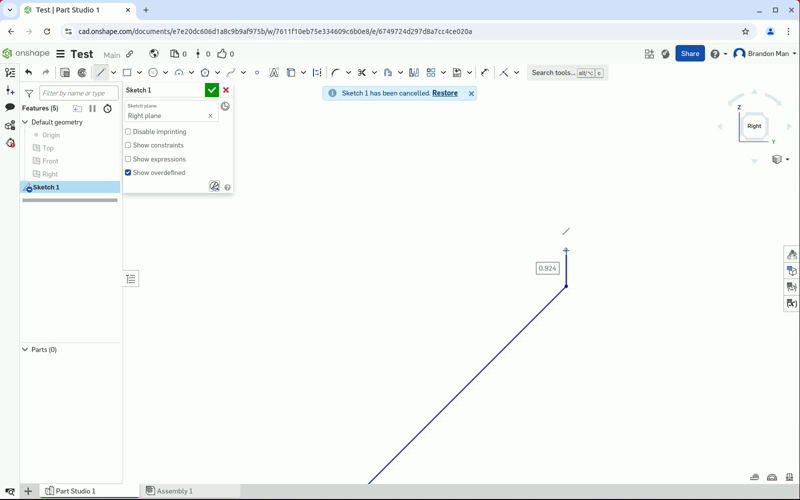
scroll(-6)
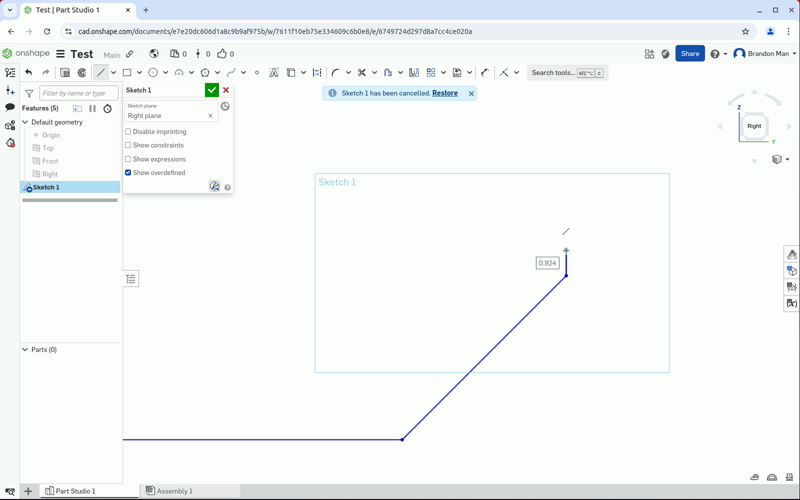
scroll(-6)
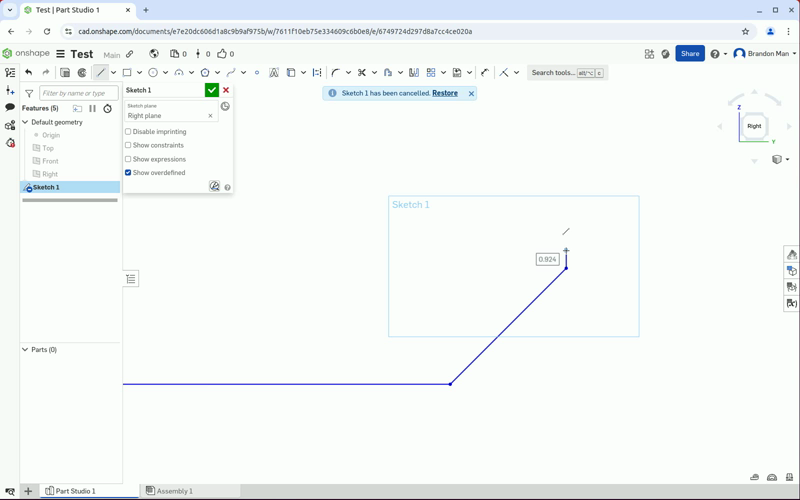
scroll(-6)
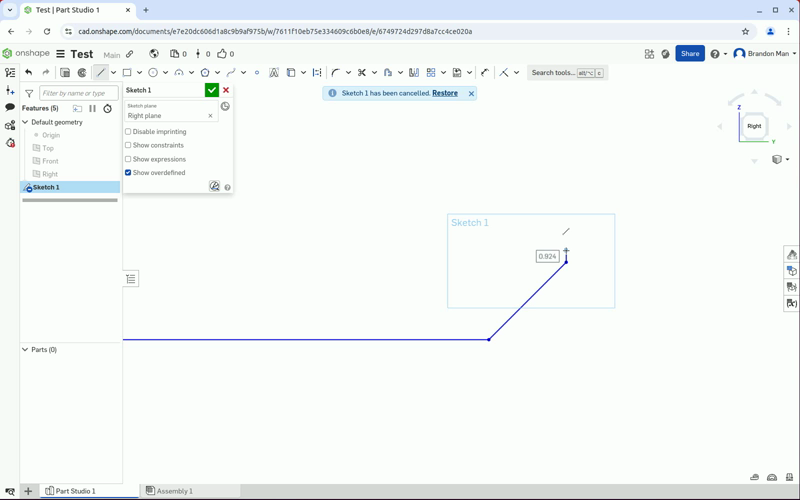
scroll(-6)
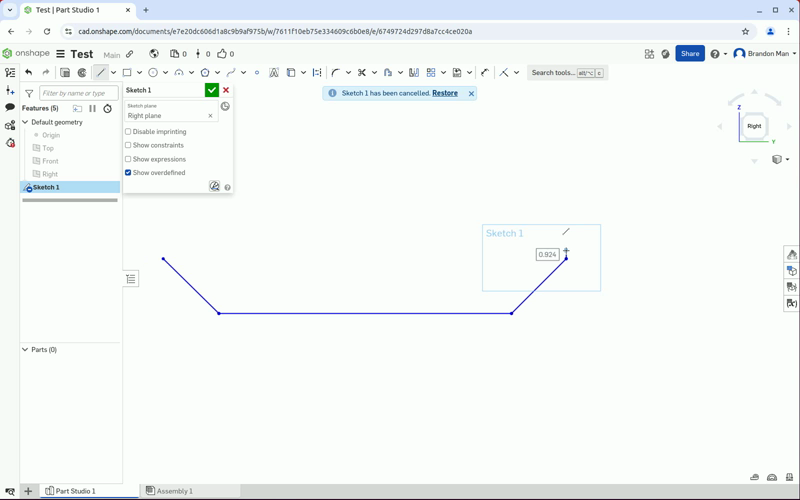
scroll(-6)
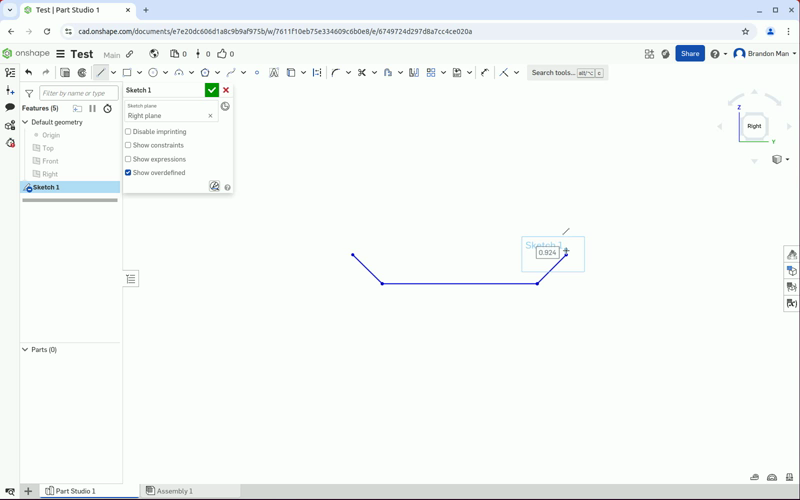
key_up(shift)
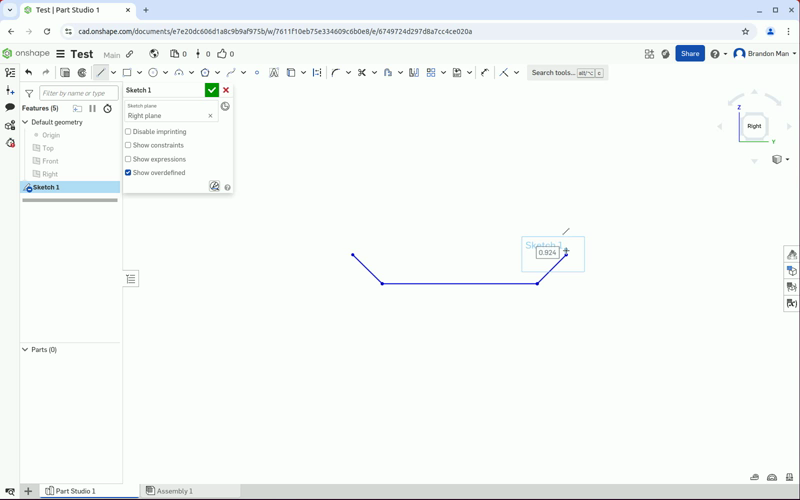
key_down(shift)
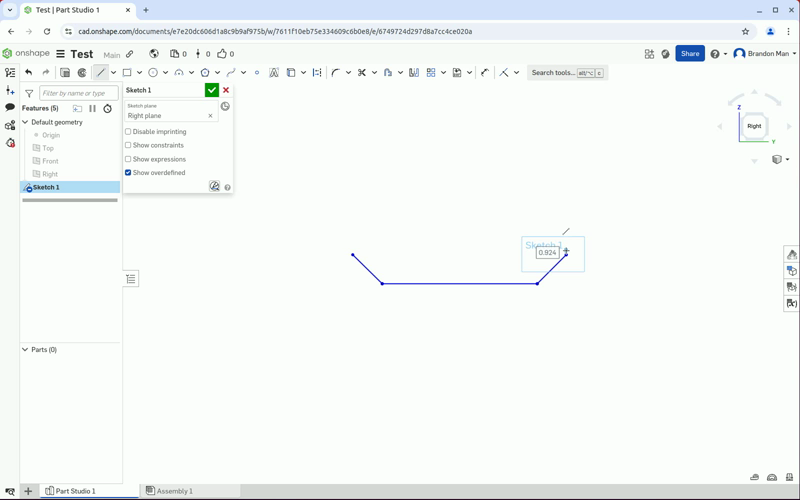
mouse_move(589, 250)
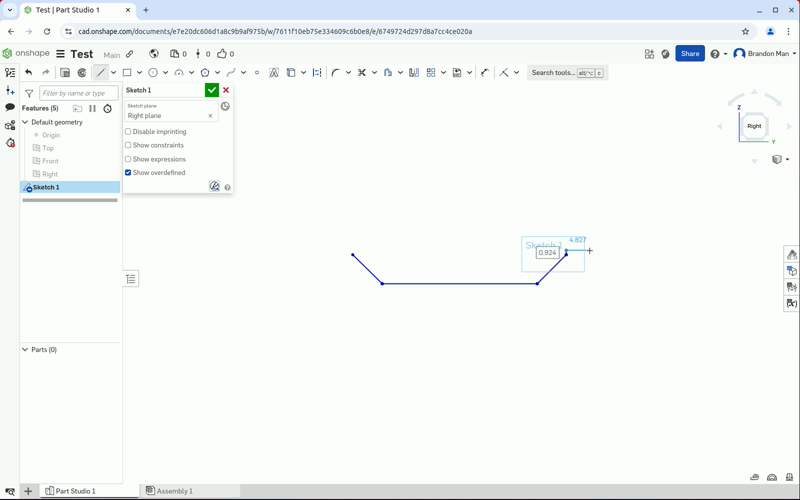
mouse_move(566, 248)
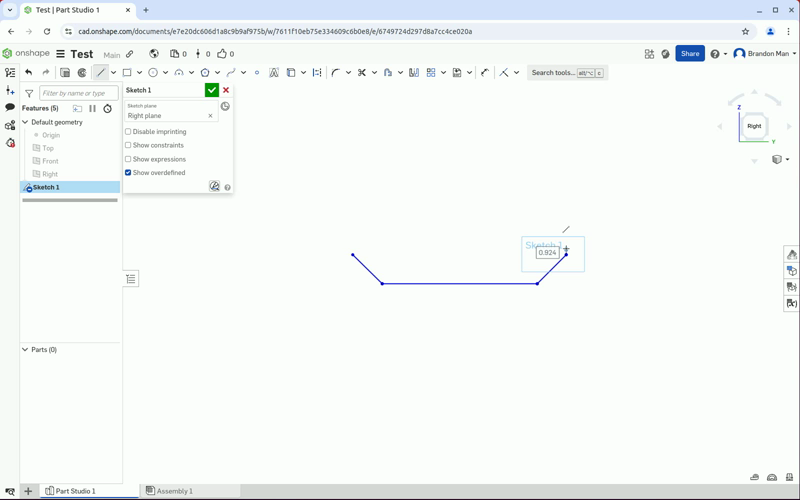
scroll(6)
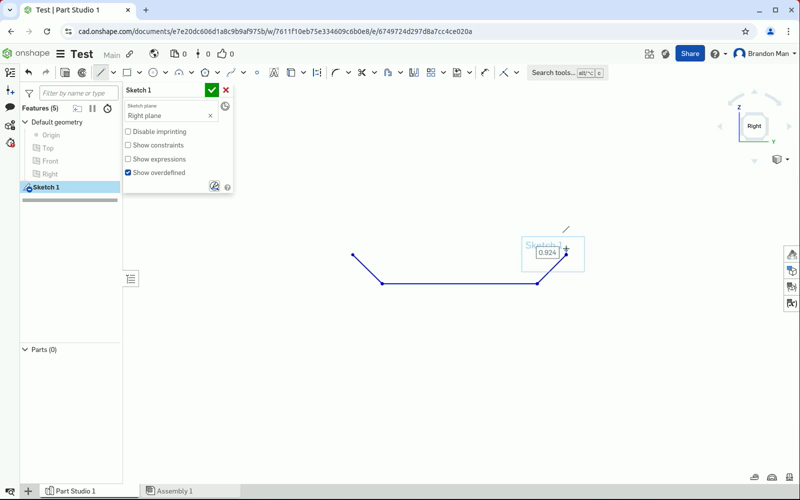
scroll(6)
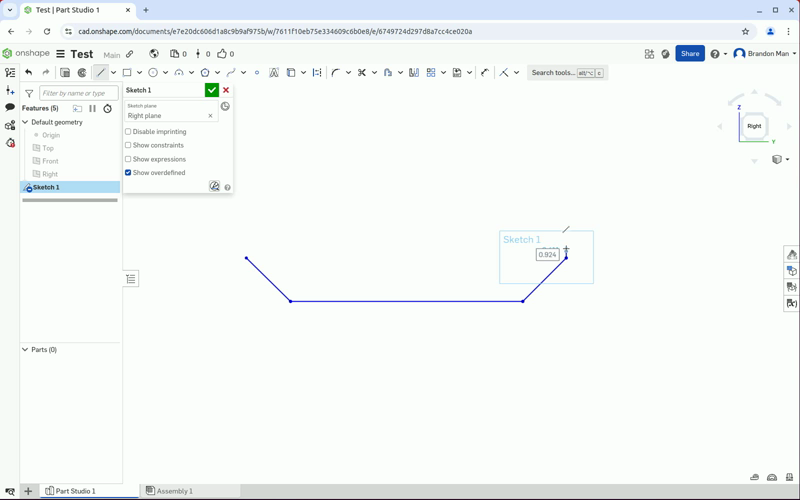
scroll(6)
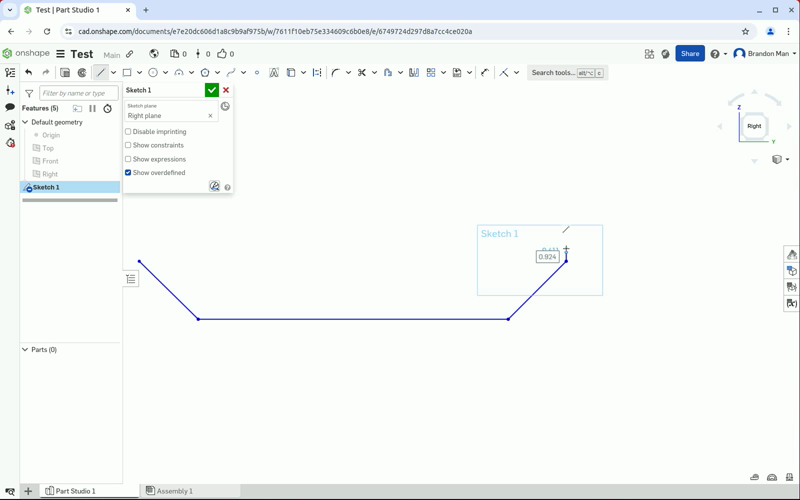
scroll(6)
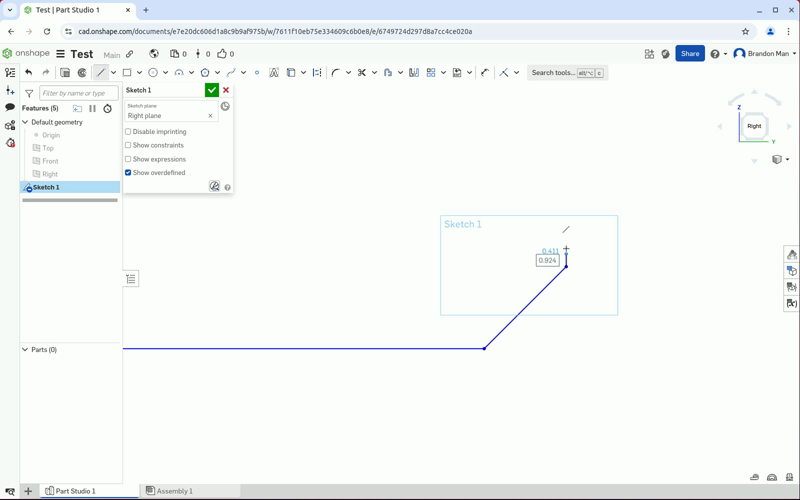
scroll(6)
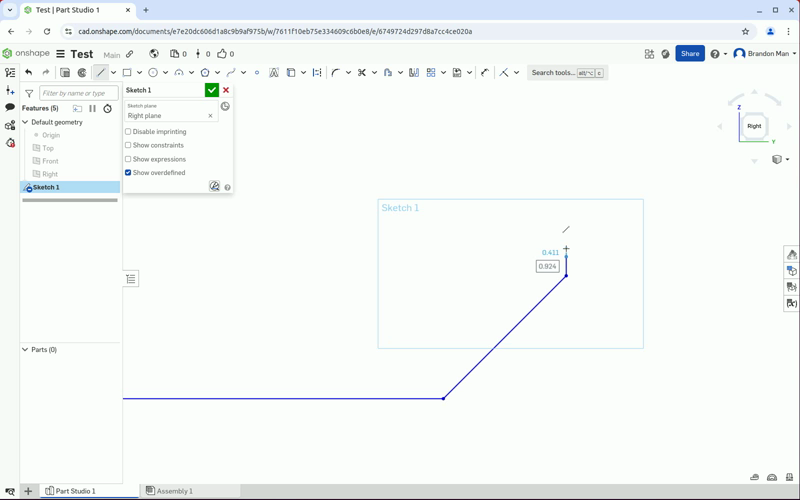
scroll(6)
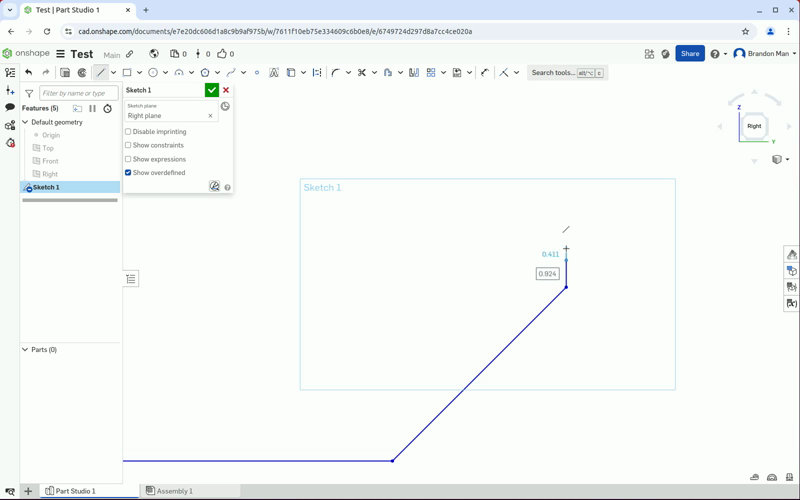
scroll(6)
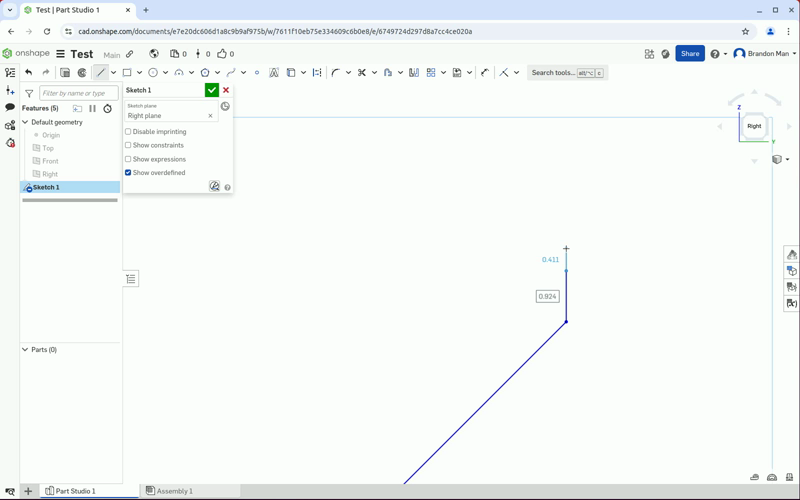
click(566, 248)
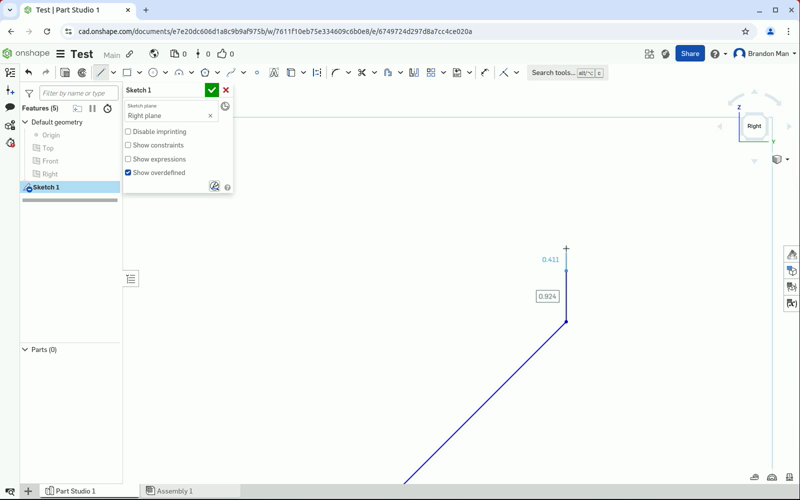
scroll(-6)
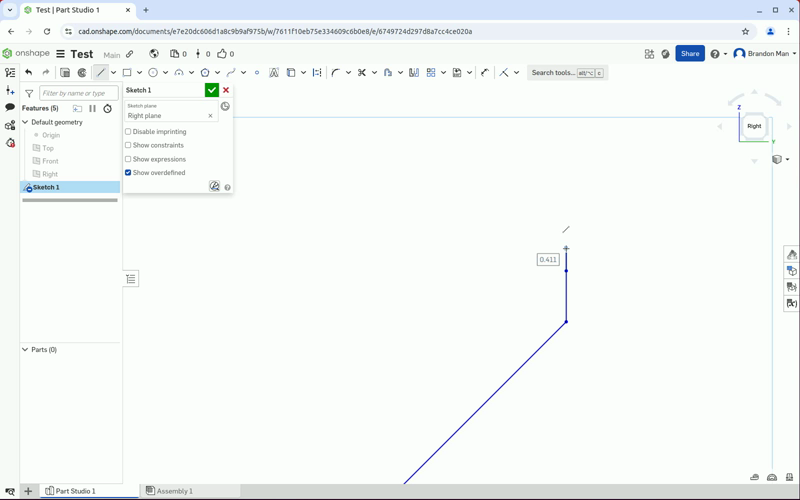
scroll(-6)
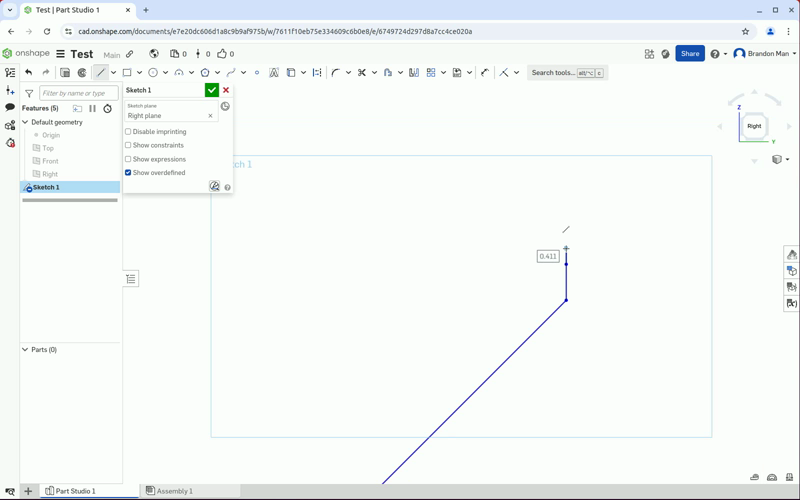
scroll(-6)
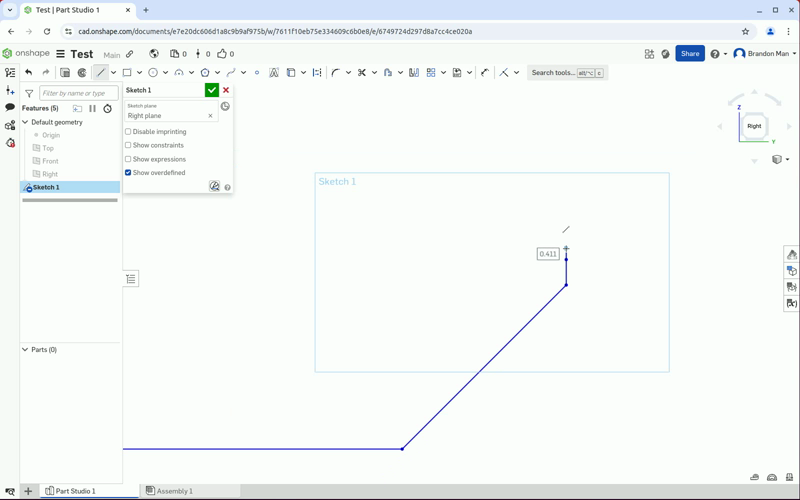
scroll(-6)
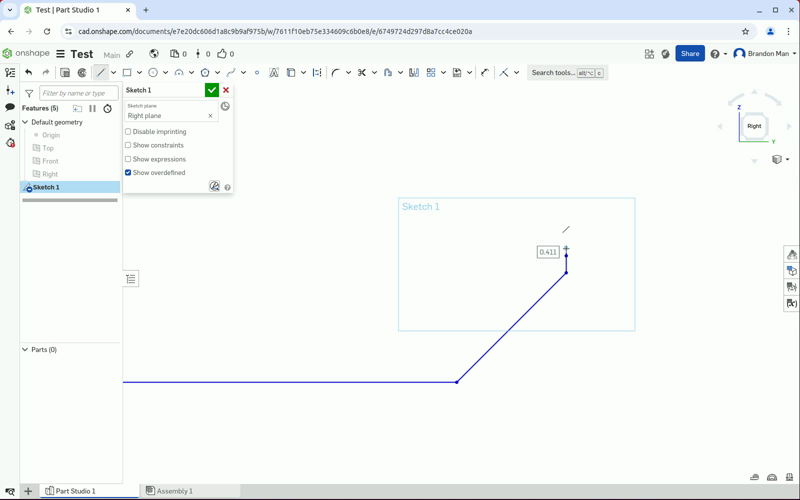
scroll(-6)
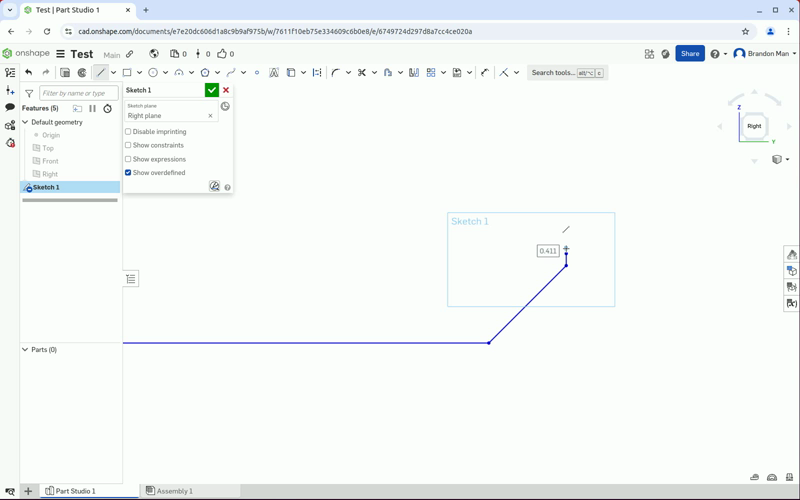
scroll(-6)
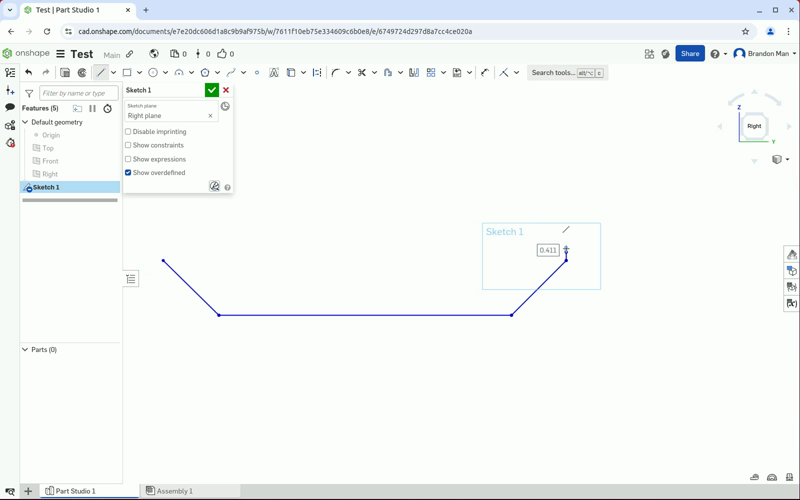
scroll(-6)
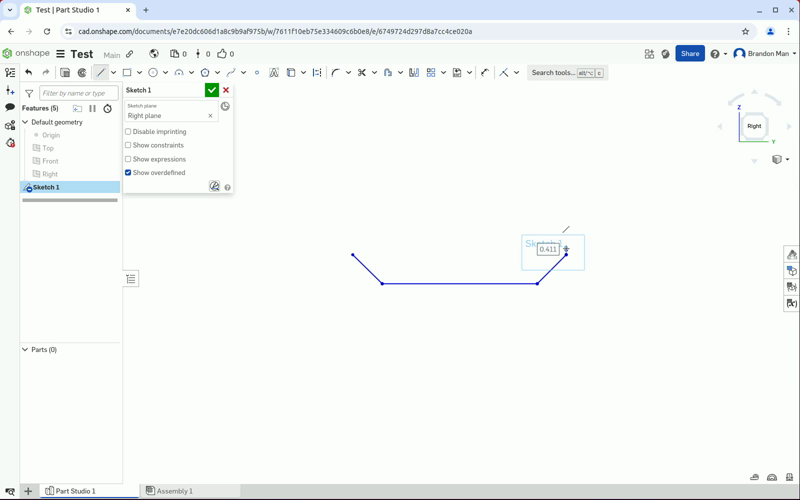
key_up(shift)
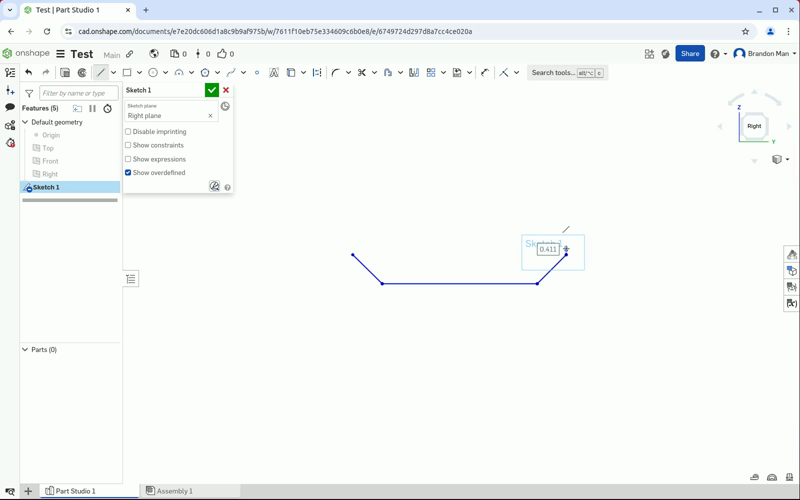
key_down(shift)
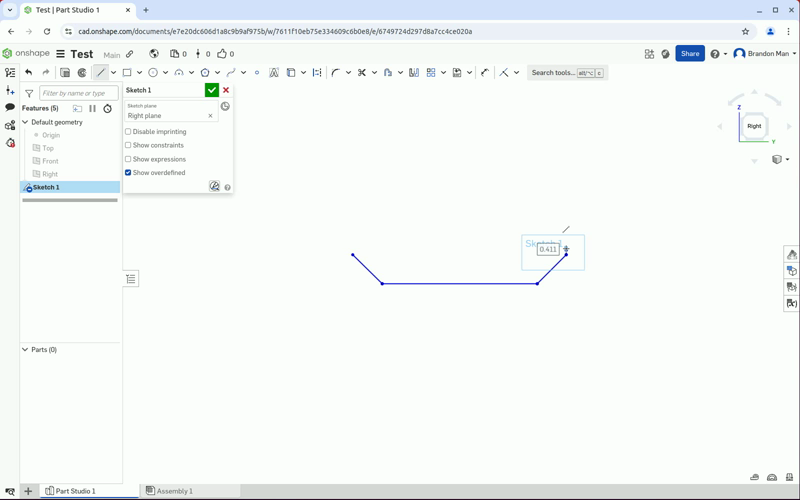
mouse_move(458, 248)
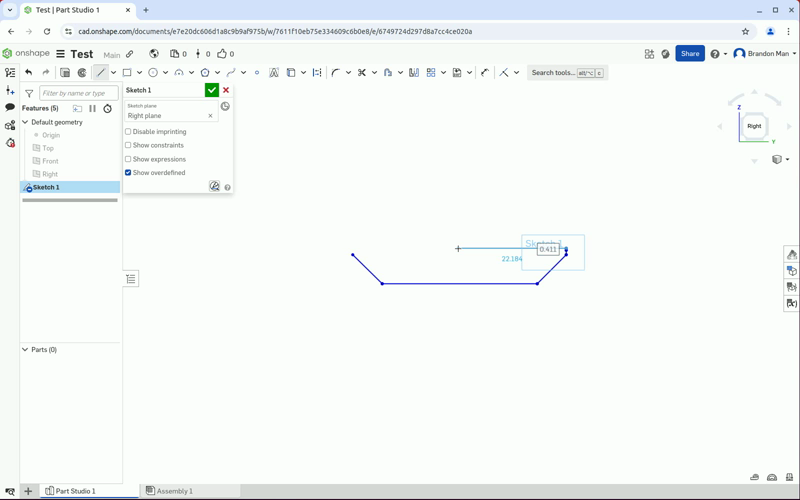
click(458, 248)
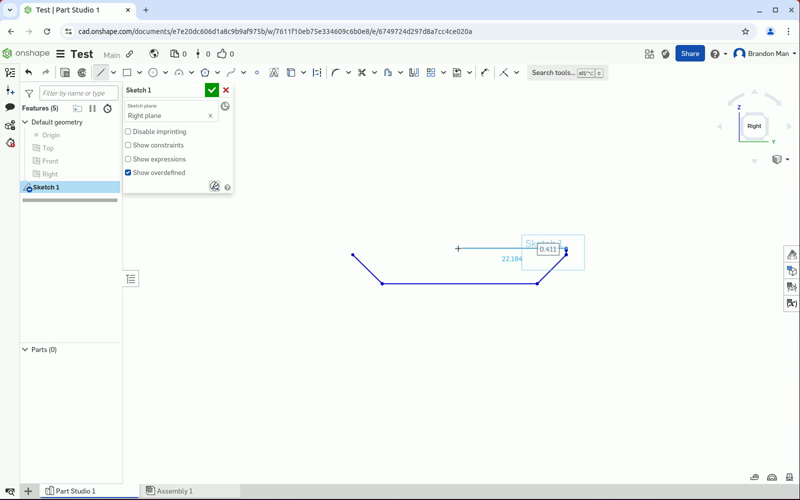
key_up(shift)
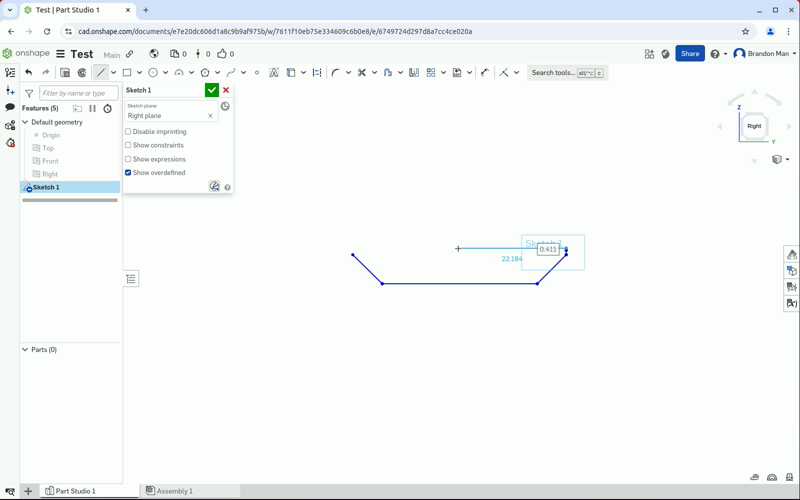
key_down(shift)
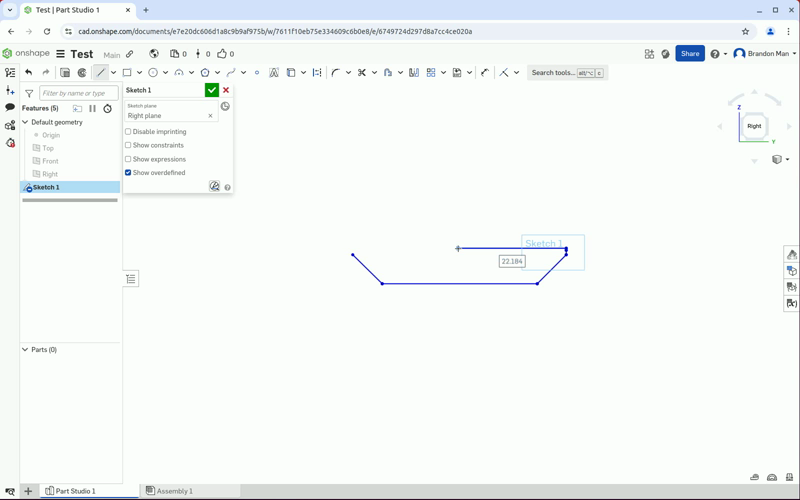
mouse_move(352, 248)
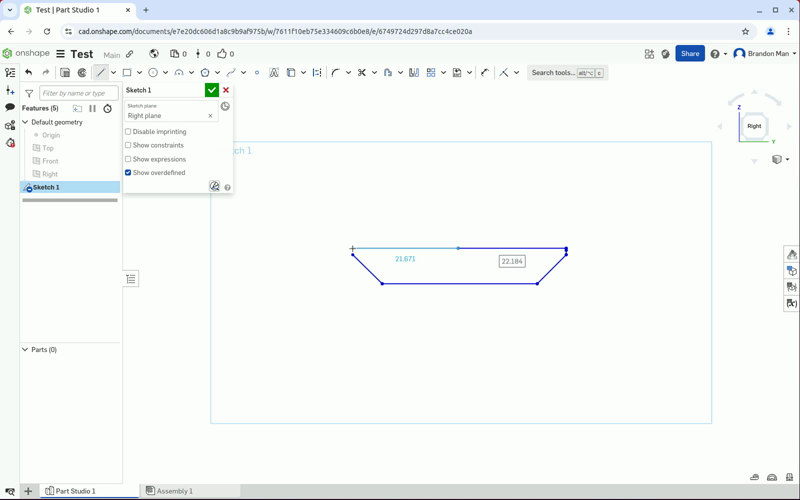
click(352, 248)
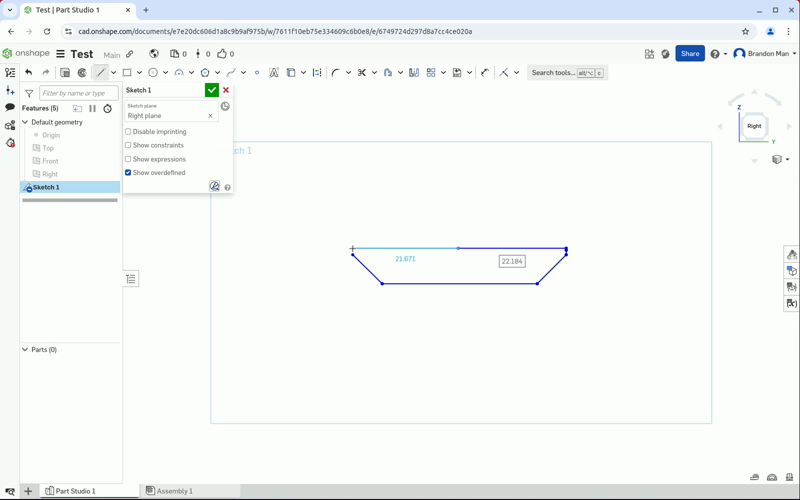
key_up(shift)
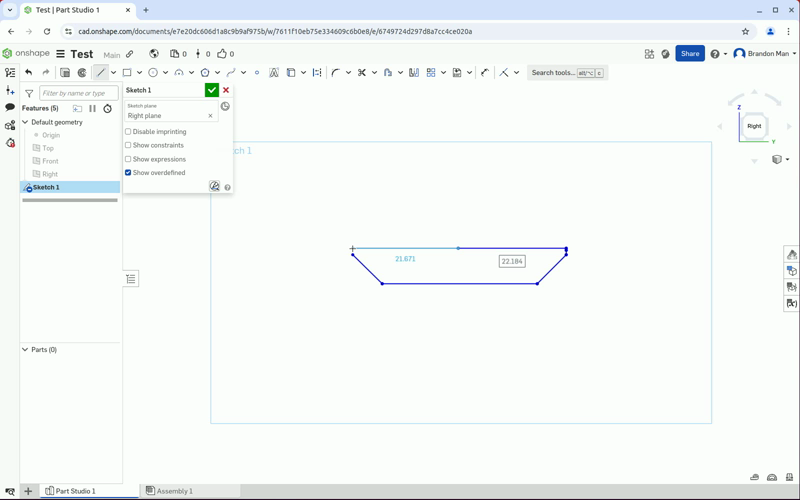
key_down(shift)
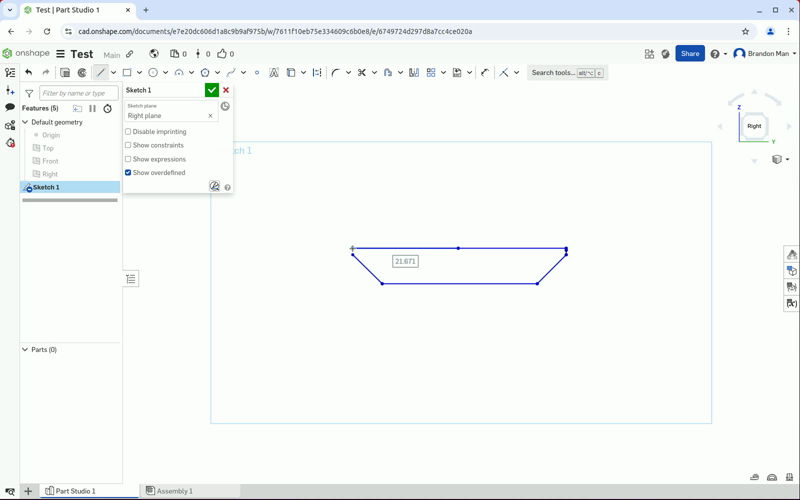
mouse_move(382, 248)
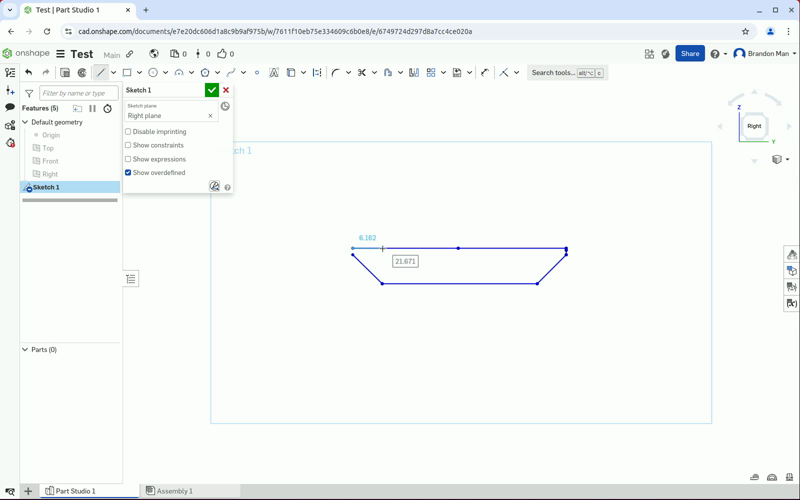
mouse_move(352, 250)
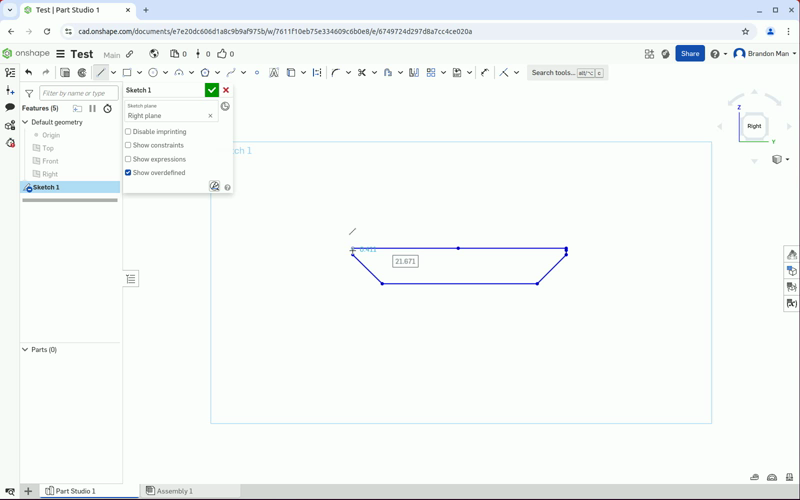
scroll(6)
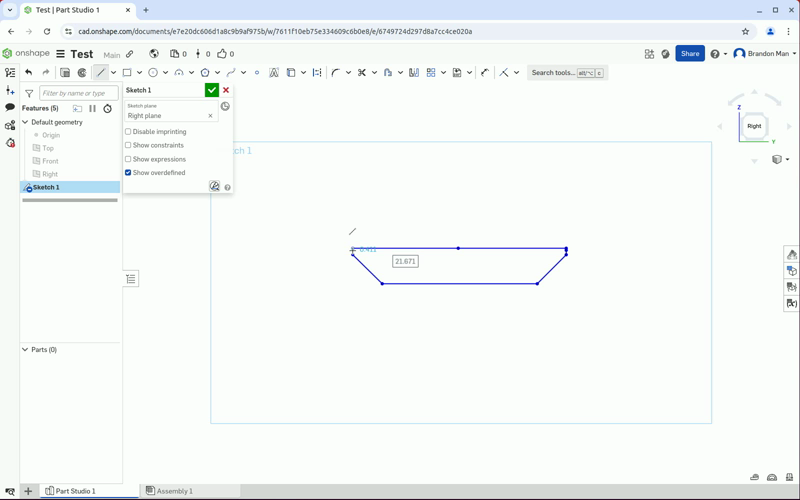
scroll(6)
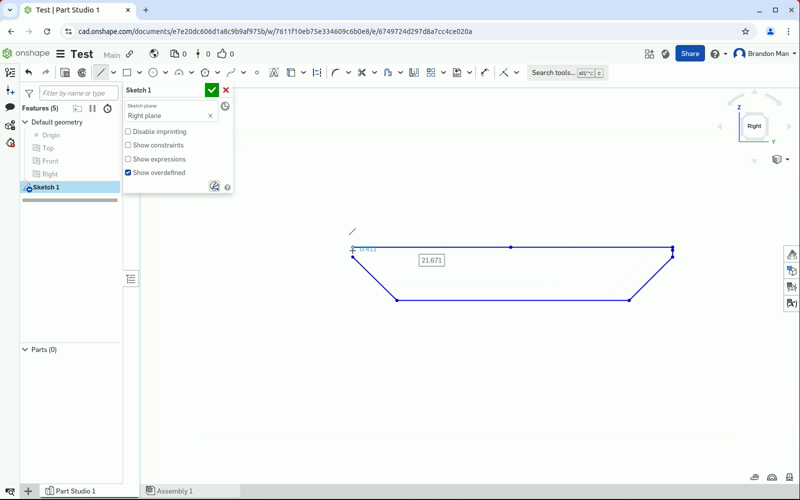
scroll(6)
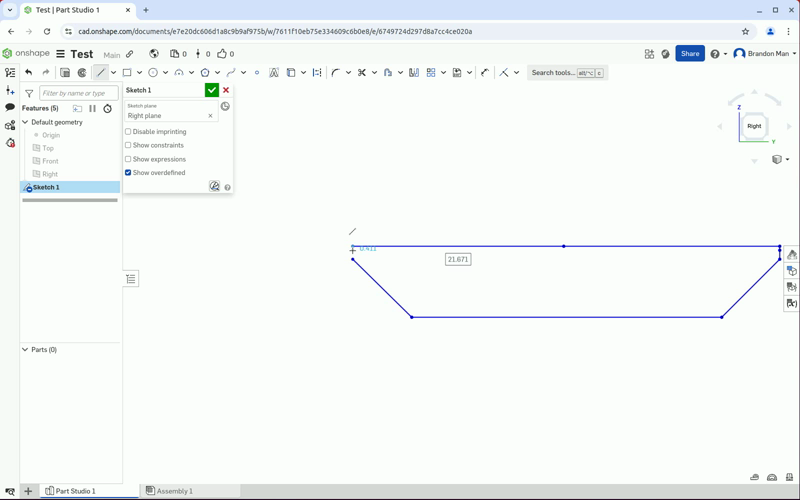
scroll(6)
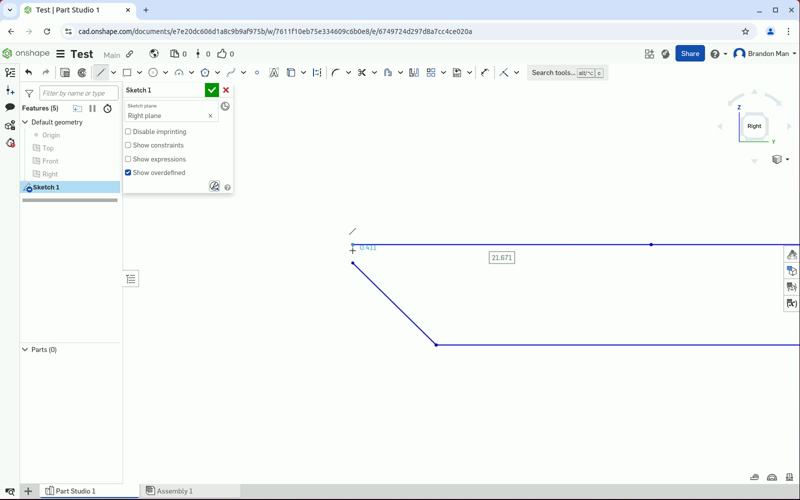
scroll(6)
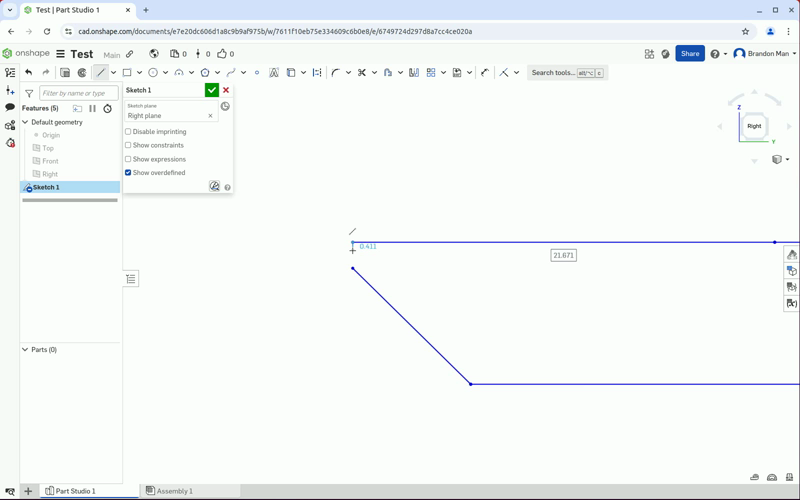
scroll(6)
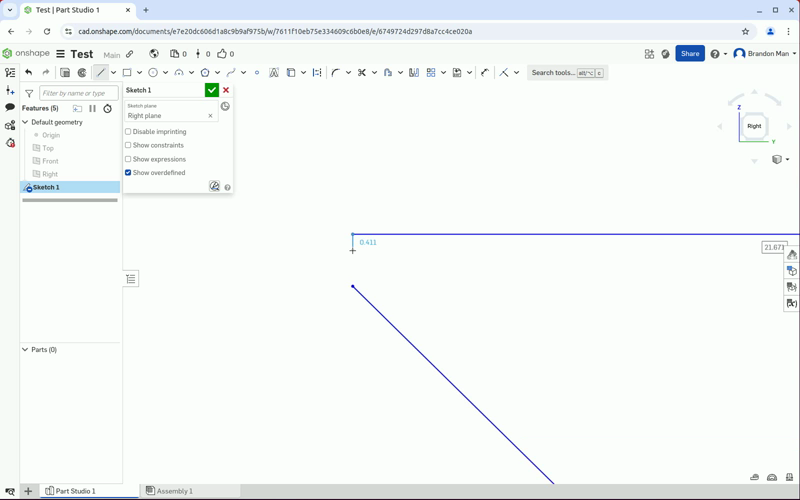
scroll(6)
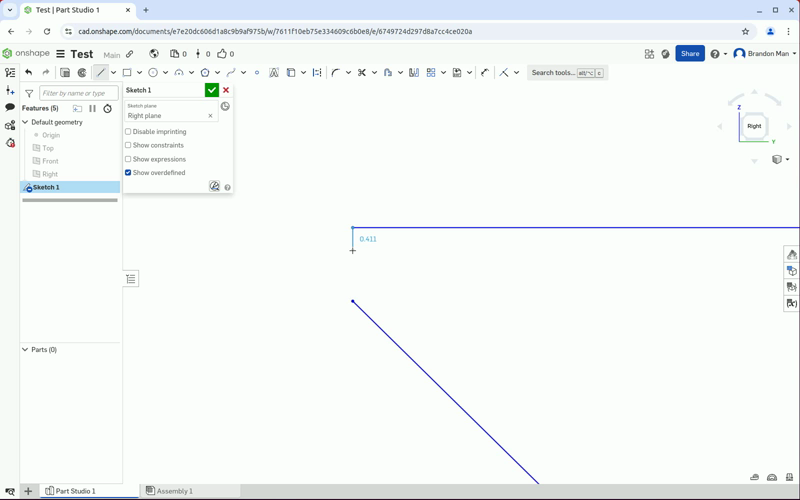
click(352, 250)
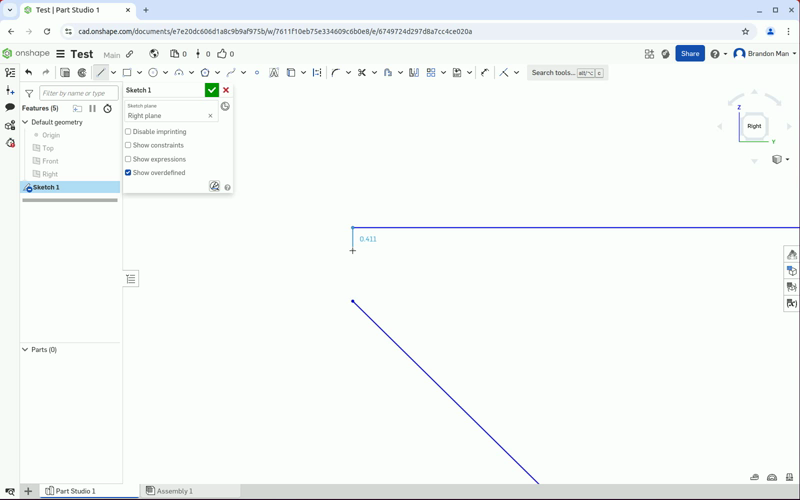
scroll(-6)
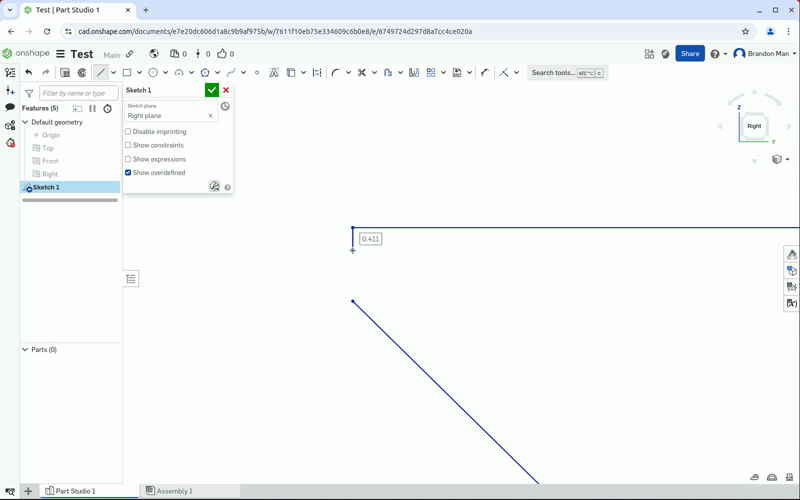
scroll(-6)
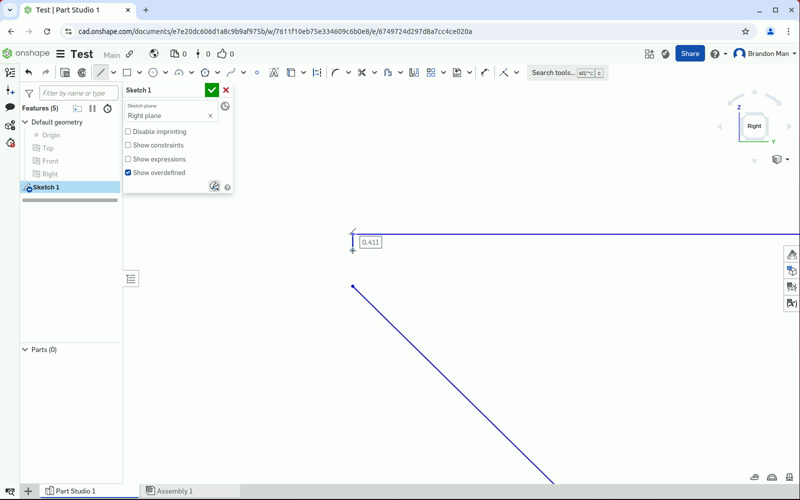
scroll(-6)
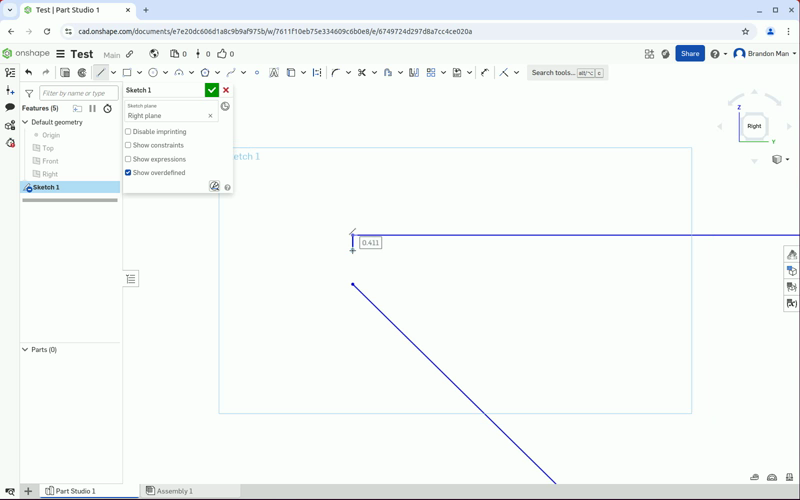
scroll(-6)
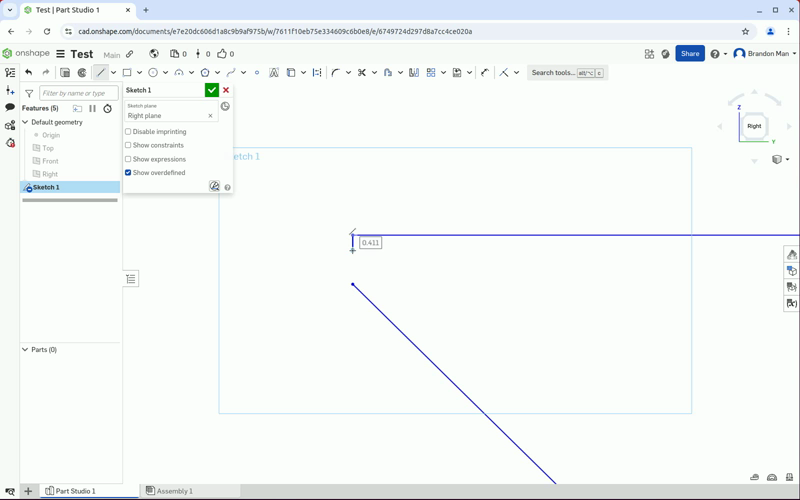
scroll(-6)
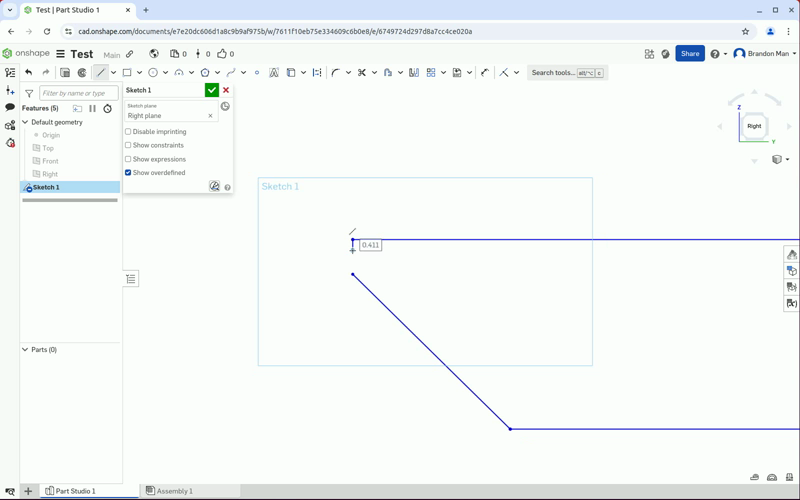
scroll(-6)
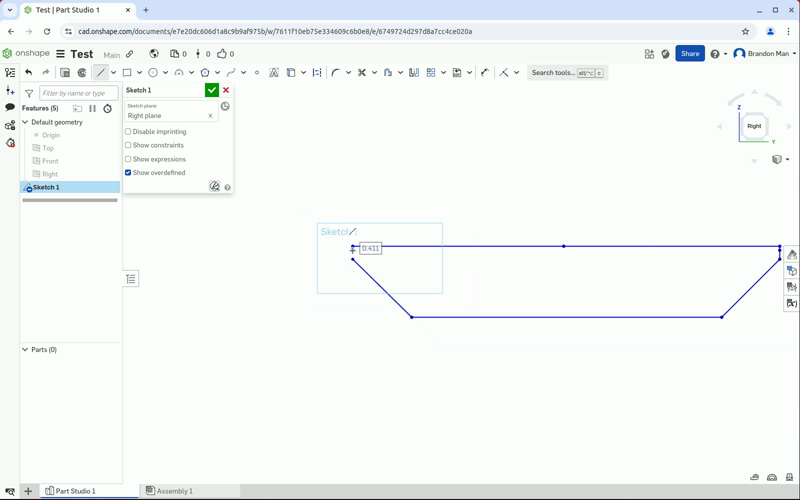
scroll(-6)
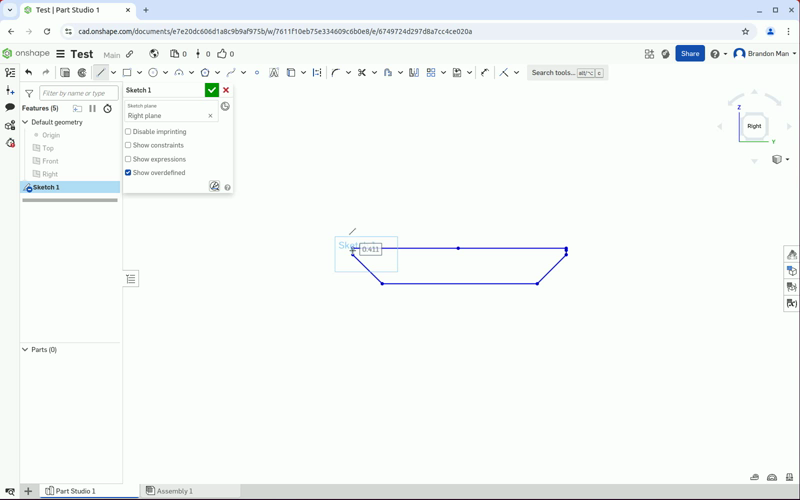
key_up(shift)
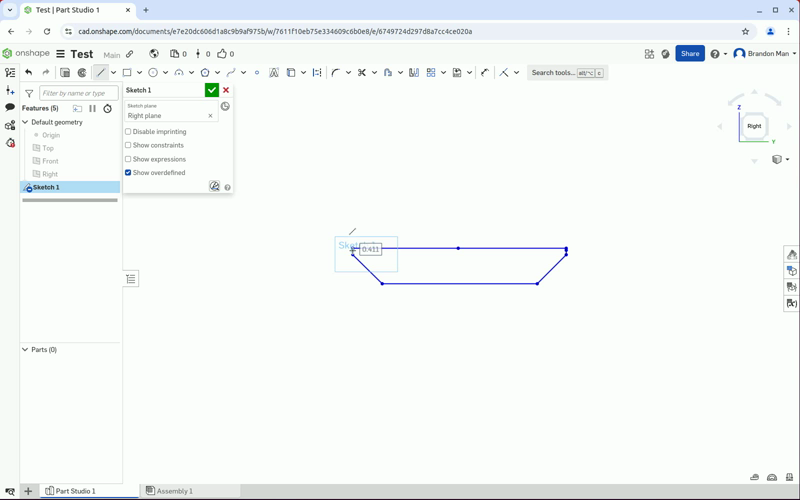
mouse_move(382, 250)
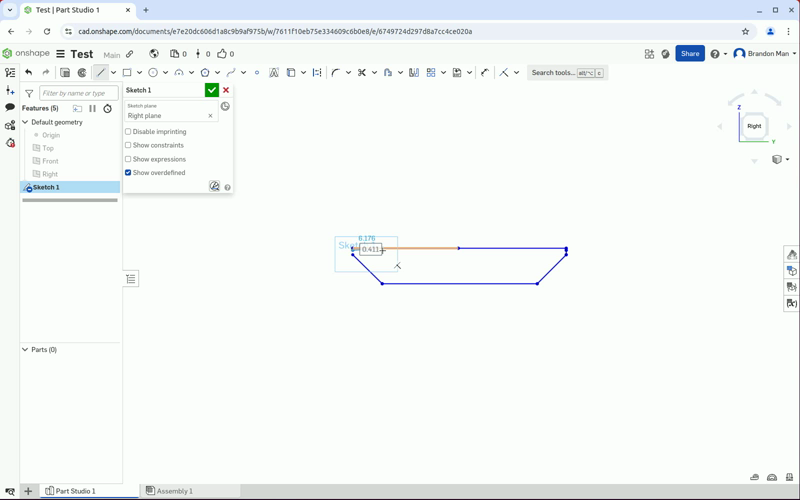
key_down(shift)
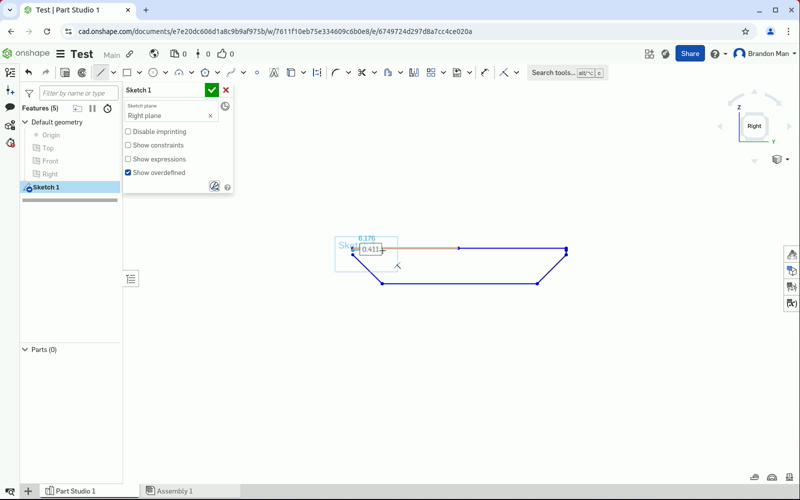
mouse_move(352, 254)
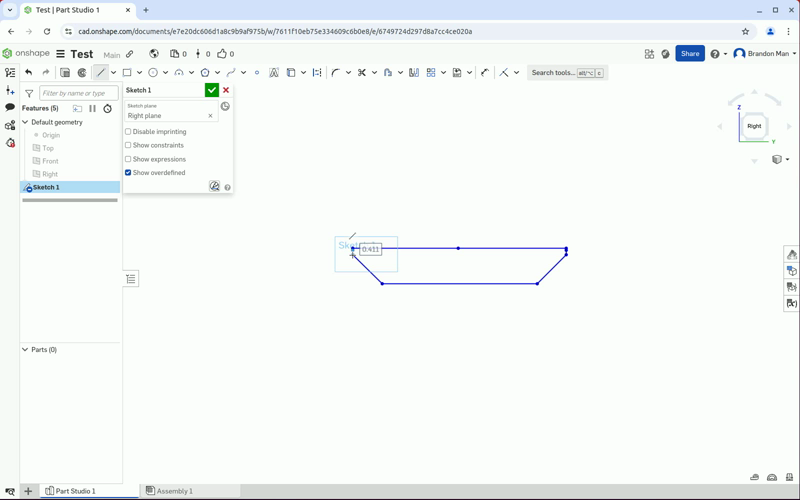
scroll(6)
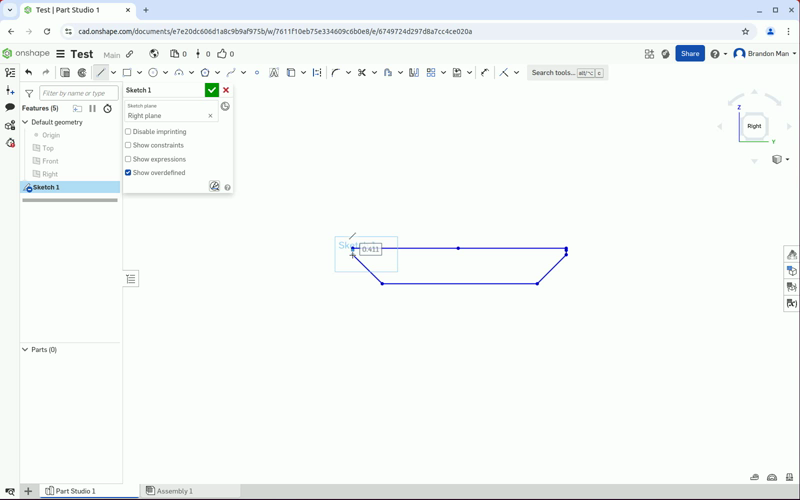
scroll(6)
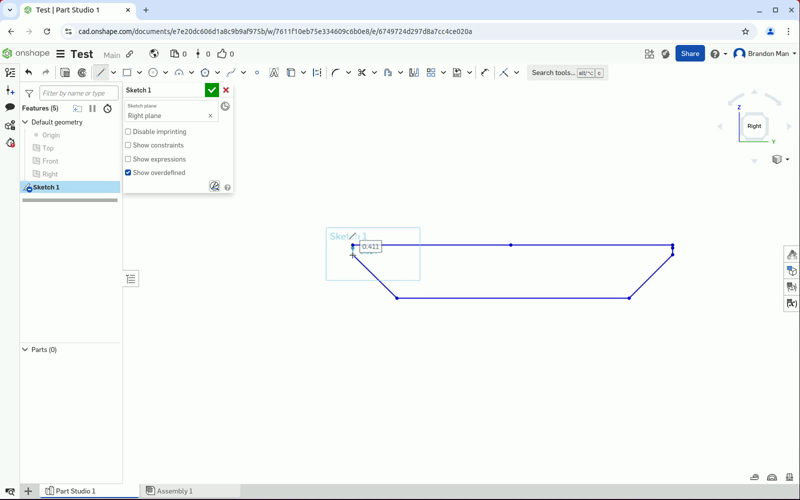
scroll(6)
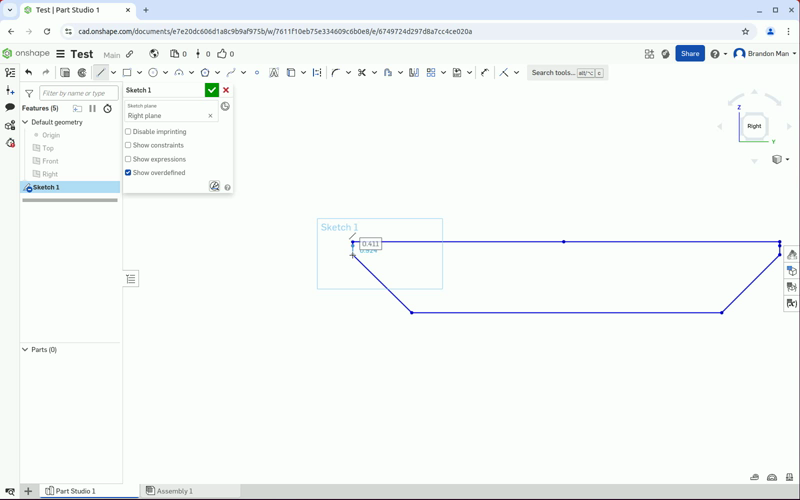
scroll(6)
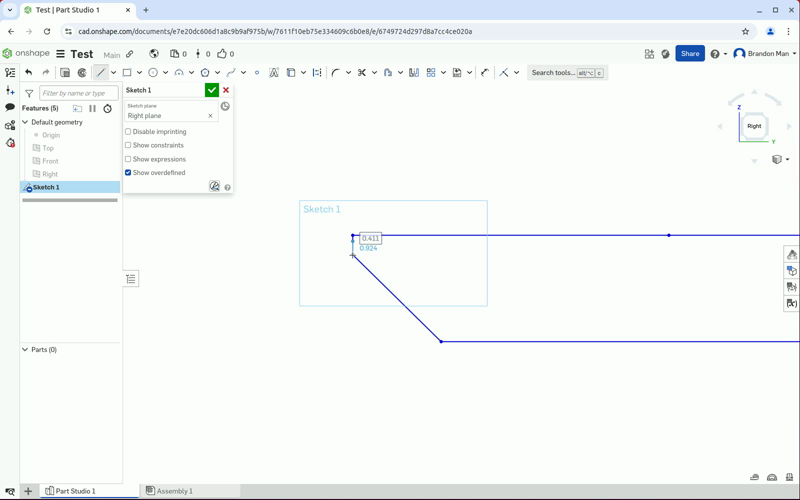
scroll(6)
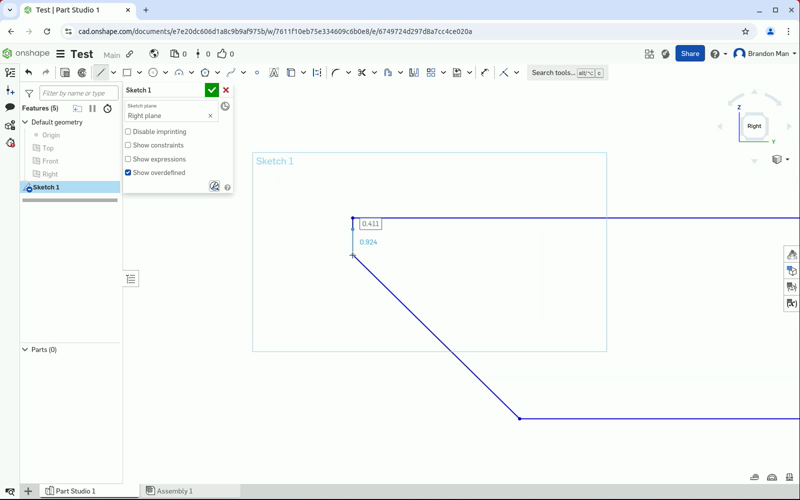
scroll(6)
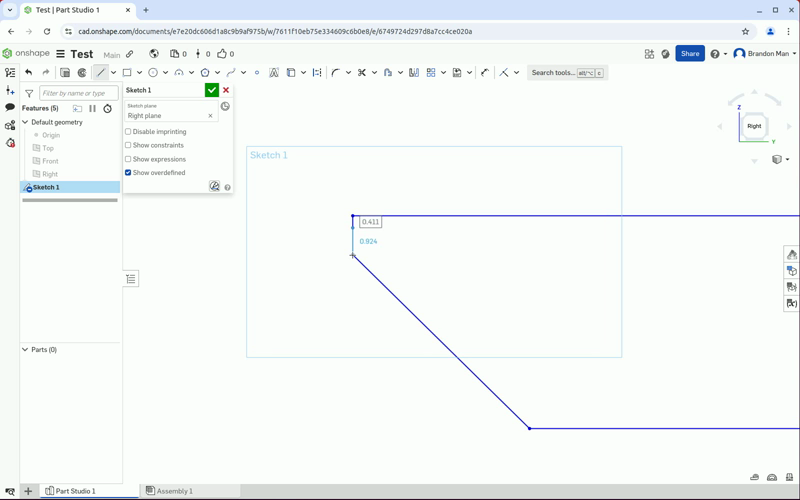
scroll(6)
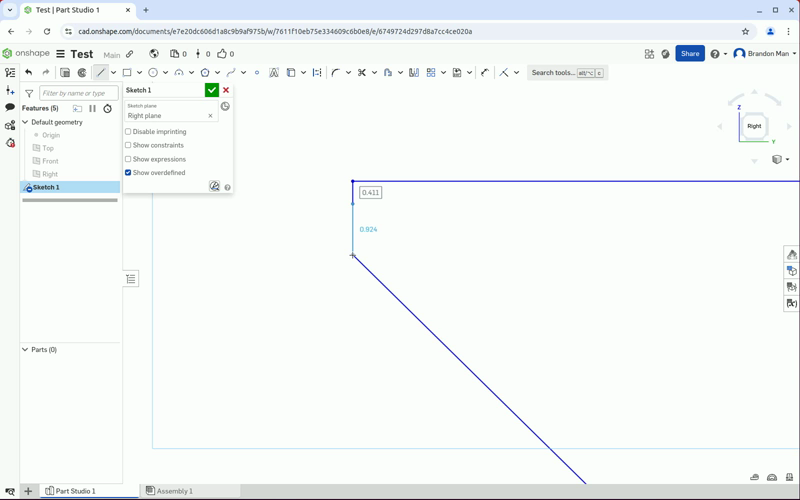
key_up(shift)
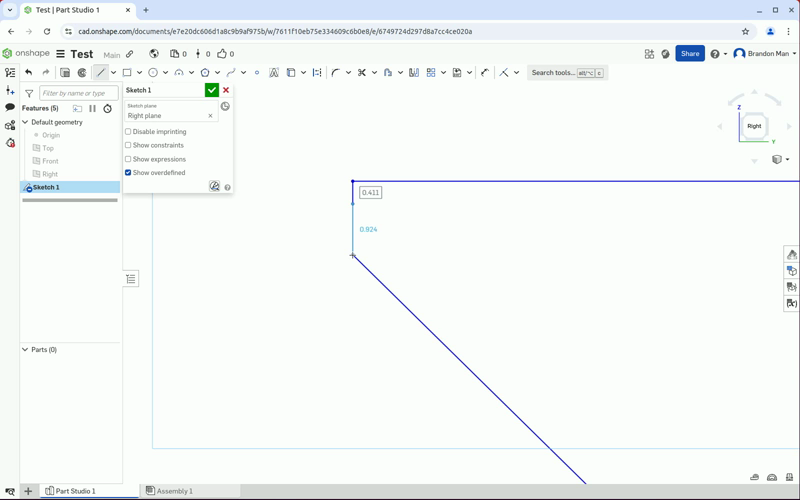
click(352, 254)
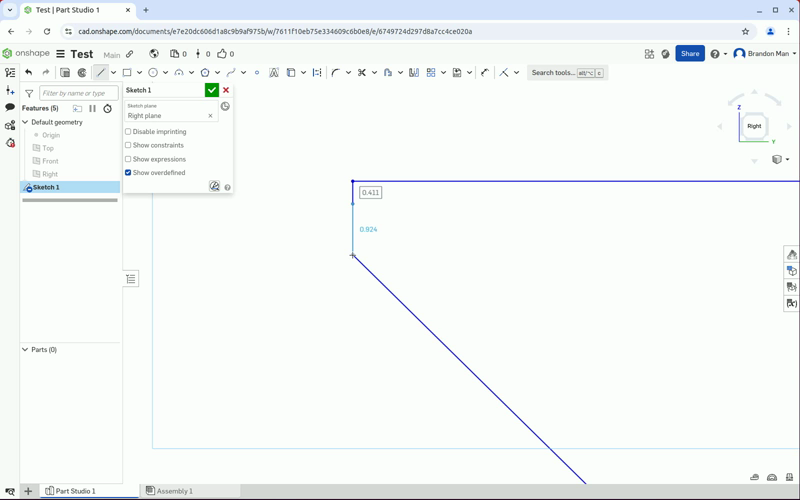
scroll(-6)
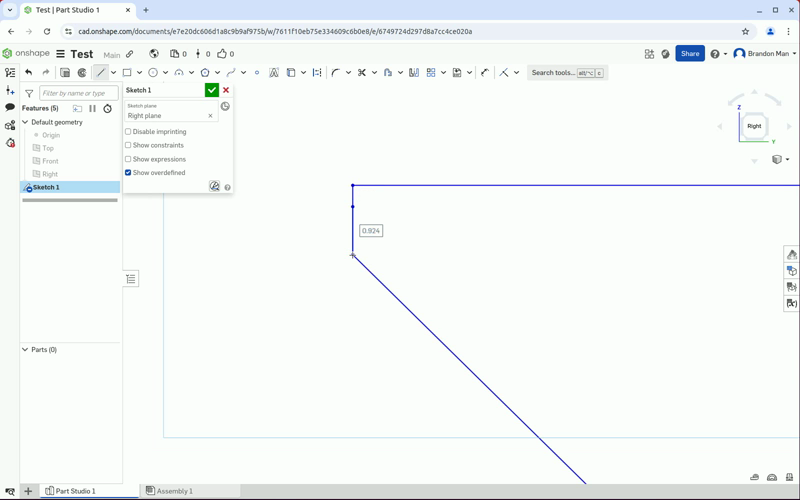
scroll(-6)
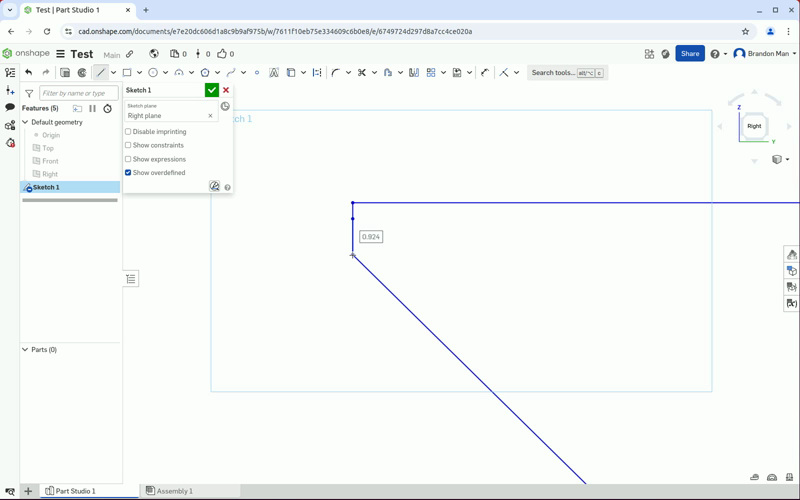
scroll(-6)
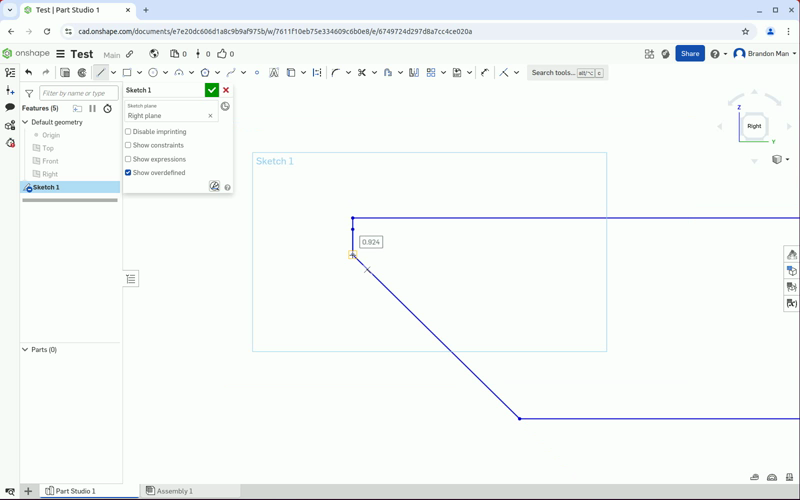
scroll(-6)
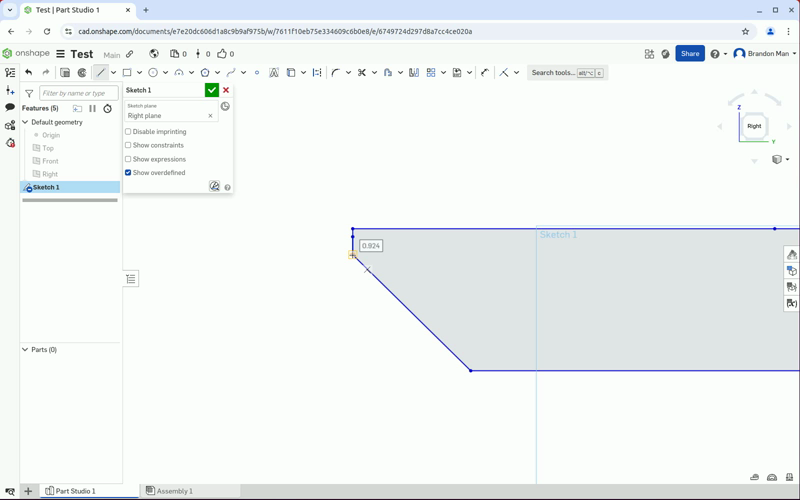
scroll(-6)
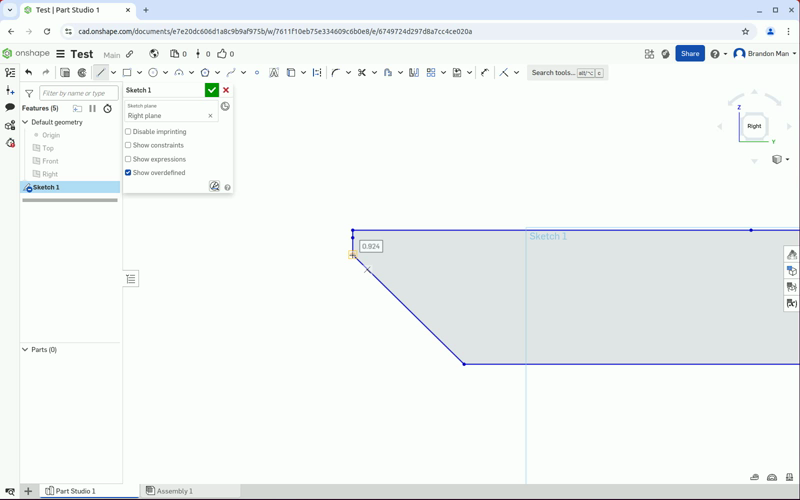
scroll(-6)
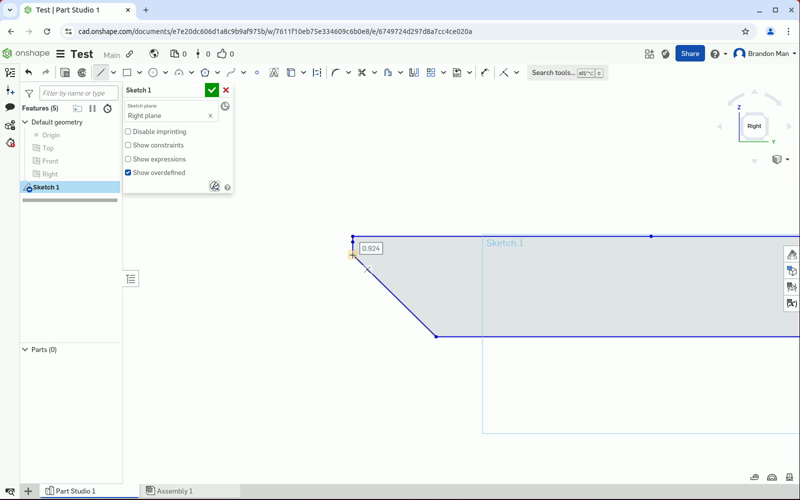
scroll(-6)
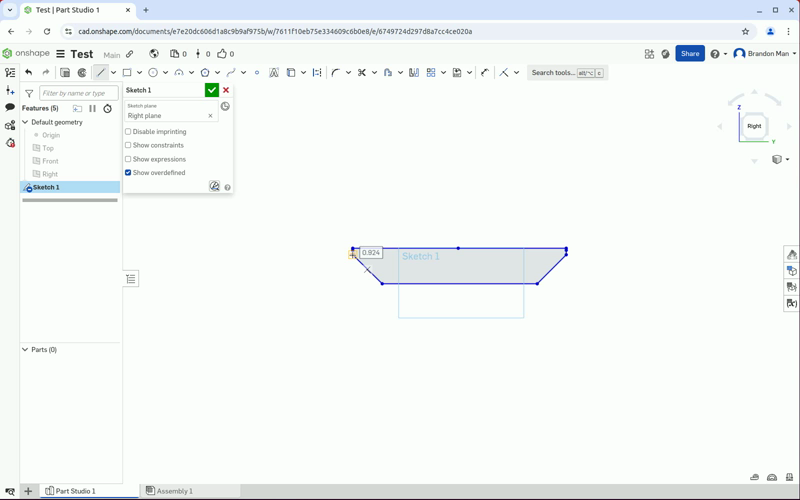
key(esc)
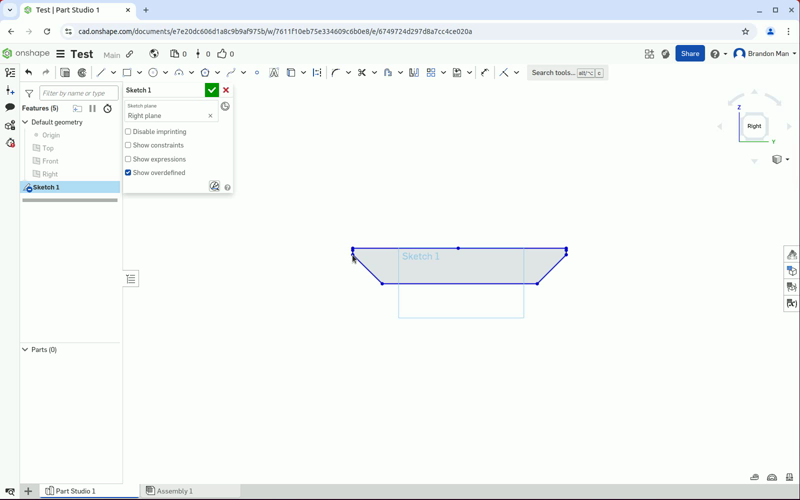
mouse_move(426, 274)
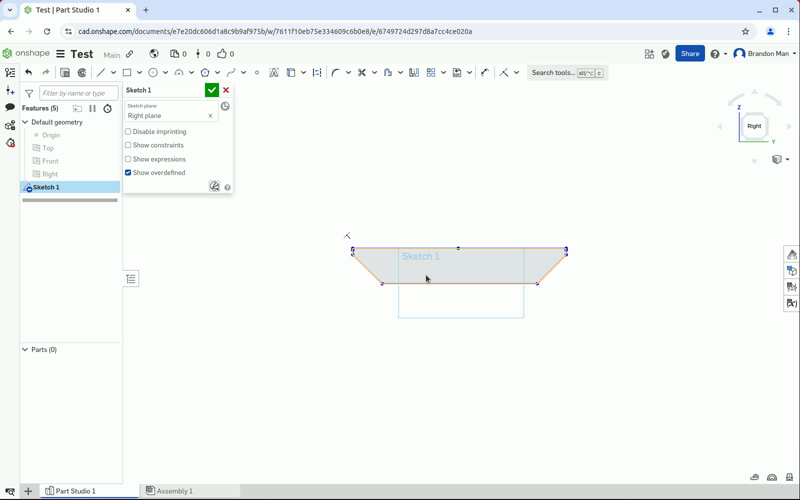
click(426, 274)
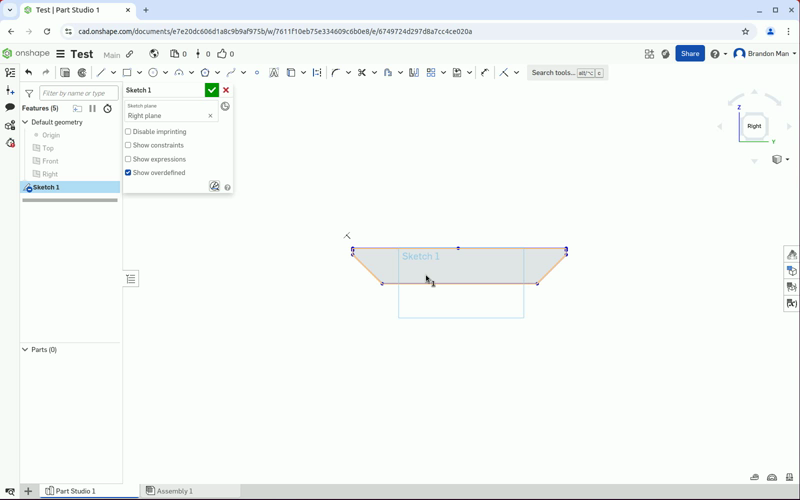
mouse_move(73, 352)
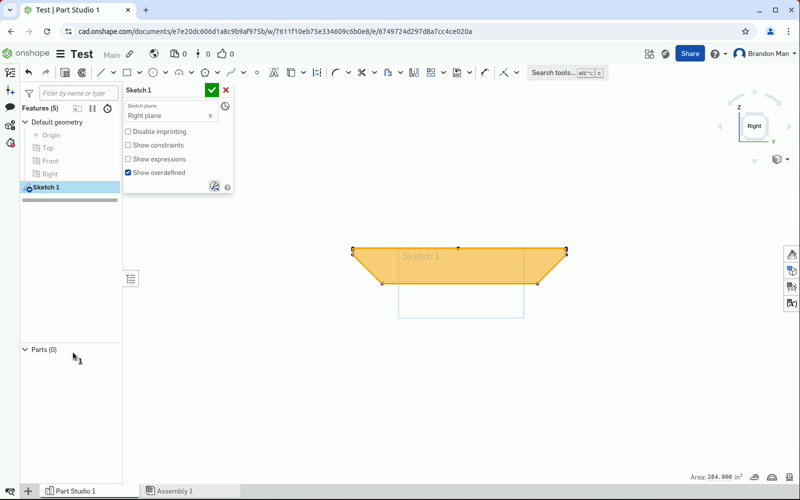
key(shift+y)
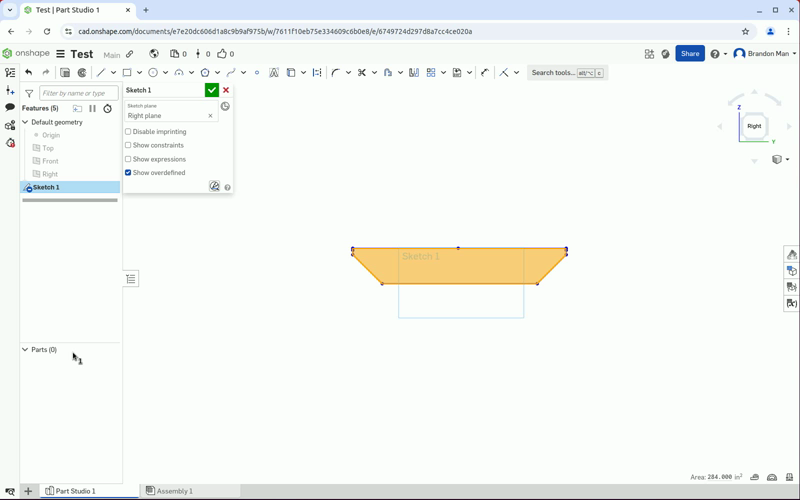
key(shift+e)
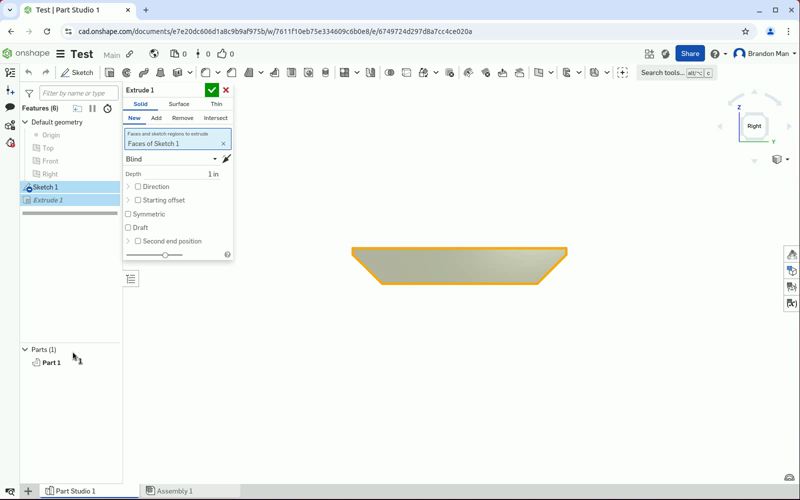
mouse_move(143, 106)
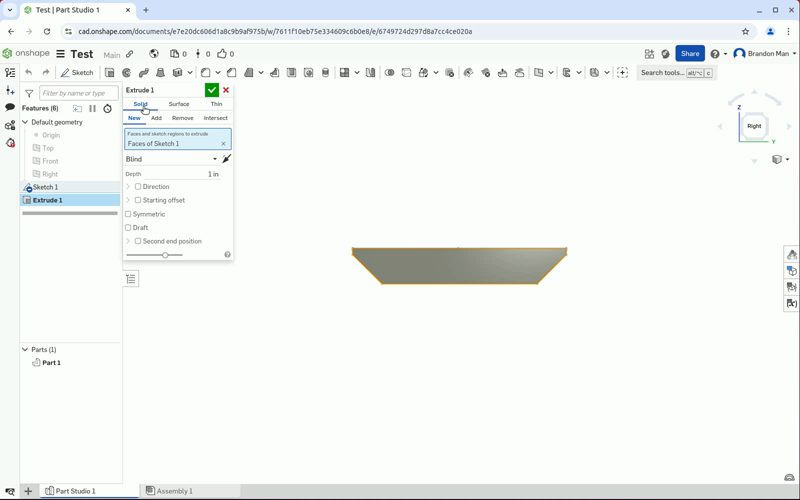
click(143, 106)
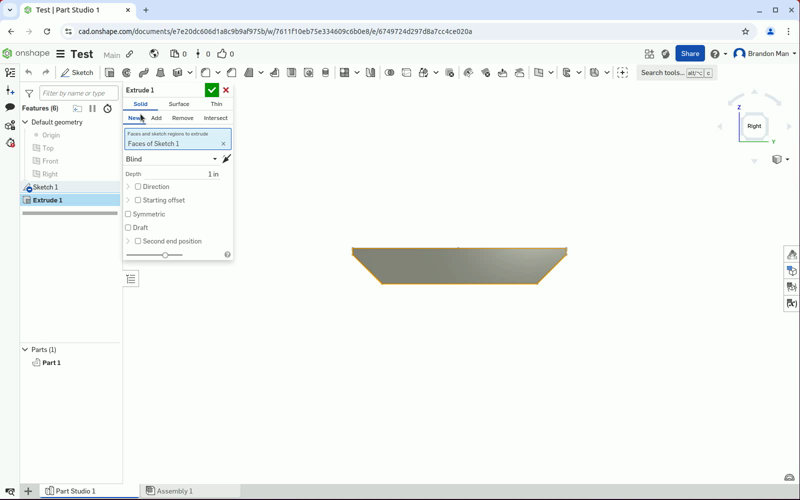
mouse_move(137, 120)
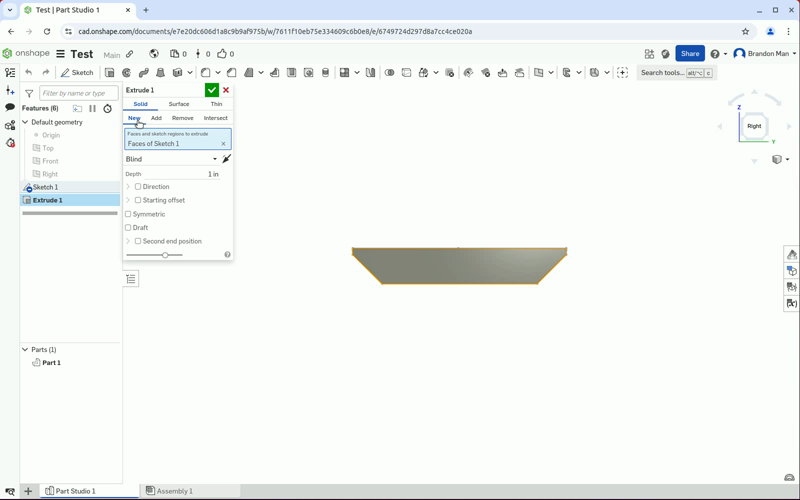
click(137, 120)
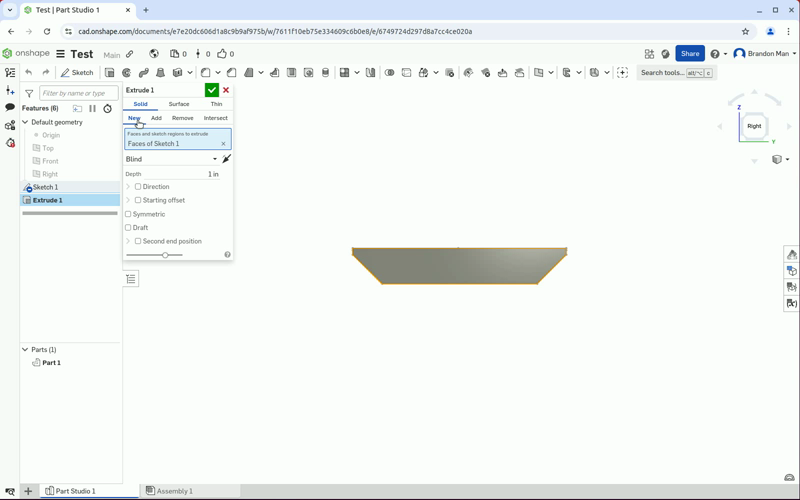
key(tab, 4)
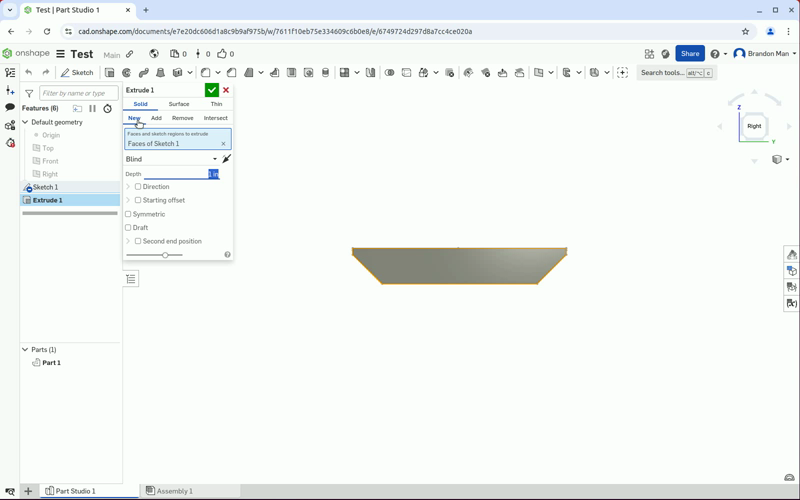
text(2.648)
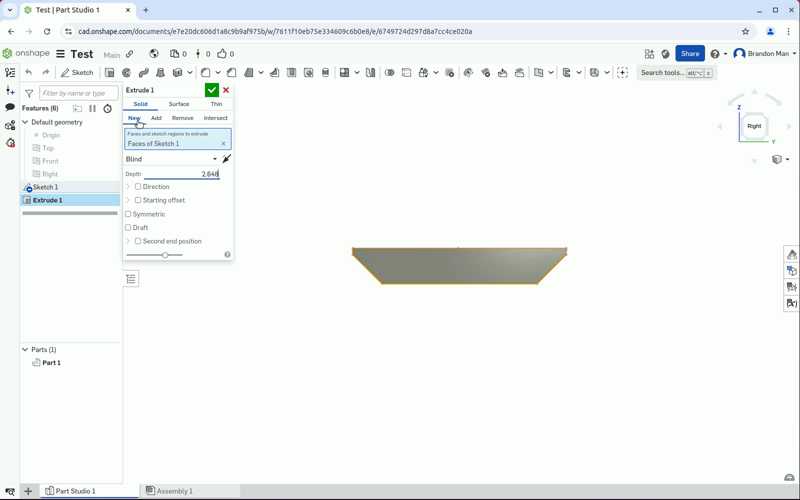
key(enter)
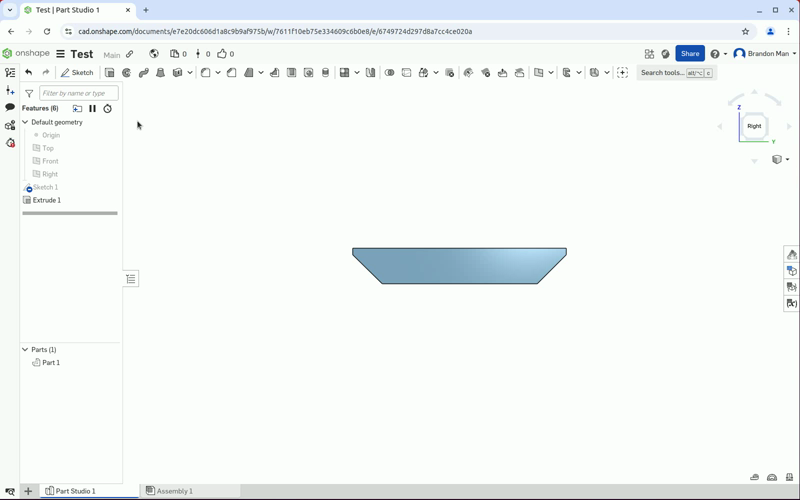
key(shift+h)
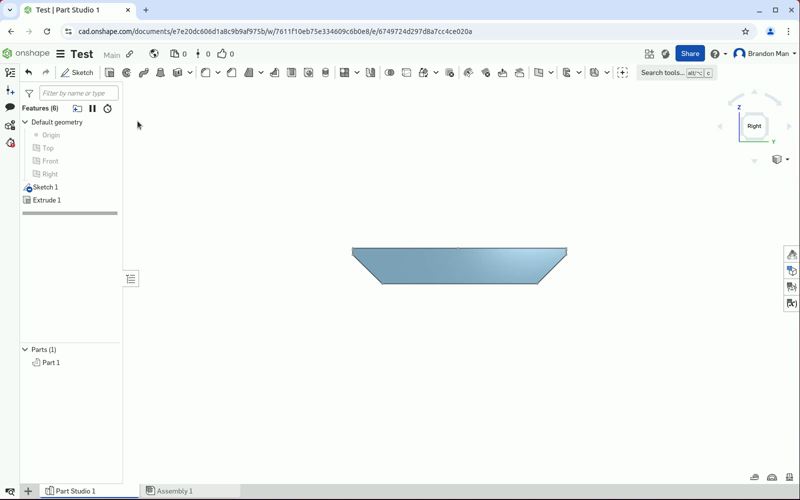
key(shift+h)
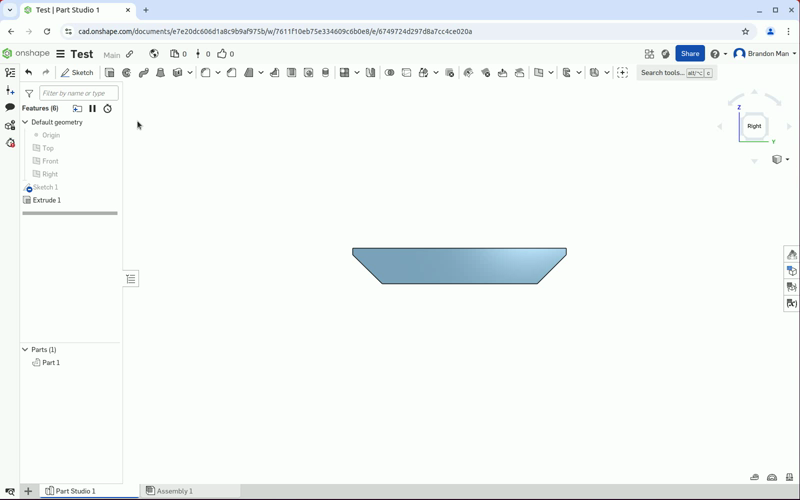
mouse_move(73, 189)
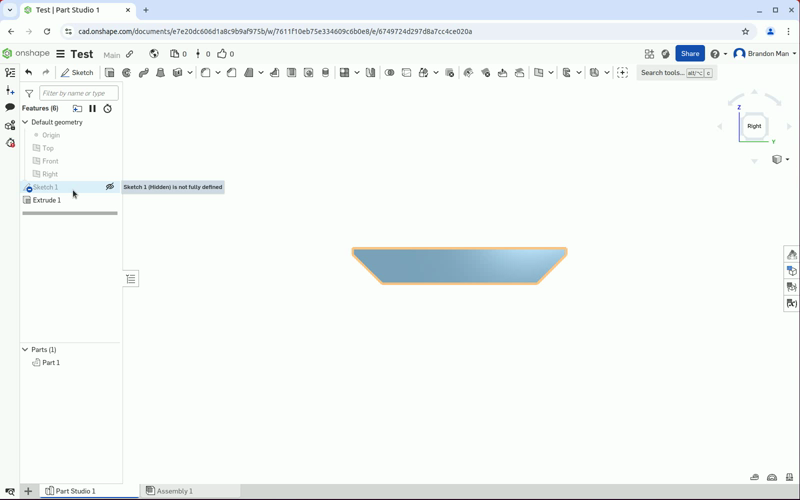
click(73, 189)
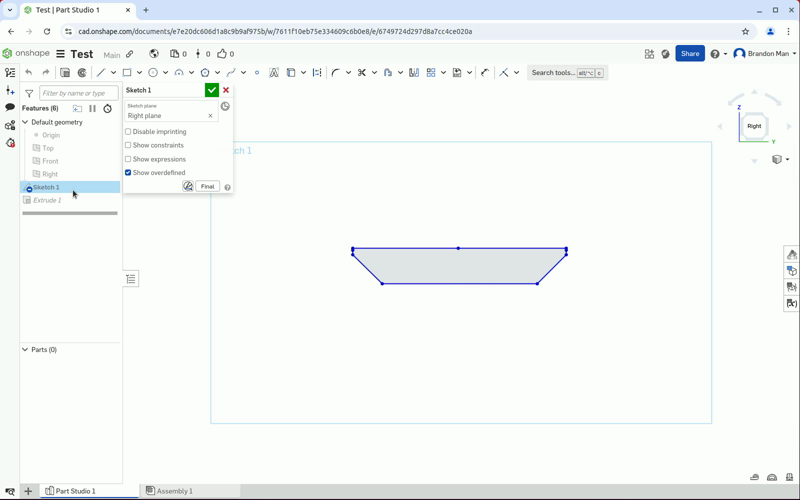
mouse_move(229, 92)
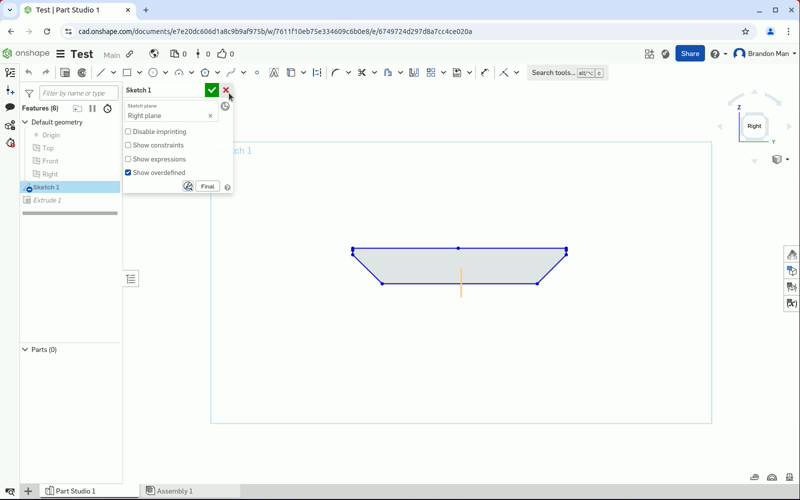
click(229, 92)
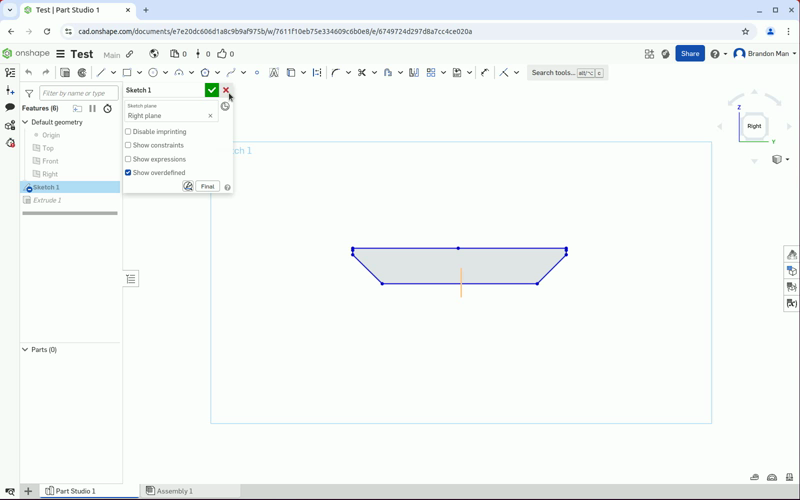
key(shift+s)
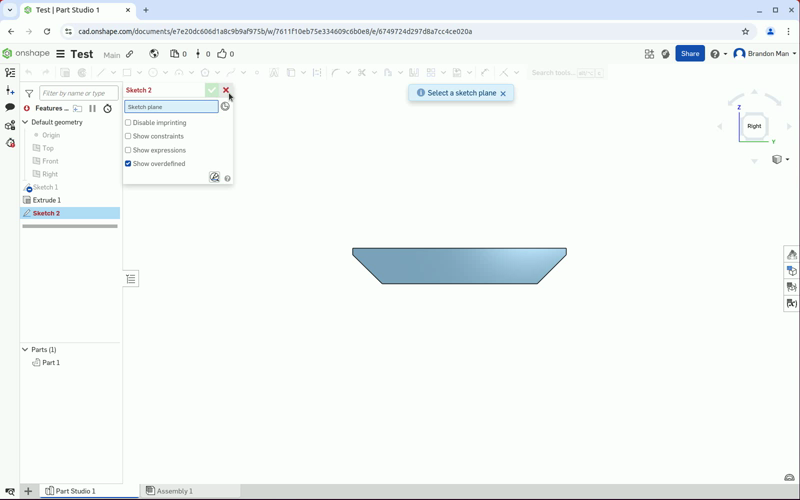
mouse_move(73, 176)
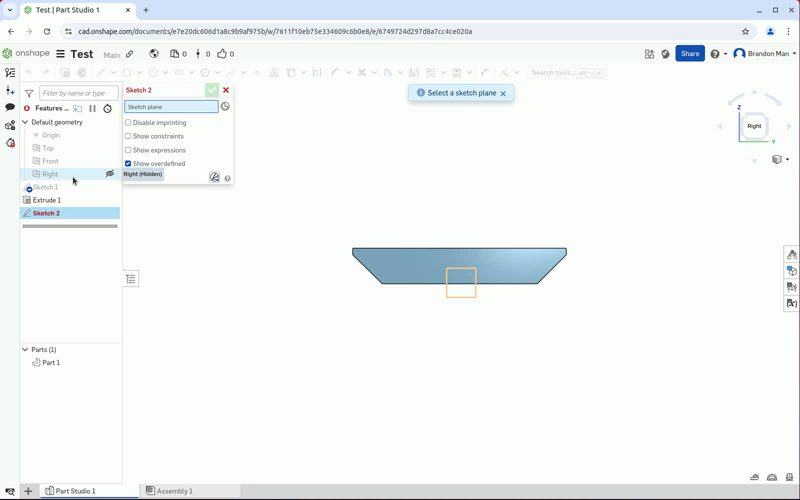
click(73, 176)
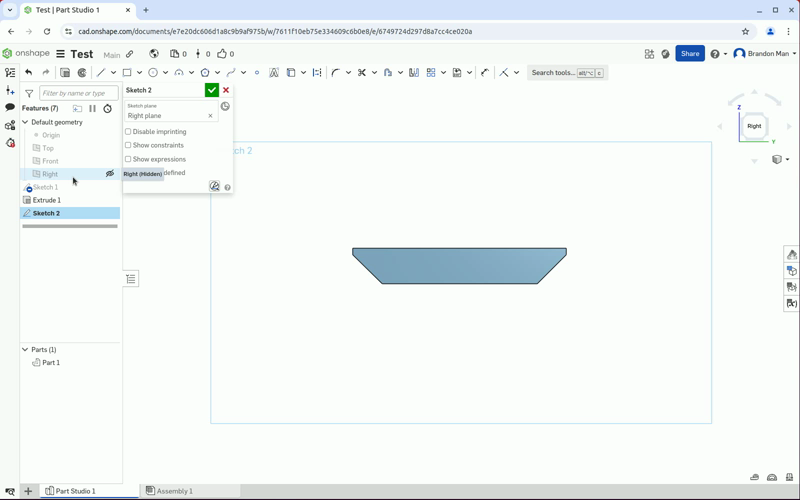
mouse_move(73, 352)
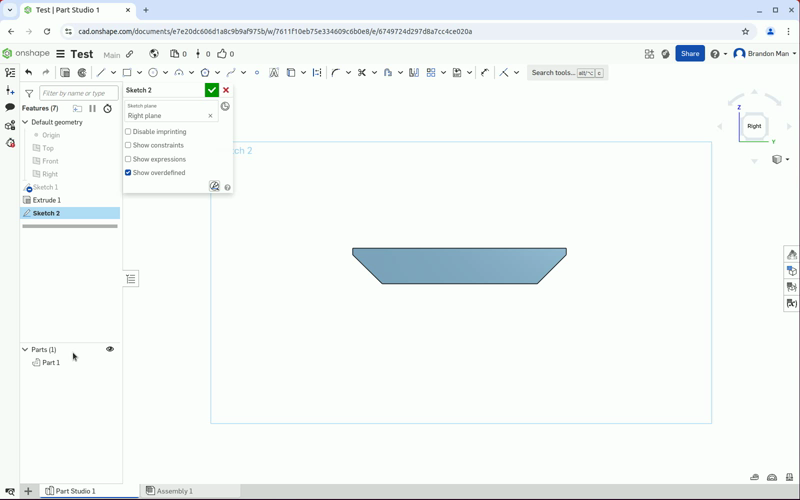
key(y)
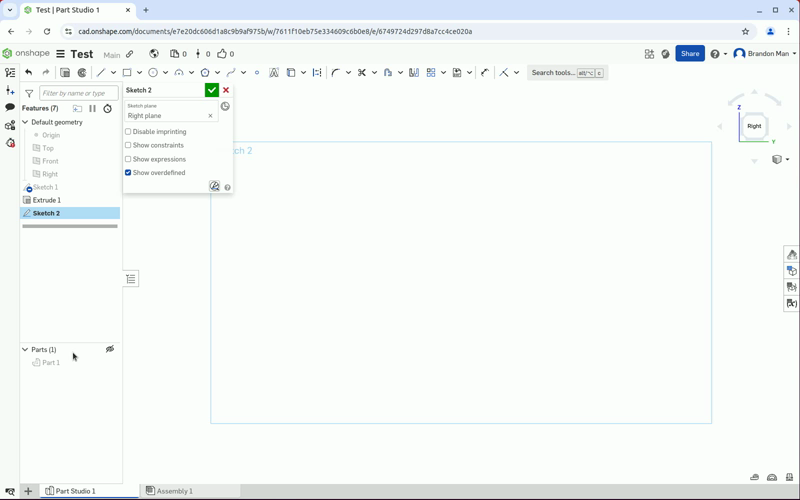
key(l)
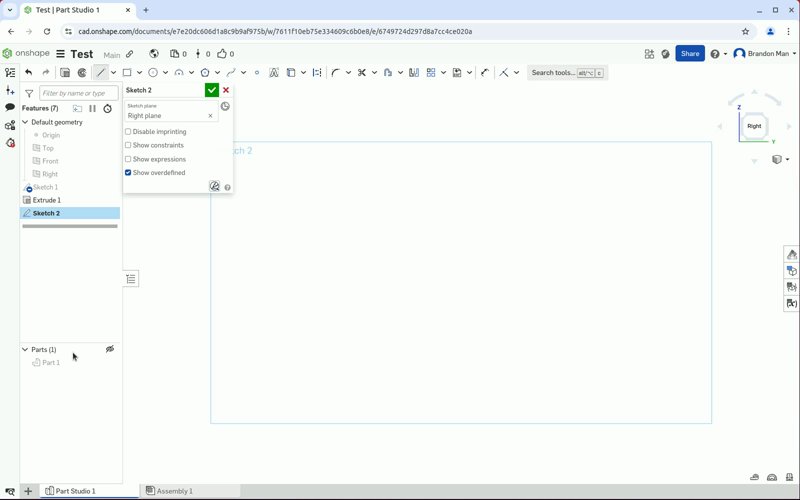
key_down(shift)
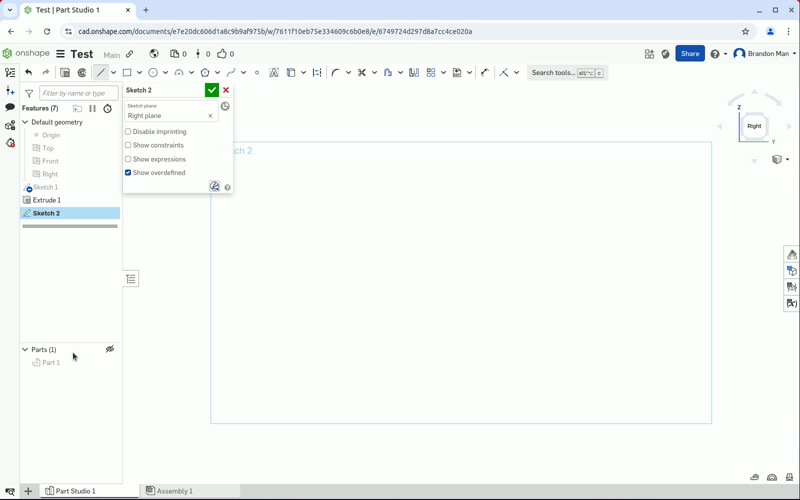
mouse_move(349, 258)
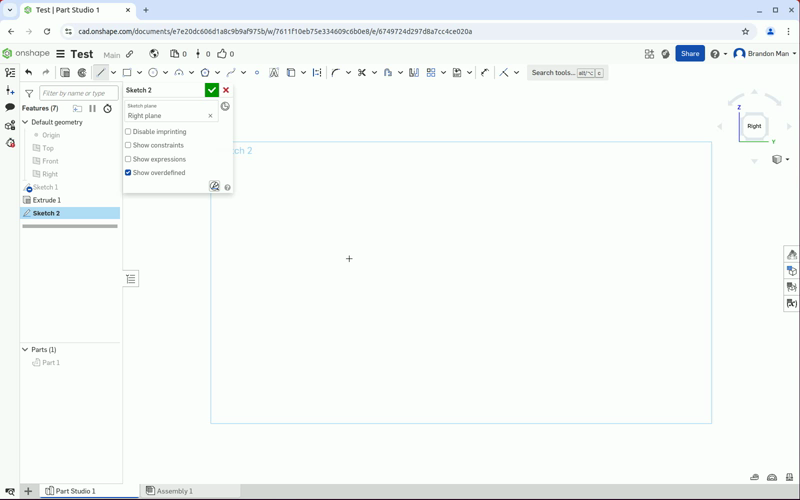
click(349, 258)
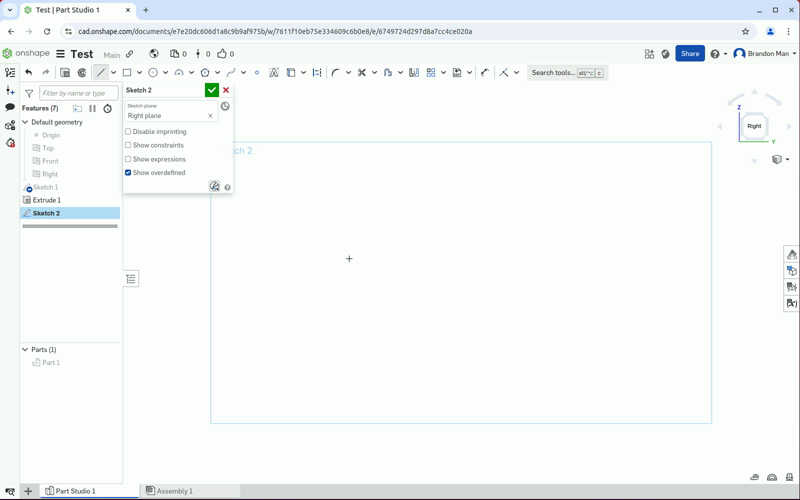
key_up(shift)
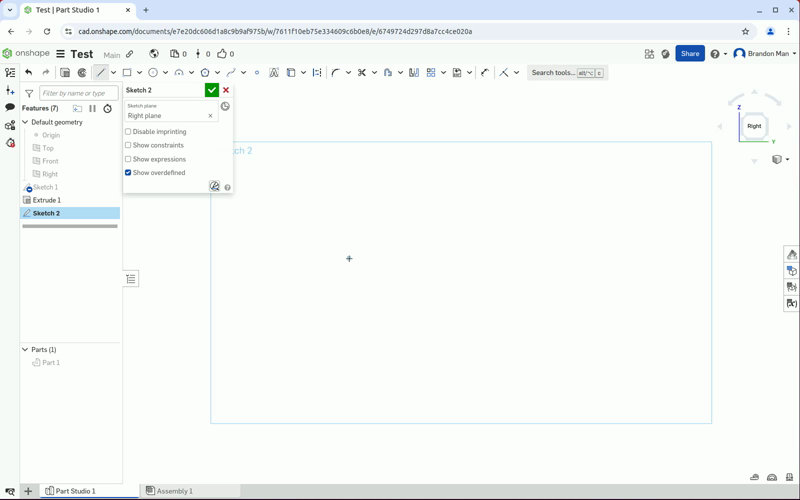
key_down(shift)
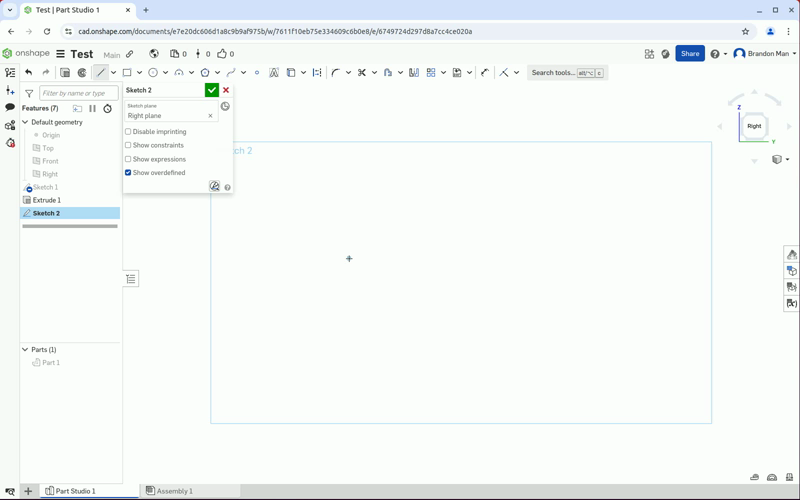
mouse_move(379, 258)
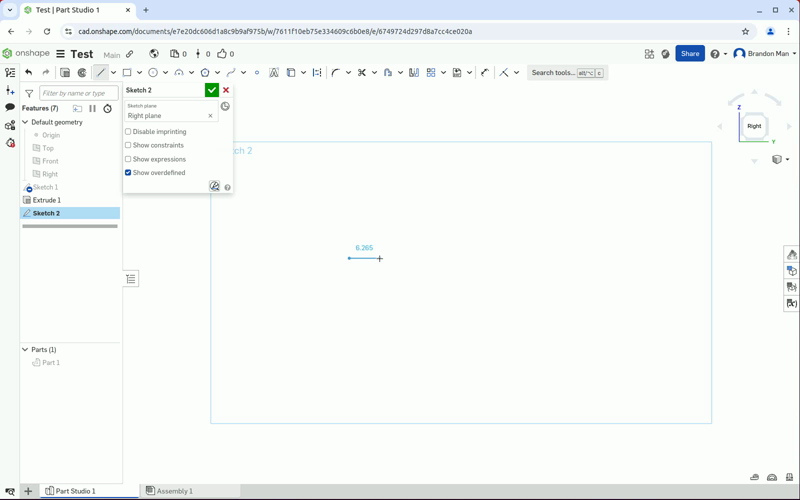
mouse_move(353, 254)
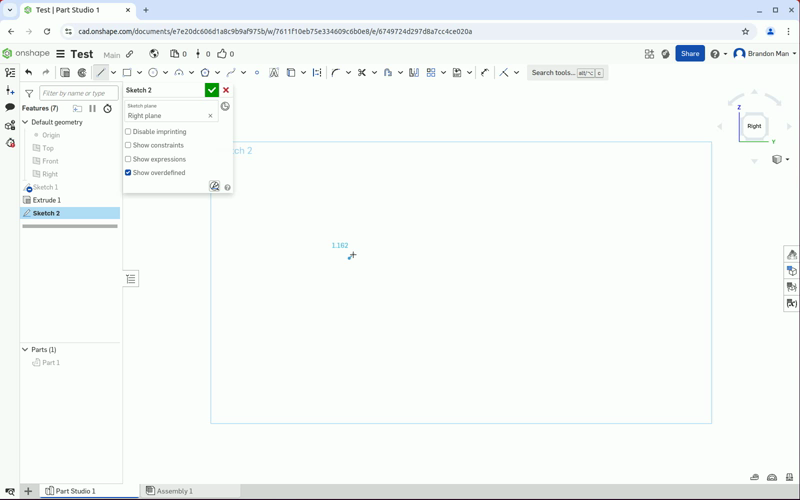
scroll(6)
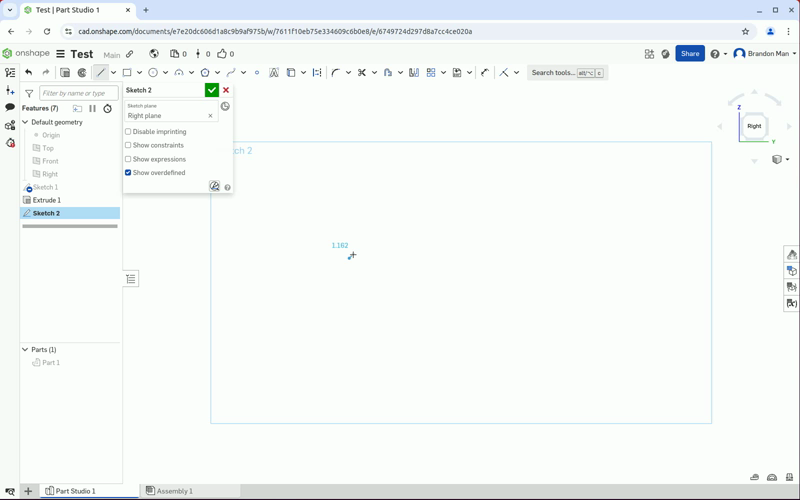
scroll(6)
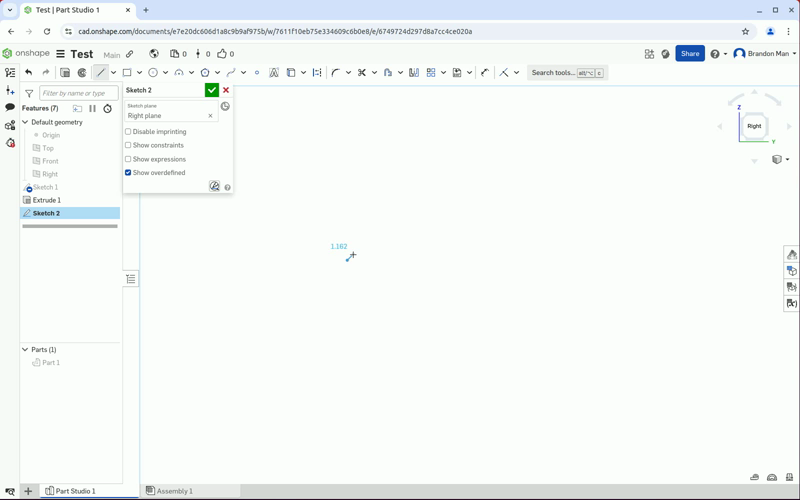
scroll(6)
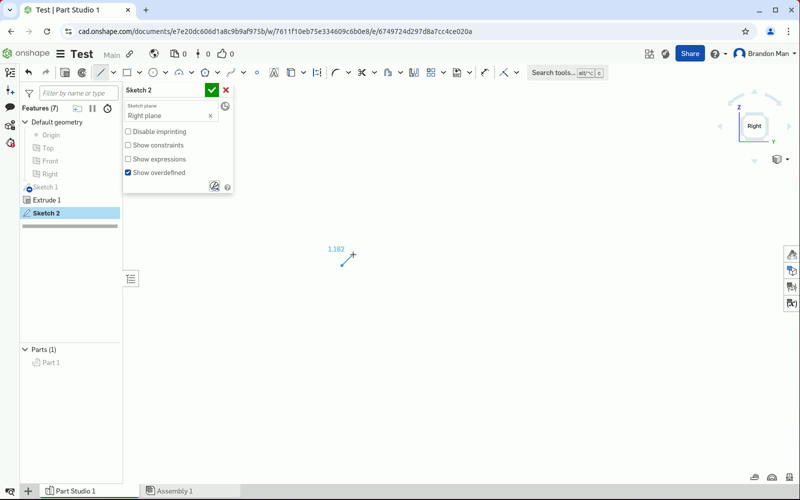
scroll(6)
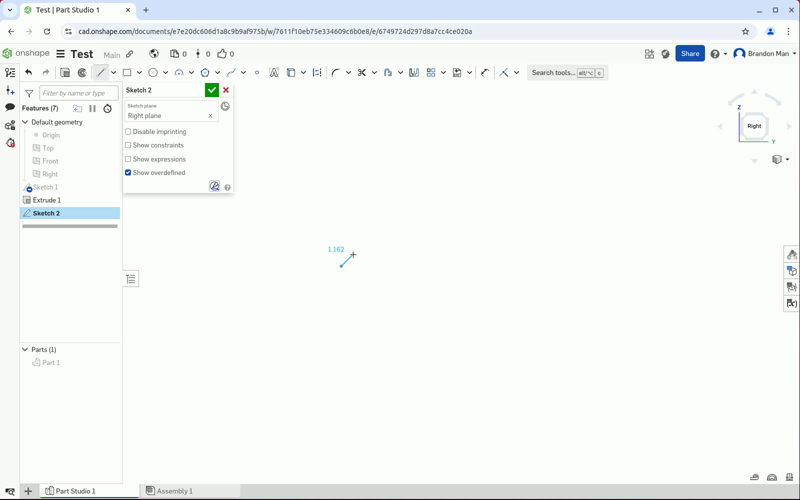
scroll(6)
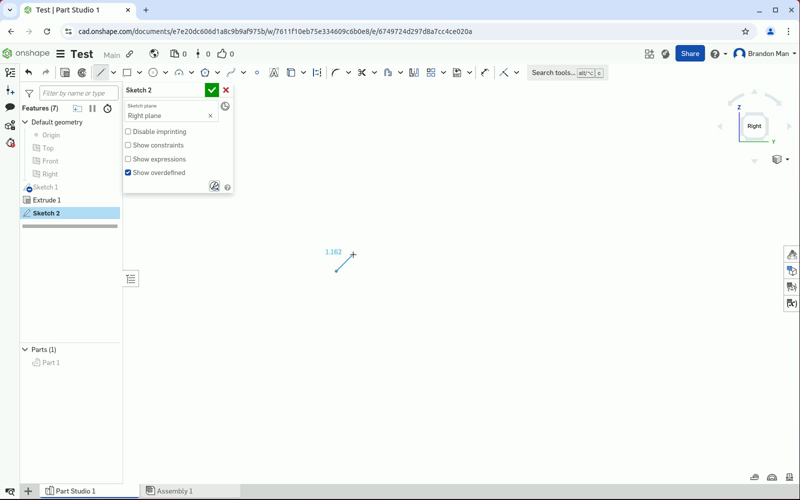
scroll(6)
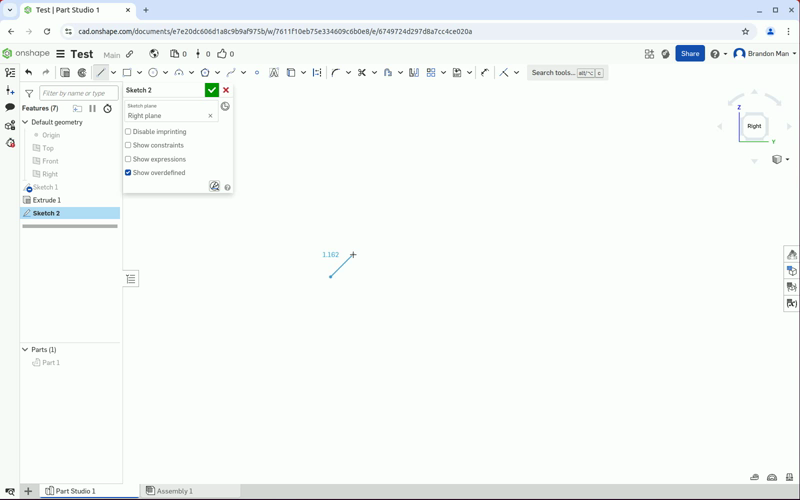
scroll(6)
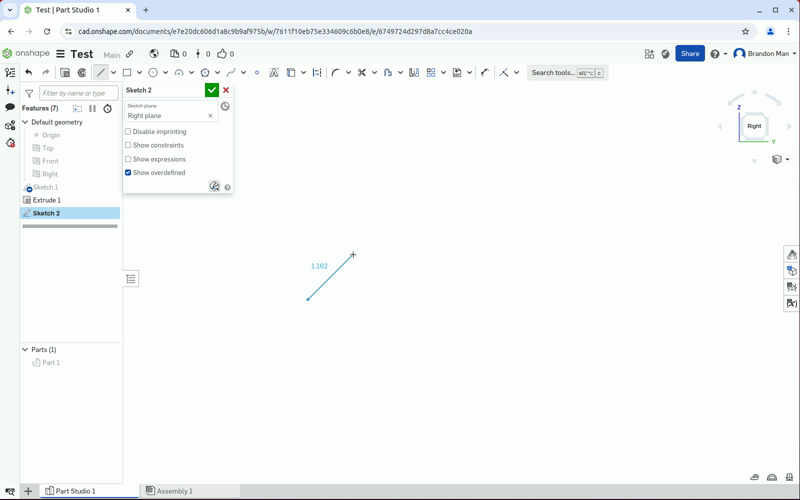
click(353, 254)
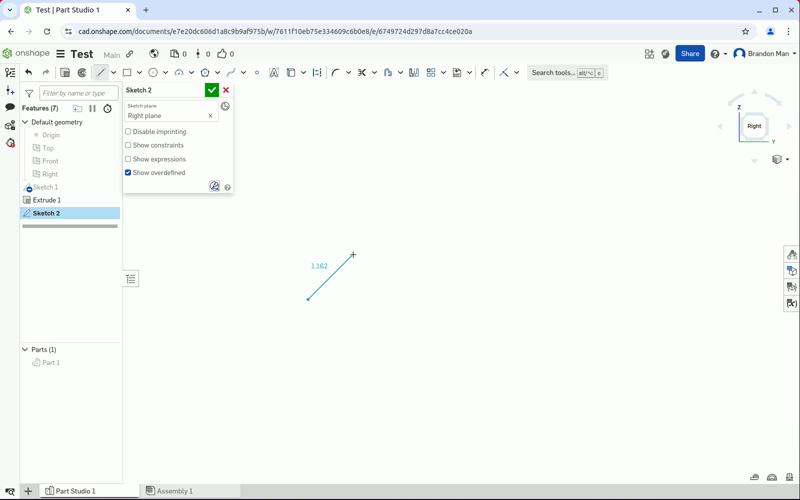
scroll(-6)
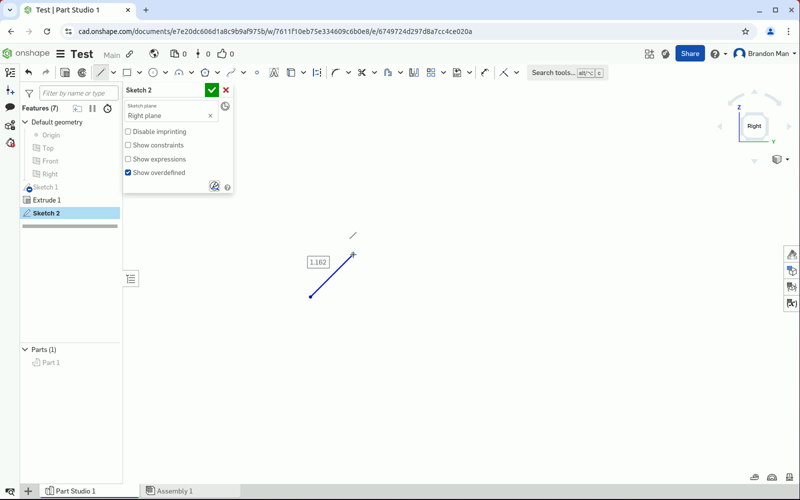
scroll(-6)
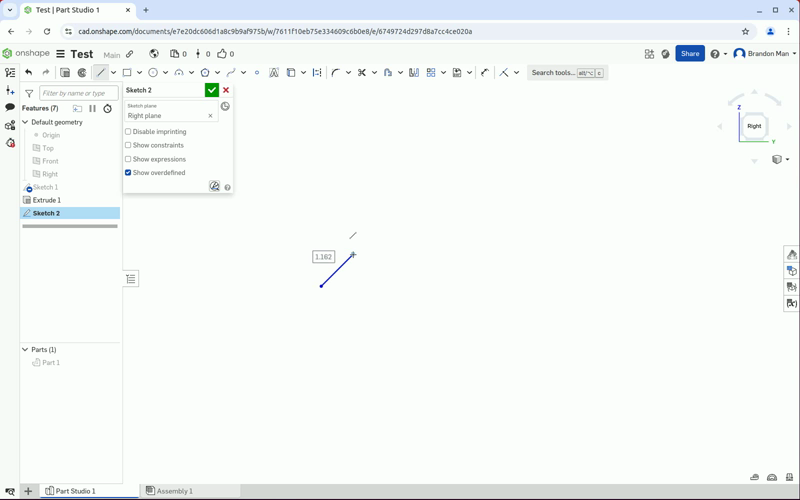
scroll(-6)
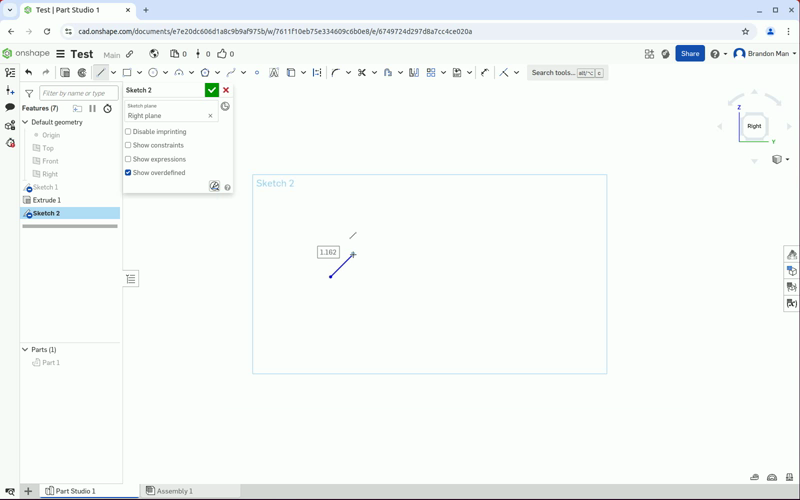
scroll(-6)
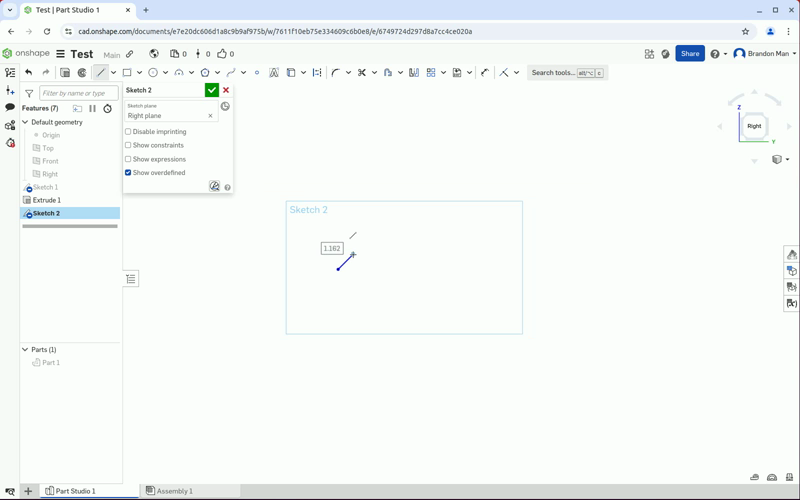
scroll(-6)
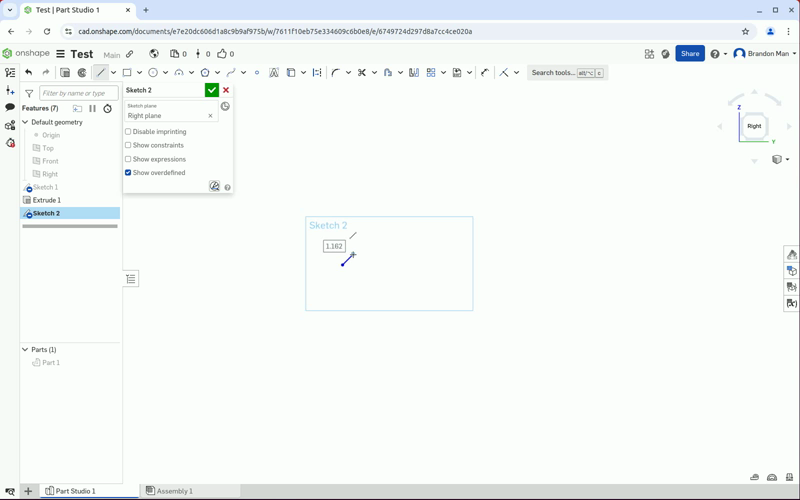
scroll(-6)
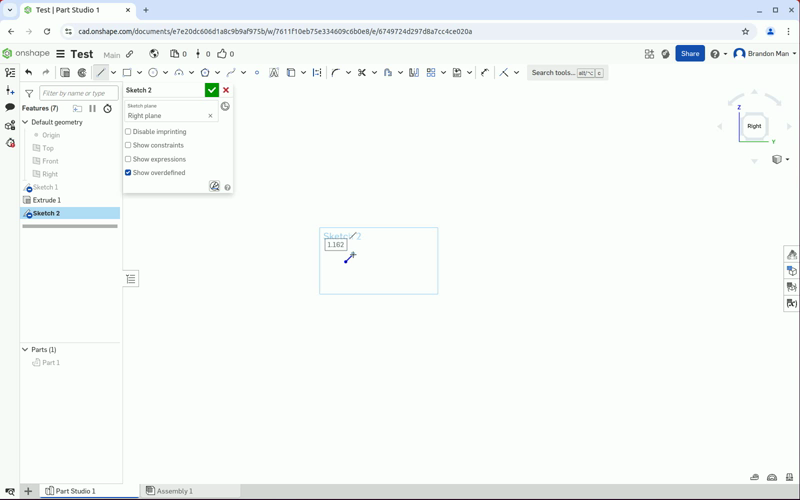
scroll(-6)
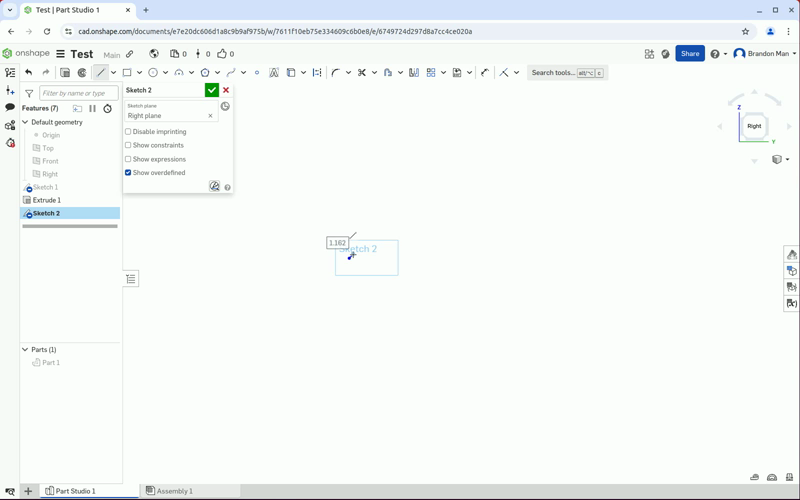
key_up(shift)
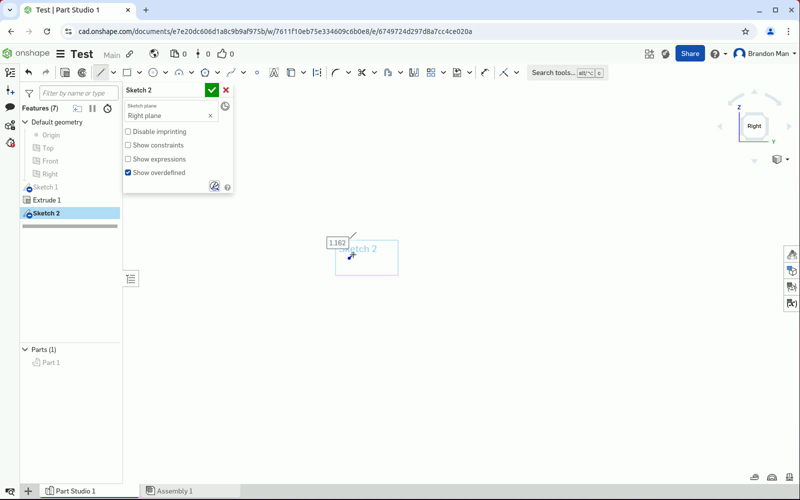
key_down(shift)
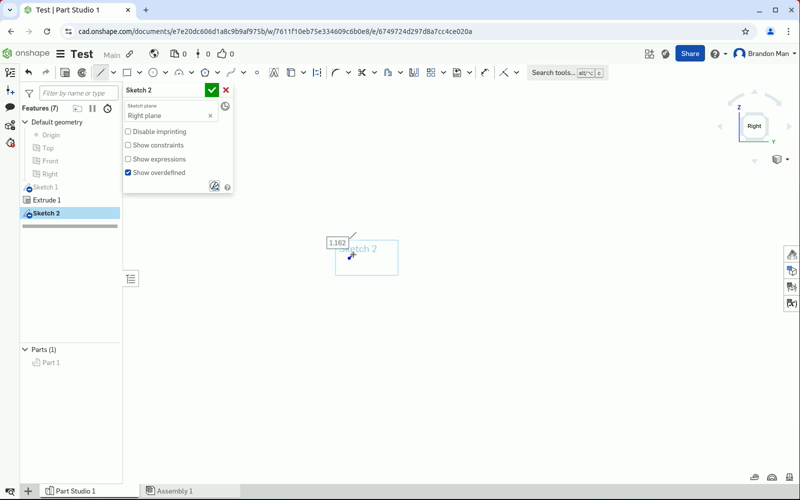
mouse_move(383, 254)
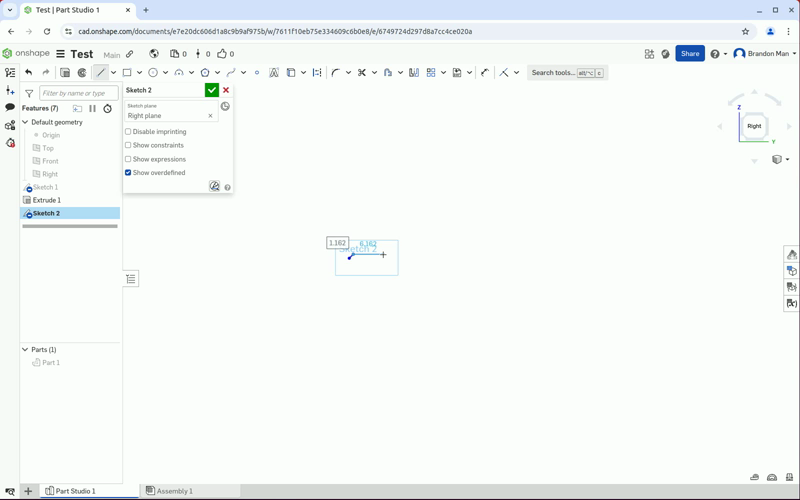
mouse_move(353, 249)
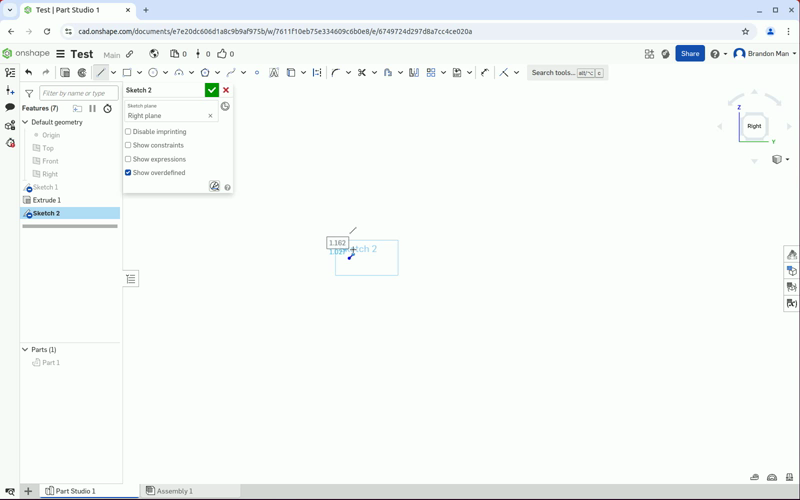
scroll(6)
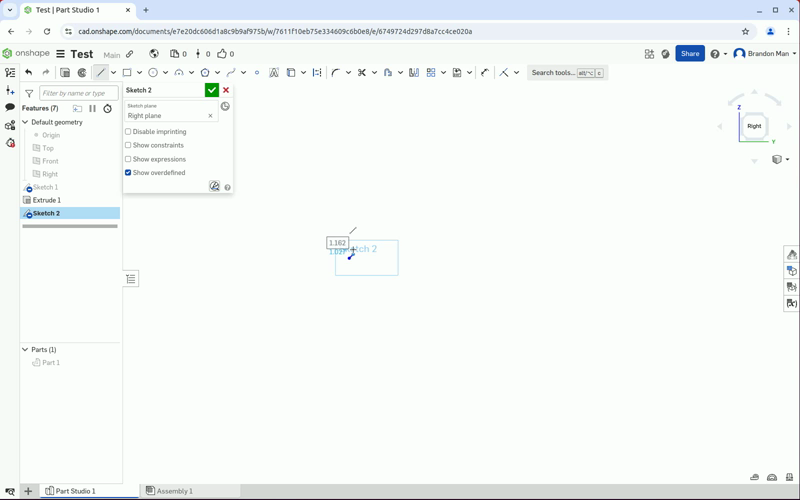
scroll(6)
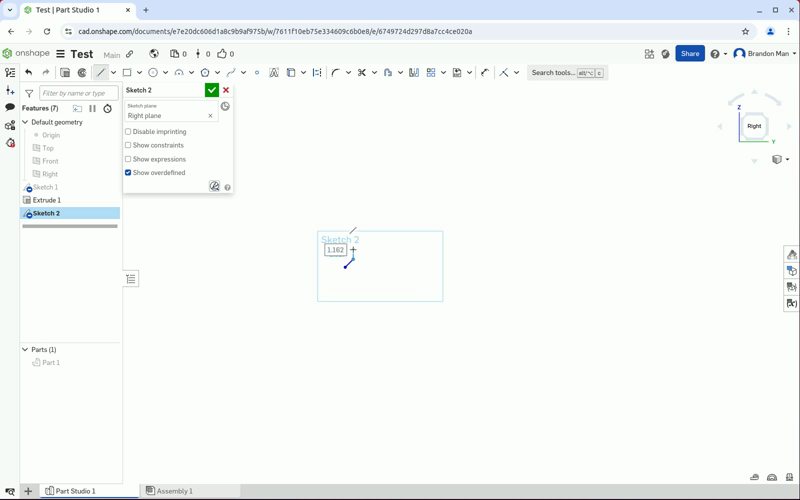
scroll(6)
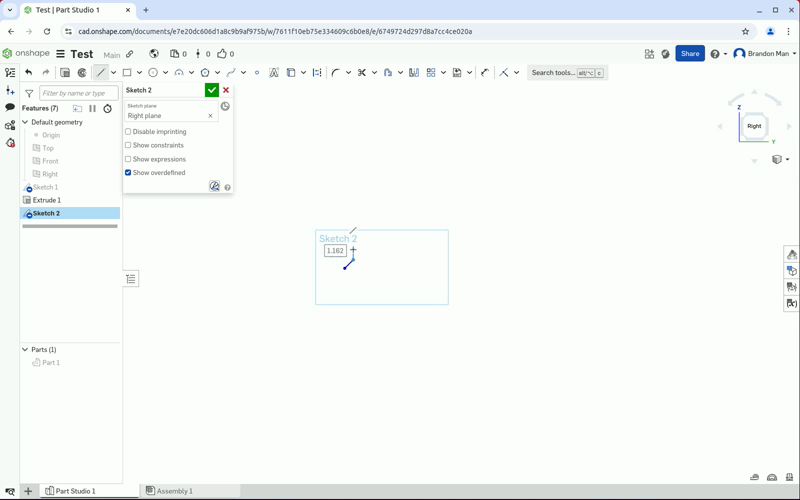
scroll(6)
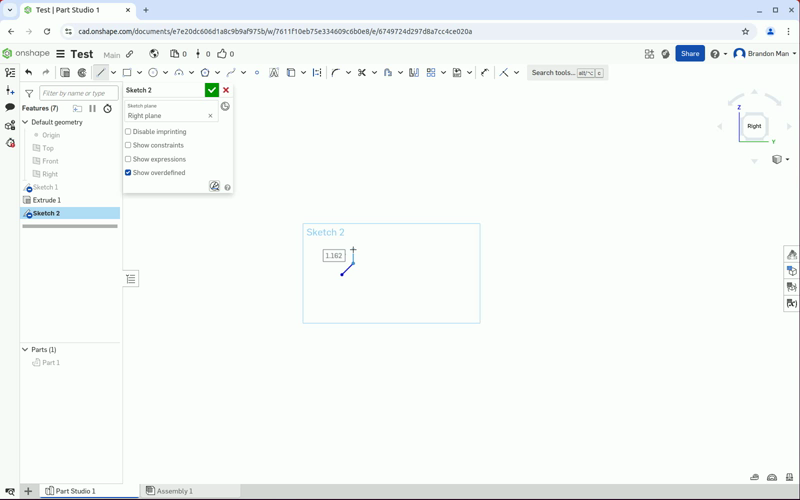
scroll(6)
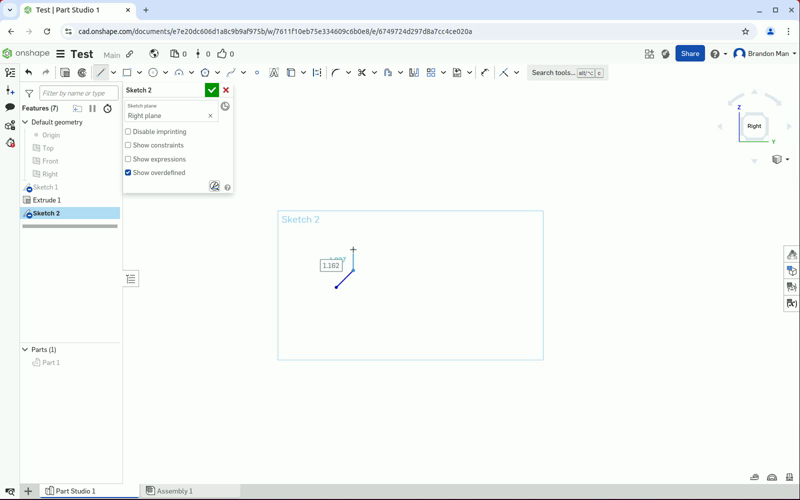
scroll(6)
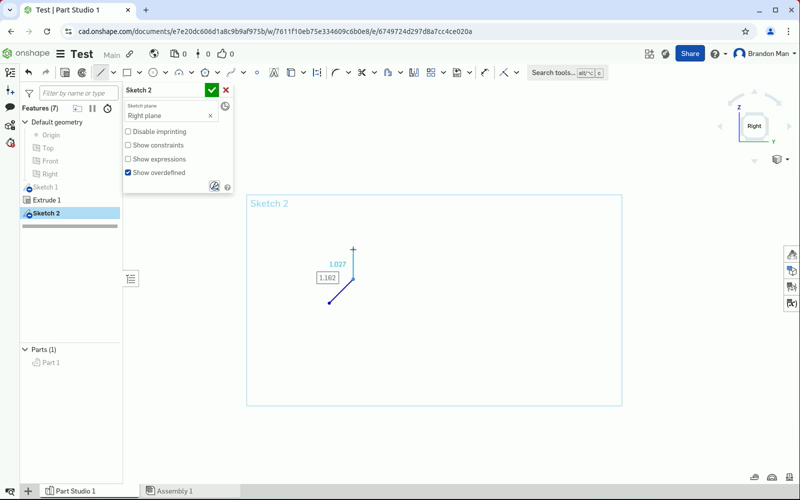
scroll(6)
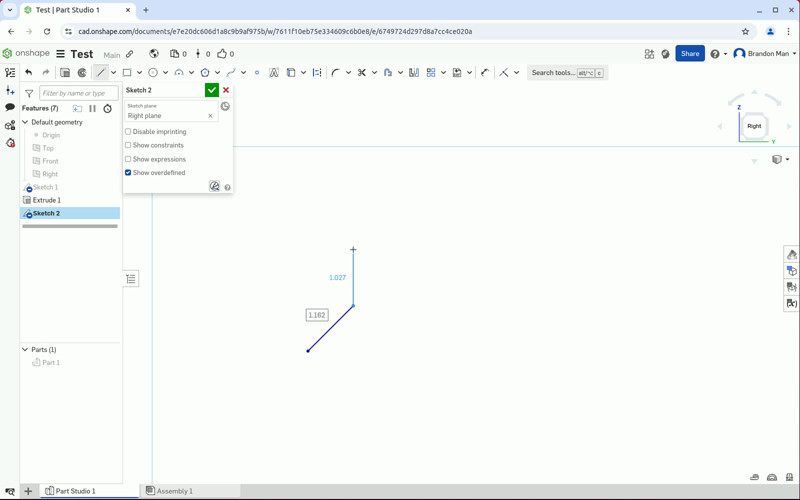
click(353, 249)
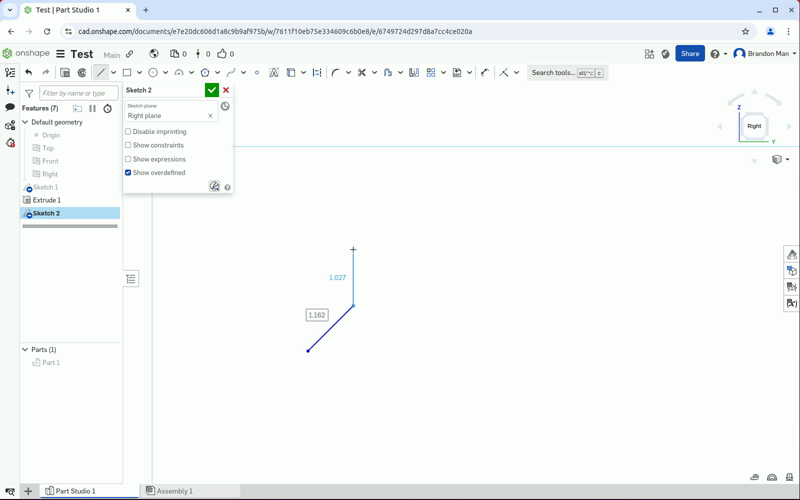
scroll(-6)
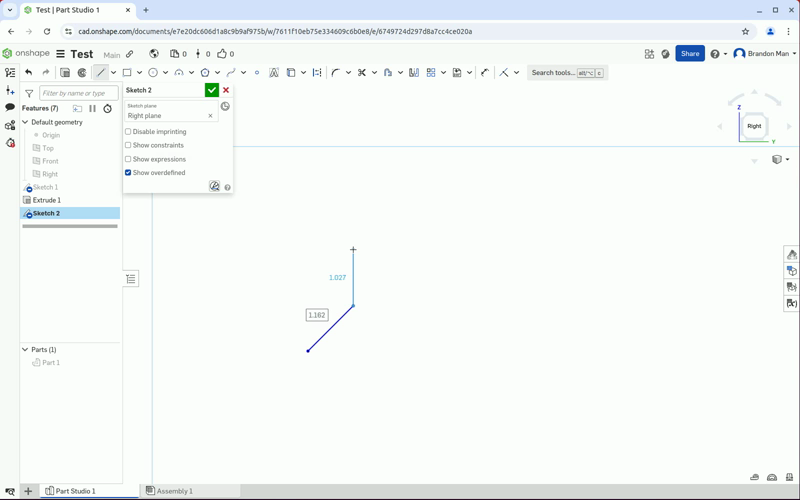
scroll(-6)
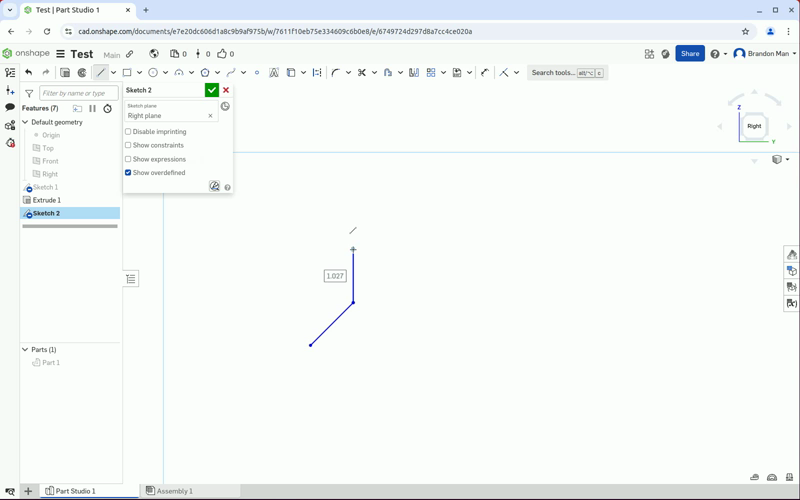
scroll(-6)
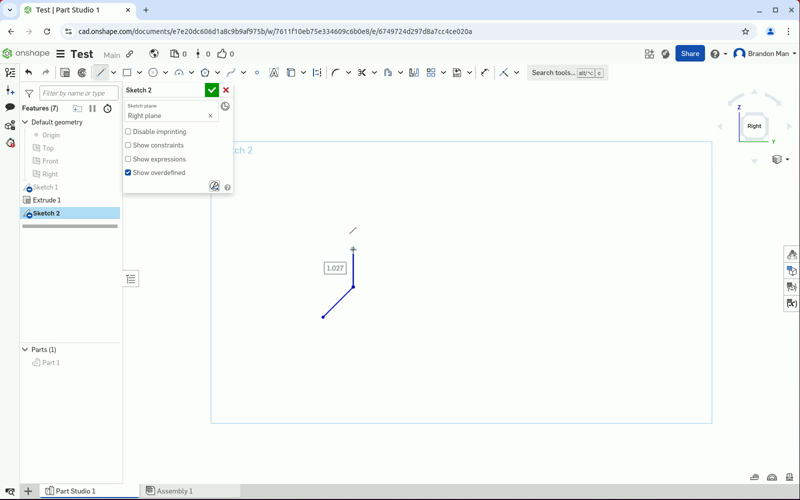
scroll(-6)
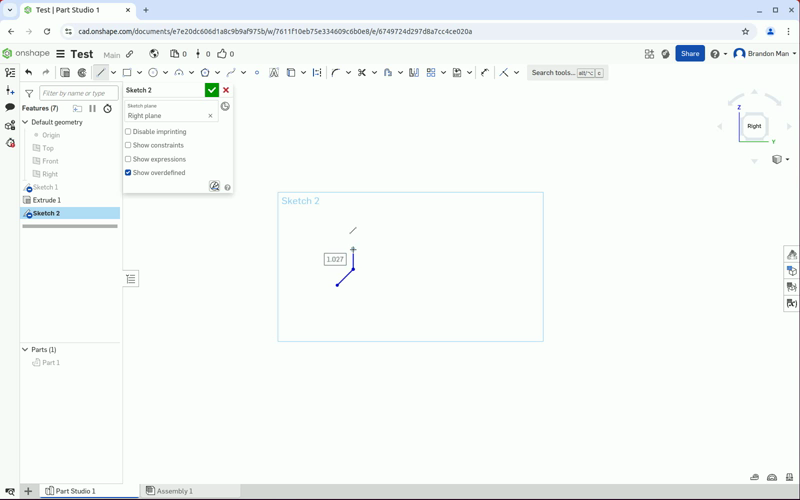
scroll(-6)
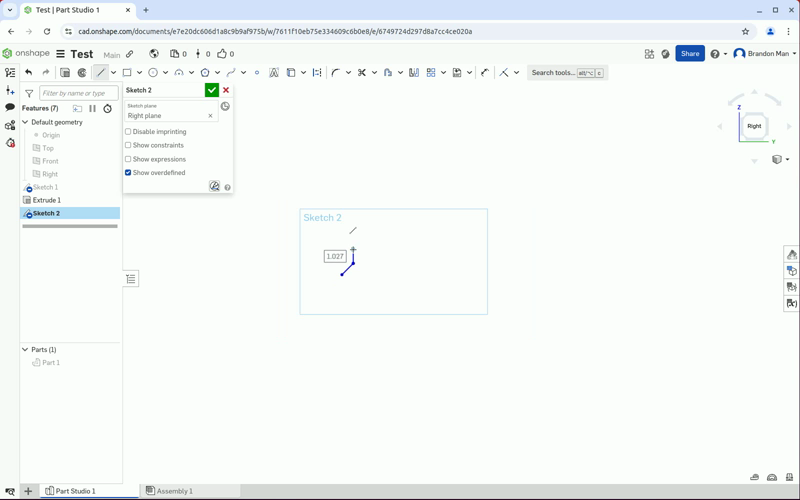
scroll(-6)
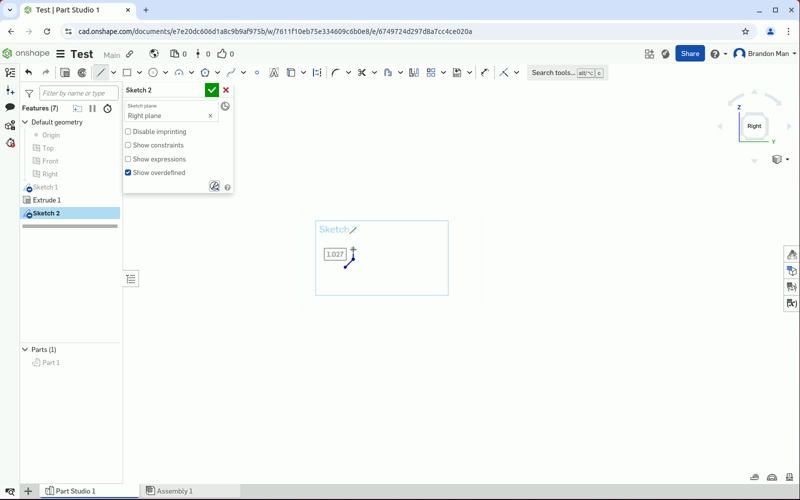
scroll(-6)
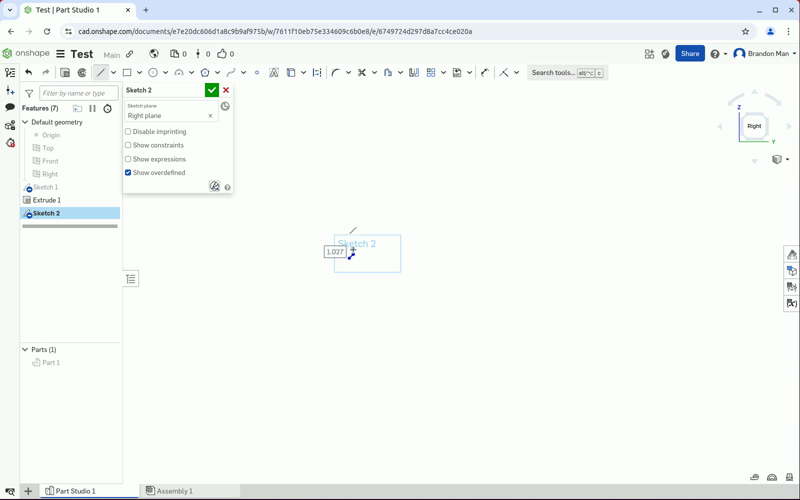
key_up(shift)
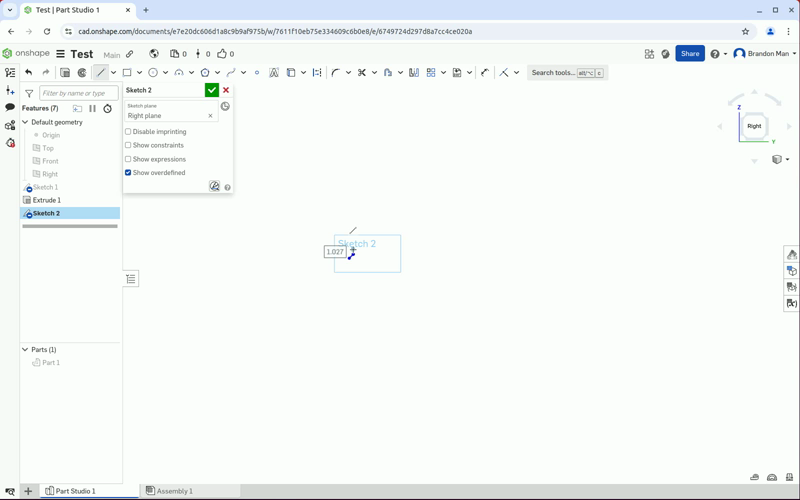
key(esc)
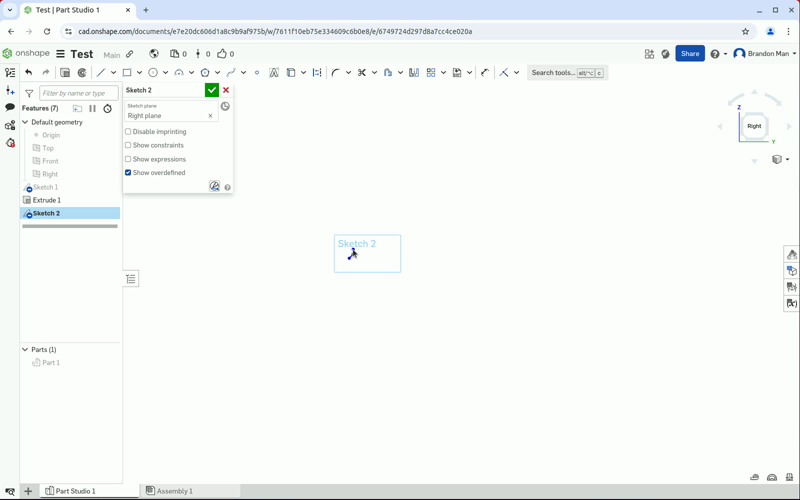
key(a)
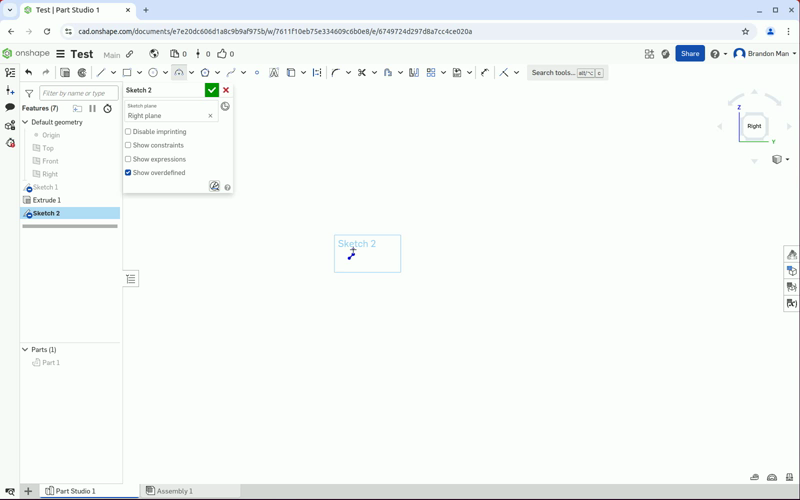
mouse_move(353, 249)
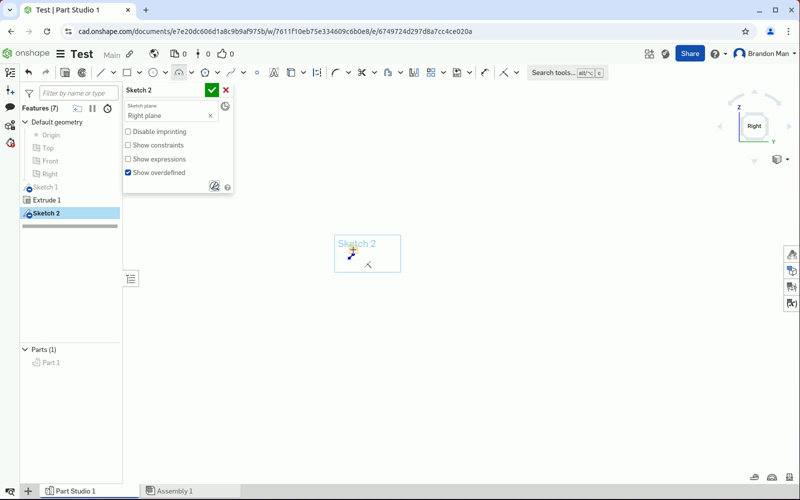
click(353, 249)
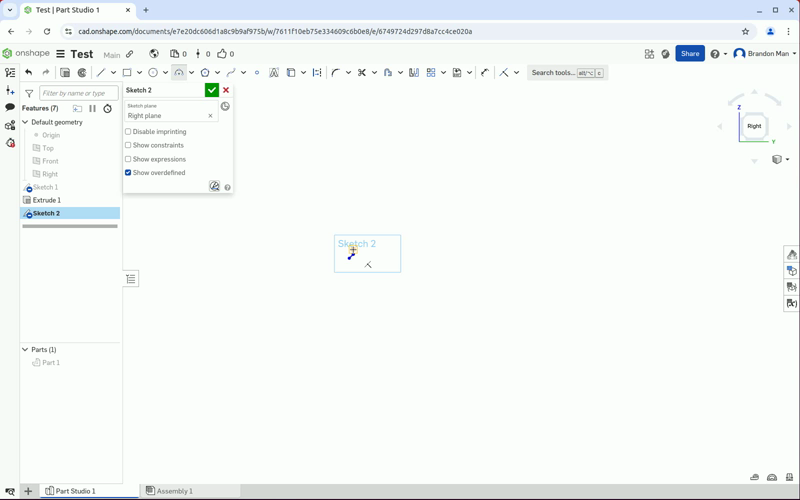
mouse_move(349, 258)
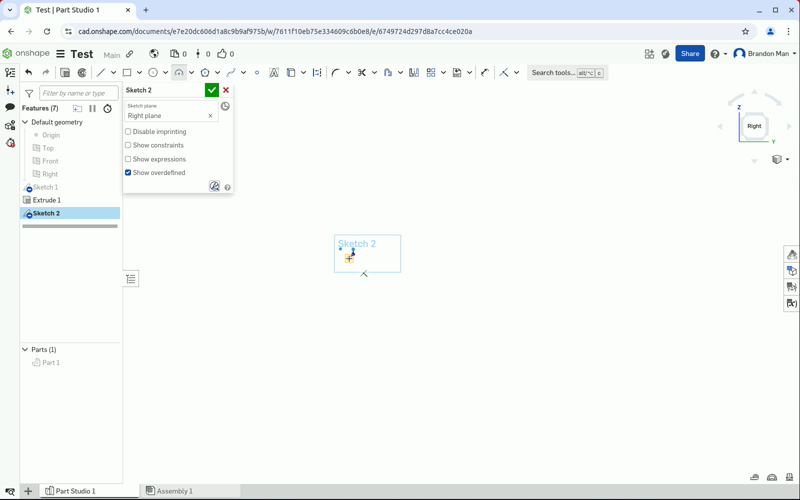
click(349, 258)
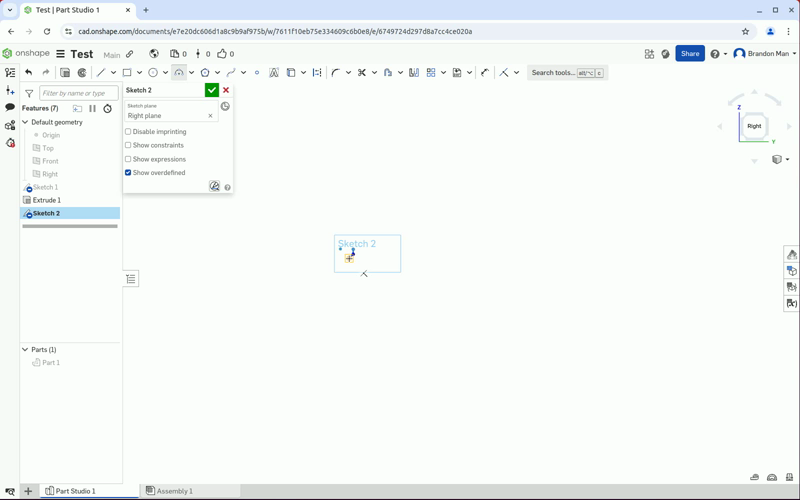
key_down(shift)
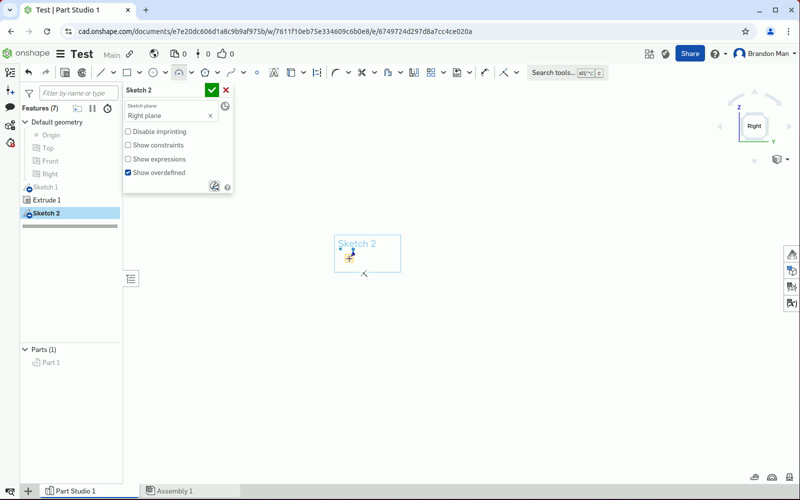
mouse_move(348, 252)
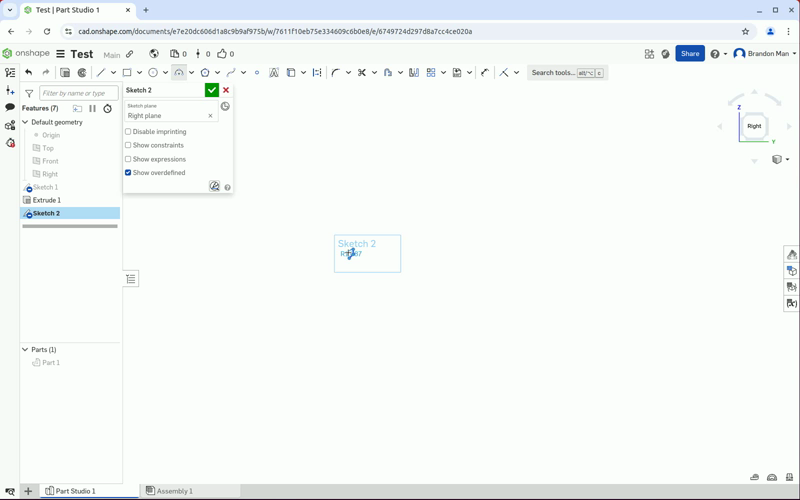
click(348, 252)
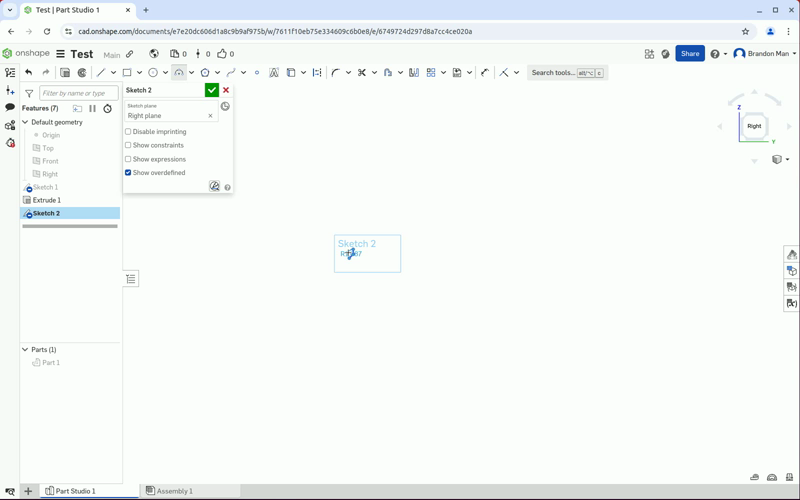
key_up(shift)
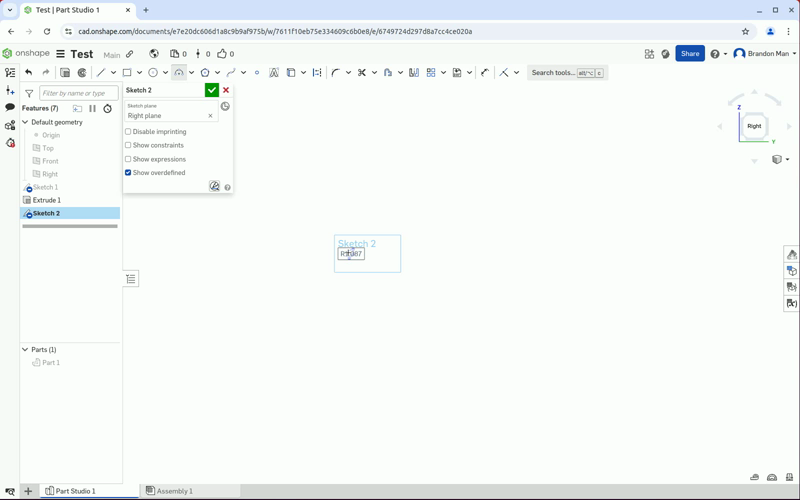
key(esc)
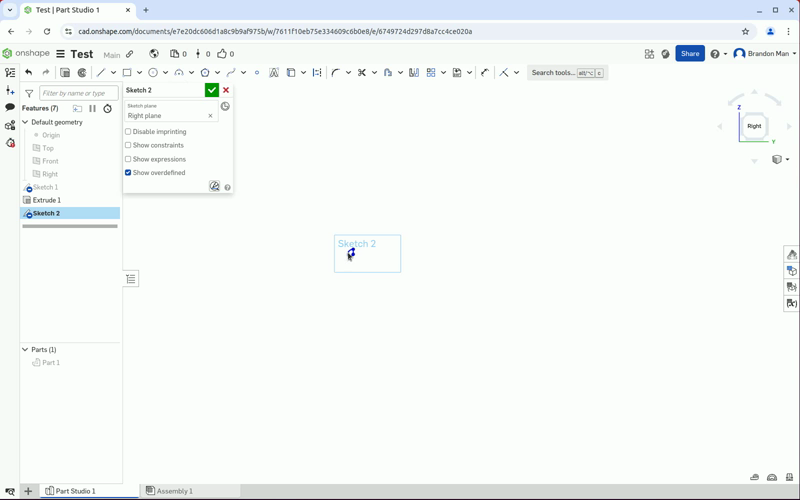
mouse_move(349, 250)
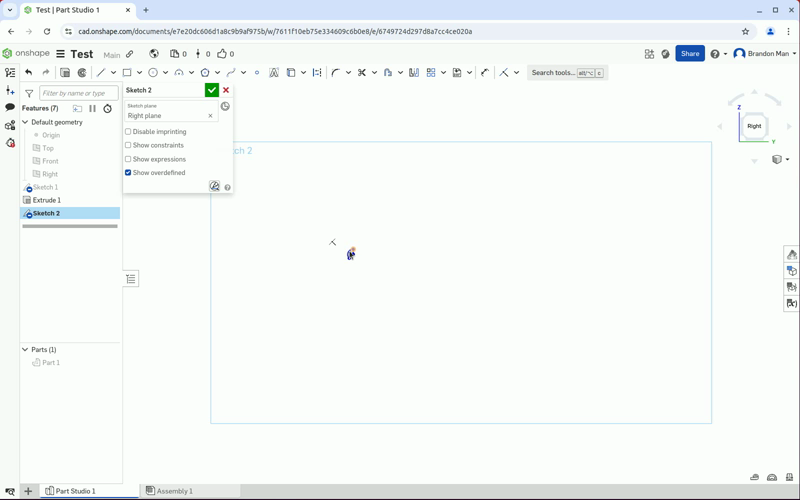
scroll(6)
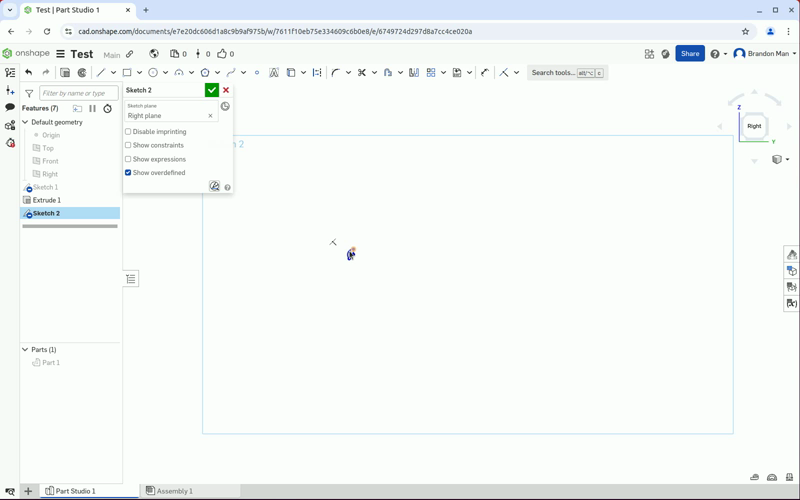
scroll(6)
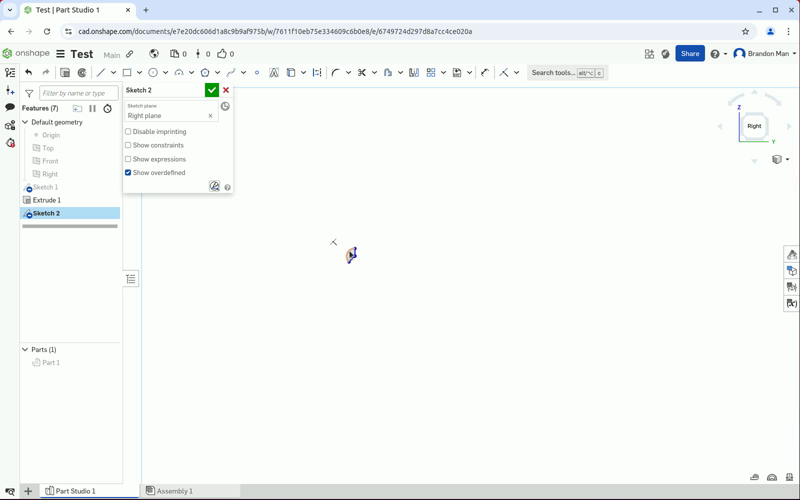
scroll(6)
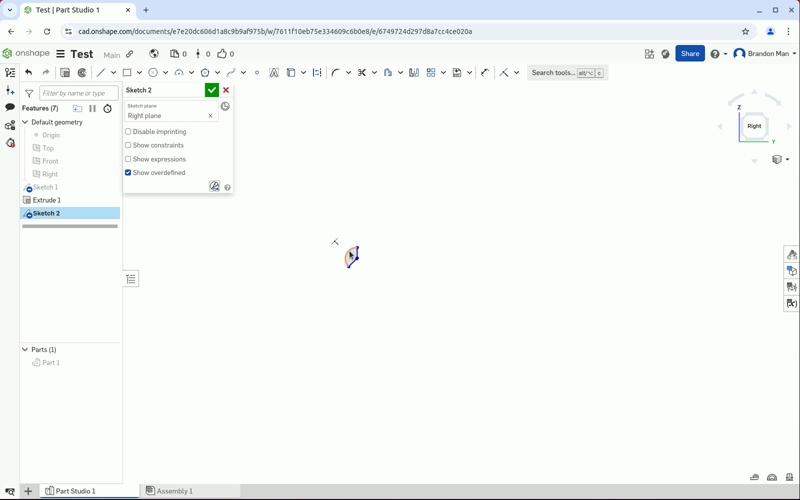
scroll(6)
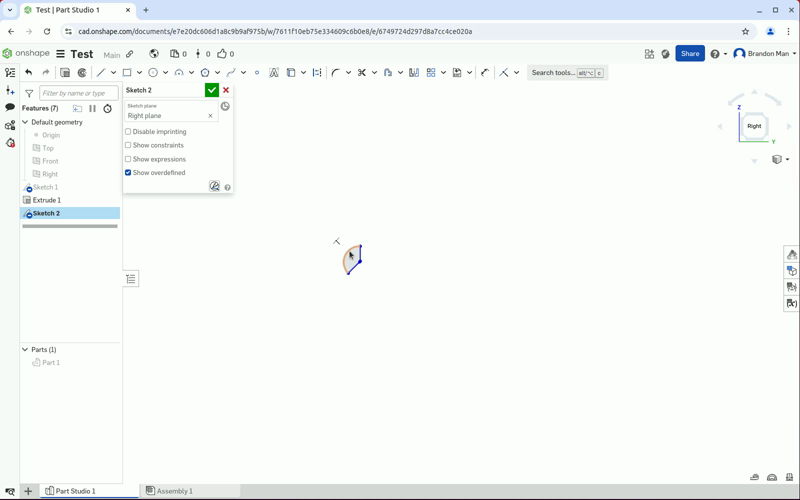
scroll(6)
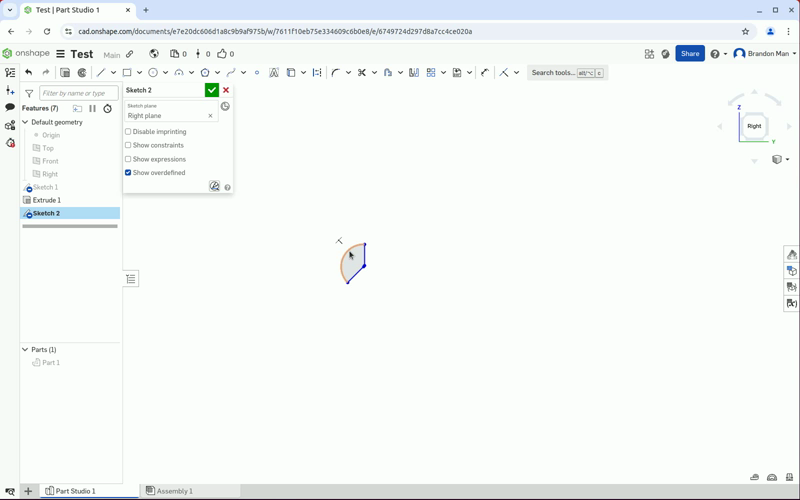
scroll(6)
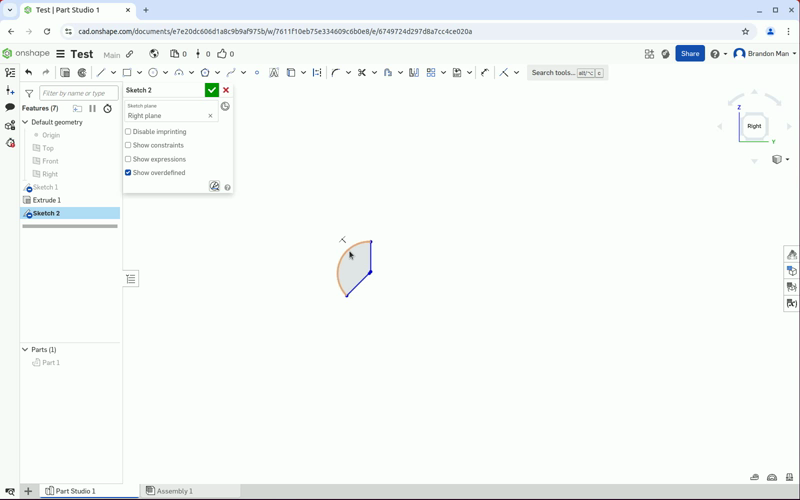
scroll(6)
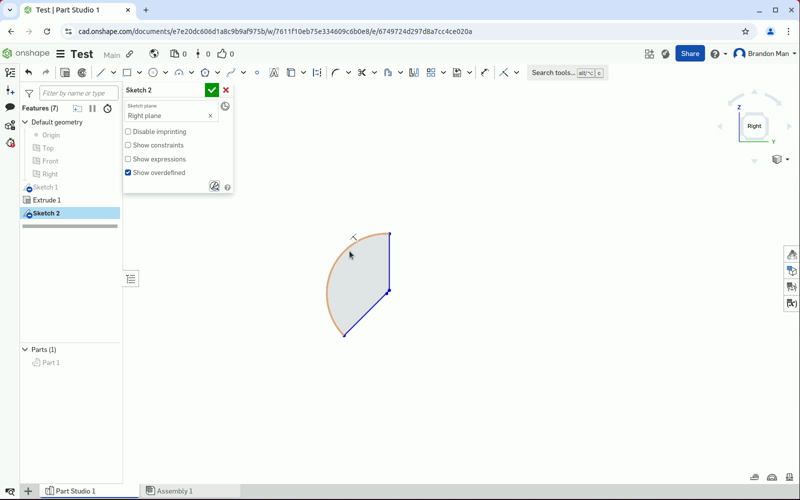
click(349, 250)
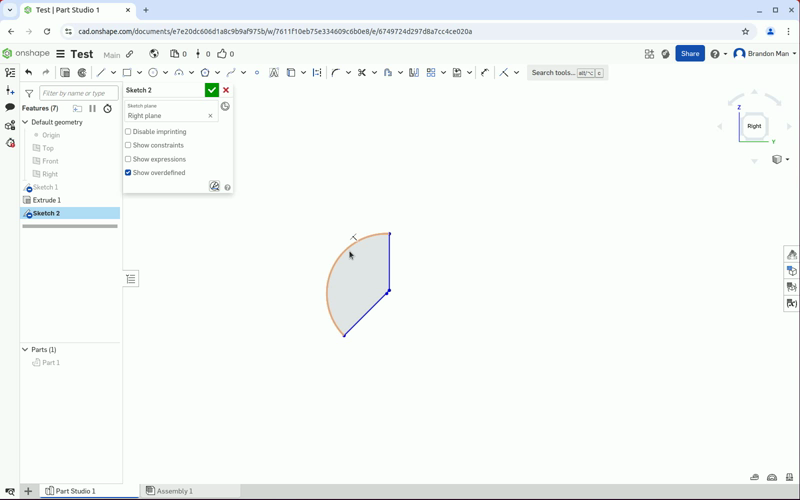
scroll(-6)
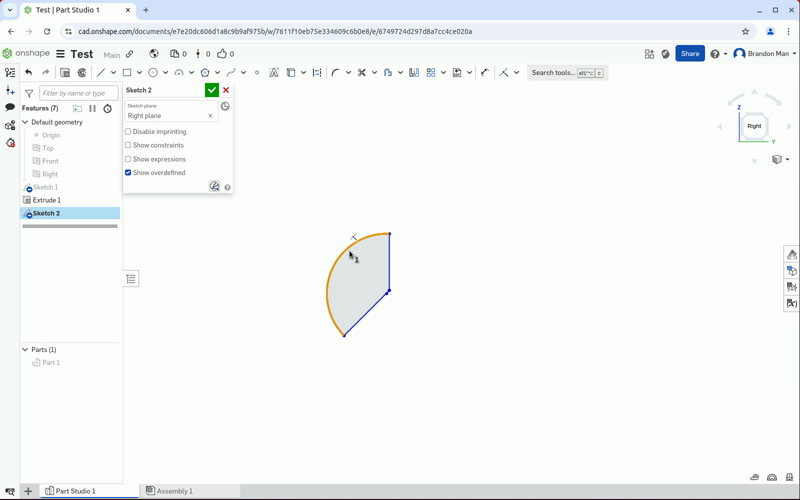
scroll(-6)
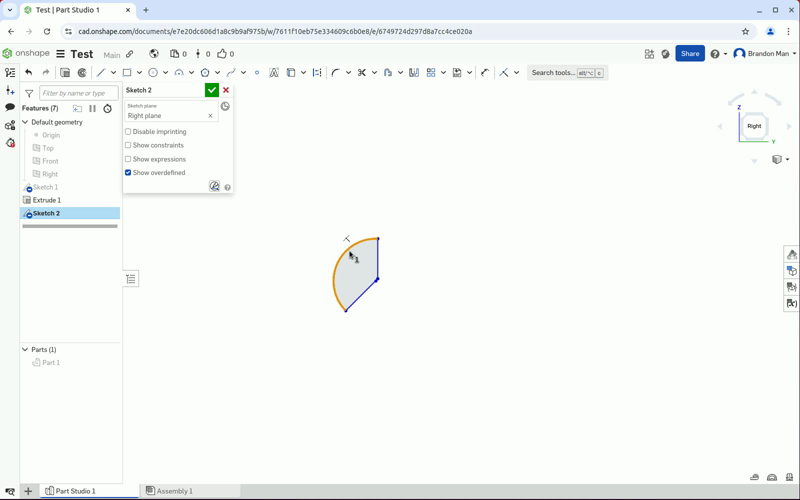
scroll(-6)
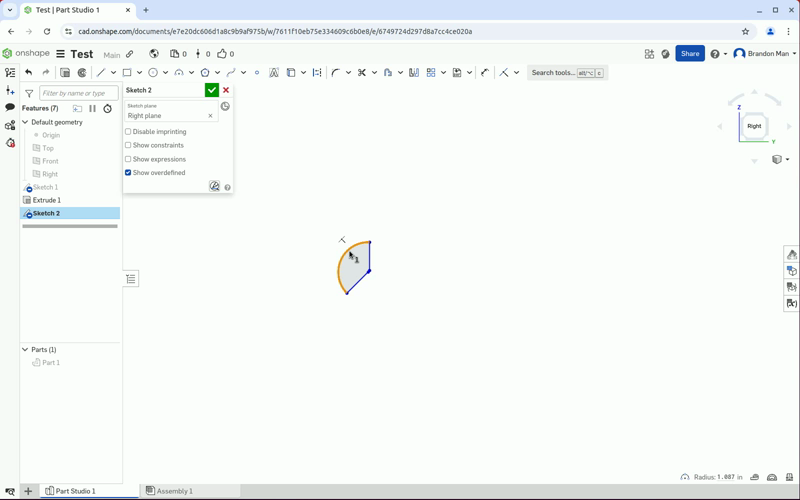
scroll(-6)
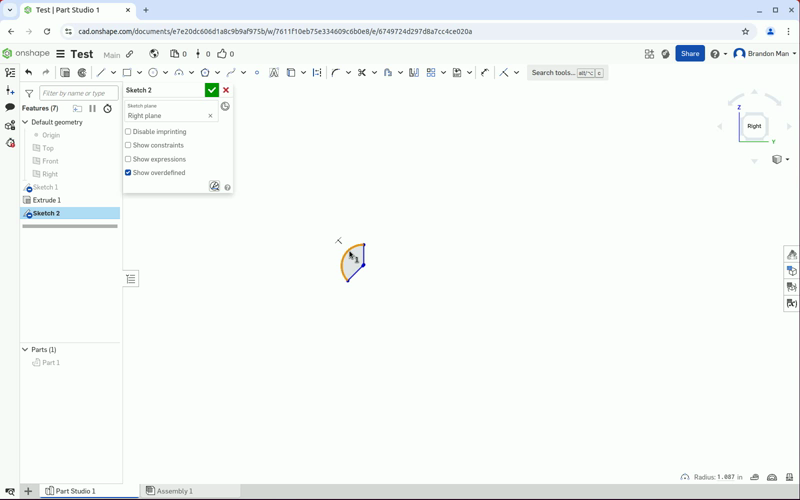
scroll(-6)
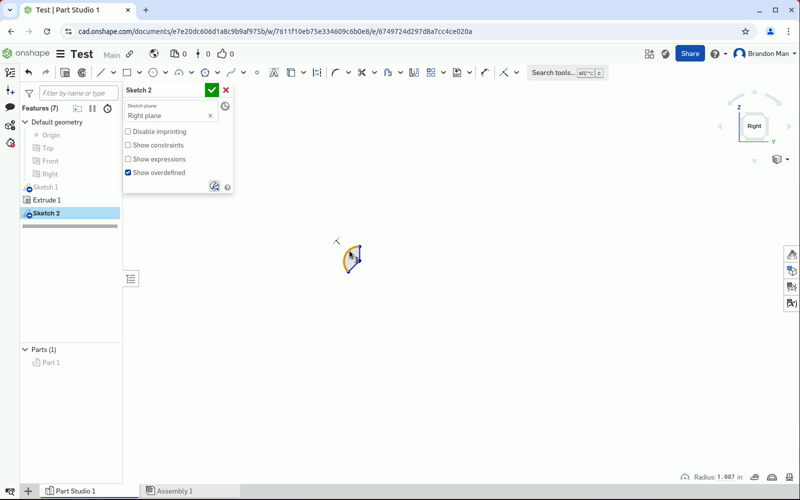
scroll(-6)
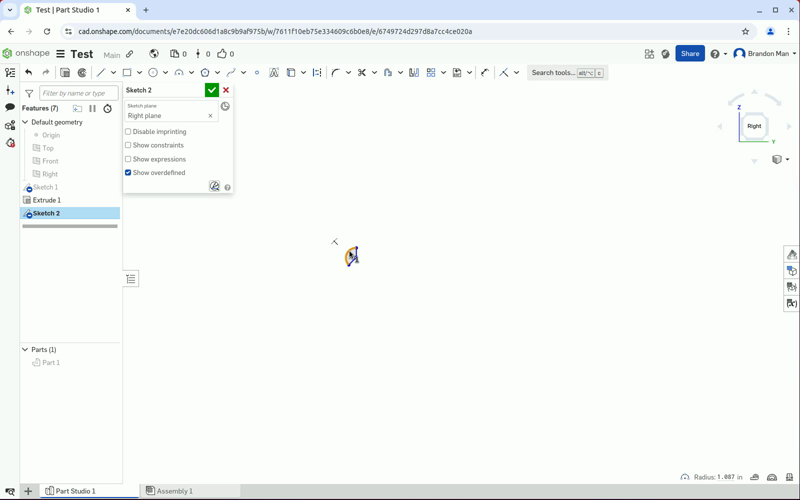
scroll(-6)
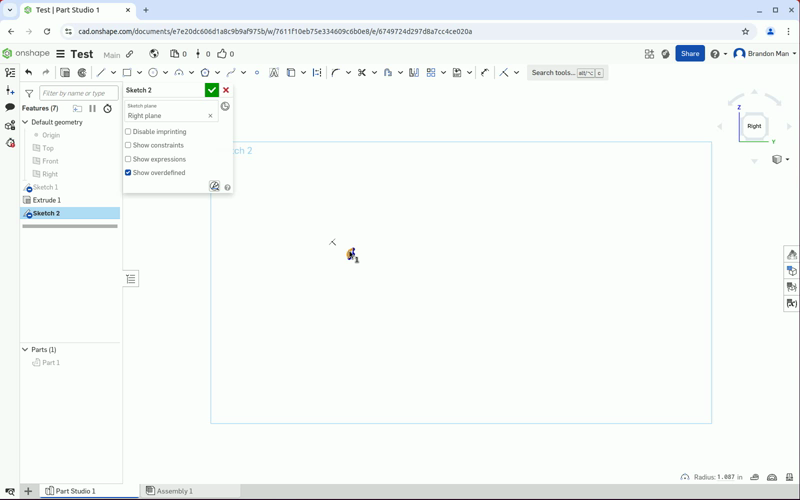
mouse_move(73, 352)
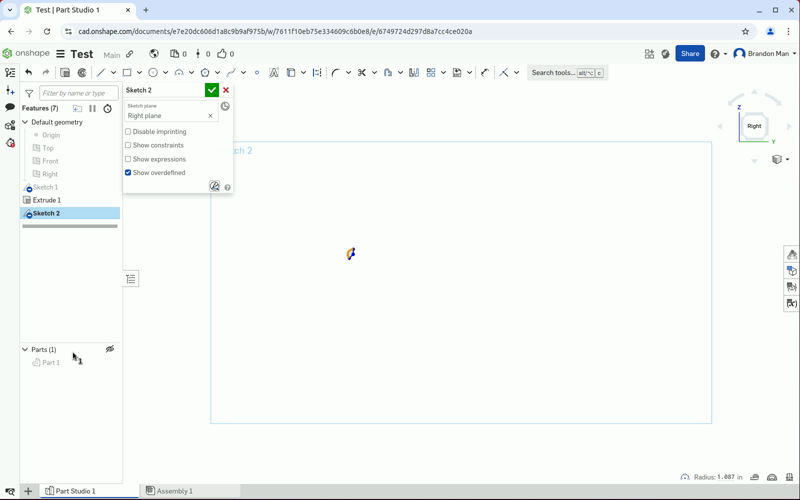
key(shift+y)
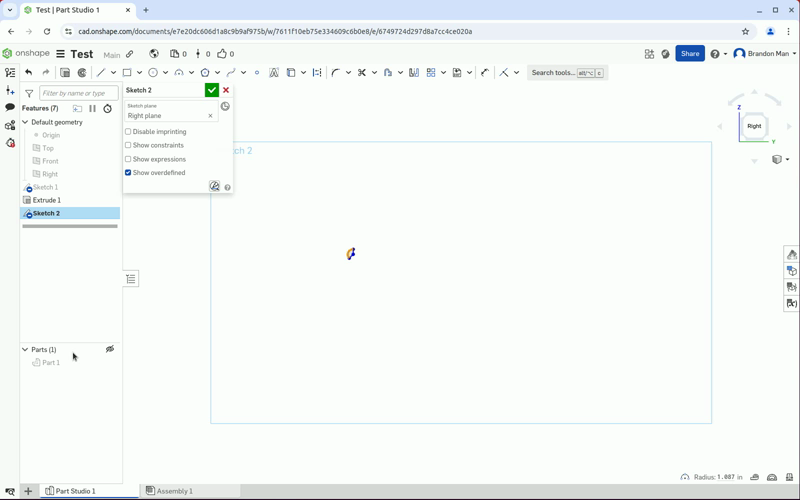
key(shift+e)
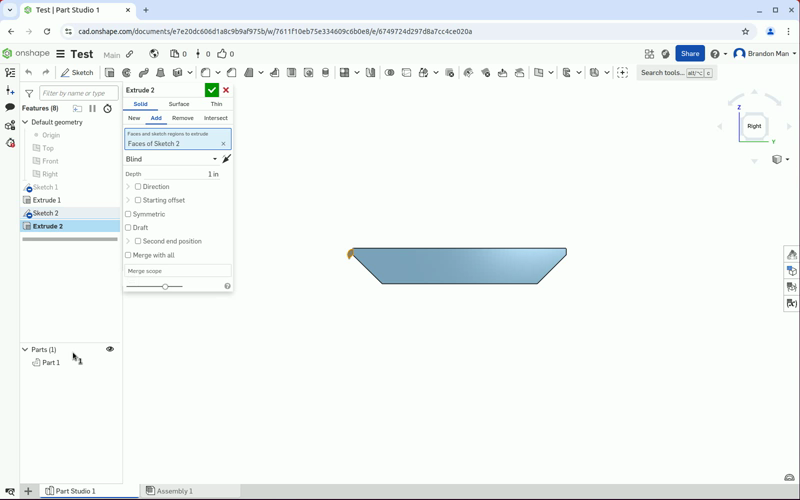
mouse_move(143, 106)
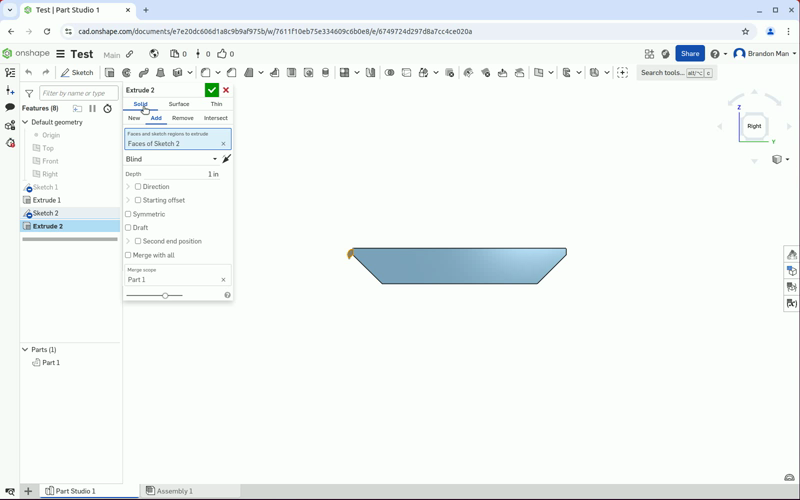
click(143, 106)
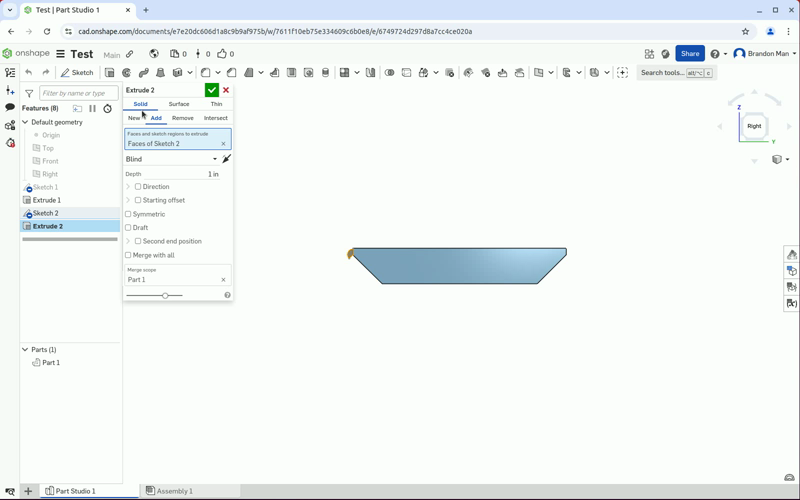
mouse_move(137, 120)
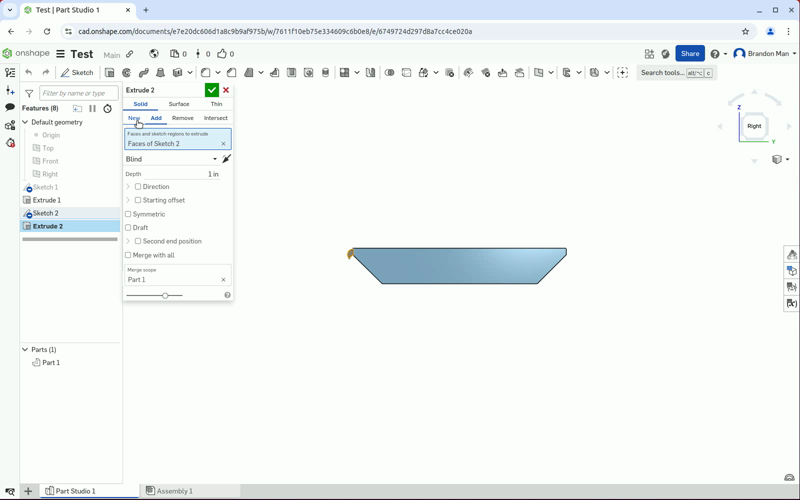
click(137, 120)
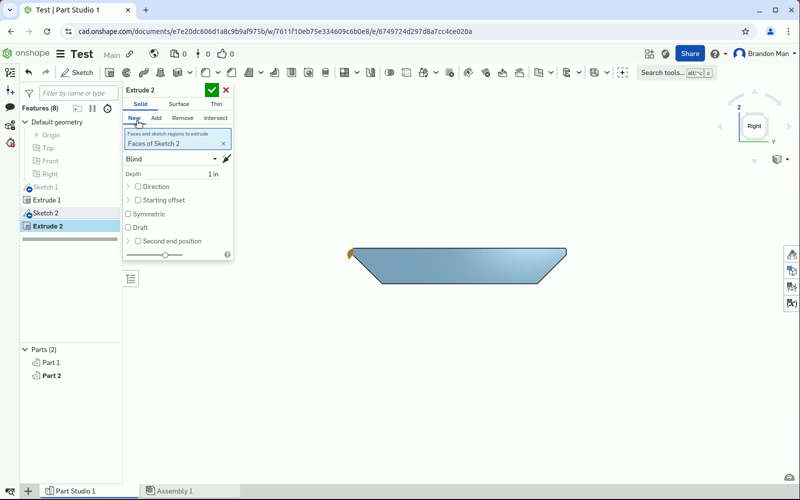
key(tab, 4)
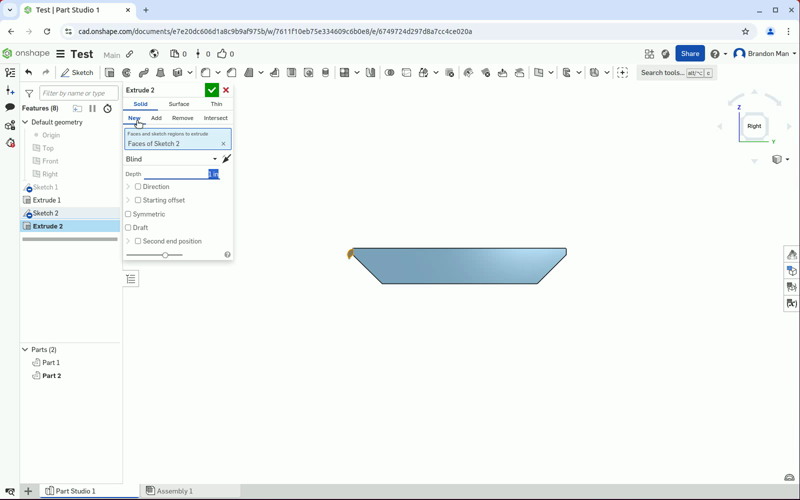
text(2.166)
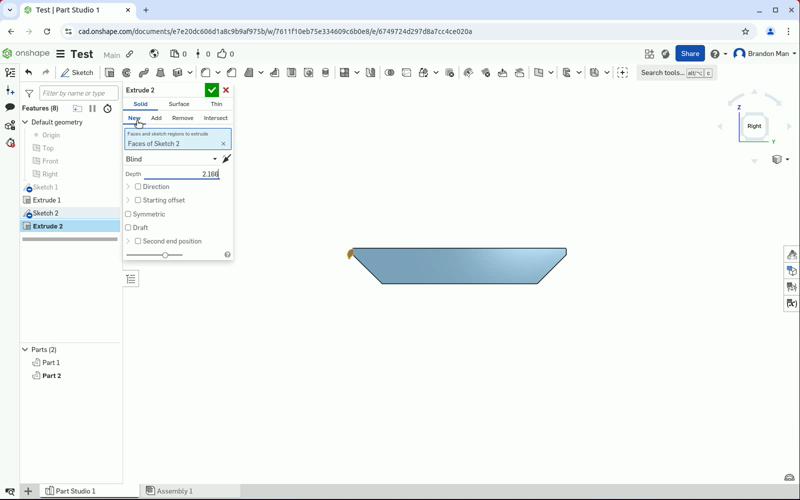
key(enter)
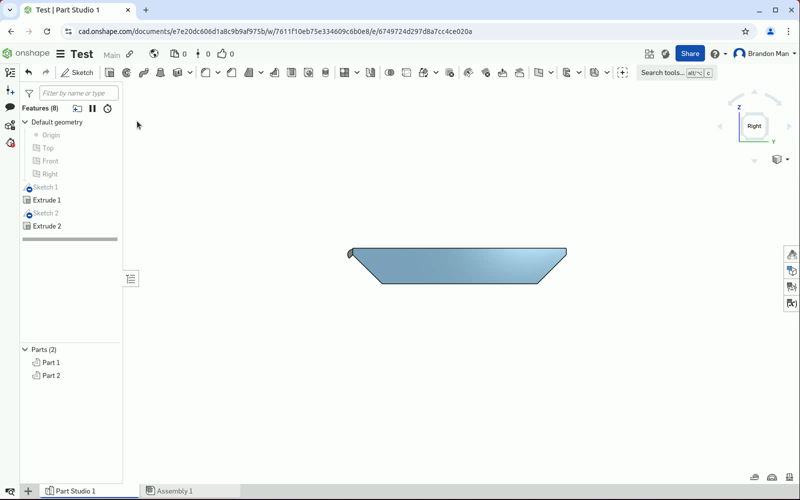
key(shift+h)
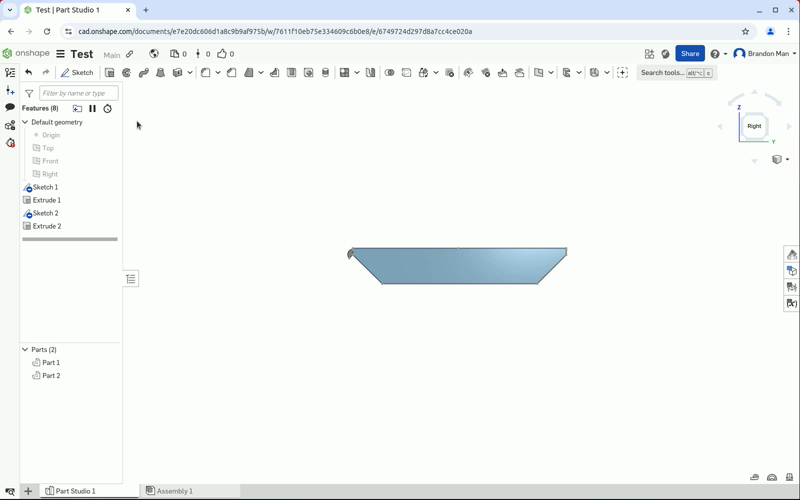
key(shift+h)
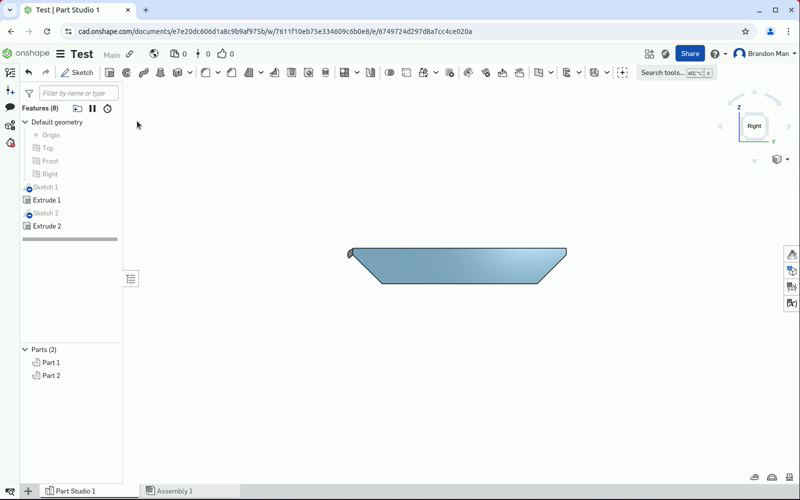
mouse_move(73, 189)
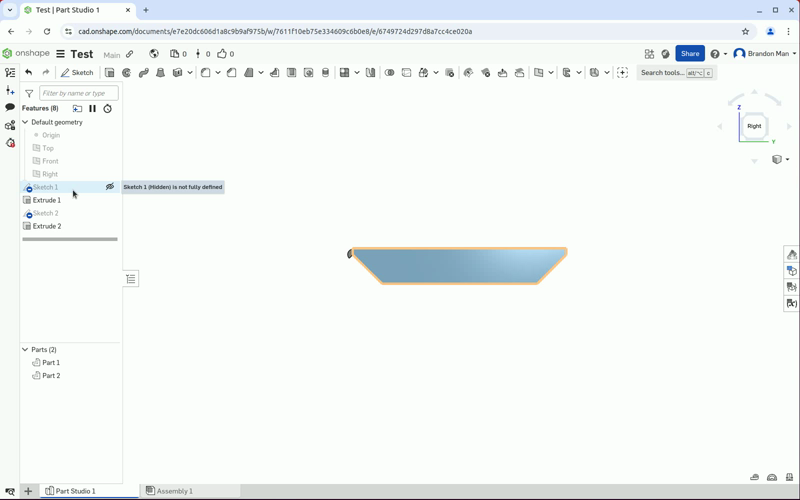
click(73, 189)
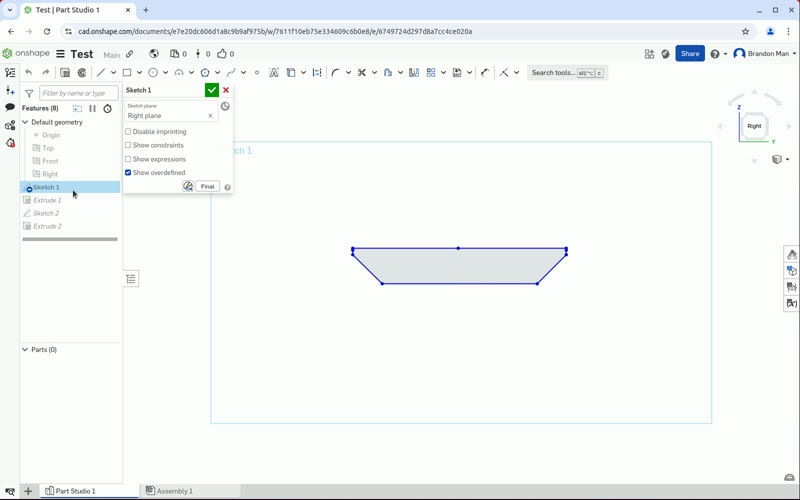
mouse_move(229, 92)
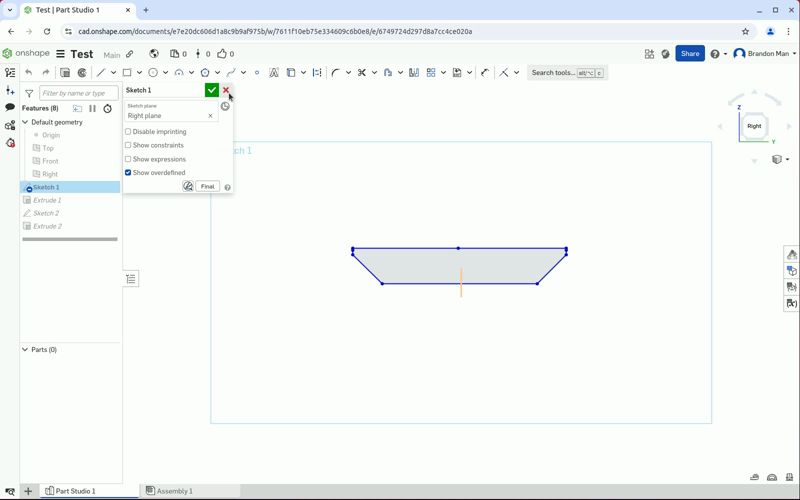
click(229, 92)
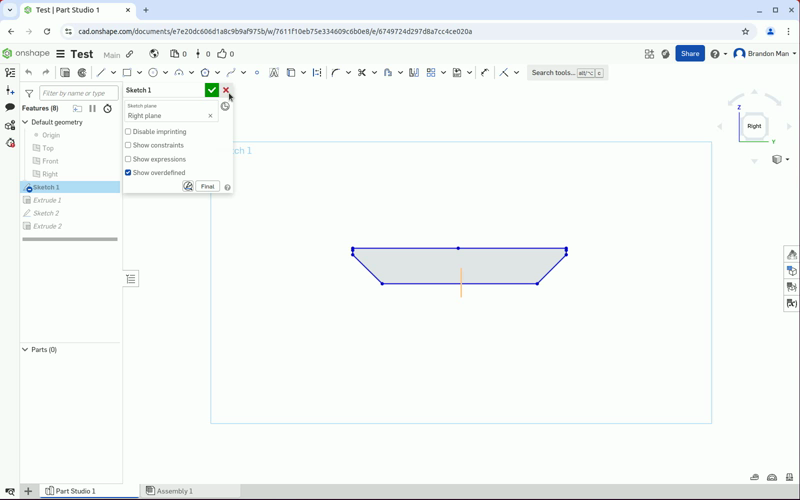
key(shift+s)
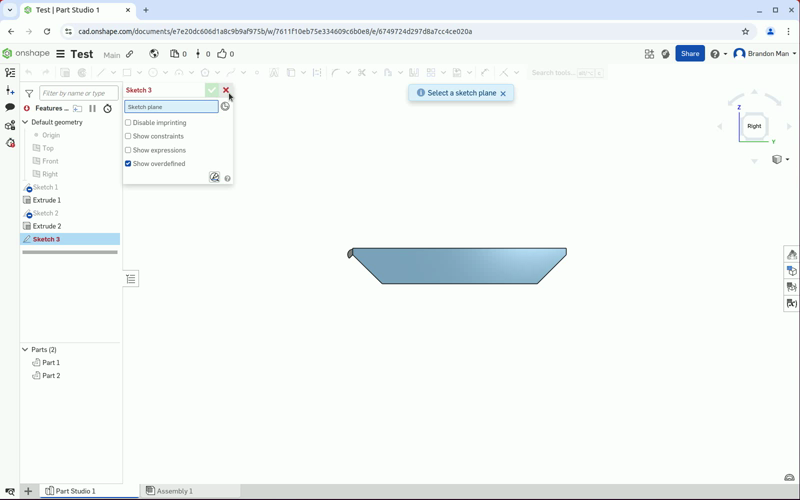
mouse_move(73, 176)
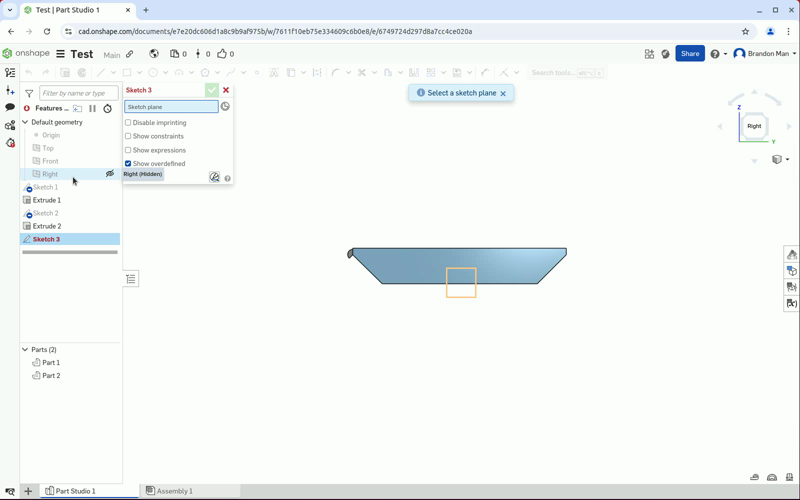
click(73, 176)
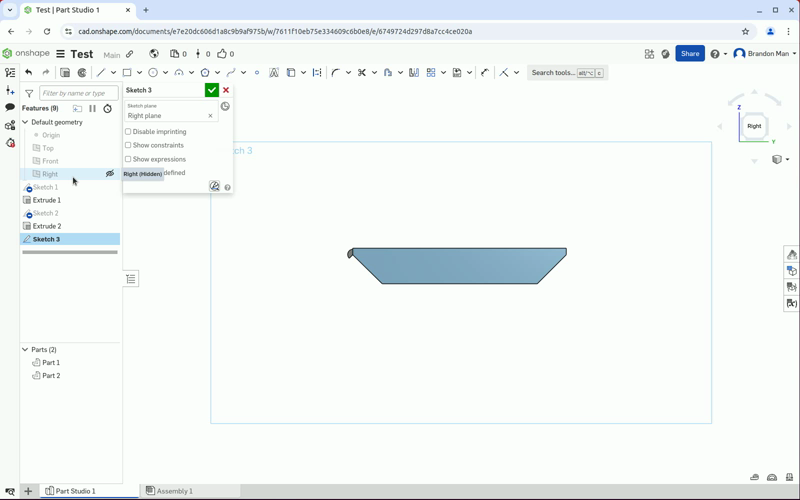
mouse_move(73, 352)
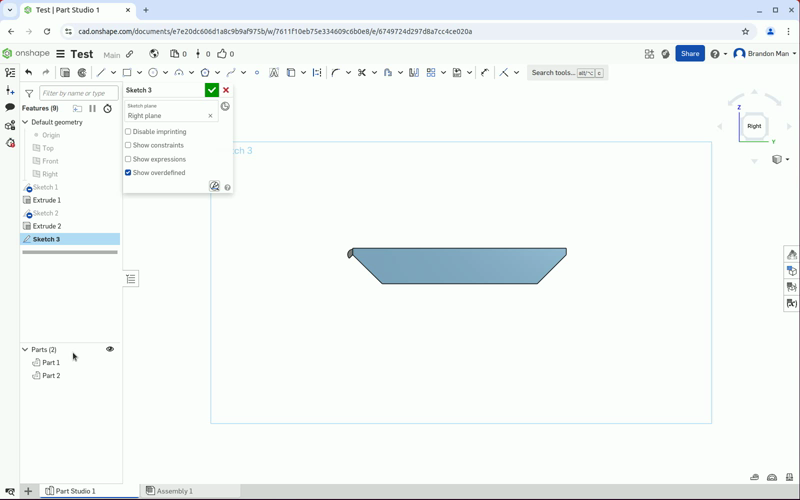
key(y)
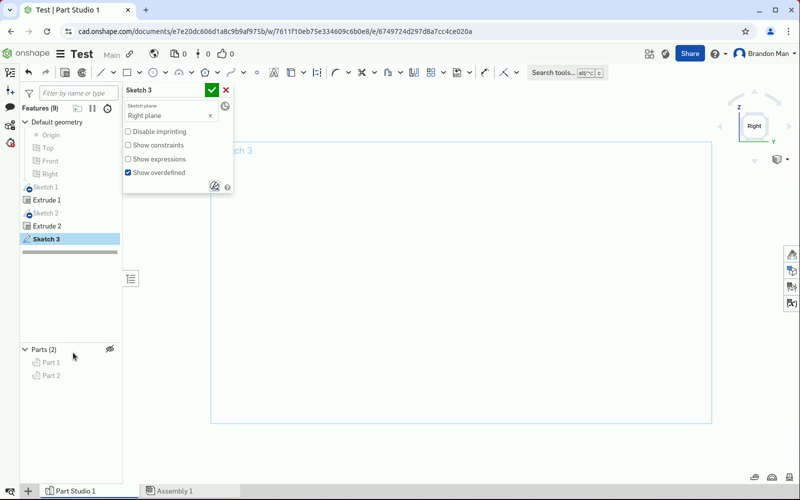
key(l)
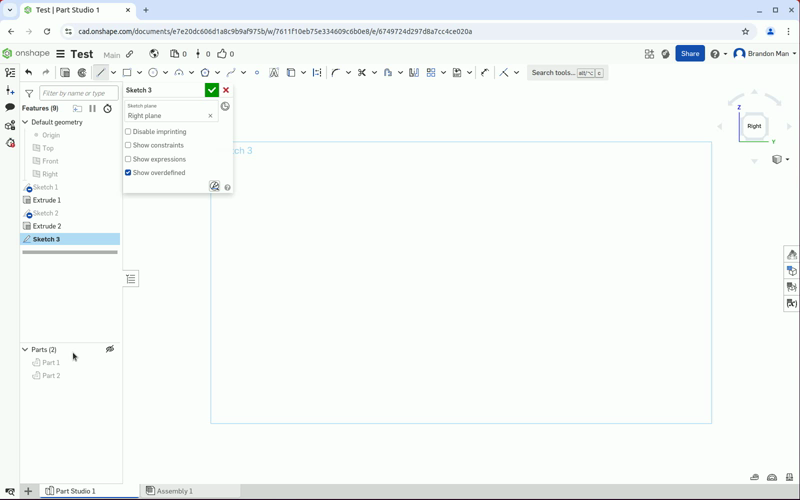
key_down(shift)
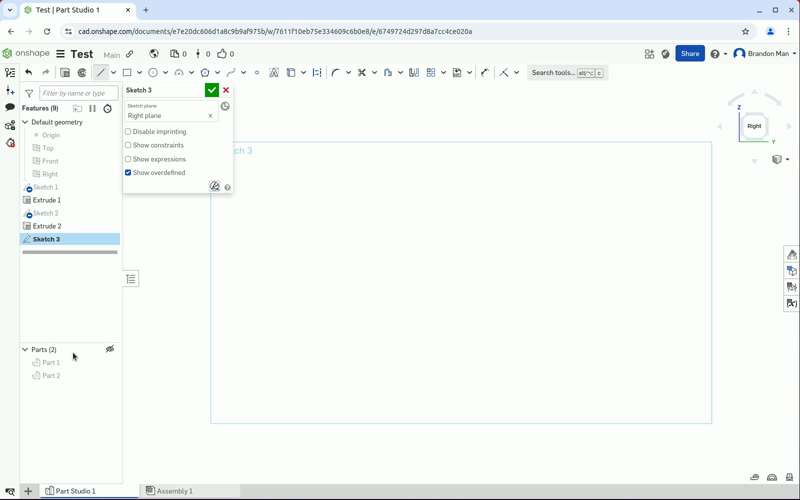
mouse_move(349, 258)
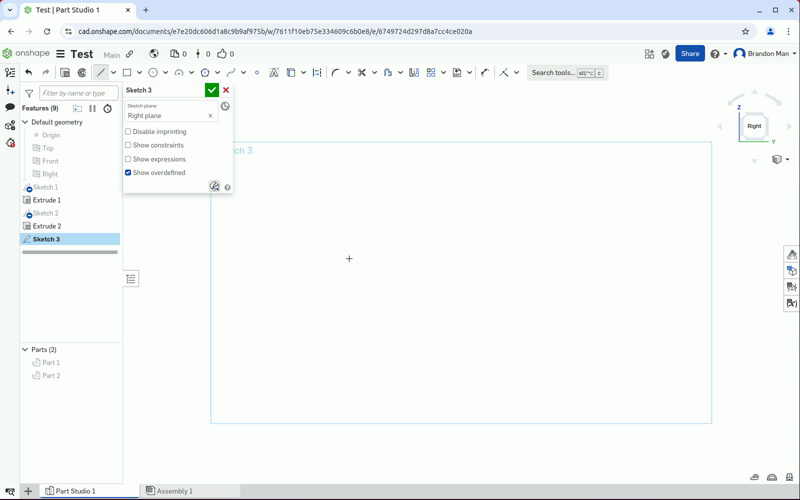
click(349, 258)
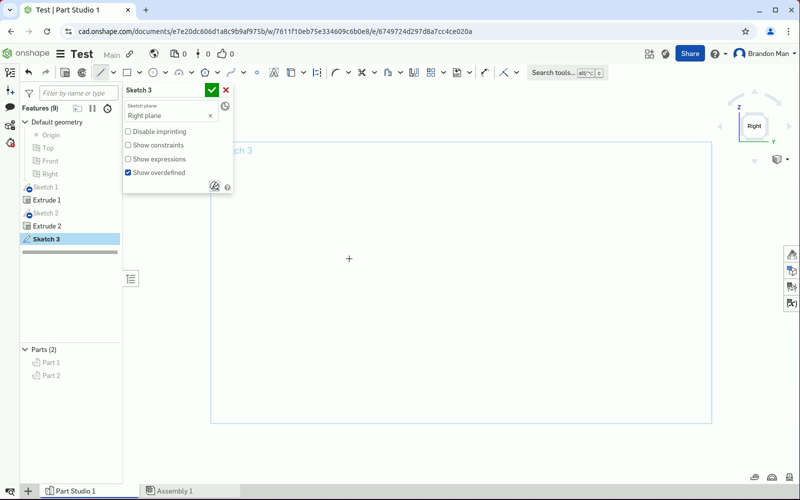
key_up(shift)
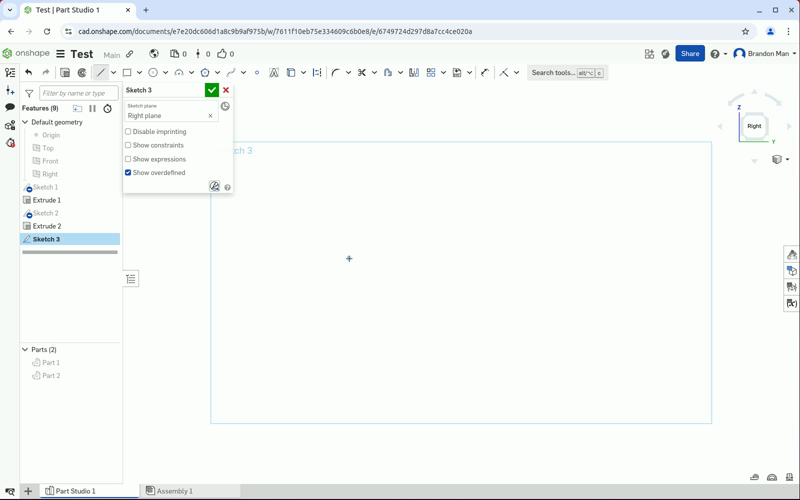
key_down(shift)
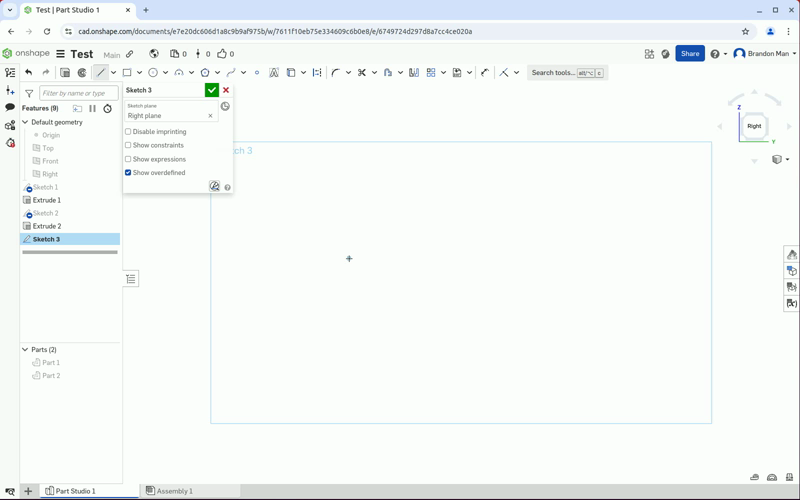
mouse_move(379, 258)
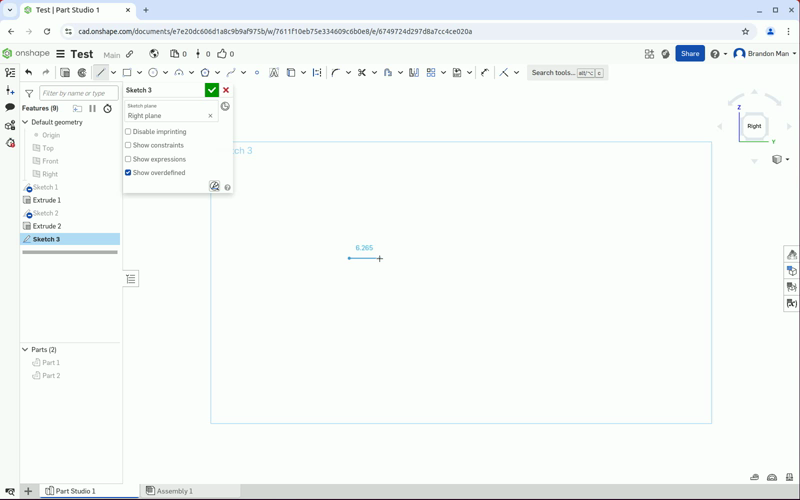
mouse_move(378, 287)
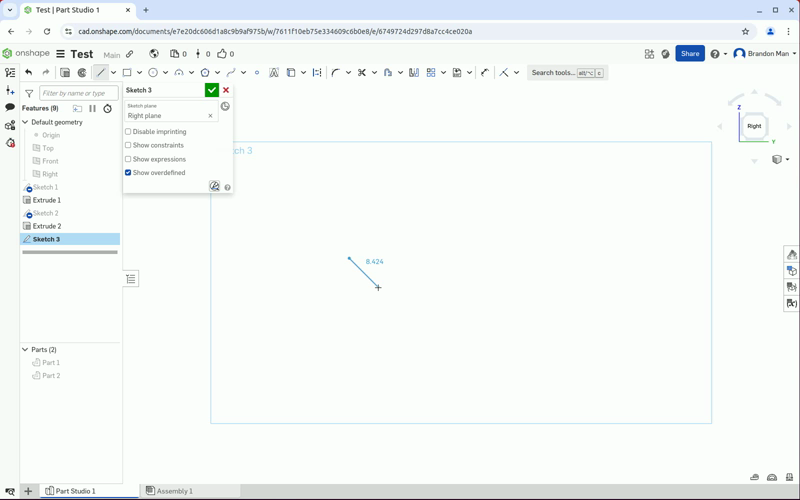
click(378, 287)
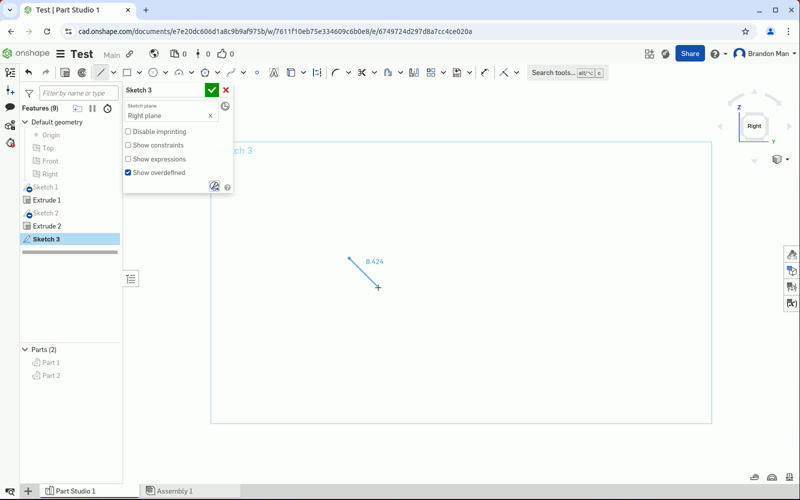
key_up(shift)
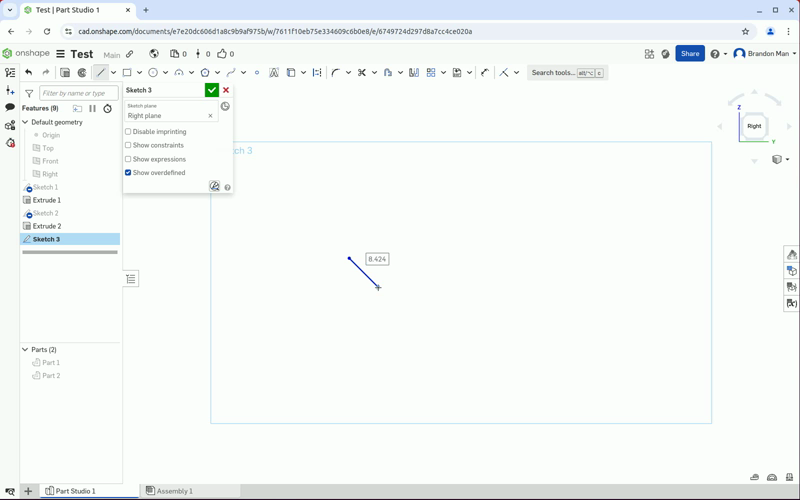
key_down(shift)
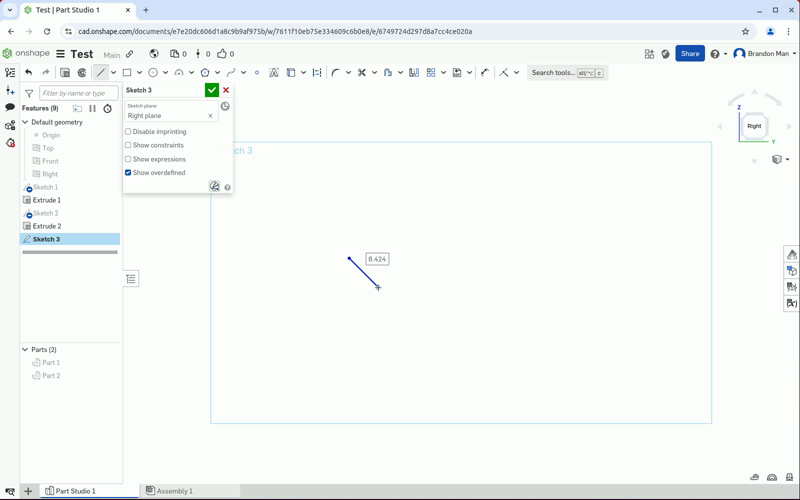
mouse_move(408, 287)
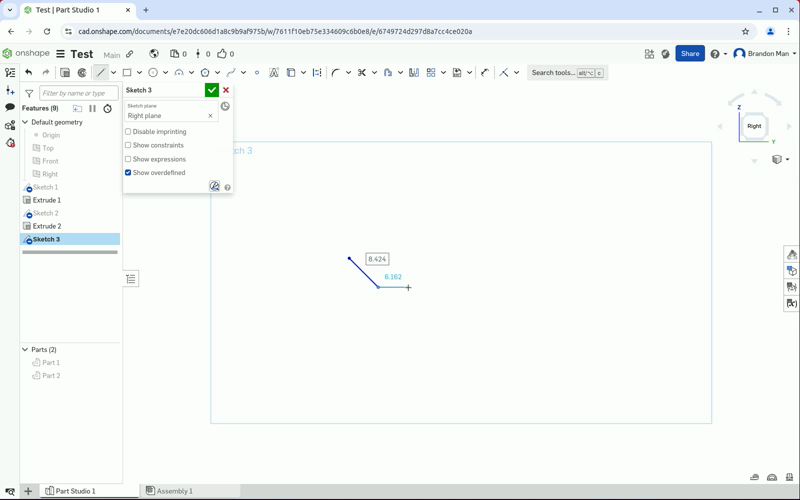
mouse_move(381, 283)
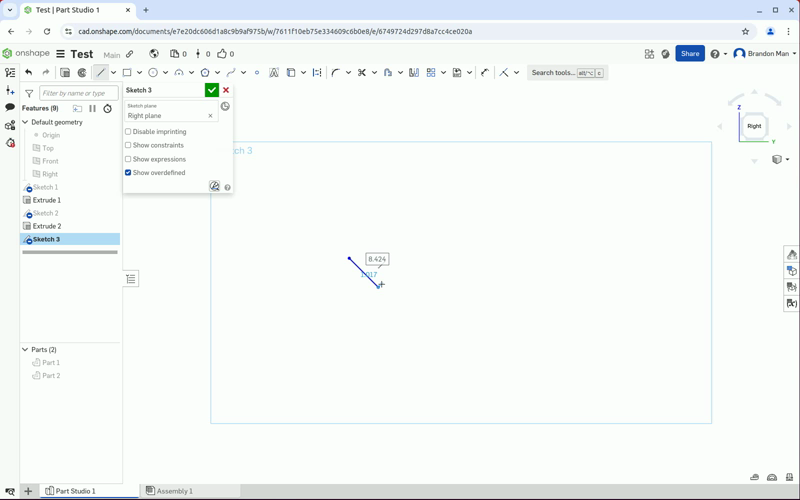
scroll(6)
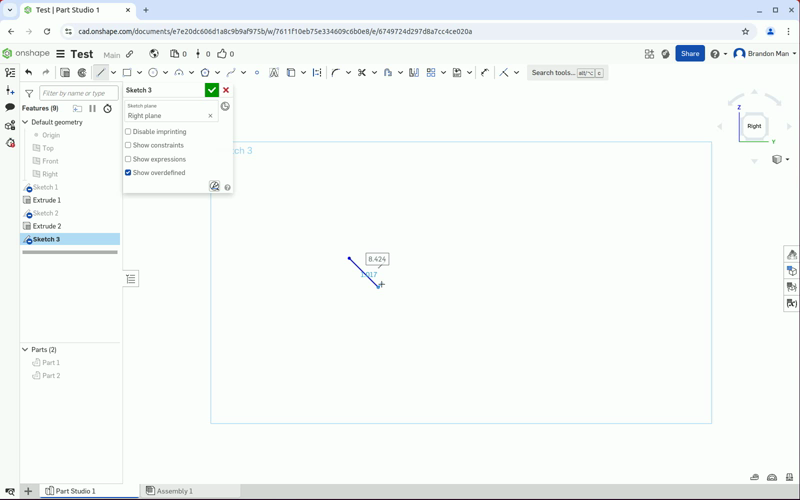
scroll(6)
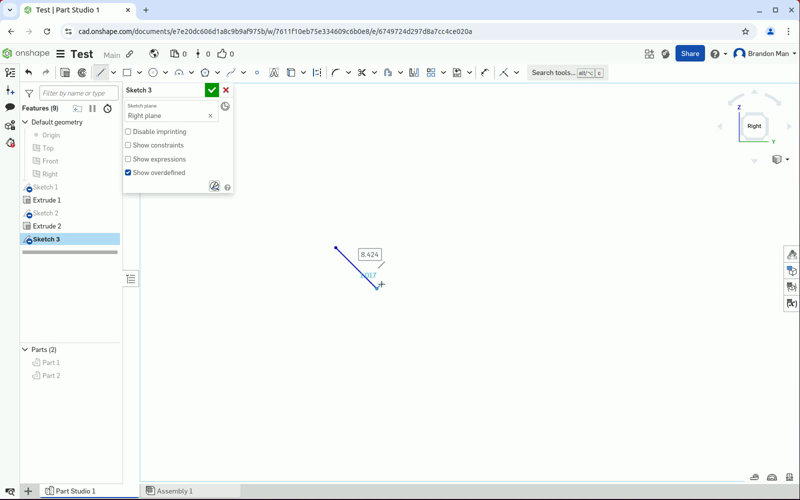
scroll(6)
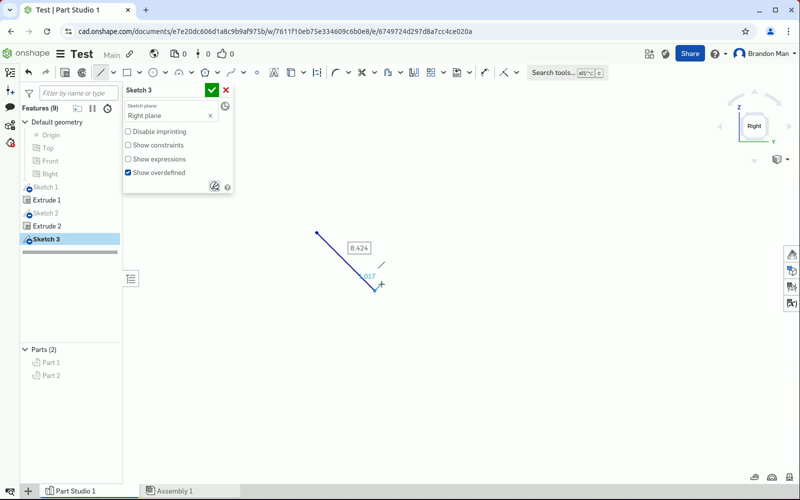
scroll(6)
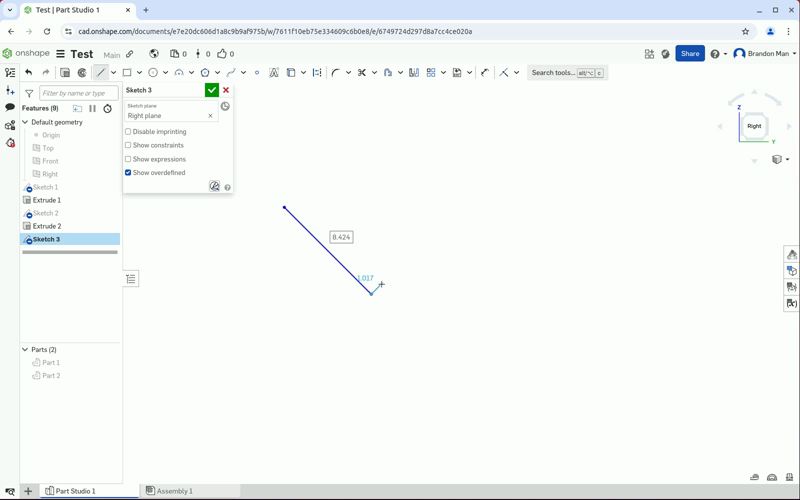
scroll(6)
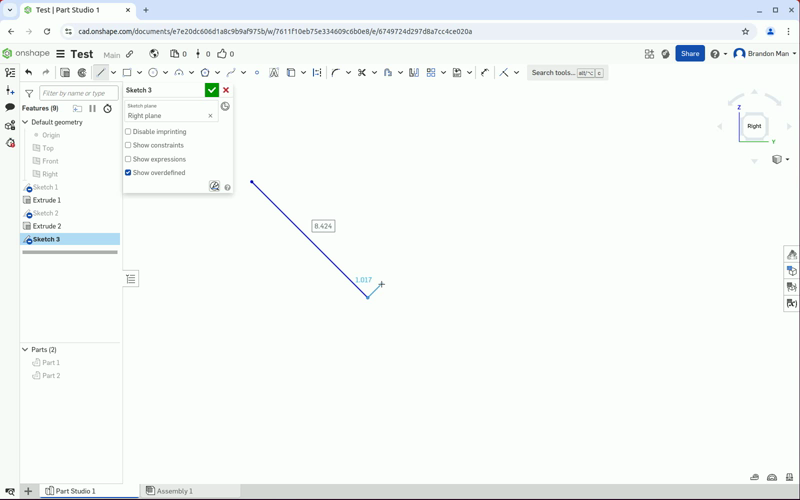
scroll(6)
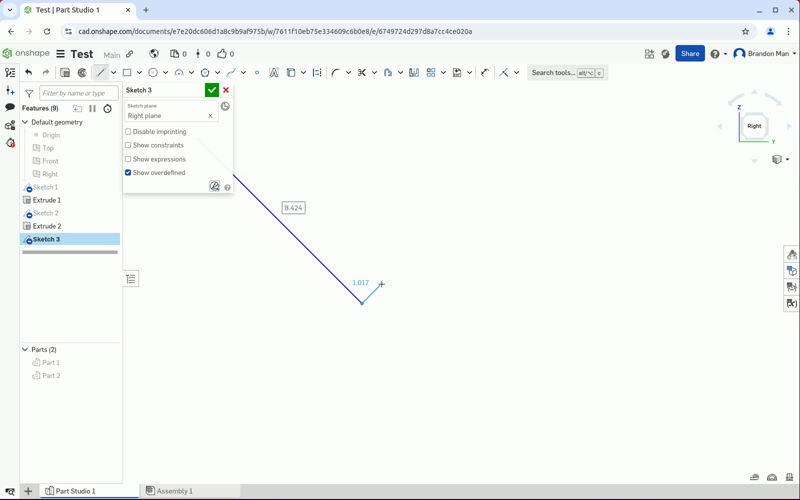
scroll(6)
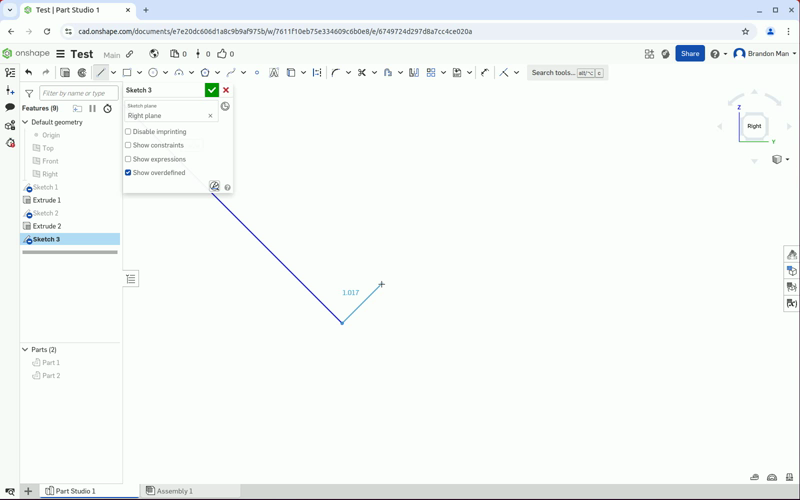
click(381, 283)
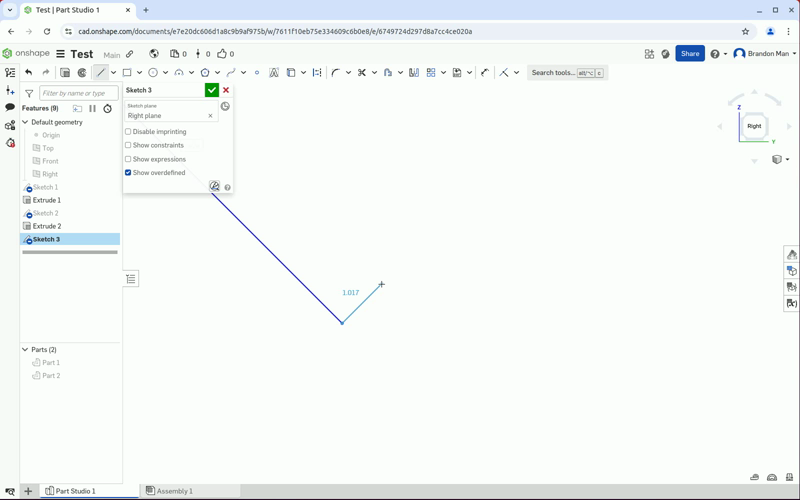
scroll(-6)
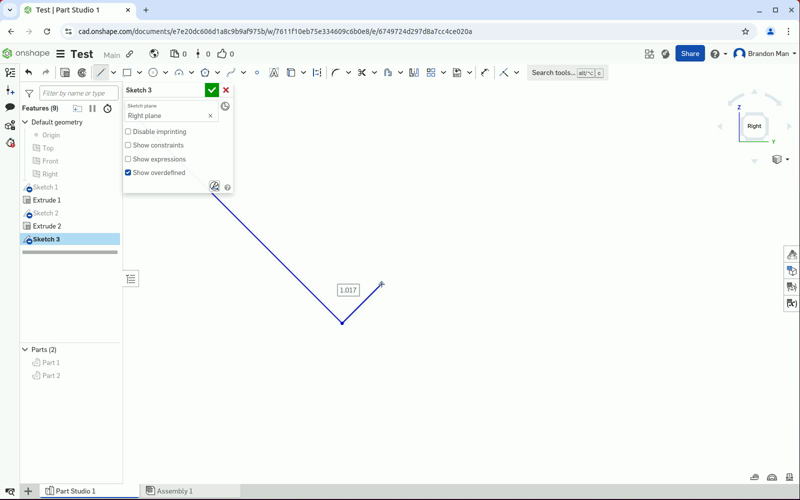
scroll(-6)
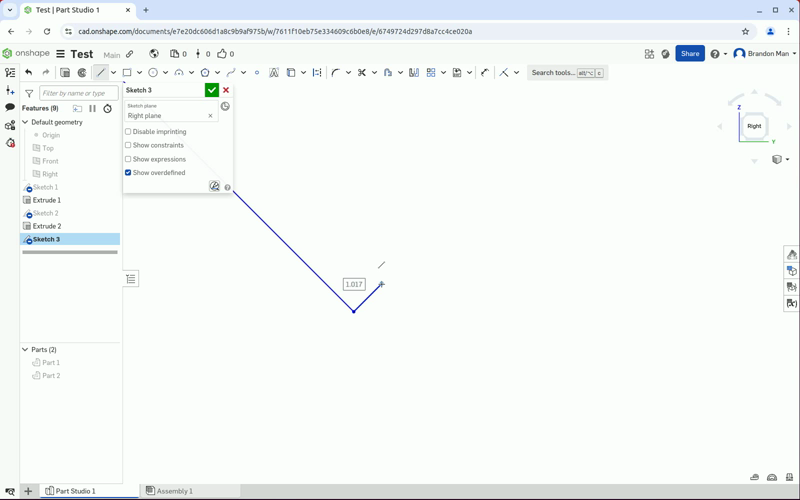
scroll(-6)
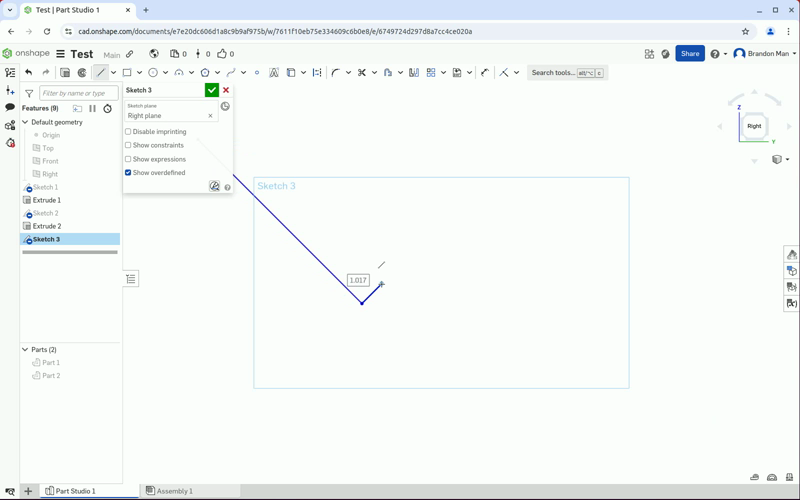
scroll(-6)
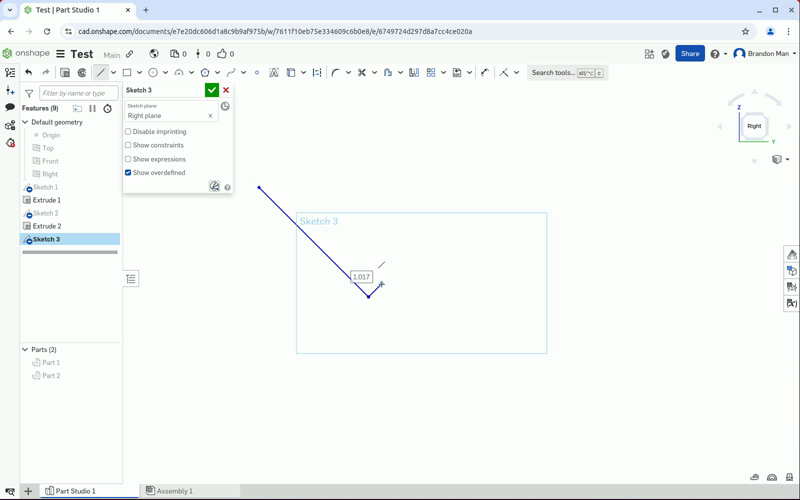
scroll(-6)
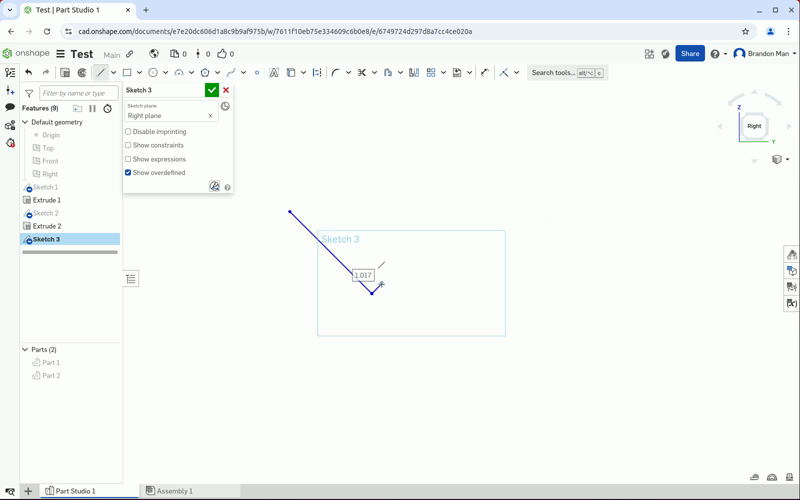
scroll(-6)
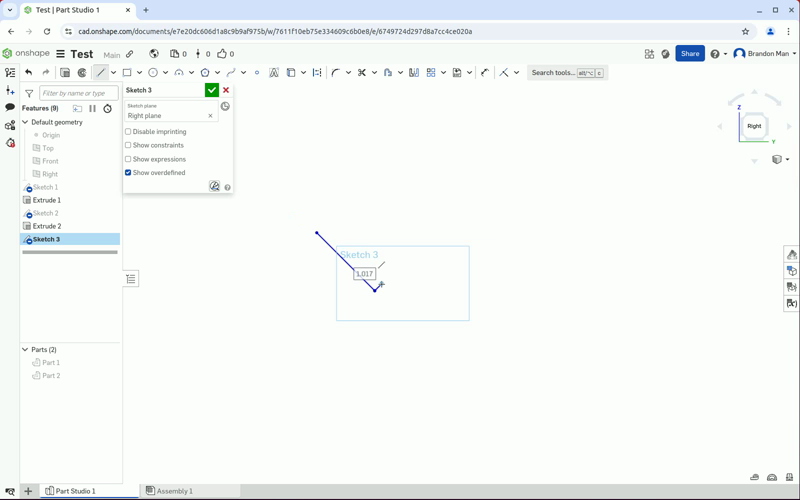
scroll(-6)
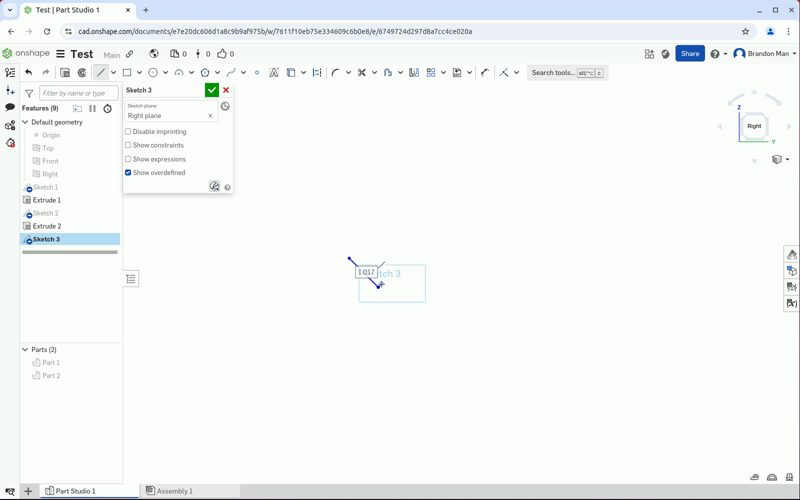
key_up(shift)
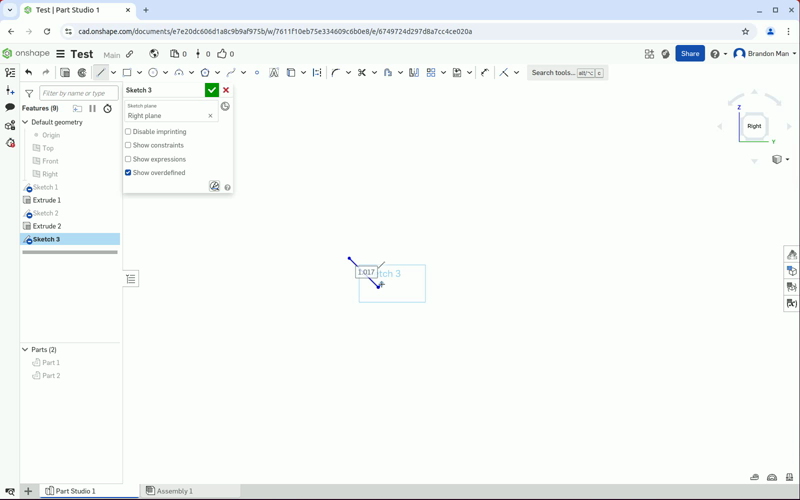
key_down(shift)
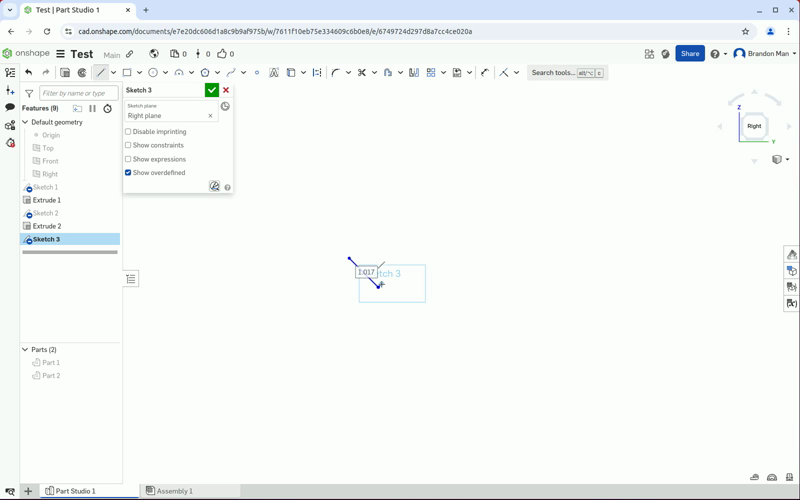
mouse_move(411, 283)
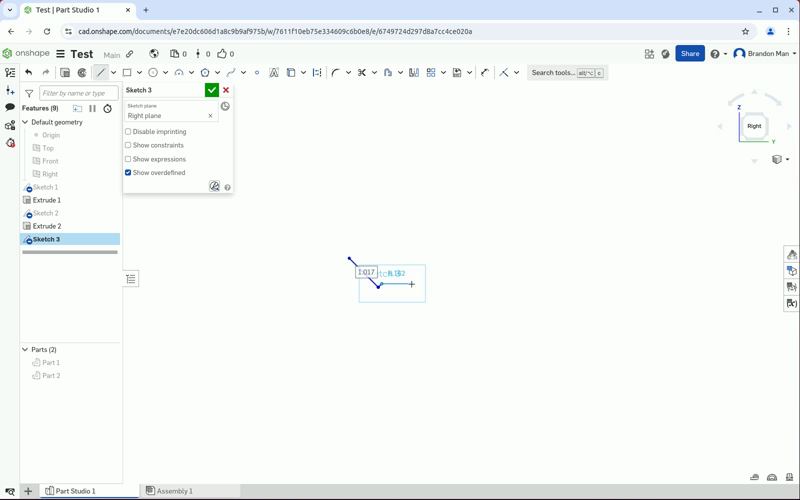
mouse_move(353, 254)
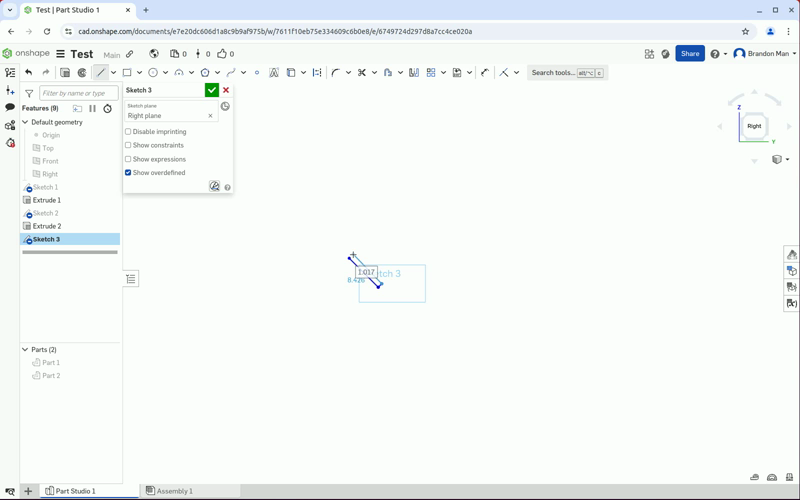
click(353, 254)
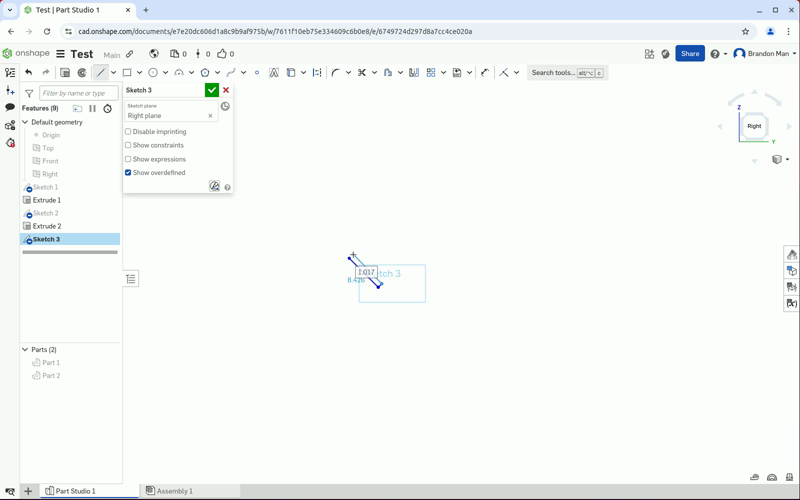
key_up(shift)
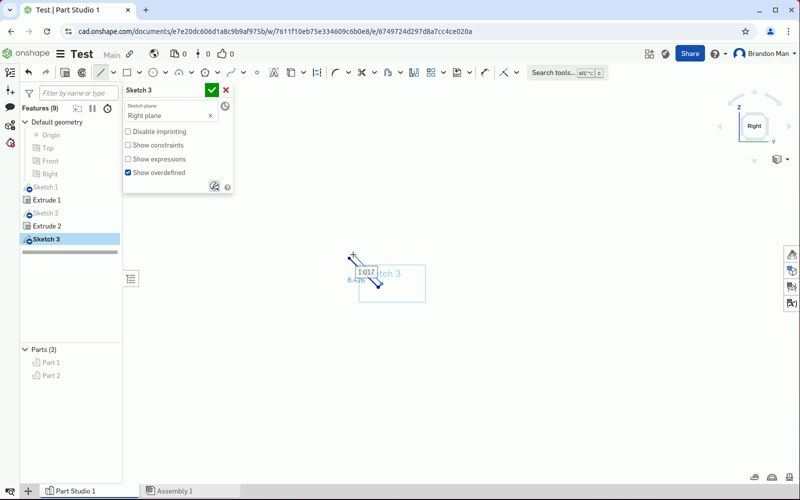
mouse_move(383, 254)
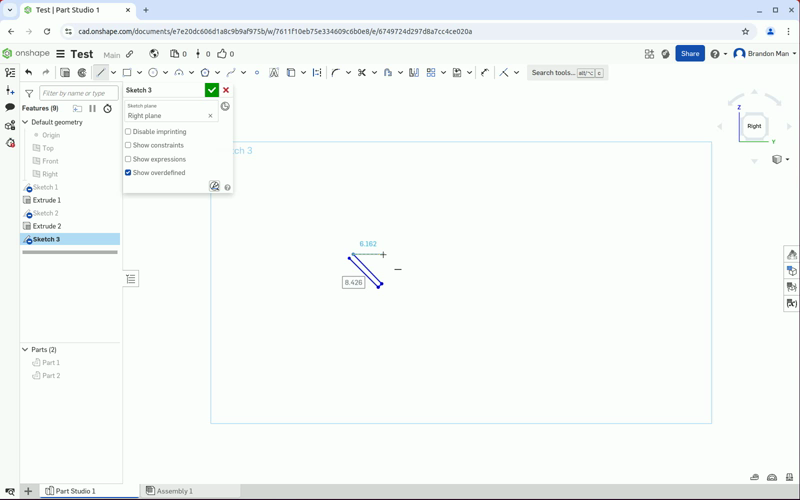
key_down(shift)
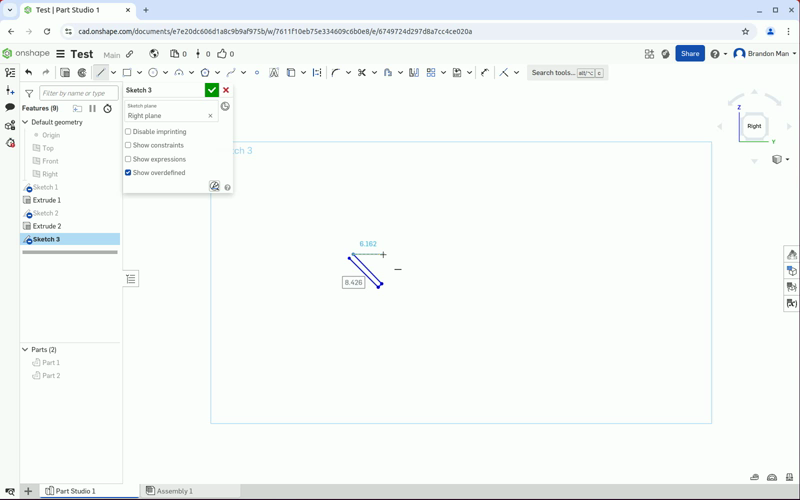
mouse_move(349, 258)
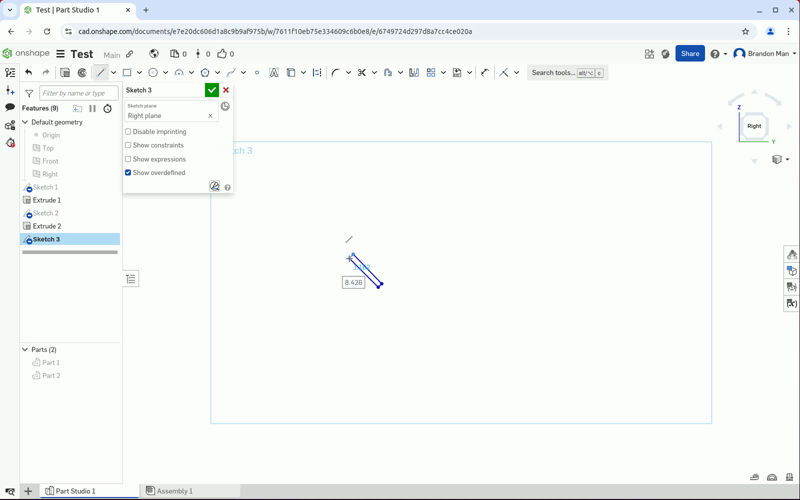
scroll(6)
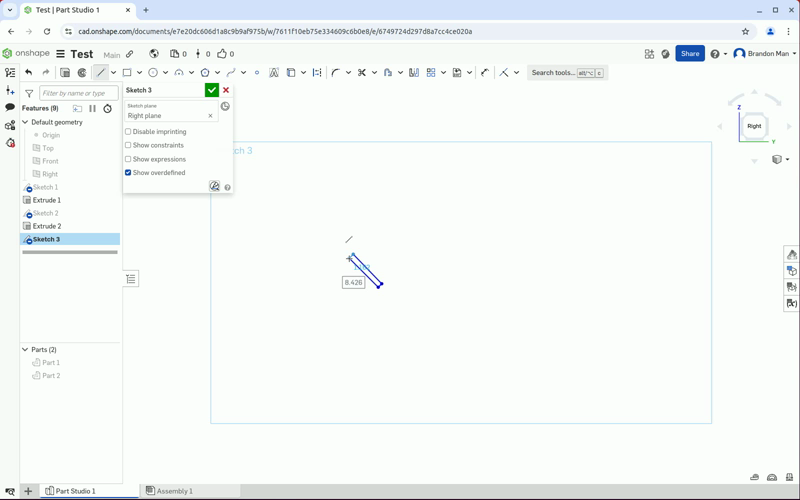
scroll(6)
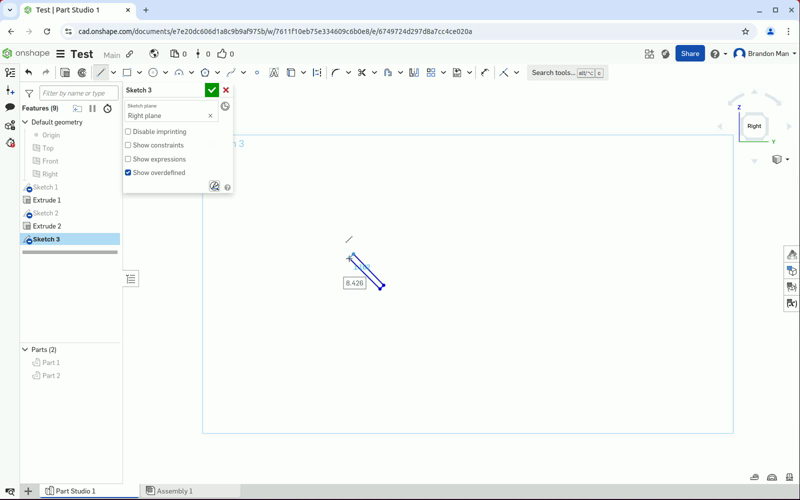
scroll(6)
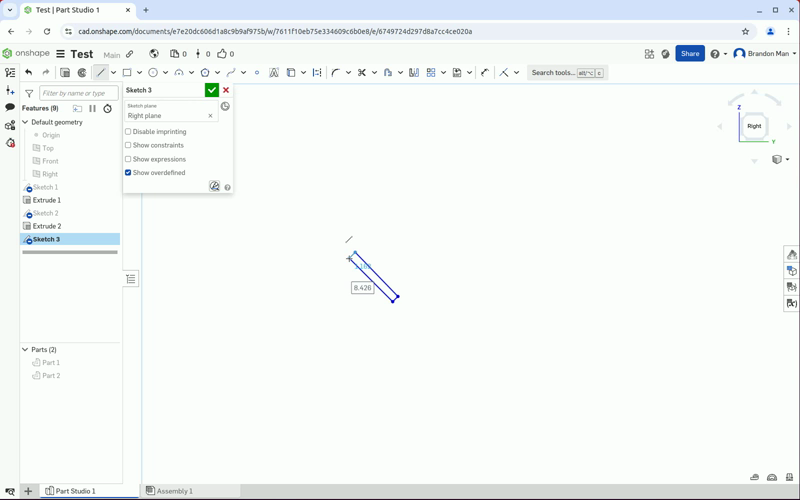
scroll(6)
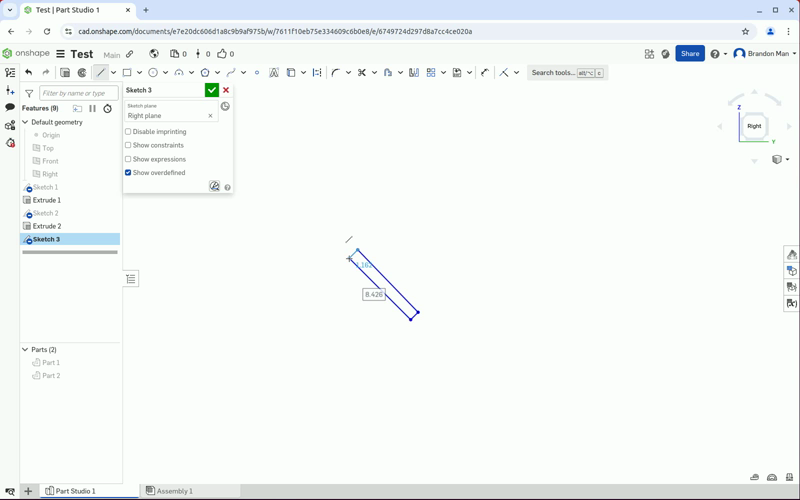
scroll(6)
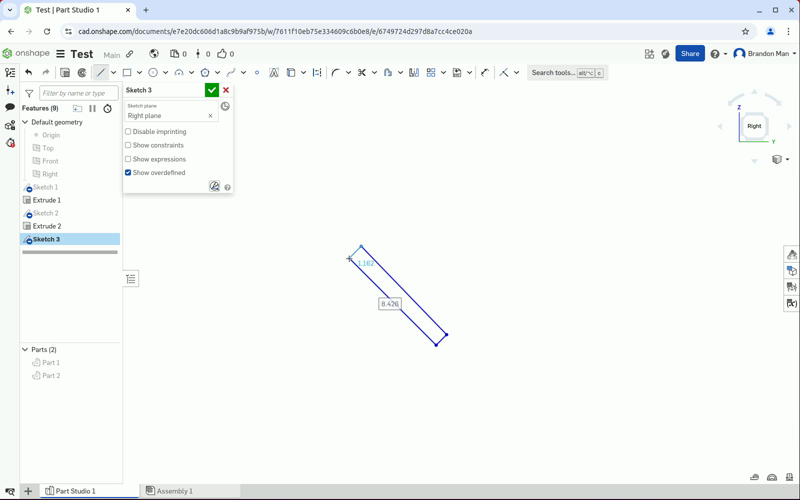
scroll(6)
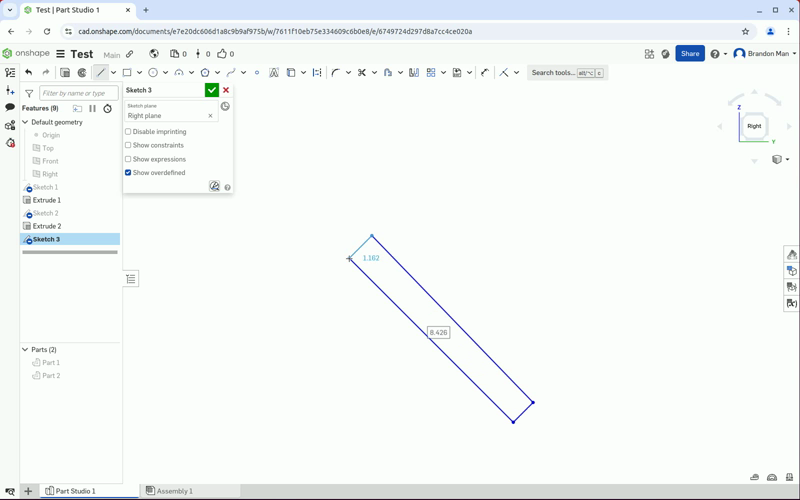
scroll(6)
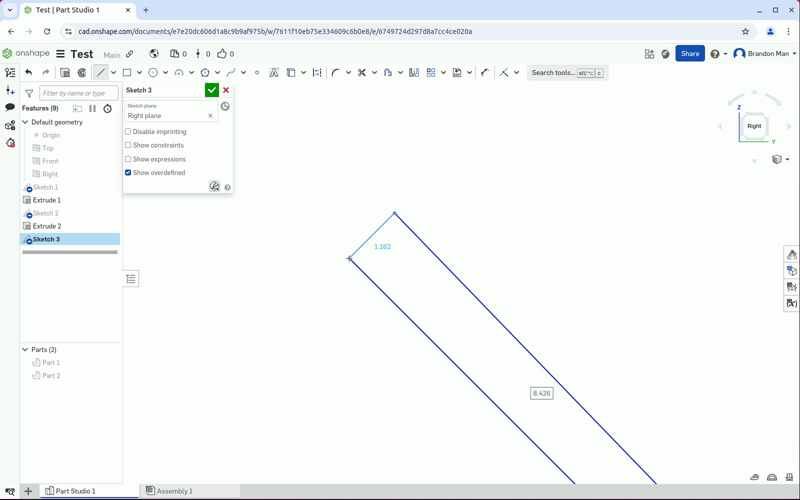
key_up(shift)
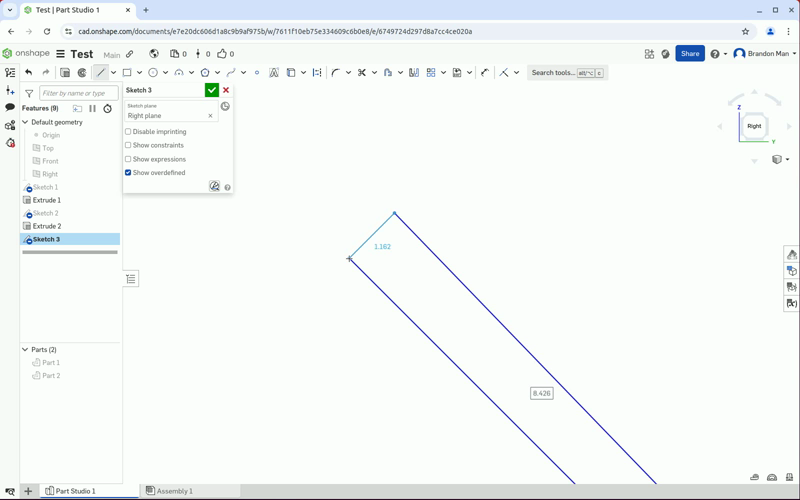
click(349, 258)
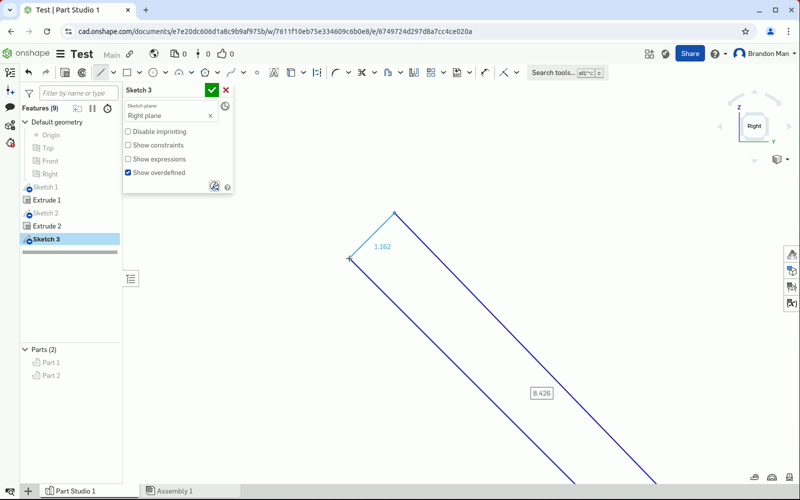
scroll(-6)
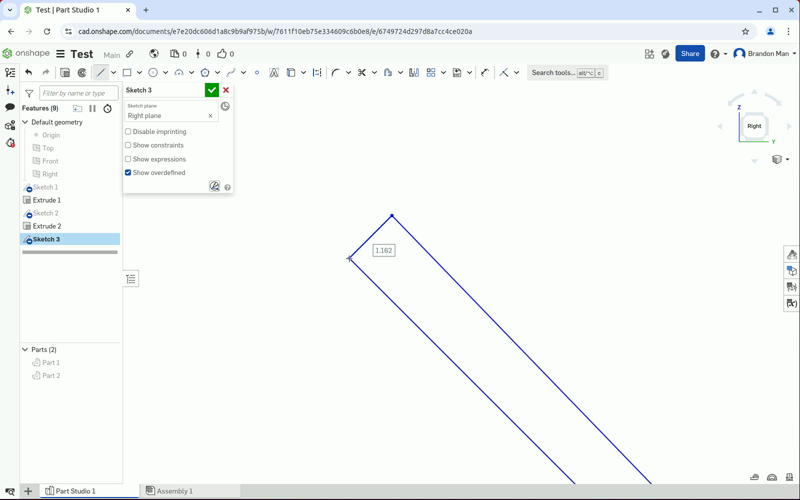
scroll(-6)
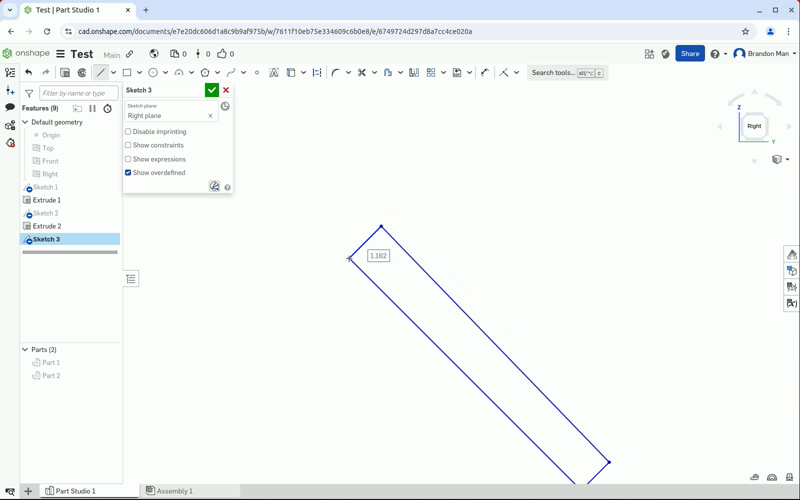
scroll(-6)
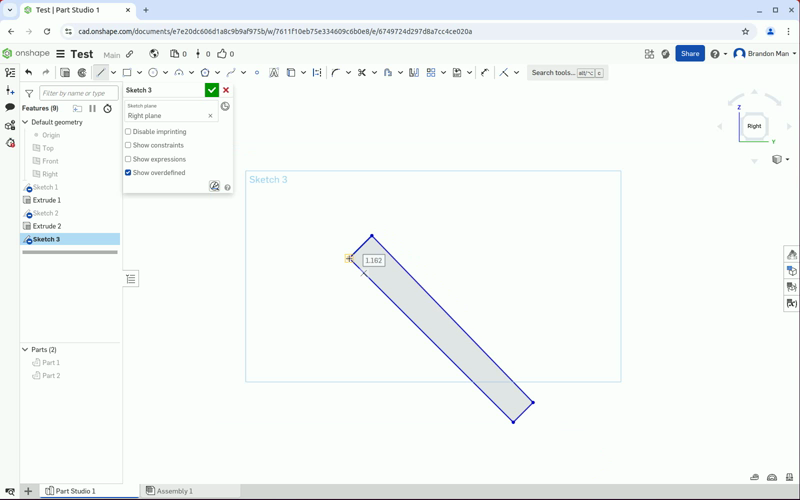
scroll(-6)
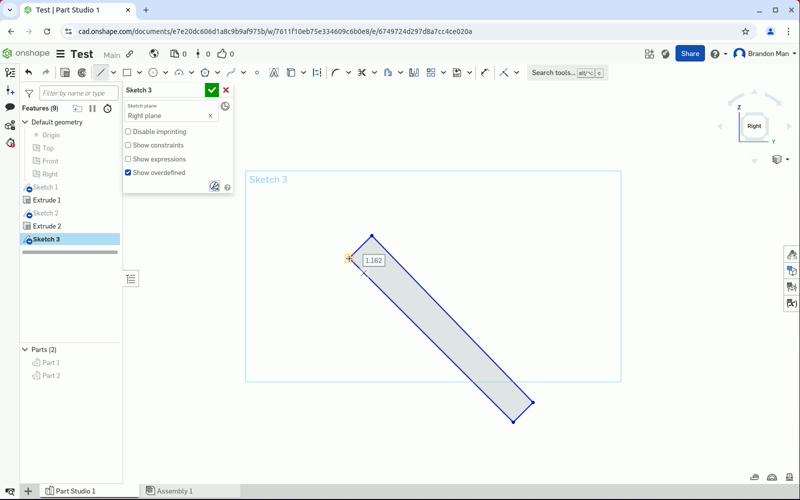
scroll(-6)
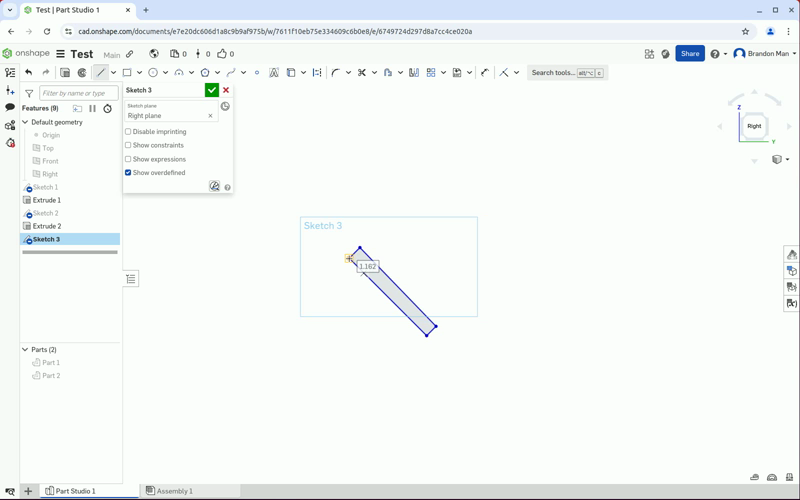
scroll(-6)
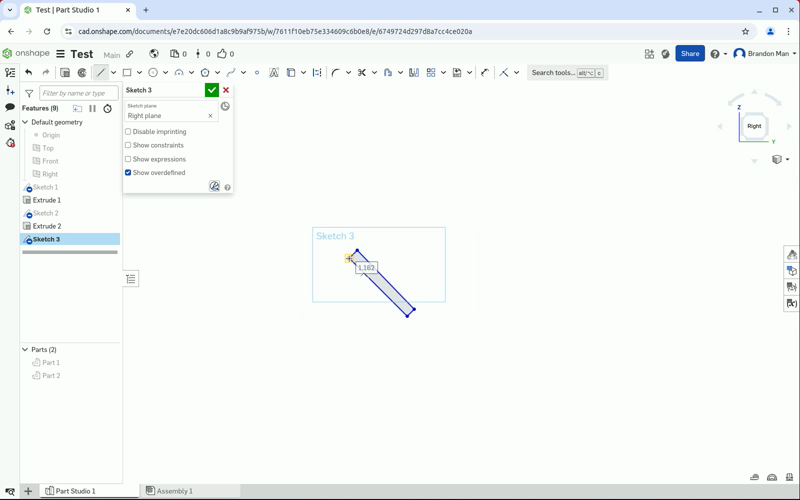
scroll(-6)
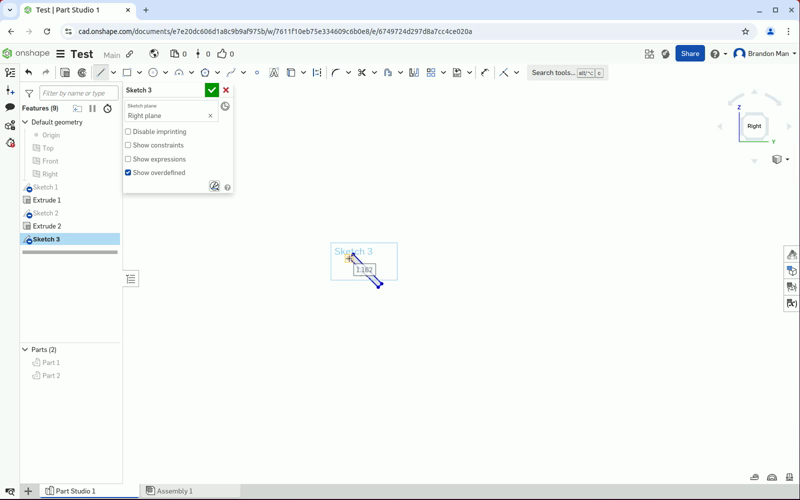
key(esc)
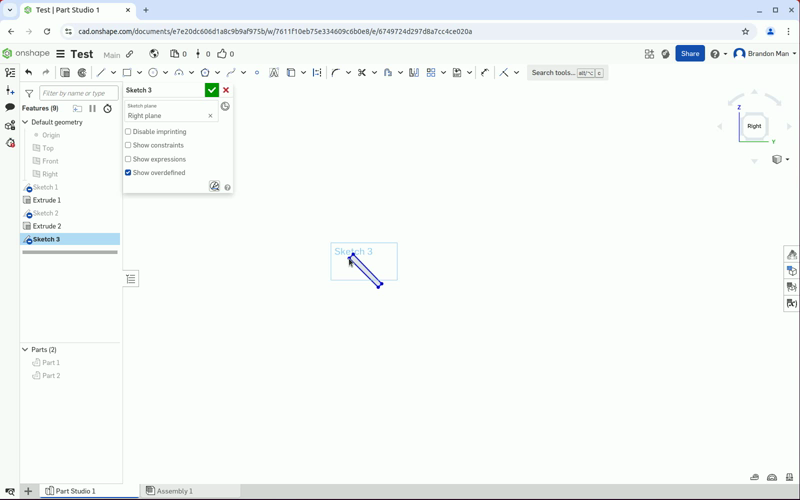
mouse_move(361, 264)
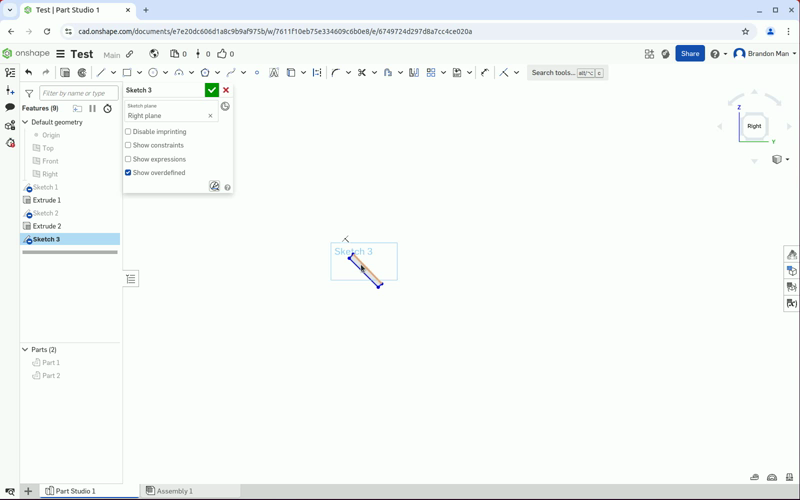
scroll(6)
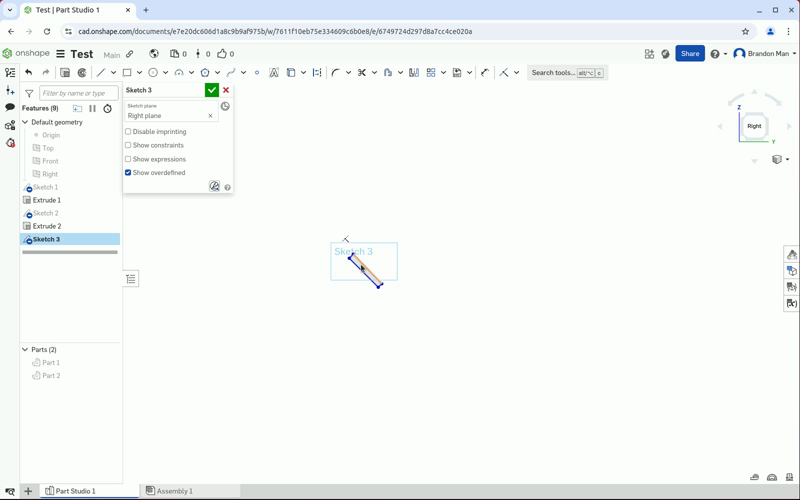
scroll(6)
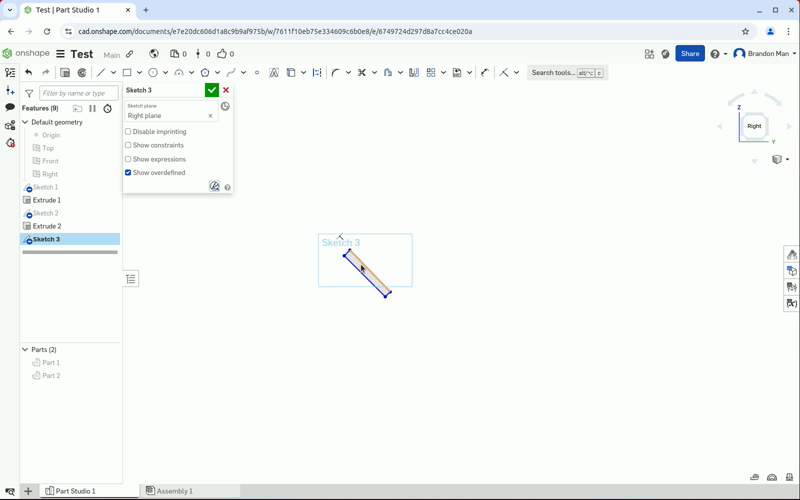
scroll(6)
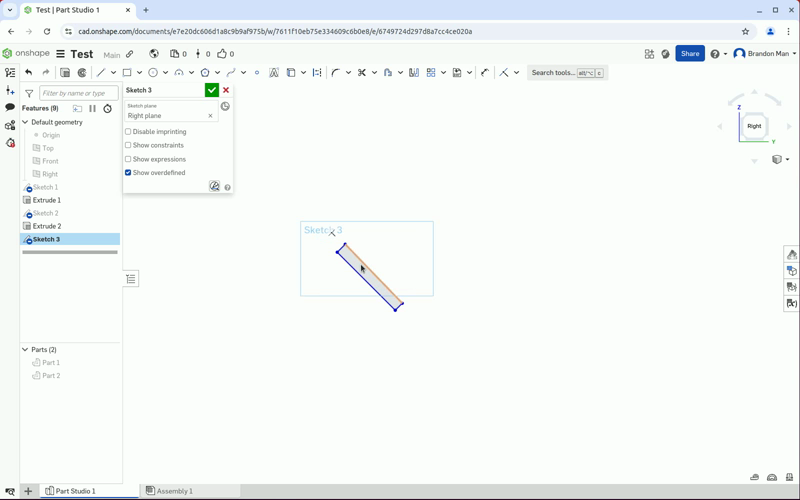
scroll(6)
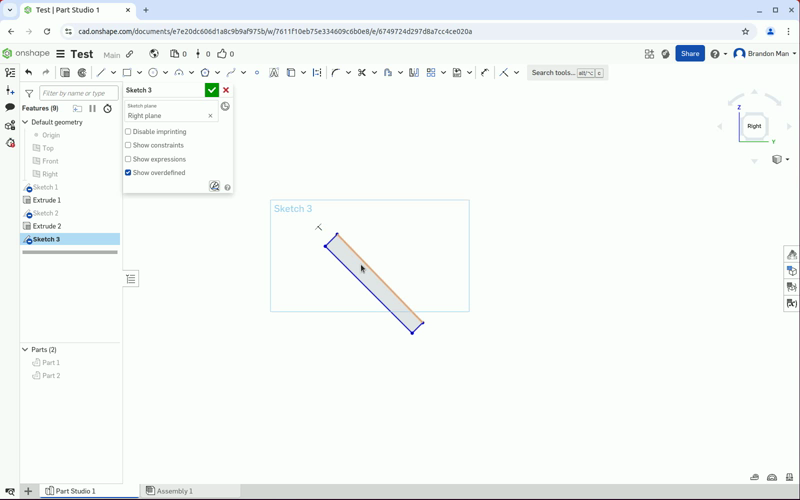
scroll(6)
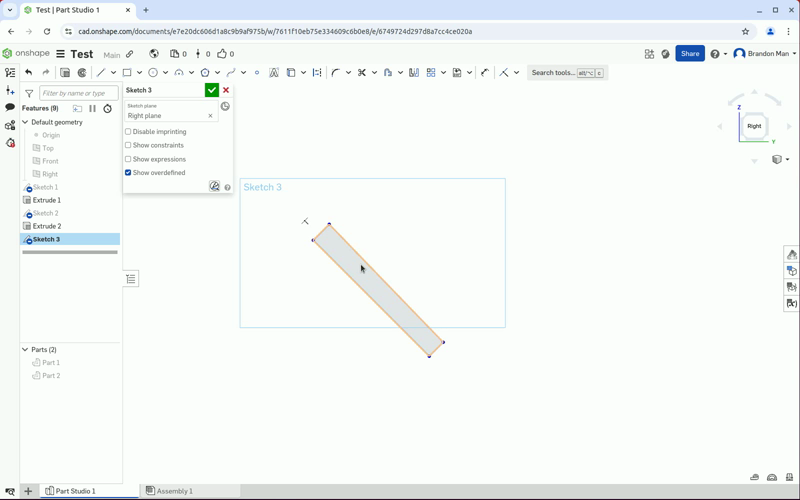
scroll(6)
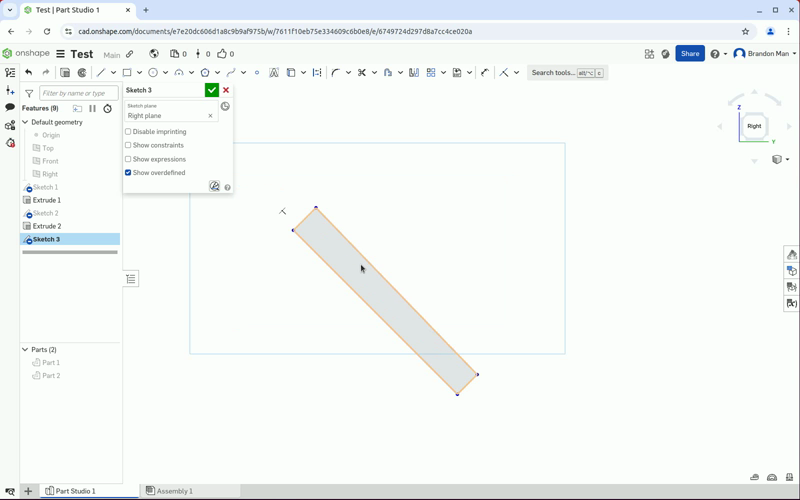
scroll(6)
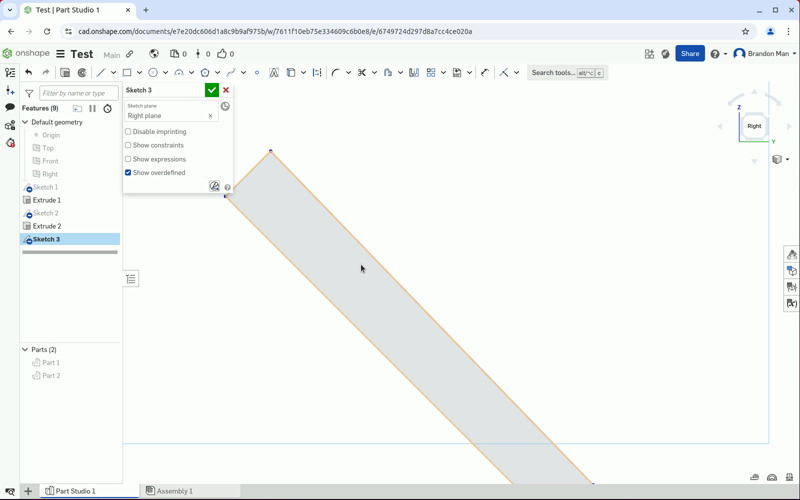
click(361, 264)
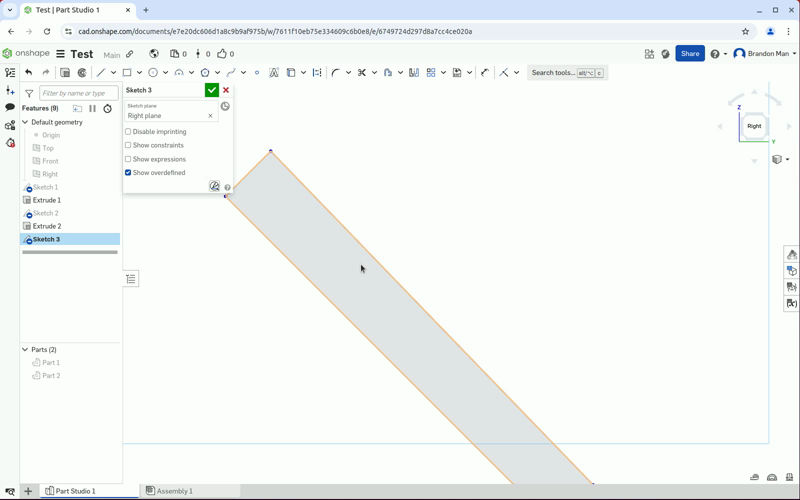
scroll(-6)
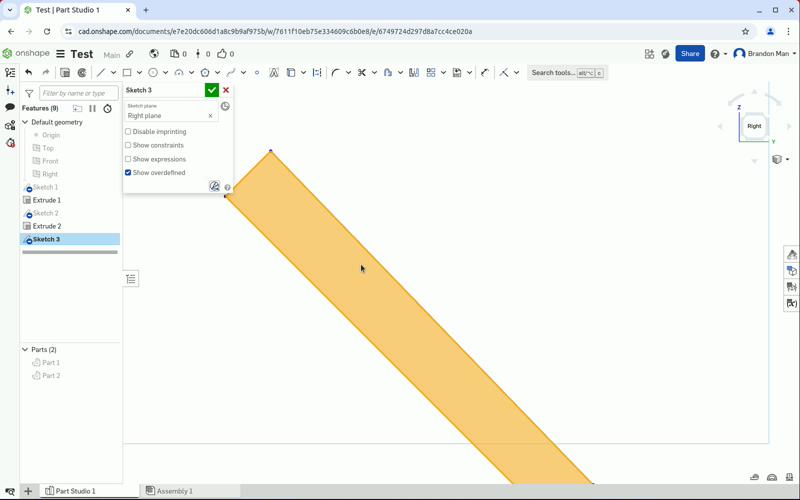
scroll(-6)
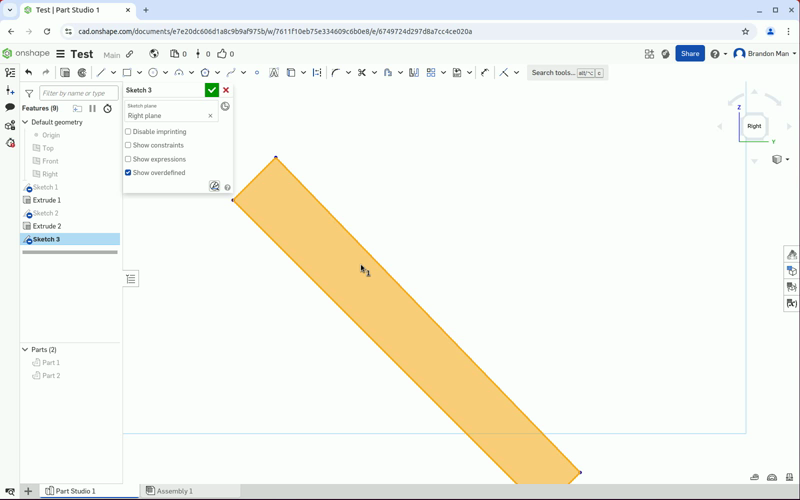
scroll(-6)
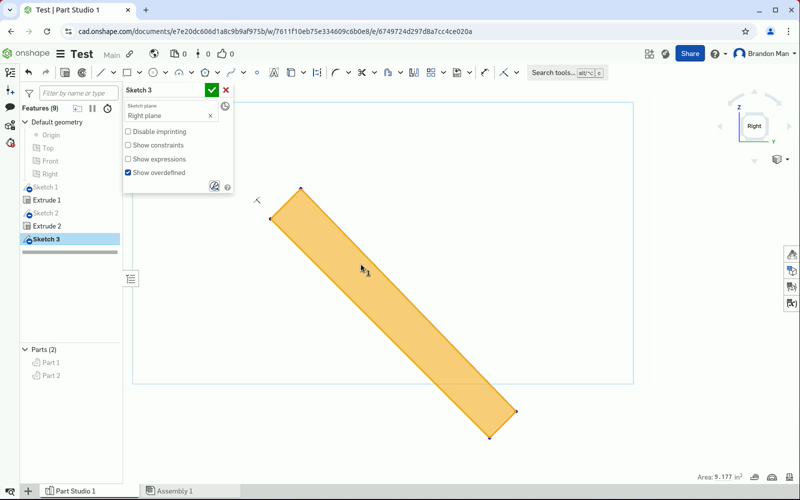
scroll(-6)
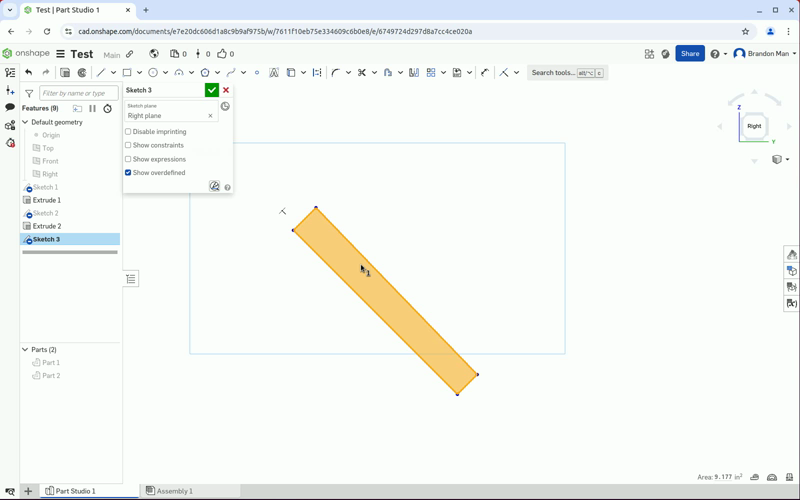
scroll(-6)
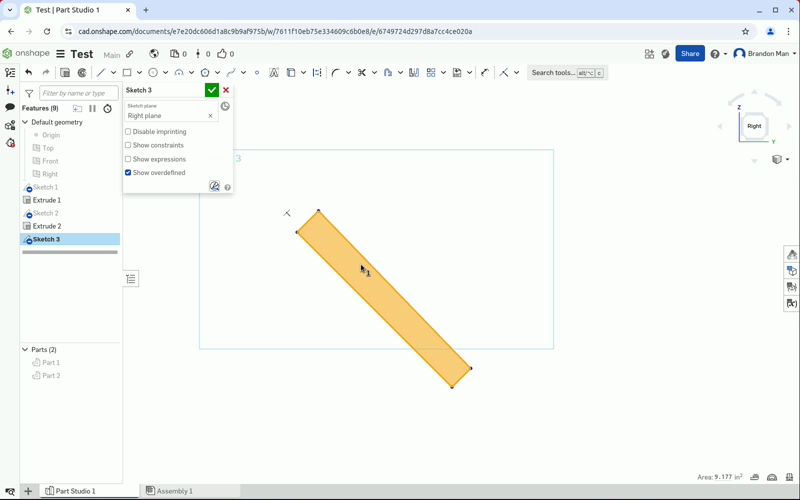
scroll(-6)
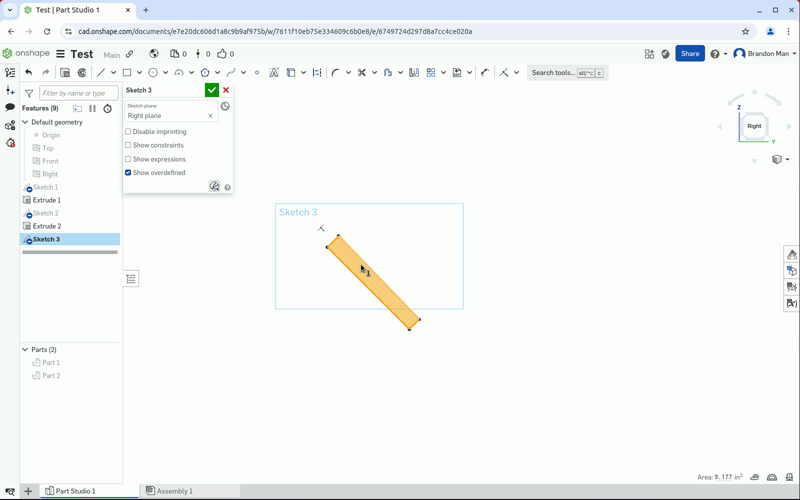
scroll(-6)
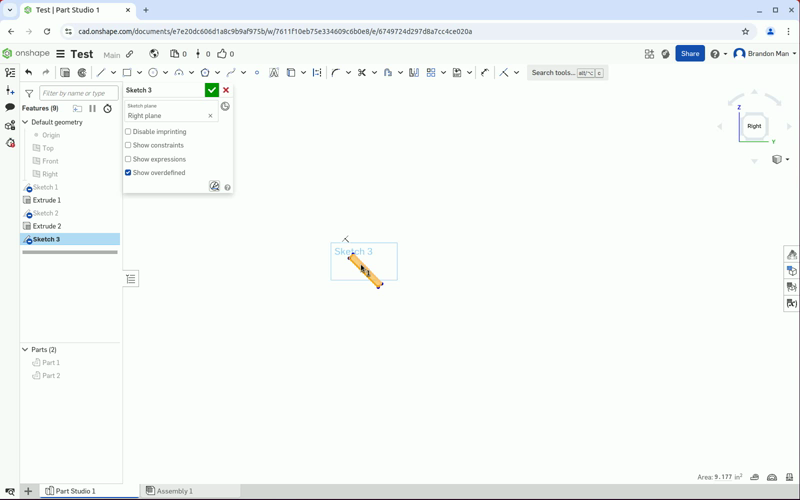
mouse_move(73, 352)
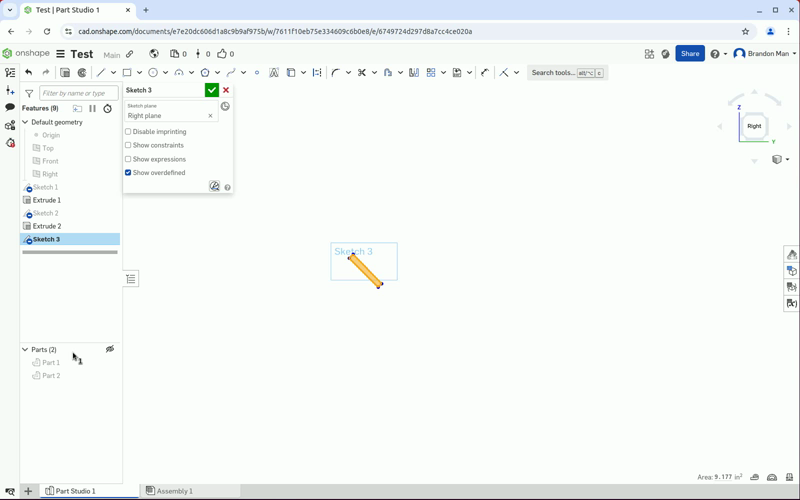
key(shift+y)
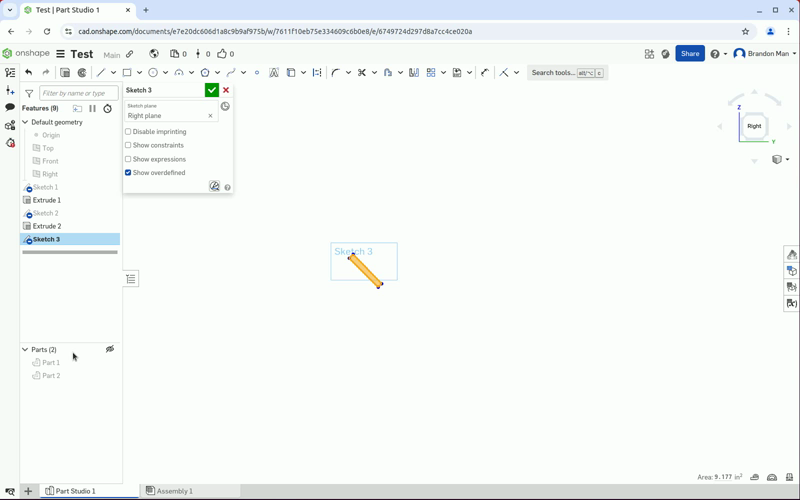
key(shift+e)
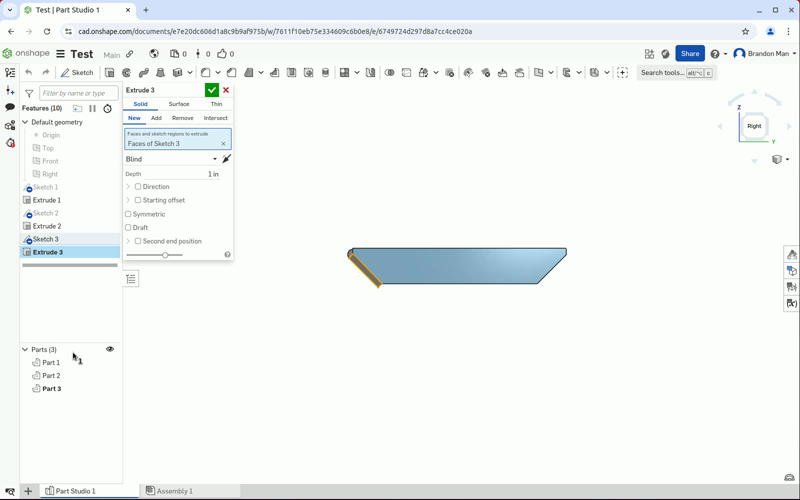
mouse_move(143, 106)
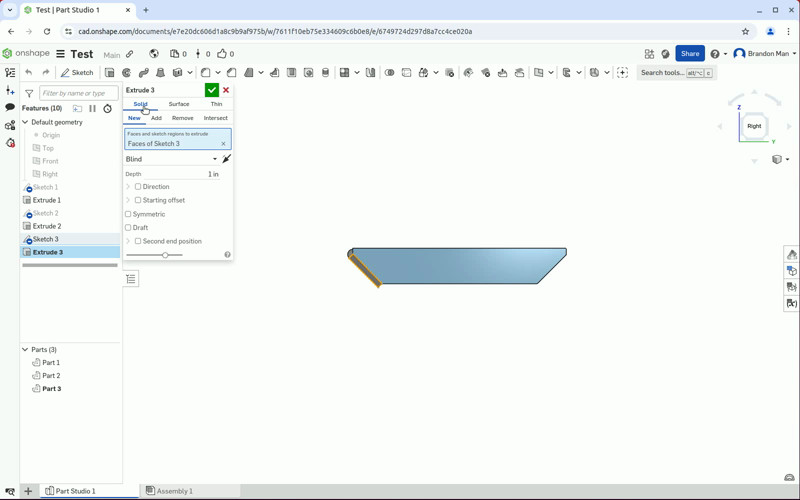
click(143, 106)
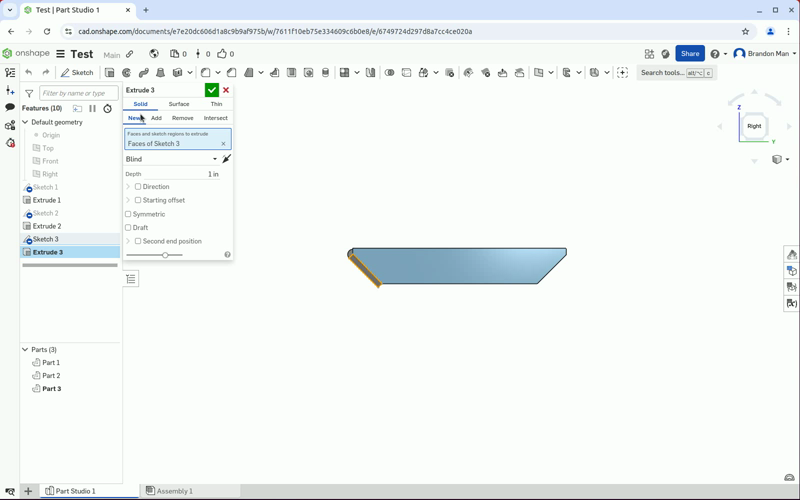
mouse_move(137, 120)
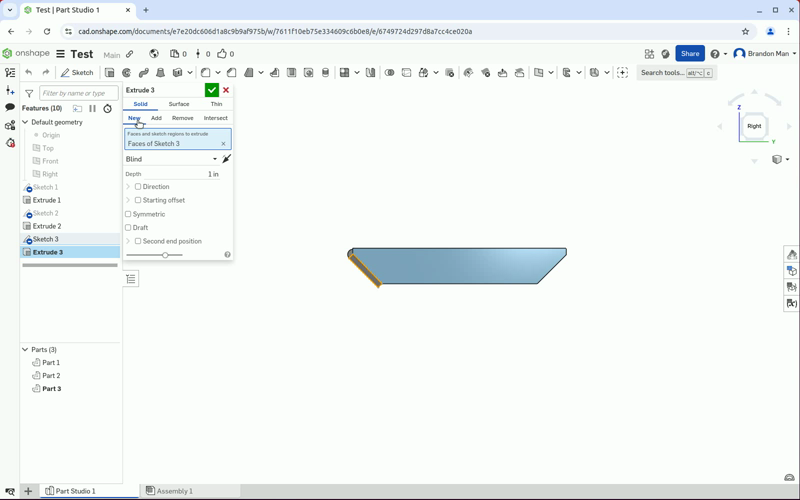
click(137, 120)
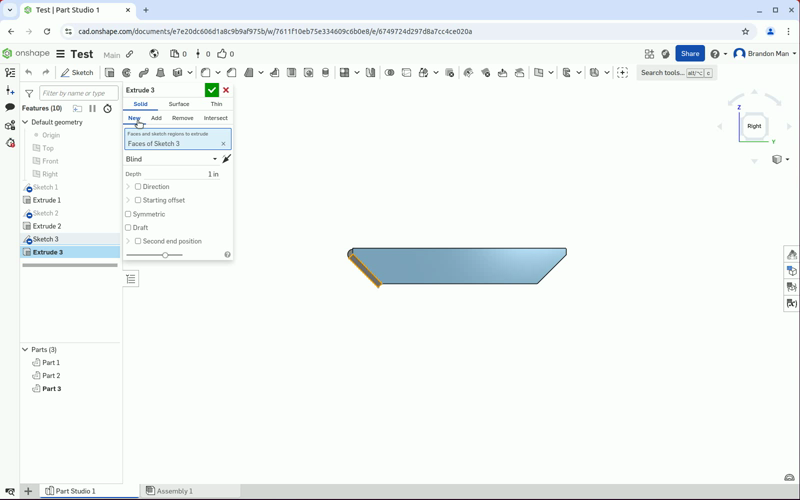
key(tab, 4)
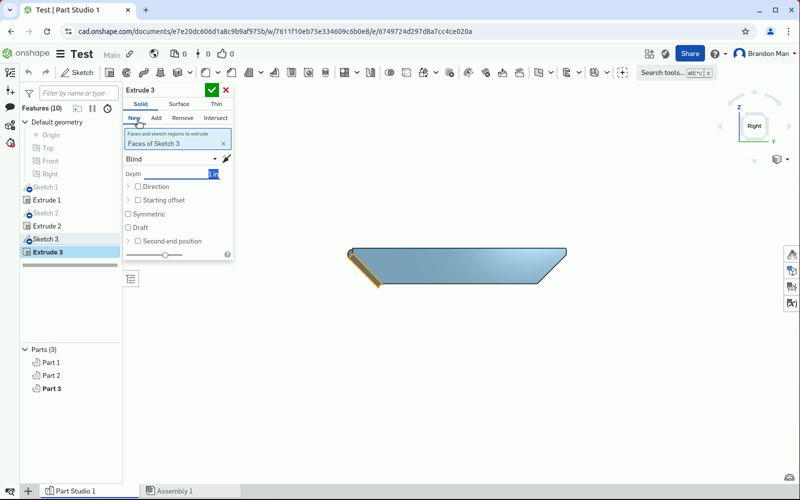
text(2.166)
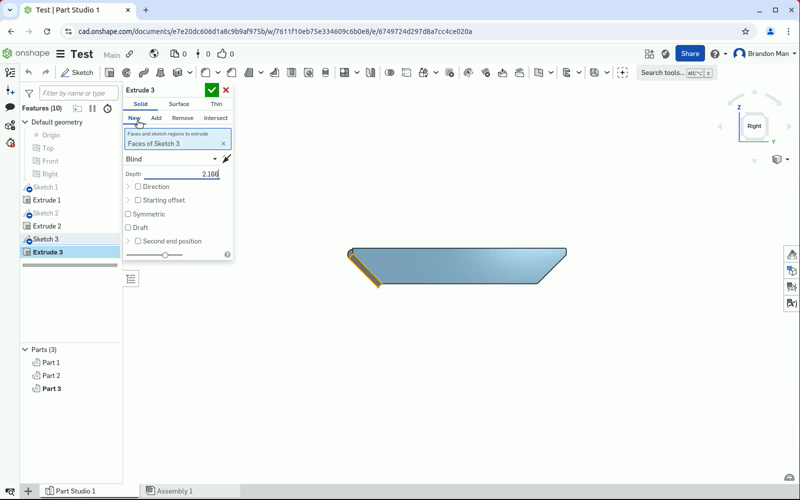
key(enter)
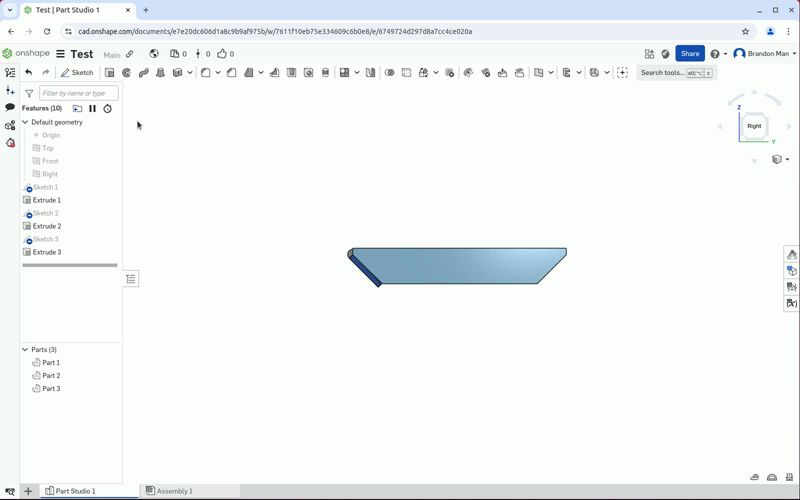
key(shift+h)
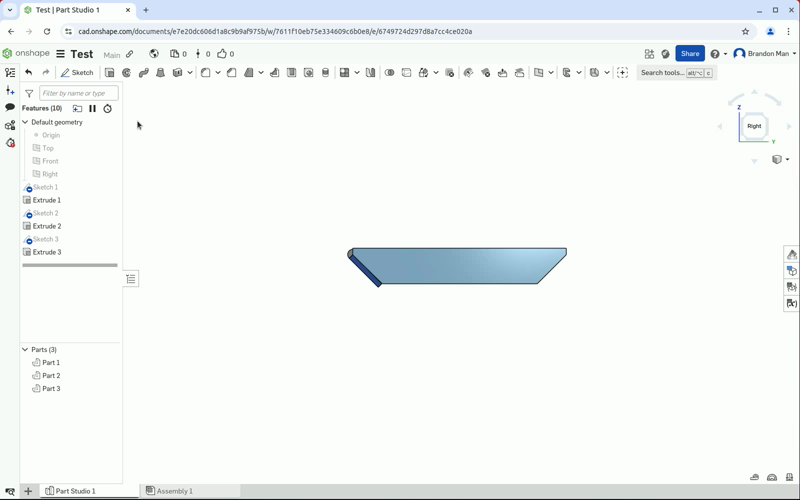
key(shift+h)
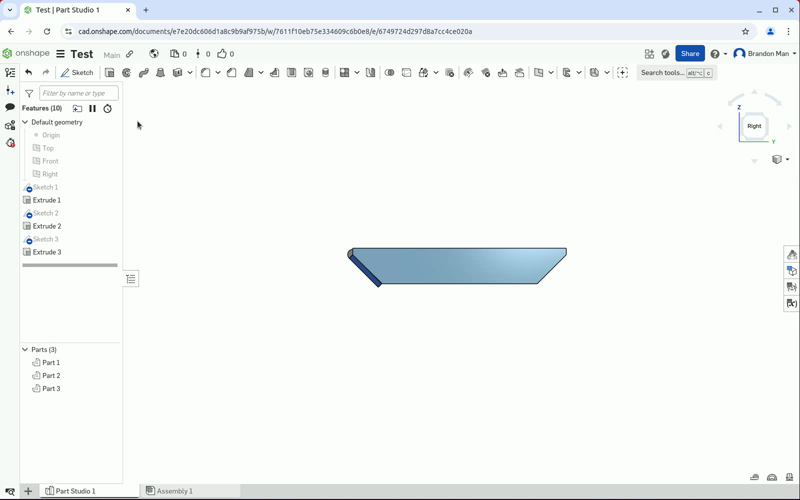
mouse_move(73, 189)
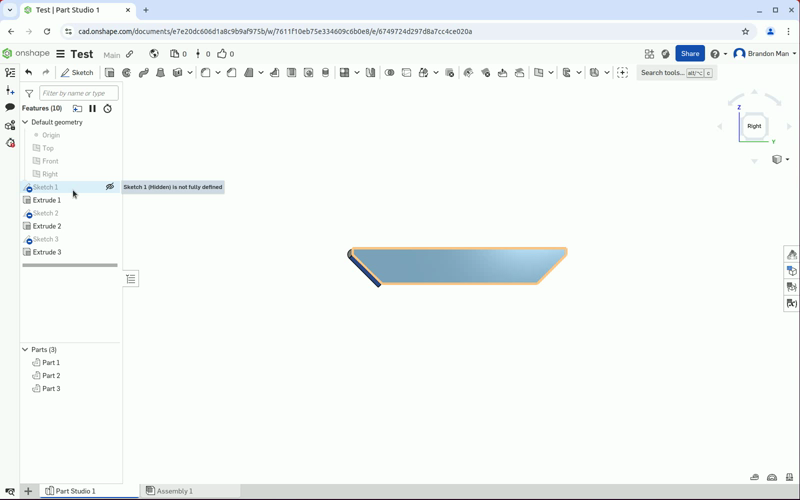
click(73, 189)
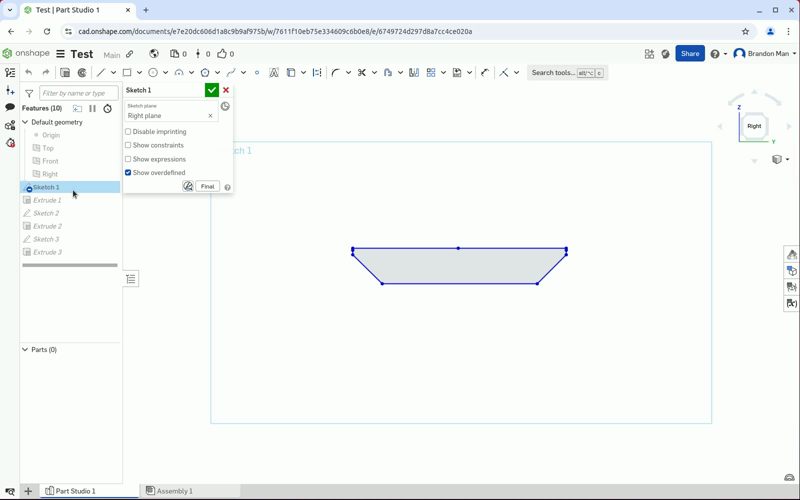
mouse_move(229, 92)
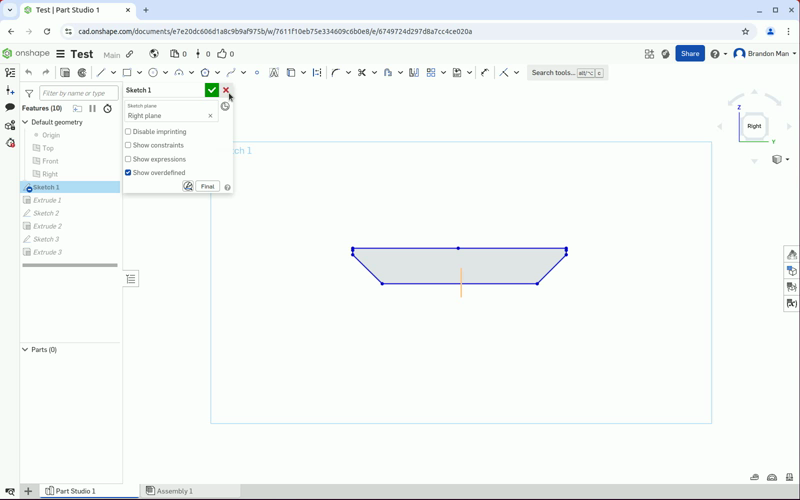
click(229, 92)
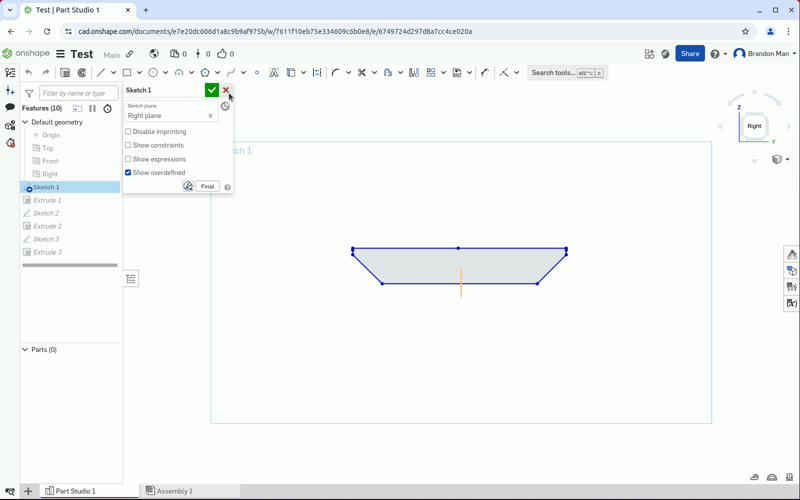
key(shift+s)
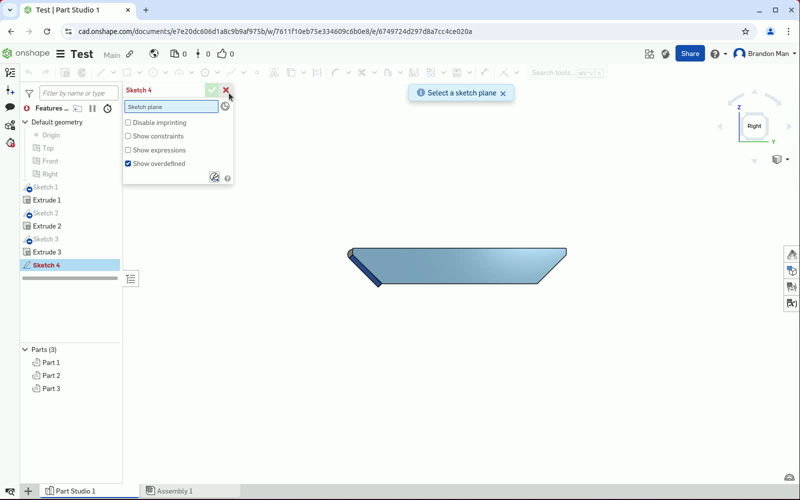
mouse_move(73, 176)
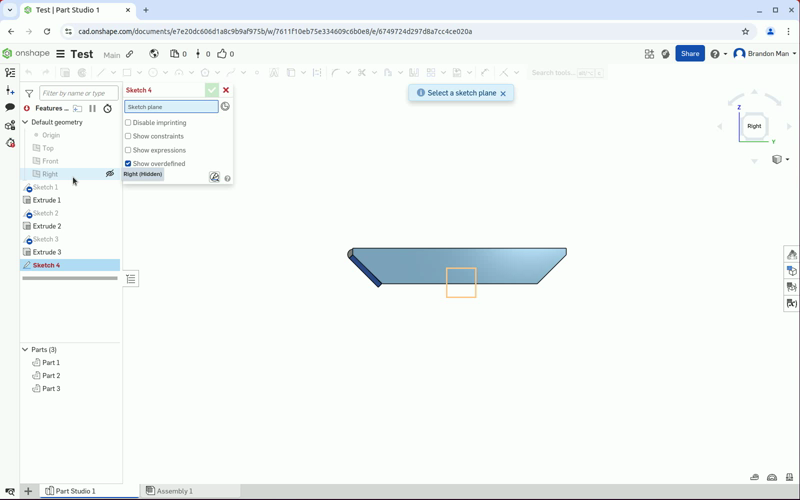
click(73, 176)
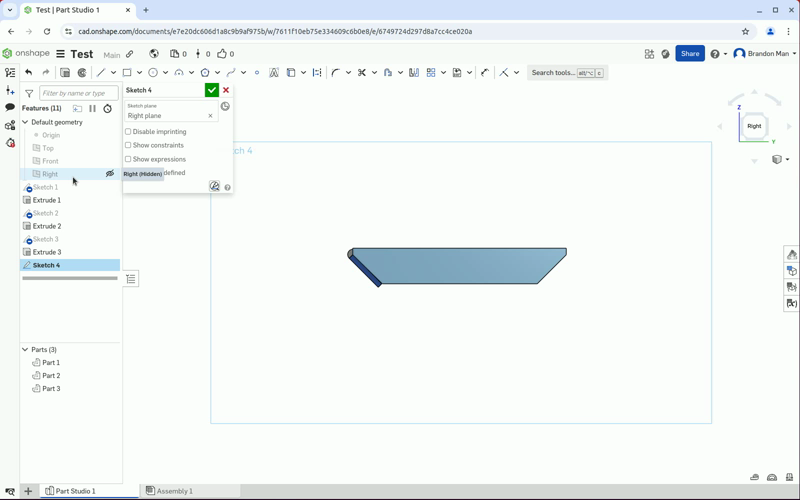
mouse_move(73, 352)
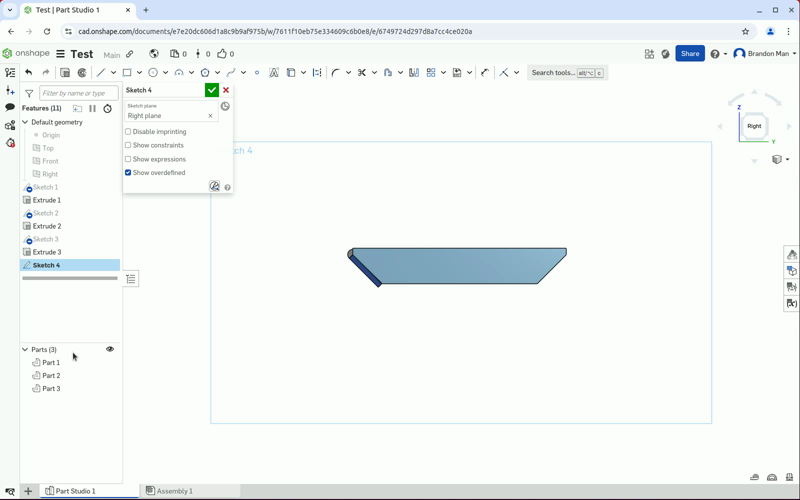
key(y)
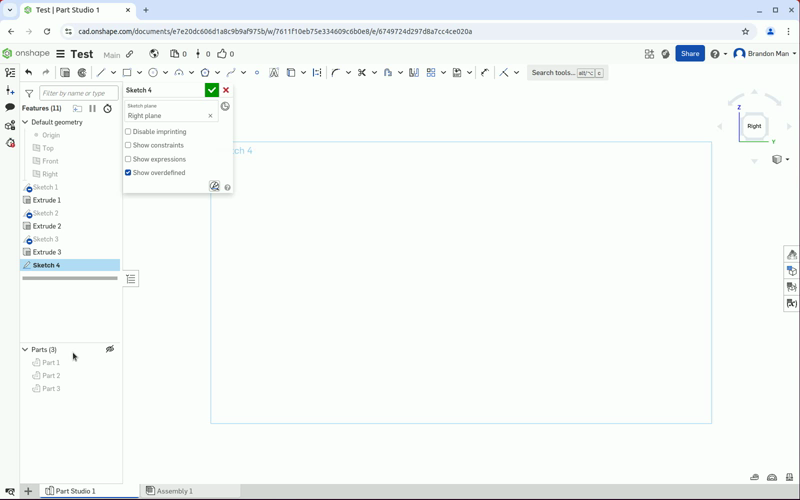
key(a)
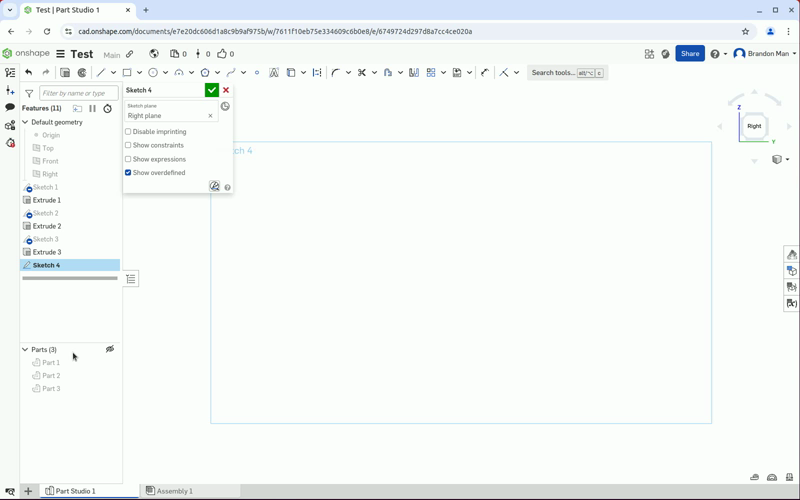
key_down(shift)
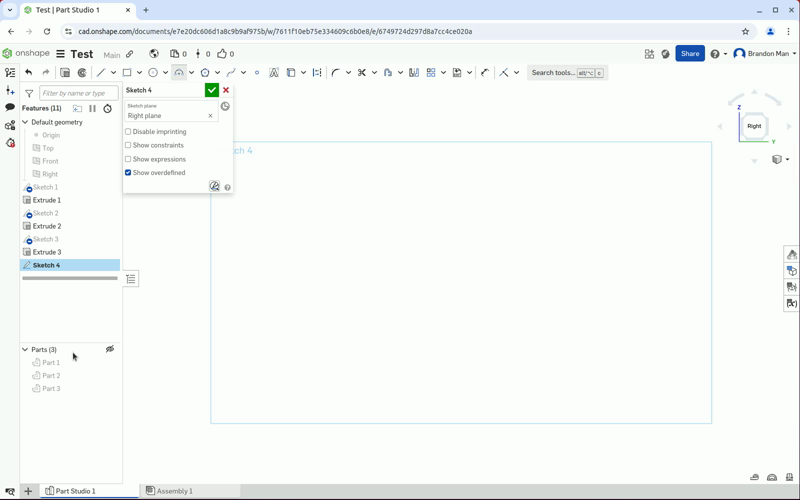
mouse_move(377, 286)
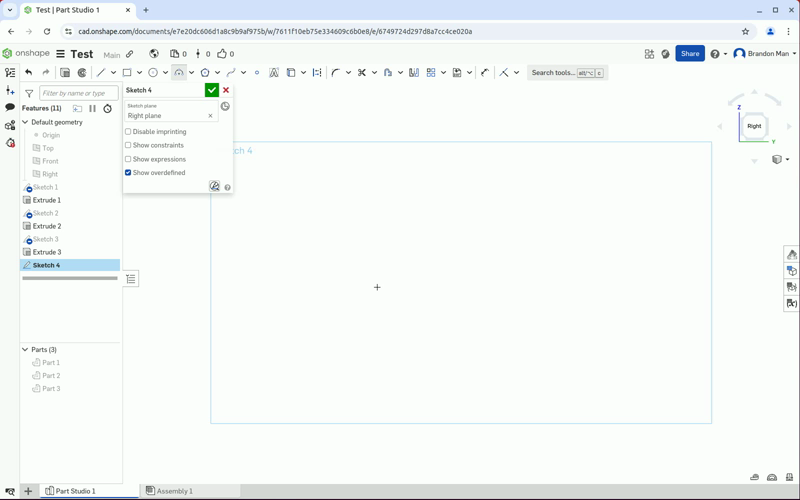
click(377, 286)
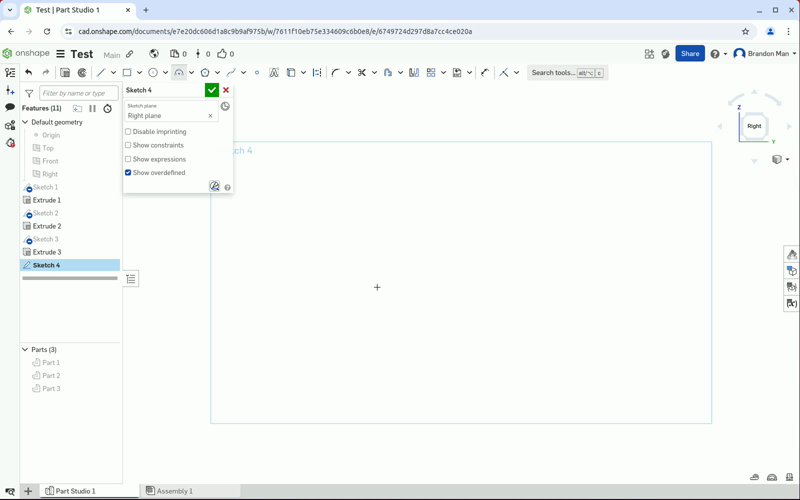
key_up(shift)
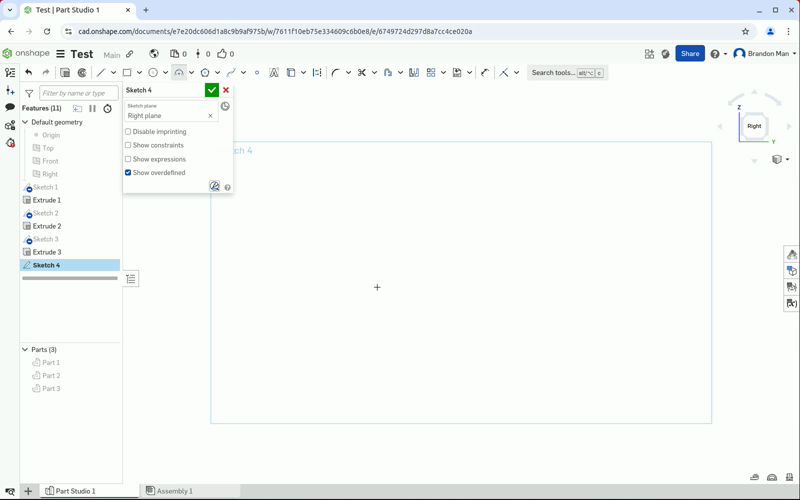
key_down(shift)
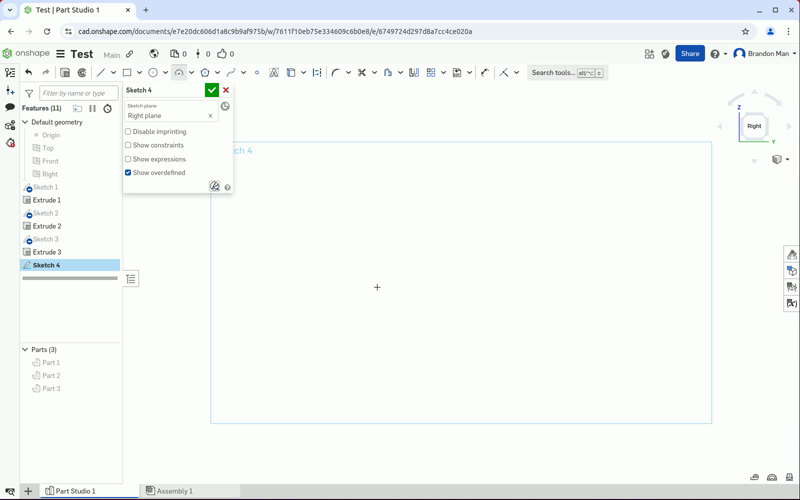
mouse_move(380, 288)
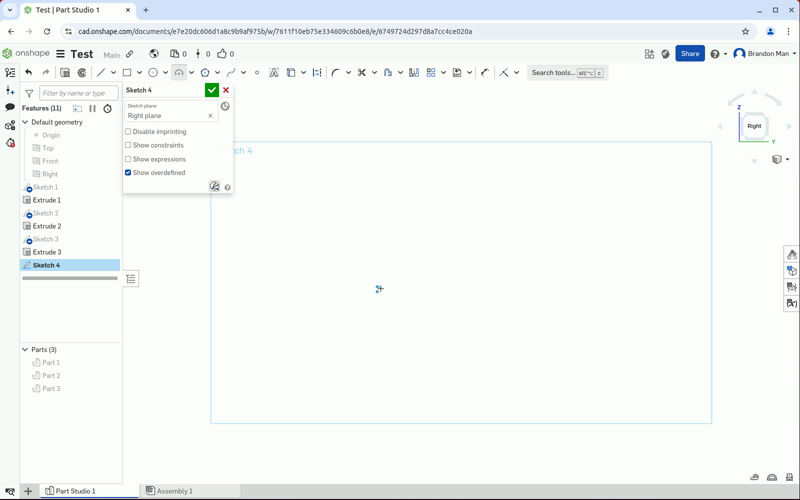
scroll(6)
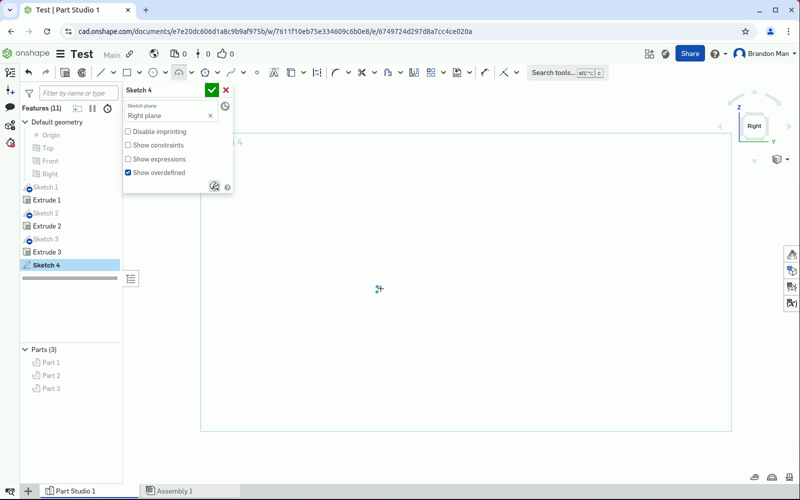
scroll(6)
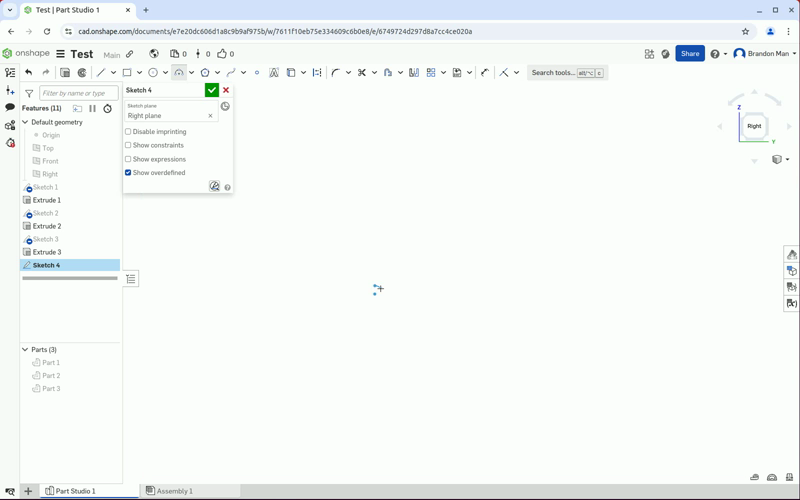
scroll(6)
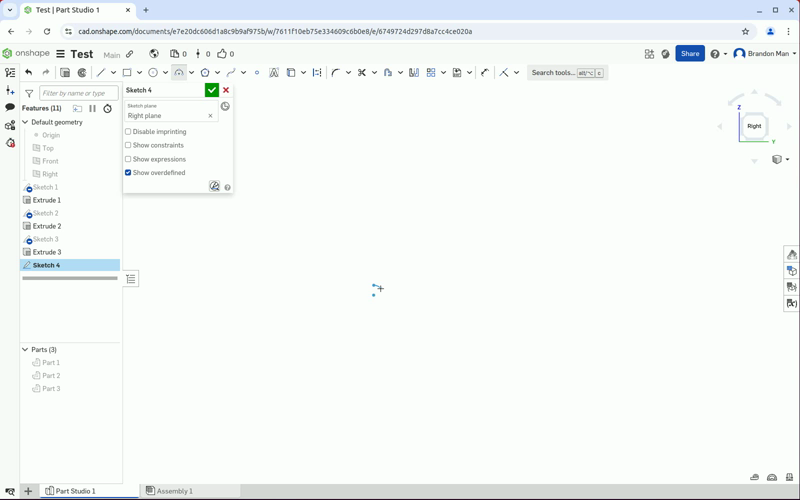
scroll(6)
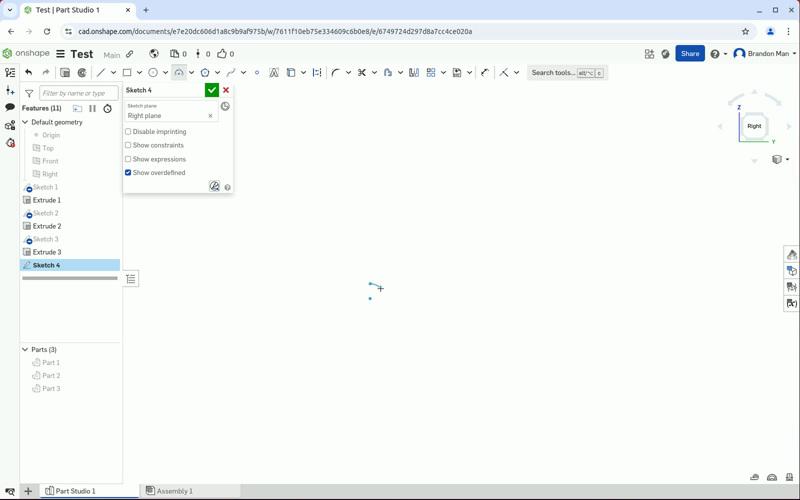
scroll(6)
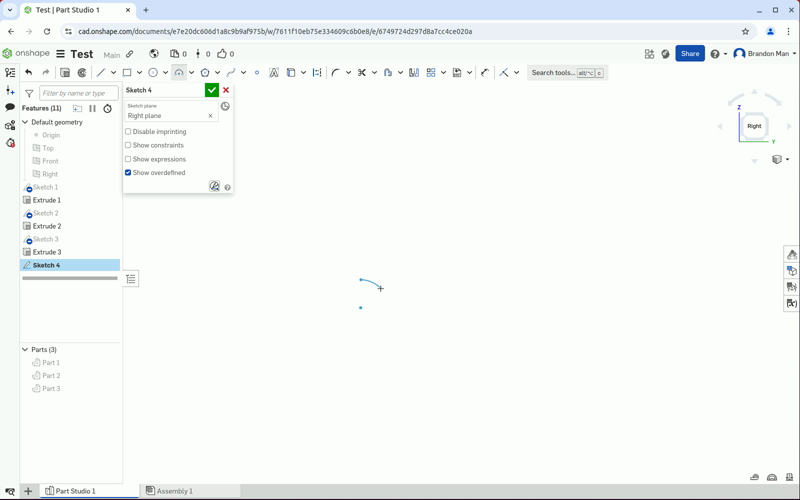
scroll(6)
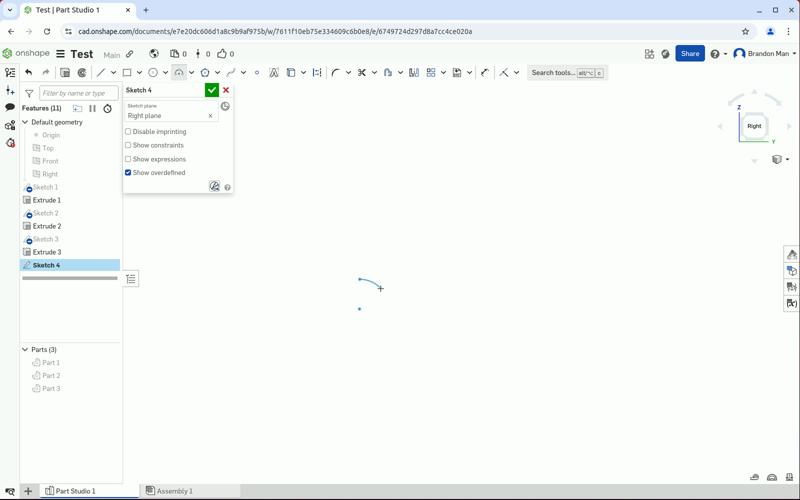
scroll(6)
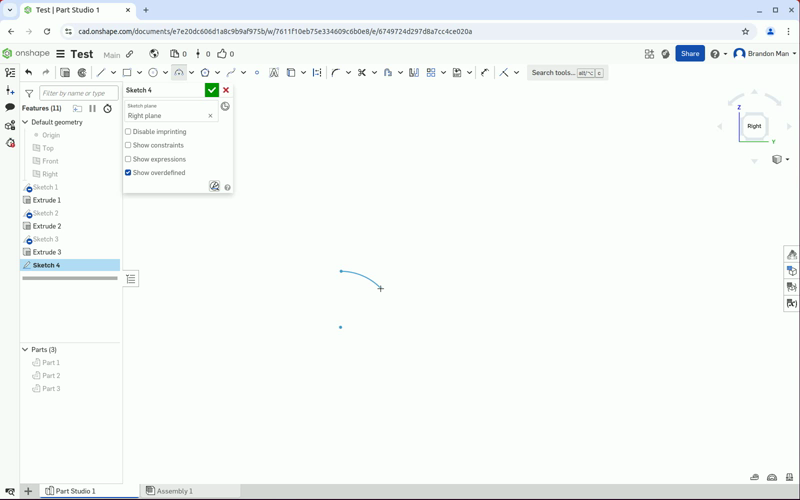
click(380, 288)
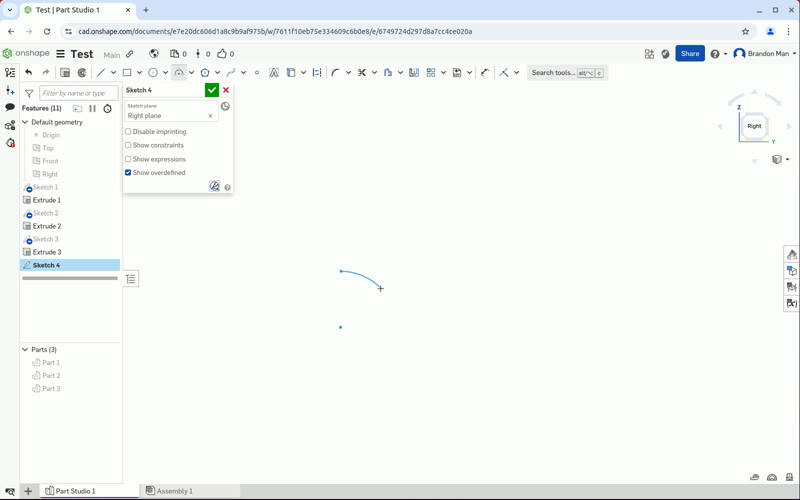
scroll(-6)
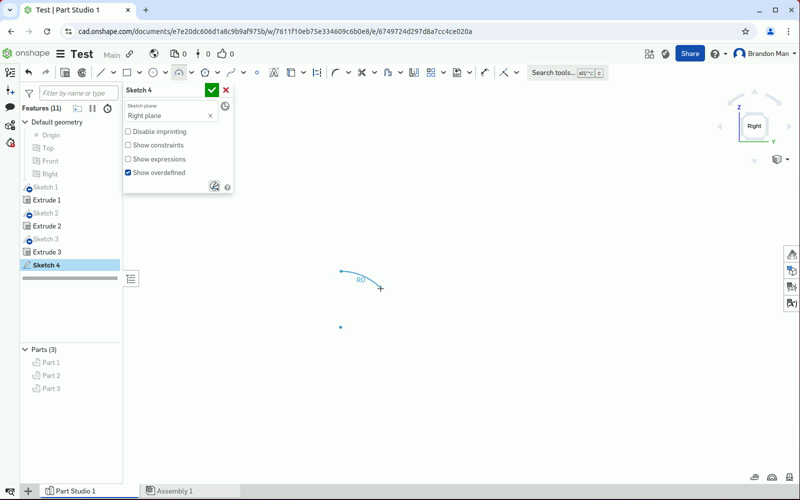
scroll(-6)
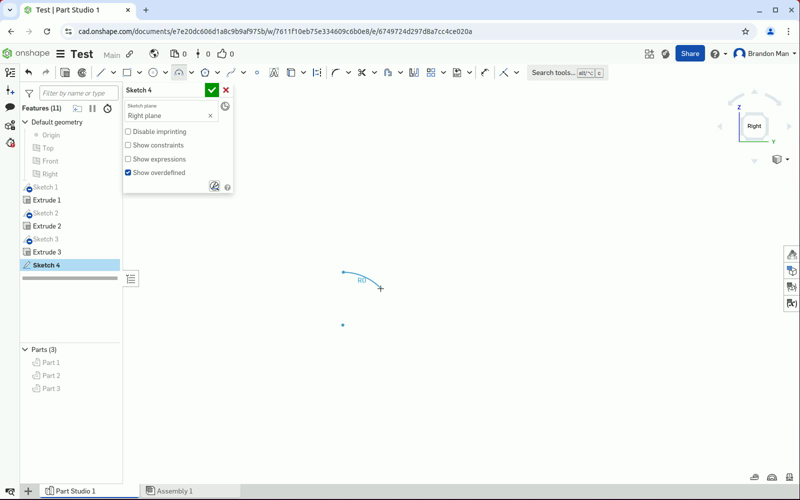
scroll(-6)
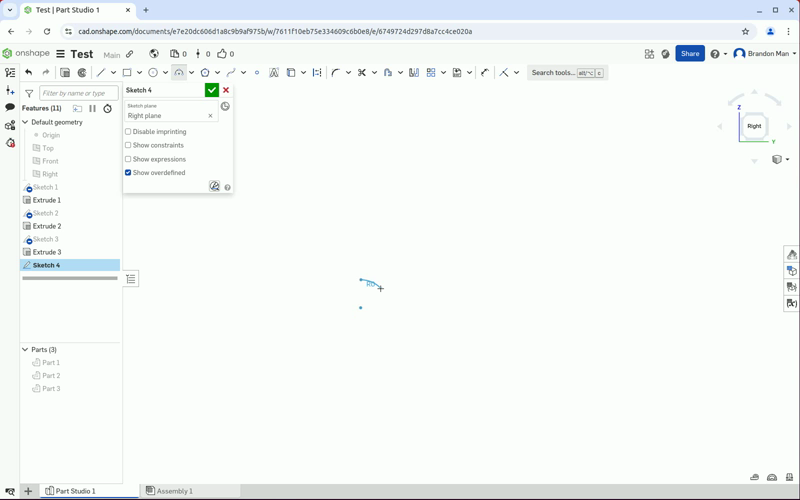
scroll(-6)
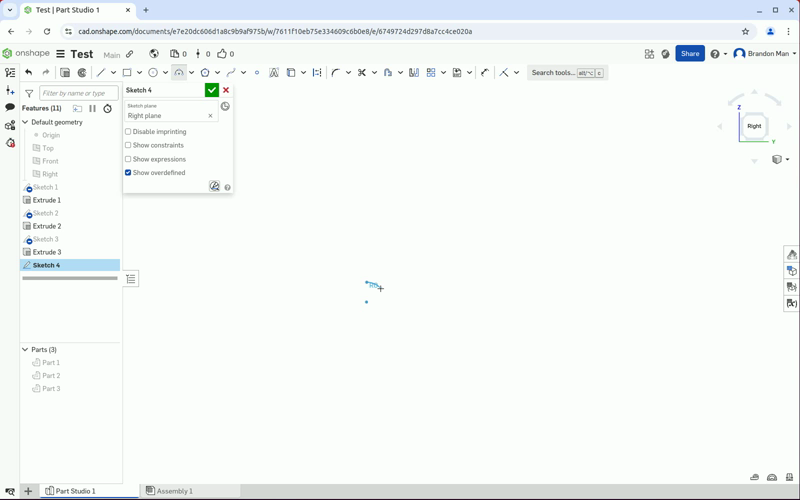
scroll(-6)
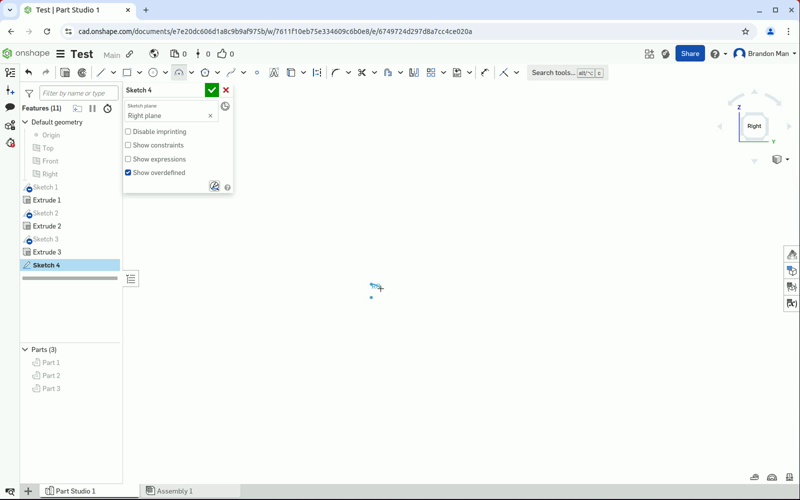
scroll(-6)
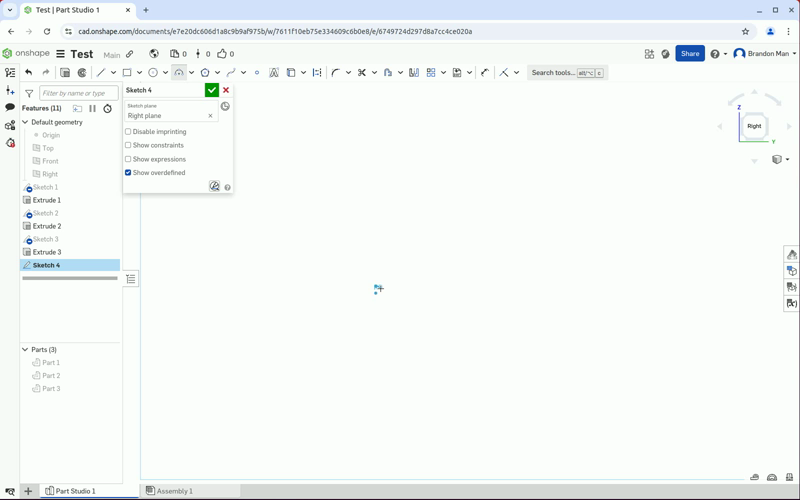
scroll(-6)
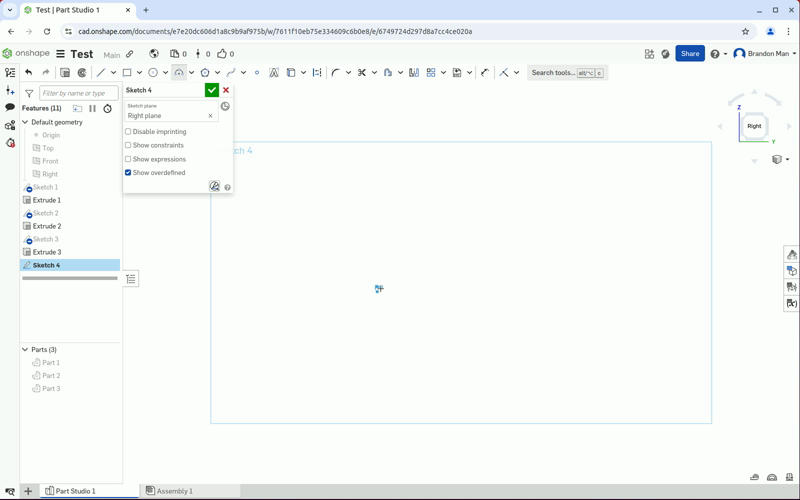
mouse_move(379, 288)
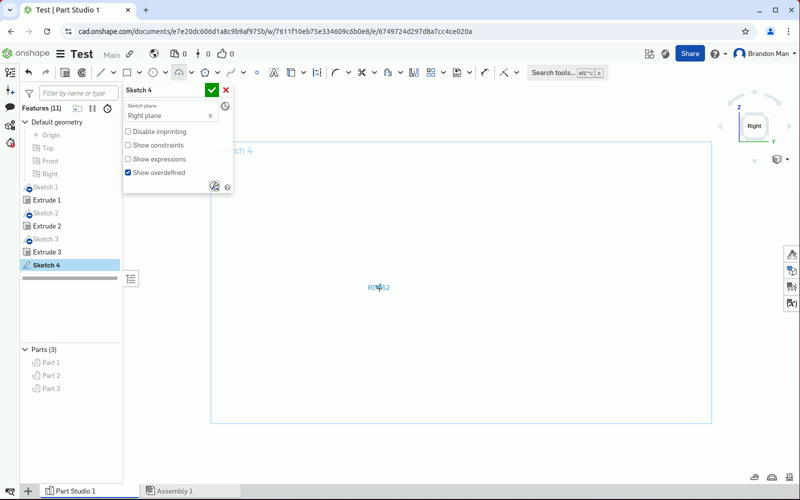
scroll(6)
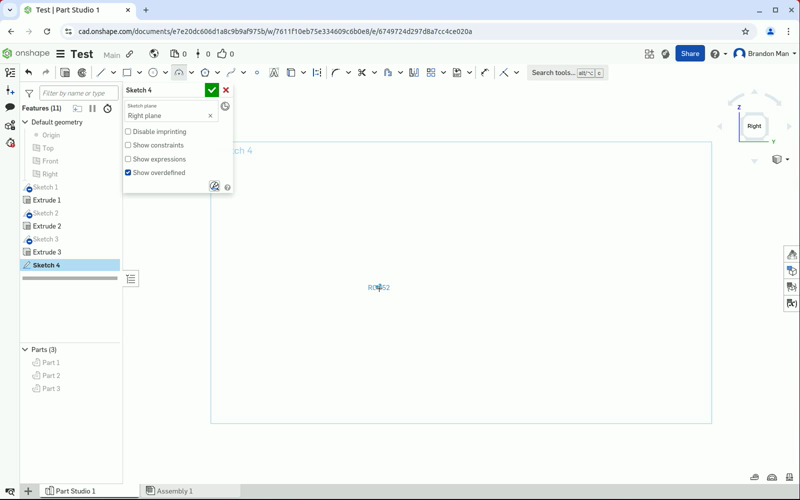
scroll(6)
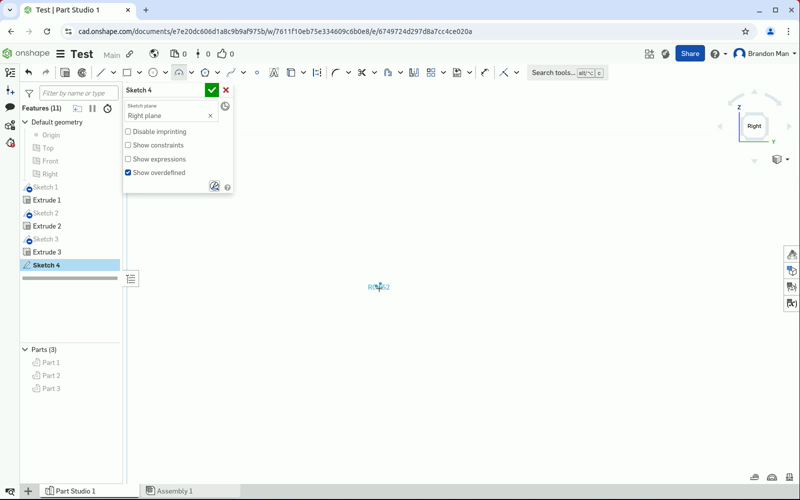
scroll(6)
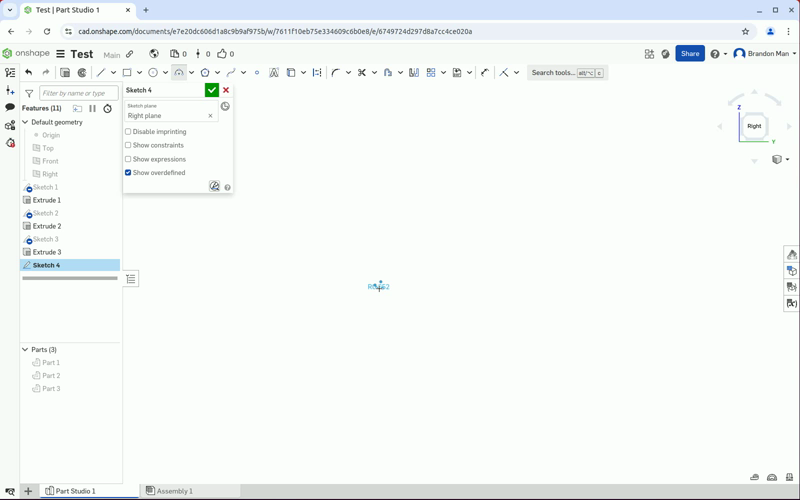
scroll(6)
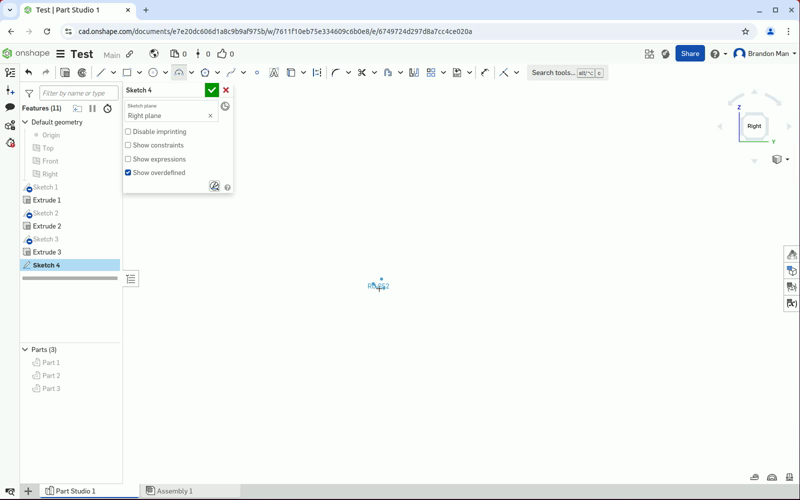
scroll(6)
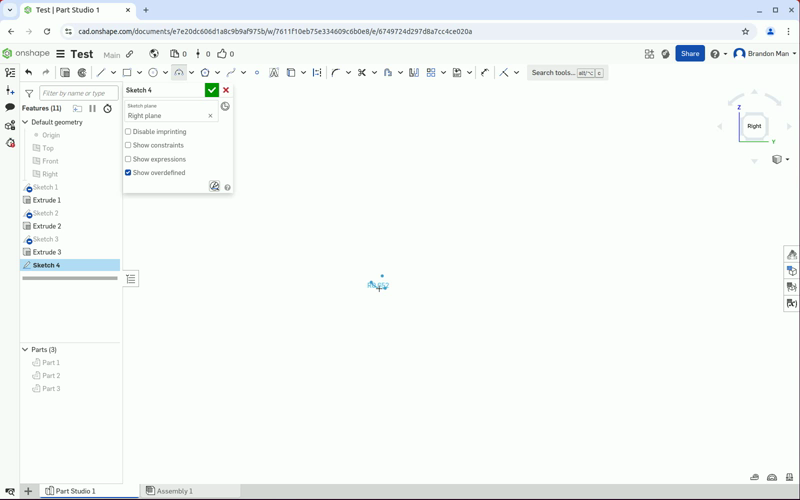
scroll(6)
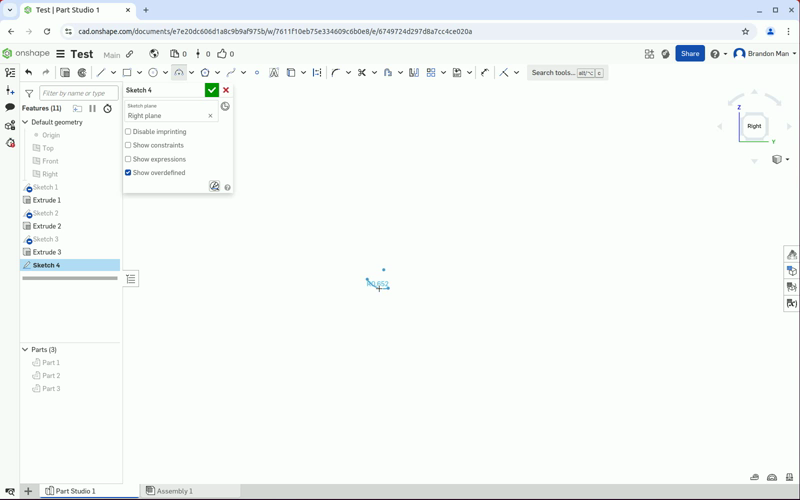
scroll(6)
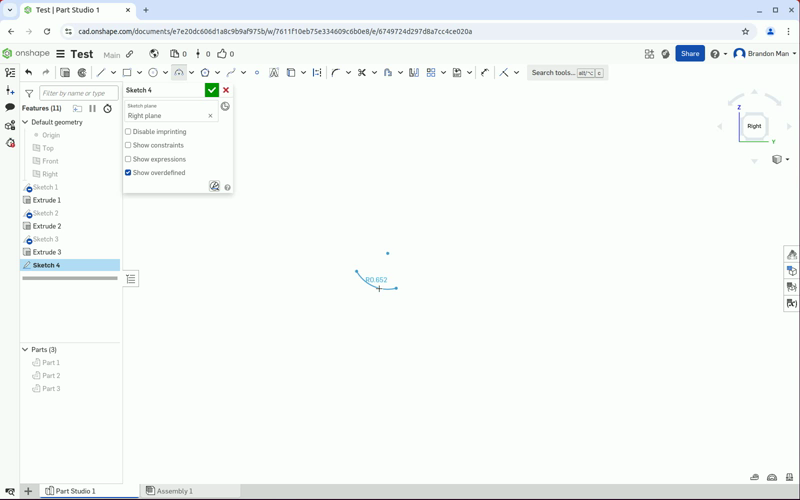
click(379, 288)
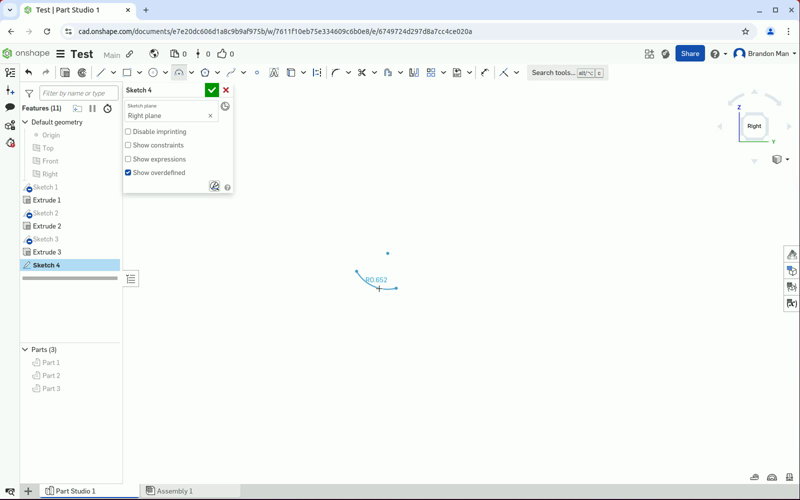
scroll(-6)
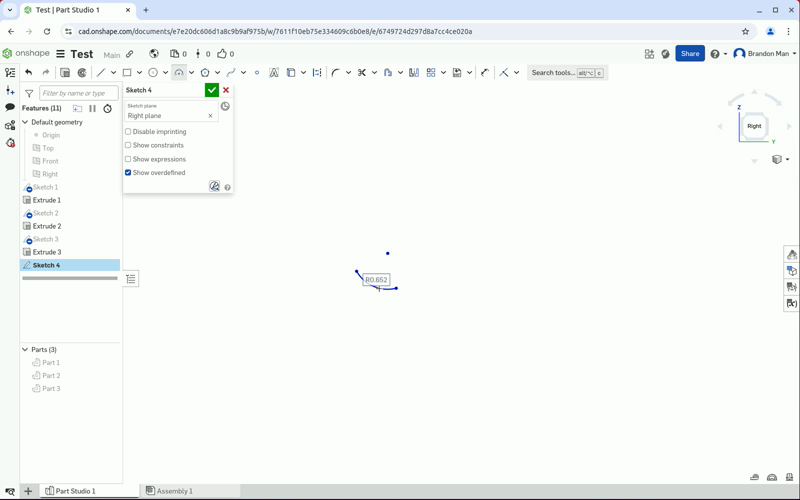
scroll(-6)
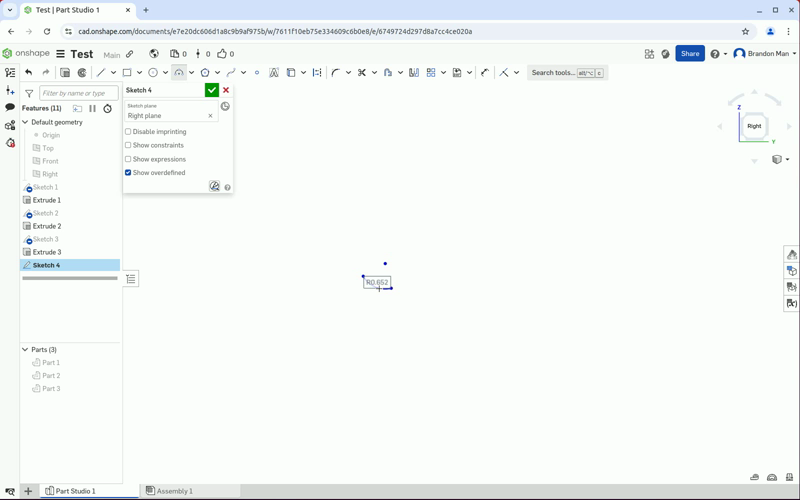
scroll(-6)
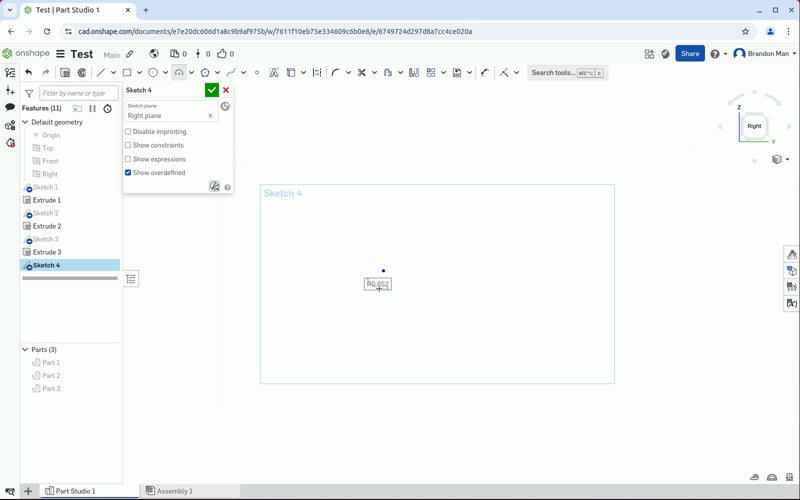
scroll(-6)
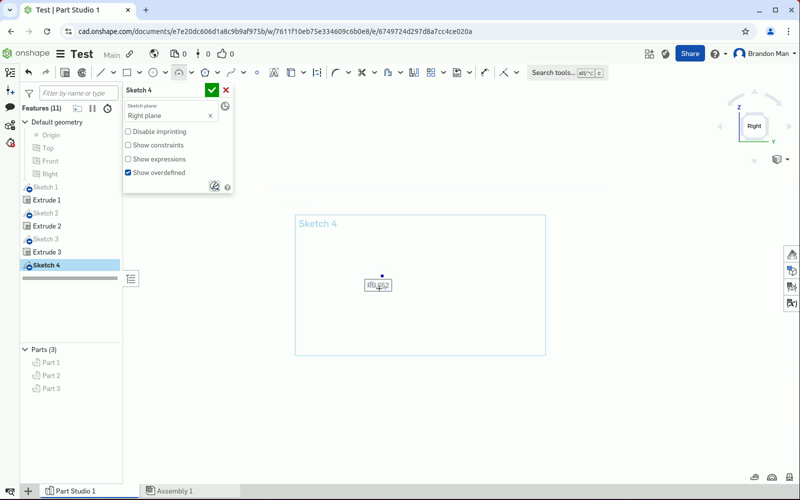
scroll(-6)
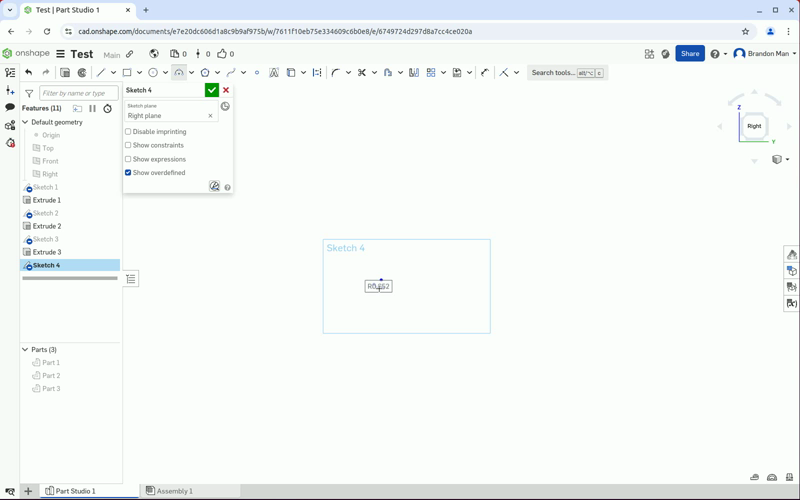
scroll(-6)
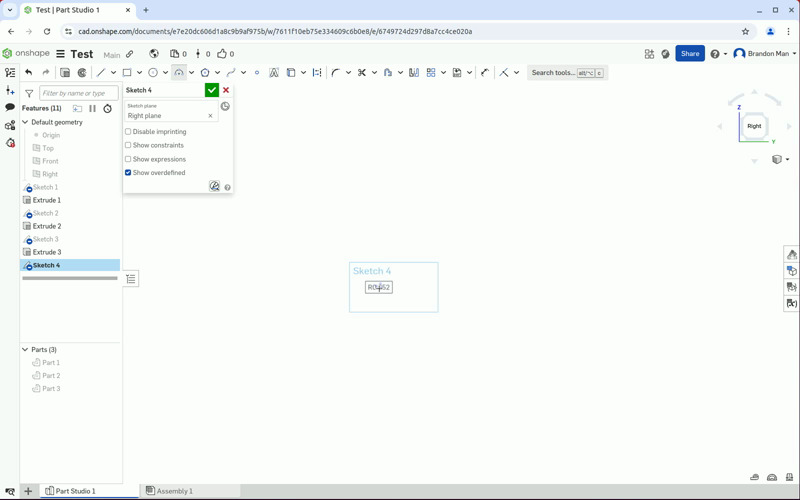
scroll(-6)
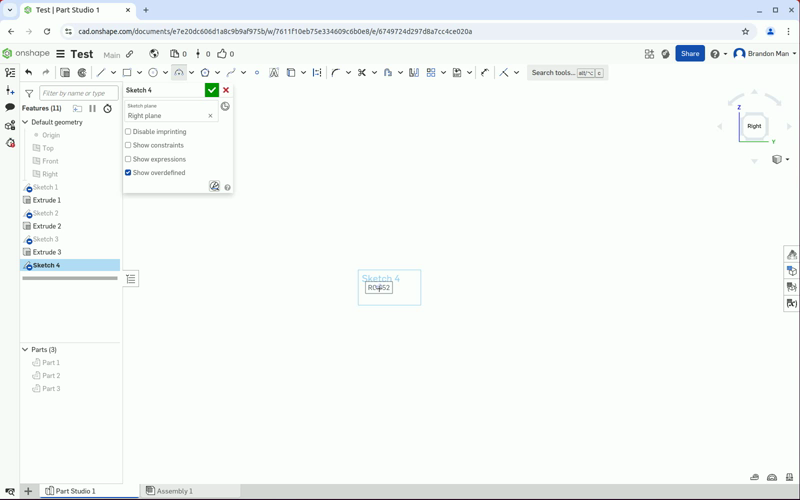
key_up(shift)
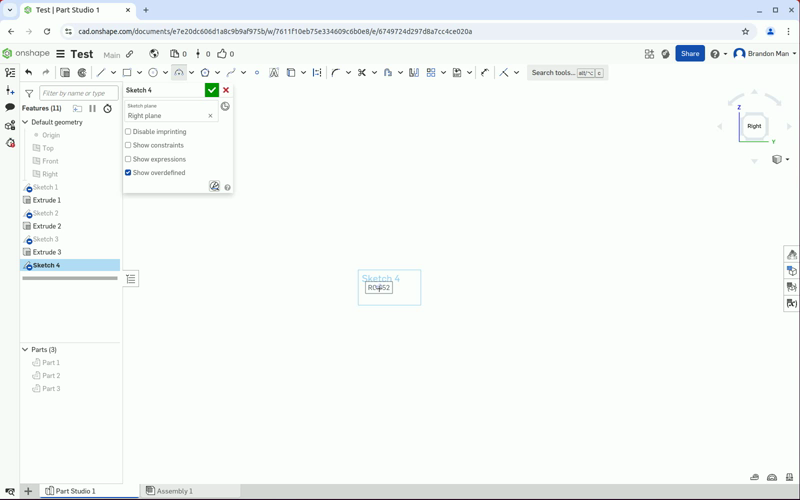
key(esc)
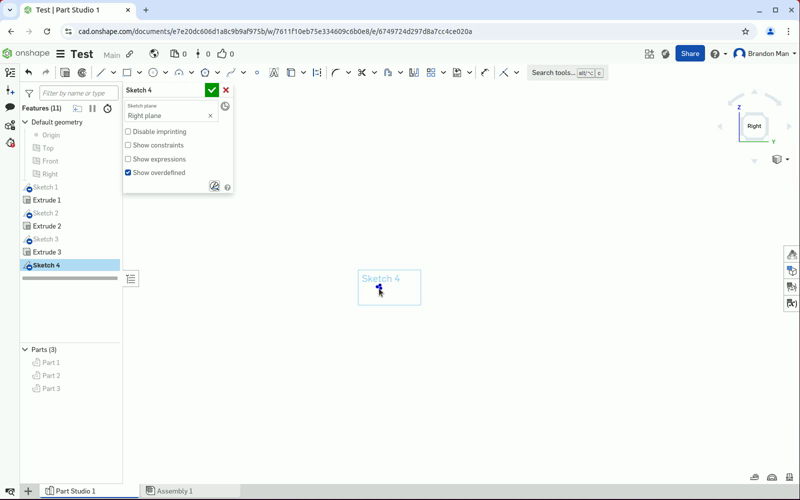
key(l)
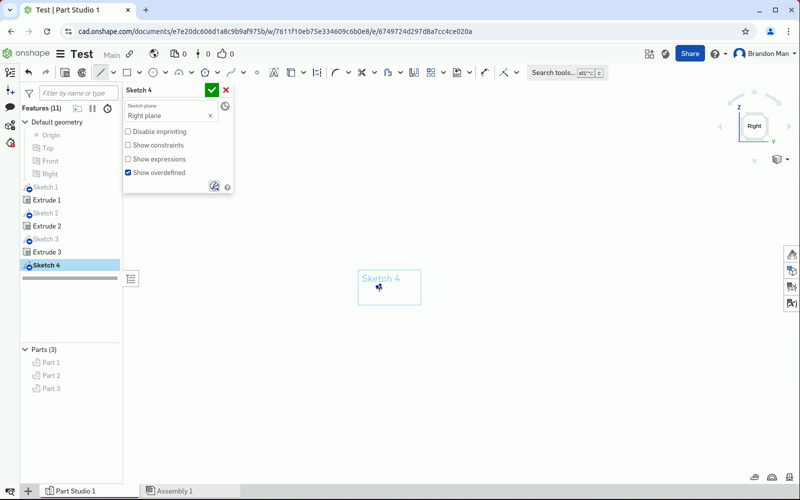
mouse_move(380, 288)
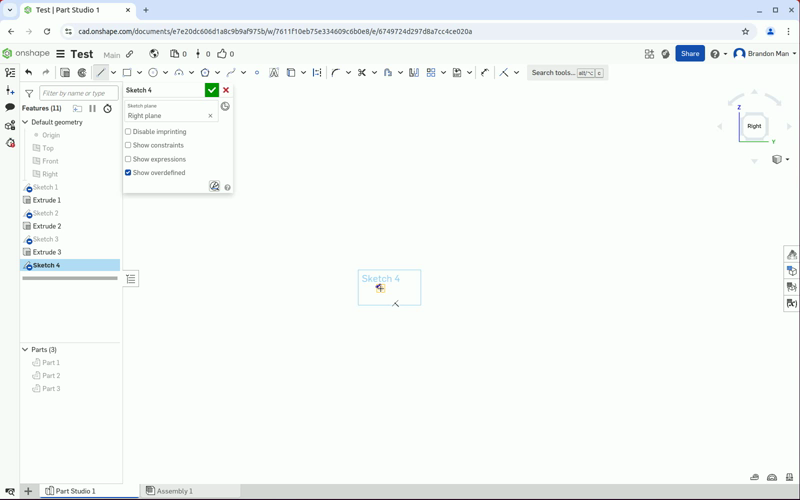
scroll(6)
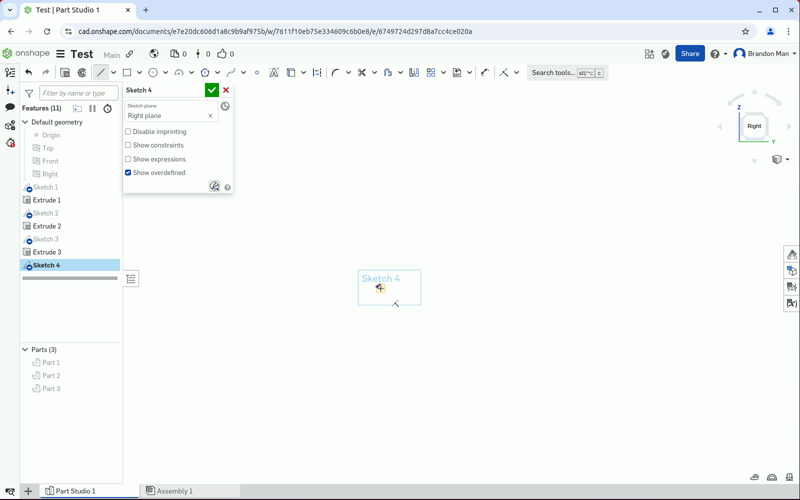
scroll(6)
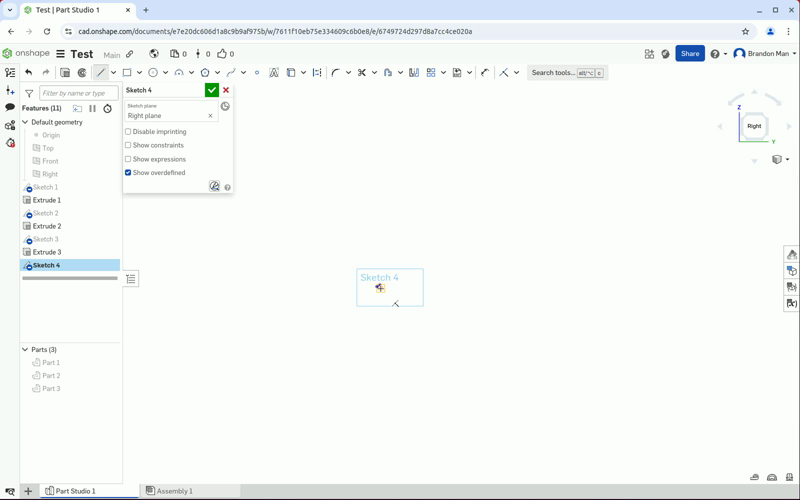
scroll(6)
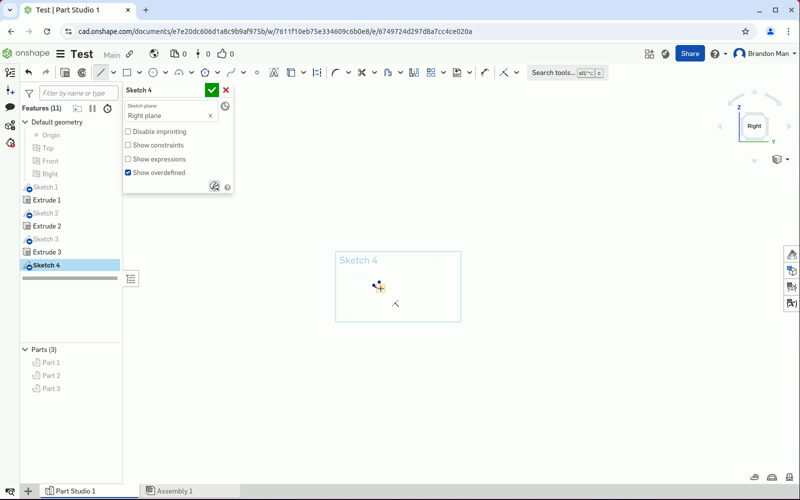
scroll(6)
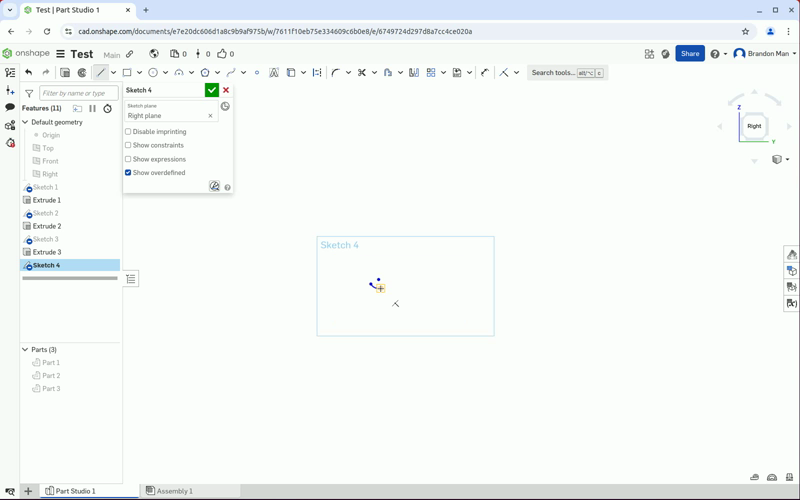
scroll(6)
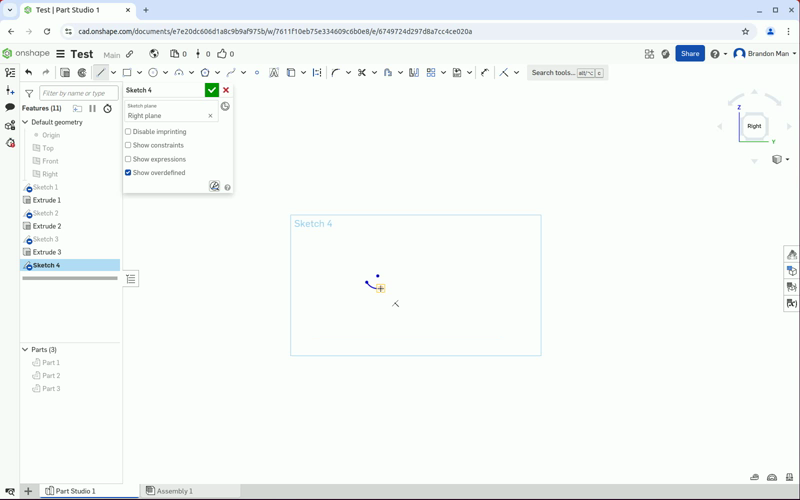
scroll(6)
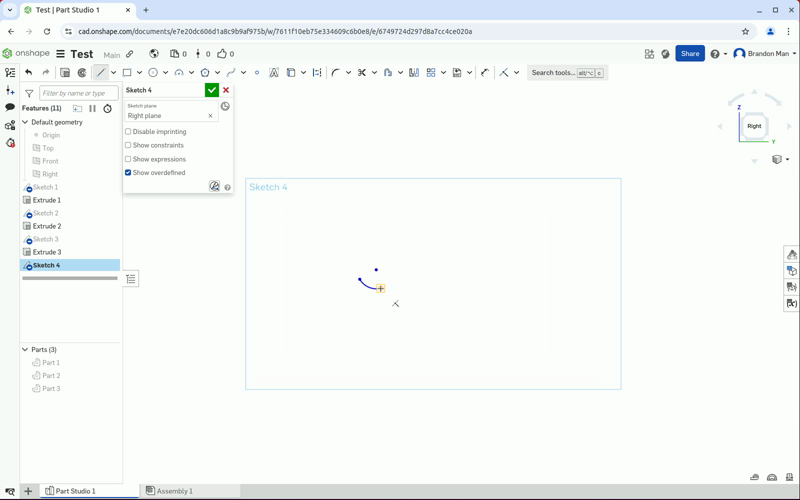
scroll(6)
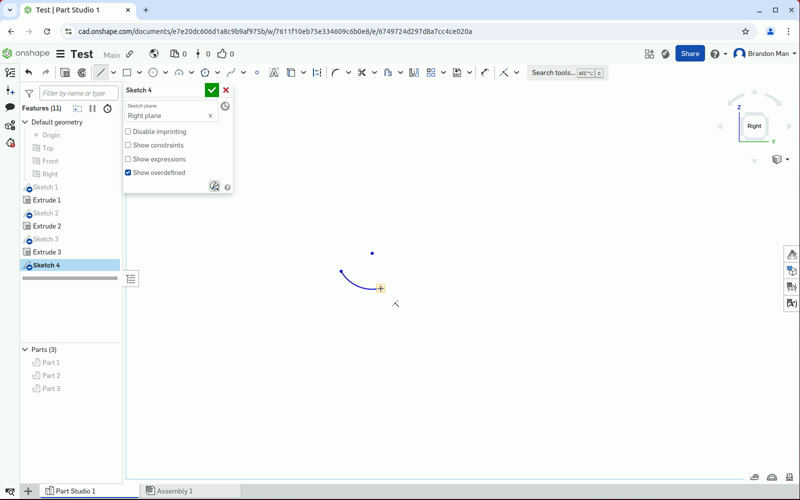
click(380, 288)
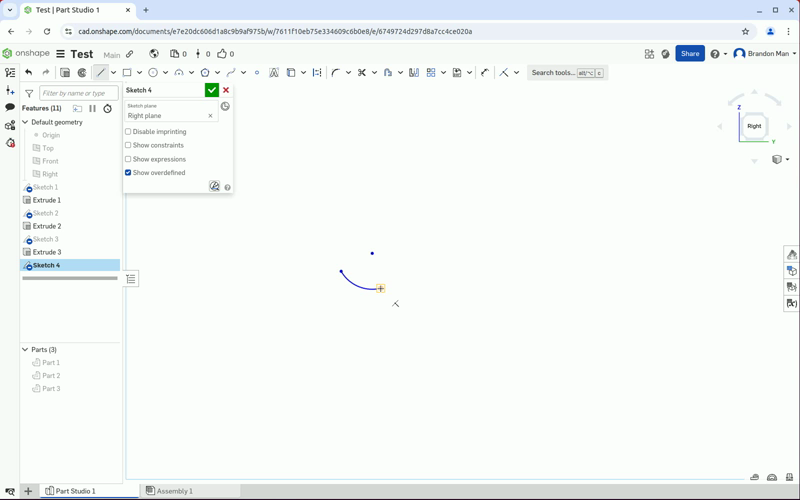
scroll(-6)
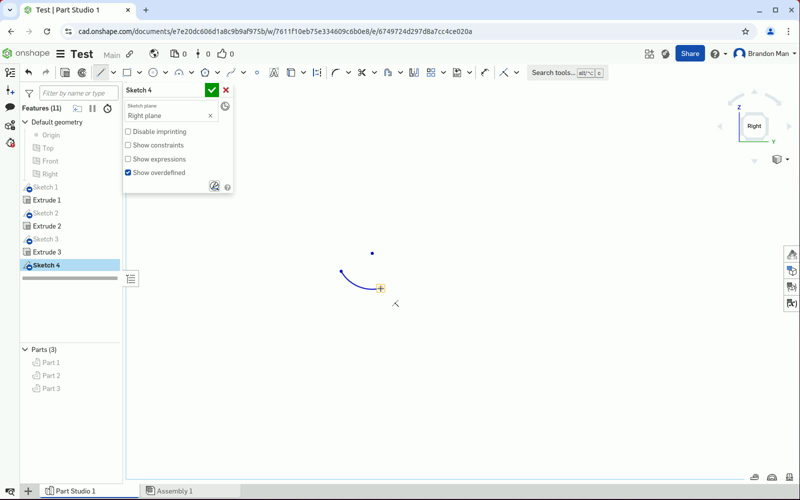
scroll(-6)
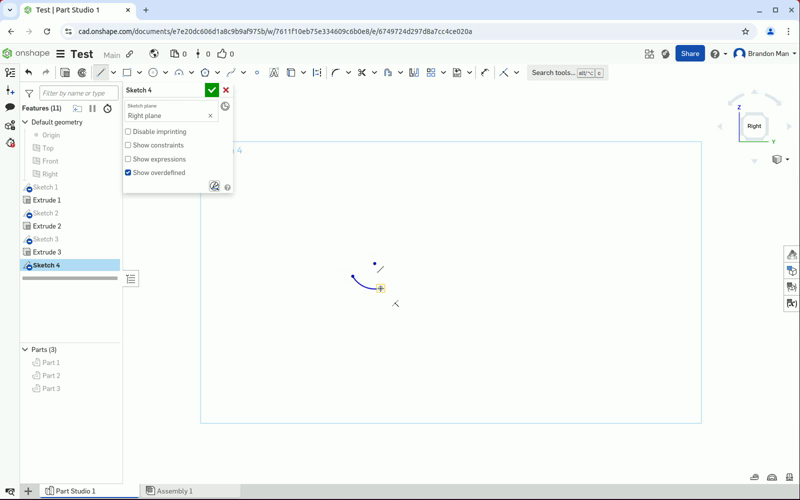
scroll(-6)
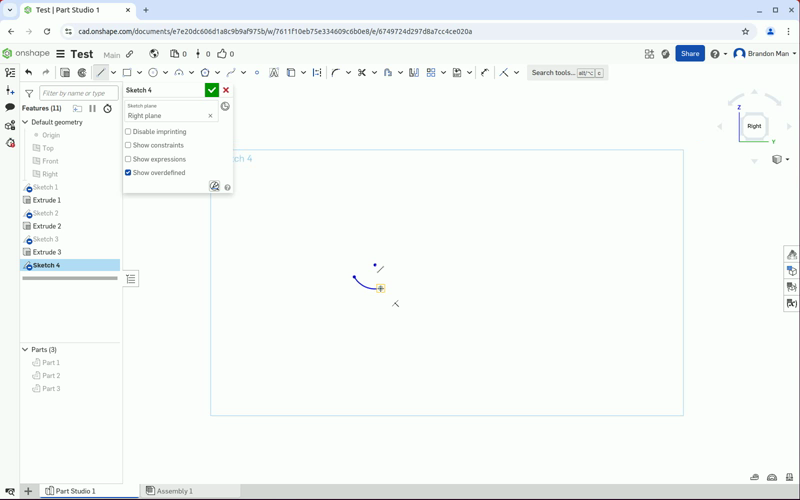
scroll(-6)
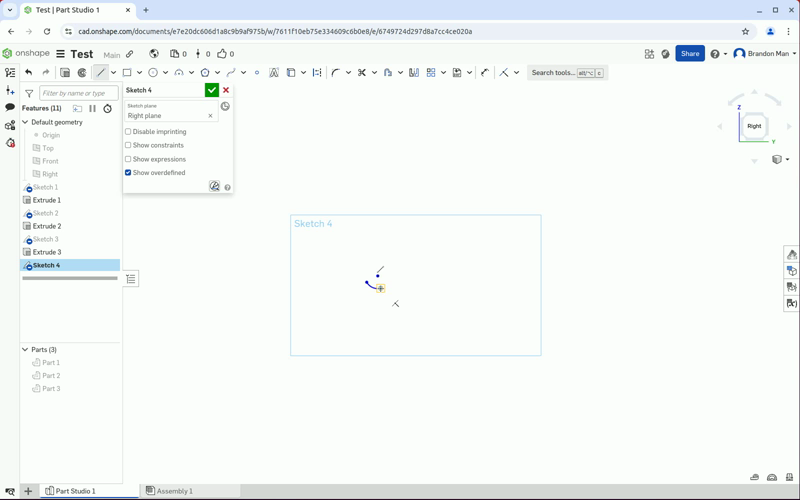
scroll(-6)
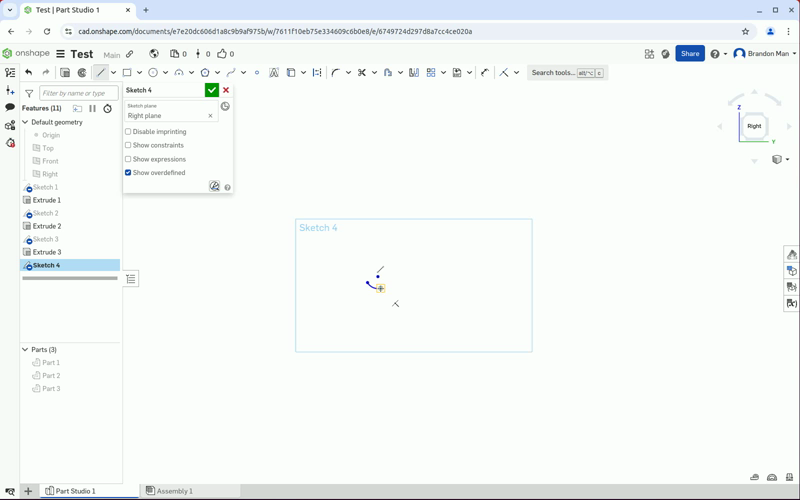
scroll(-6)
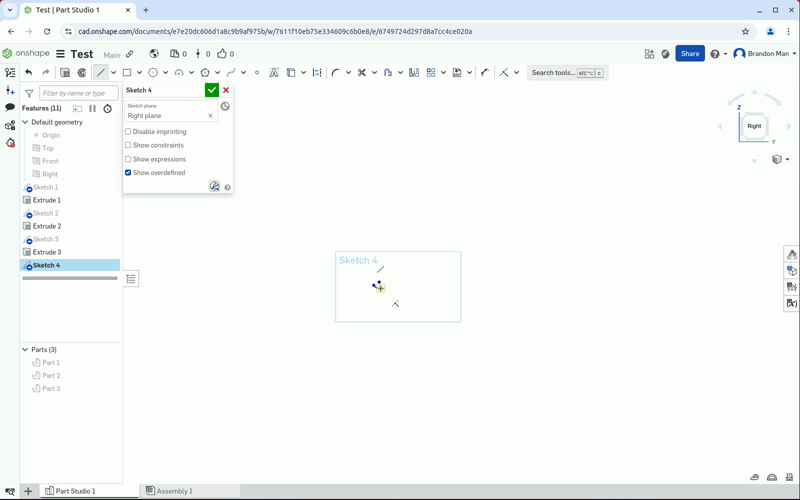
scroll(-6)
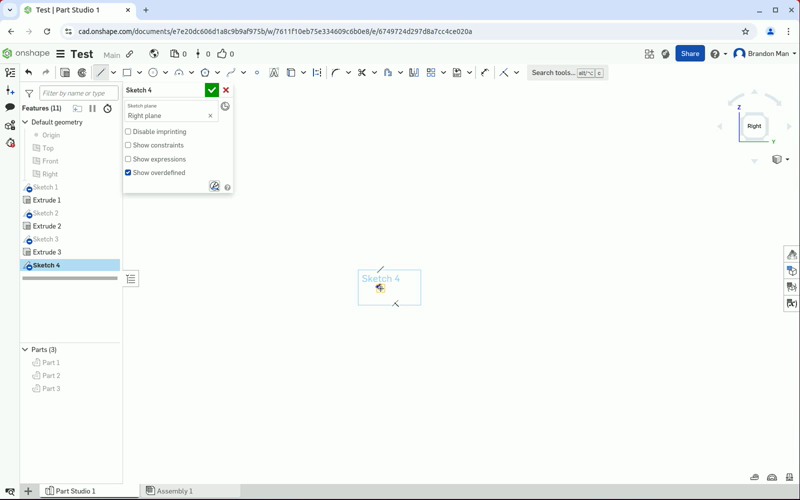
key_down(shift)
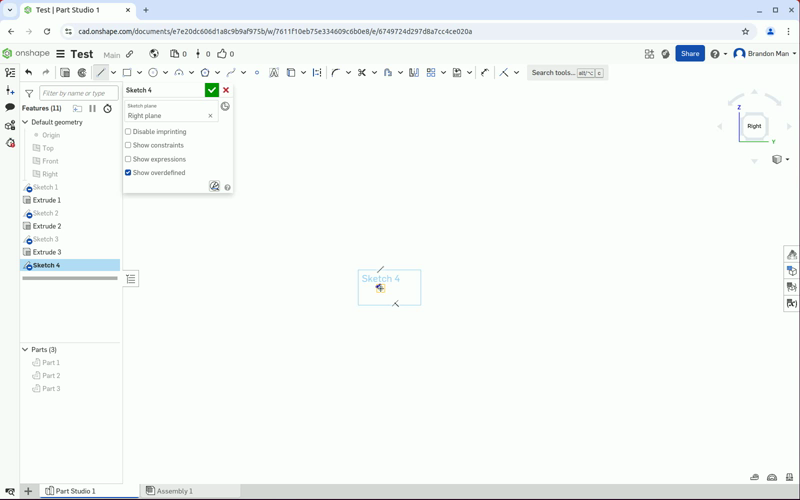
mouse_move(538, 288)
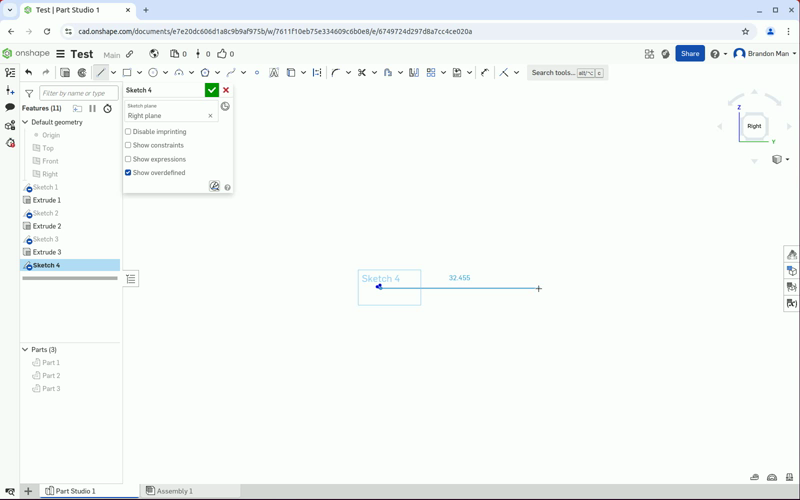
click(538, 288)
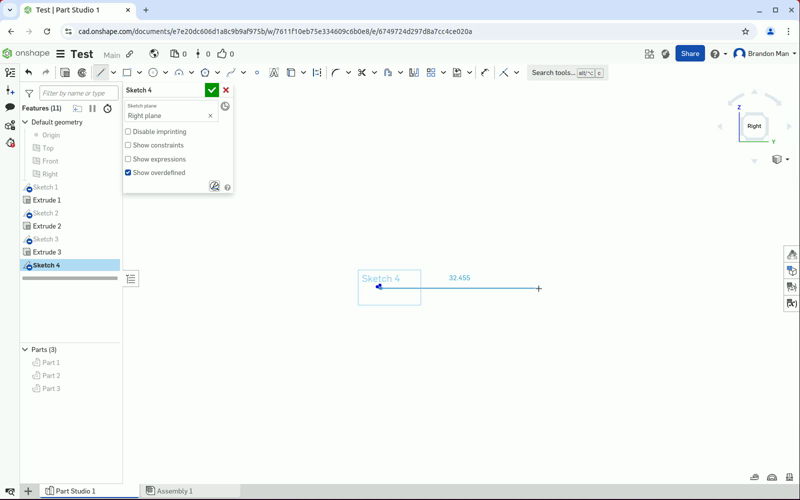
key_up(shift)
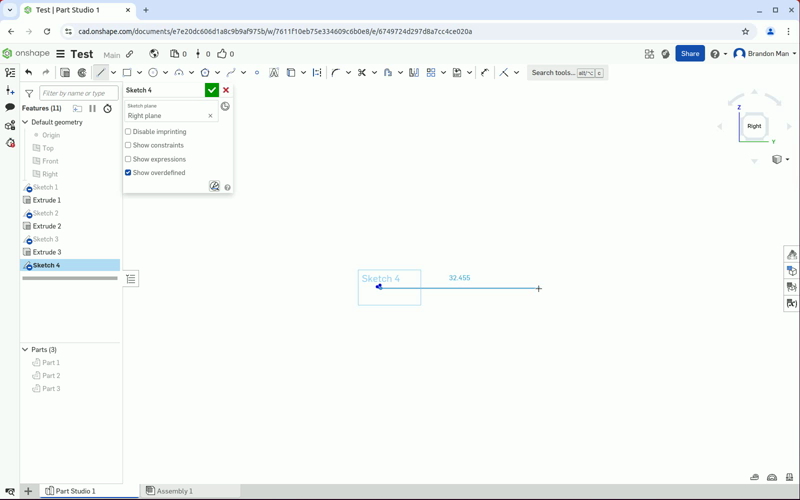
key(esc)
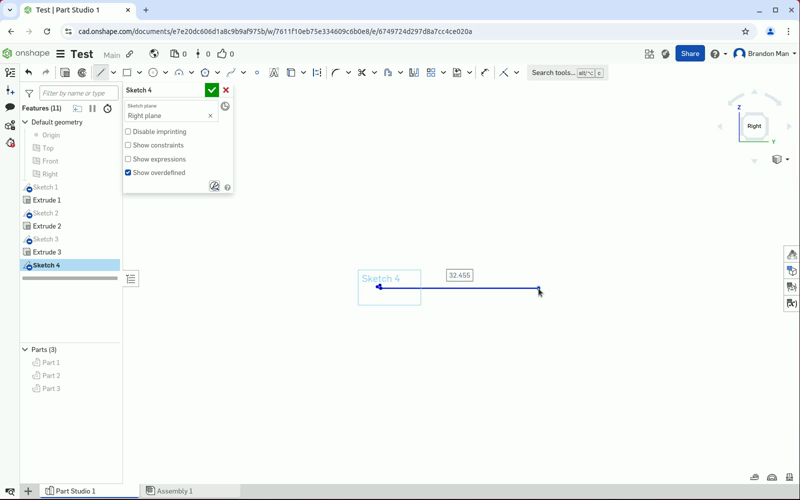
key(a)
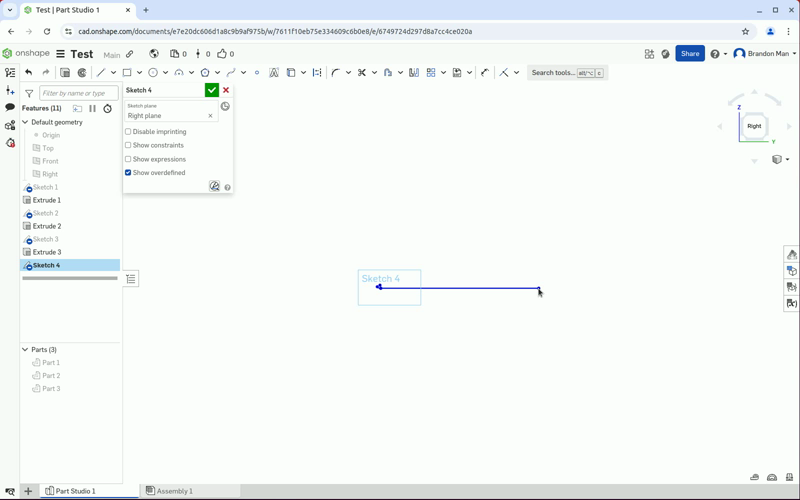
mouse_move(538, 288)
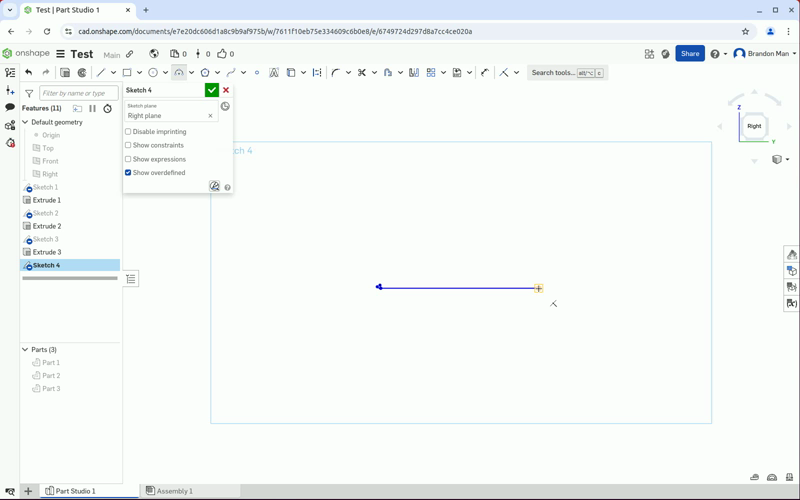
click(538, 288)
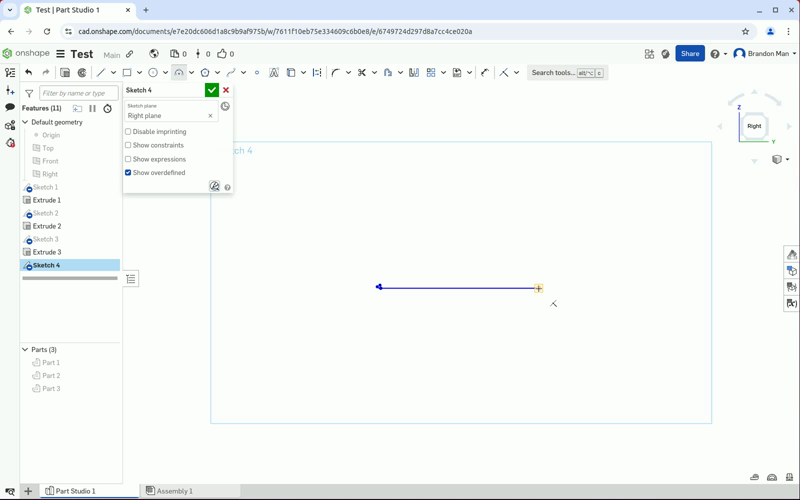
key_down(shift)
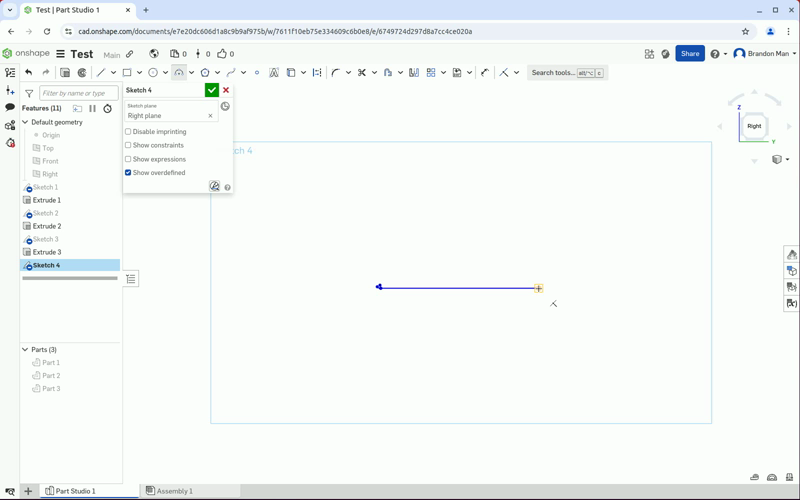
mouse_move(542, 286)
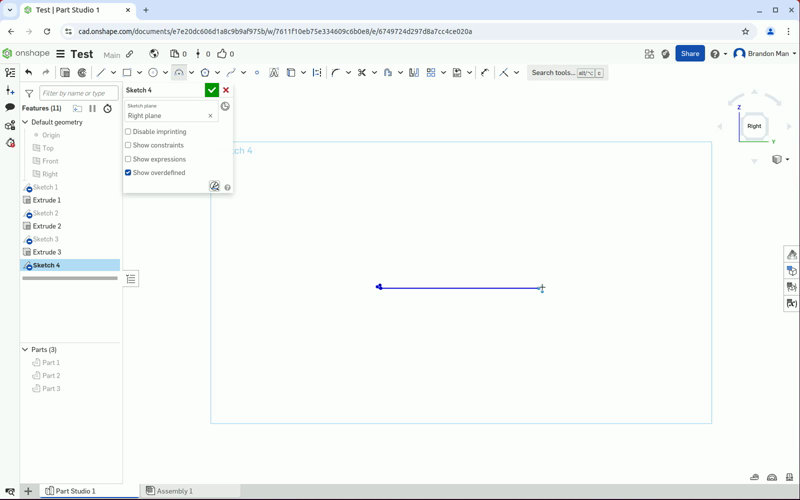
scroll(6)
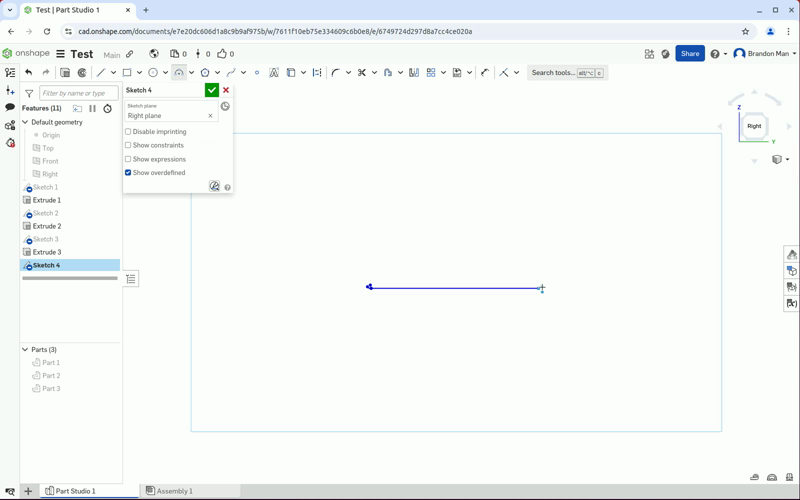
scroll(6)
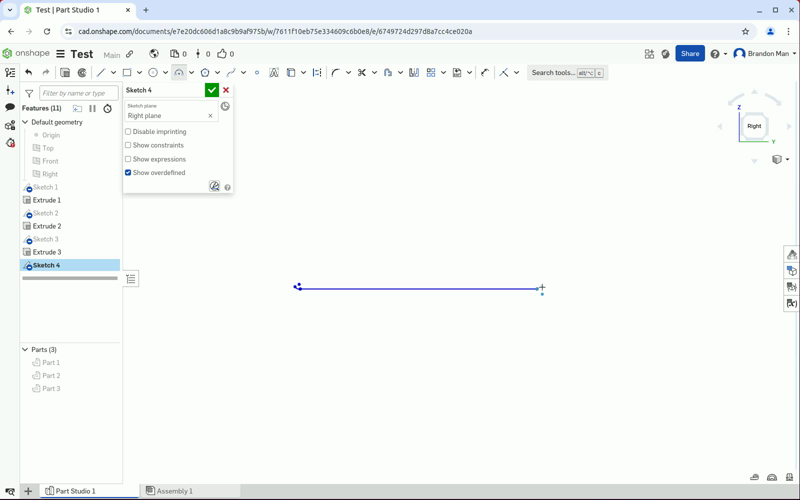
scroll(6)
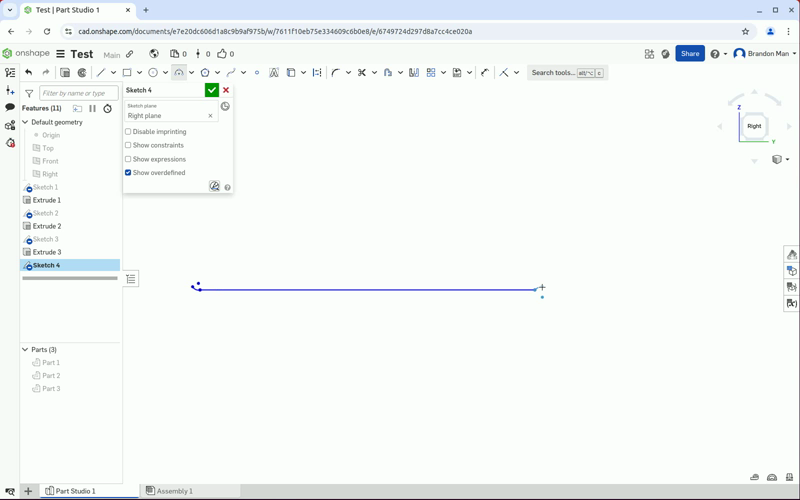
scroll(6)
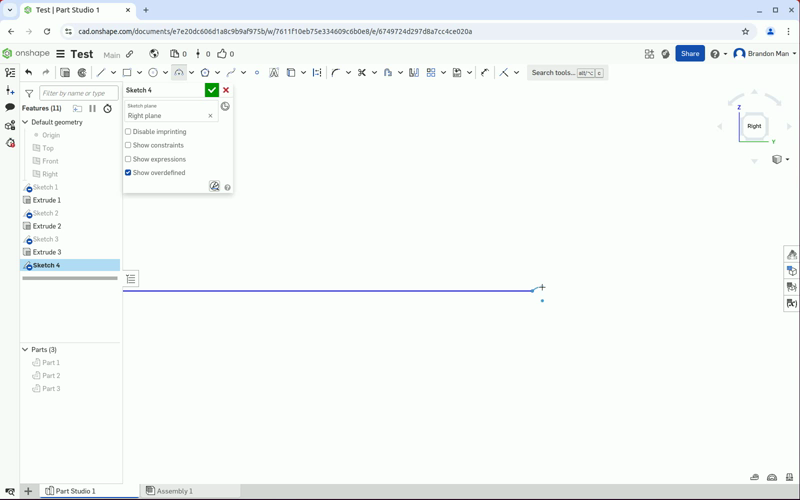
scroll(6)
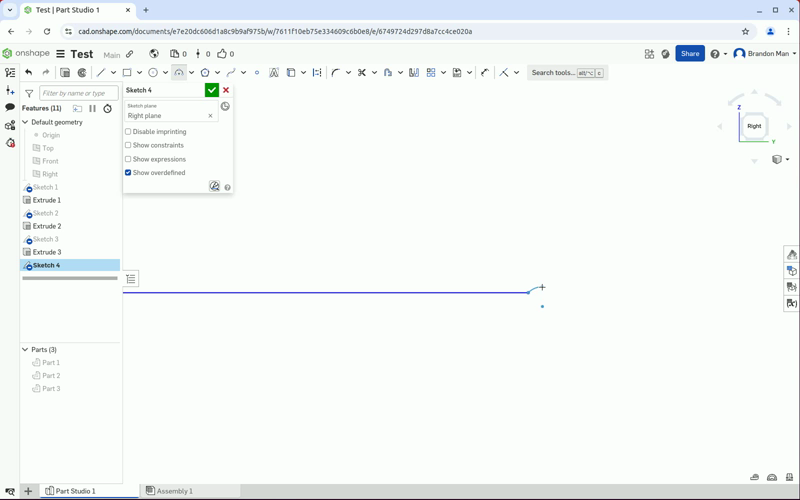
scroll(6)
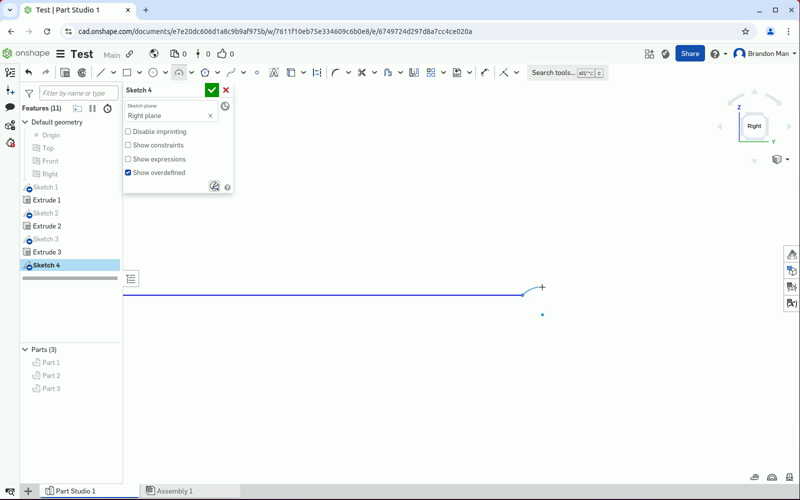
scroll(6)
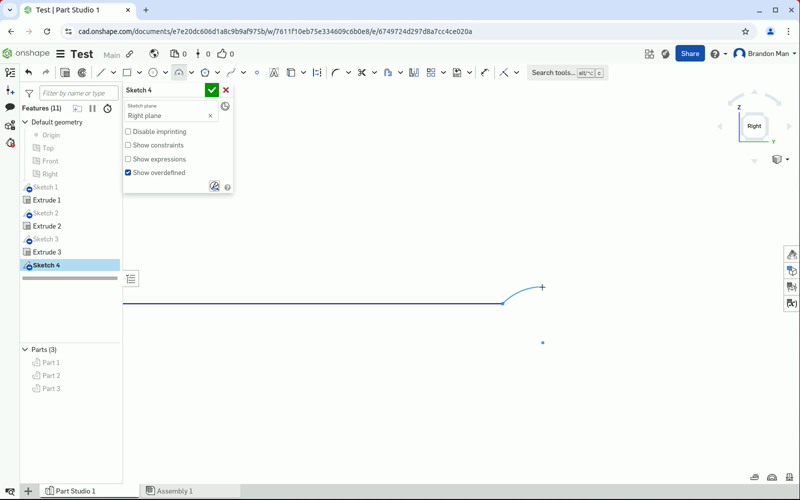
click(542, 286)
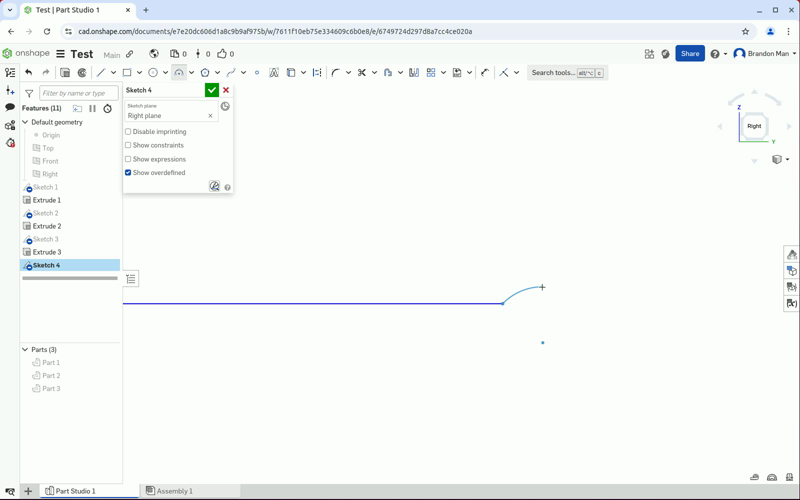
scroll(-6)
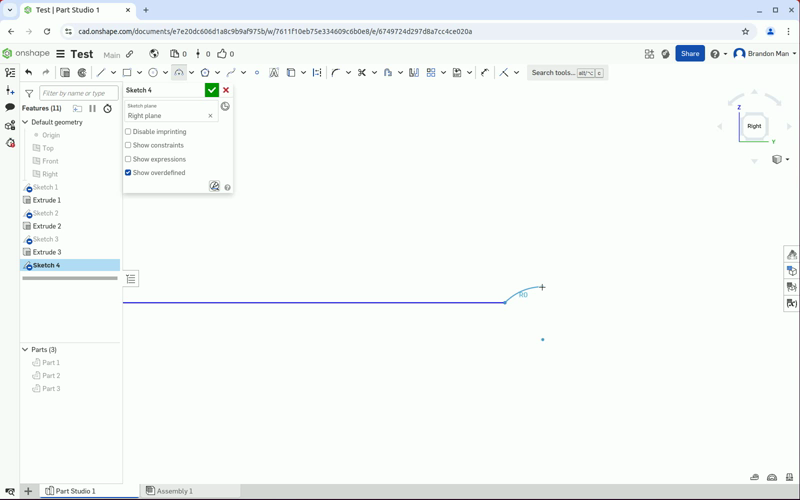
scroll(-6)
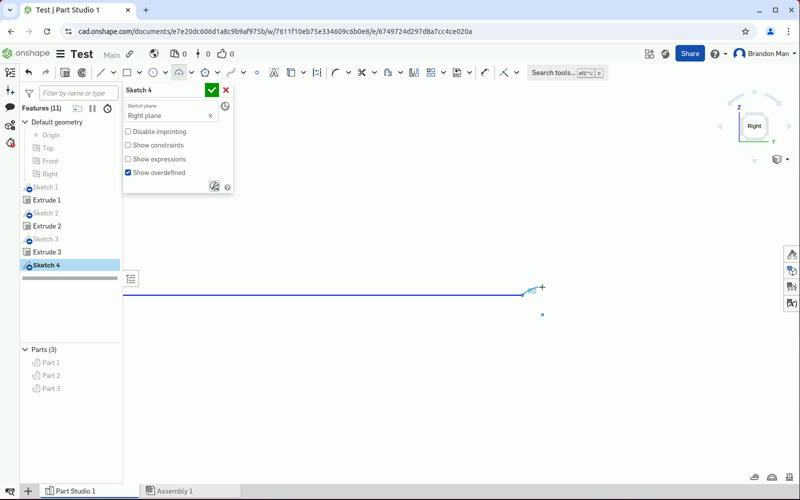
scroll(-6)
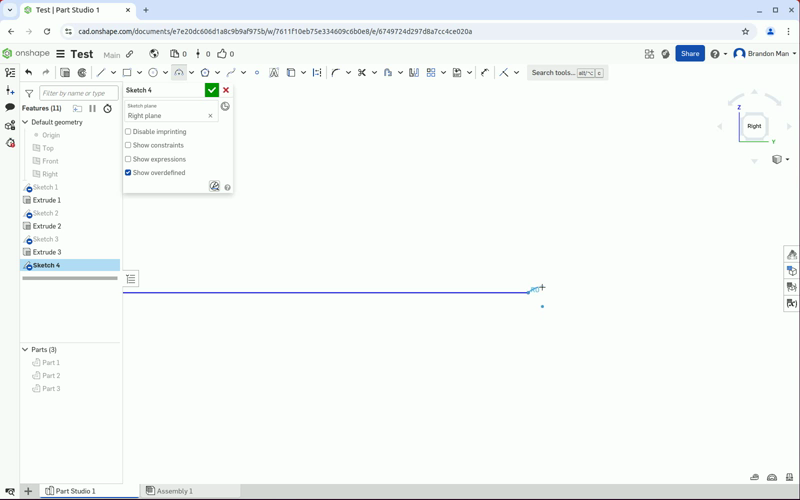
scroll(-6)
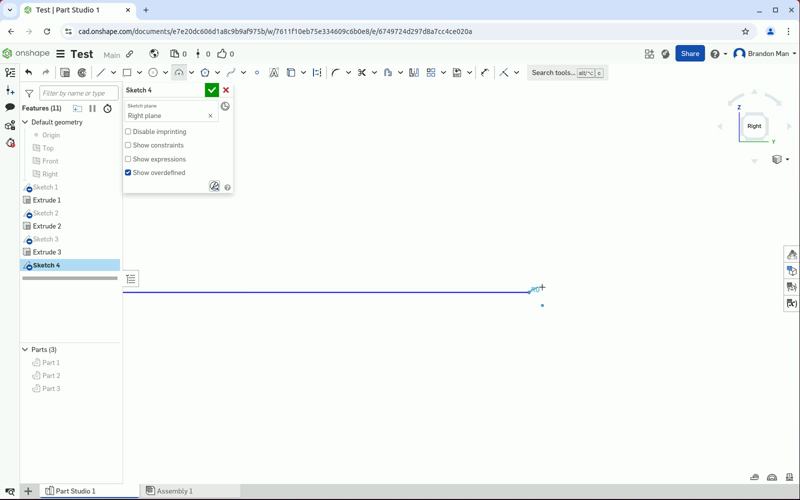
scroll(-6)
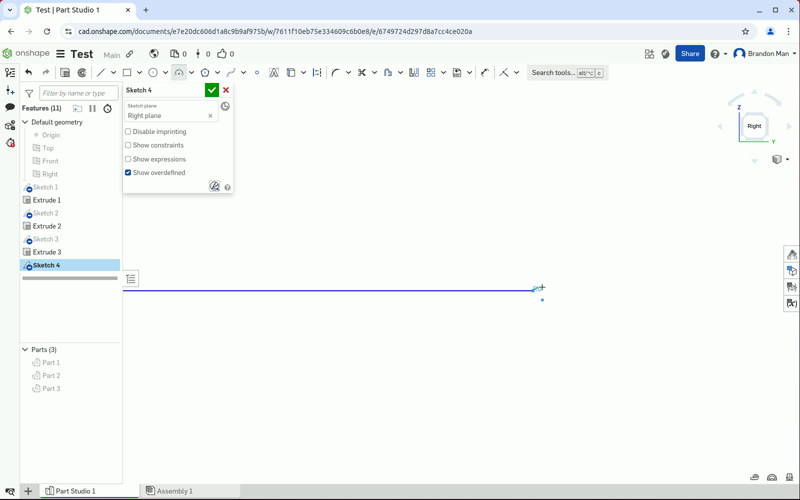
scroll(-6)
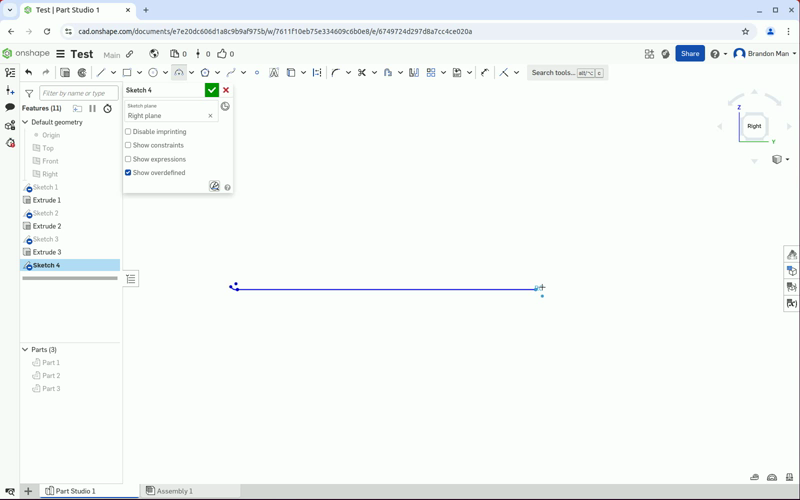
scroll(-6)
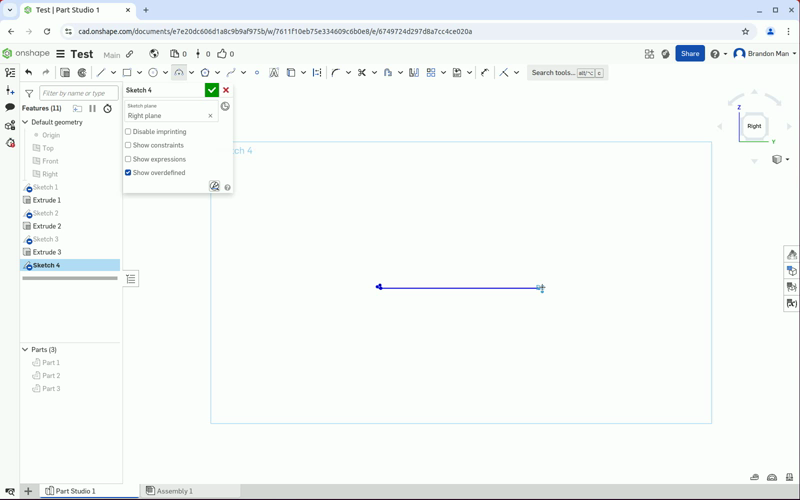
mouse_move(540, 288)
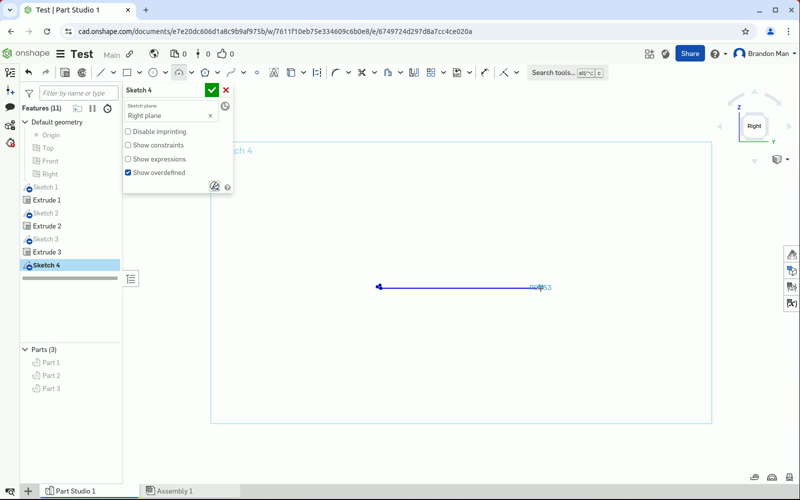
scroll(6)
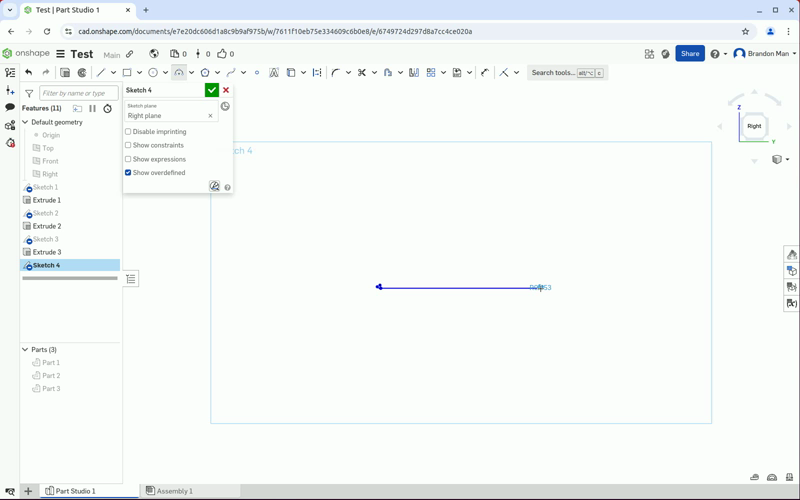
scroll(6)
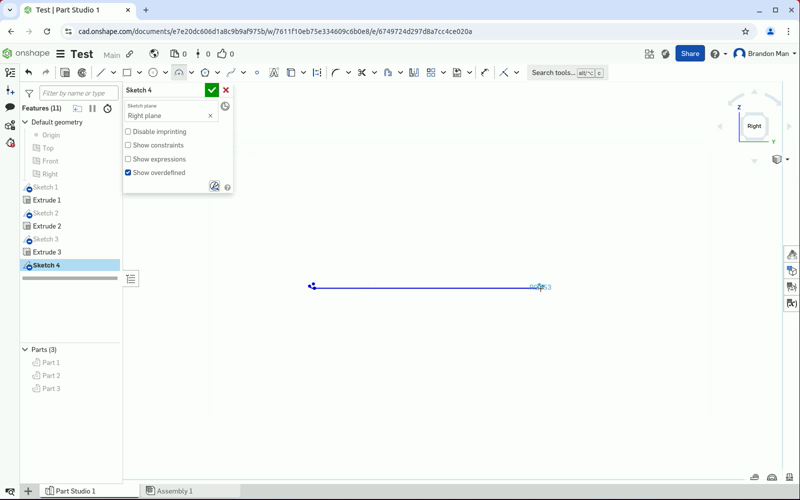
scroll(6)
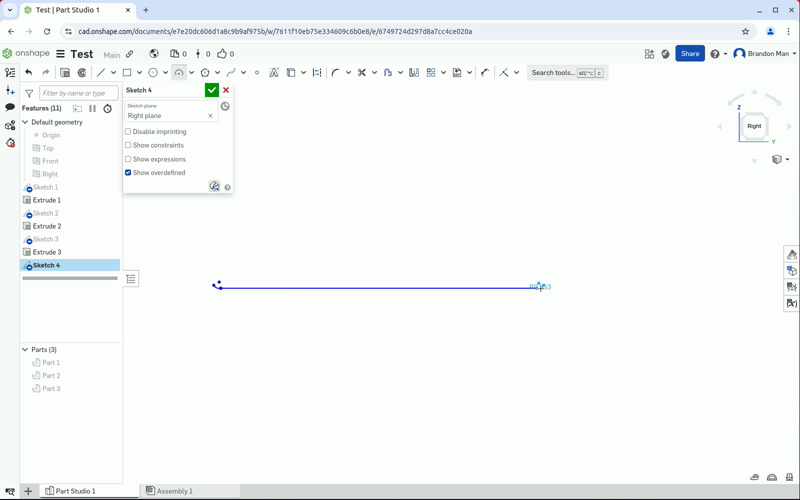
scroll(6)
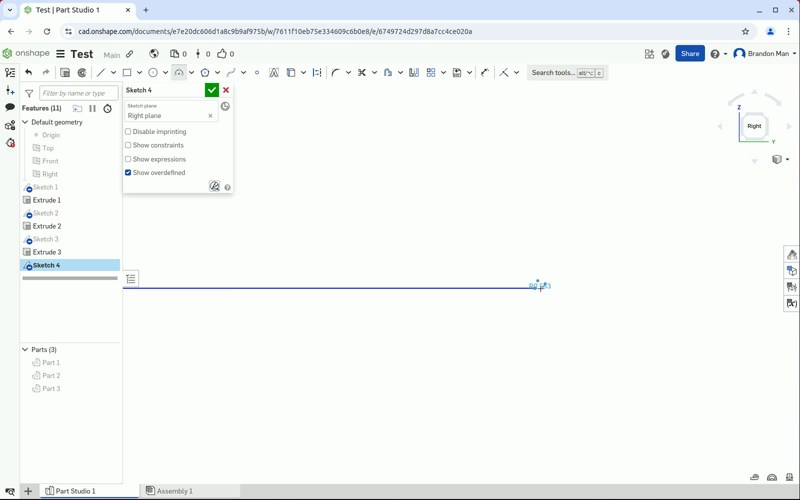
scroll(6)
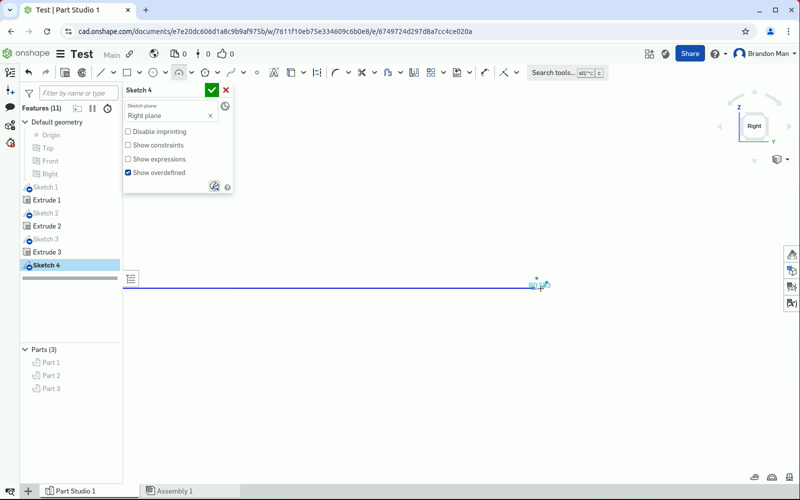
scroll(6)
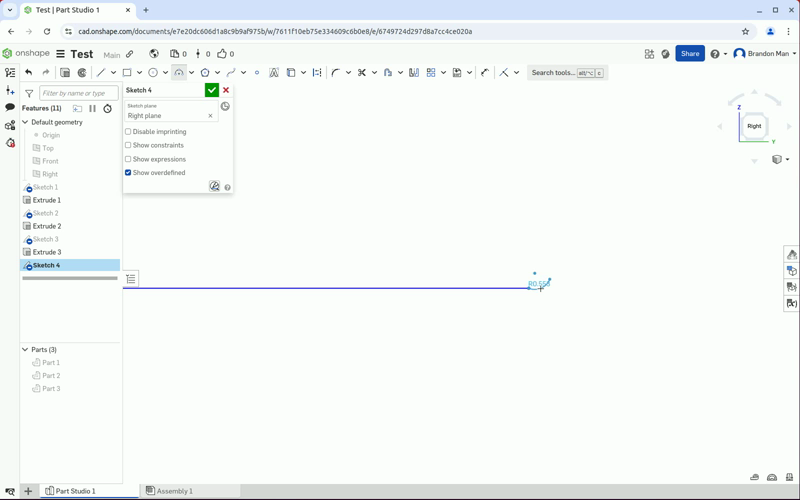
scroll(6)
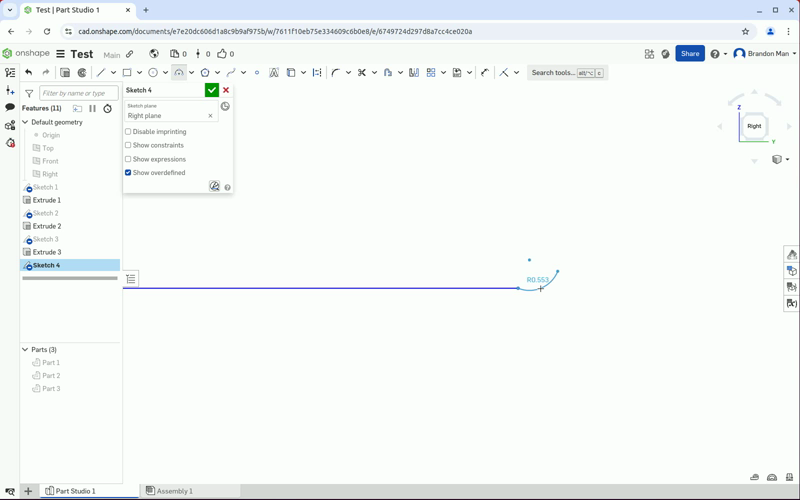
click(540, 288)
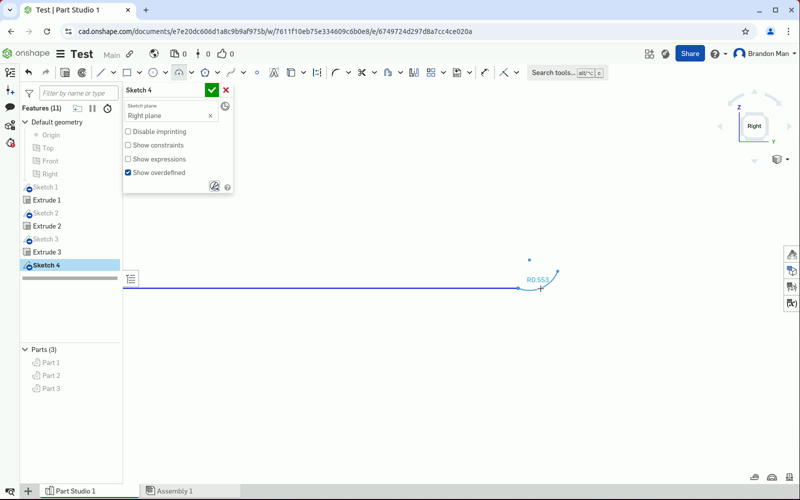
scroll(-6)
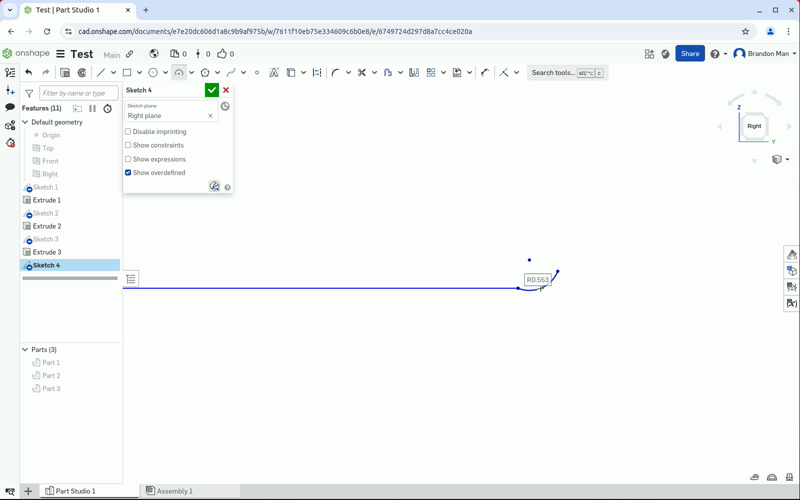
scroll(-6)
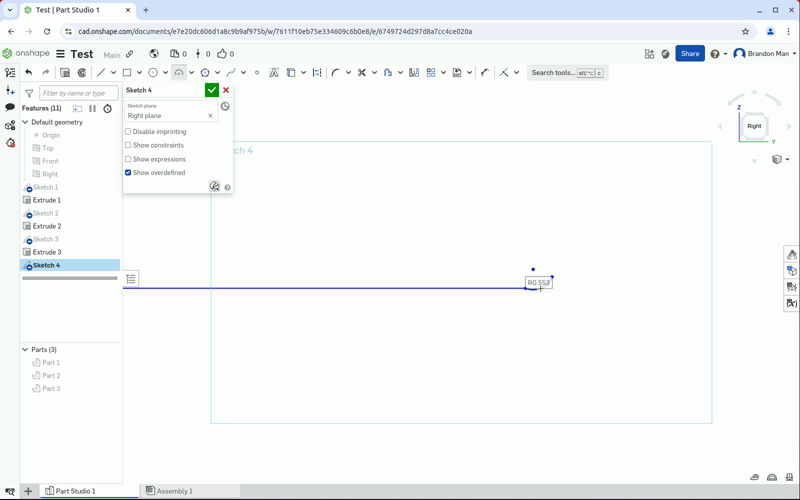
scroll(-6)
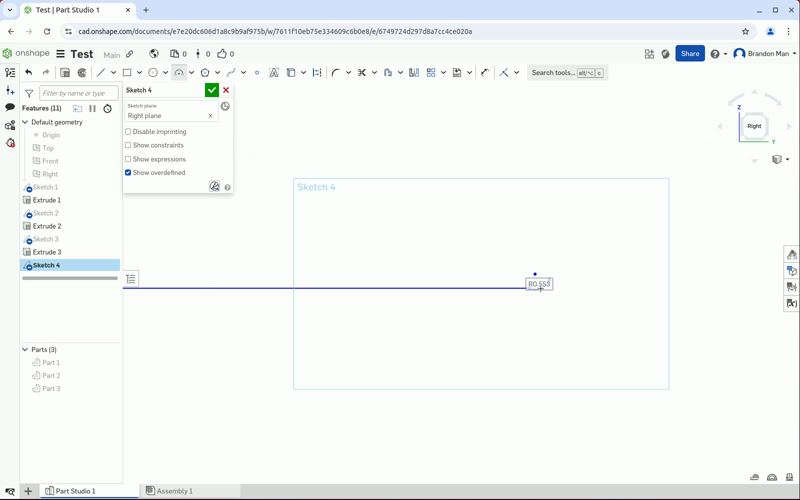
scroll(-6)
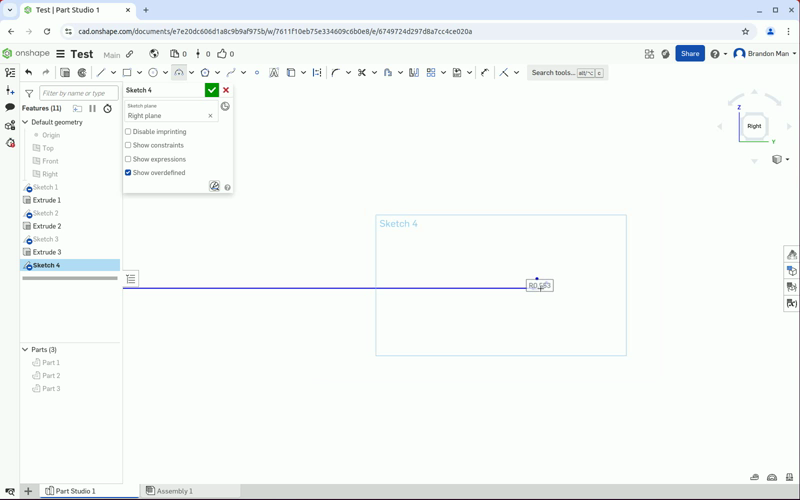
scroll(-6)
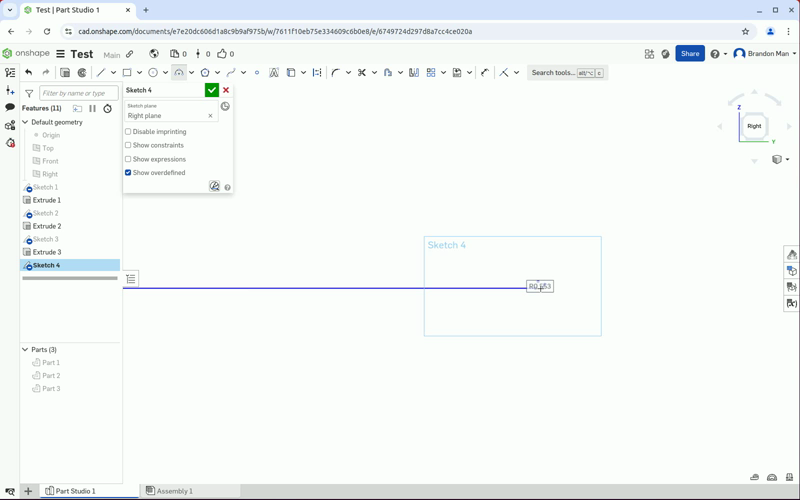
scroll(-6)
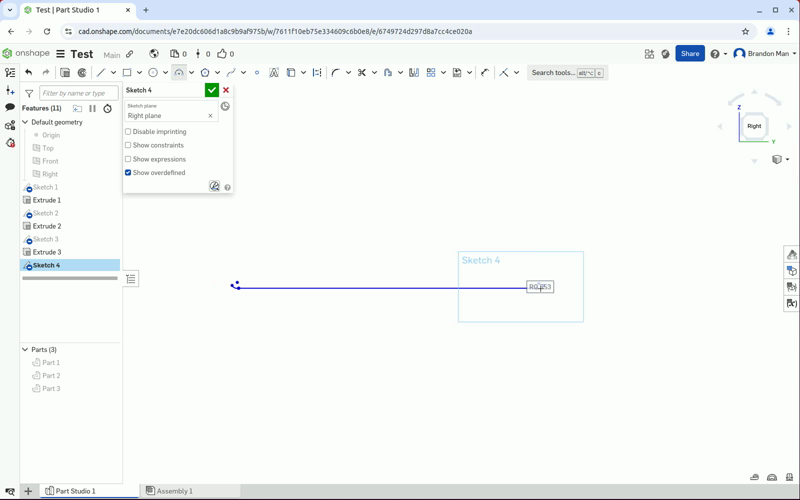
scroll(-6)
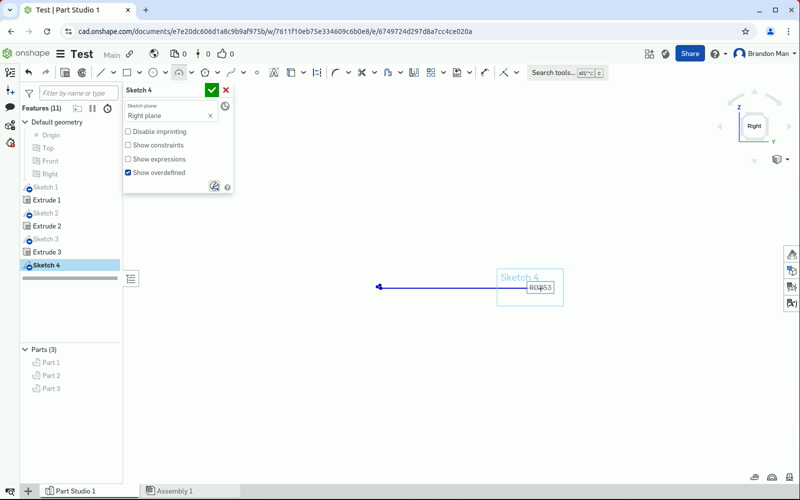
key_up(shift)
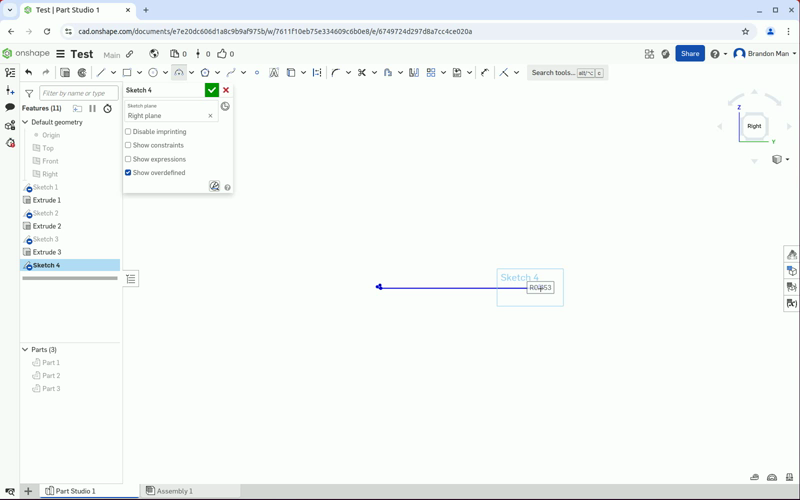
key(esc)
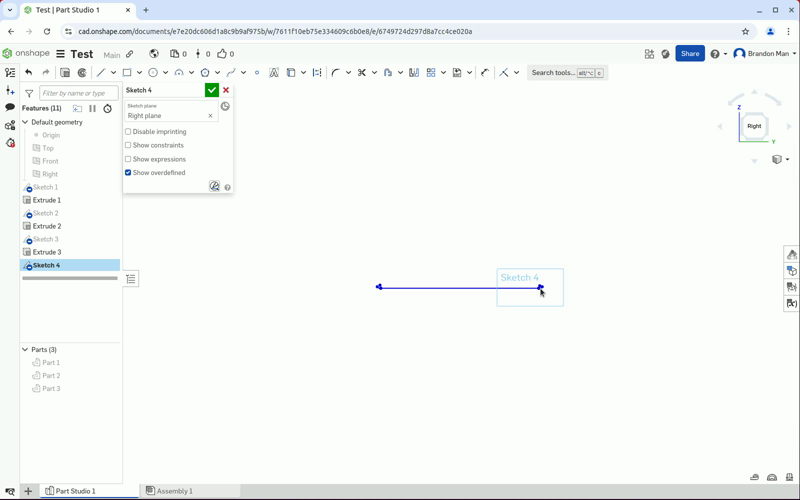
key(l)
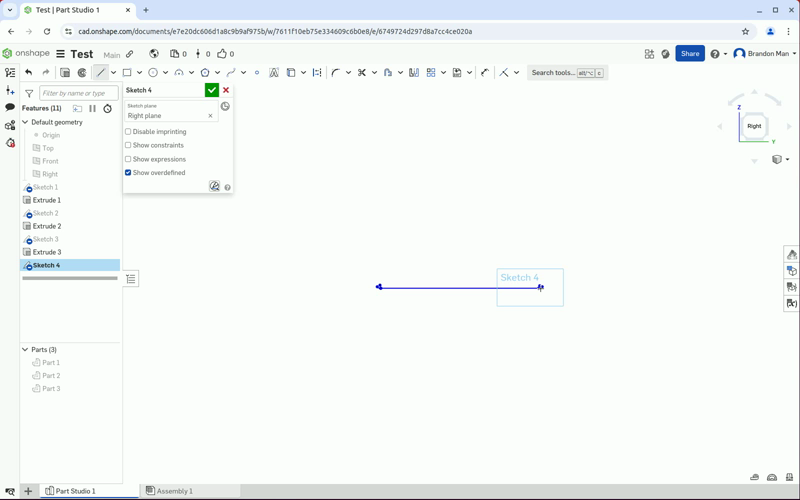
mouse_move(542, 286)
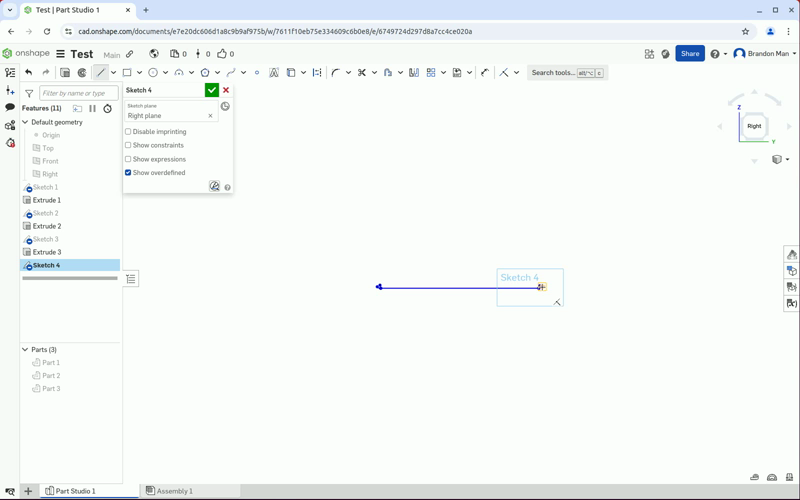
scroll(6)
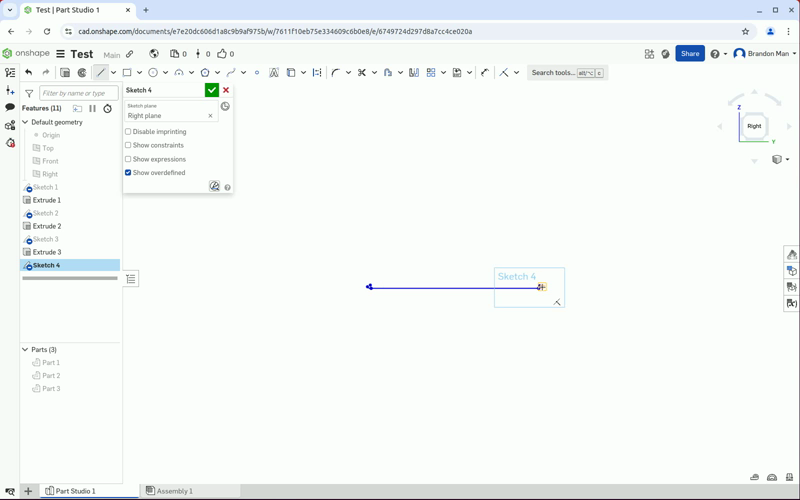
scroll(6)
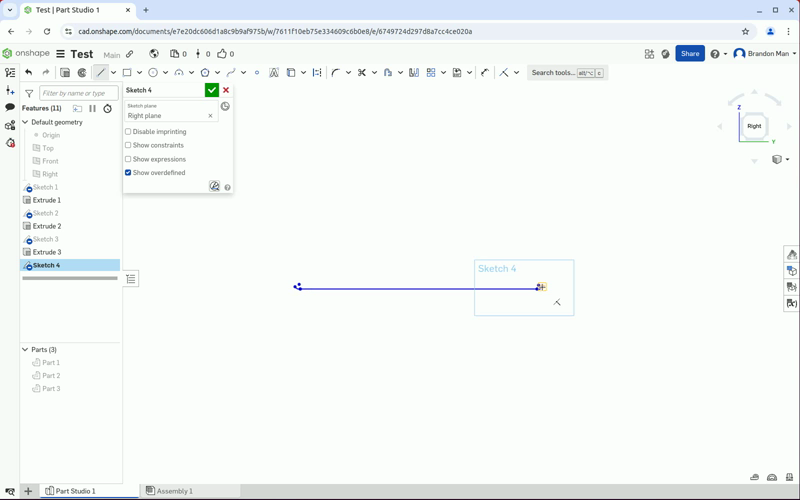
scroll(6)
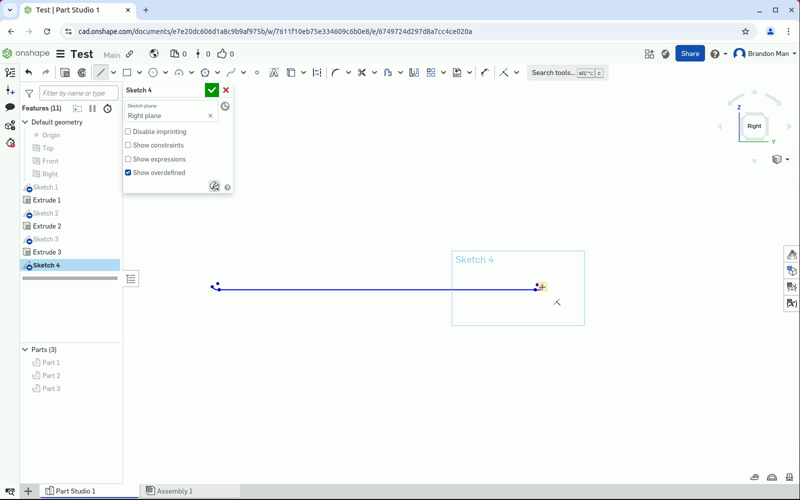
scroll(6)
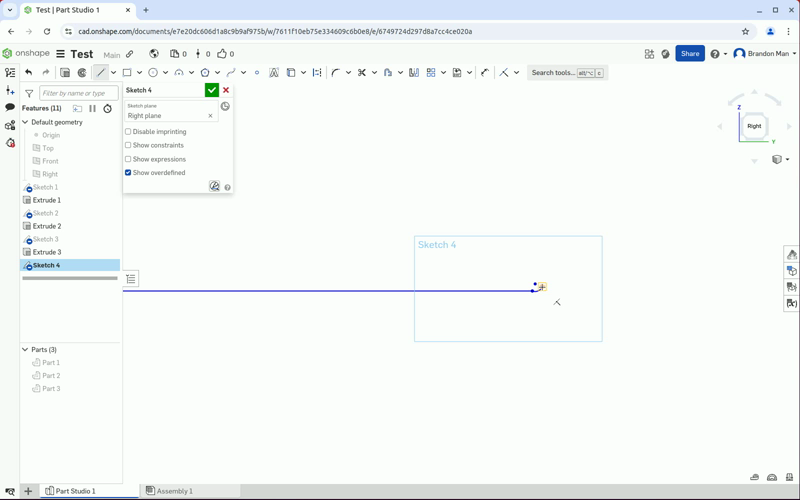
scroll(6)
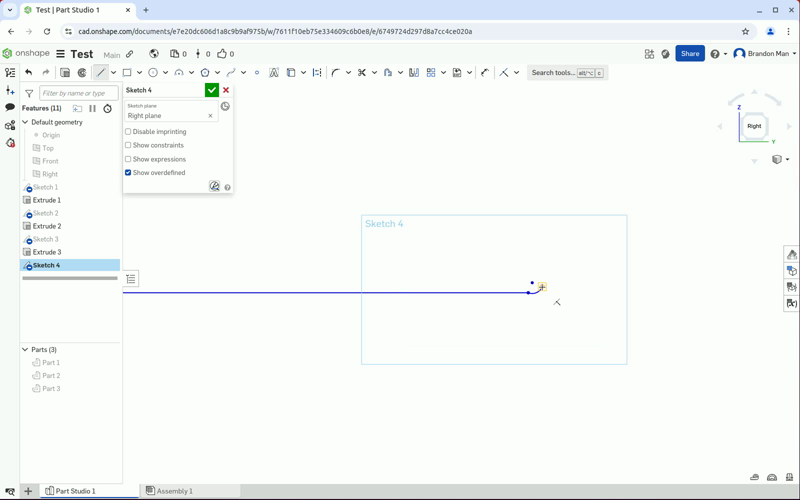
scroll(6)
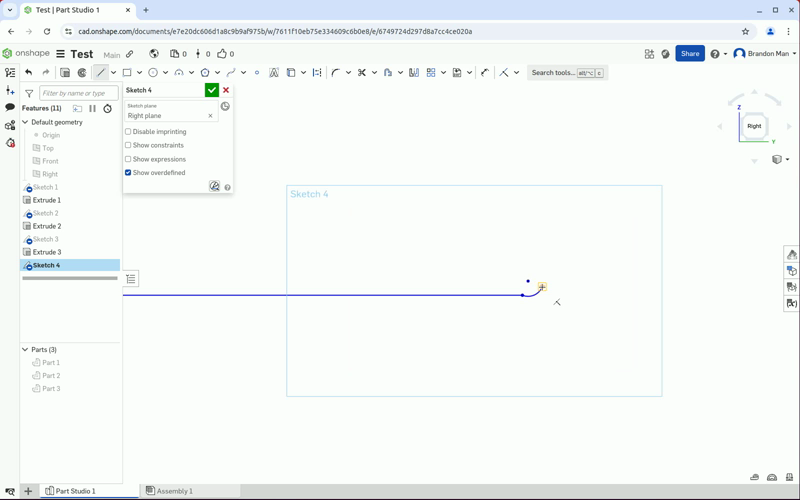
scroll(6)
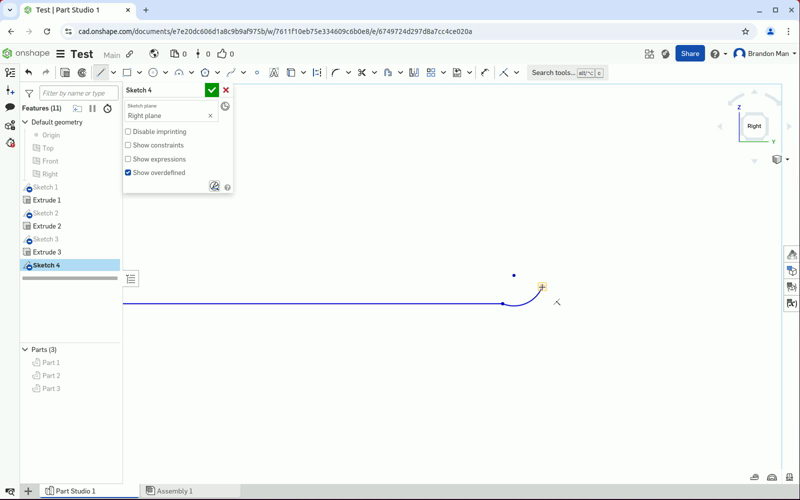
click(542, 286)
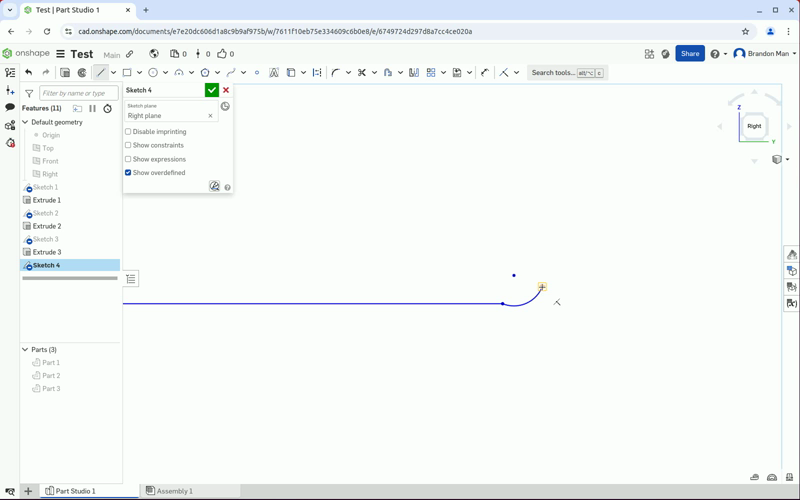
scroll(-6)
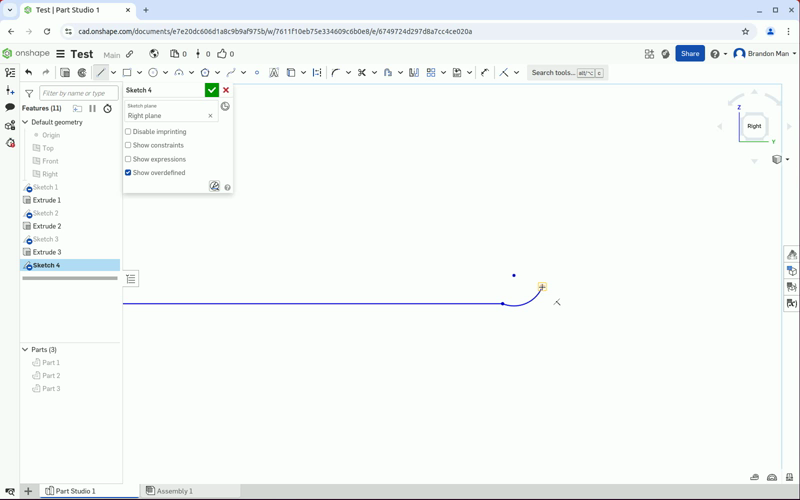
scroll(-6)
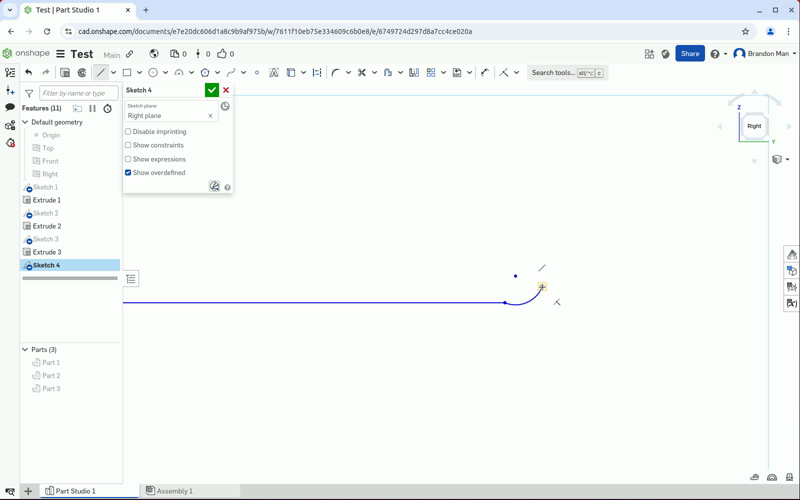
scroll(-6)
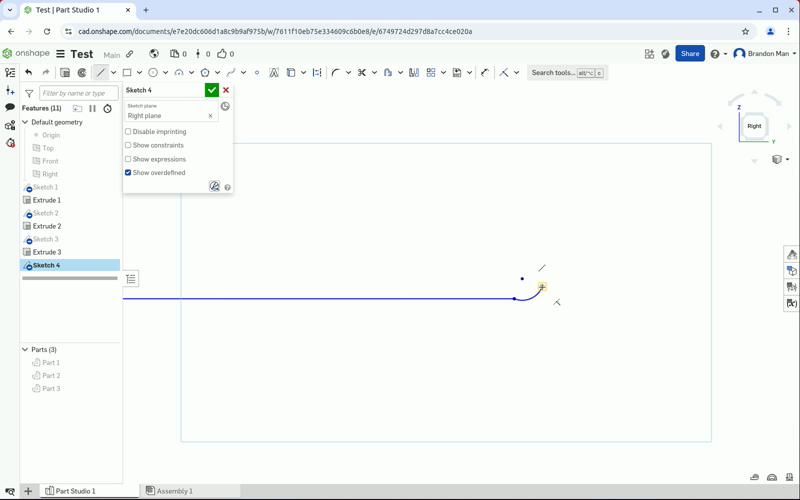
scroll(-6)
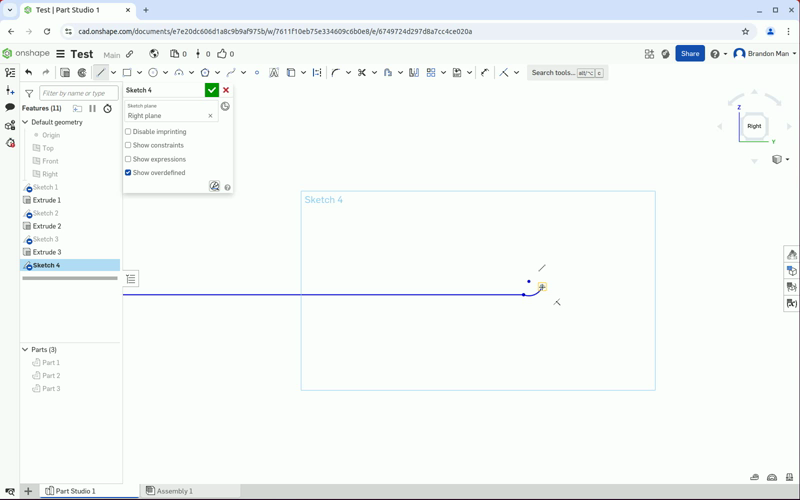
scroll(-6)
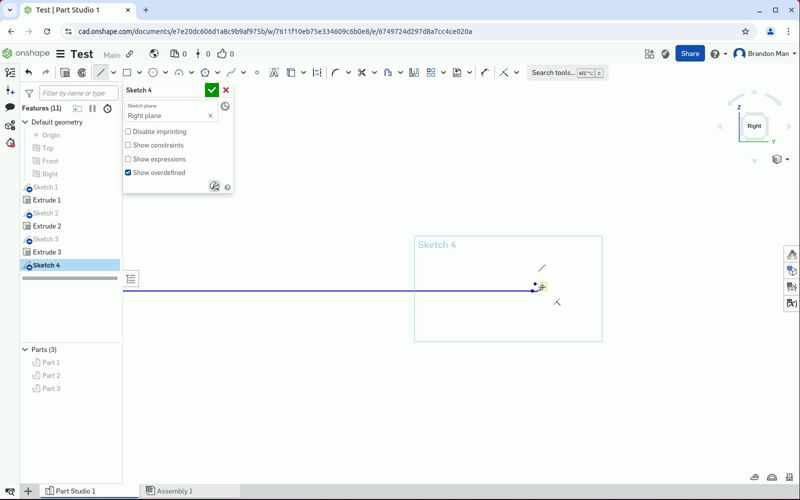
scroll(-6)
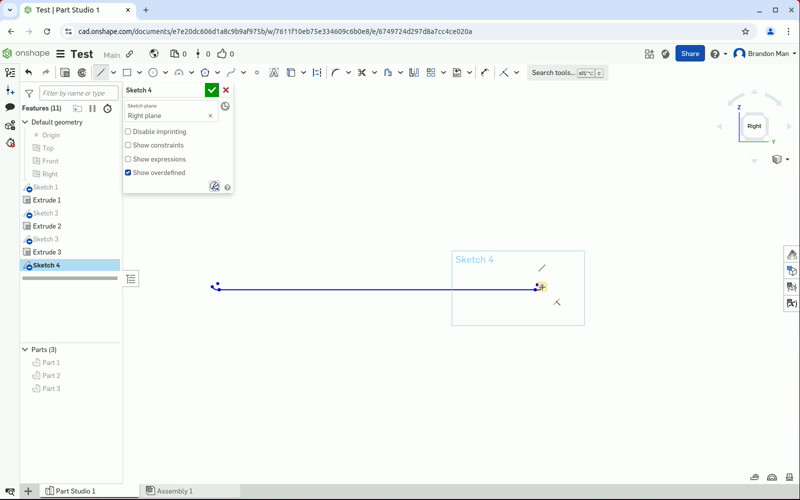
scroll(-6)
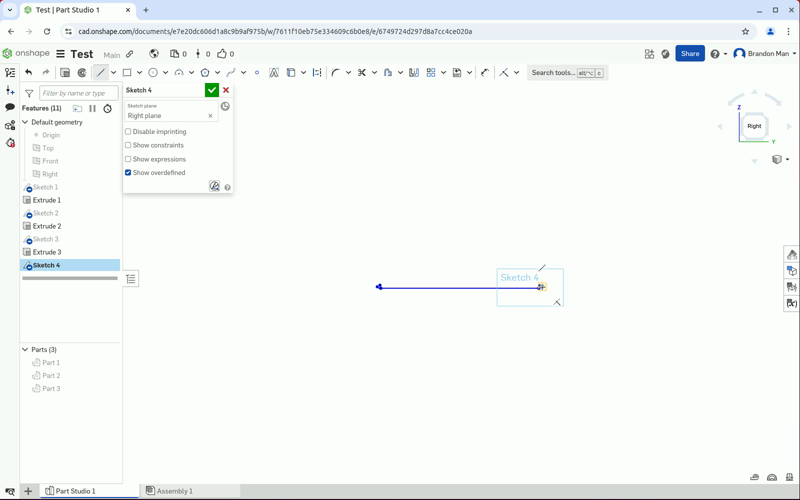
key_down(shift)
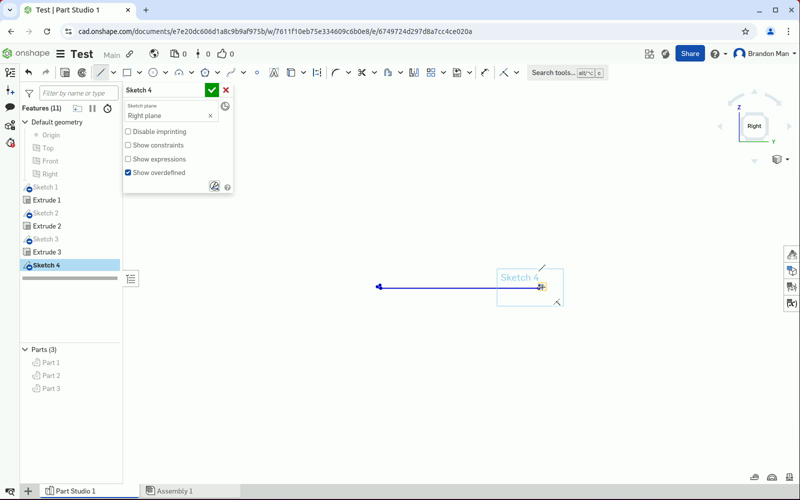
mouse_move(572, 286)
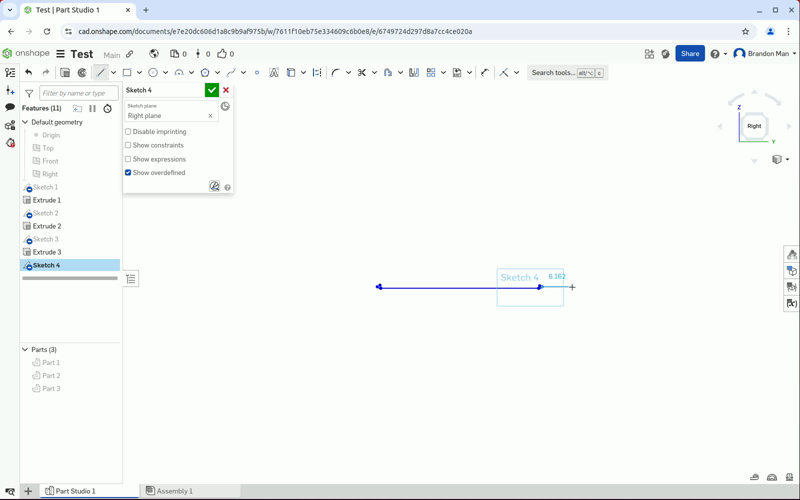
mouse_move(538, 282)
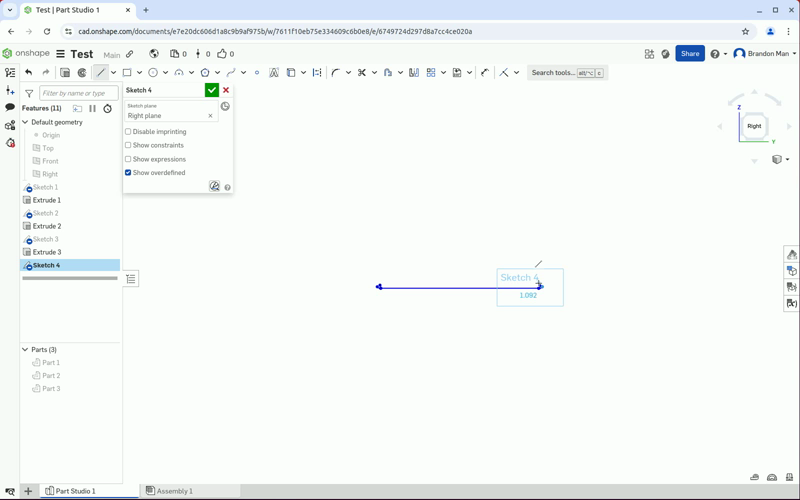
scroll(6)
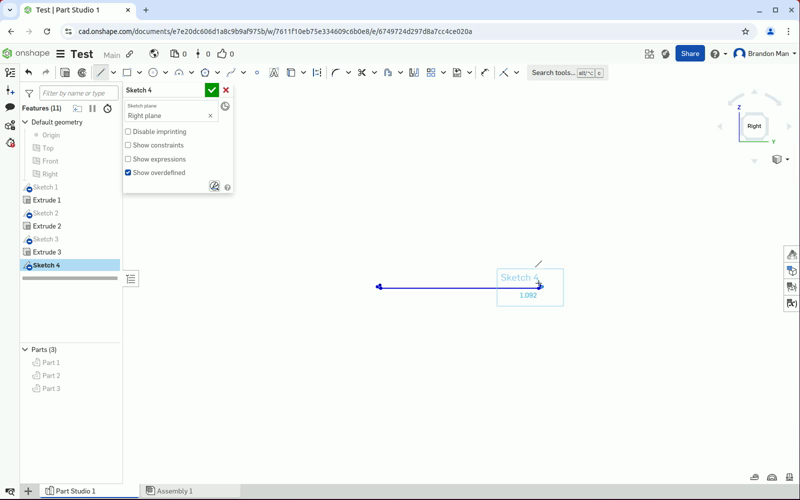
scroll(6)
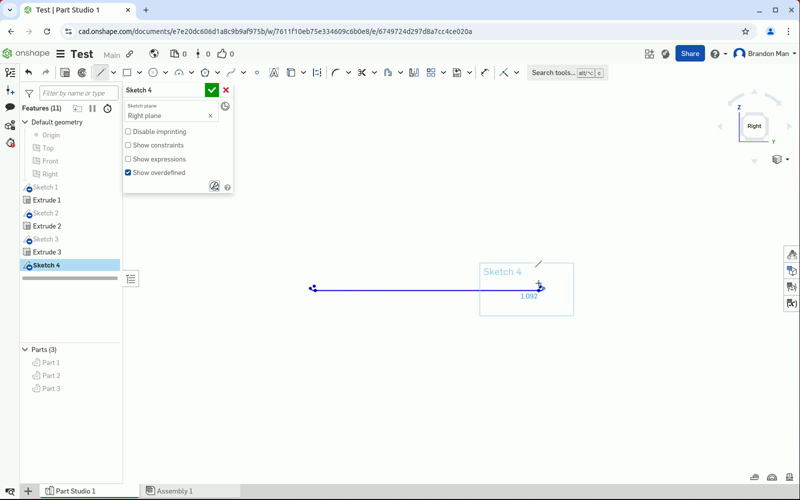
scroll(6)
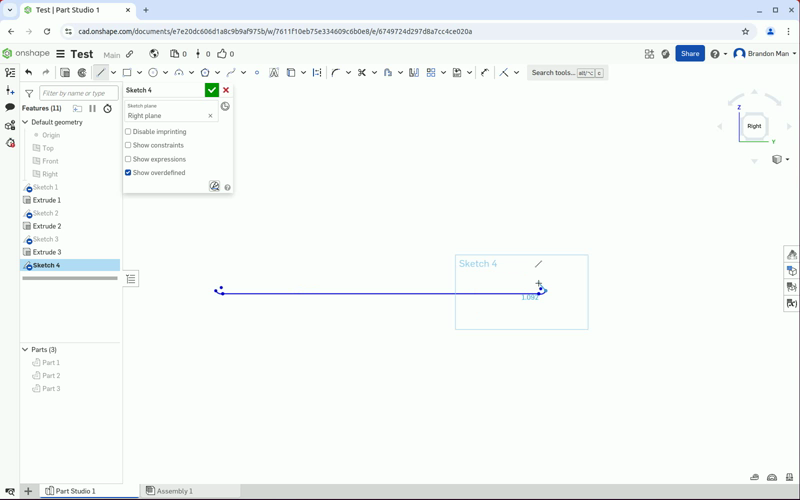
scroll(6)
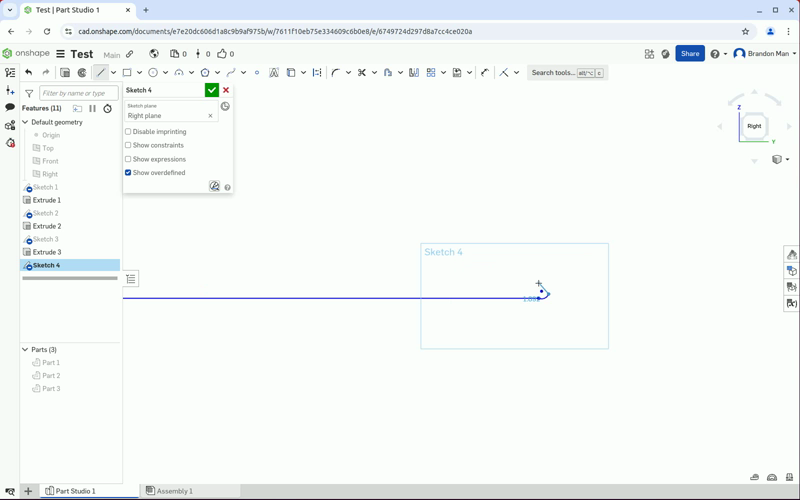
scroll(6)
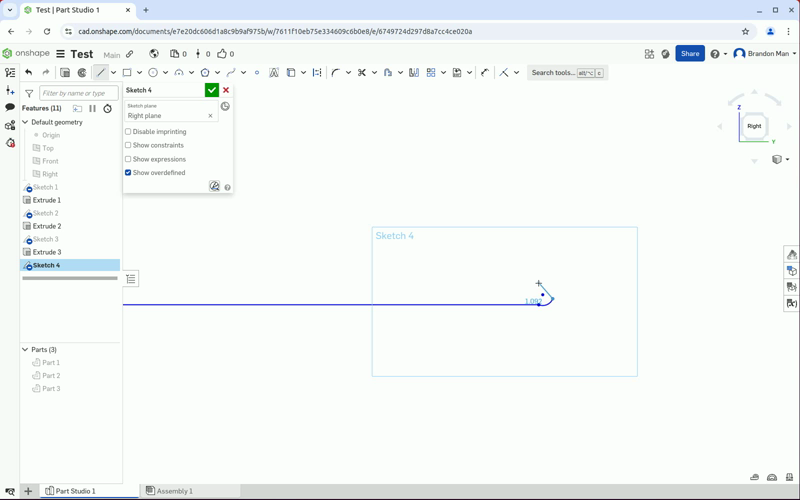
scroll(6)
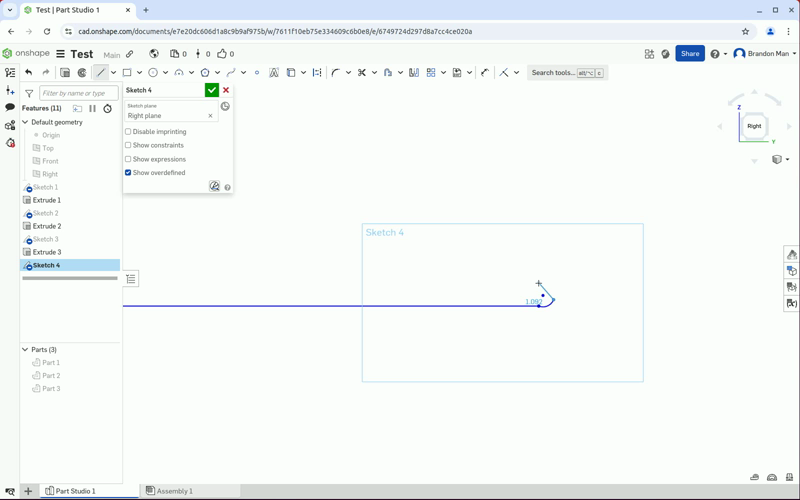
scroll(6)
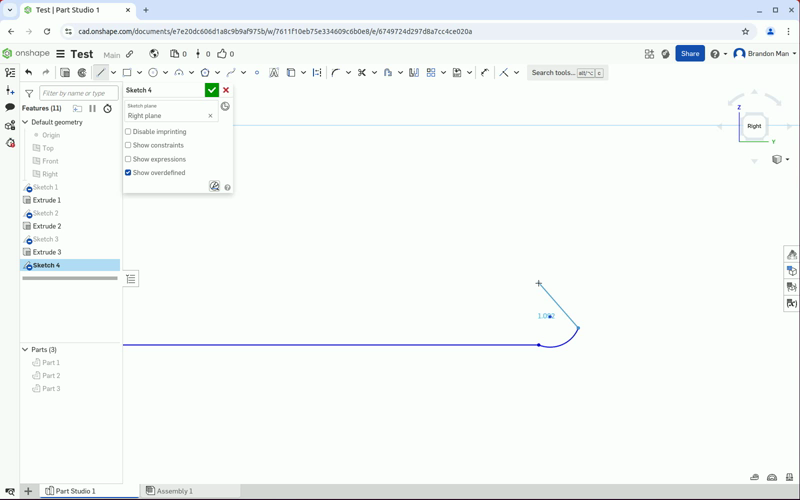
click(538, 282)
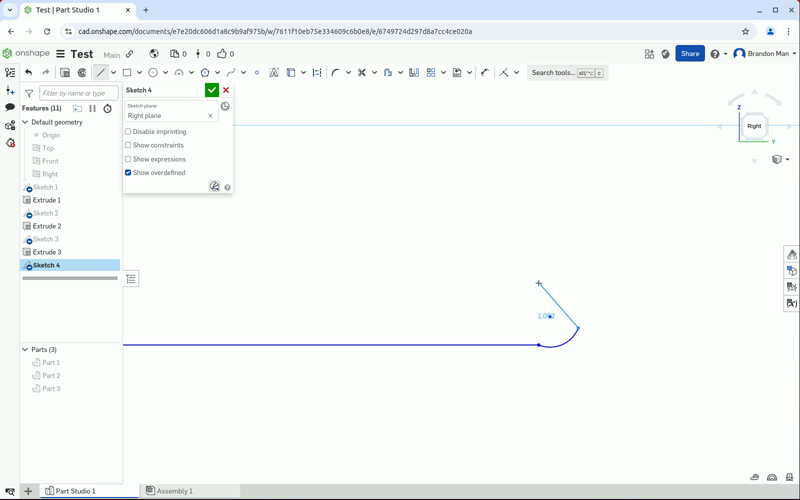
scroll(-6)
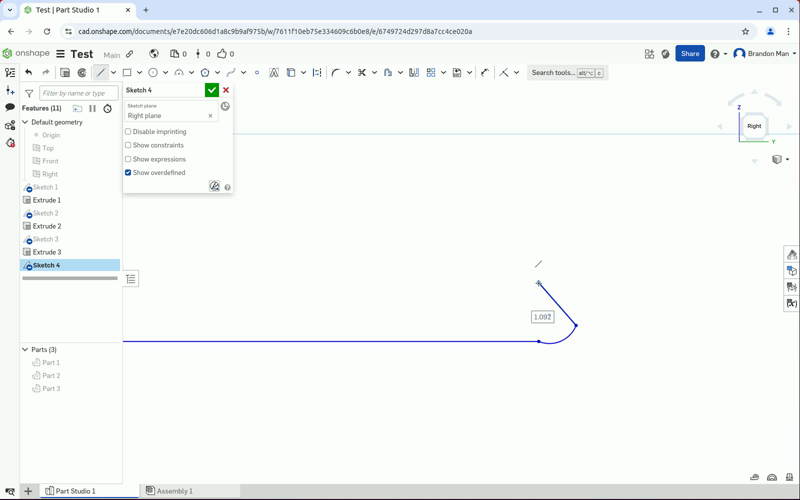
scroll(-6)
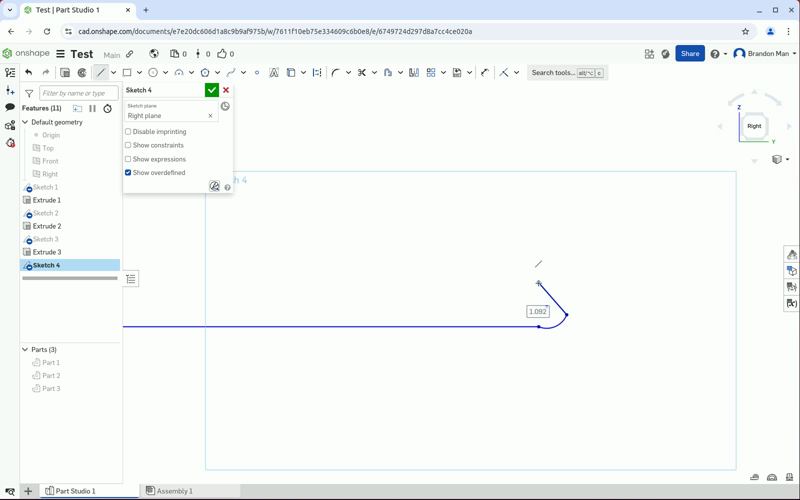
scroll(-6)
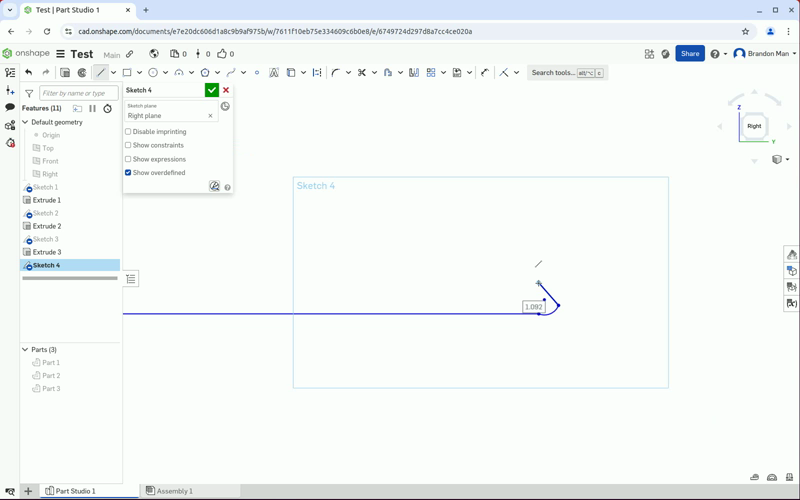
scroll(-6)
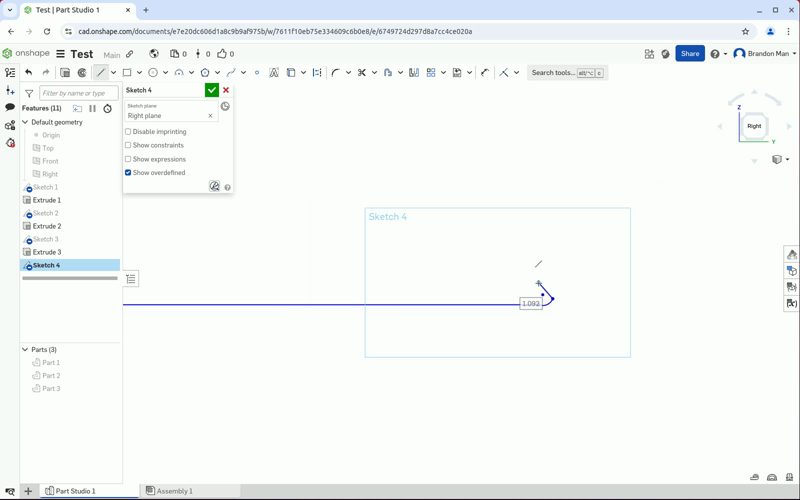
scroll(-6)
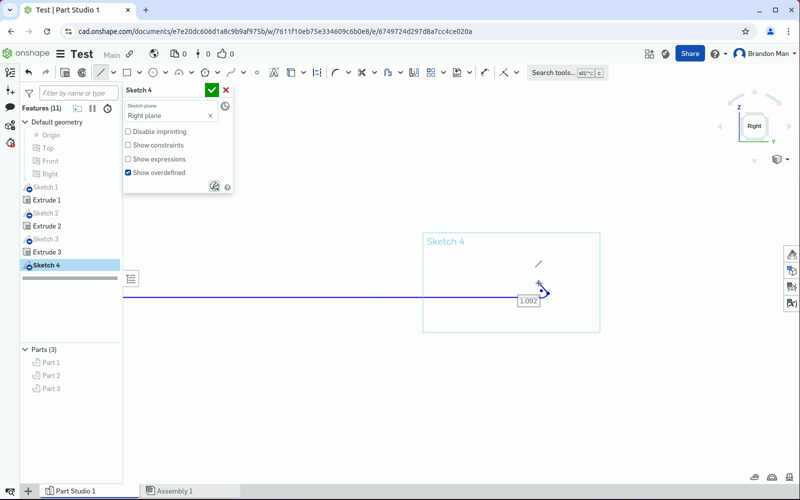
scroll(-6)
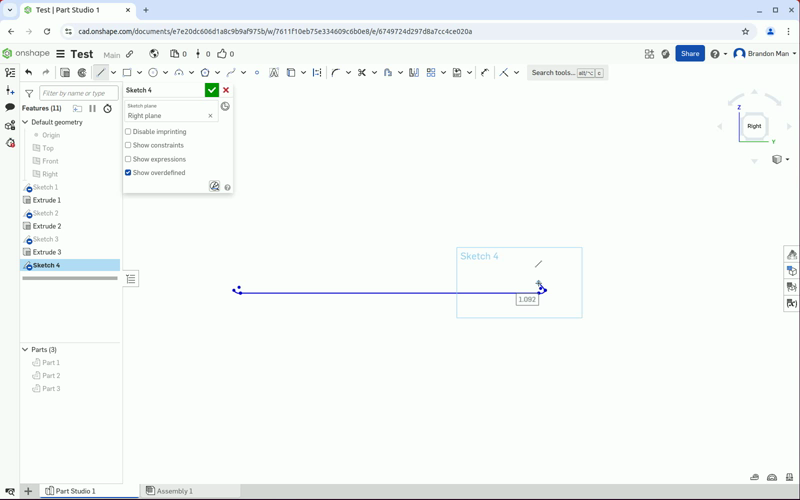
scroll(-6)
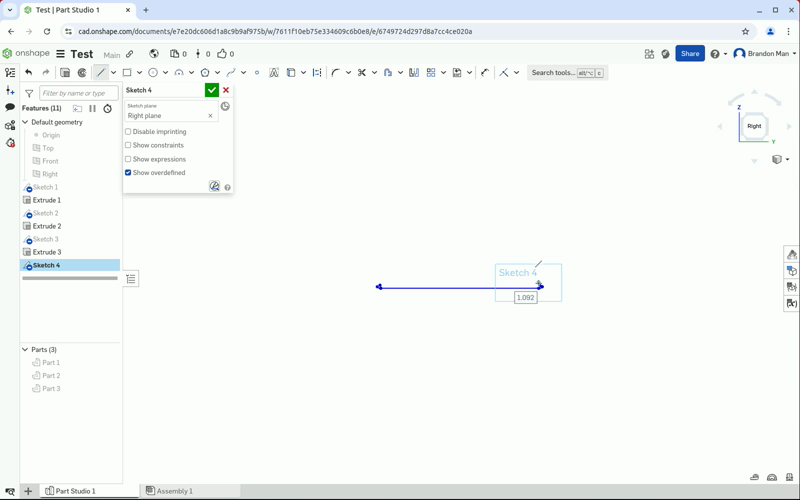
key_up(shift)
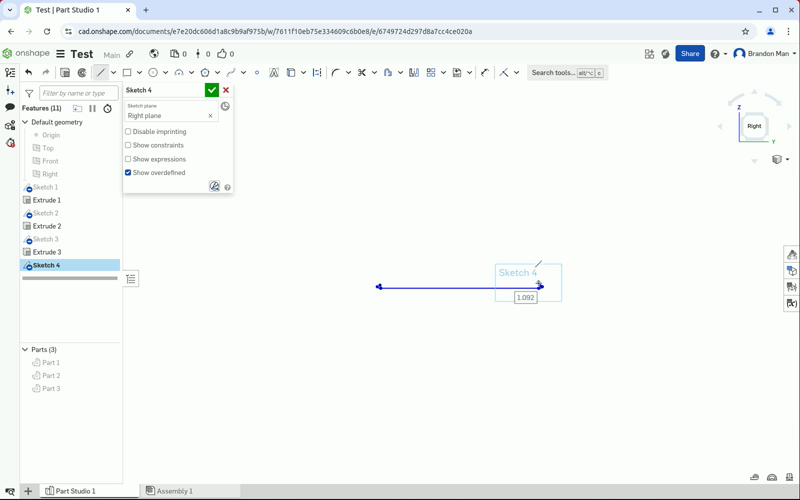
key_down(shift)
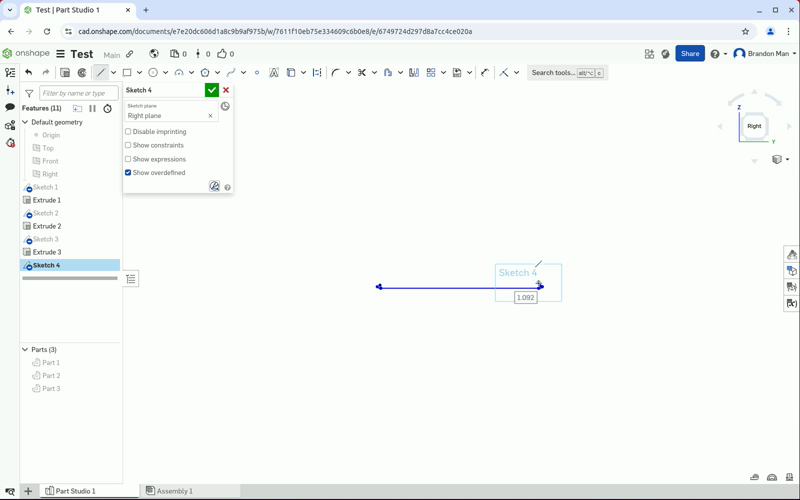
mouse_move(380, 282)
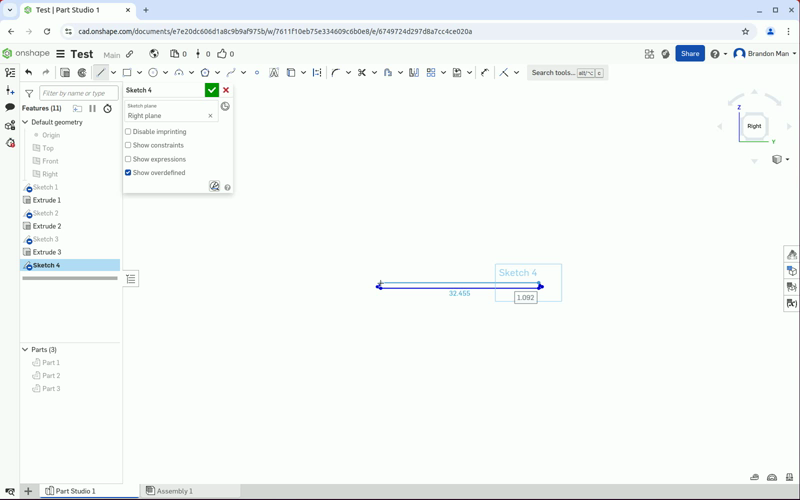
click(380, 282)
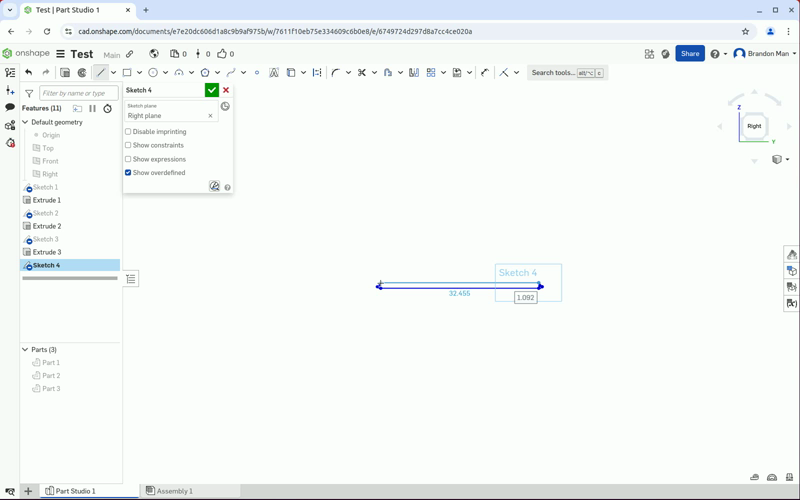
key_up(shift)
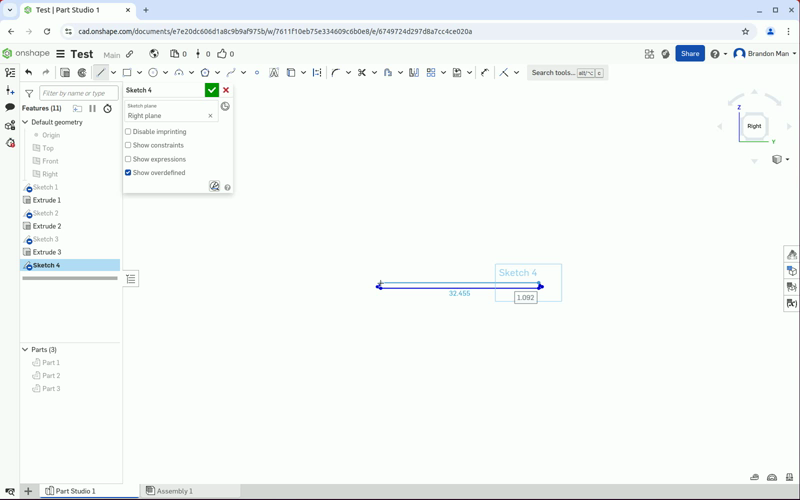
mouse_move(410, 282)
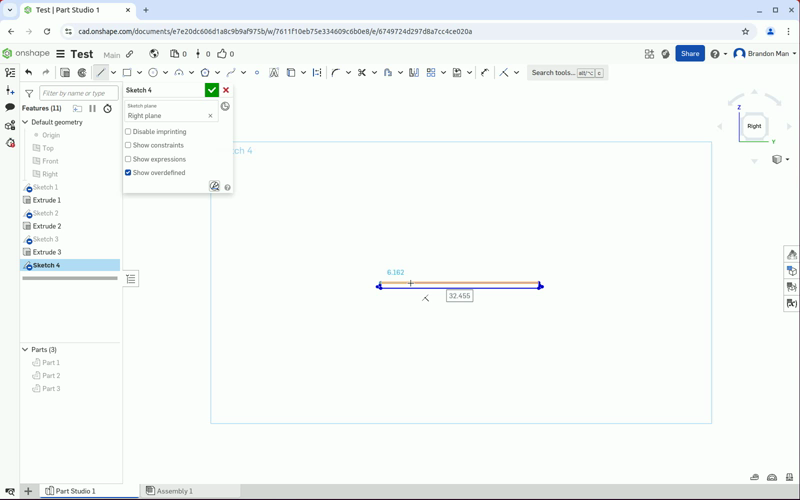
key_down(shift)
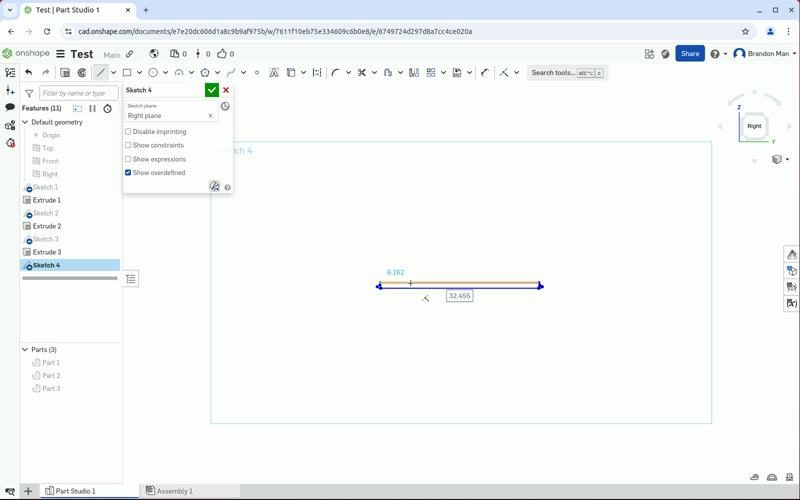
mouse_move(377, 286)
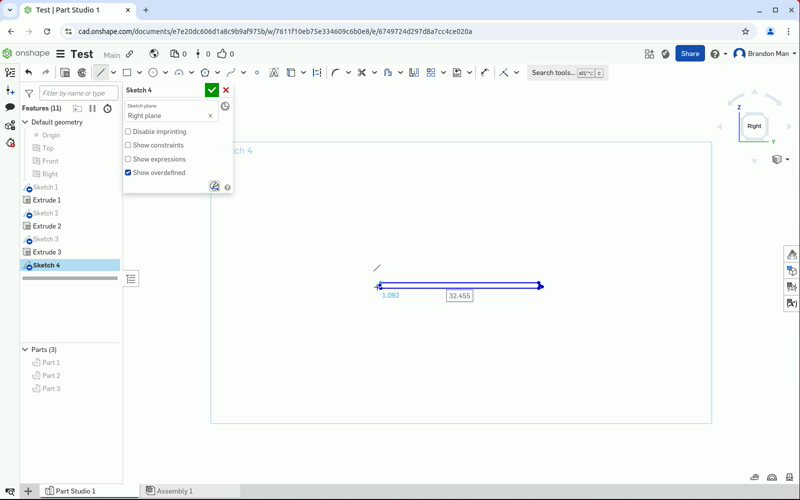
scroll(6)
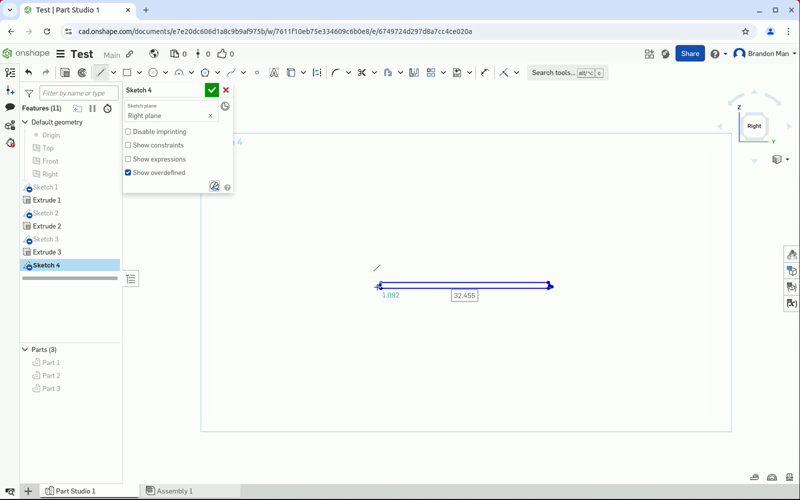
scroll(6)
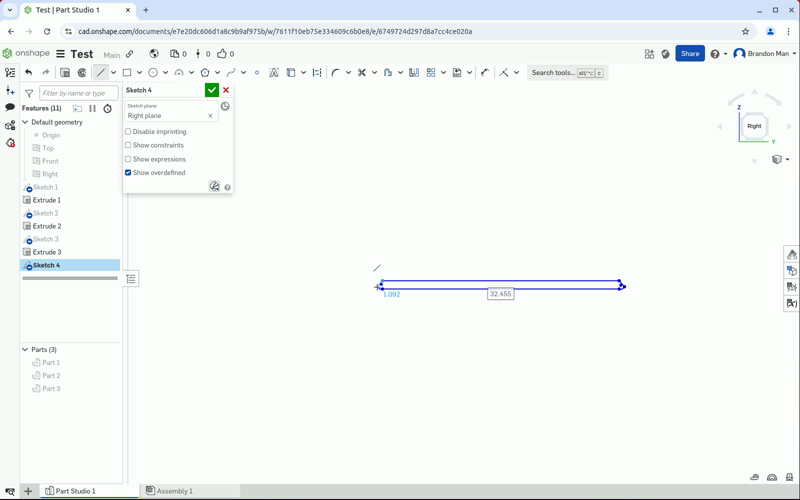
scroll(6)
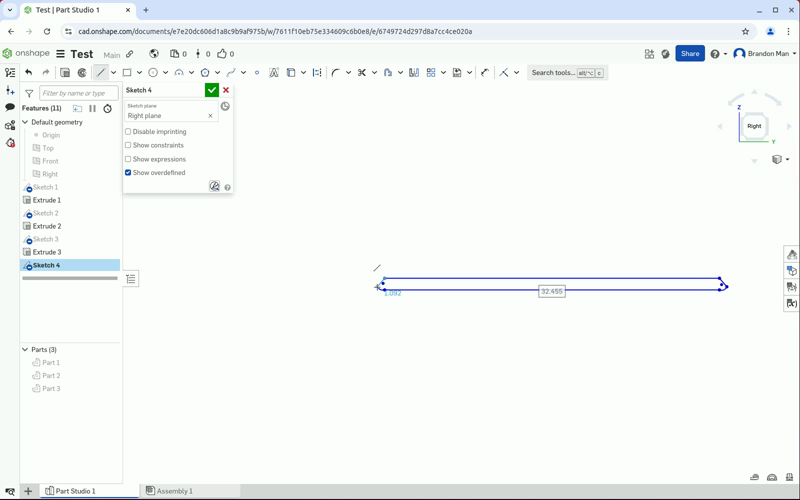
scroll(6)
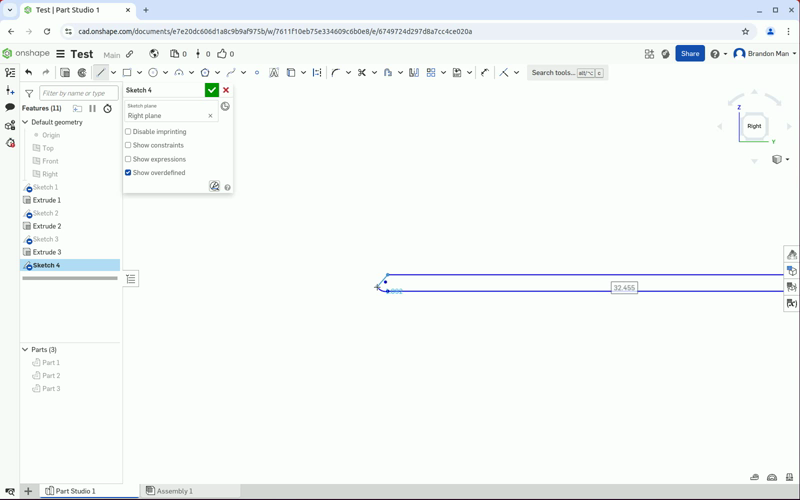
scroll(6)
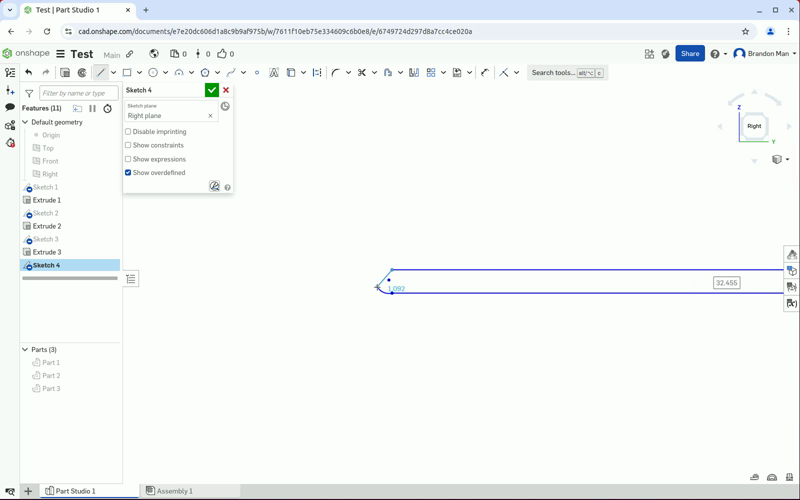
scroll(6)
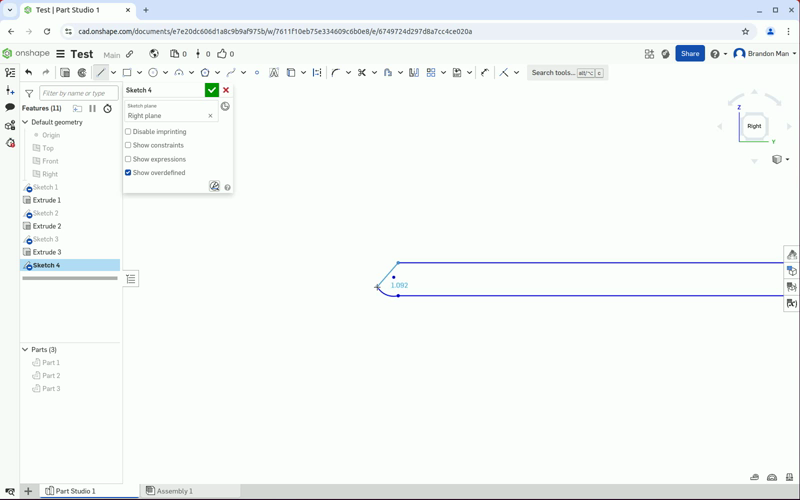
scroll(6)
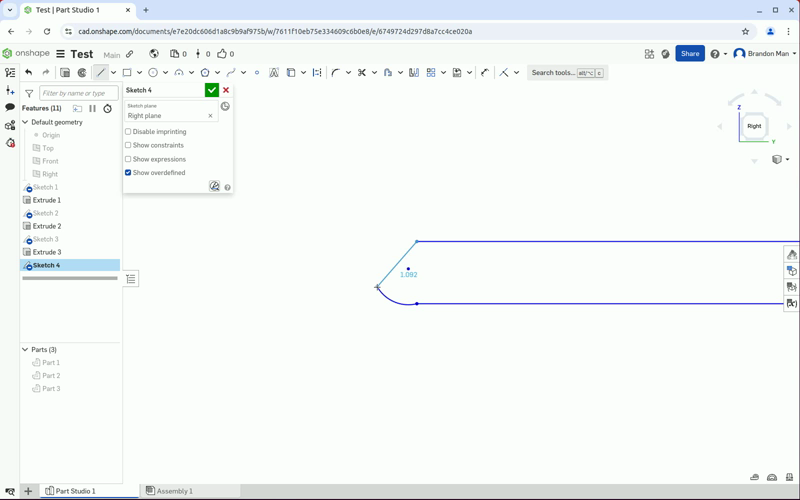
key_up(shift)
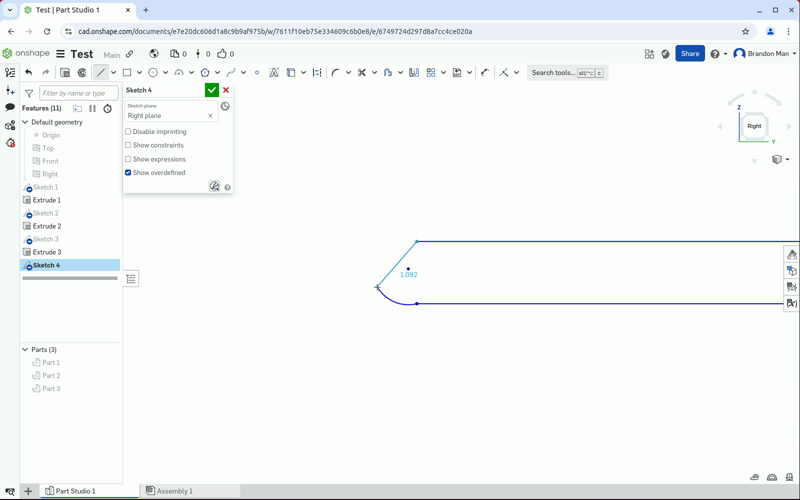
click(377, 286)
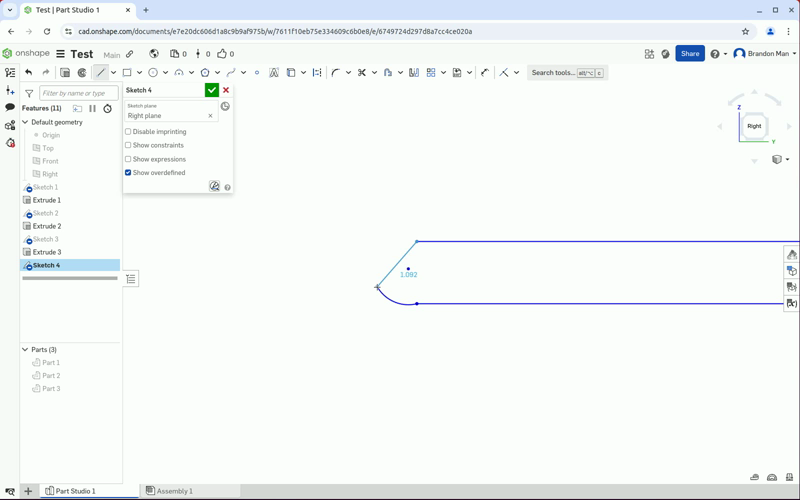
scroll(-6)
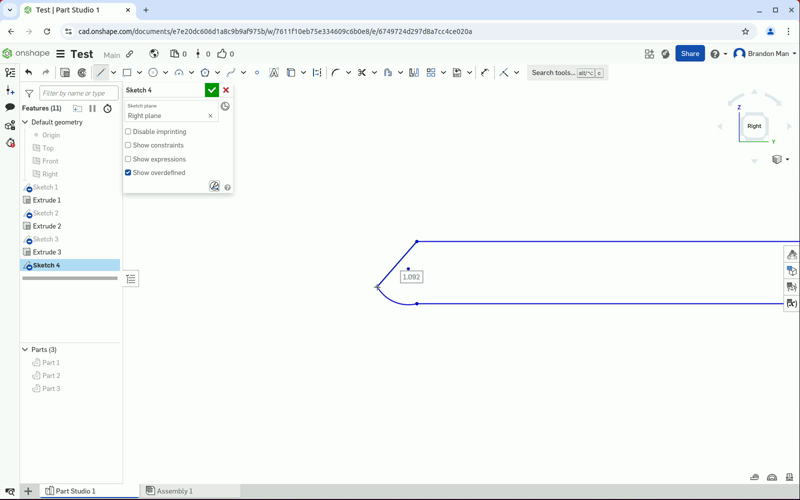
scroll(-6)
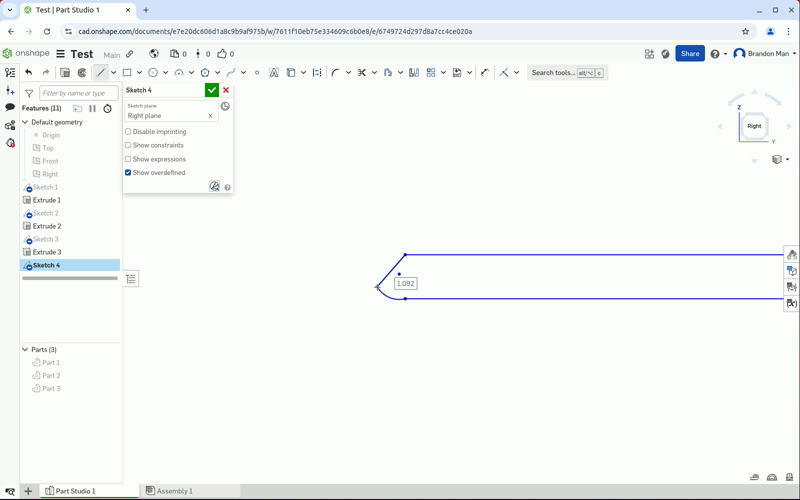
scroll(-6)
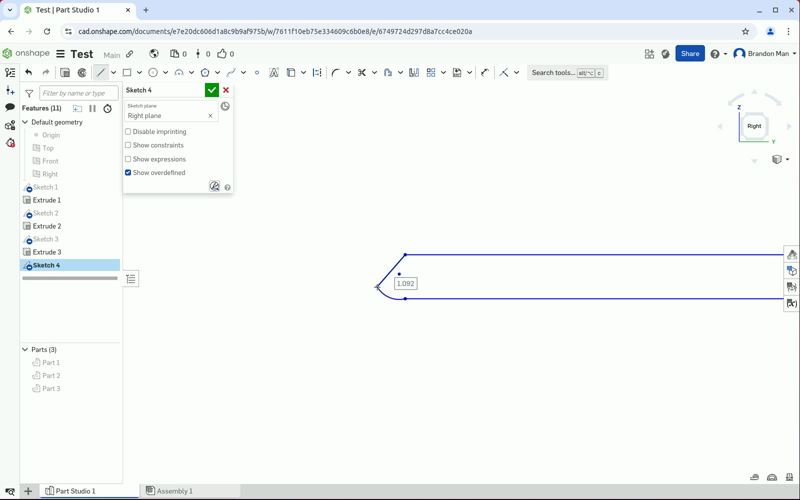
scroll(-6)
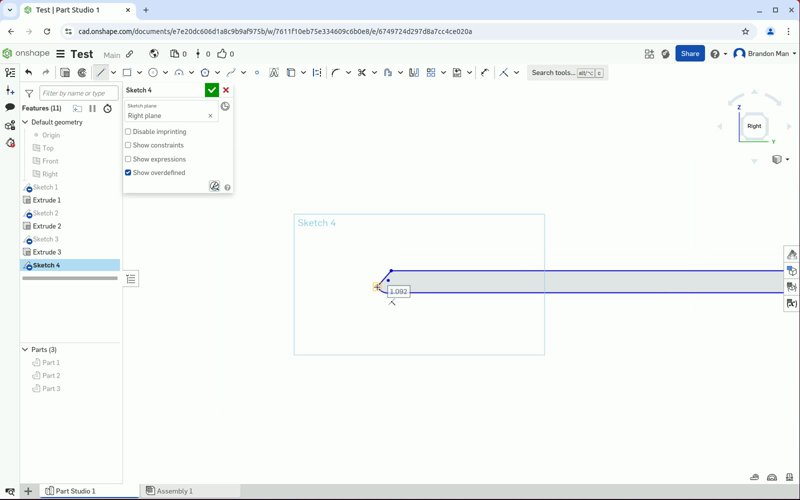
scroll(-6)
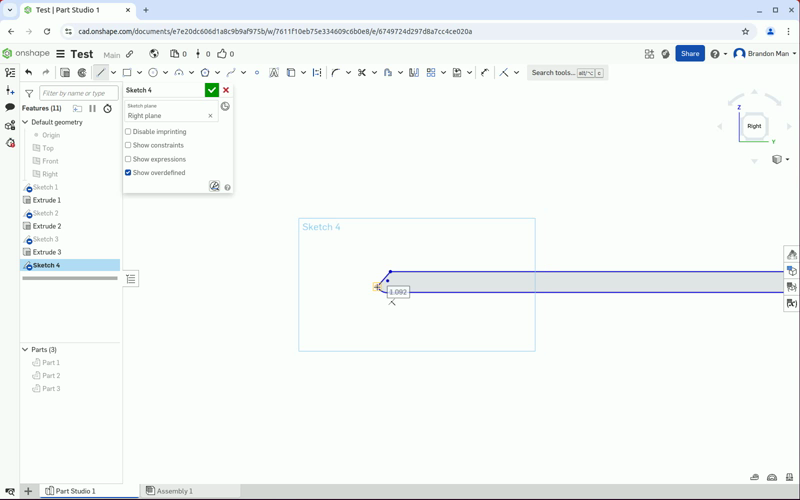
scroll(-6)
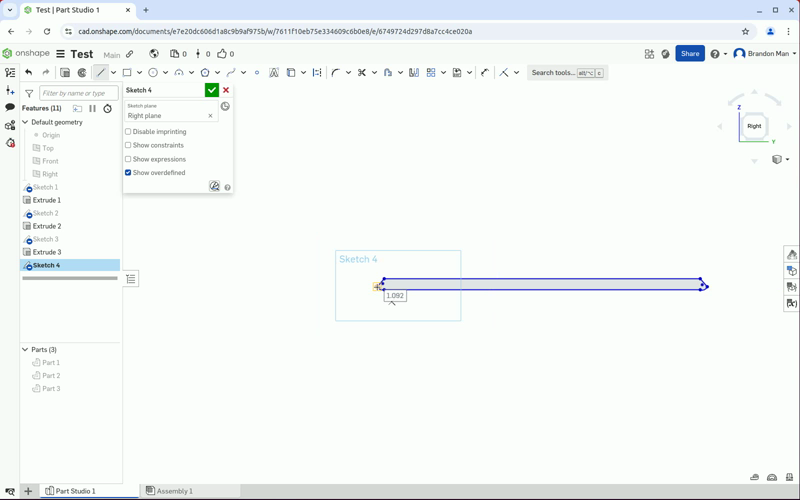
scroll(-6)
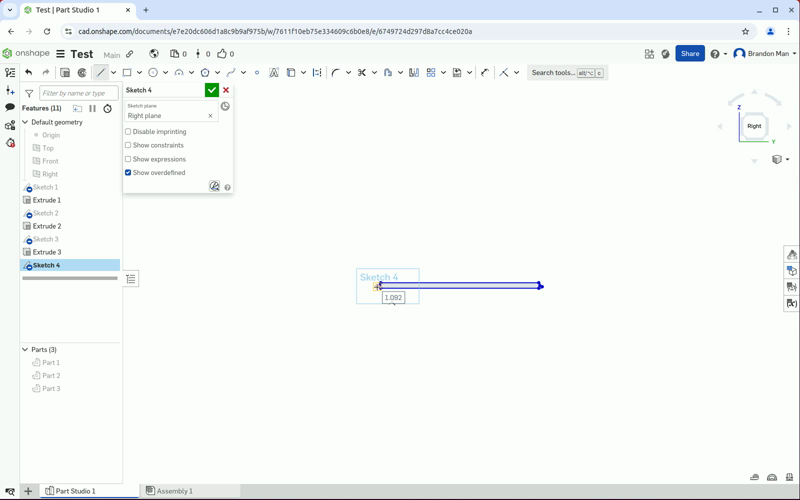
key(esc)
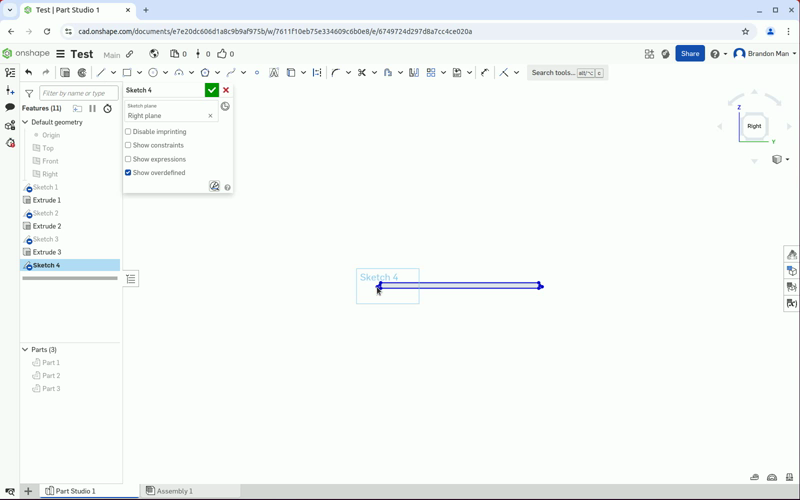
mouse_move(397, 283)
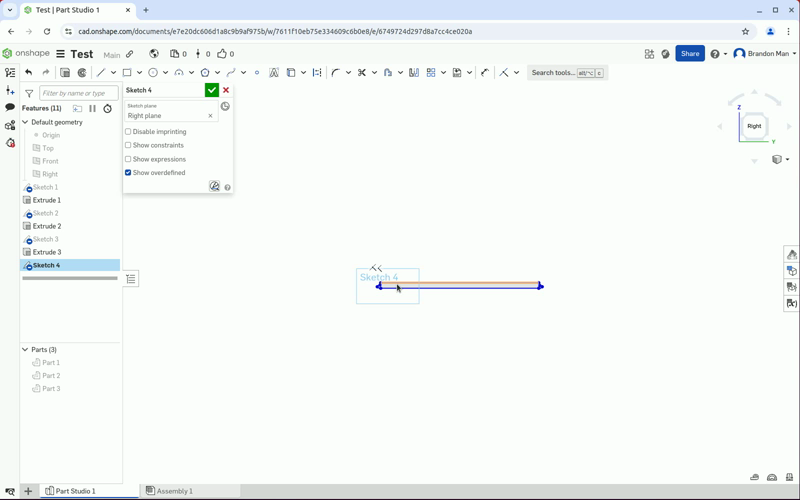
scroll(6)
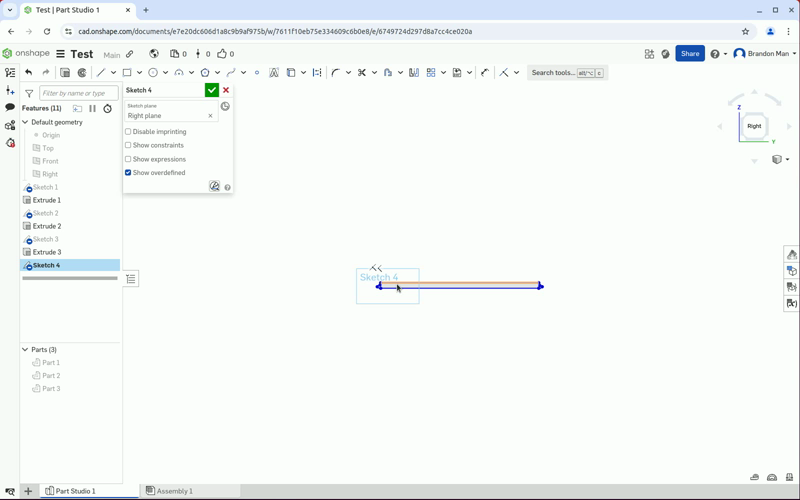
scroll(6)
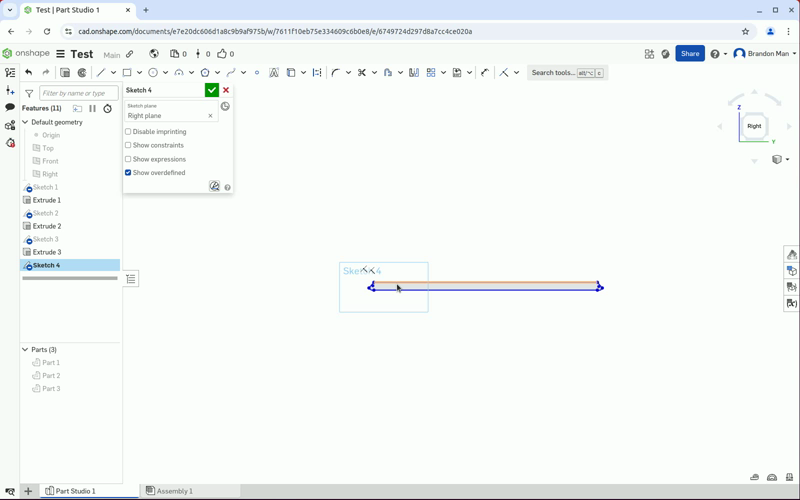
scroll(6)
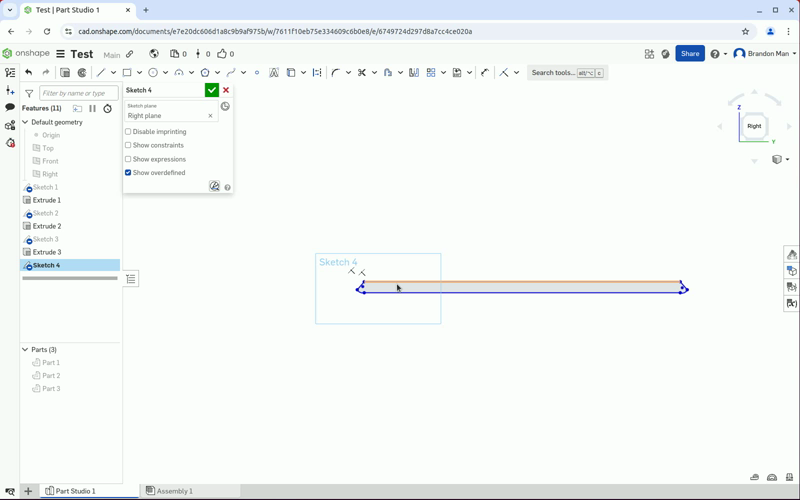
scroll(6)
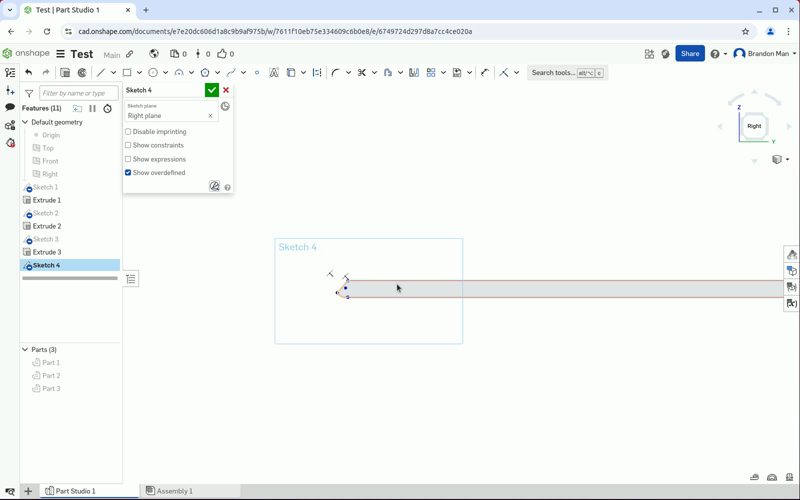
scroll(6)
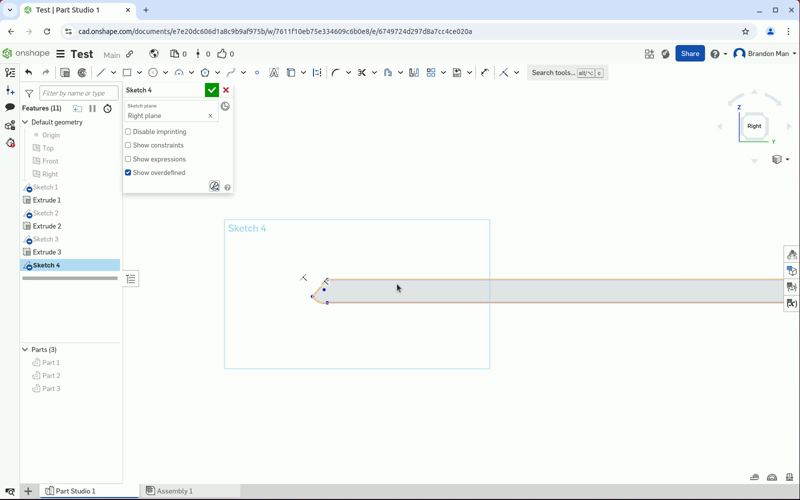
scroll(6)
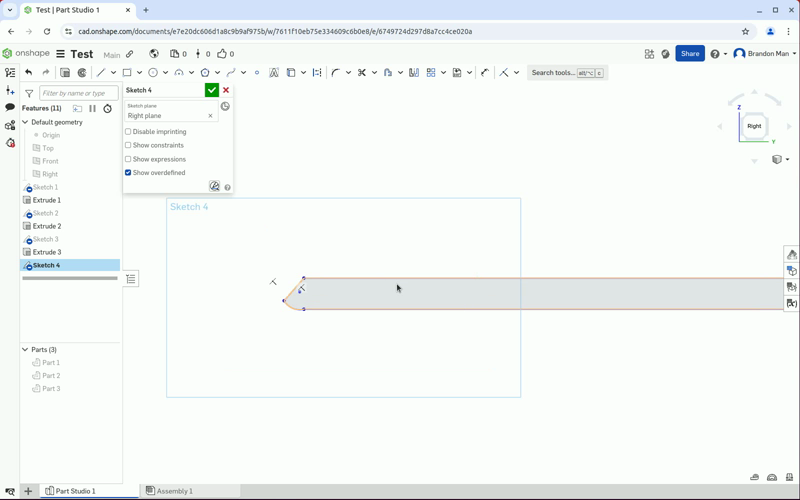
scroll(6)
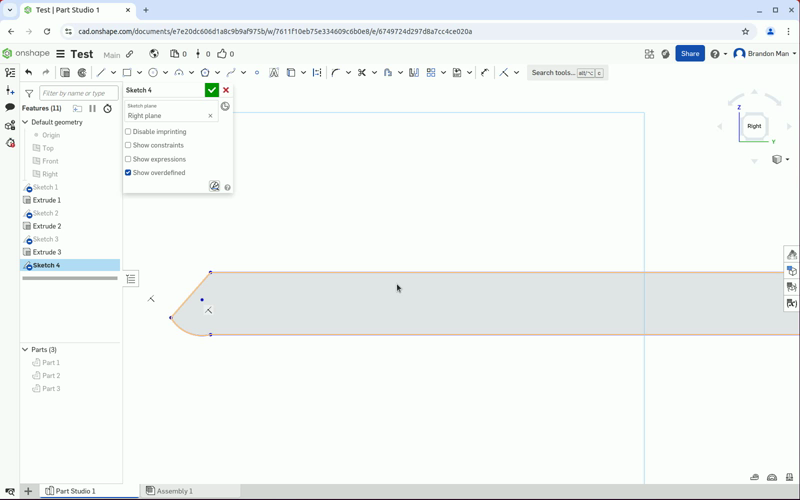
click(397, 283)
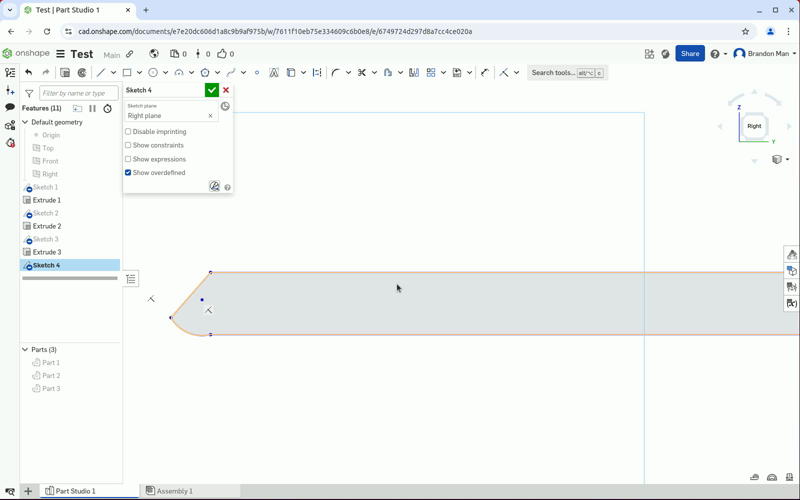
scroll(-6)
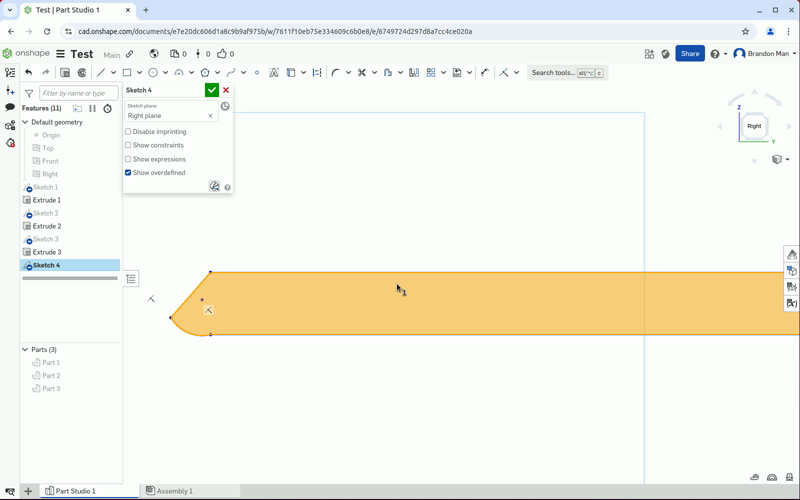
scroll(-6)
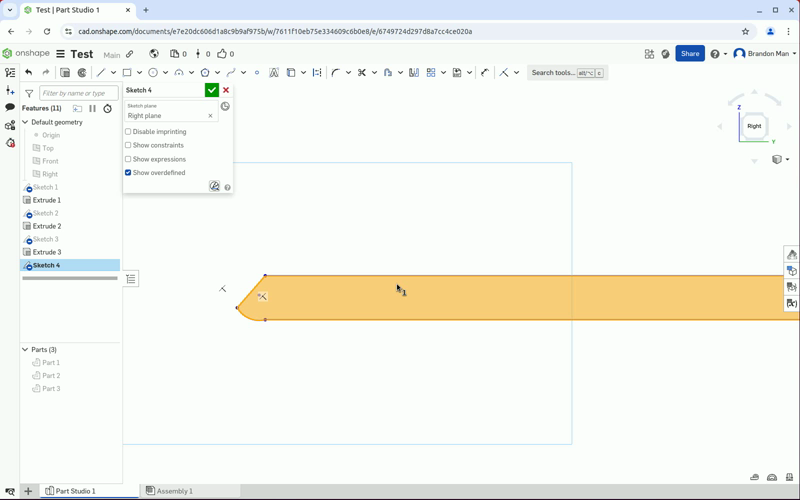
scroll(-6)
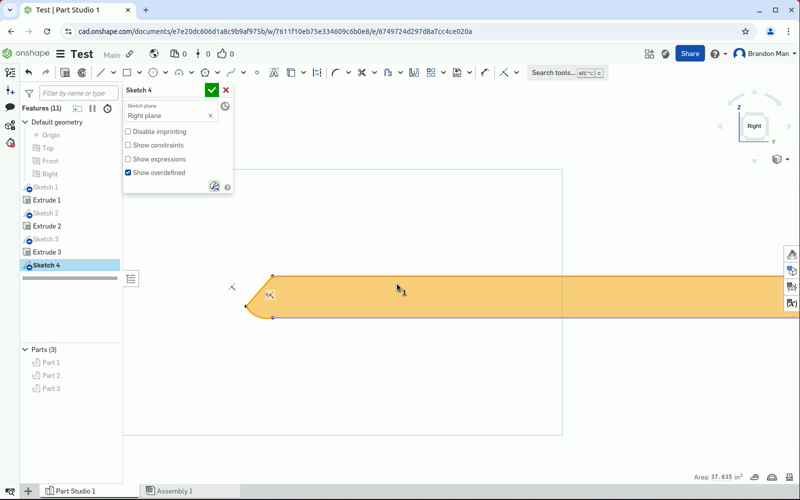
scroll(-6)
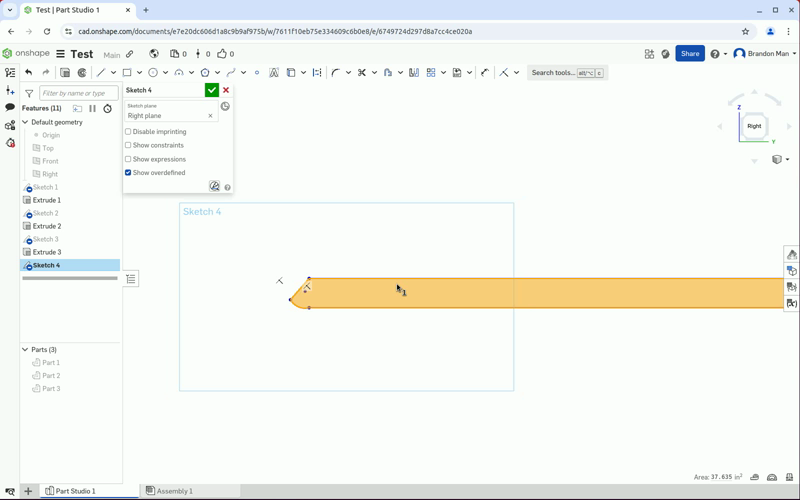
scroll(-6)
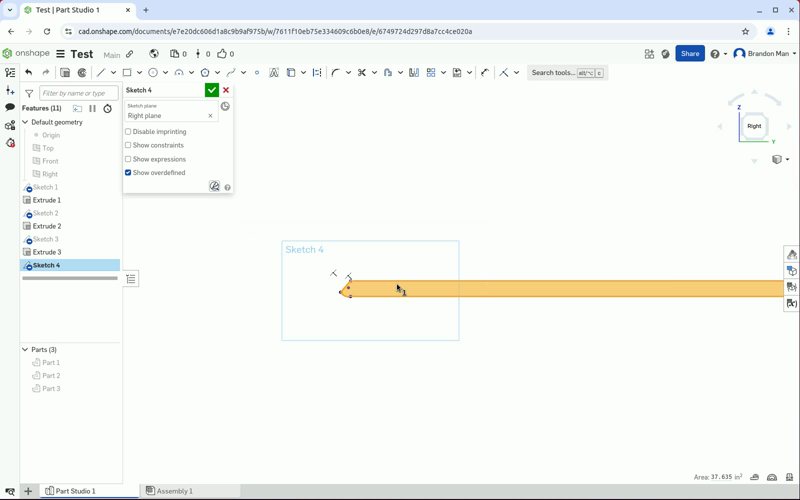
scroll(-6)
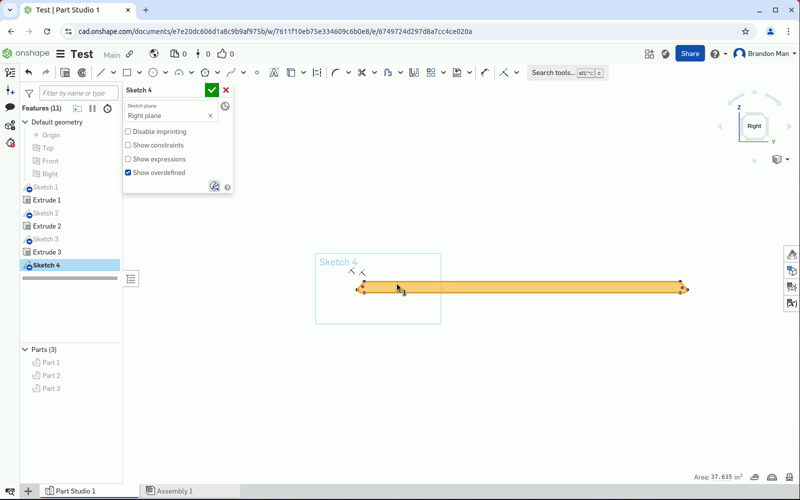
scroll(-6)
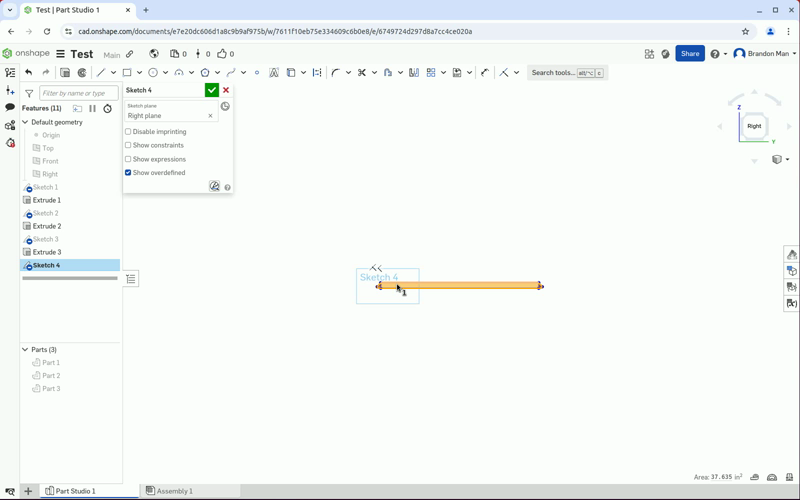
mouse_move(73, 352)
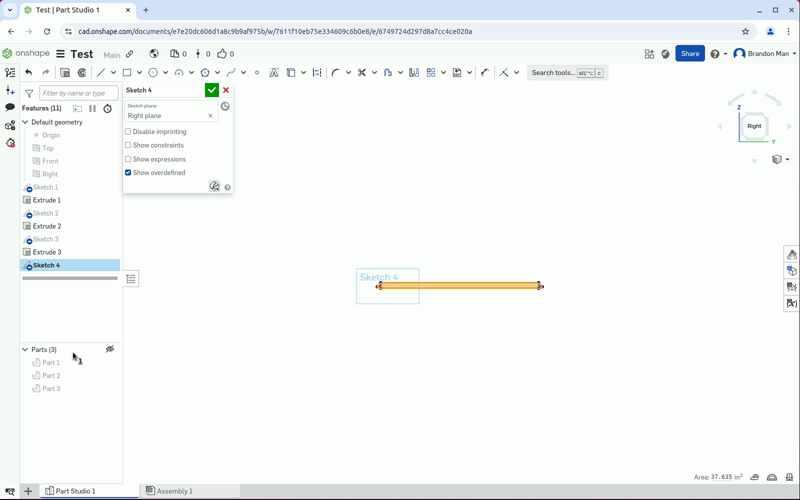
key(shift+y)
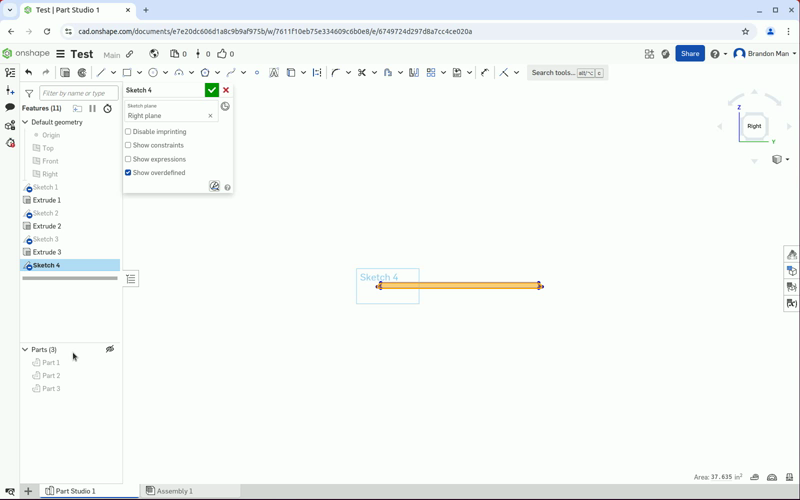
key(shift+e)
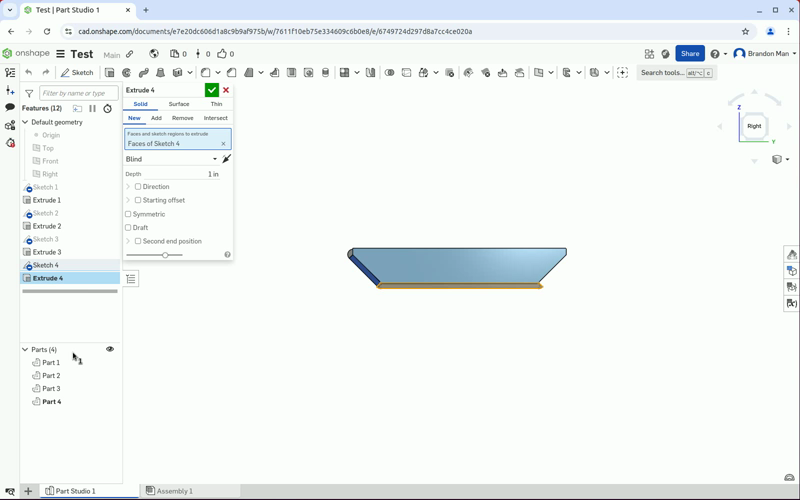
mouse_move(143, 106)
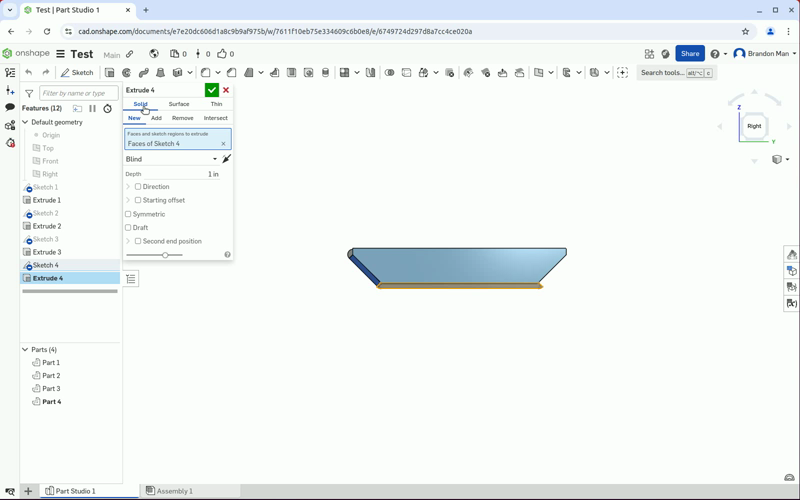
click(143, 106)
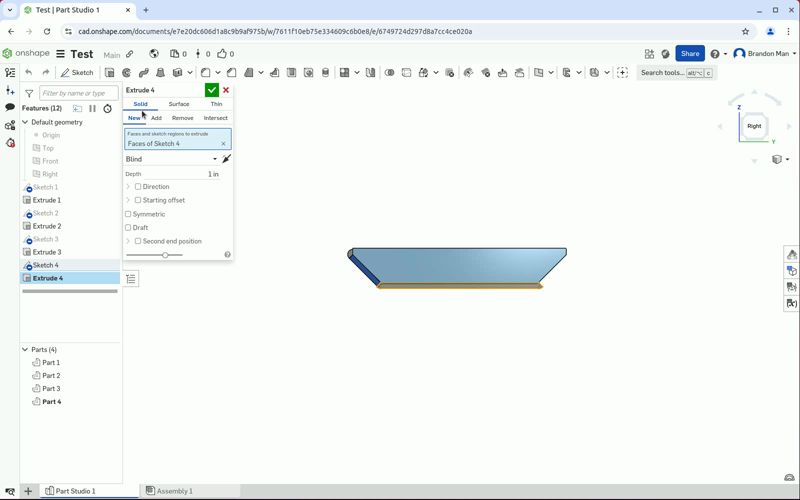
mouse_move(137, 120)
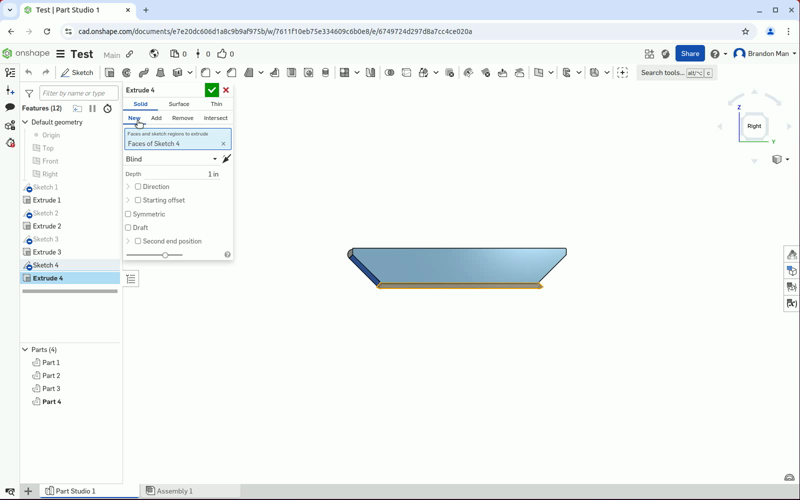
click(137, 120)
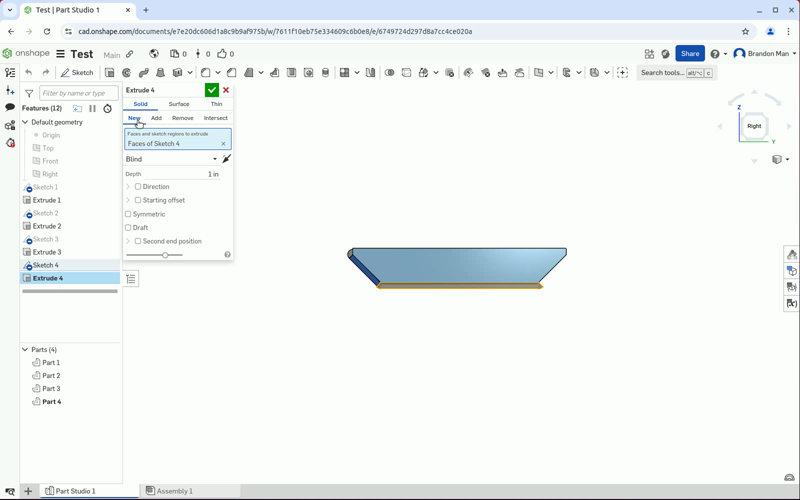
key(tab, 4)
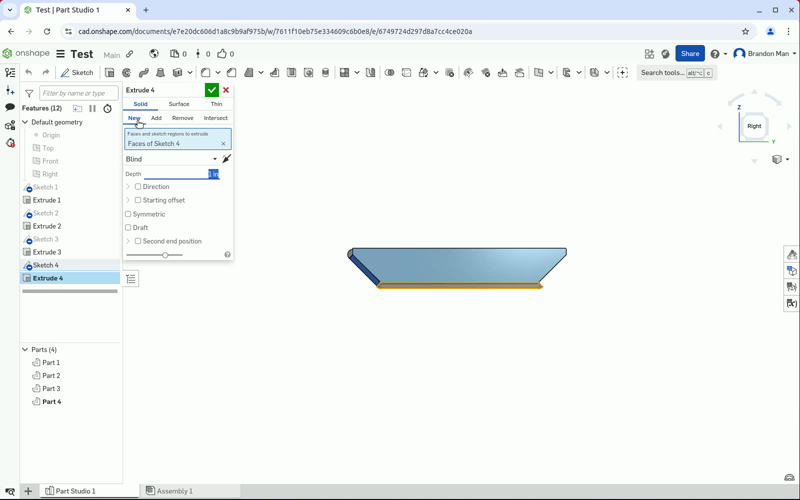
text(2.166)
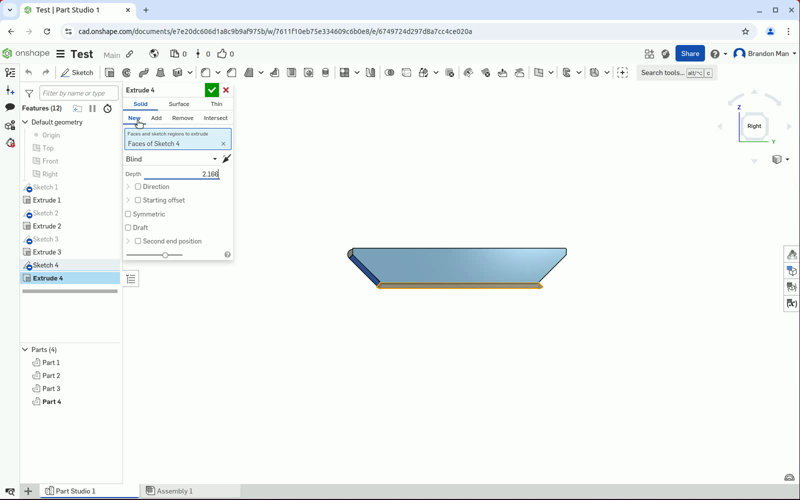
key(enter)
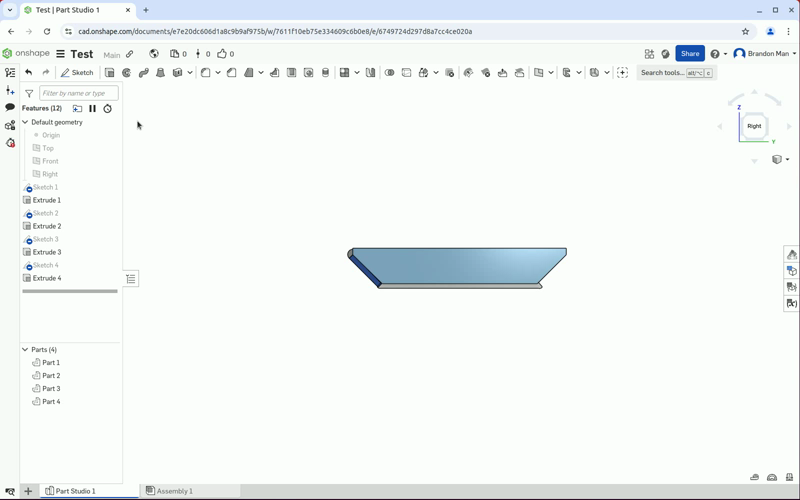
key(shift+h)
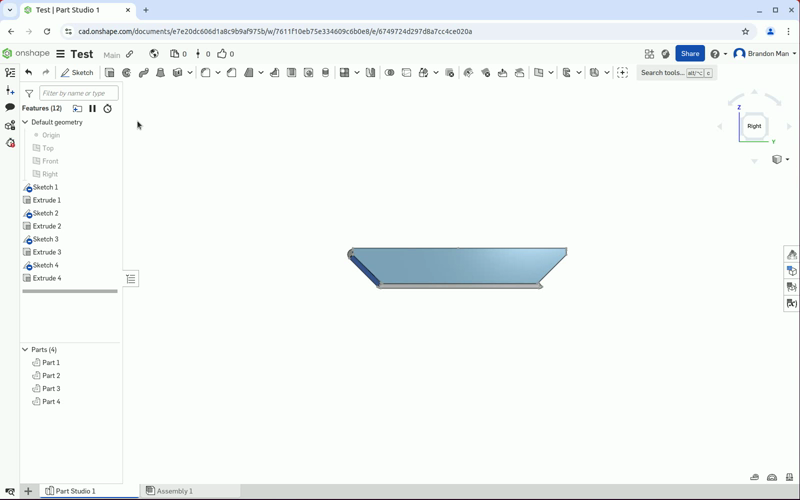
key(shift+h)
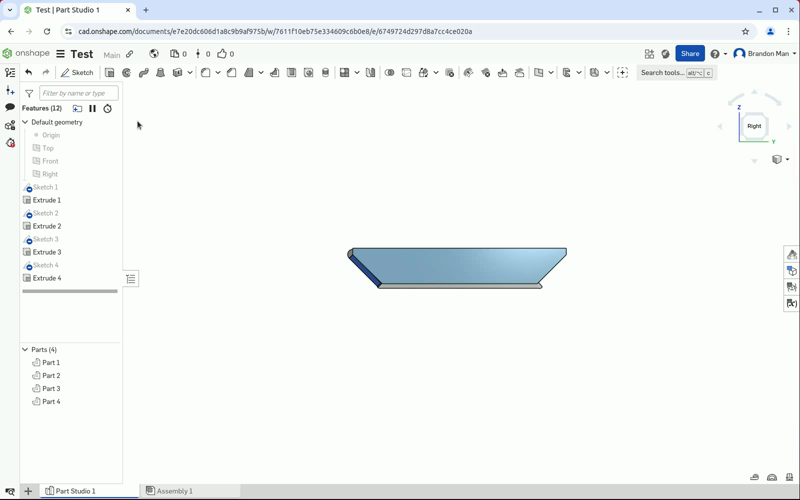
mouse_move(73, 189)
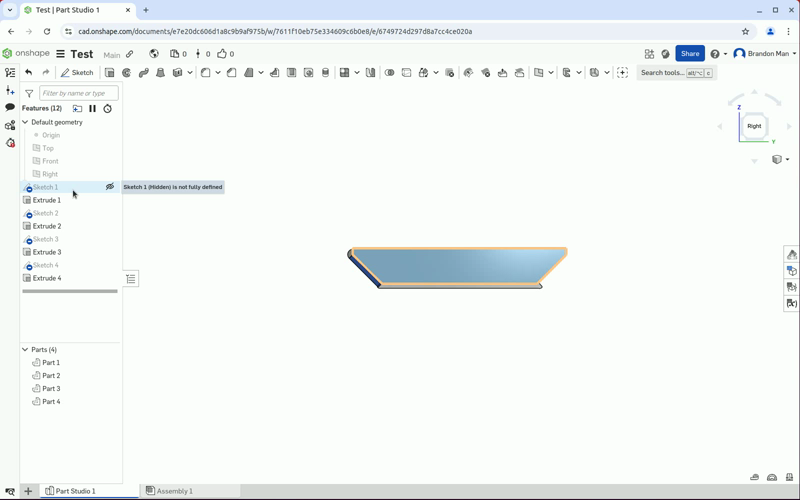
click(73, 189)
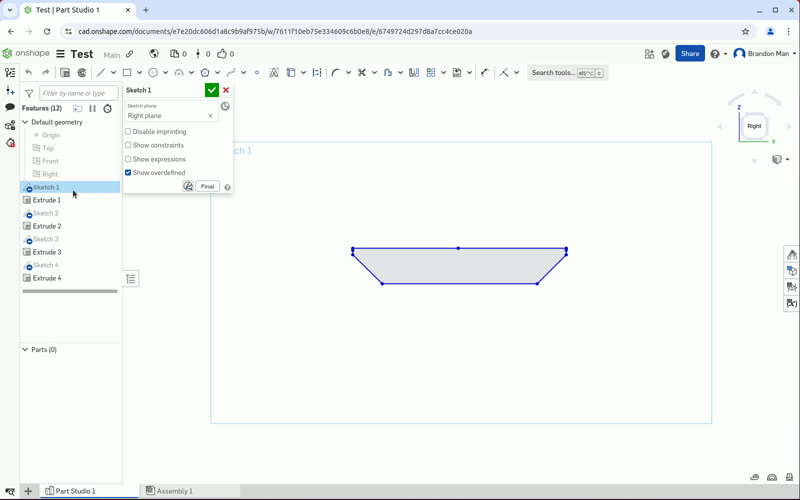
mouse_move(229, 92)
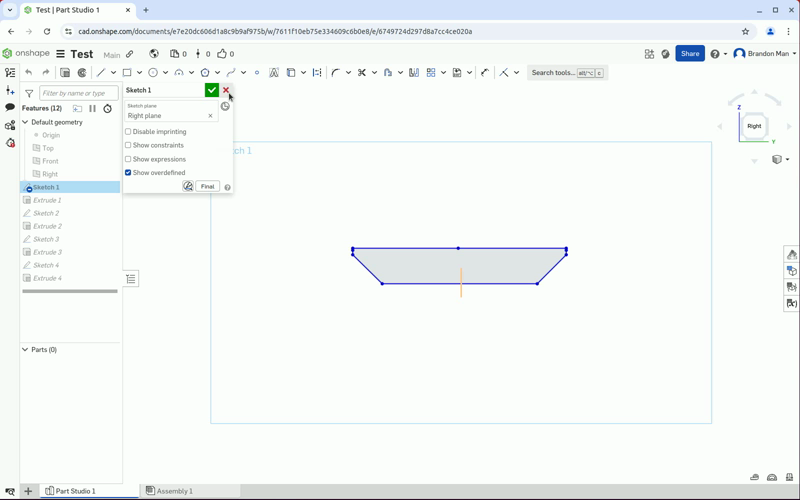
click(229, 92)
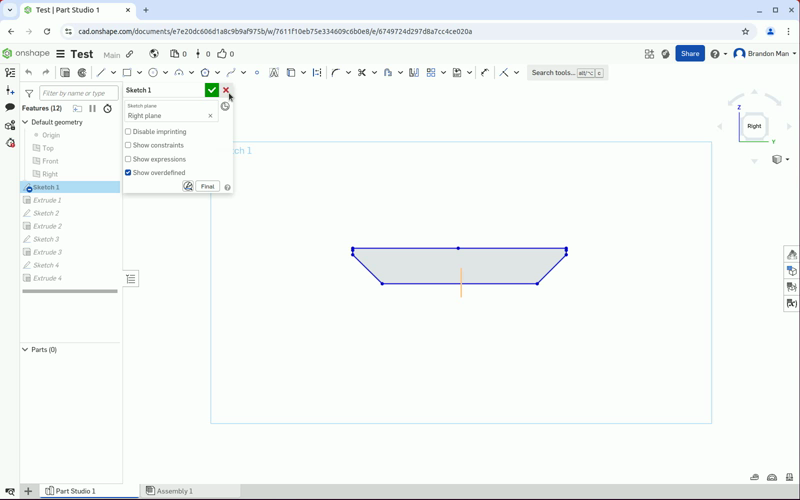
key(shift+s)
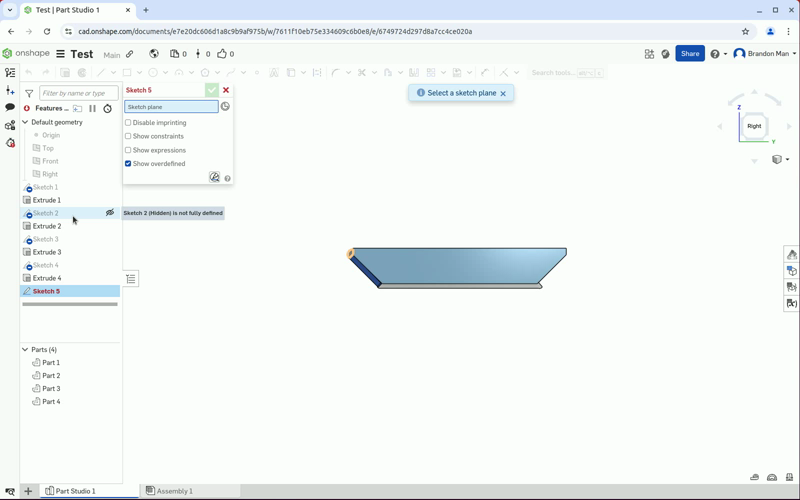
scroll(3)
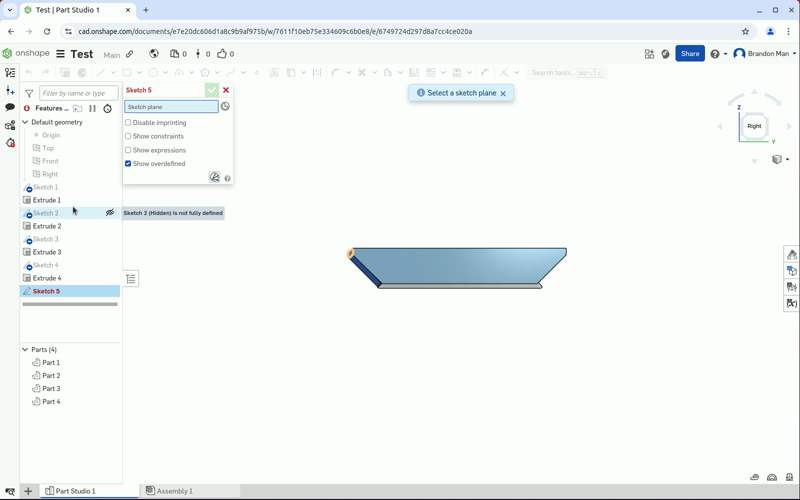
mouse_move(73, 176)
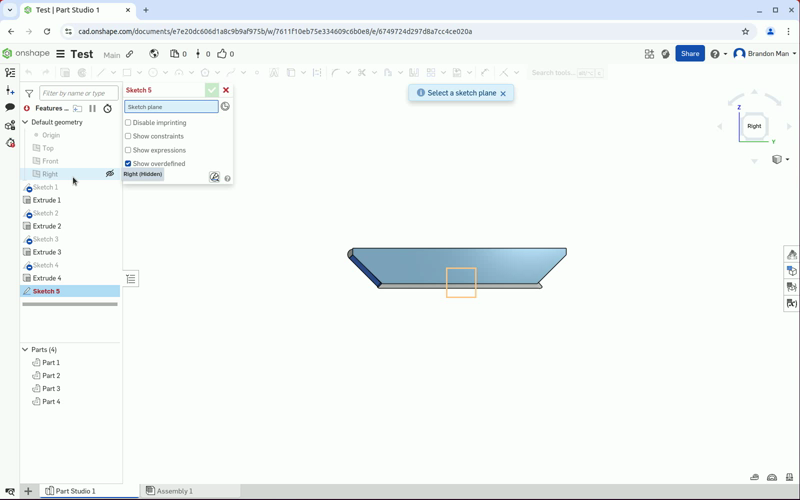
click(73, 176)
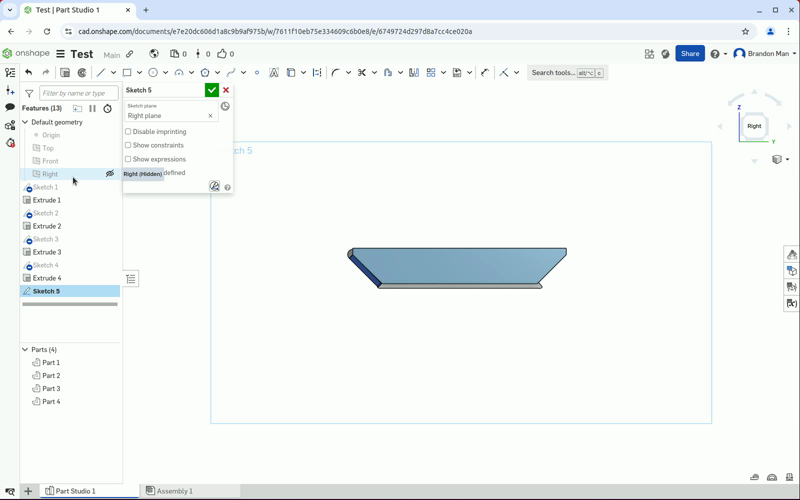
mouse_move(73, 352)
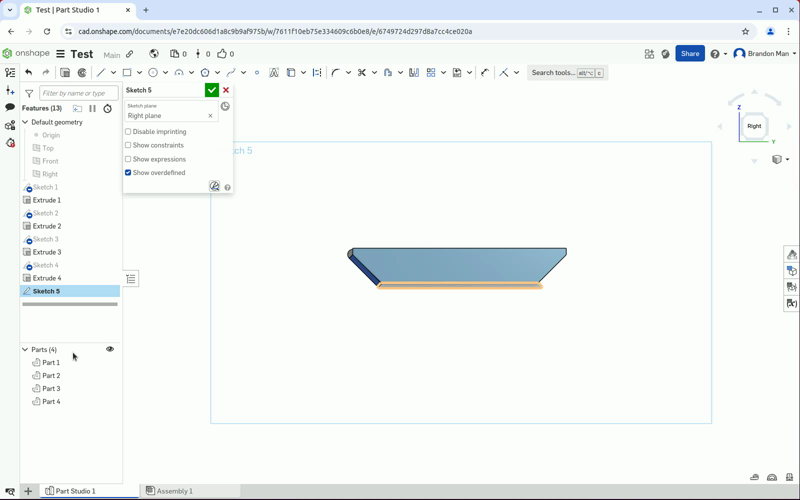
key(y)
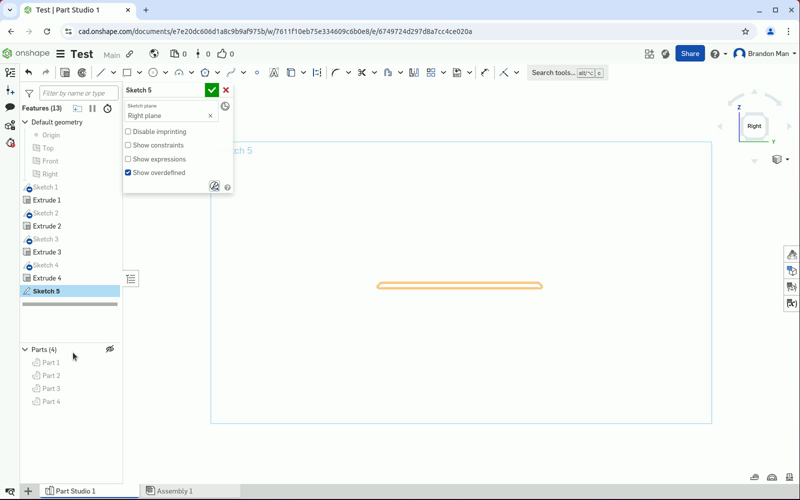
key(l)
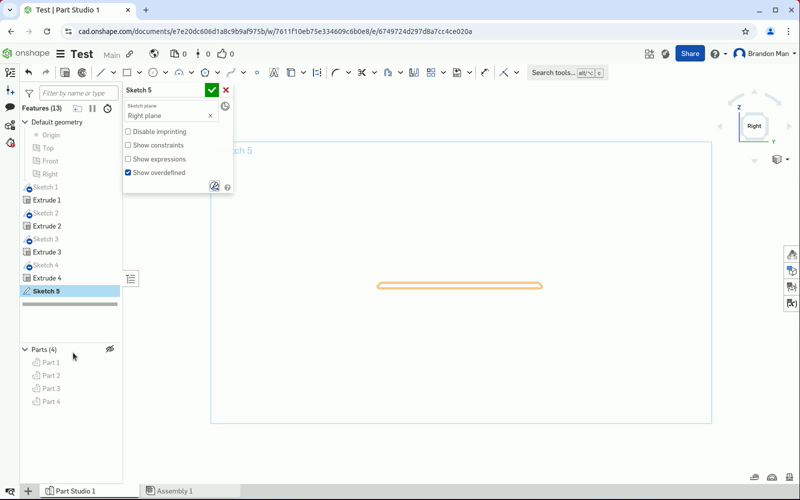
key_down(shift)
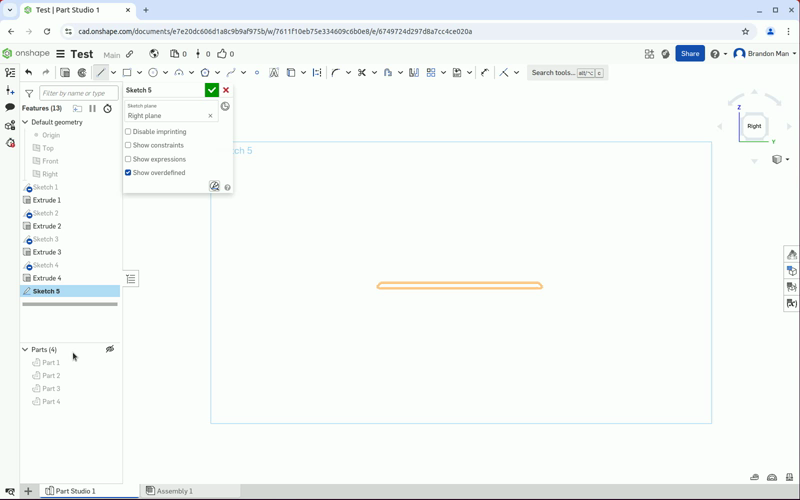
mouse_move(540, 282)
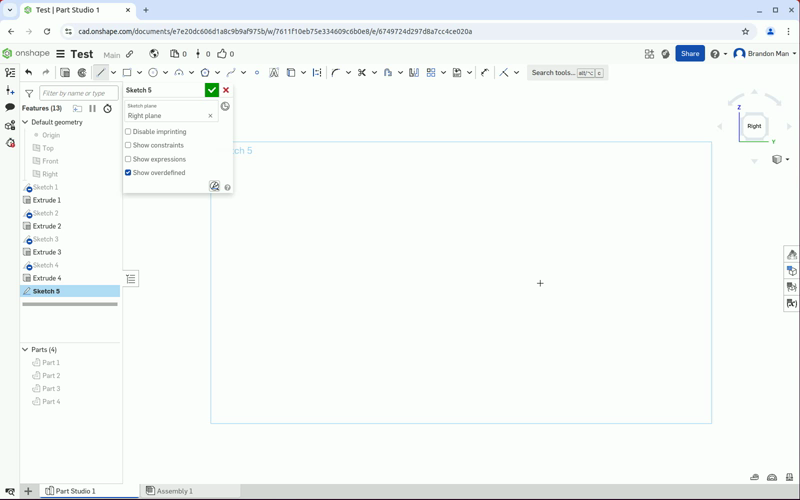
click(540, 282)
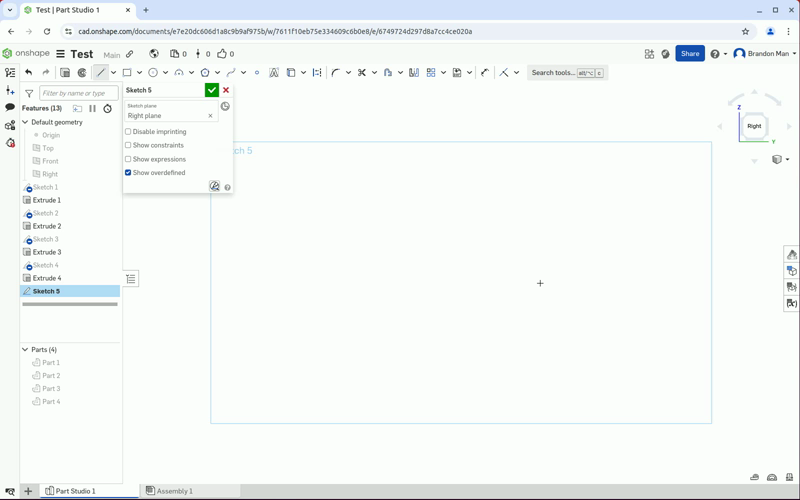
key_up(shift)
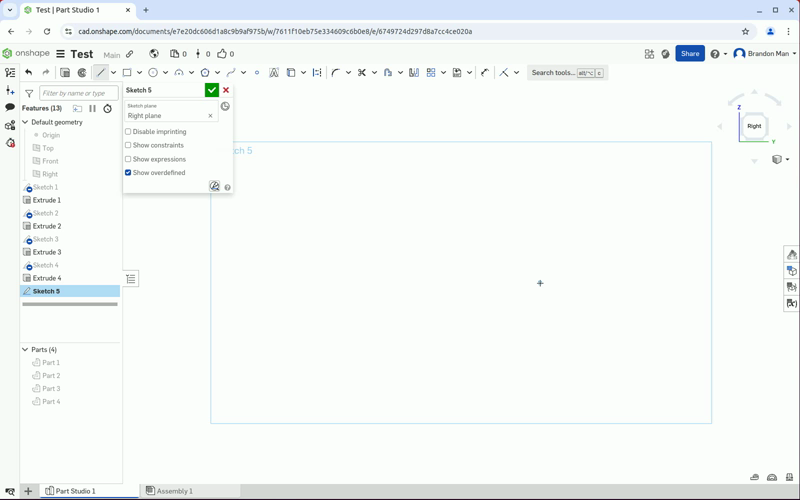
key_down(shift)
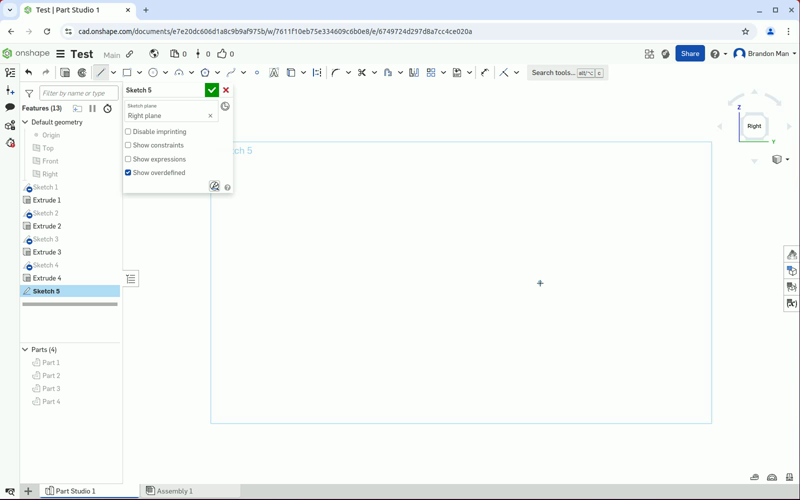
mouse_move(570, 282)
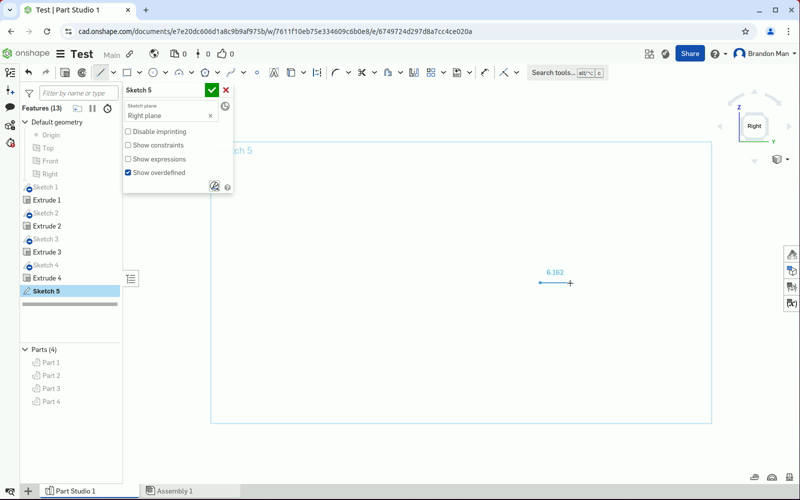
mouse_move(544, 286)
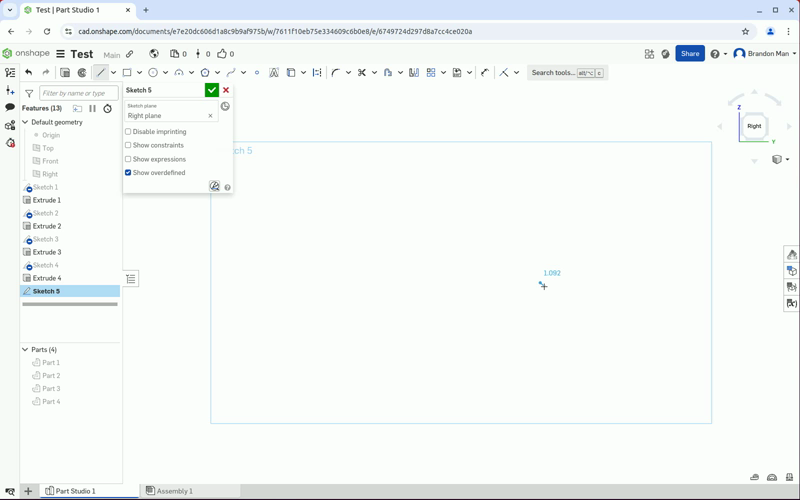
scroll(6)
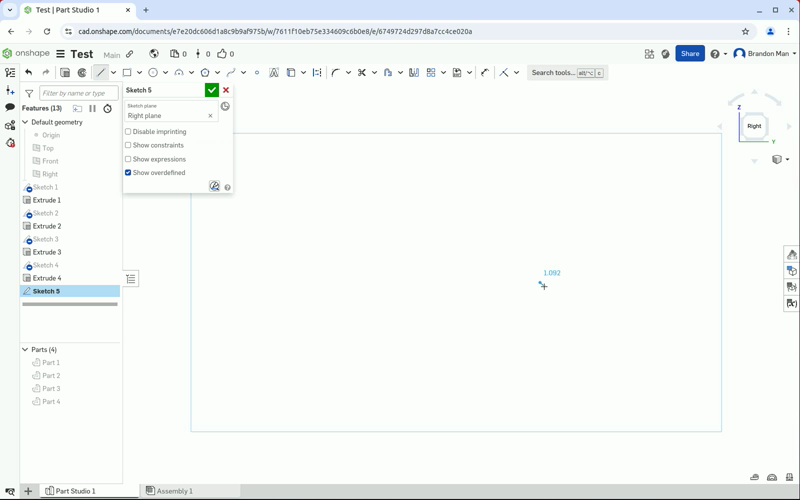
scroll(6)
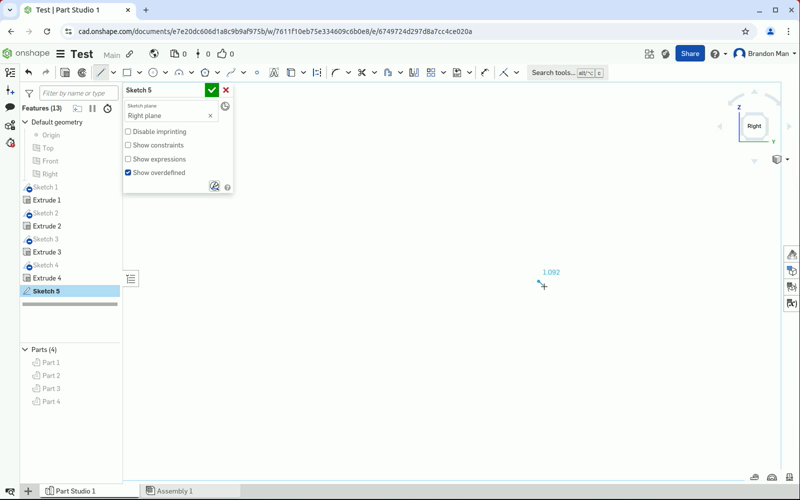
scroll(6)
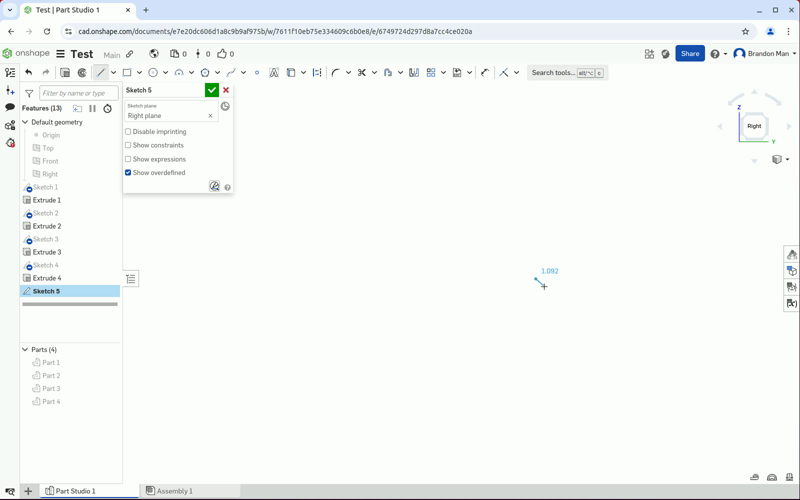
scroll(6)
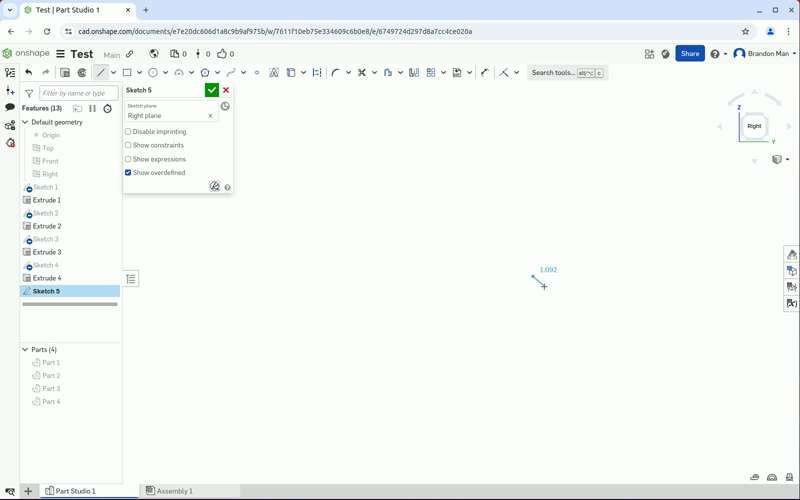
scroll(6)
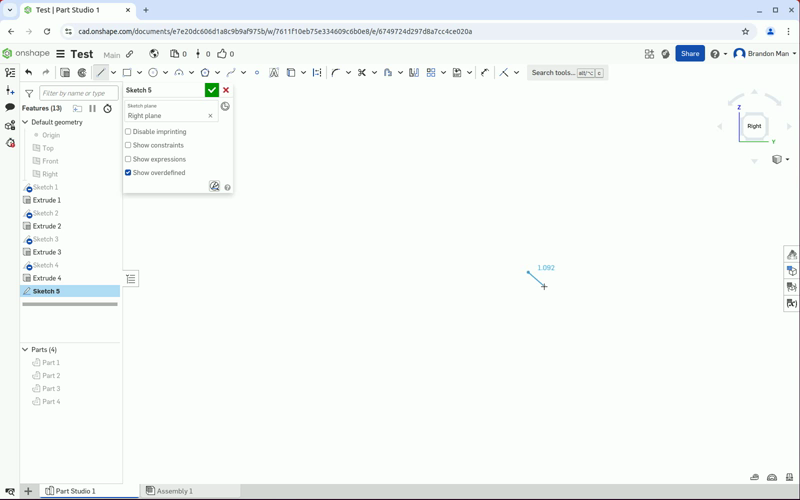
scroll(6)
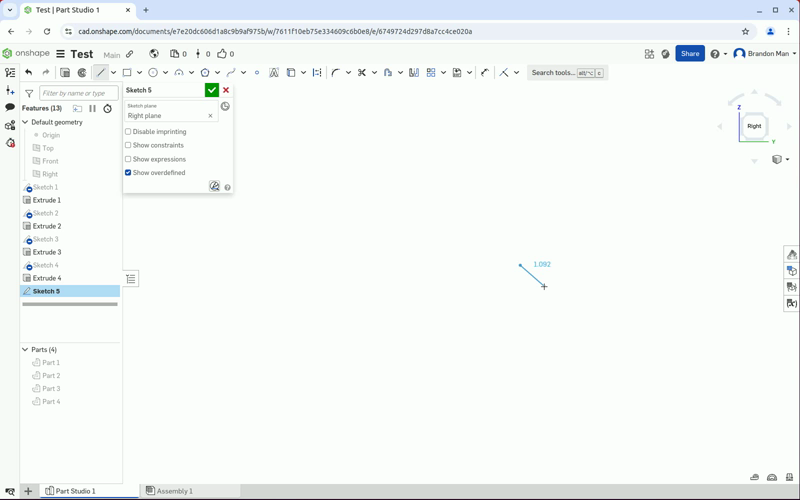
scroll(6)
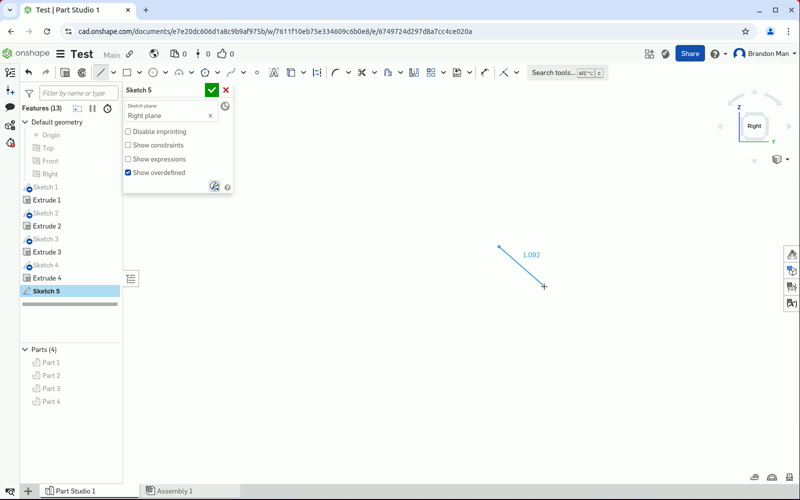
click(544, 286)
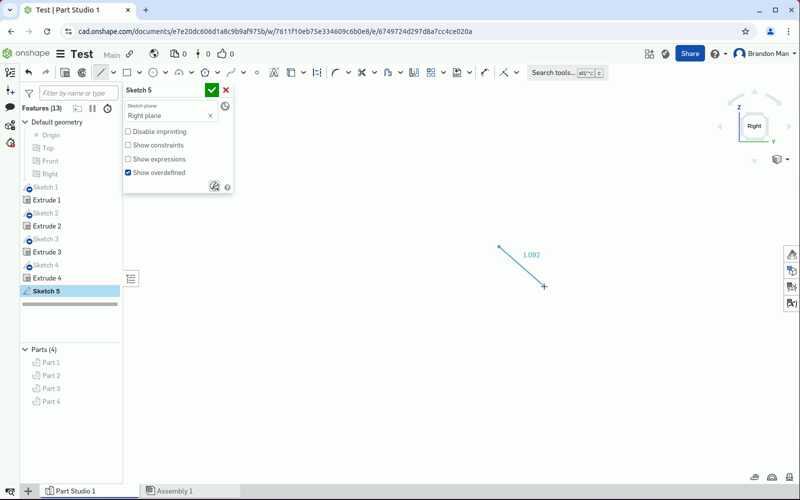
scroll(-6)
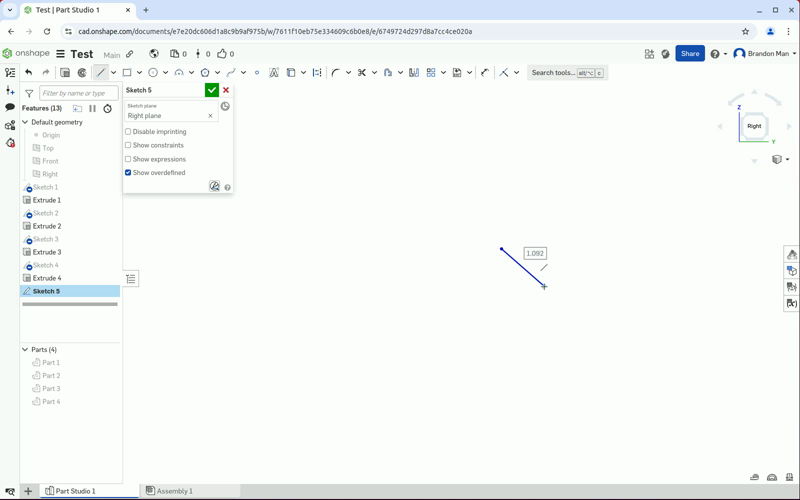
scroll(-6)
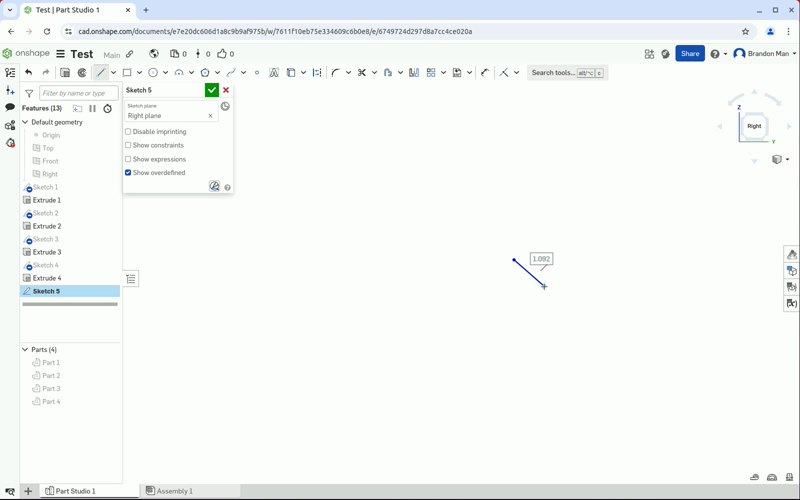
scroll(-6)
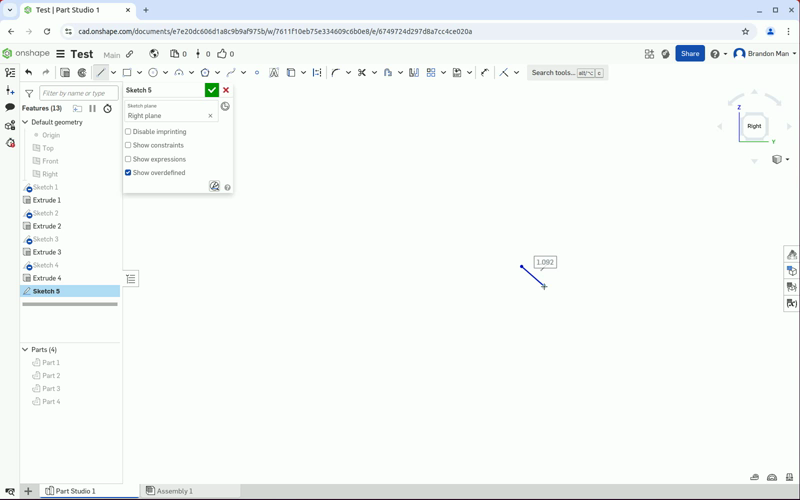
scroll(-6)
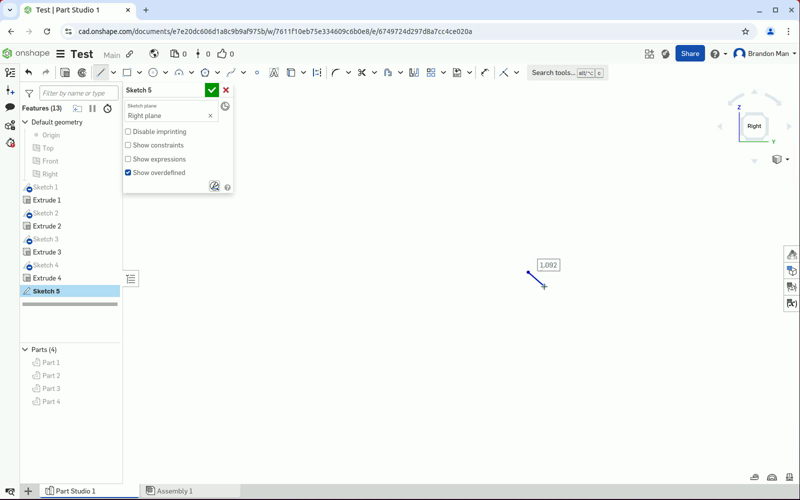
scroll(-6)
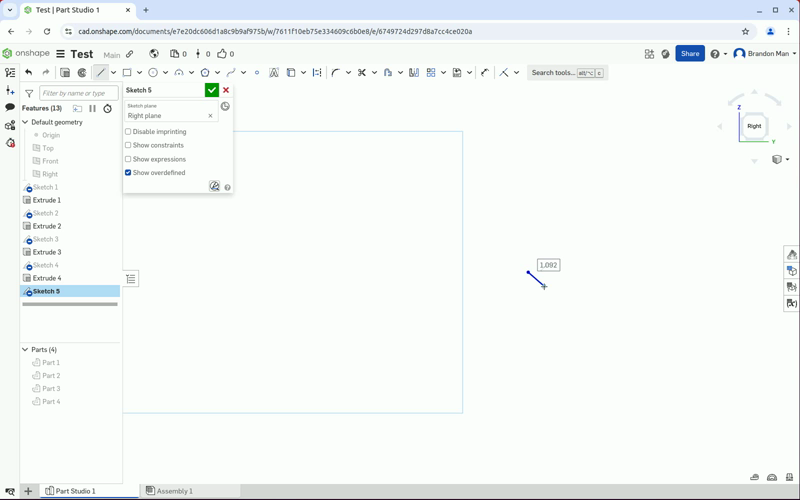
scroll(-6)
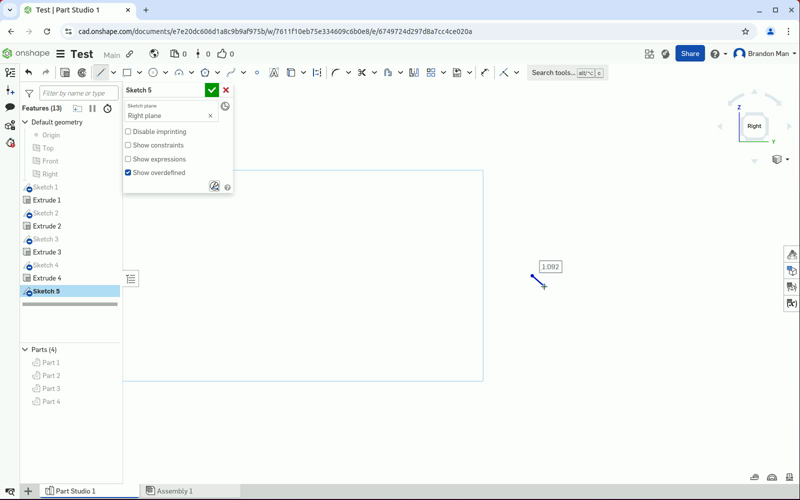
scroll(-6)
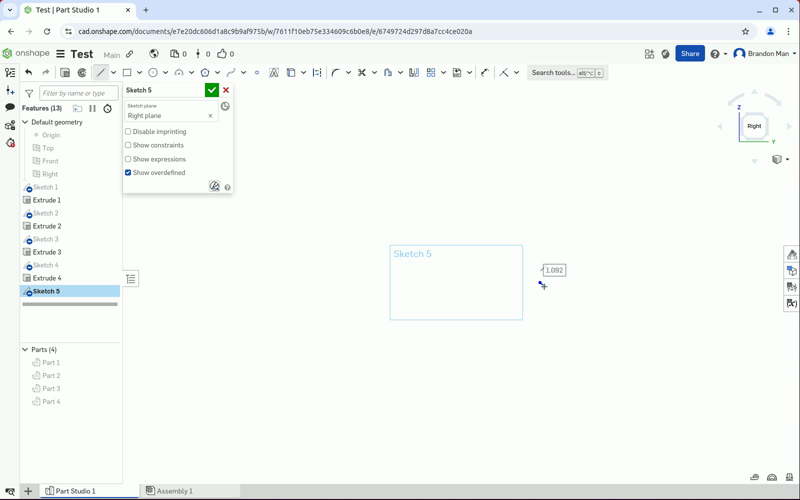
key_up(shift)
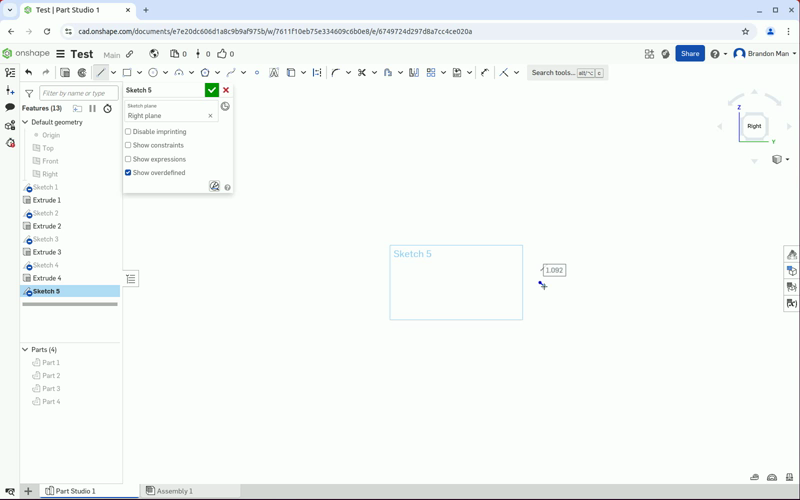
key_down(shift)
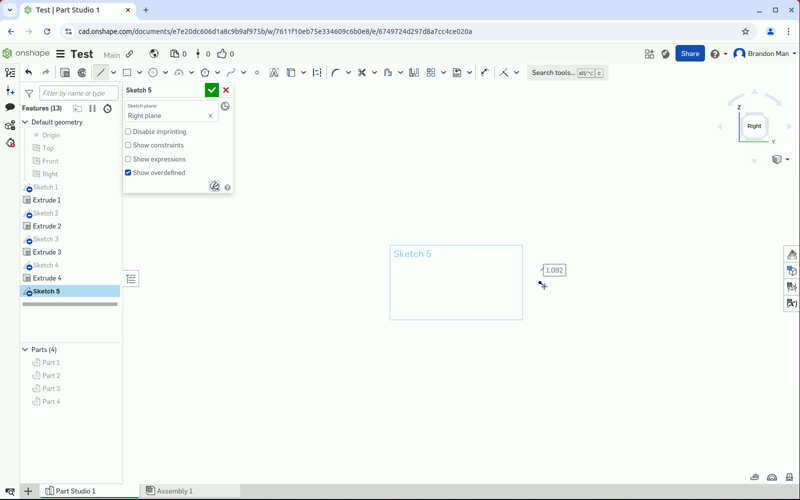
mouse_move(574, 286)
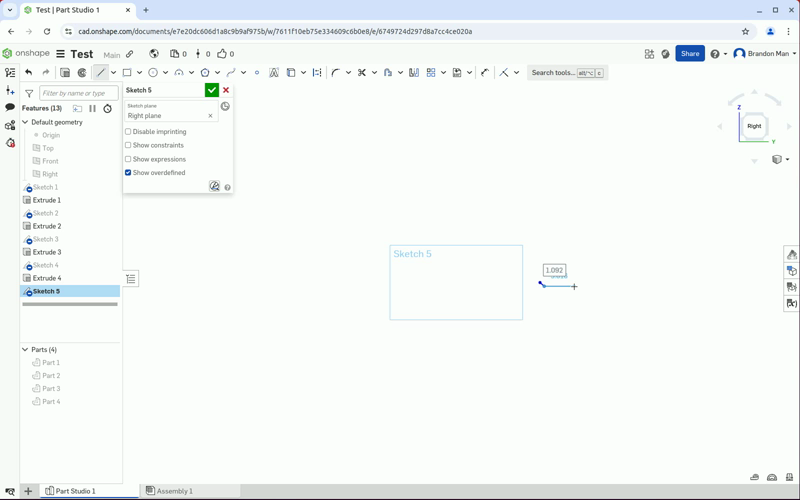
mouse_move(573, 257)
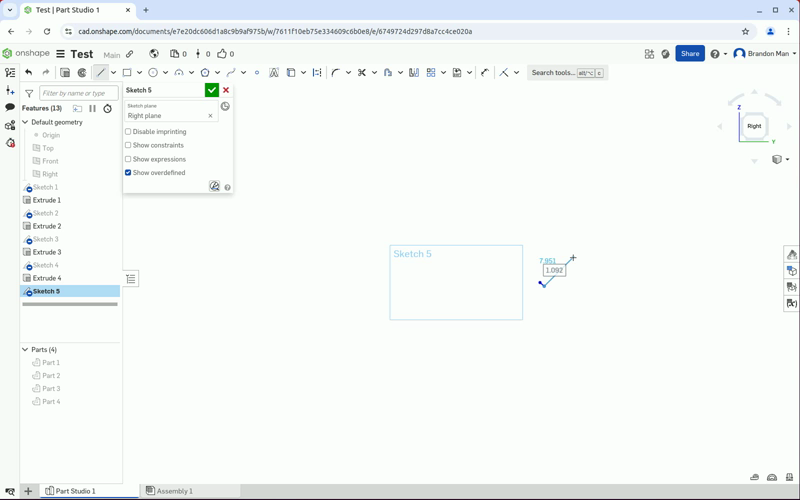
click(573, 257)
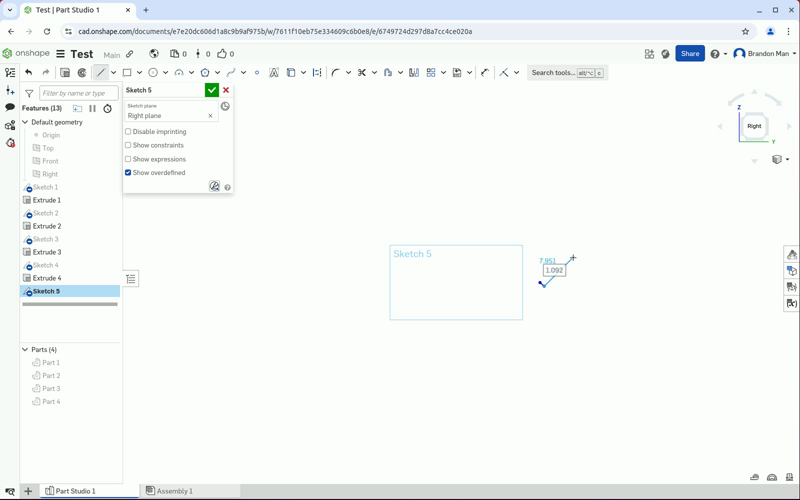
key_up(shift)
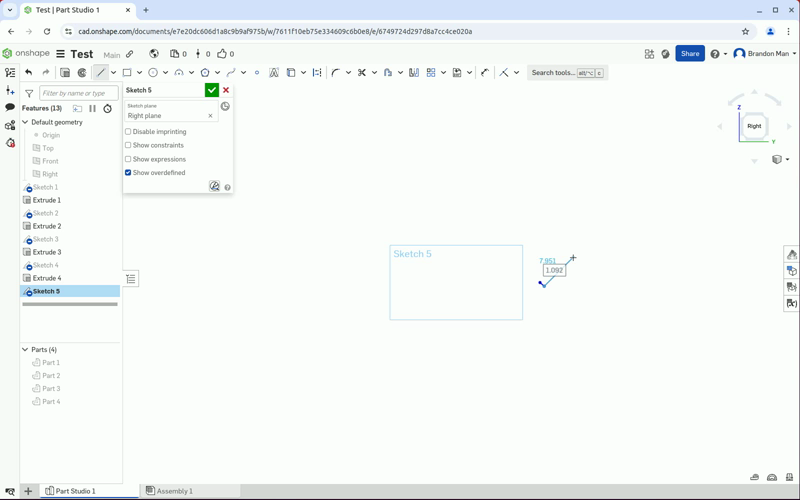
key_down(shift)
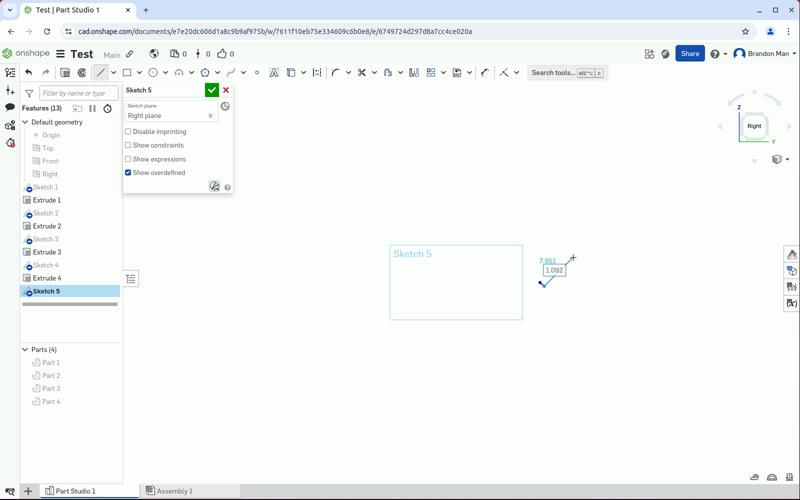
mouse_move(589, 257)
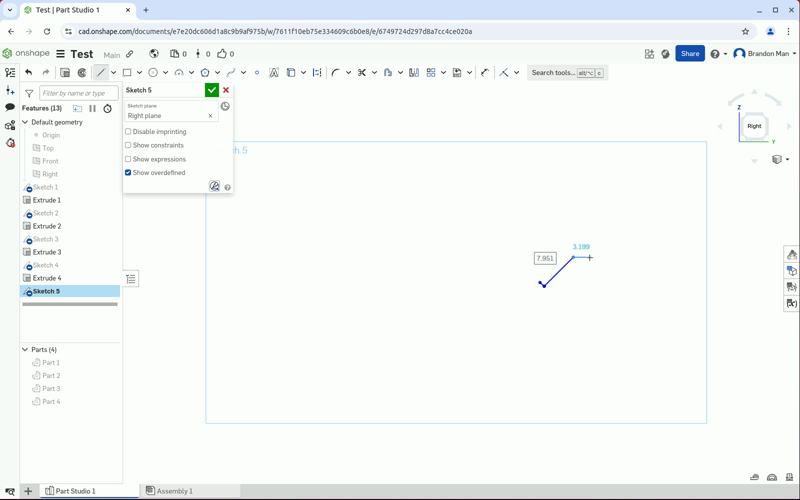
mouse_move(569, 253)
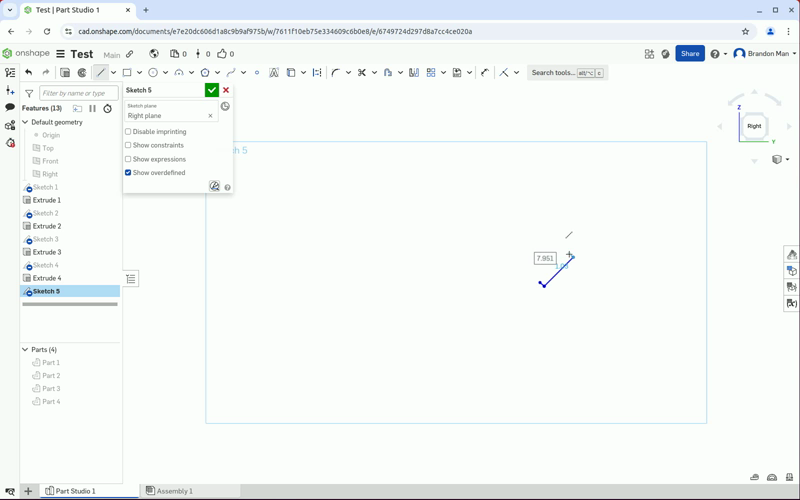
scroll(6)
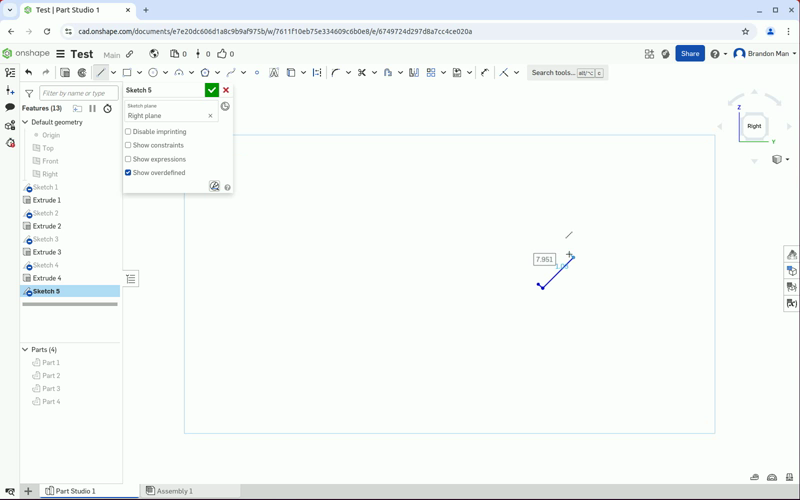
scroll(6)
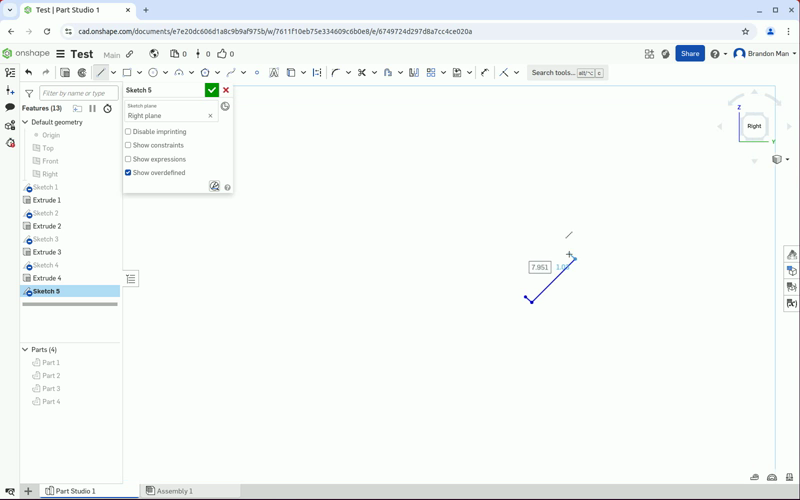
scroll(6)
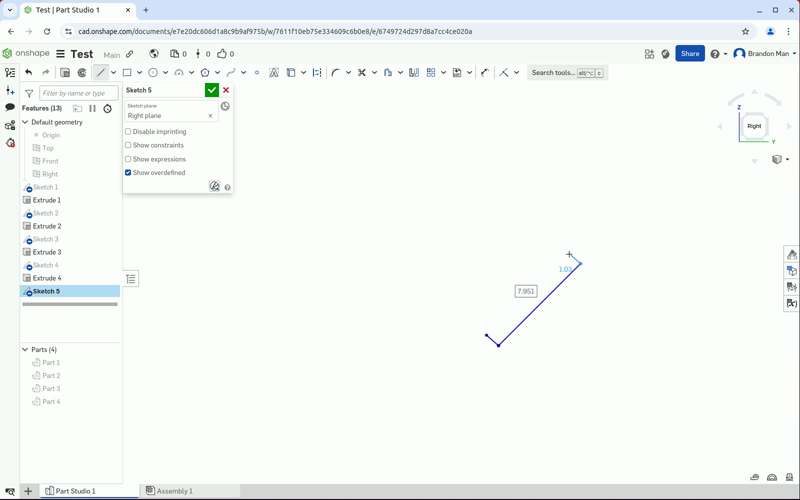
scroll(6)
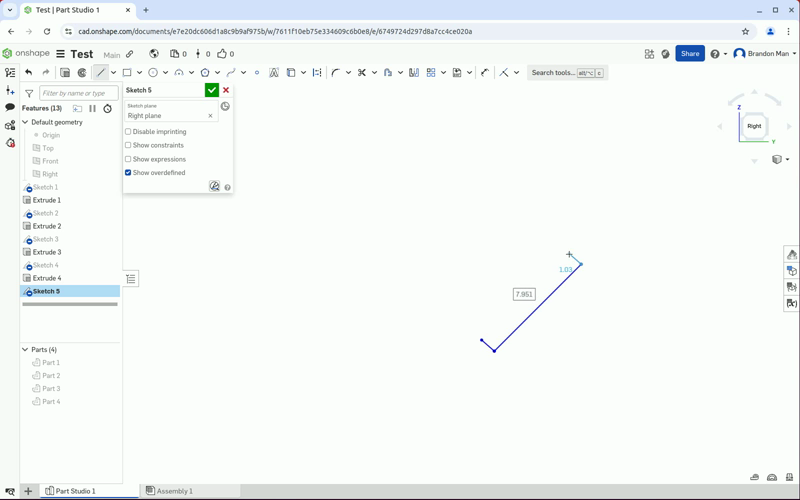
scroll(6)
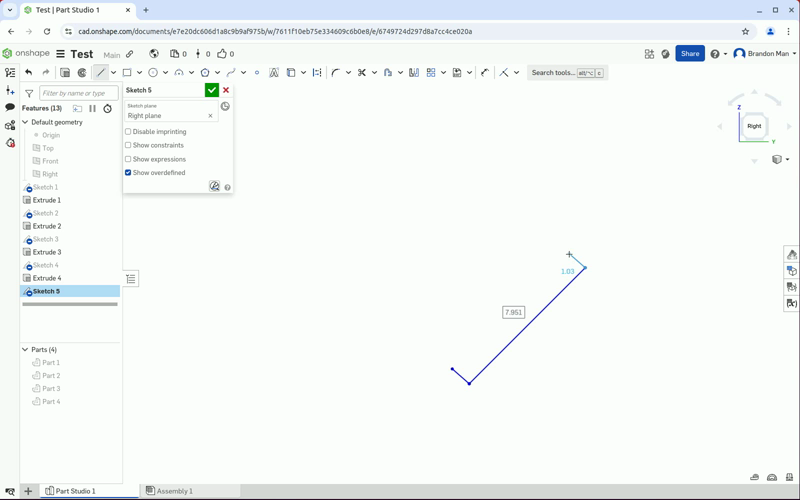
scroll(6)
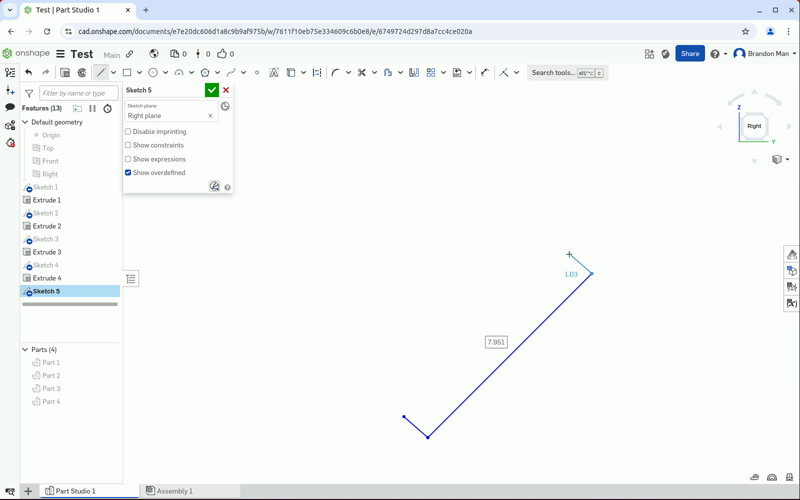
scroll(6)
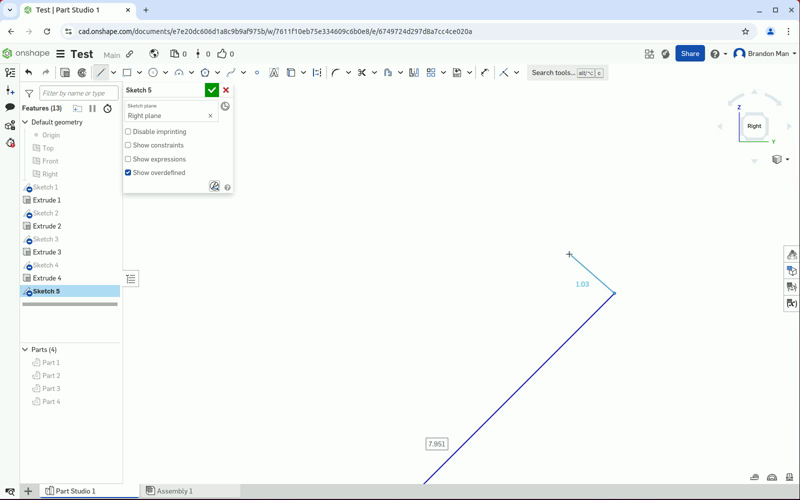
click(569, 253)
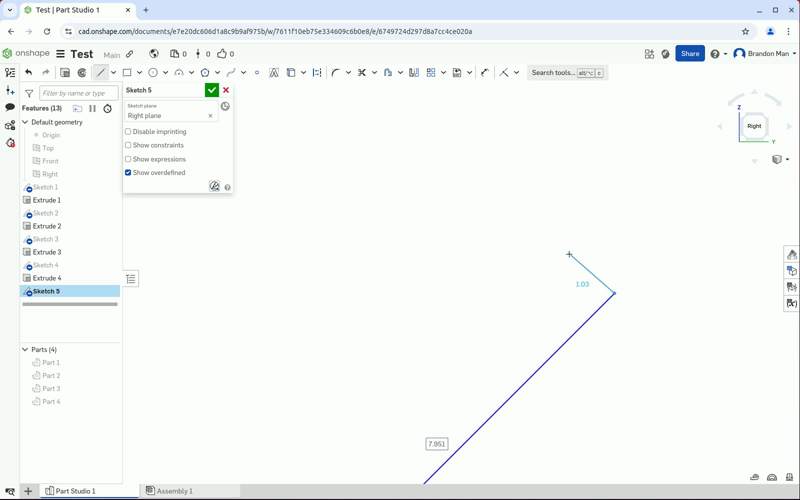
scroll(-6)
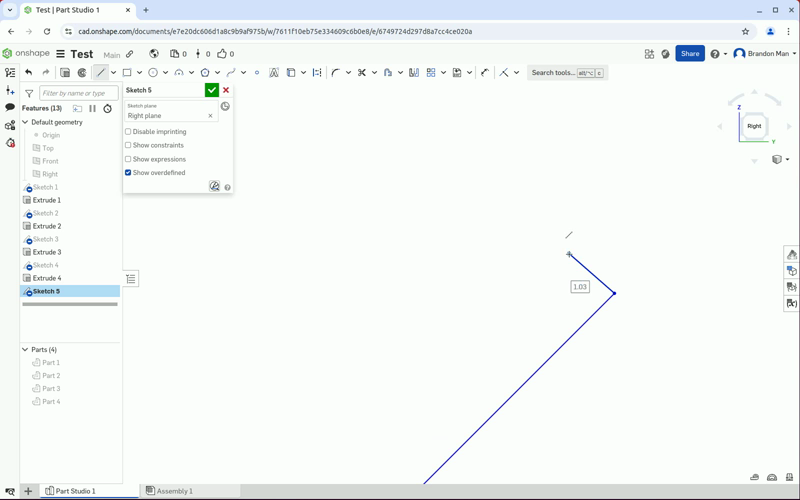
scroll(-6)
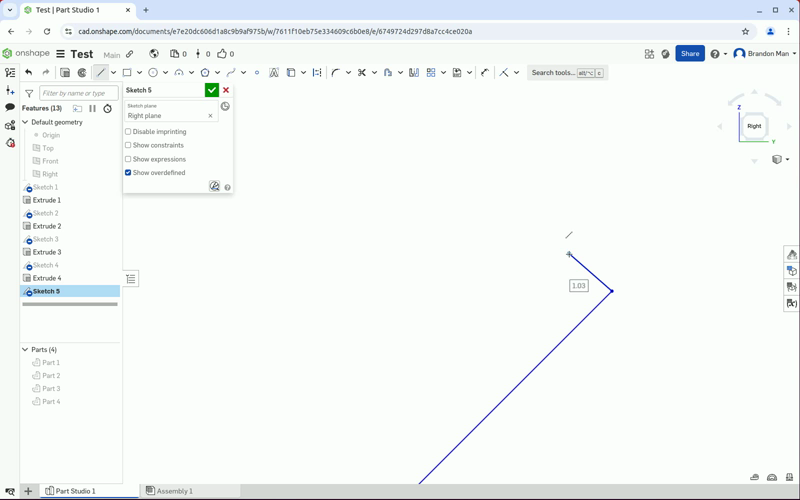
scroll(-6)
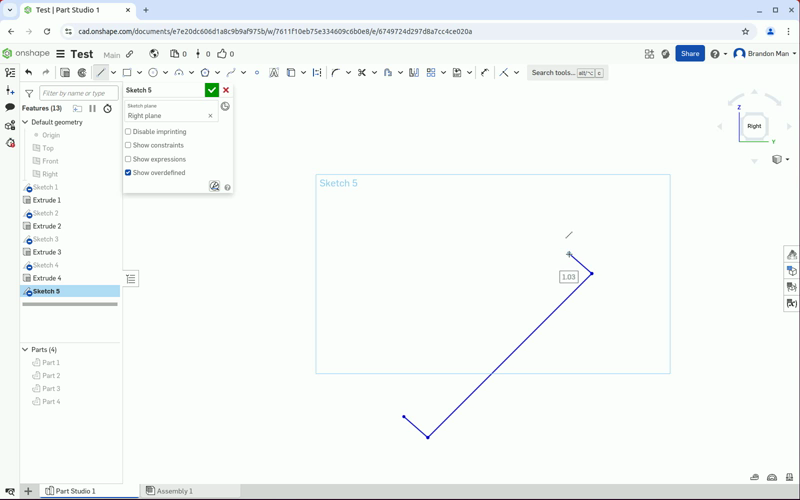
scroll(-6)
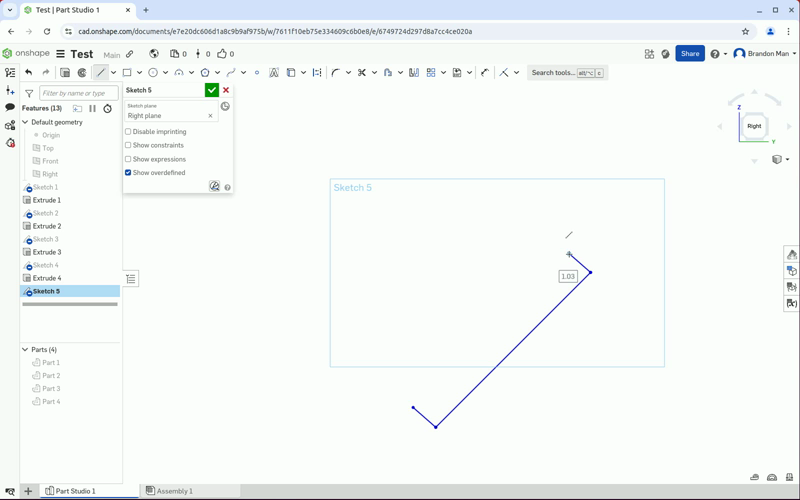
scroll(-6)
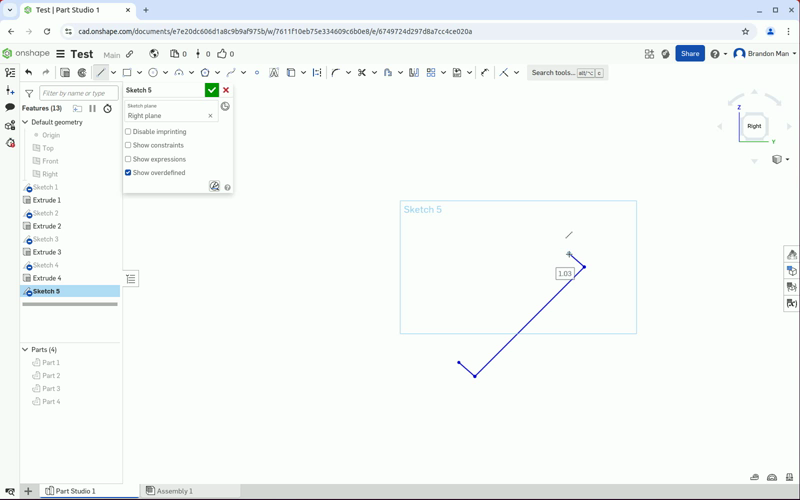
scroll(-6)
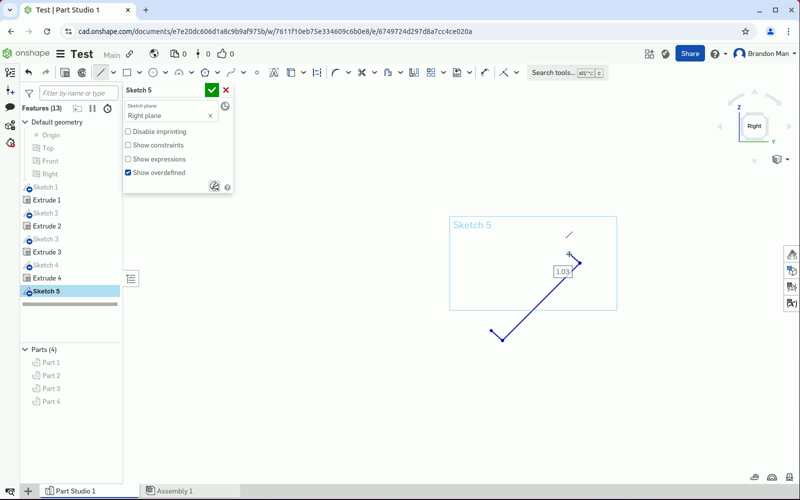
scroll(-6)
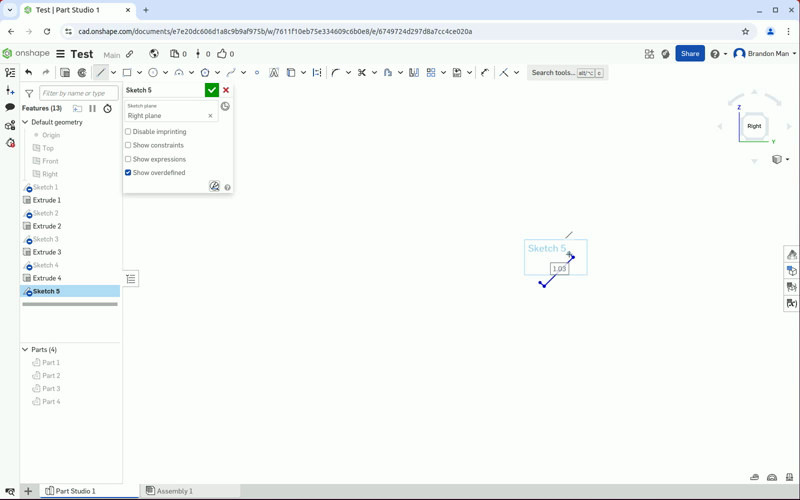
key_up(shift)
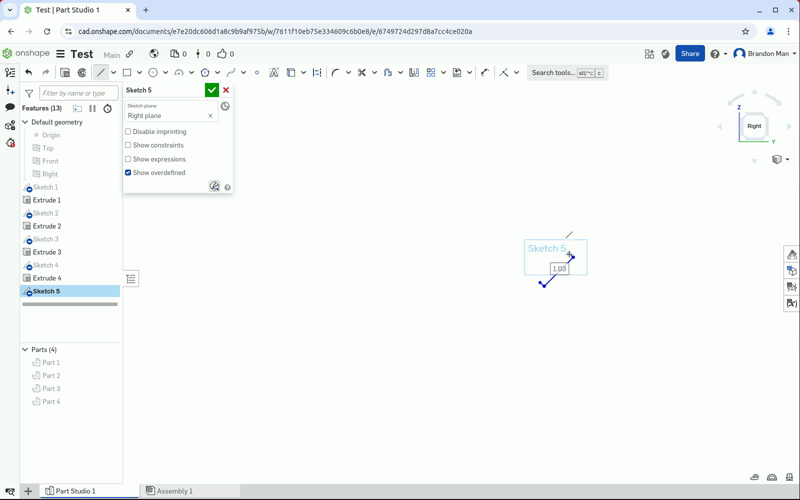
mouse_move(589, 253)
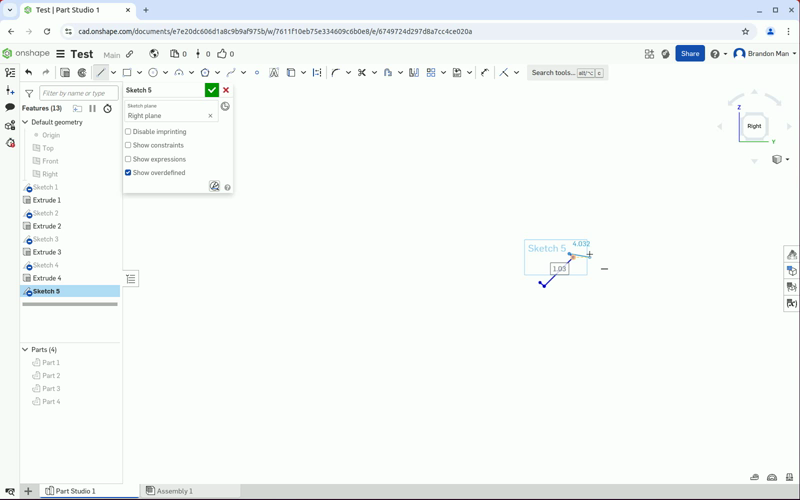
key_down(shift)
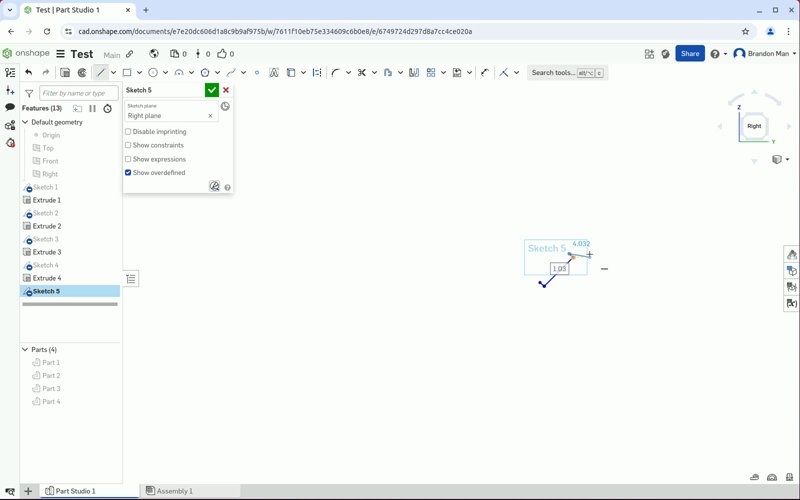
mouse_move(540, 282)
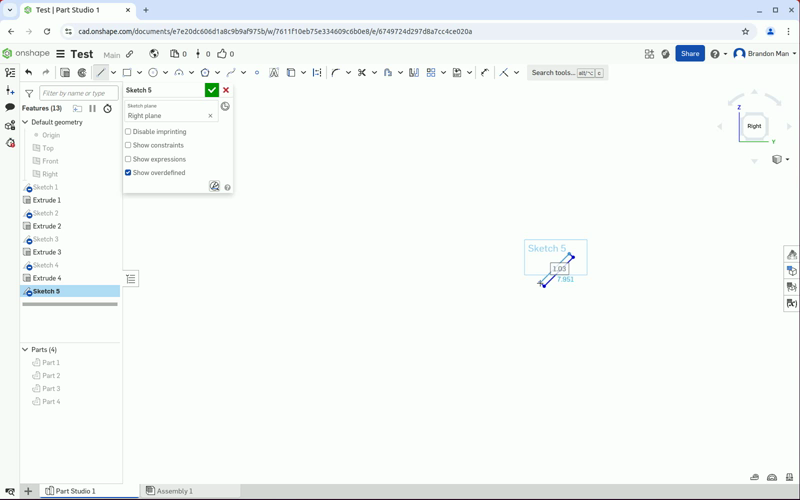
key_up(shift)
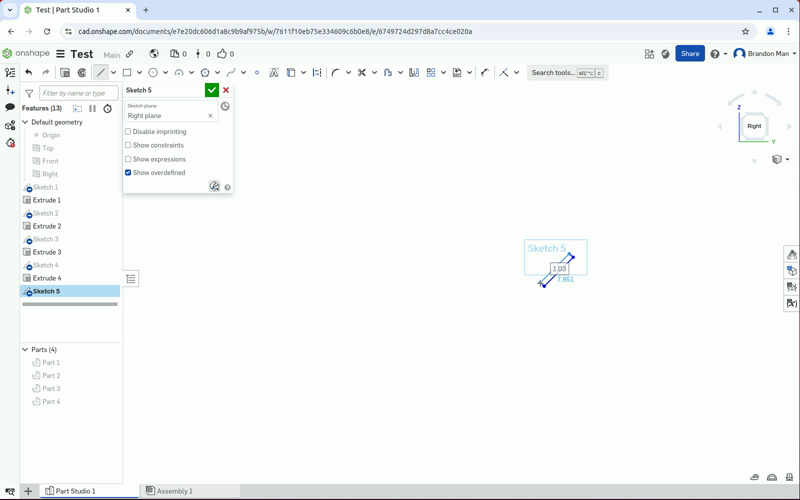
click(540, 282)
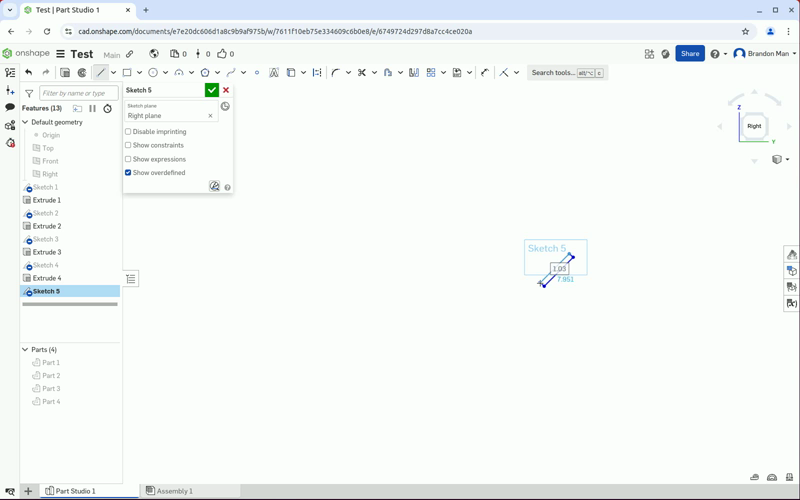
key(esc)
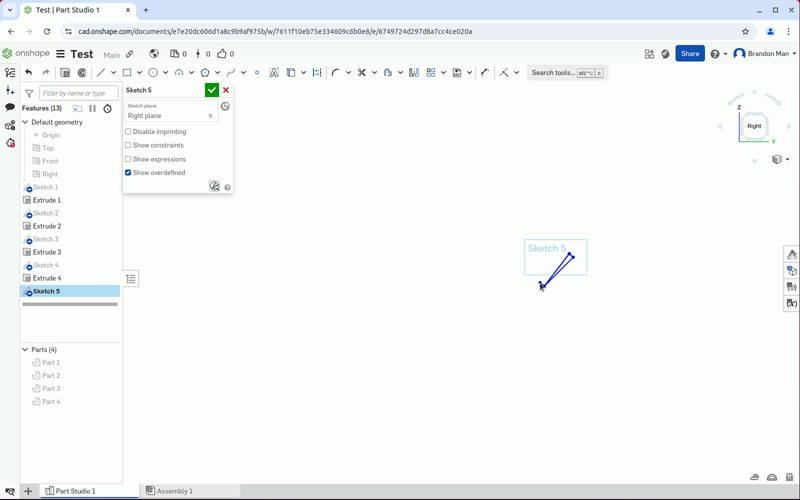
mouse_move(544, 284)
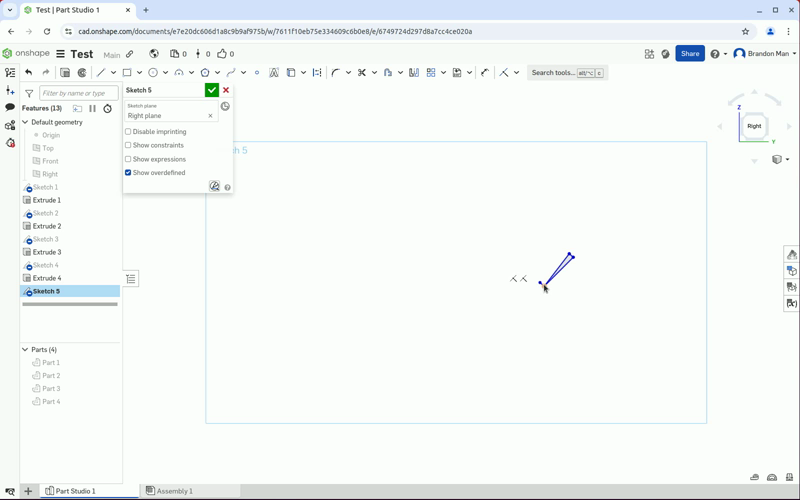
scroll(6)
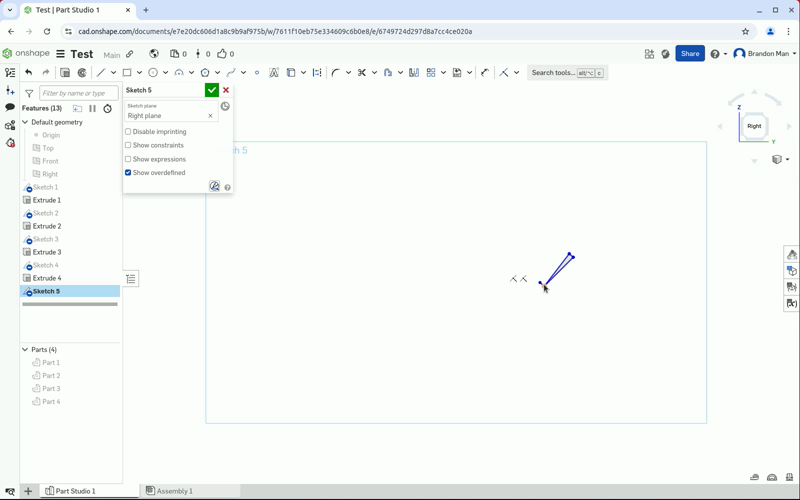
scroll(6)
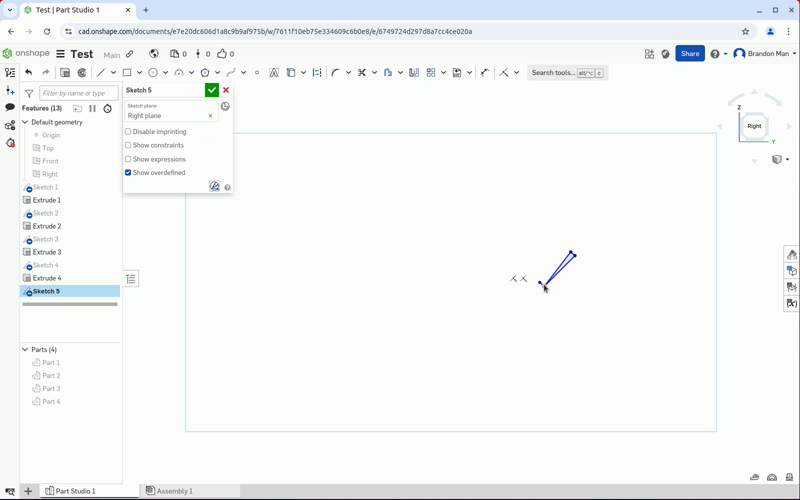
scroll(6)
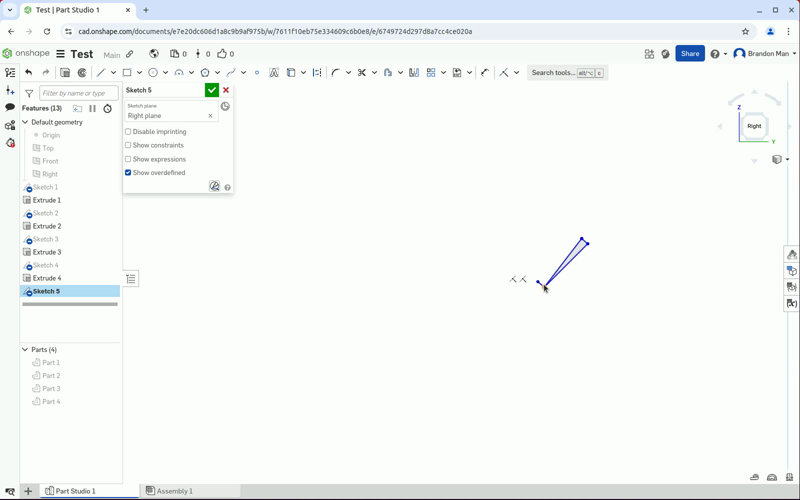
scroll(6)
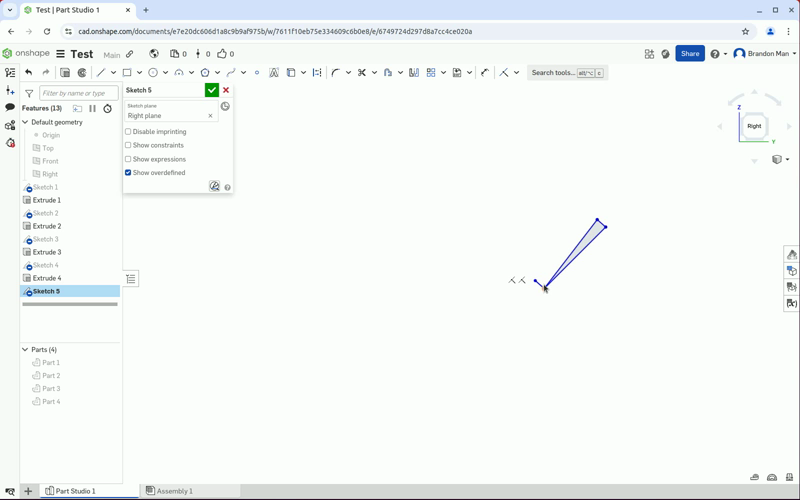
scroll(6)
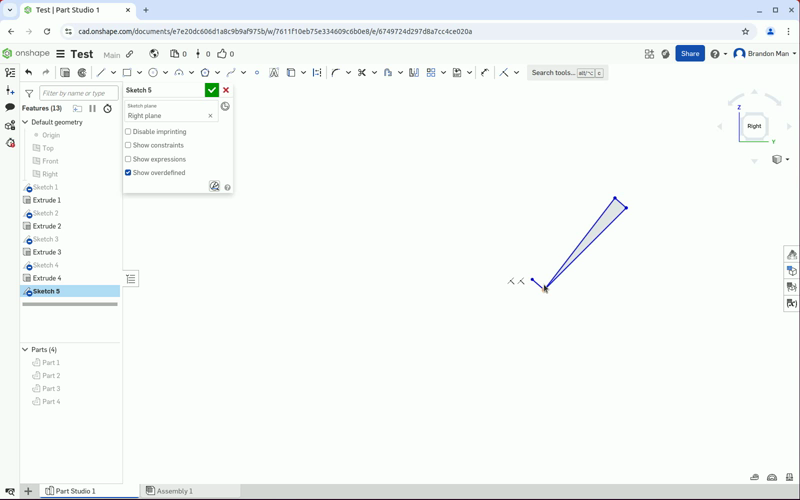
scroll(6)
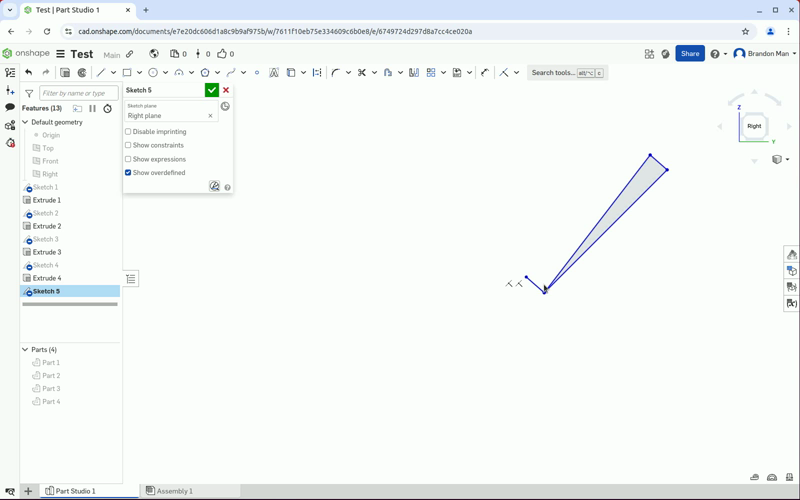
scroll(6)
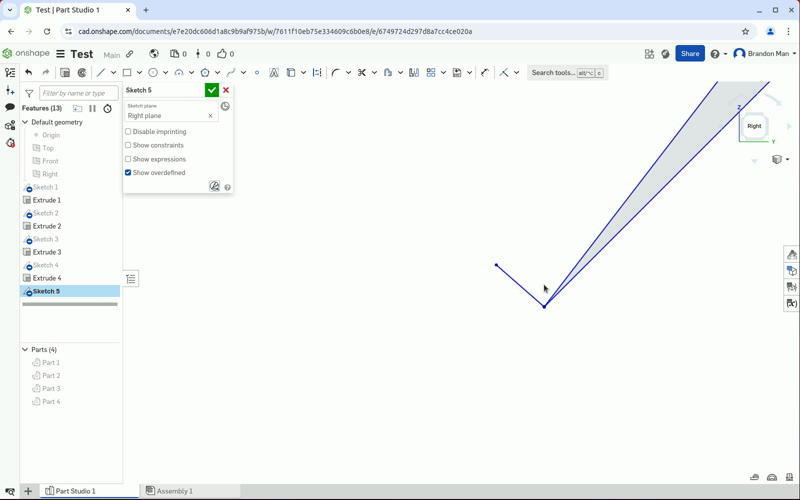
click(544, 284)
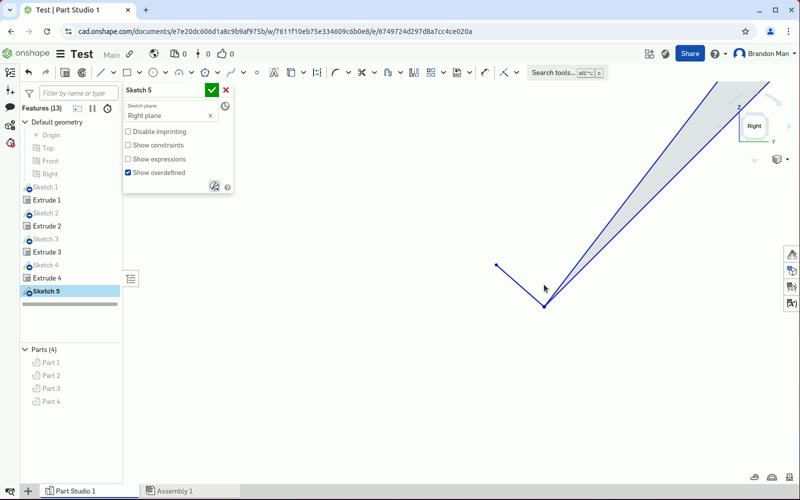
scroll(-6)
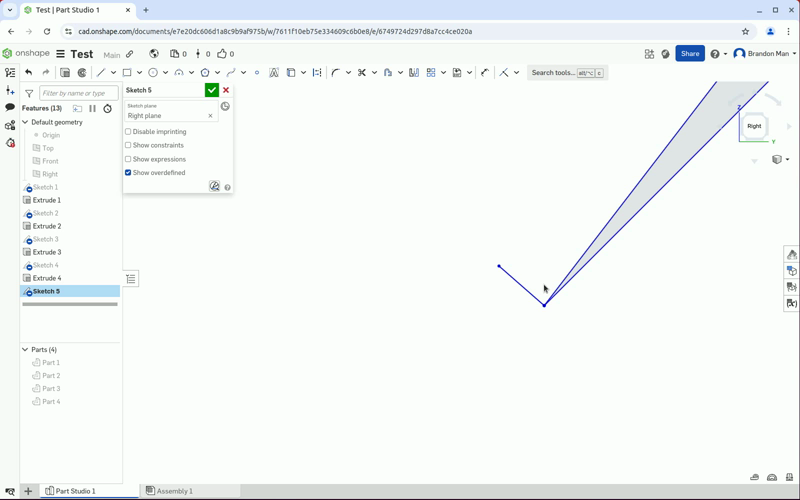
scroll(-6)
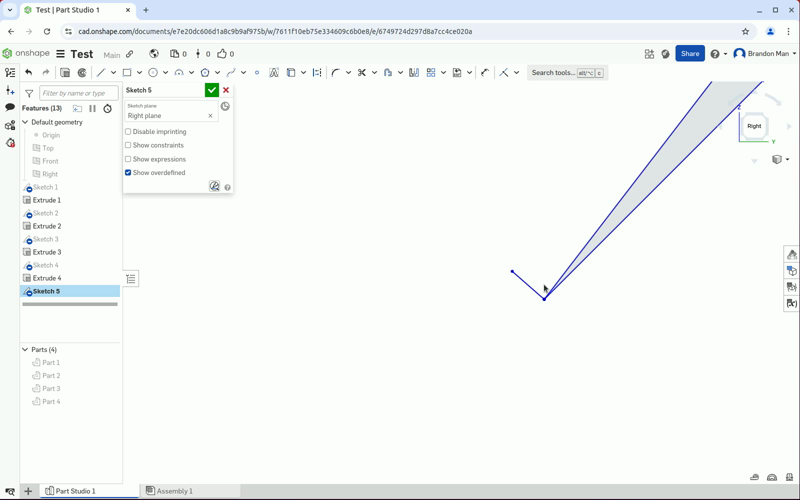
scroll(-6)
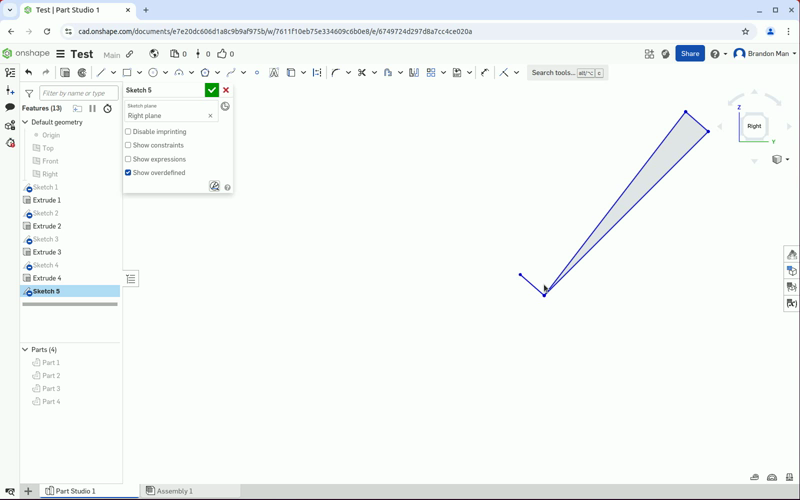
scroll(-6)
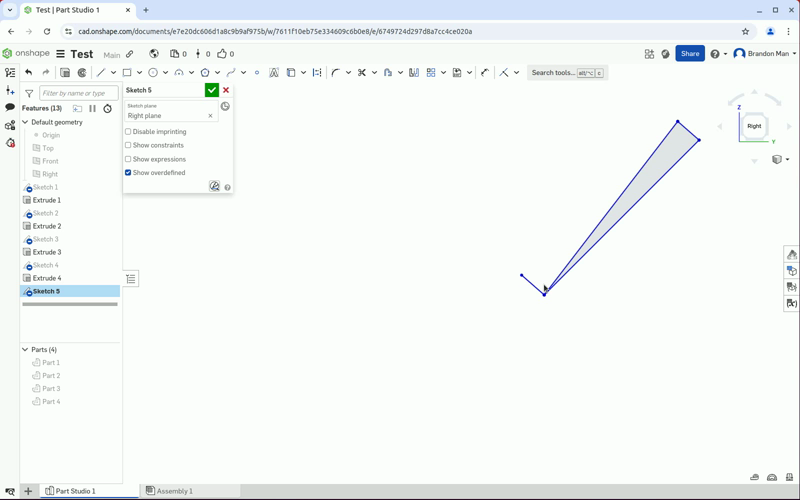
scroll(-6)
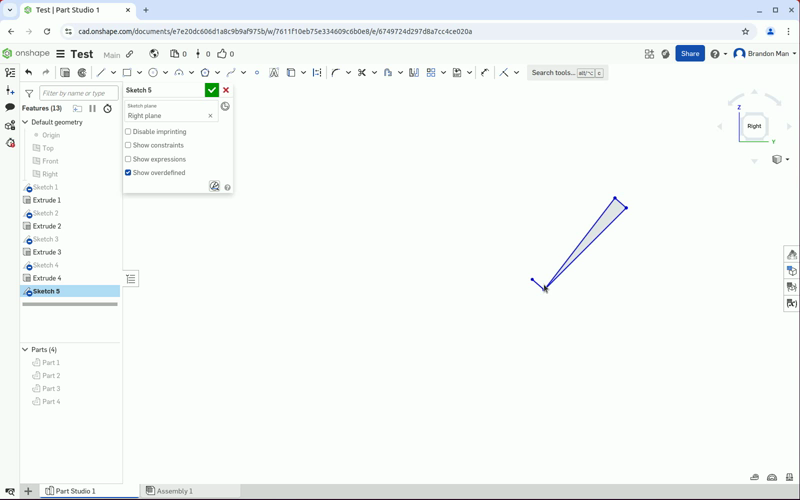
scroll(-6)
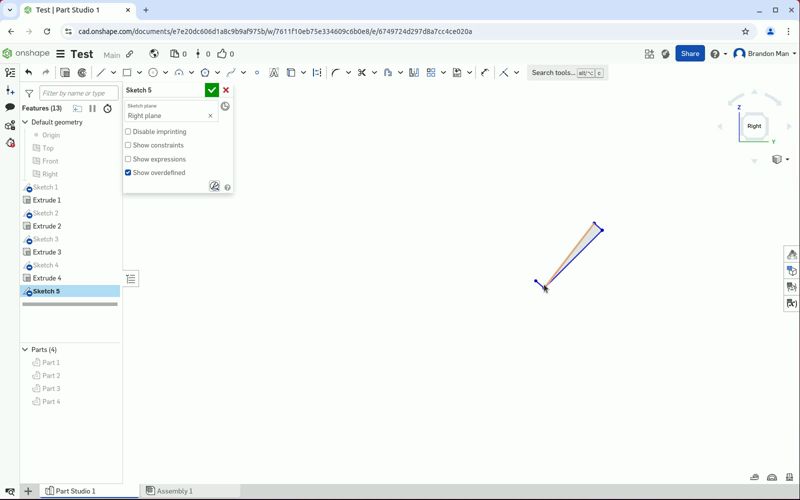
scroll(-6)
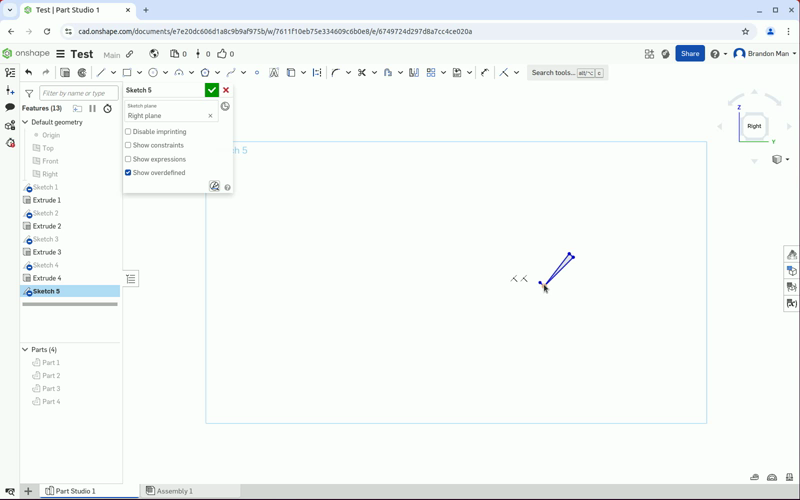
mouse_move(73, 352)
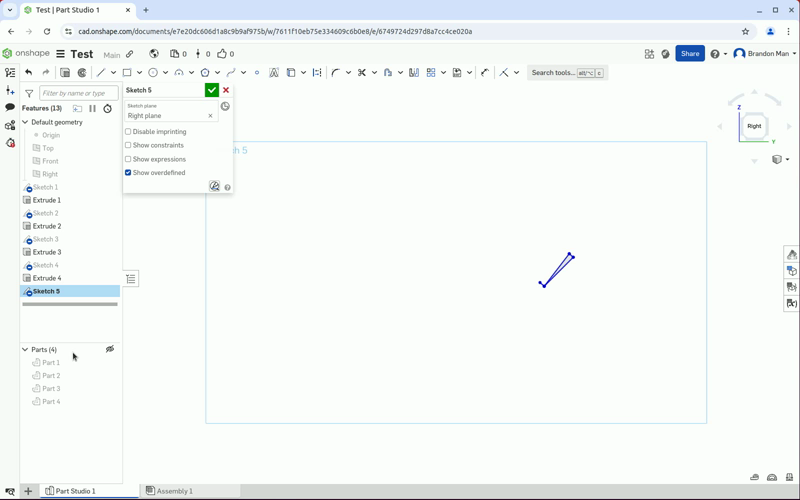
key(shift+y)
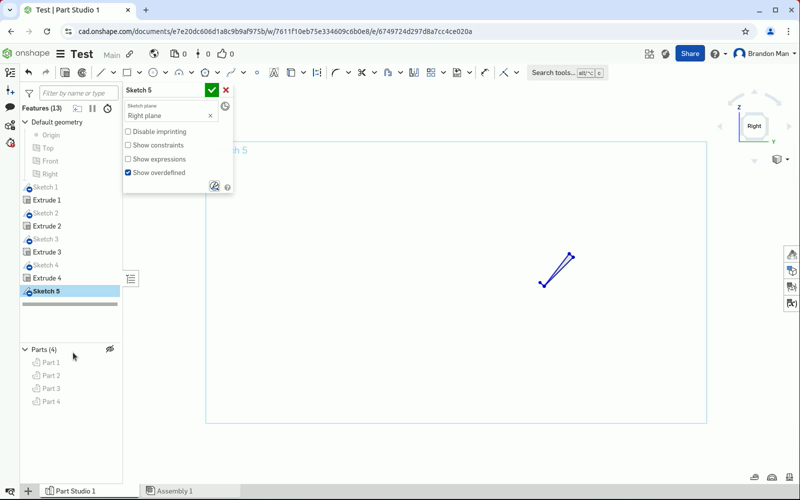
key(shift+e)
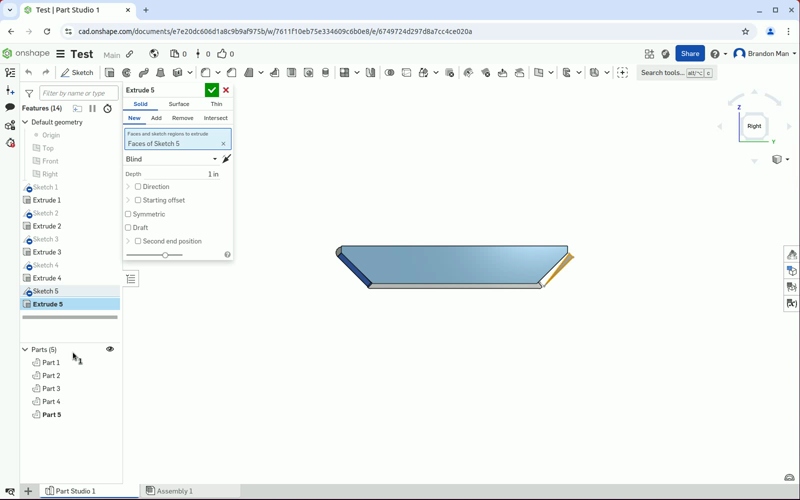
mouse_move(143, 106)
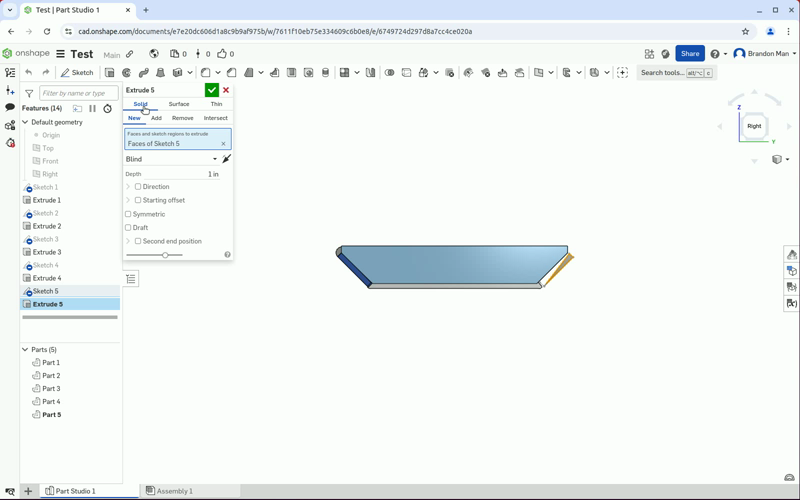
click(143, 106)
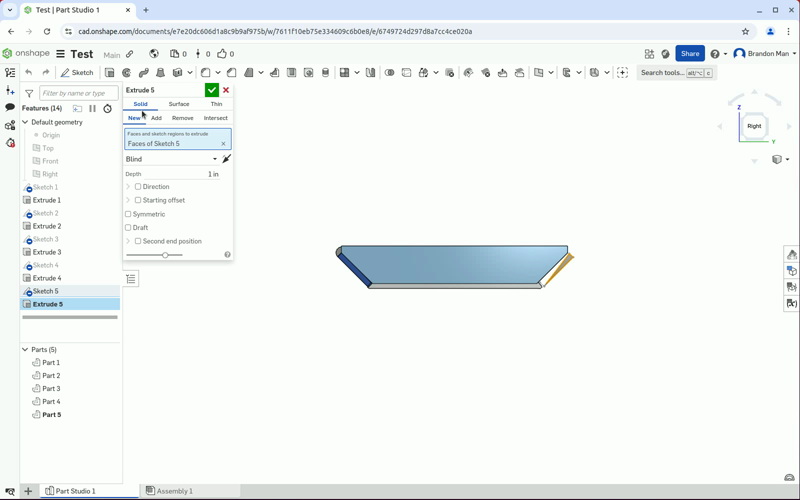
mouse_move(137, 120)
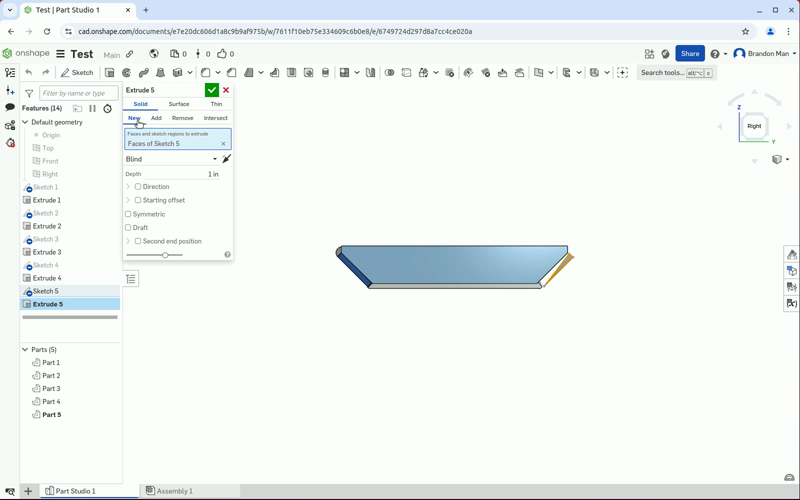
click(137, 120)
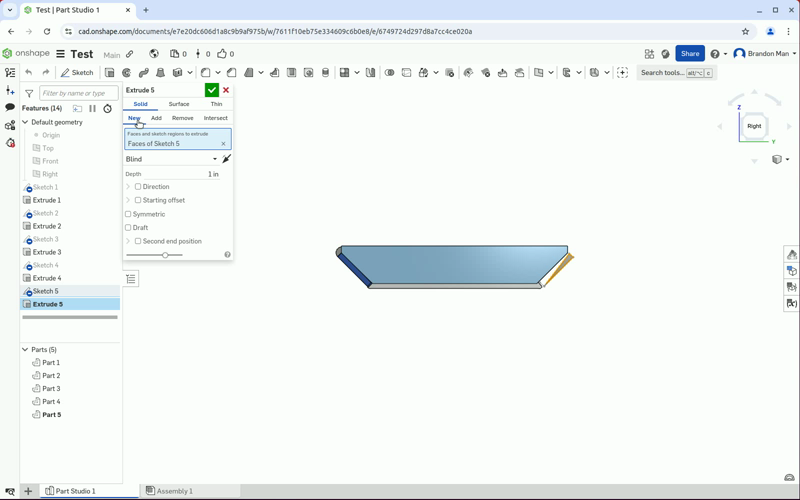
key(tab, 4)
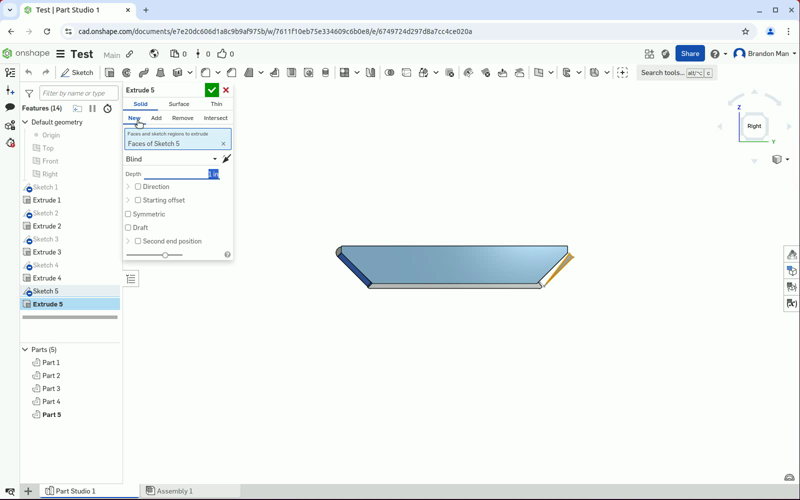
text(2.166)
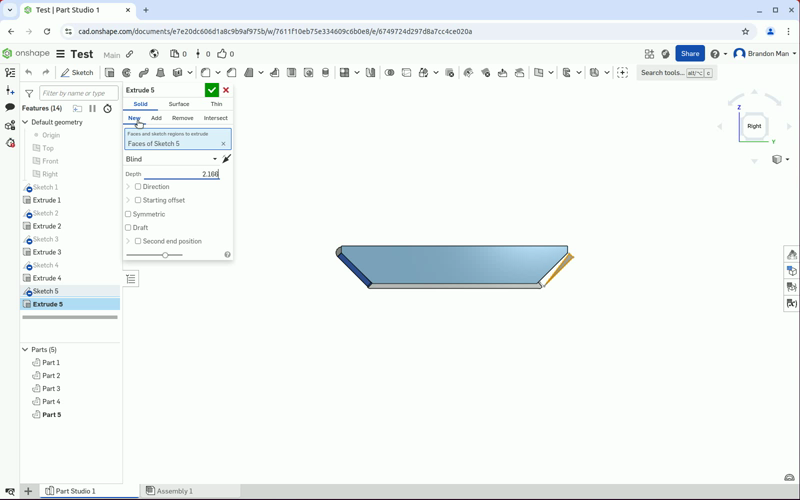
key(enter)
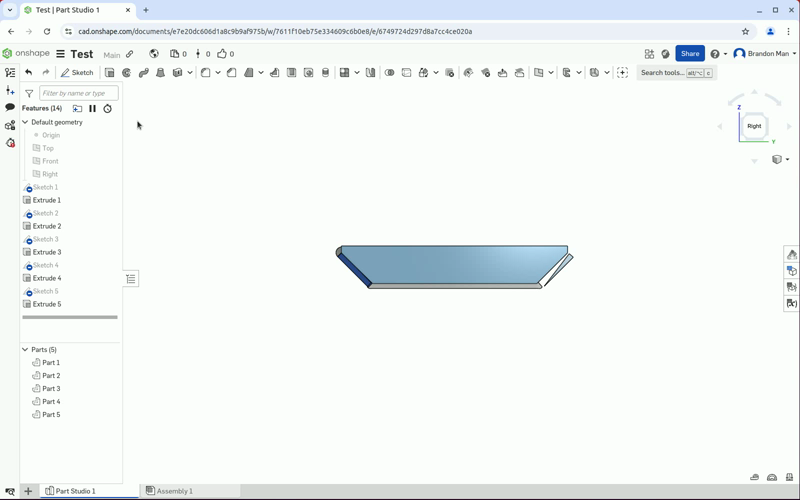
key(shift+h)
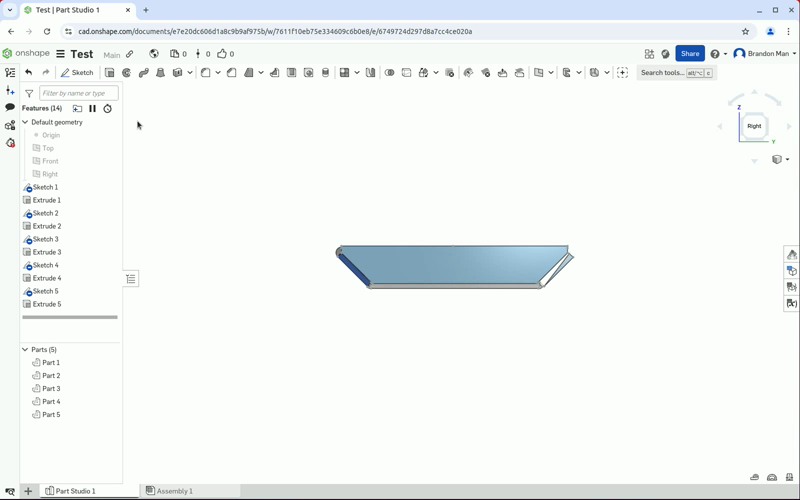
key(shift+h)
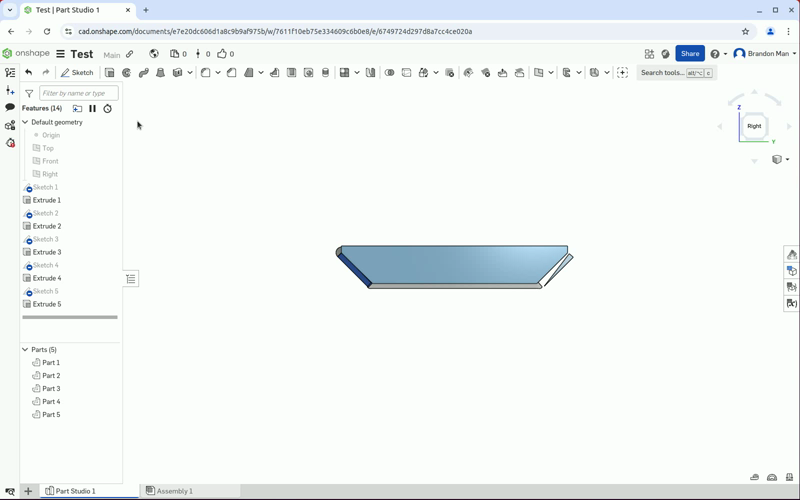
mouse_move(73, 189)
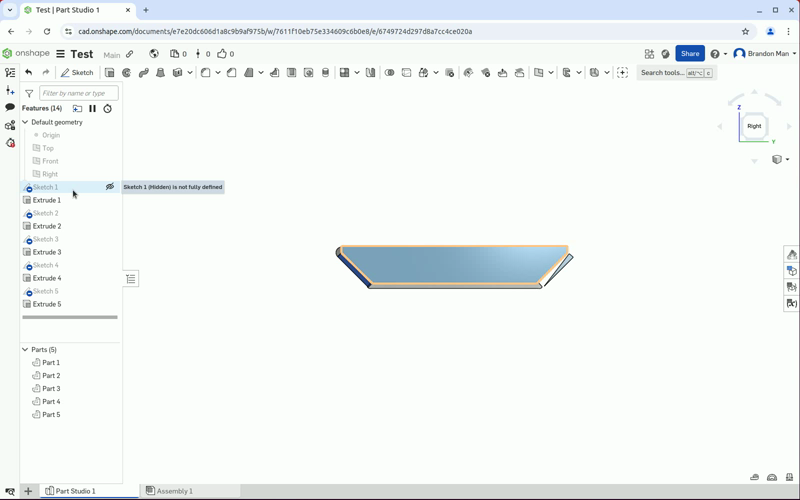
click(73, 189)
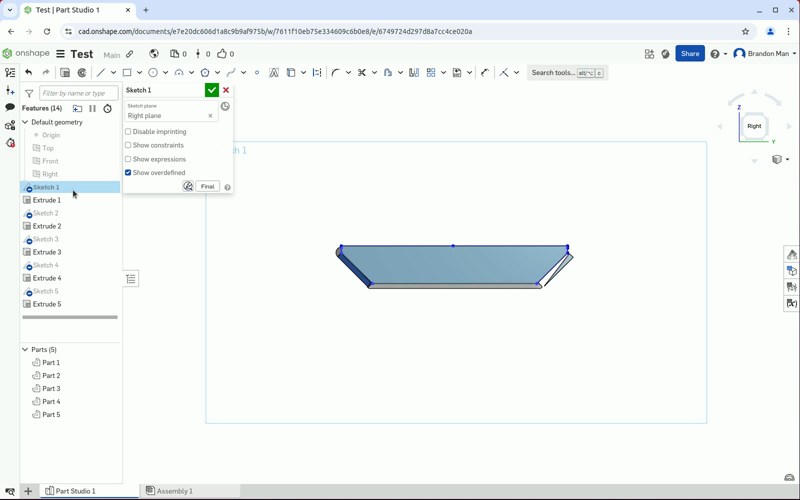
mouse_move(229, 92)
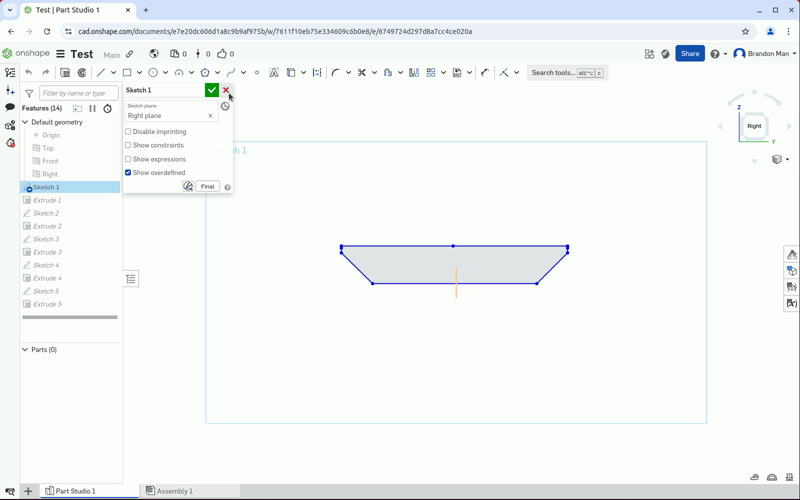
click(229, 92)
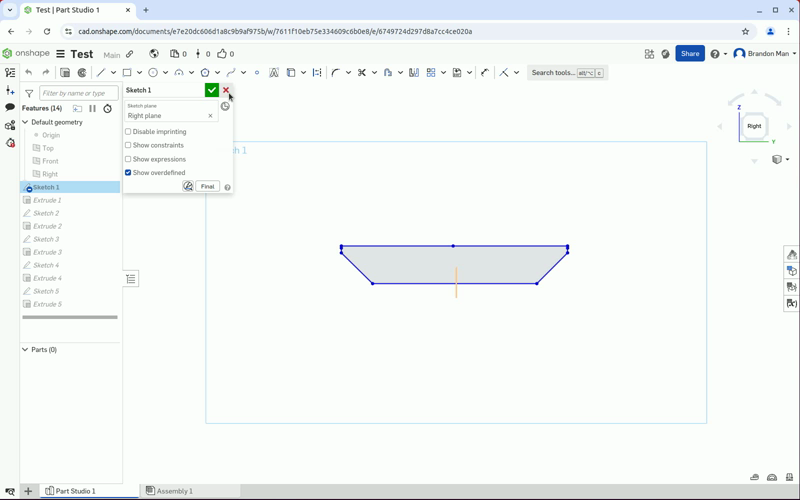
key(shift+s)
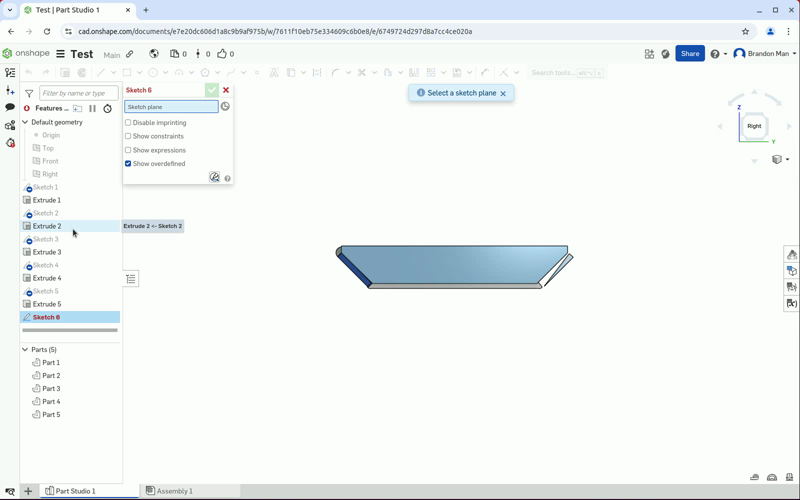
scroll(3)
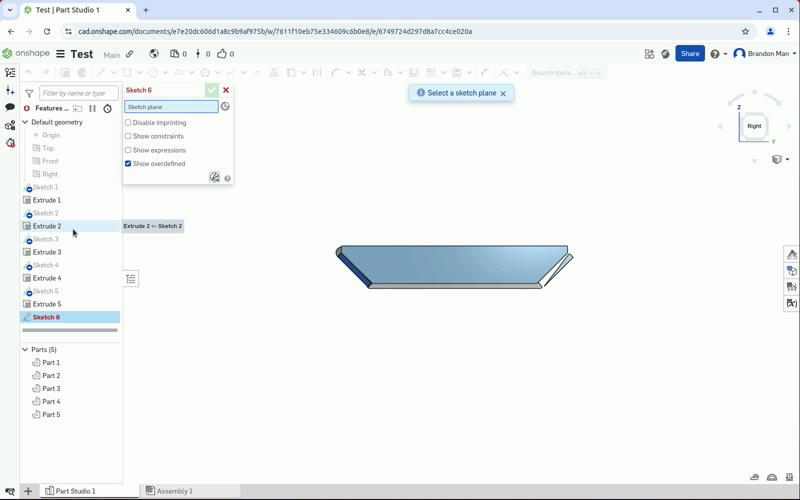
mouse_move(73, 176)
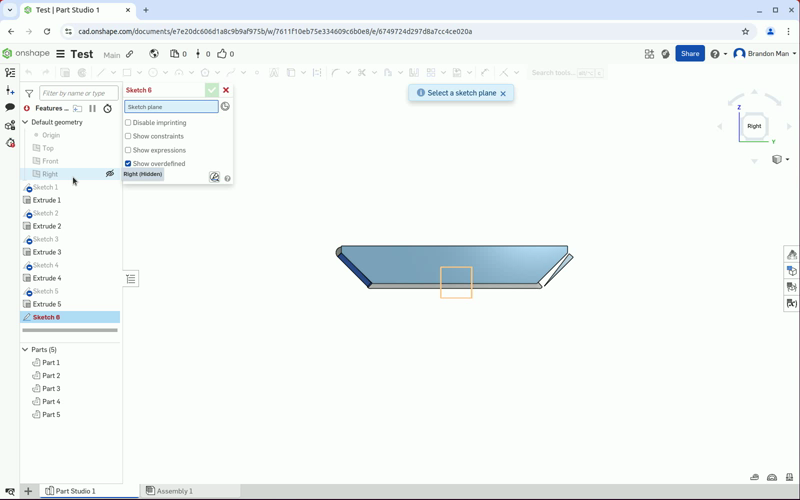
click(73, 176)
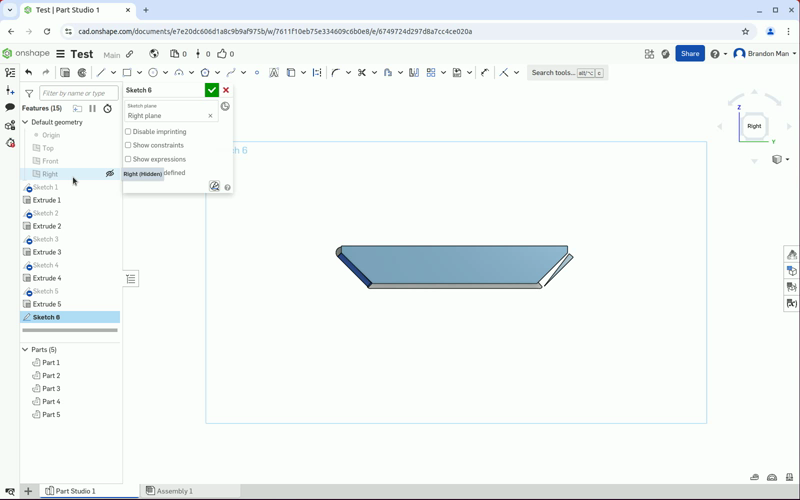
mouse_move(73, 352)
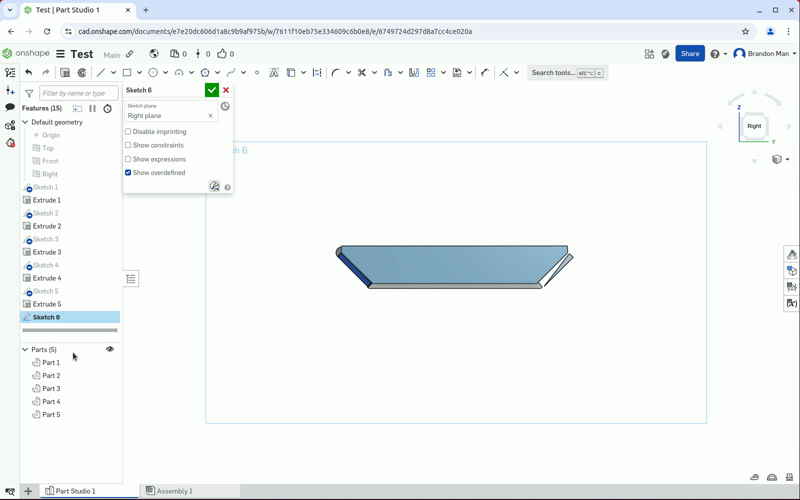
key(y)
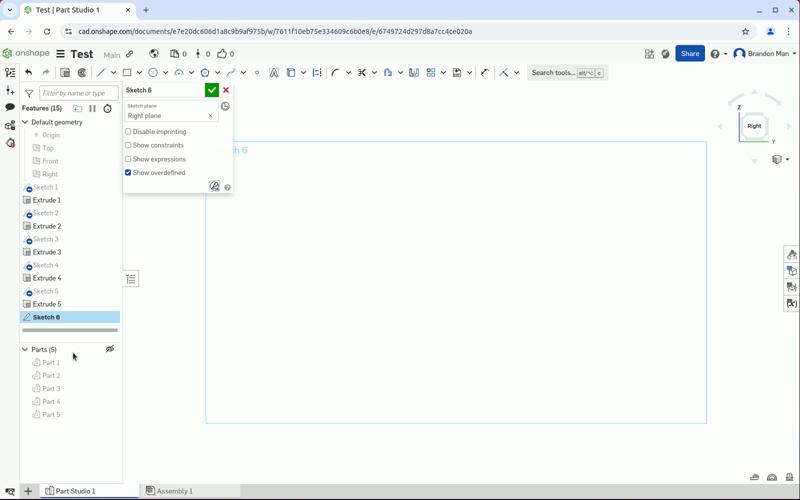
key(l)
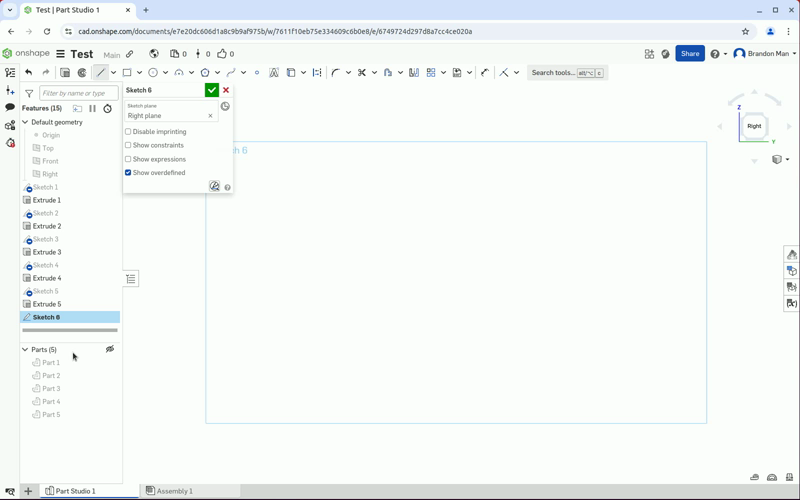
key_down(shift)
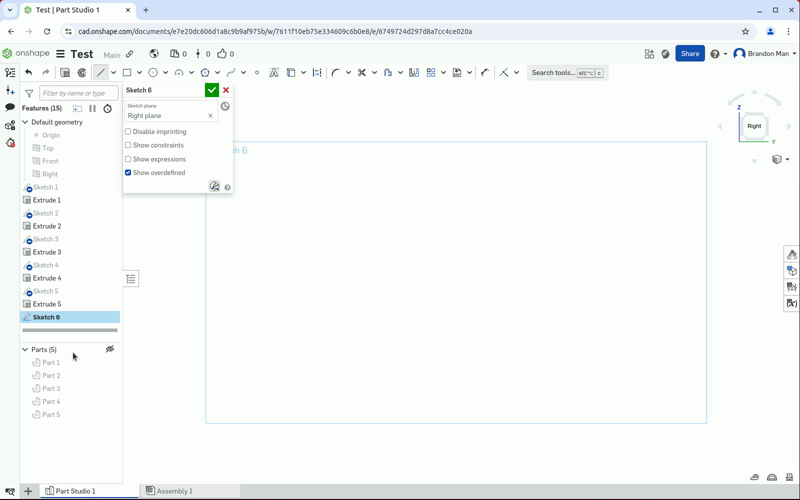
mouse_move(568, 254)
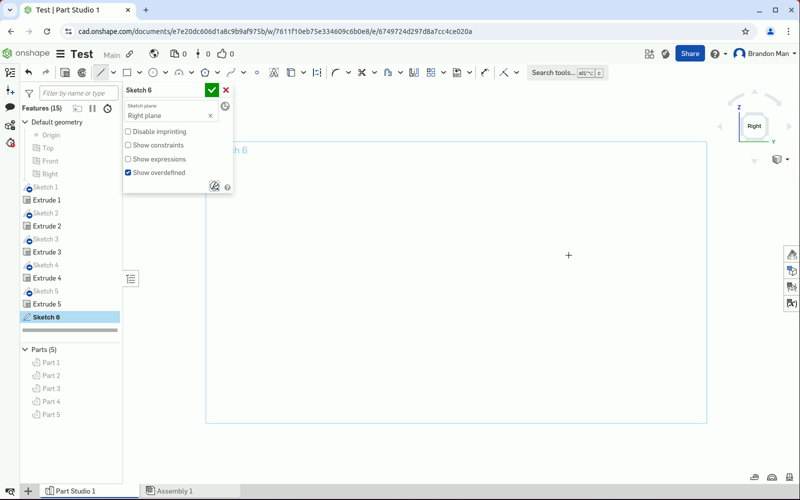
click(568, 254)
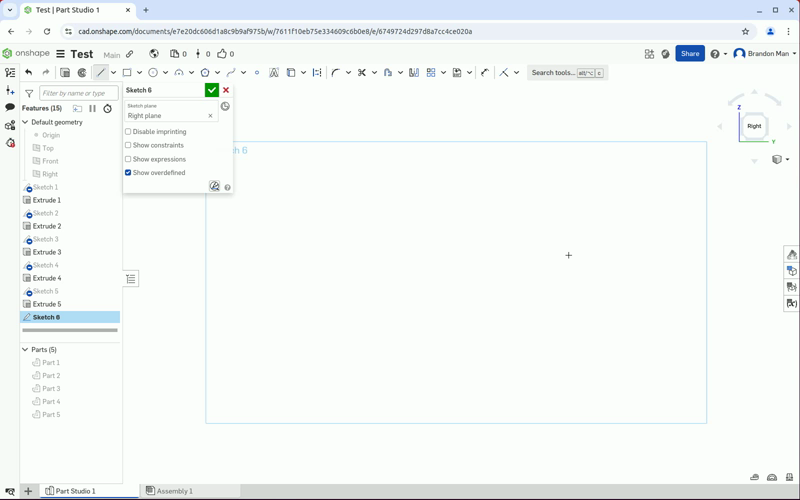
key_up(shift)
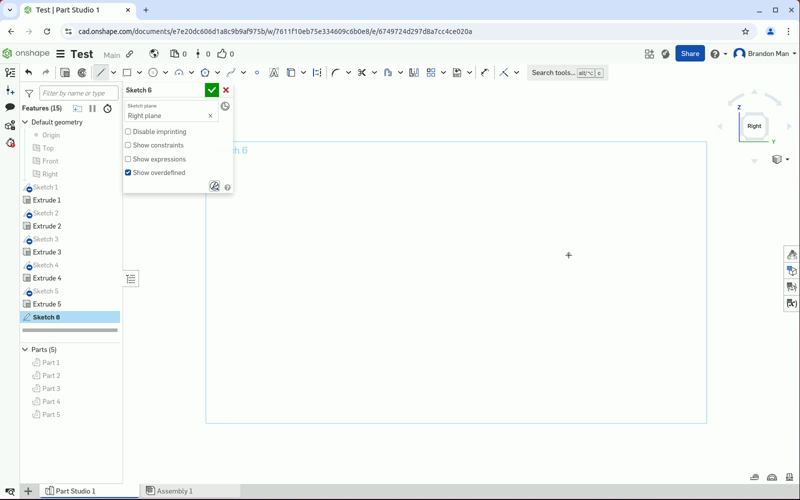
key_down(shift)
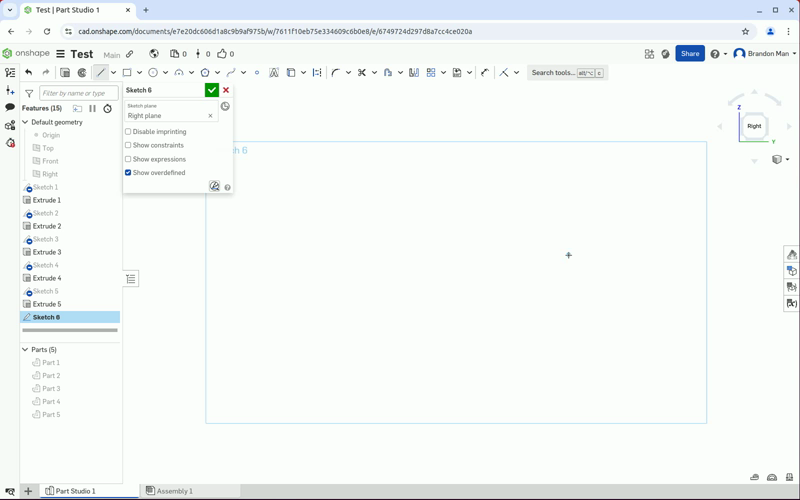
mouse_move(589, 254)
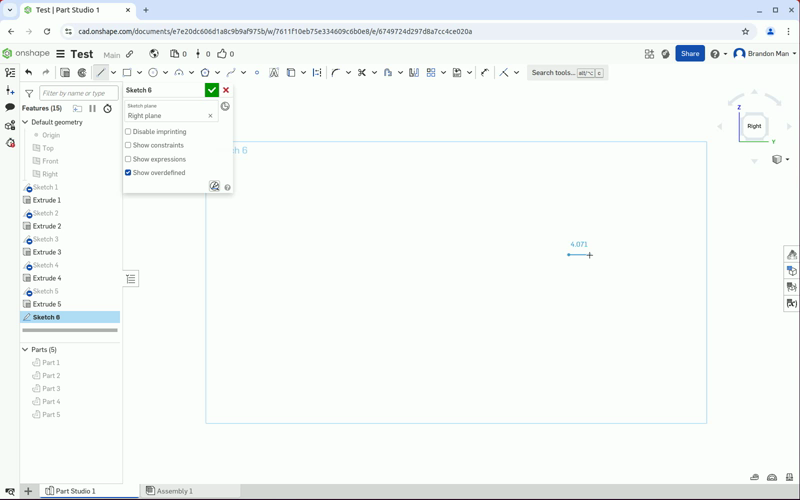
mouse_move(572, 258)
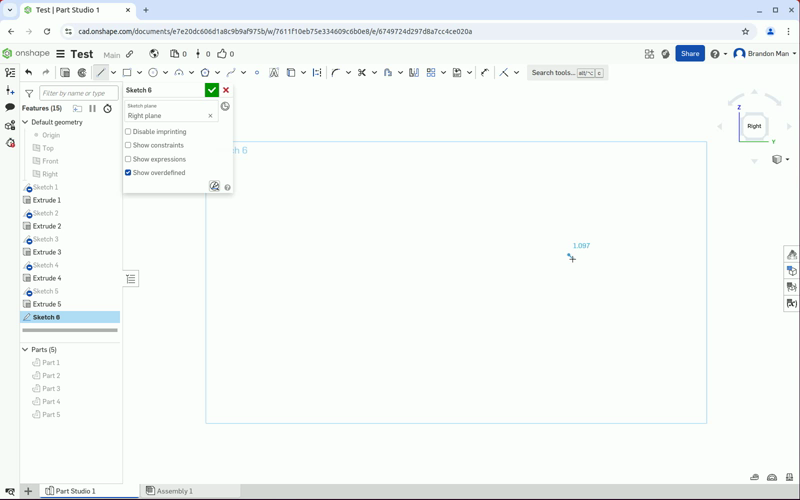
scroll(6)
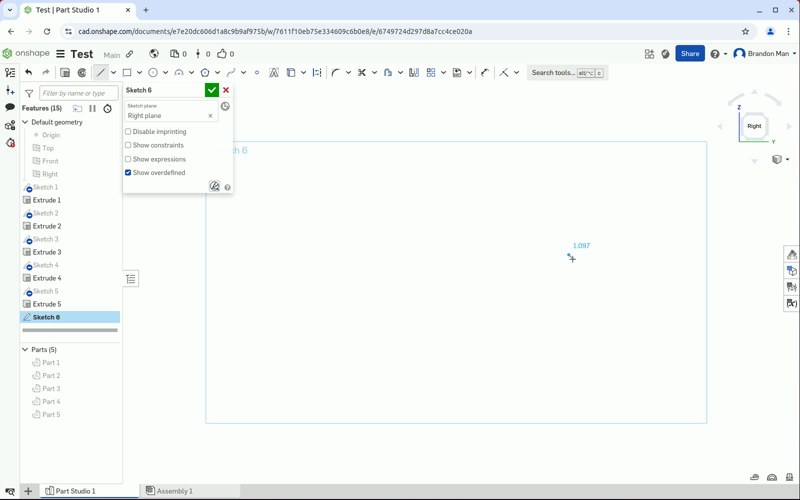
scroll(6)
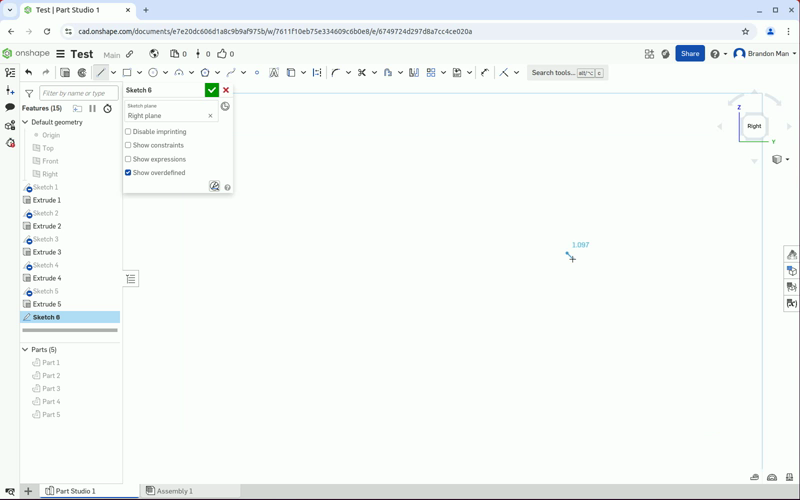
scroll(6)
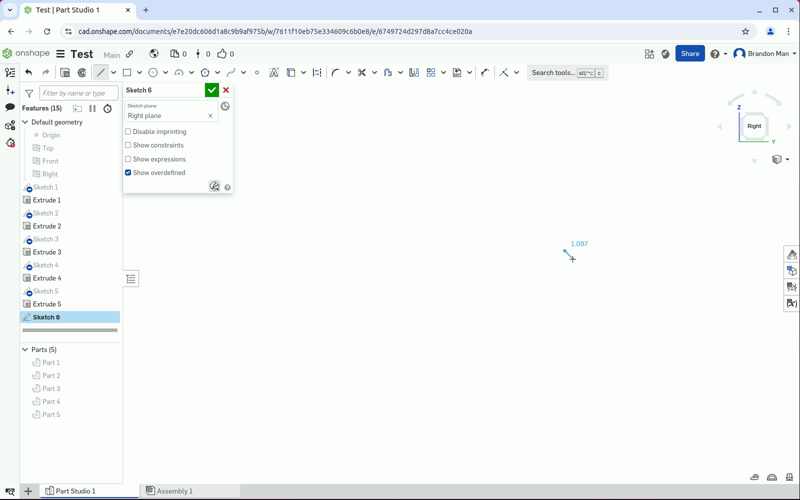
scroll(6)
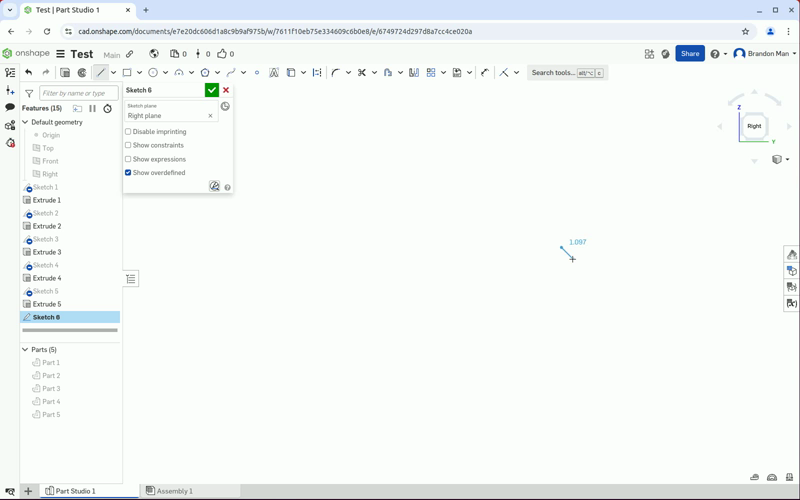
scroll(6)
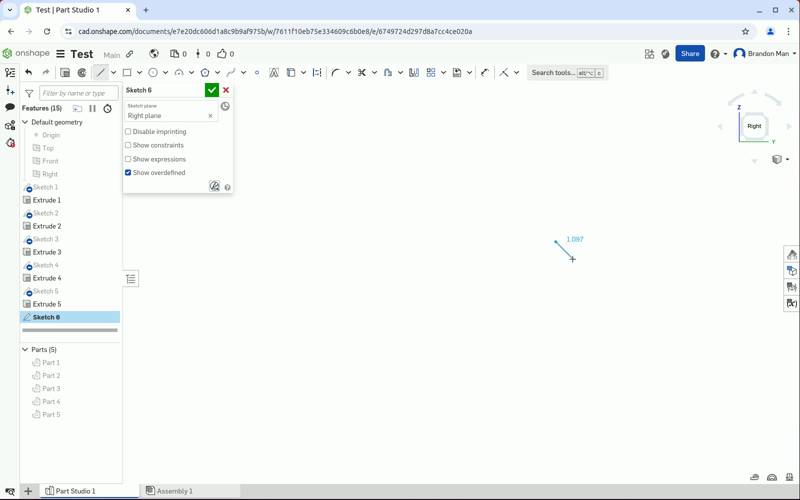
scroll(6)
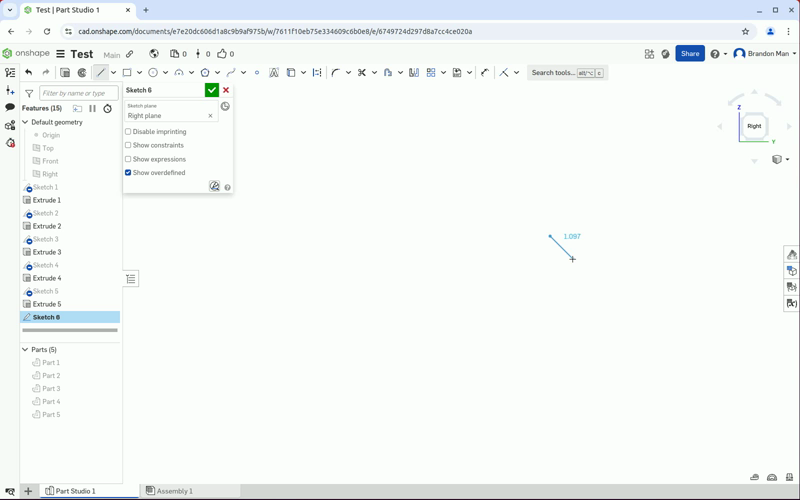
scroll(6)
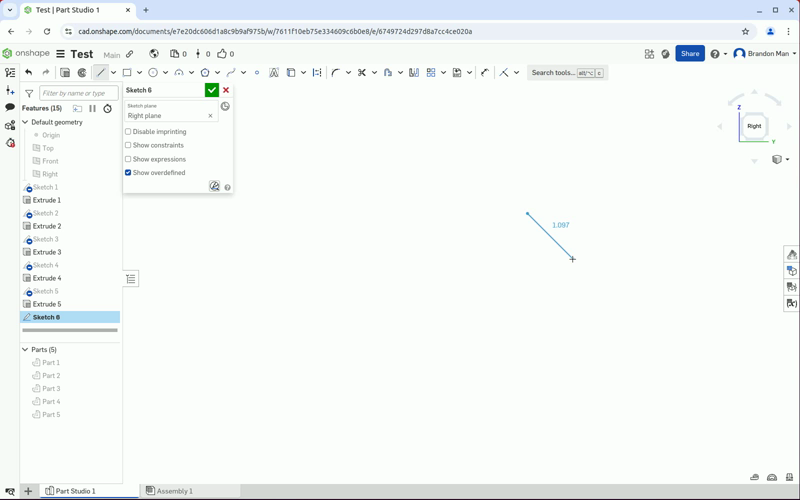
click(572, 258)
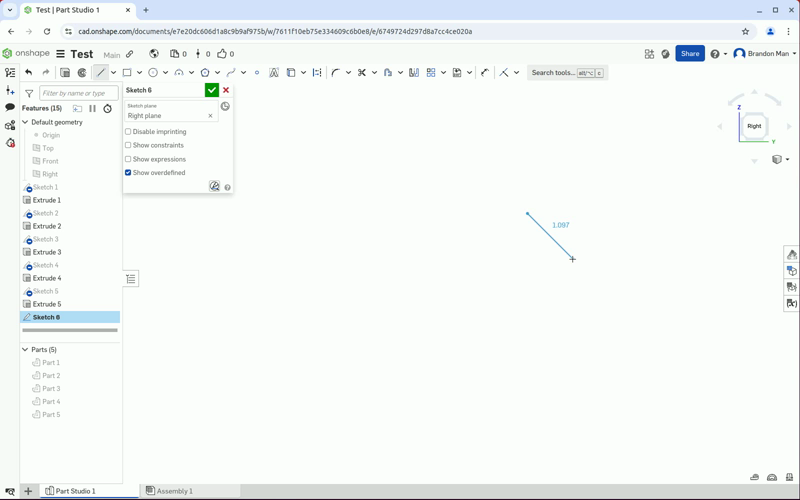
scroll(-6)
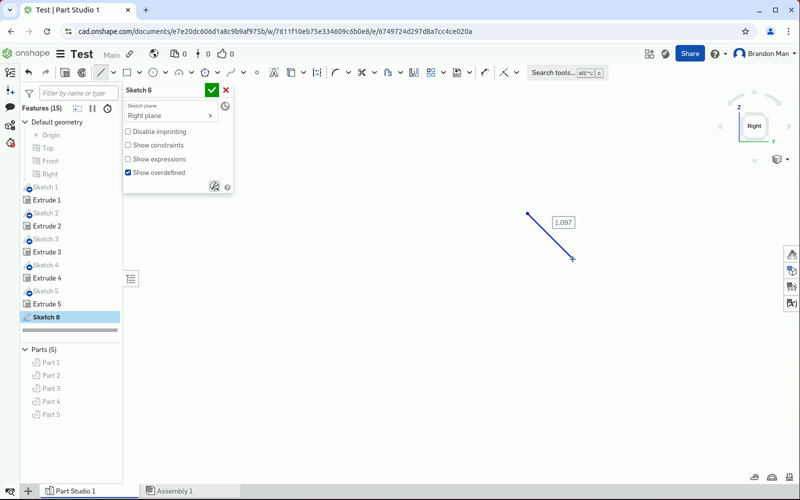
scroll(-6)
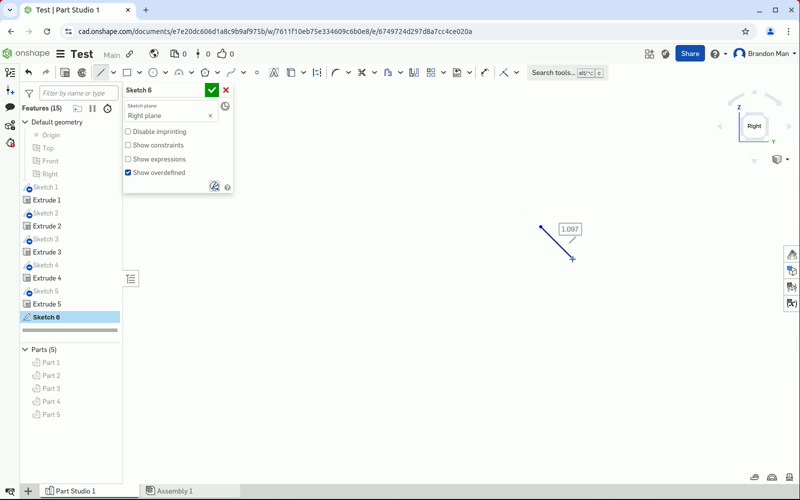
scroll(-6)
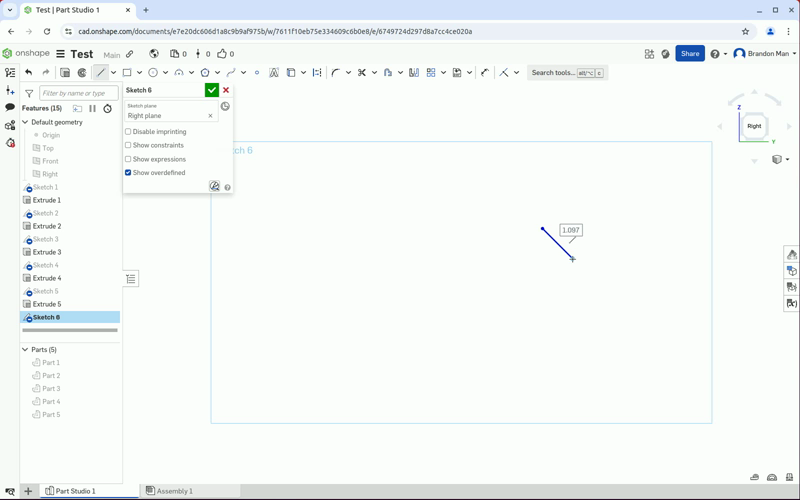
scroll(-6)
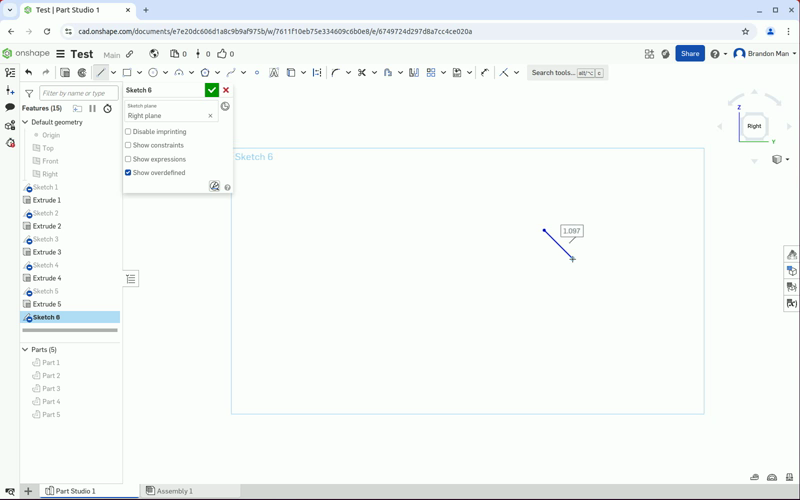
scroll(-6)
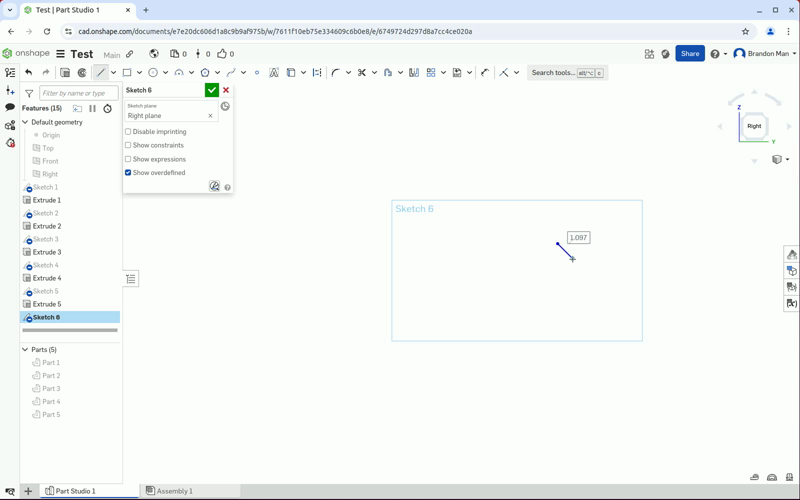
scroll(-6)
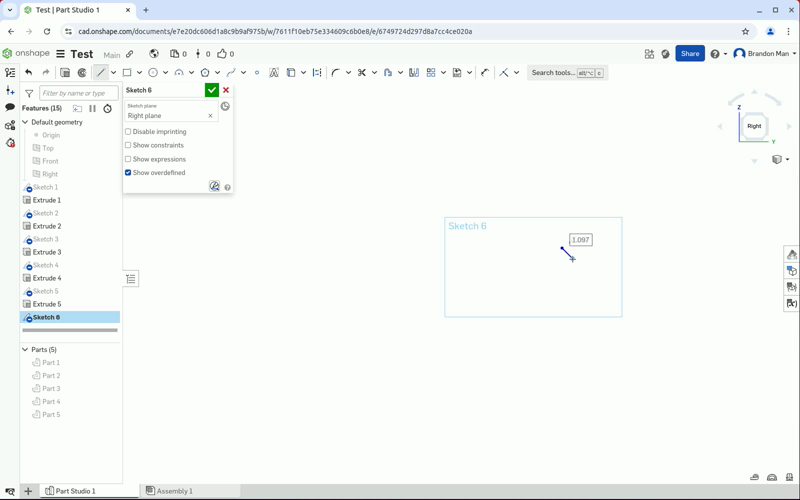
scroll(-6)
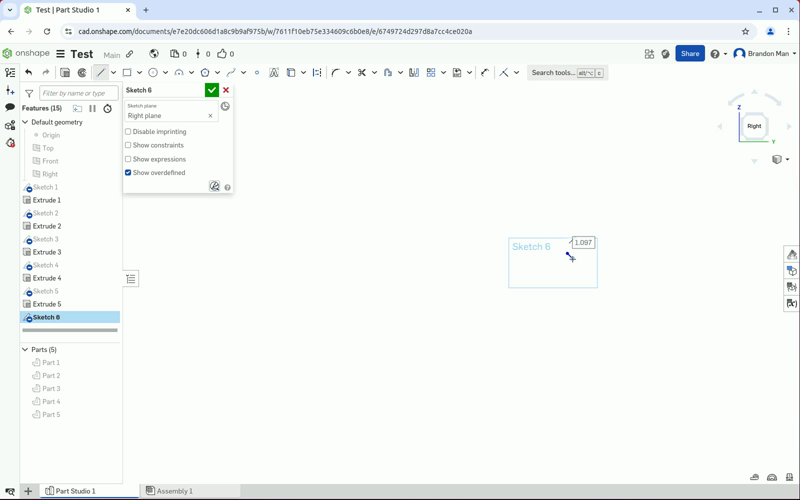
key_up(shift)
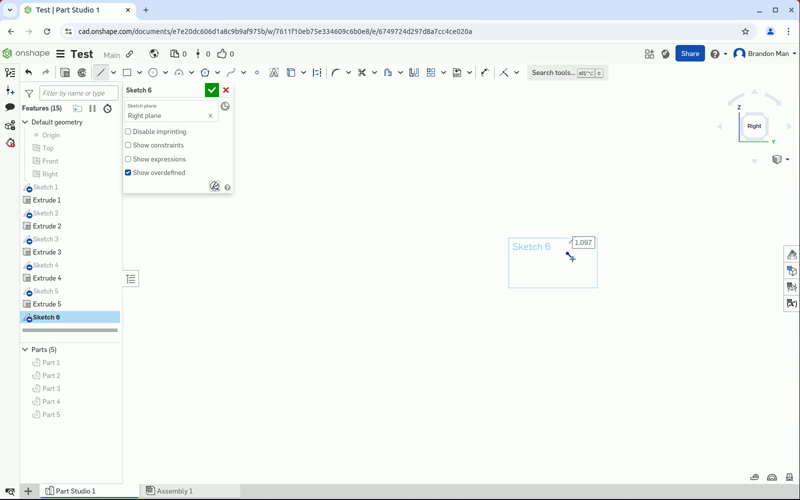
key(esc)
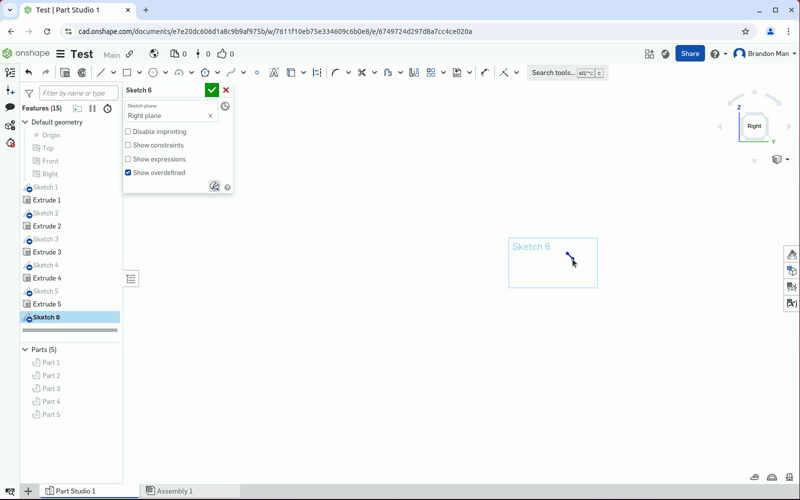
key(a)
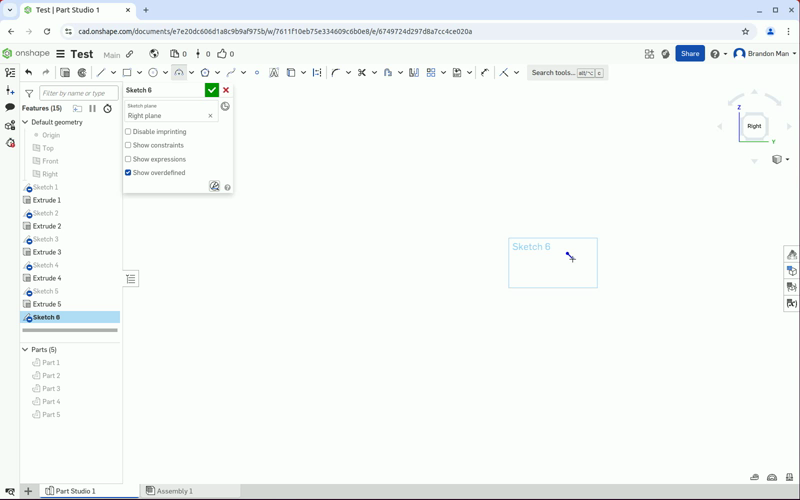
mouse_move(572, 258)
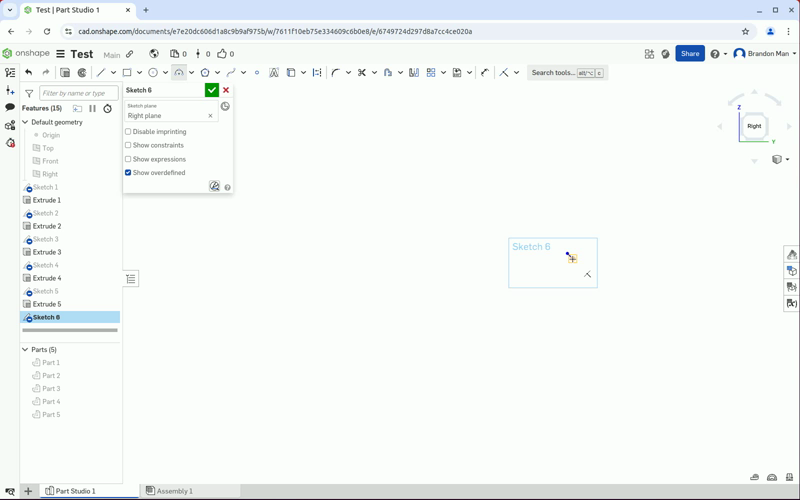
click(572, 258)
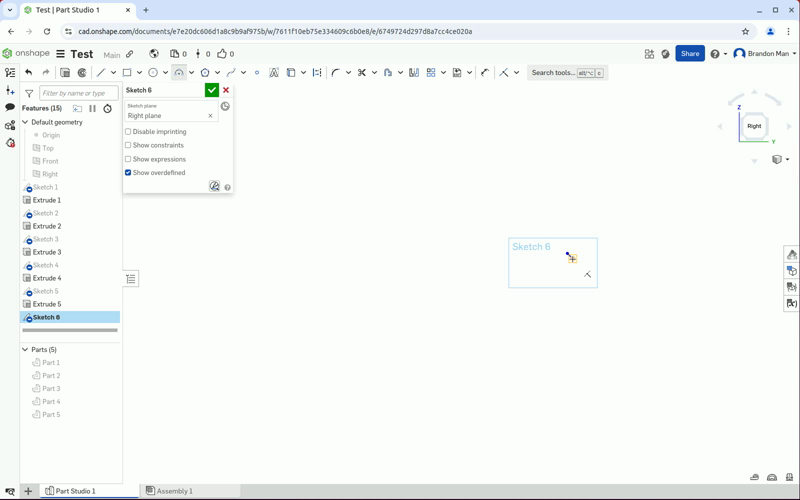
key_down(shift)
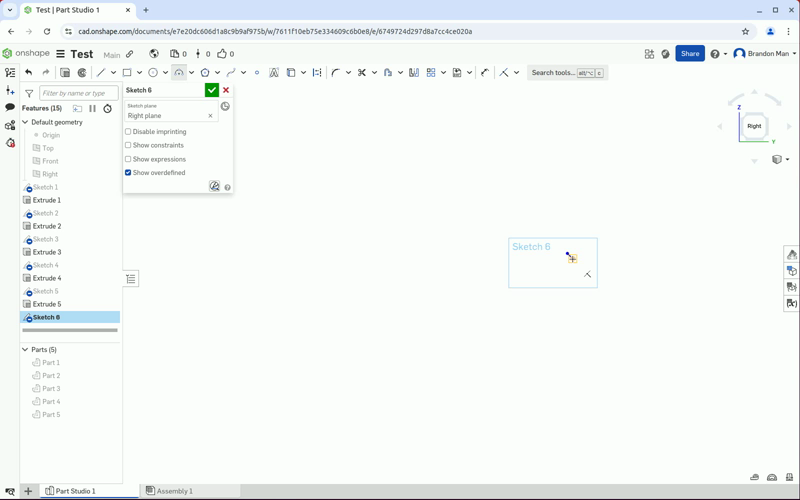
mouse_move(568, 249)
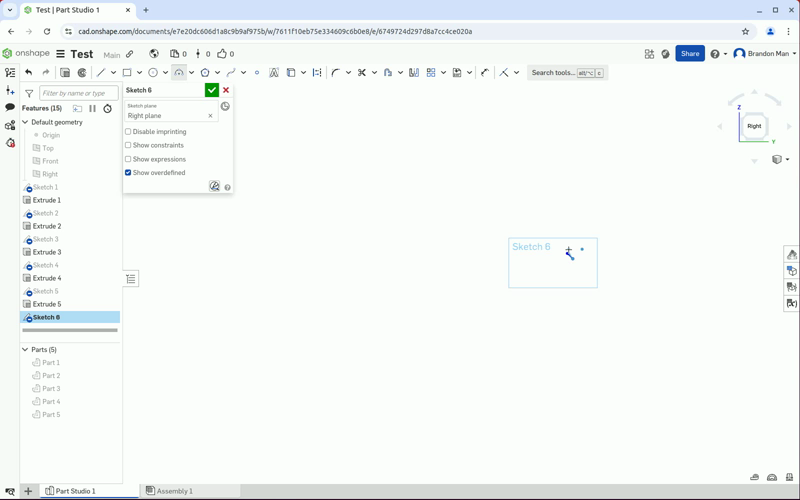
click(568, 249)
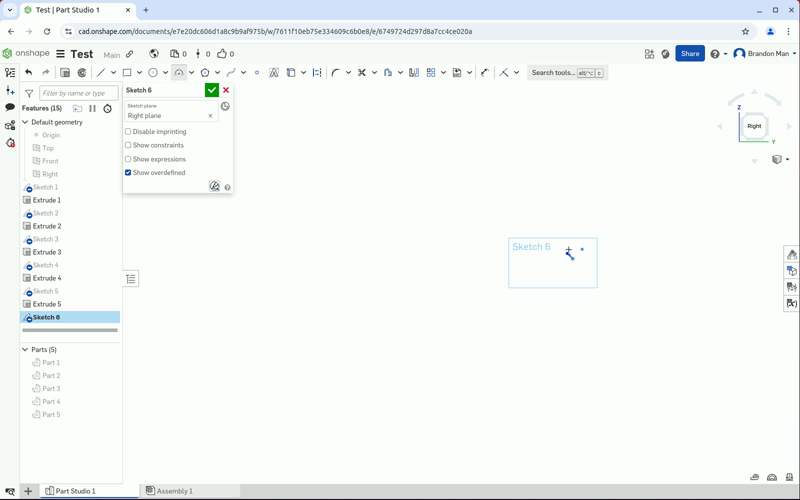
mouse_move(573, 252)
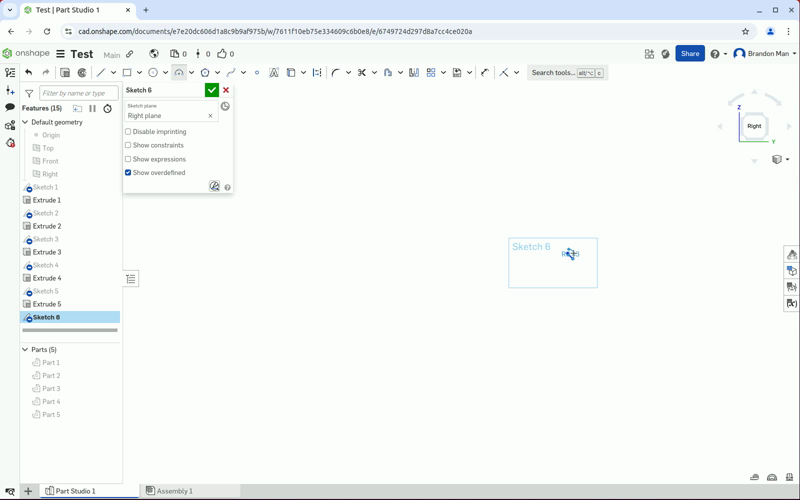
click(573, 252)
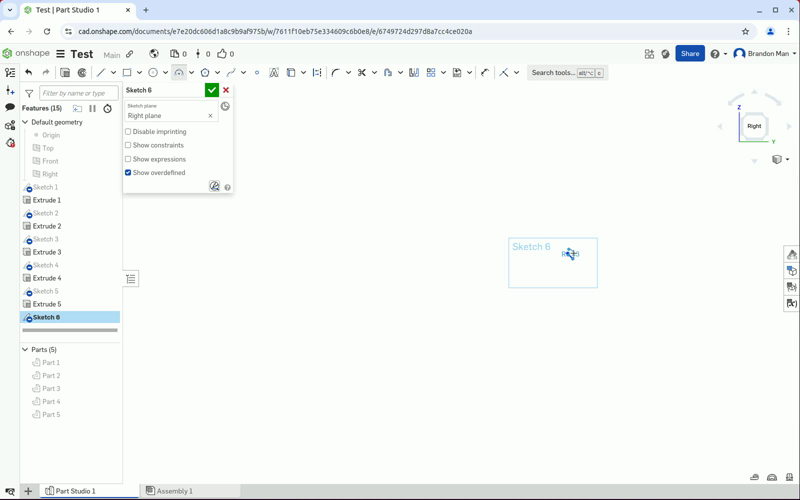
key_up(shift)
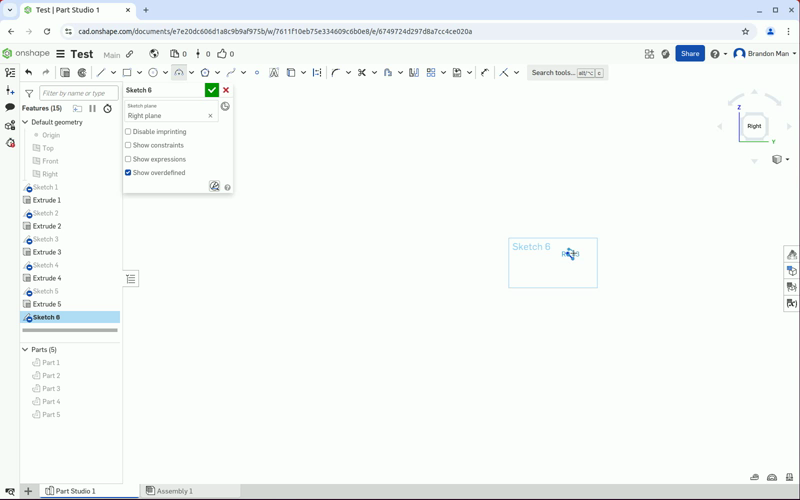
key(esc)
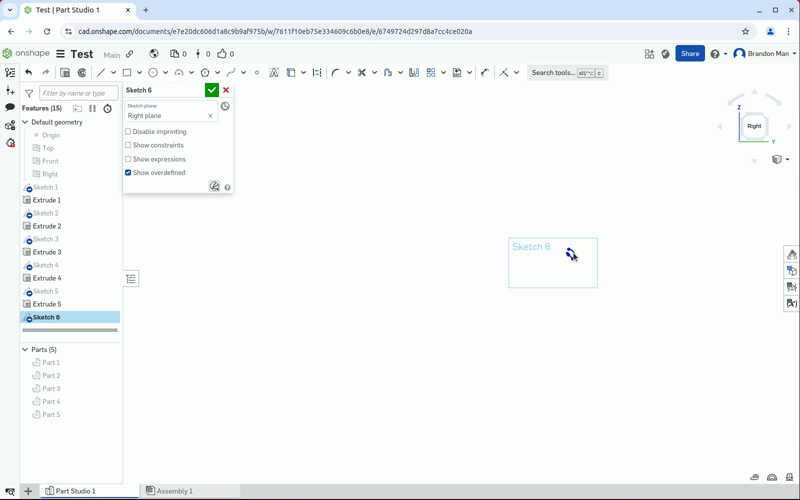
key(l)
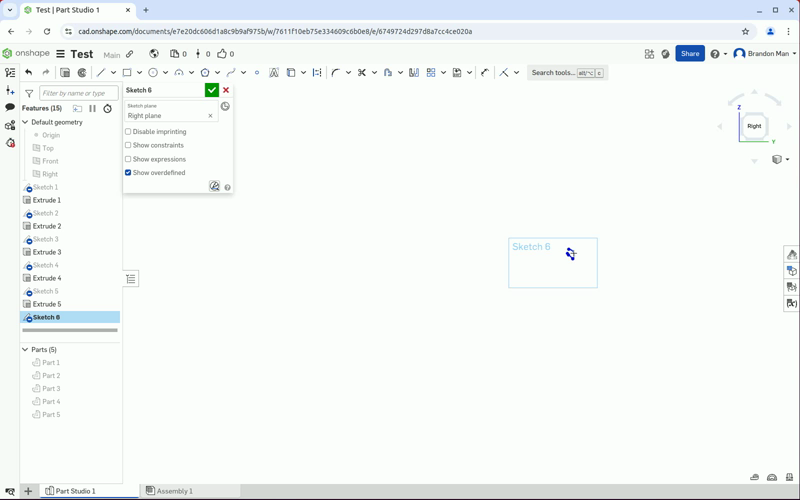
mouse_move(568, 249)
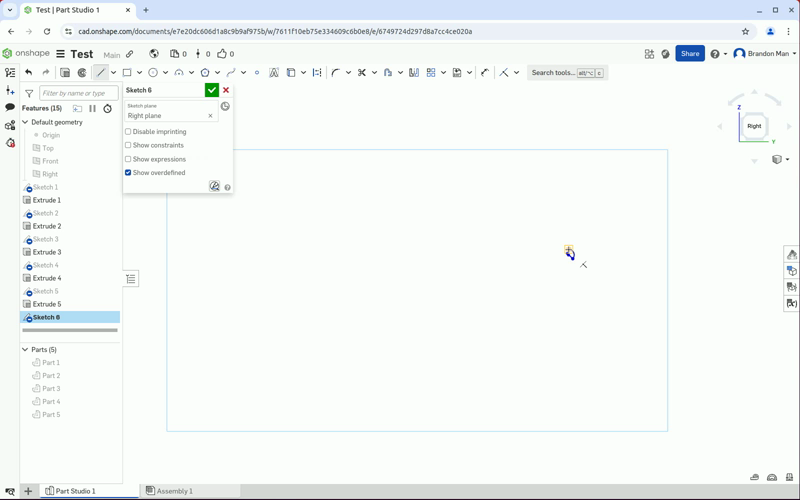
click(568, 249)
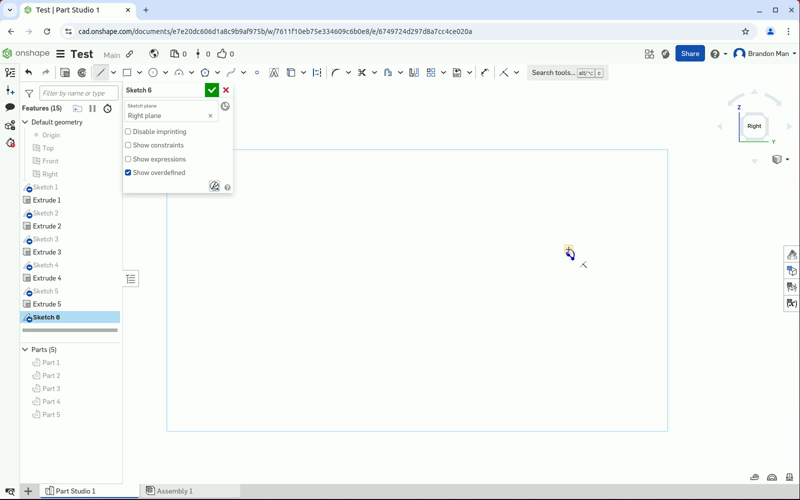
mouse_move(589, 249)
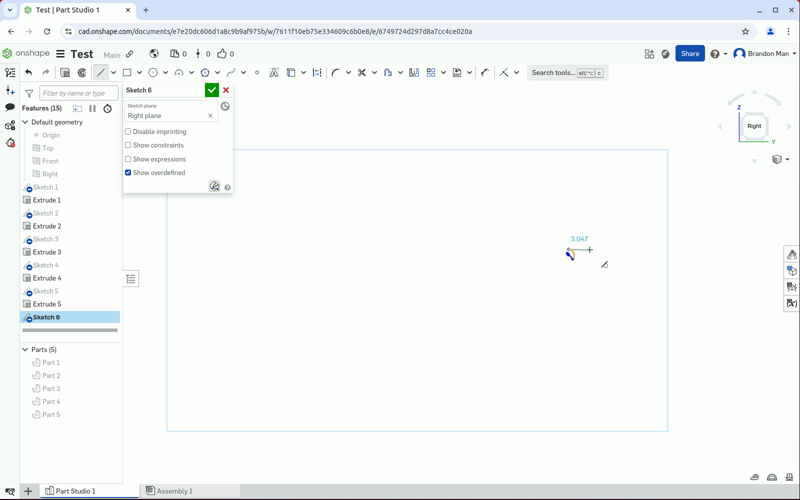
key_down(shift)
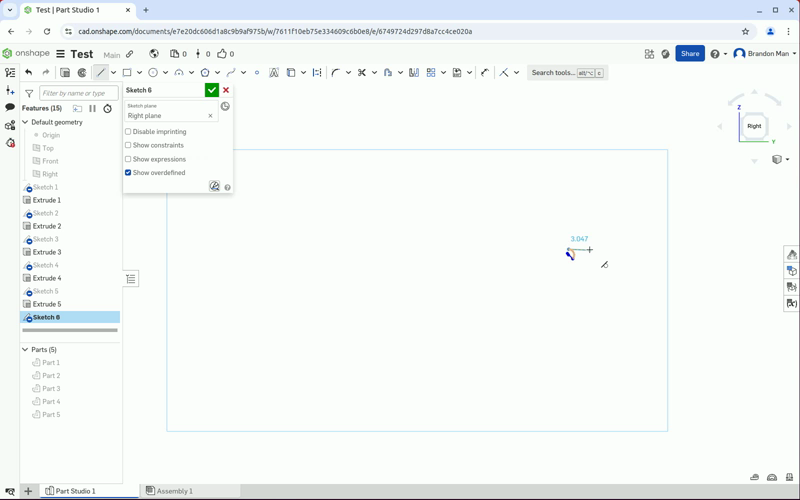
mouse_move(568, 254)
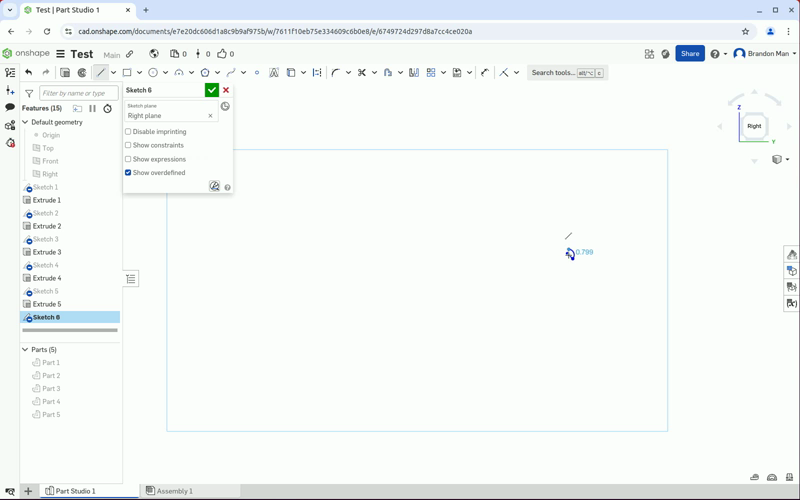
scroll(6)
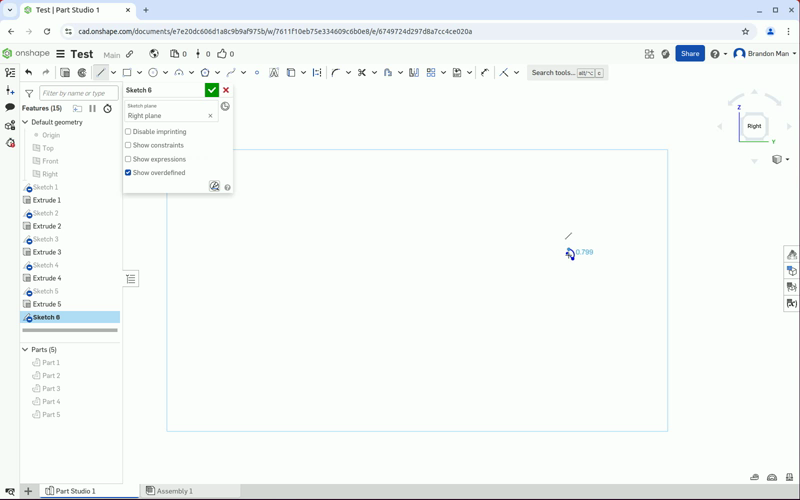
scroll(6)
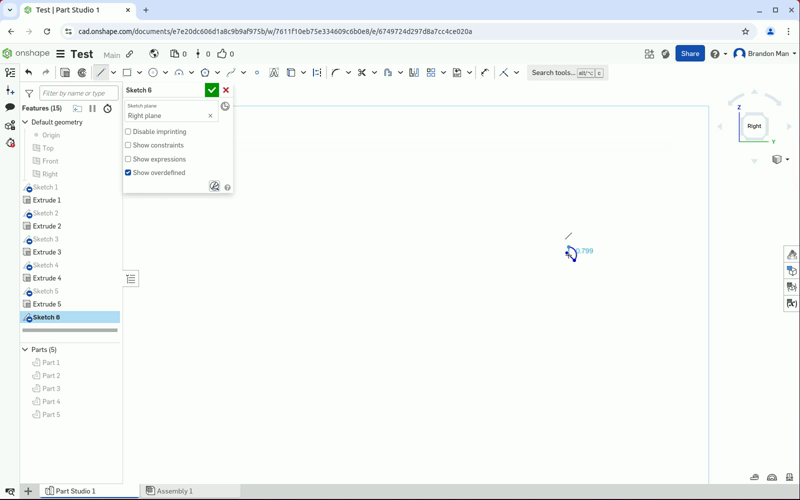
scroll(6)
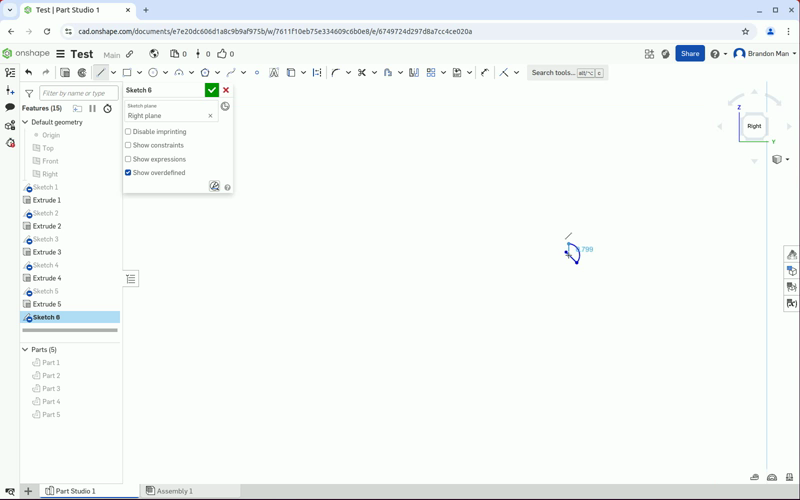
scroll(6)
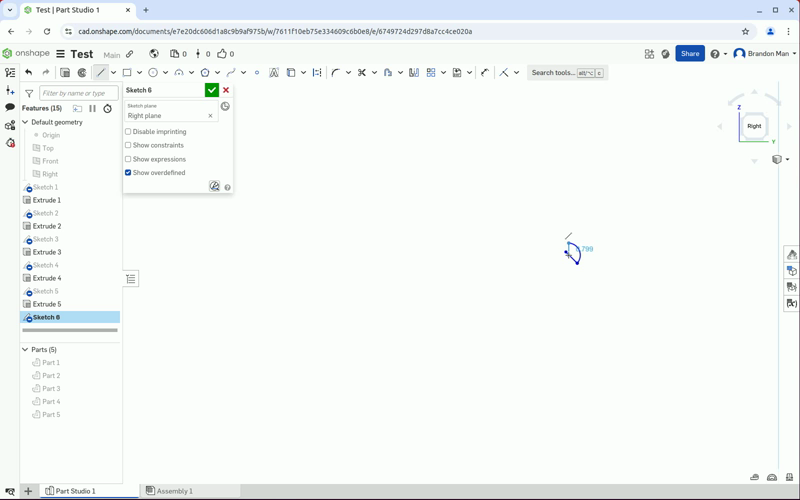
scroll(6)
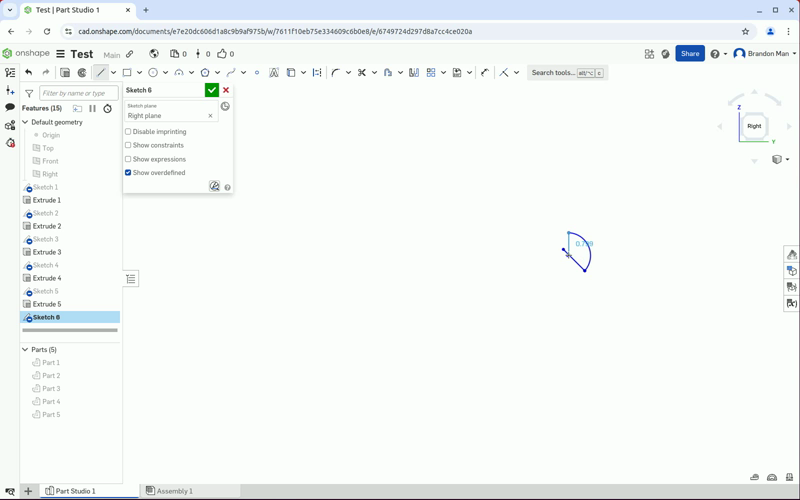
scroll(6)
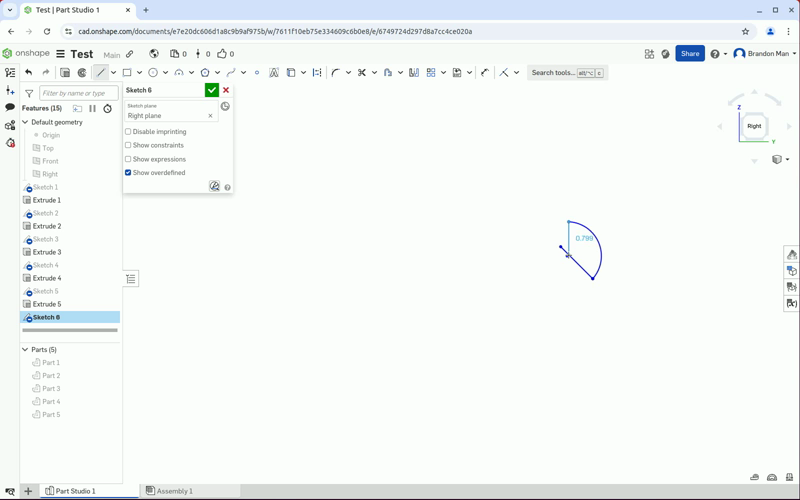
scroll(6)
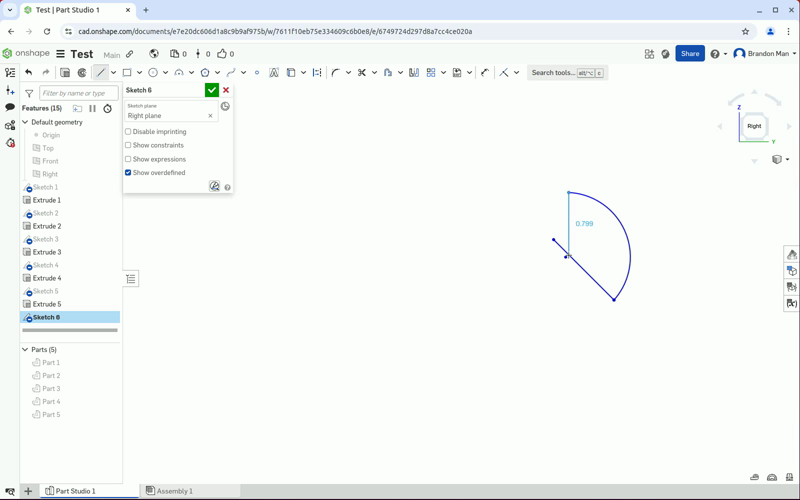
key_up(shift)
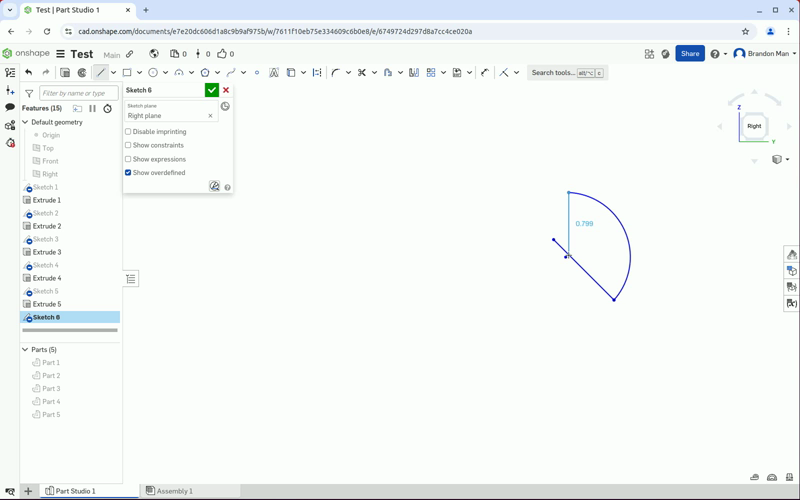
click(568, 254)
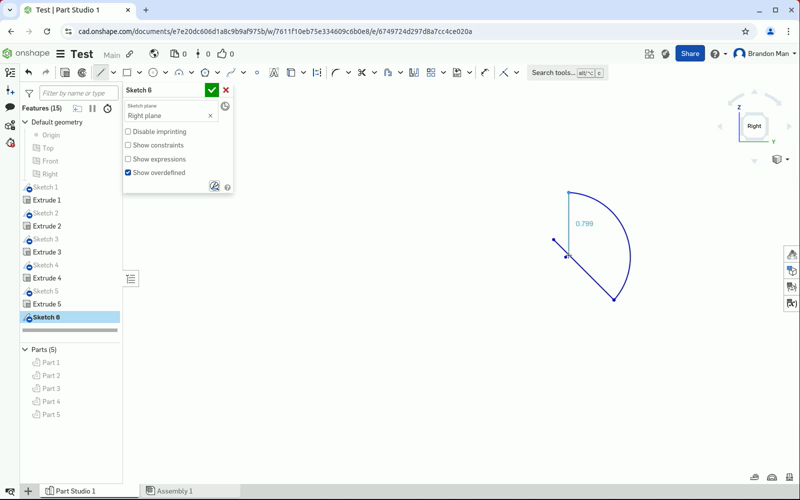
scroll(-6)
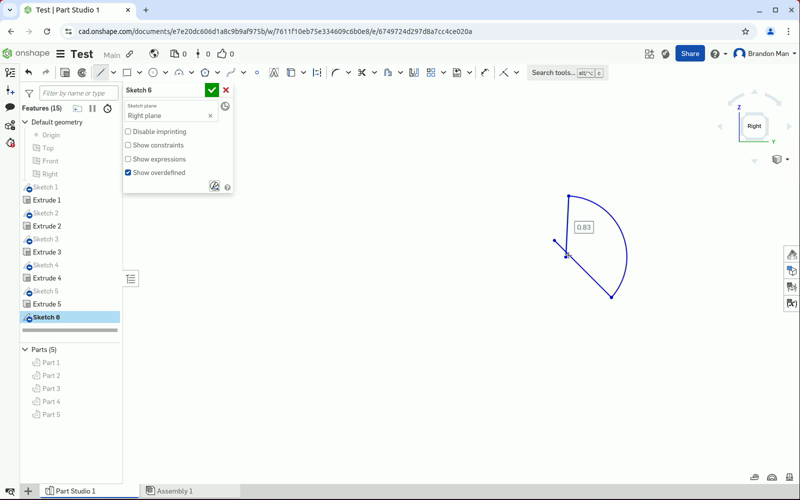
scroll(-6)
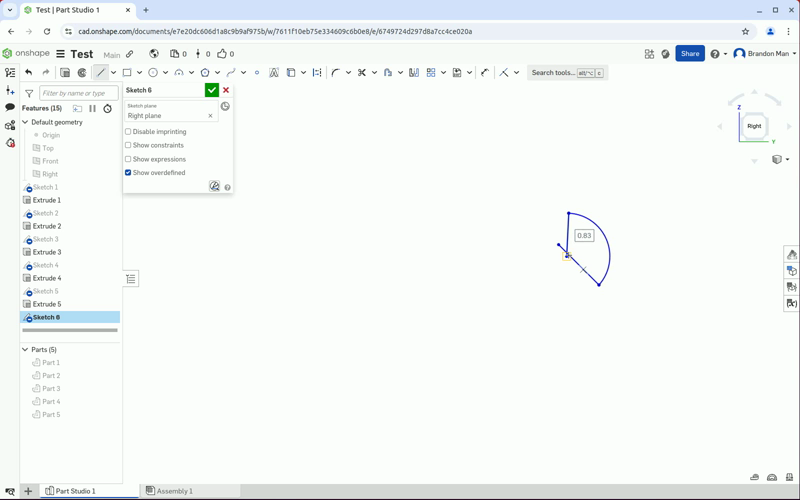
scroll(-6)
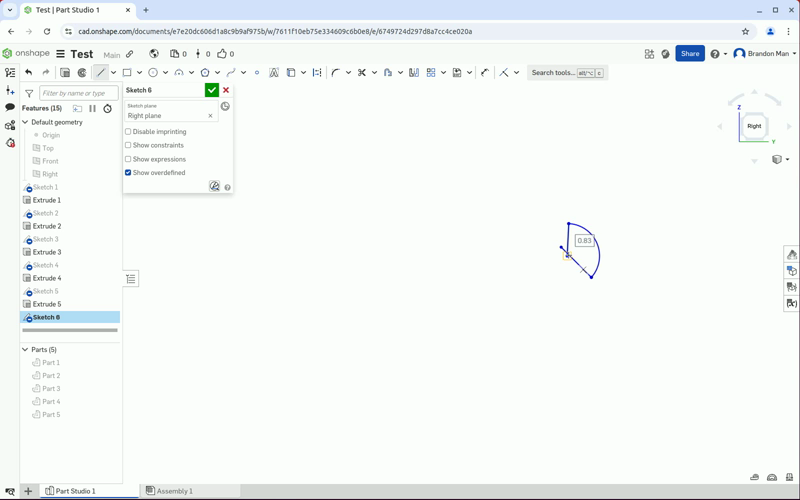
scroll(-6)
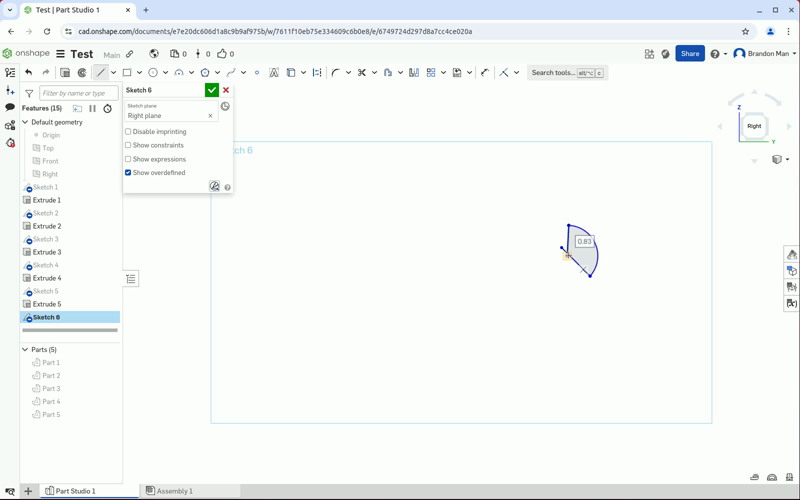
scroll(-6)
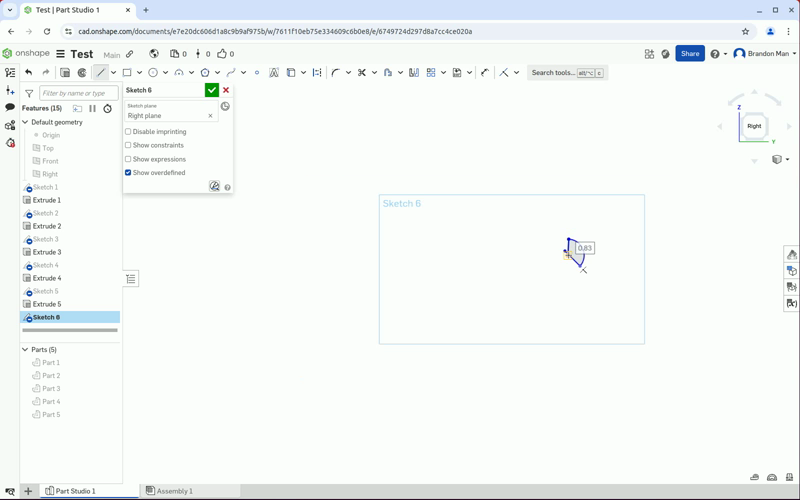
scroll(-6)
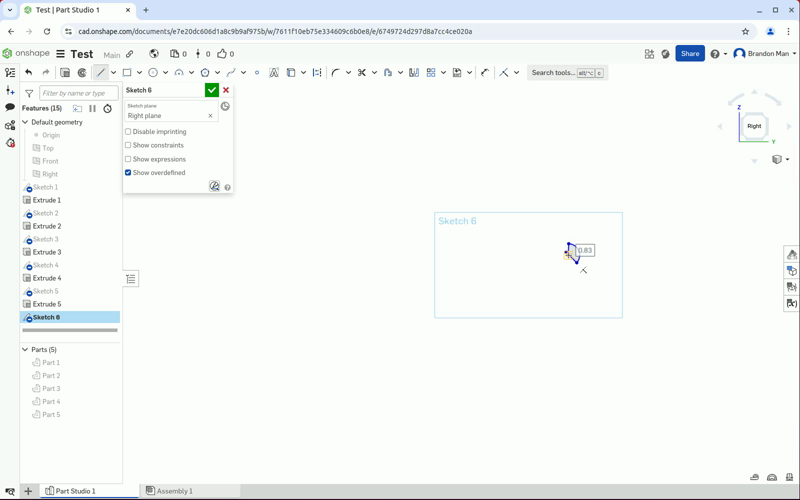
scroll(-6)
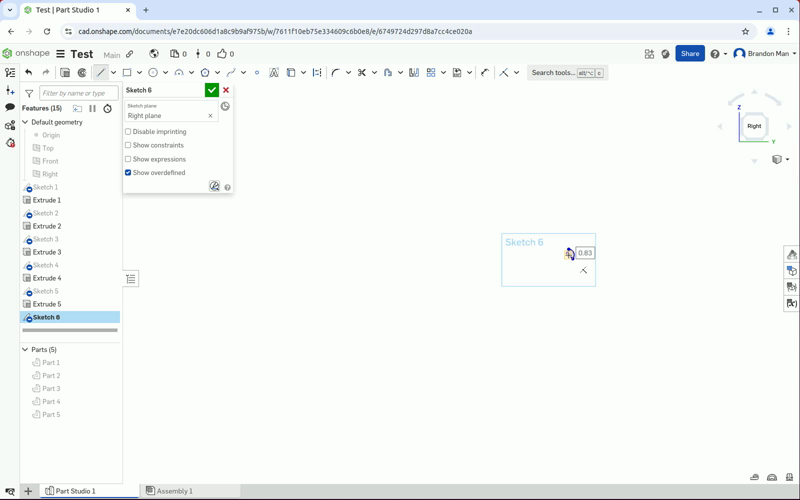
key(esc)
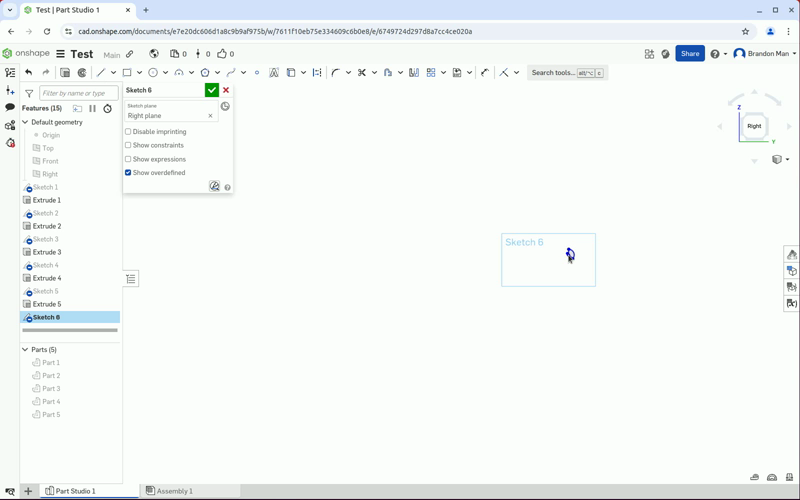
mouse_move(570, 250)
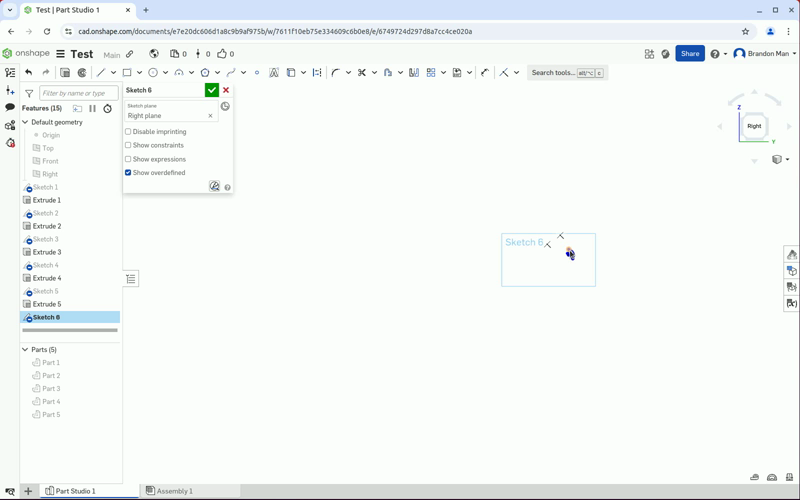
scroll(6)
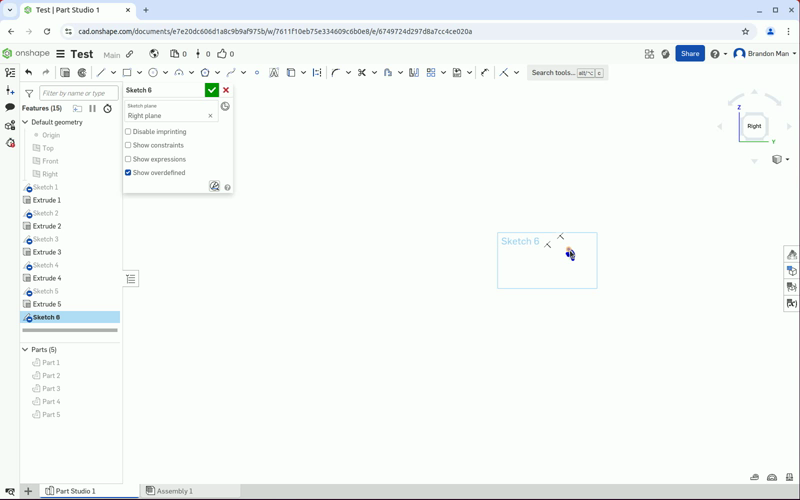
scroll(6)
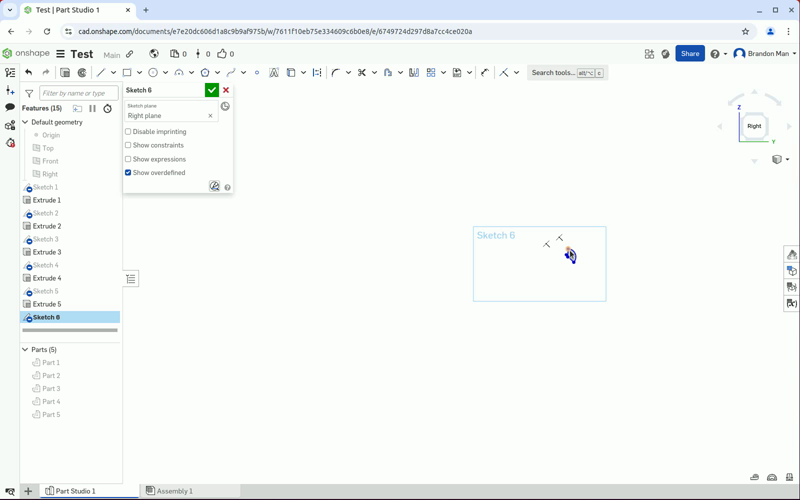
scroll(6)
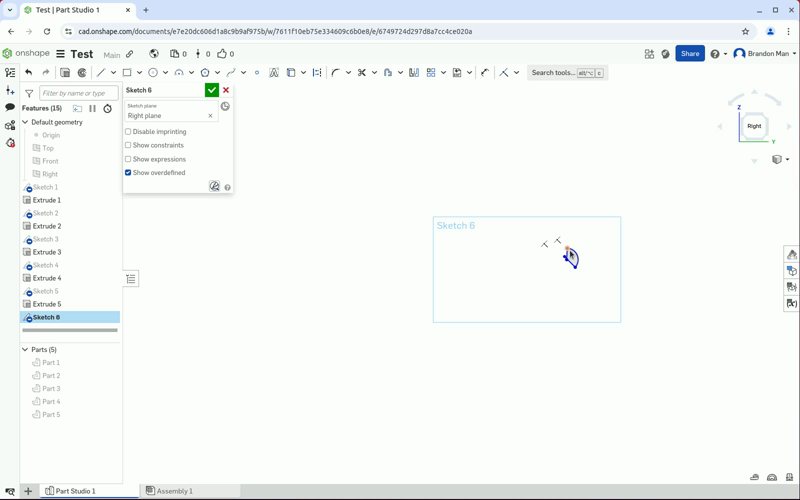
scroll(6)
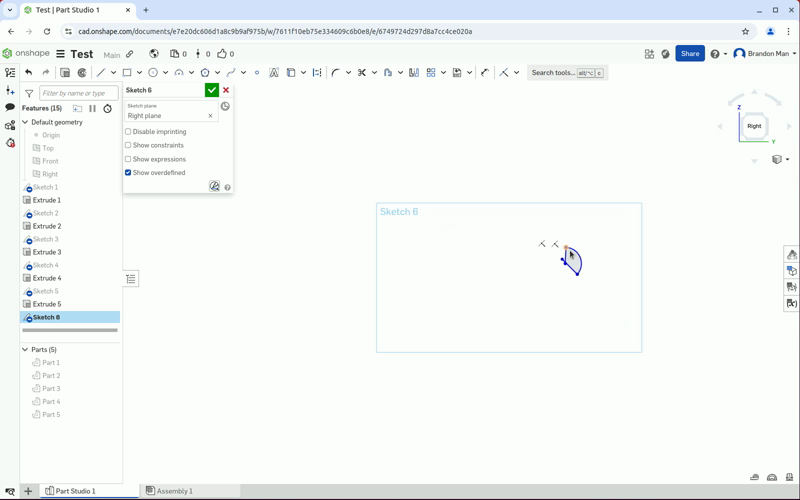
scroll(6)
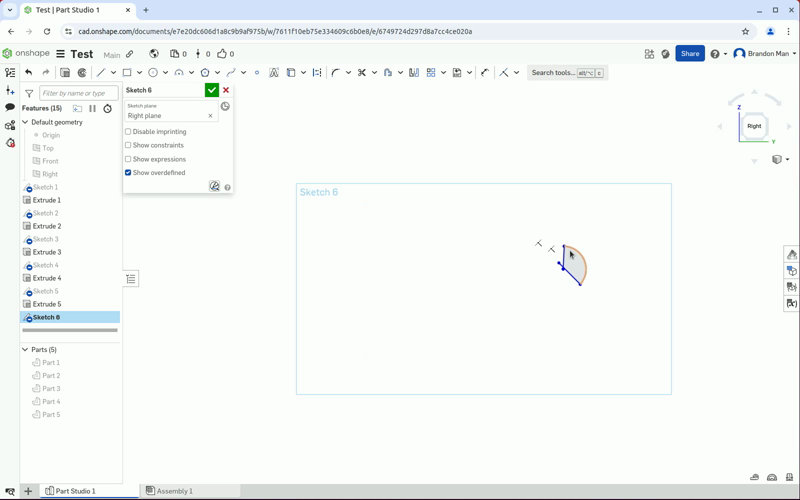
scroll(6)
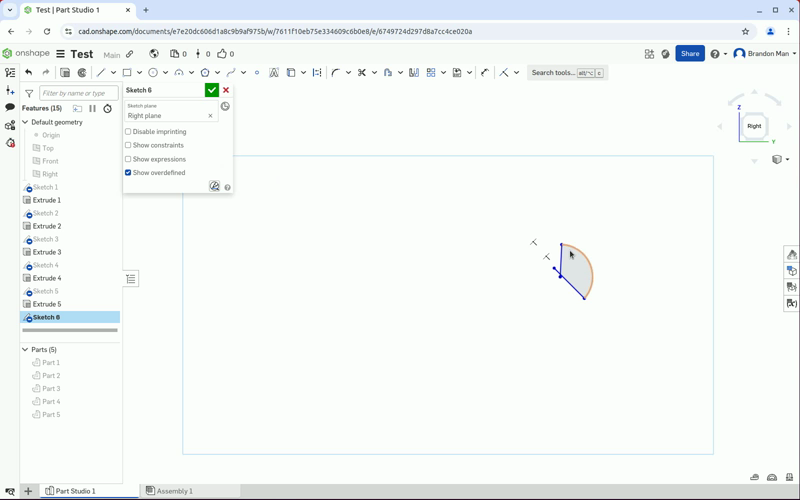
scroll(6)
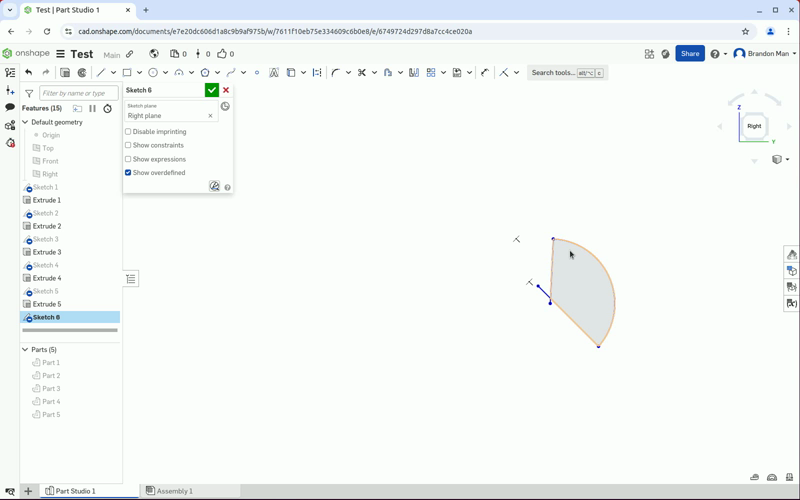
click(570, 250)
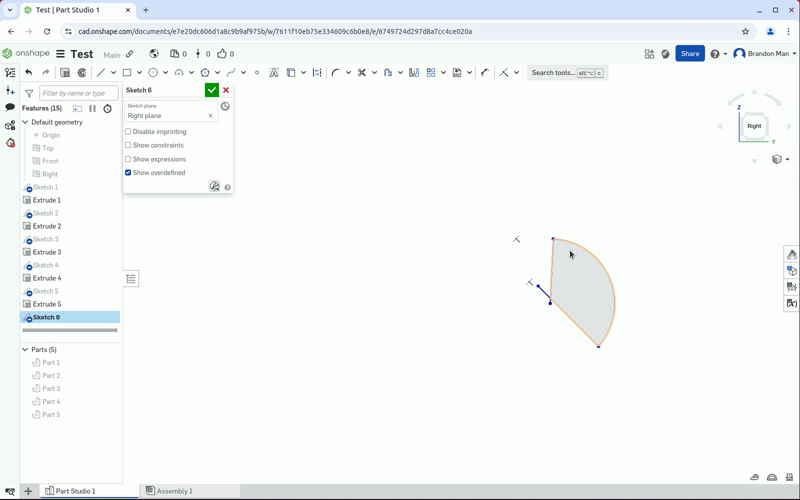
scroll(-6)
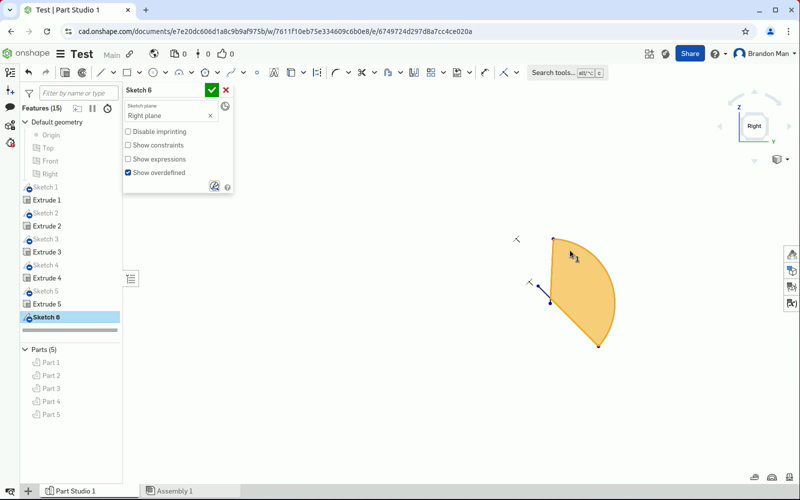
scroll(-6)
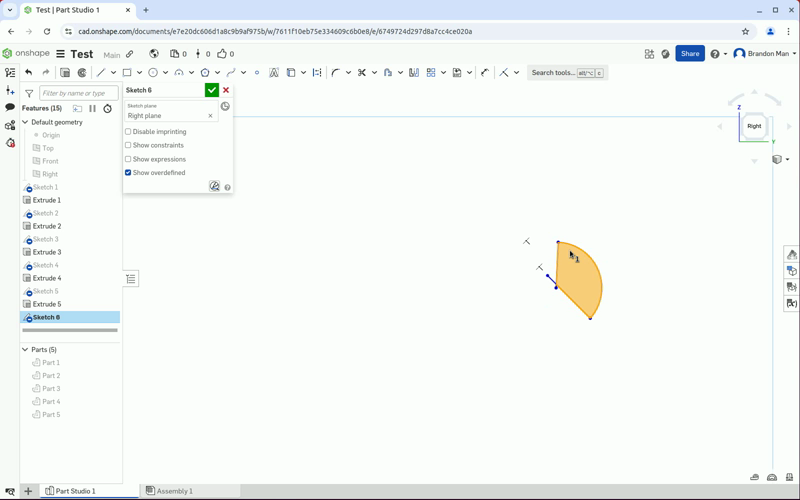
scroll(-6)
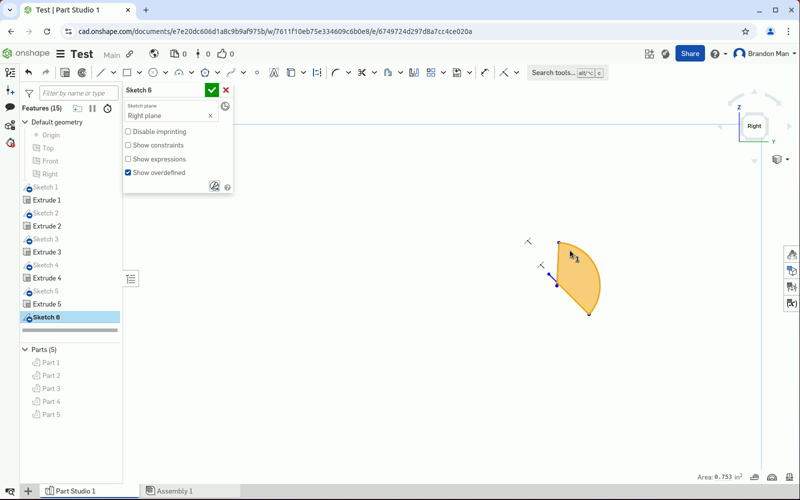
scroll(-6)
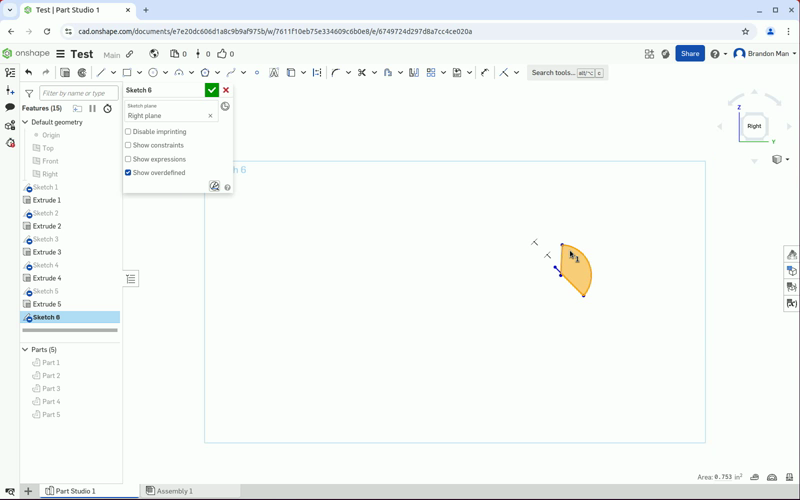
scroll(-6)
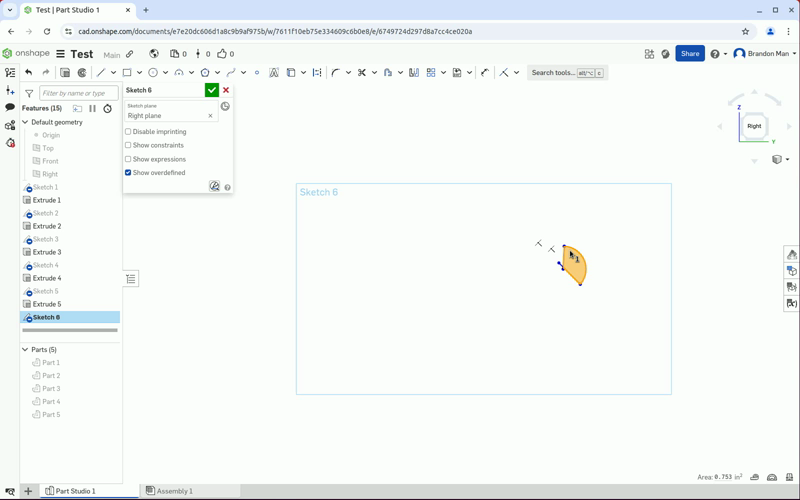
scroll(-6)
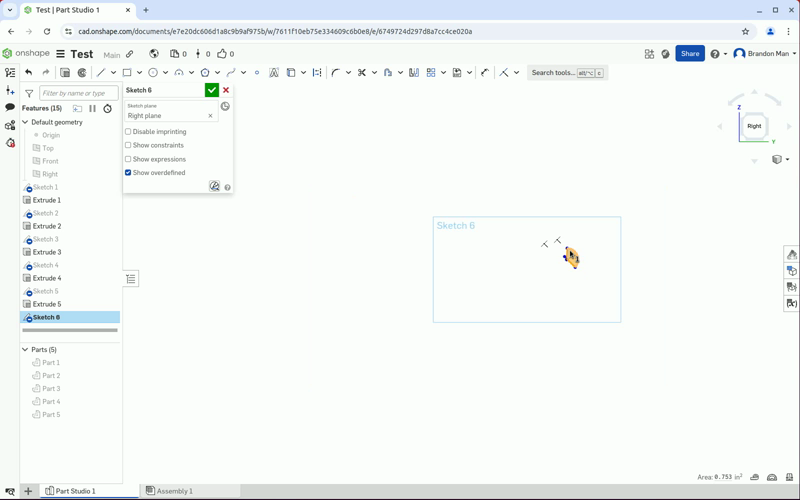
scroll(-6)
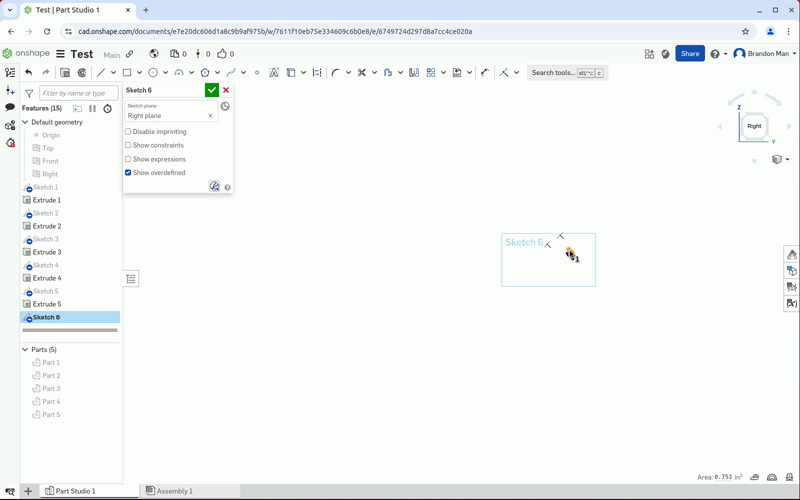
mouse_move(73, 352)
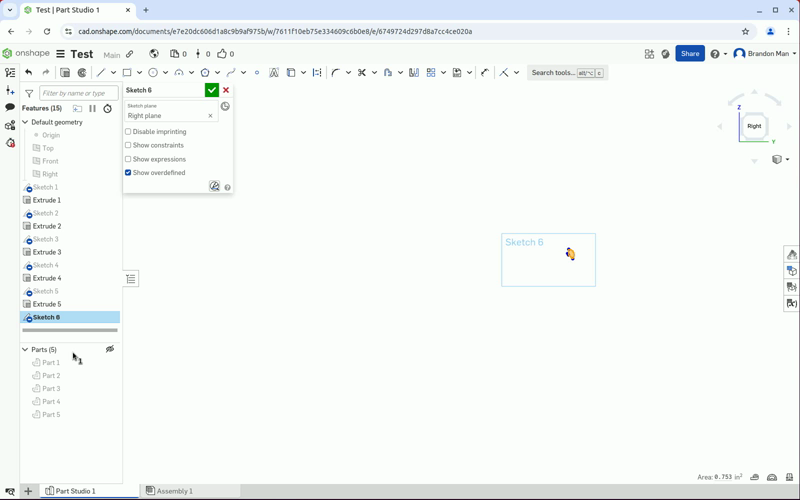
key(shift+y)
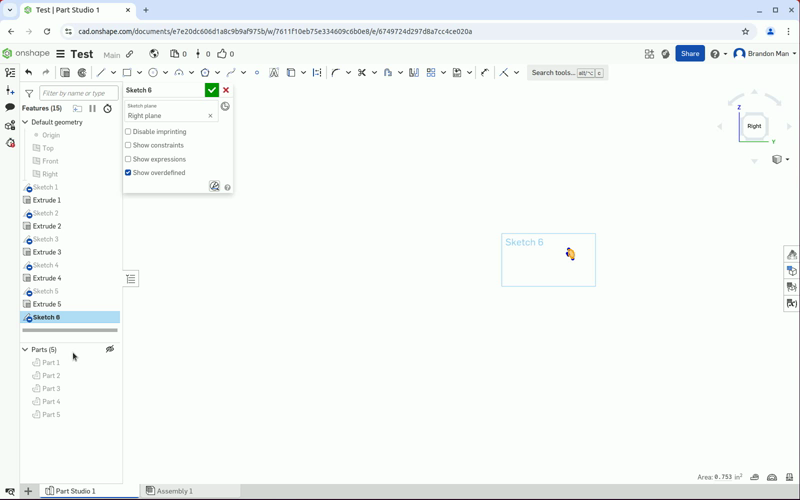
key(shift+e)
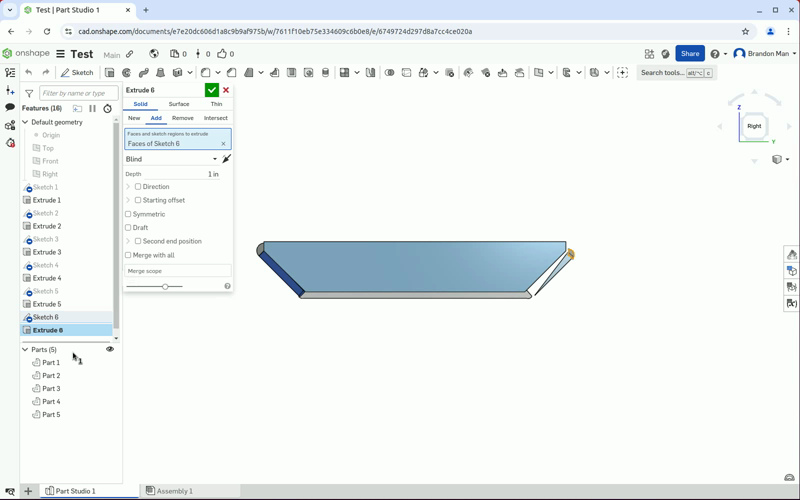
mouse_move(143, 106)
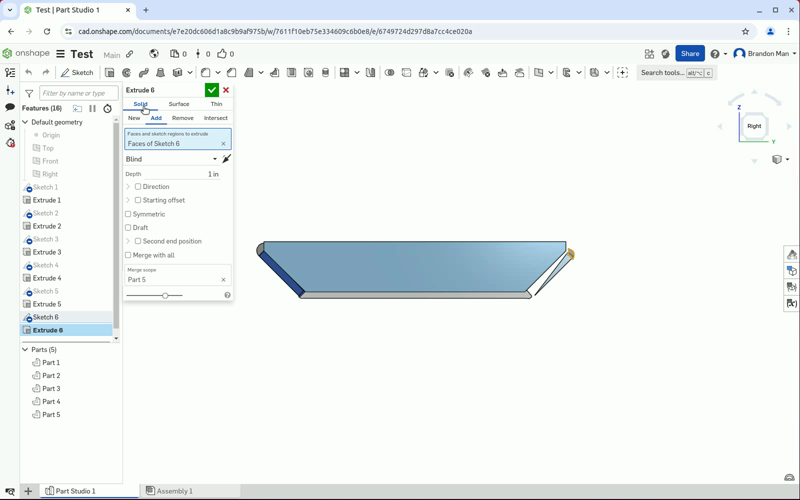
click(143, 106)
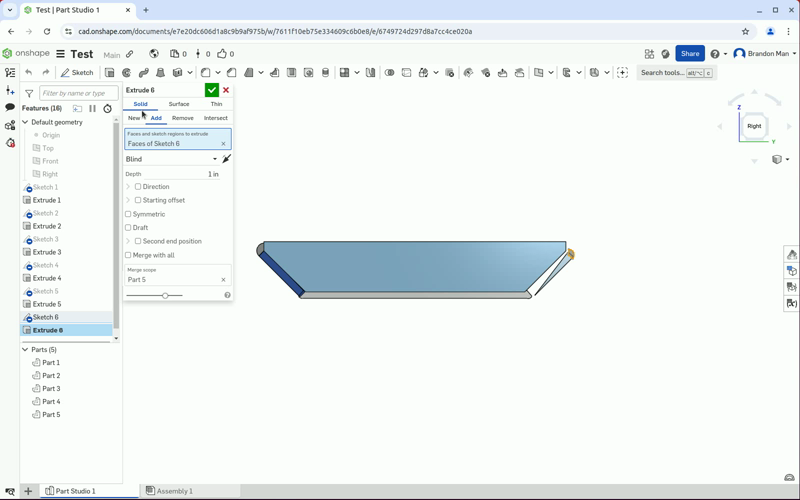
mouse_move(137, 120)
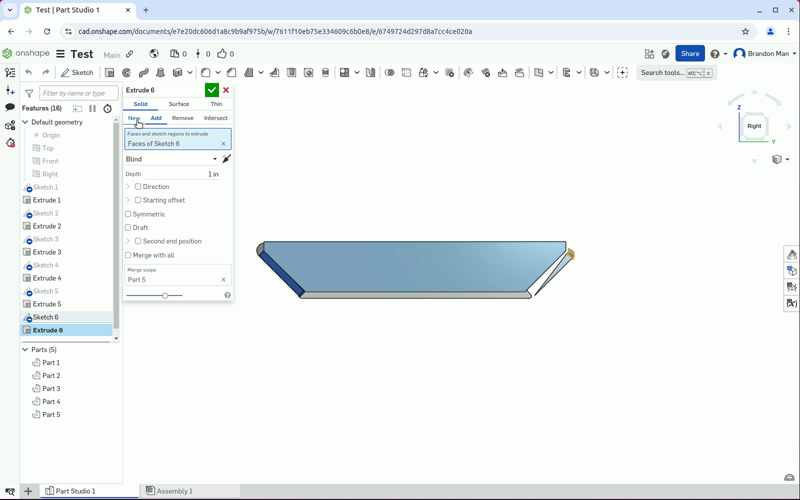
click(137, 120)
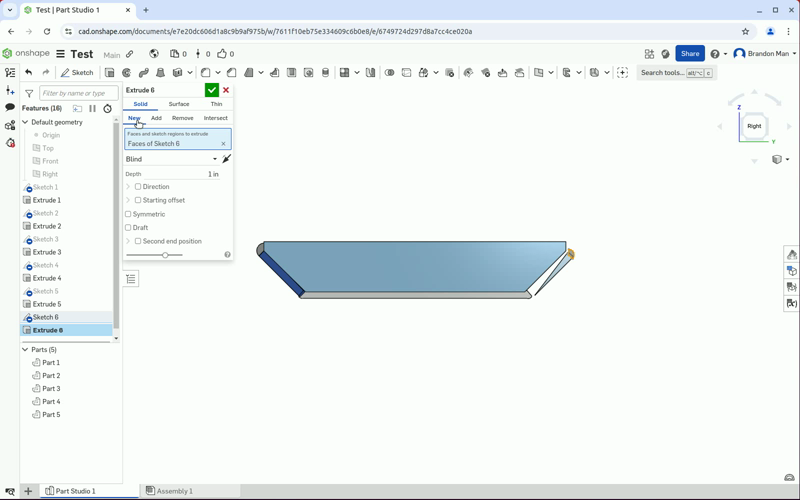
key(tab, 4)
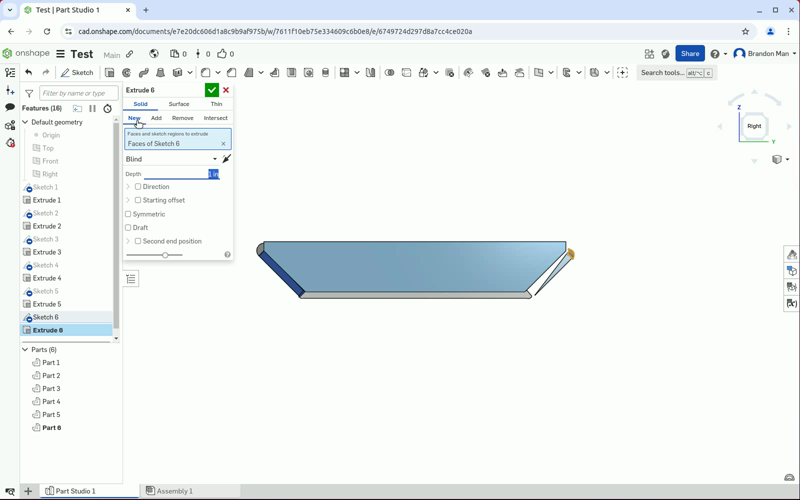
text(2.166)
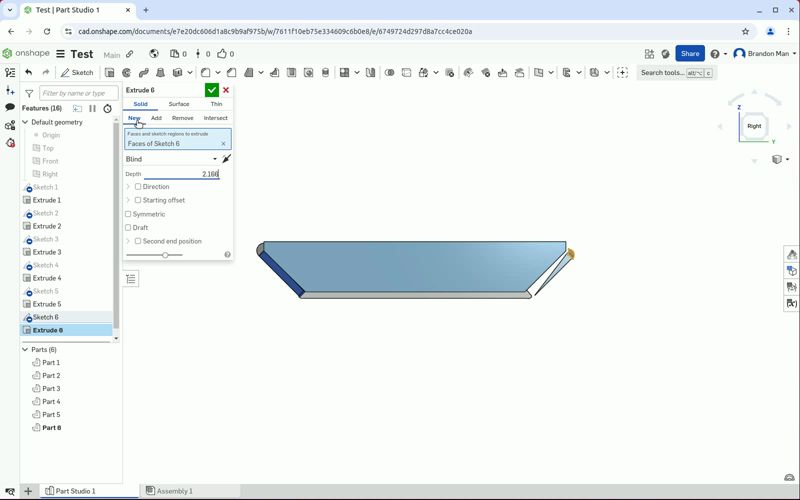
key(enter)
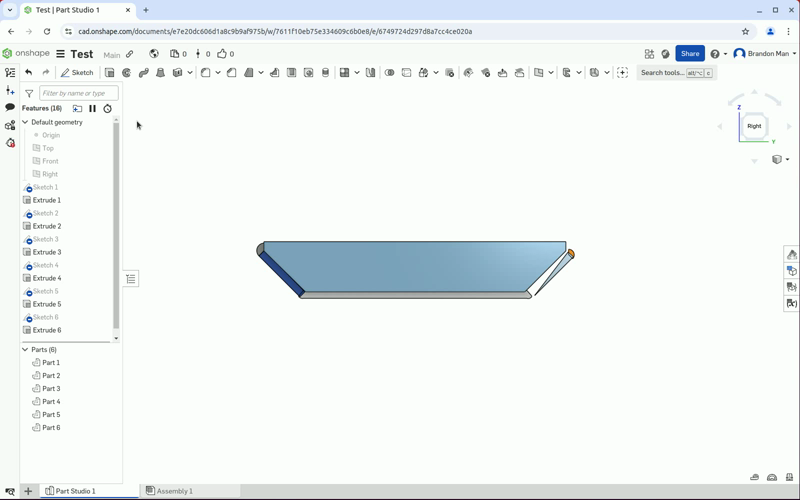
key(shift+h)
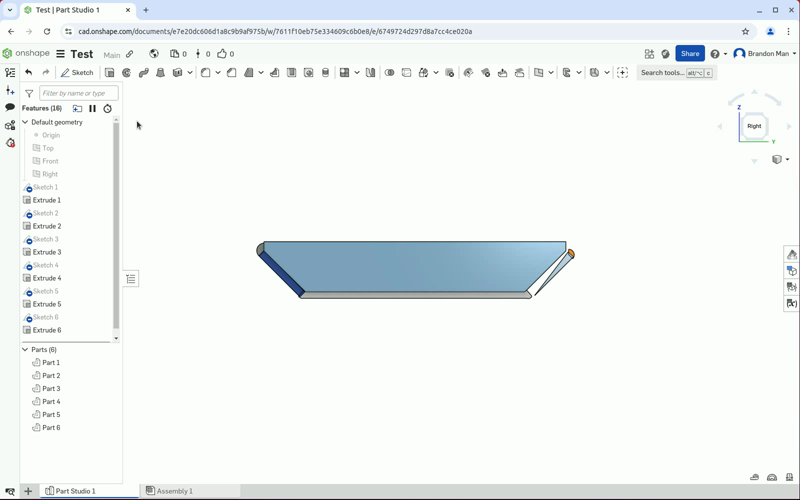
key(shift+h)
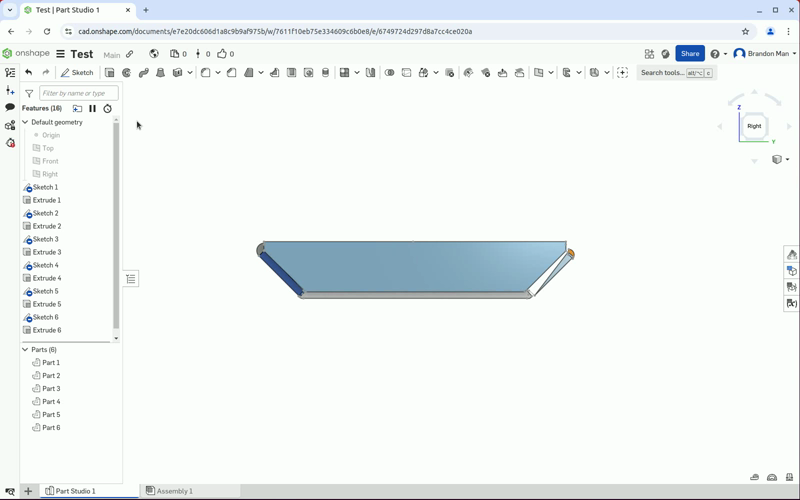
key(shift+7)
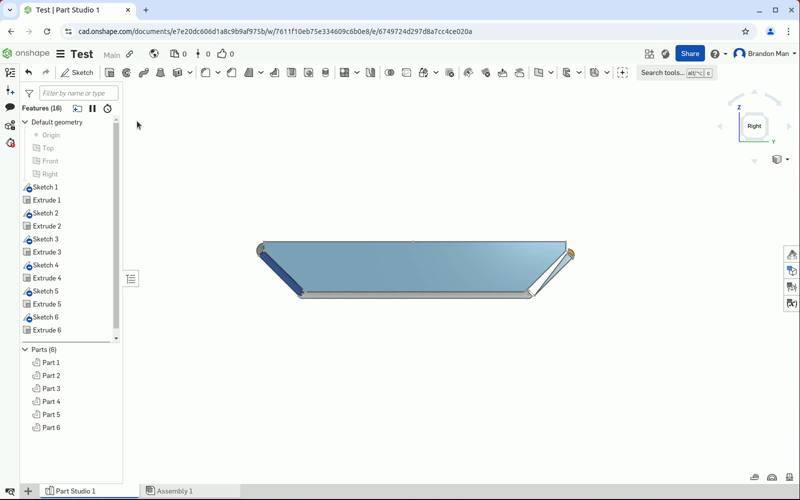
key(right, 2)
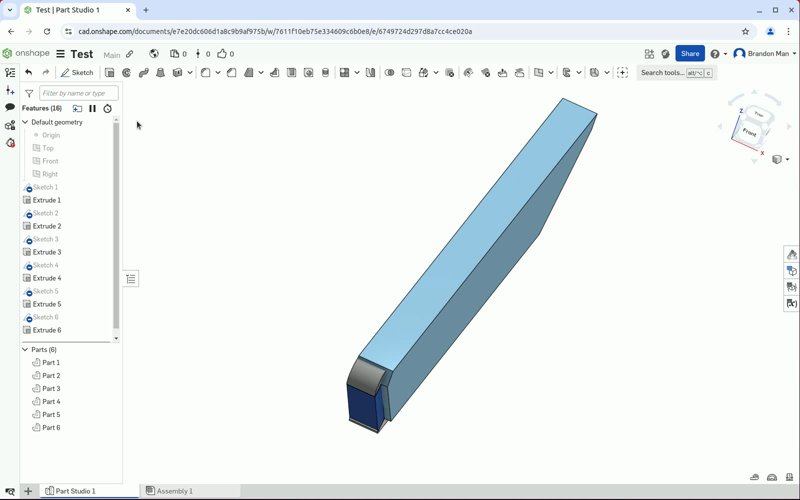
key(down, 2)
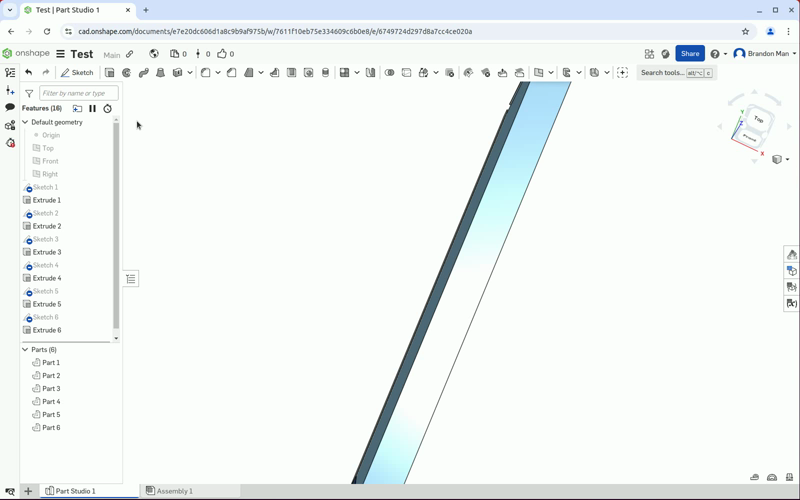
key(up, 2)
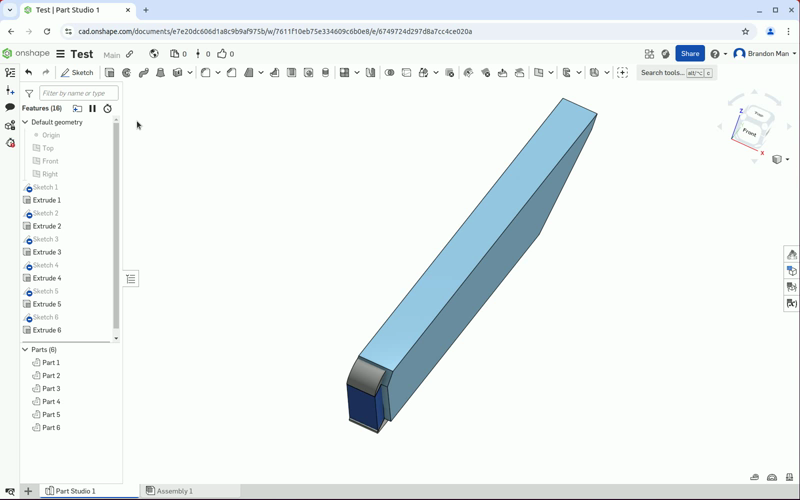
key(left, 2)
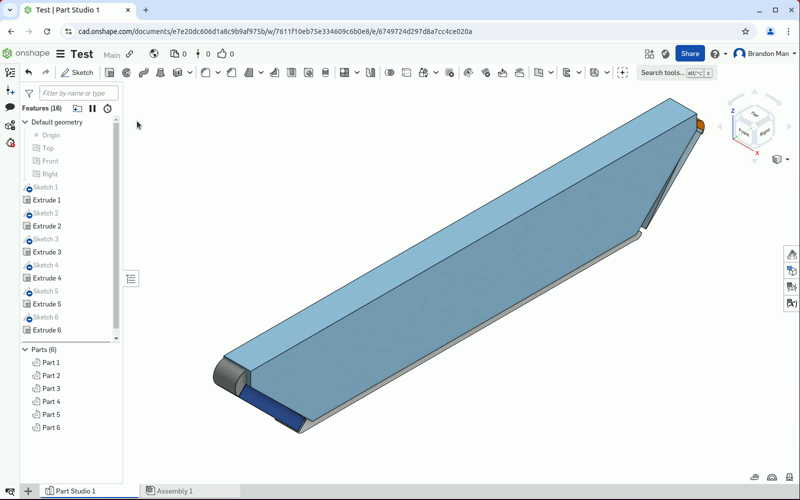
mouse_move(69, 189)
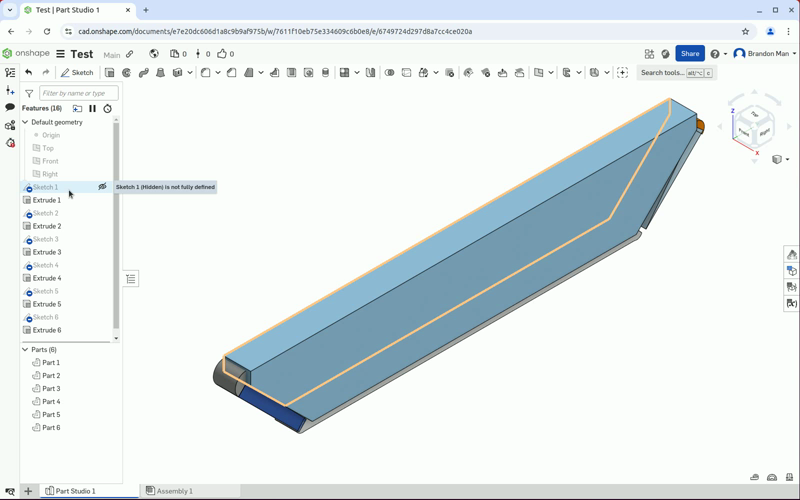
click(69, 189)